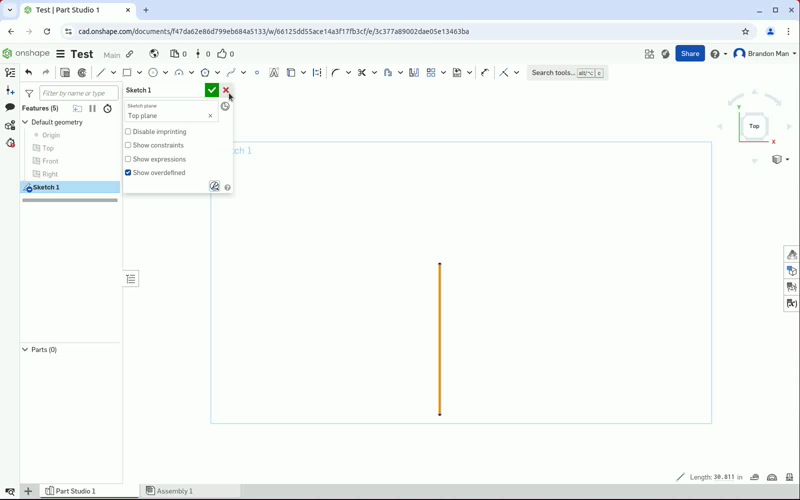
key(shift+h)
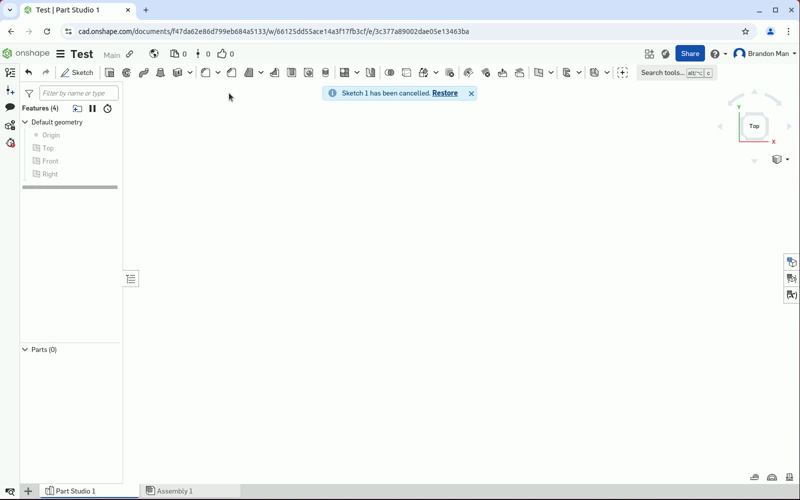
mouse_move(73, 352)
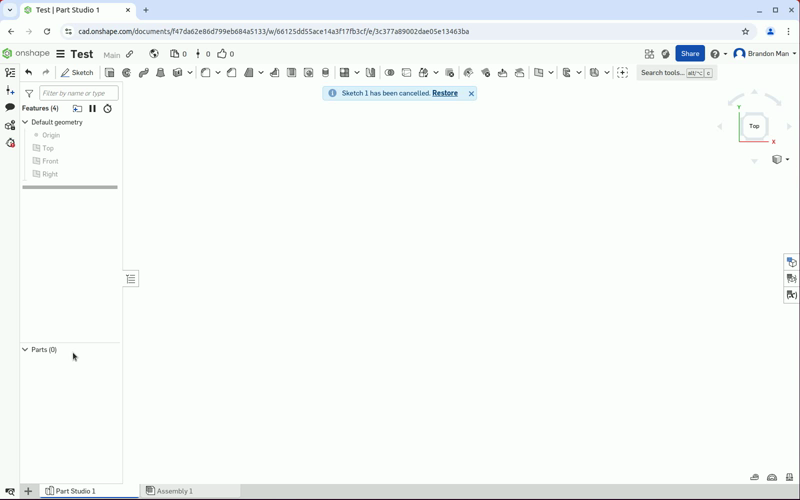
key(y)
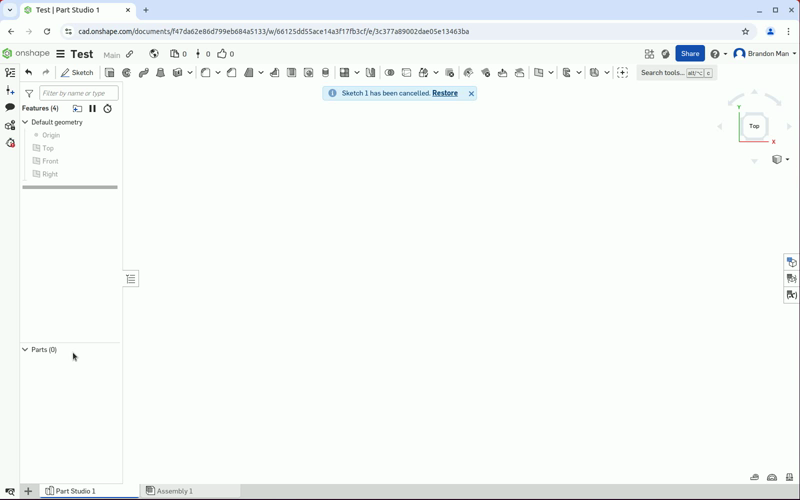
key(shift+p)
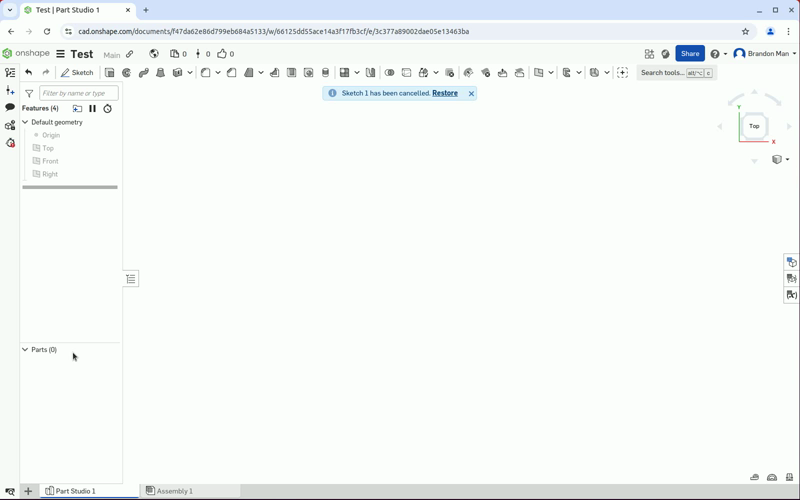
key(space)
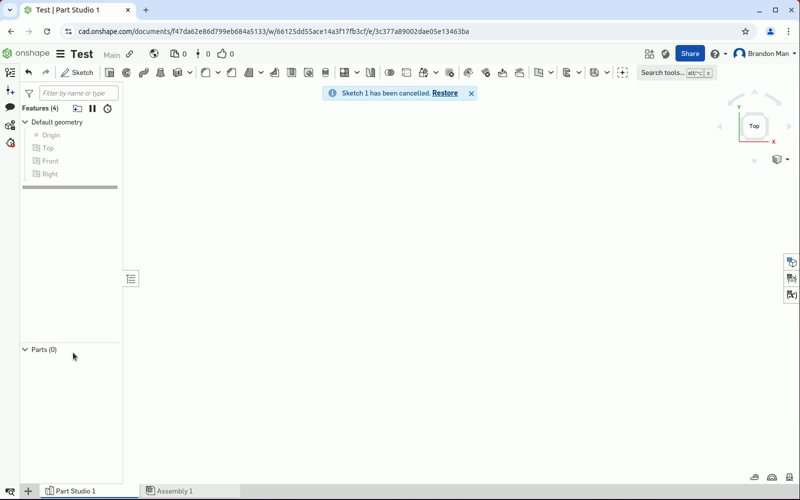
key_down(shift)
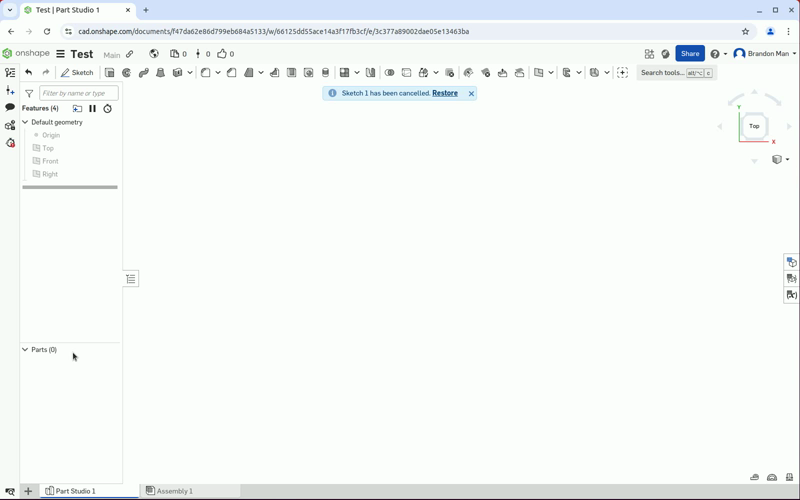
key(up)
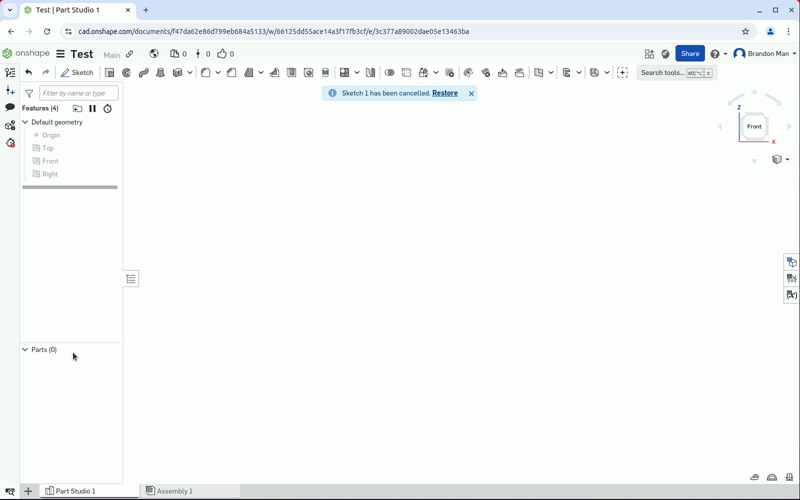
key_up(shift)
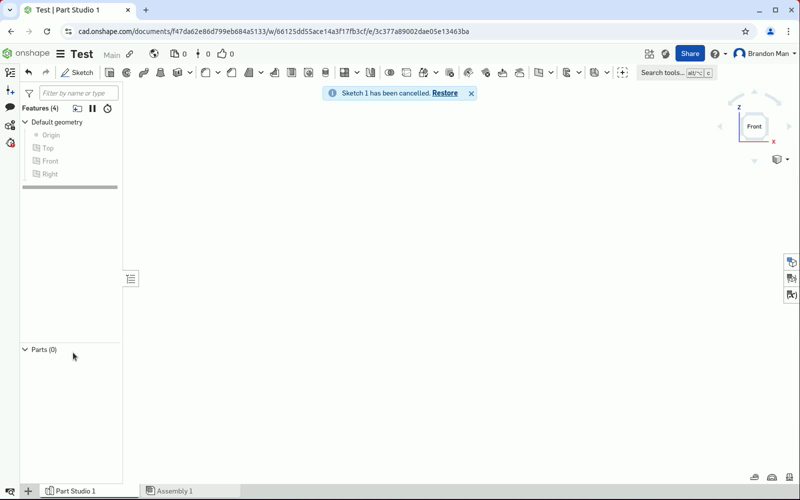
mouse_move(73, 352)
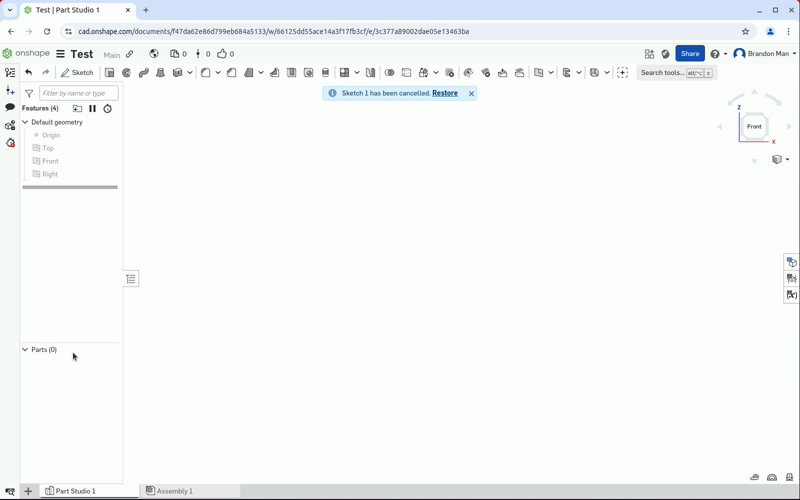
key(shift+y)
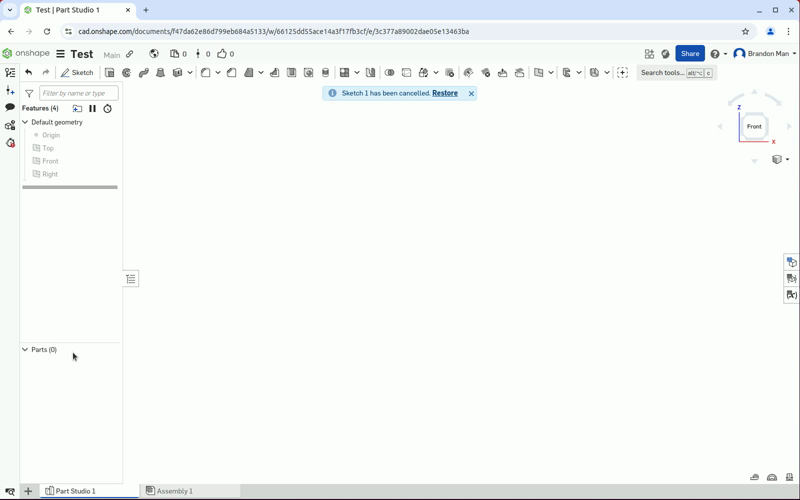
key(shift+s)
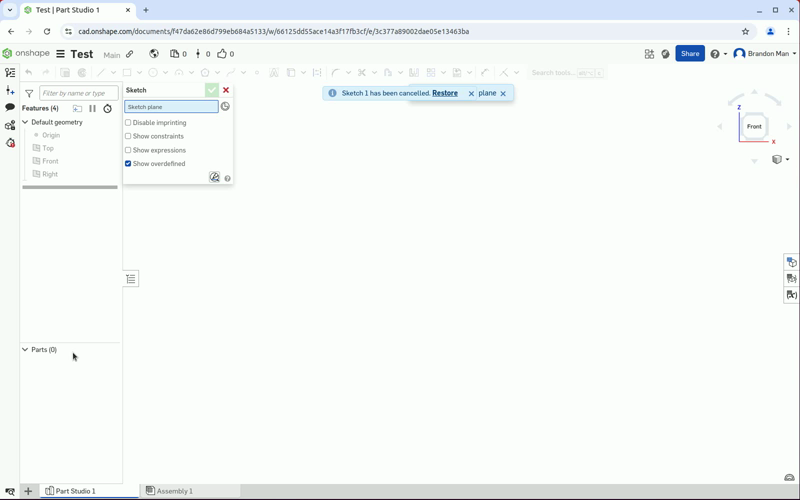
mouse_move(73, 163)
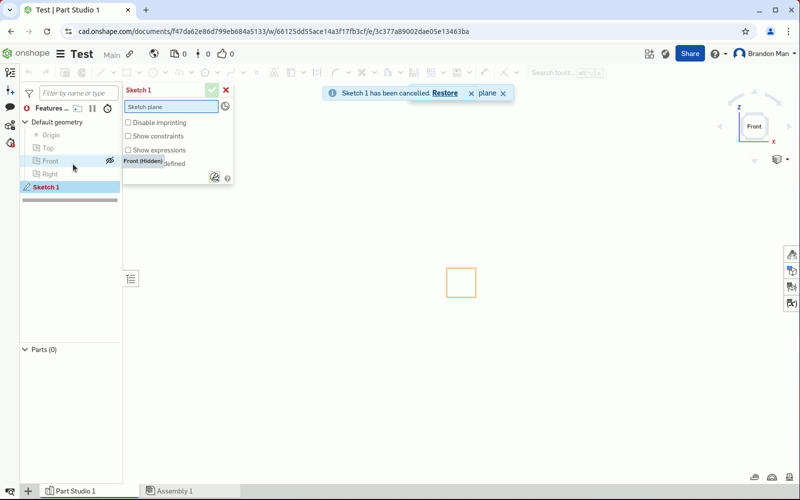
click(73, 163)
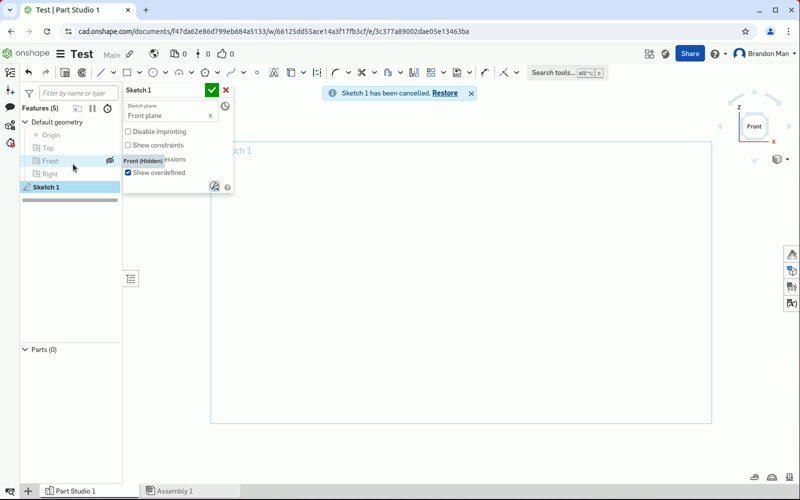
mouse_move(73, 352)
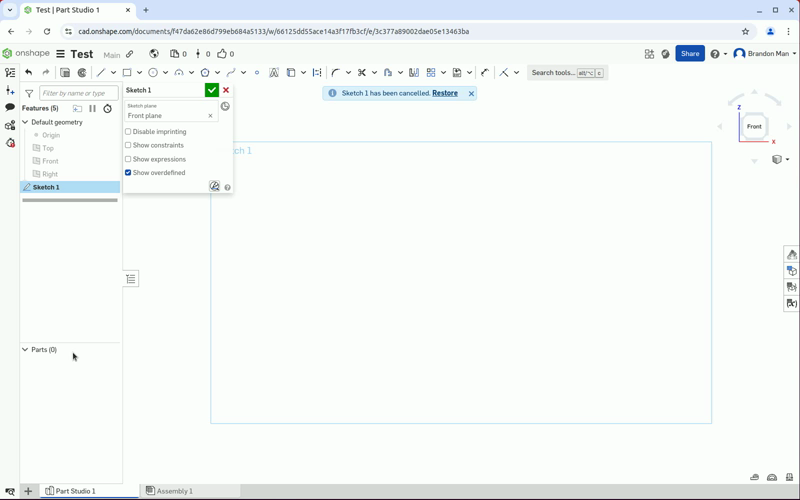
key(y)
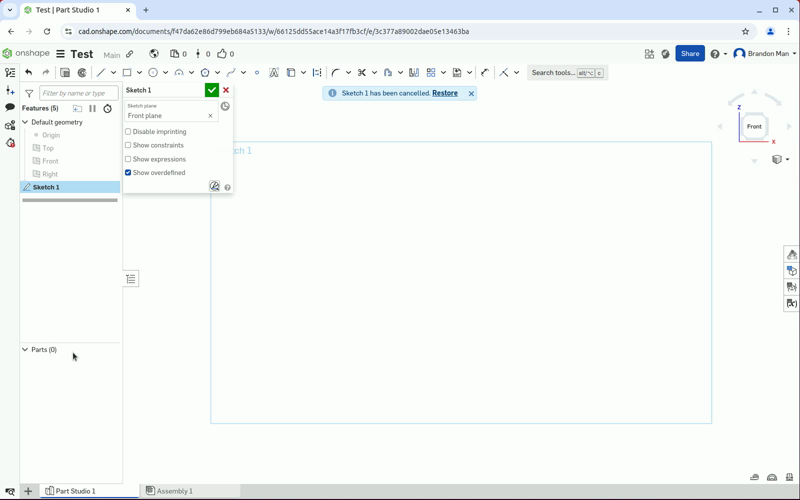
key(a)
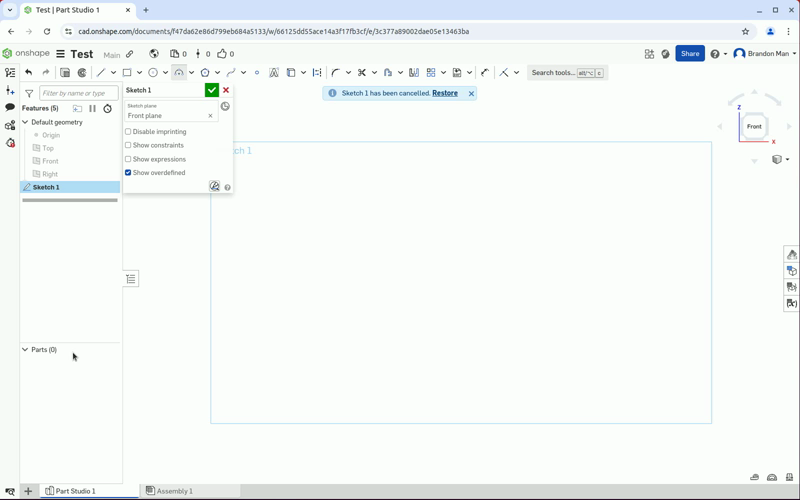
key_down(shift)
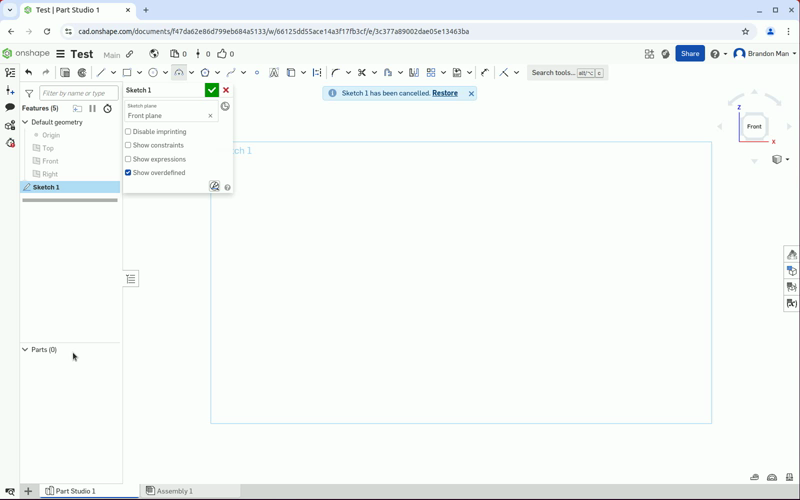
mouse_move(429, 278)
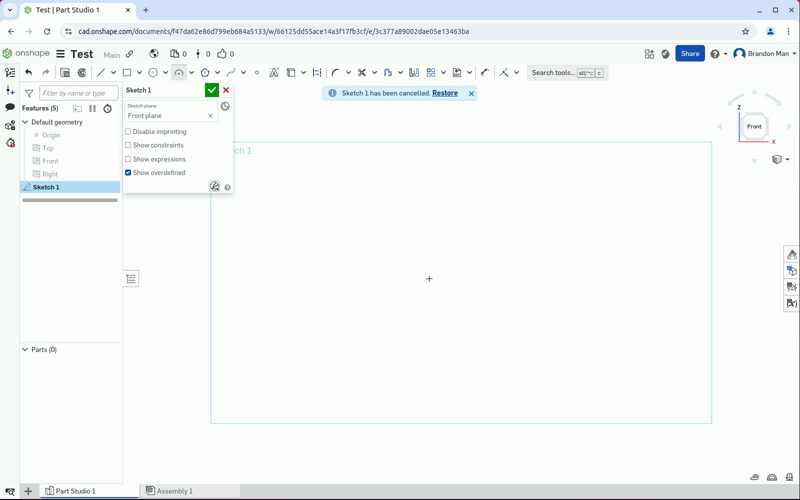
click(429, 278)
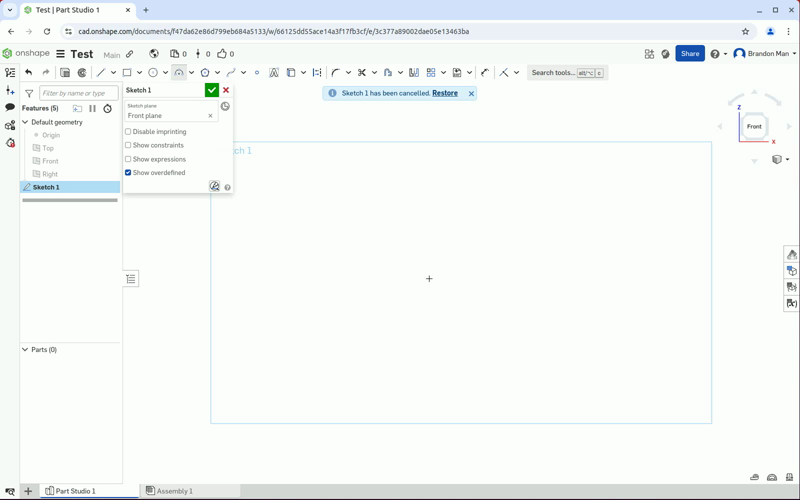
key_up(shift)
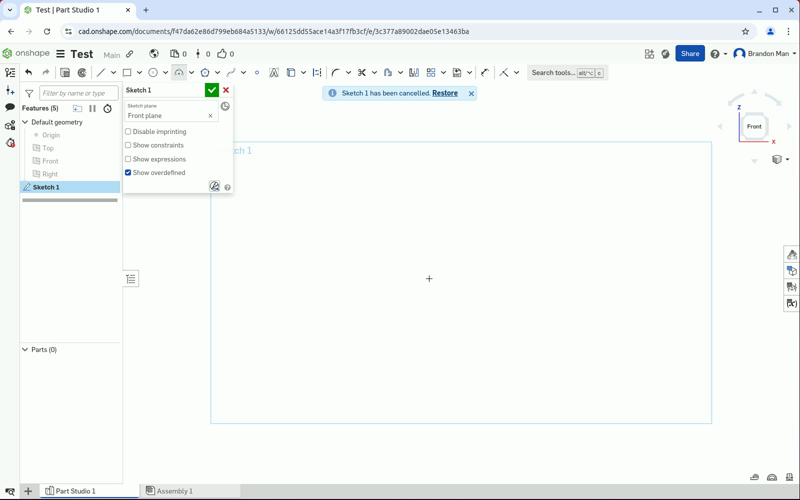
key_down(shift)
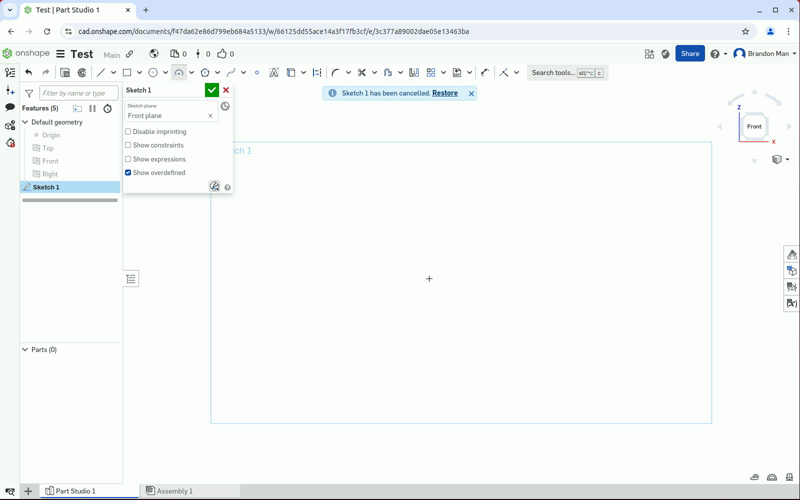
mouse_move(491, 278)
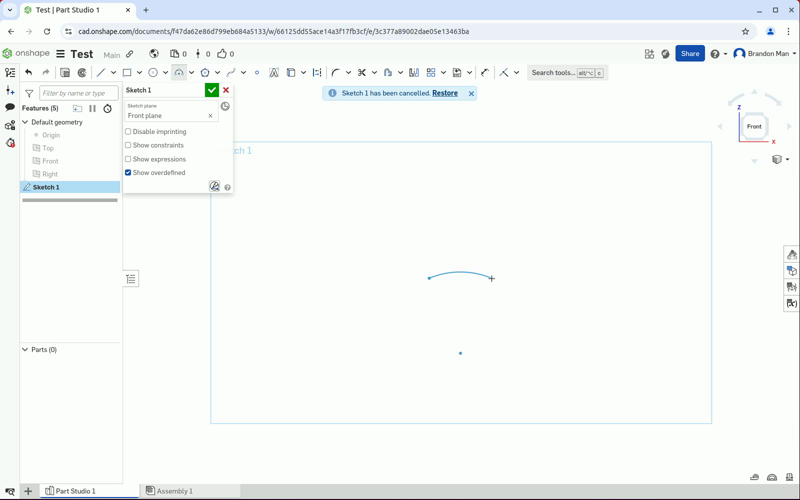
click(491, 278)
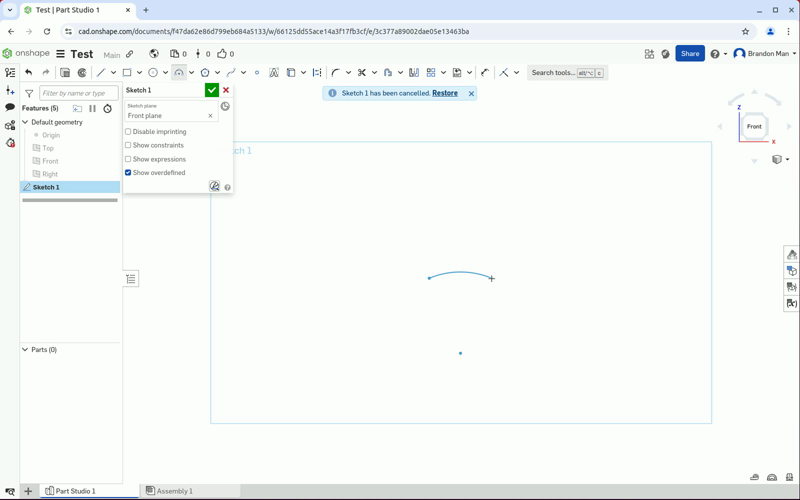
mouse_move(460, 314)
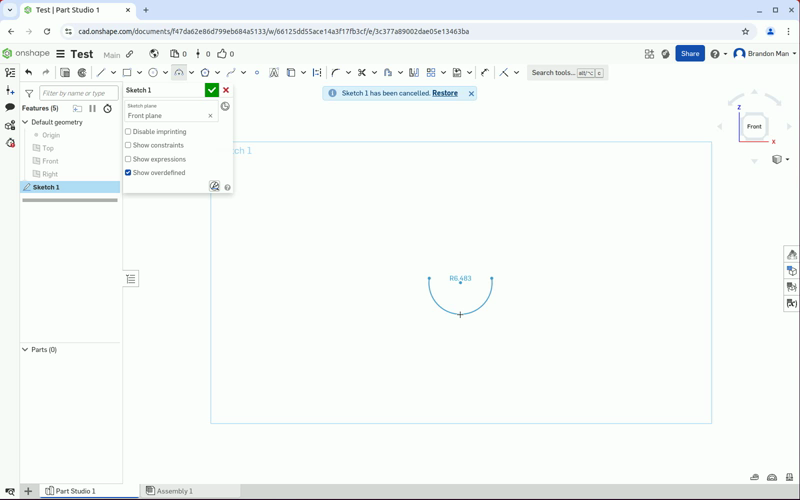
click(460, 314)
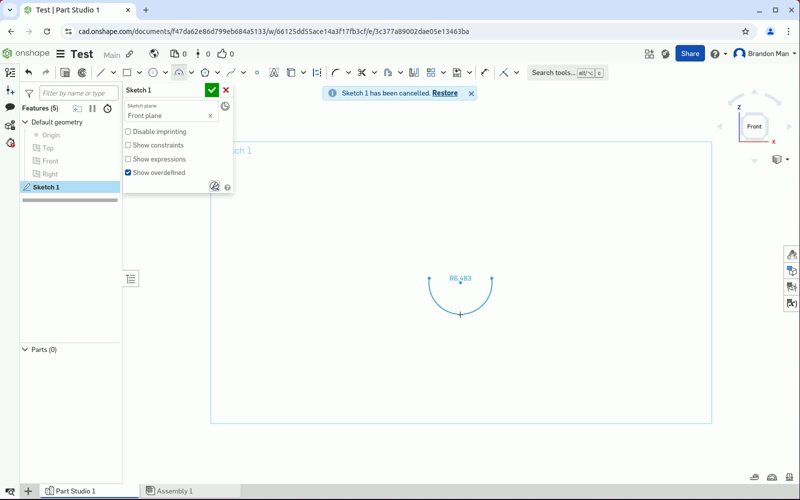
key_up(shift)
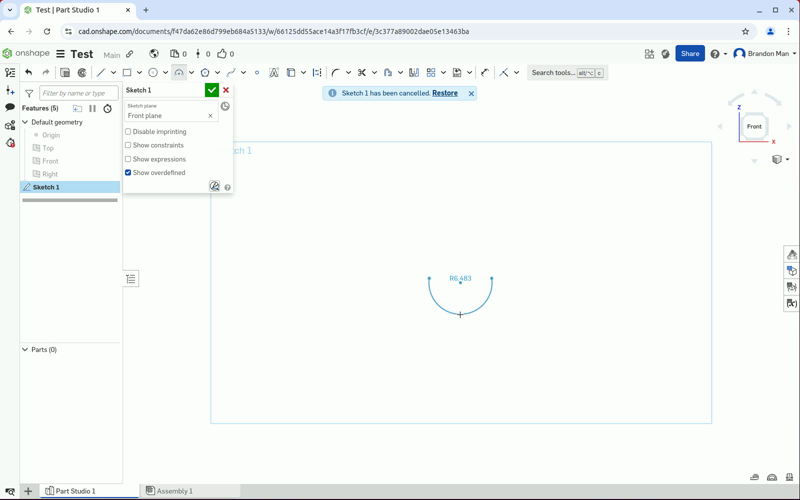
key(esc)
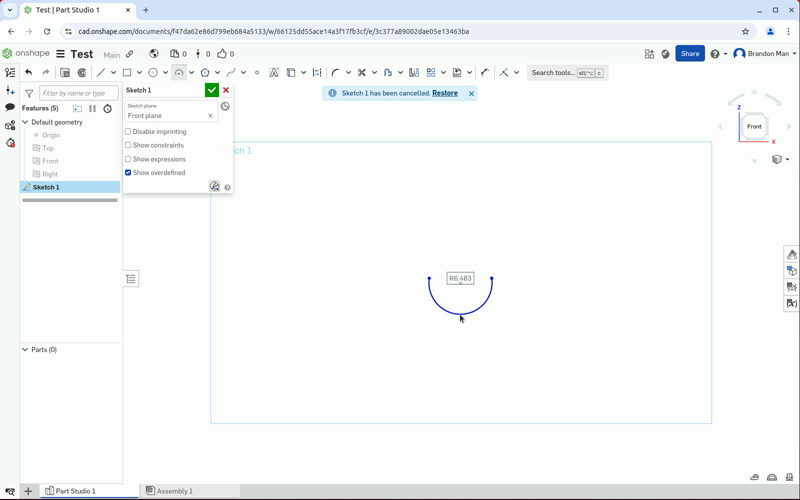
key(l)
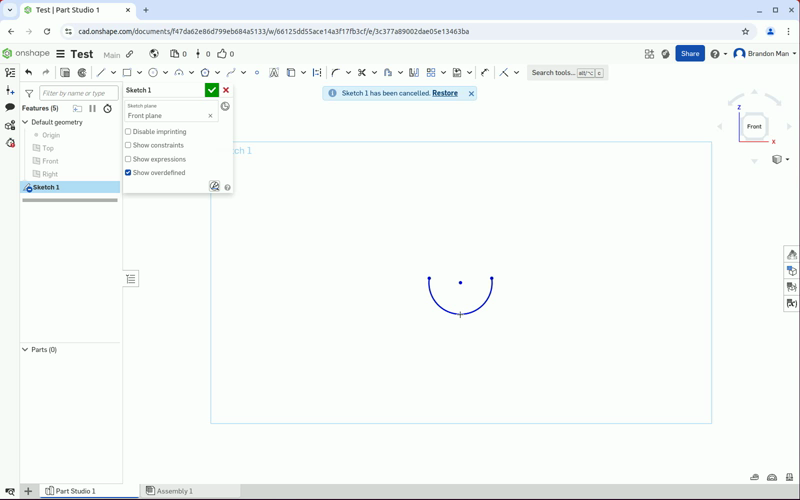
mouse_move(491, 278)
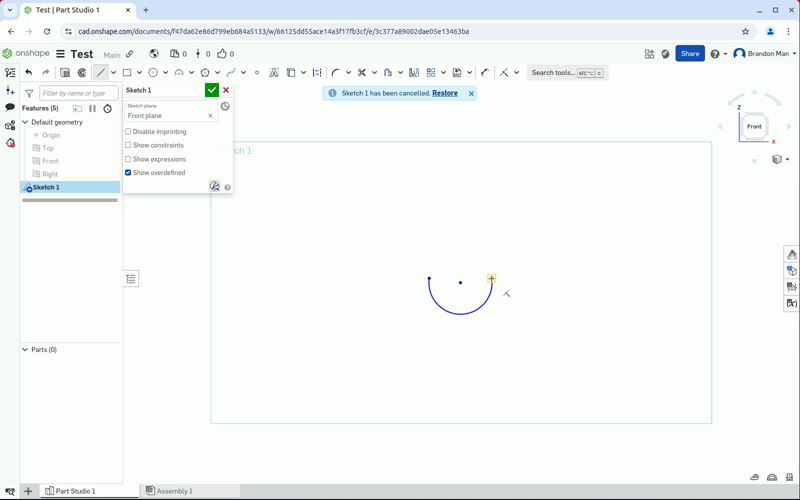
click(491, 278)
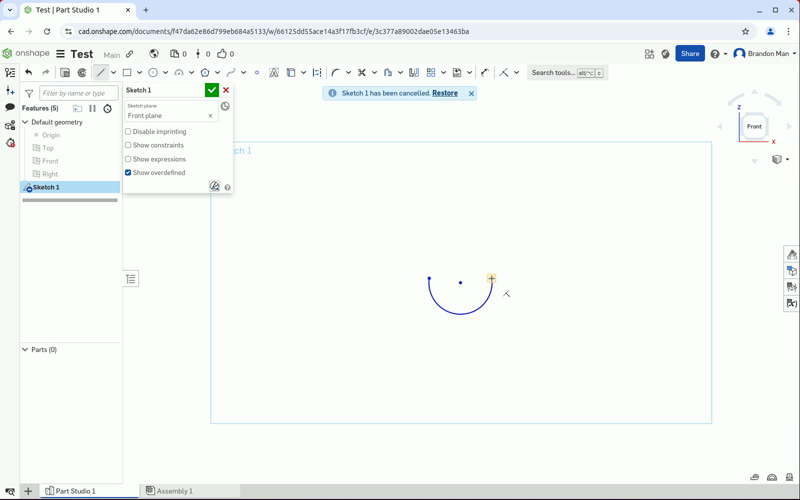
key_down(shift)
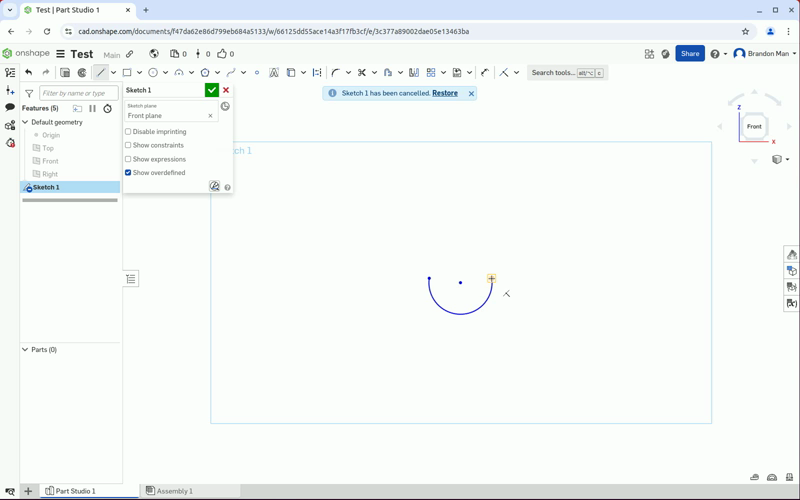
mouse_move(479, 186)
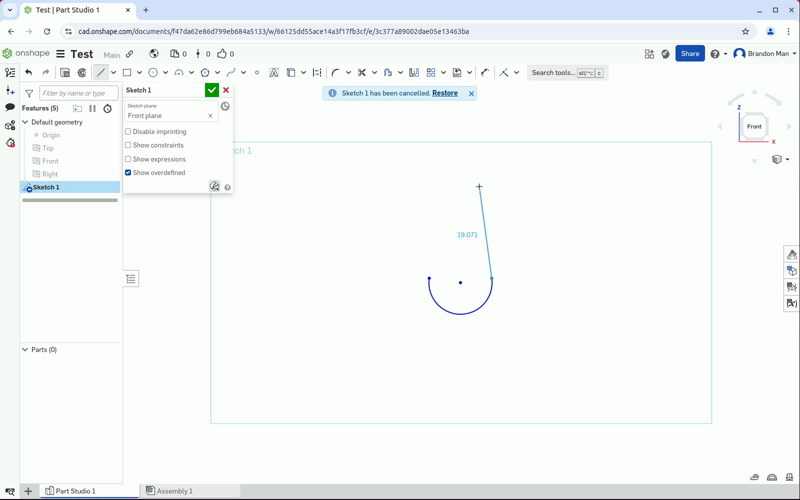
click(479, 186)
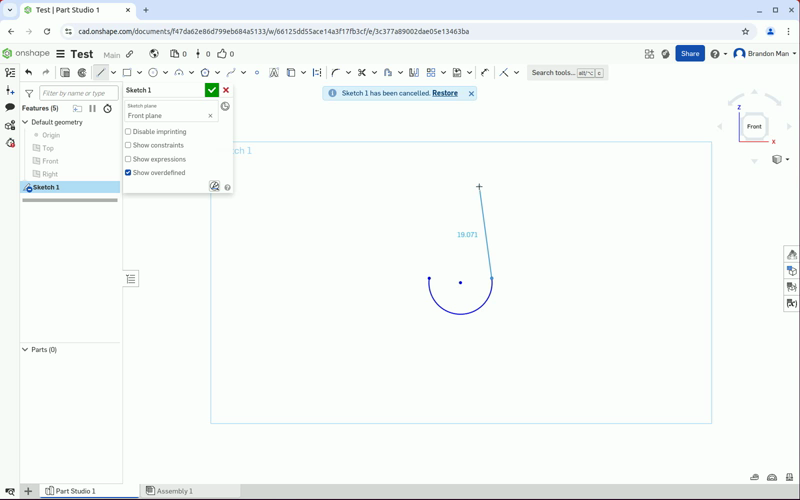
key_up(shift)
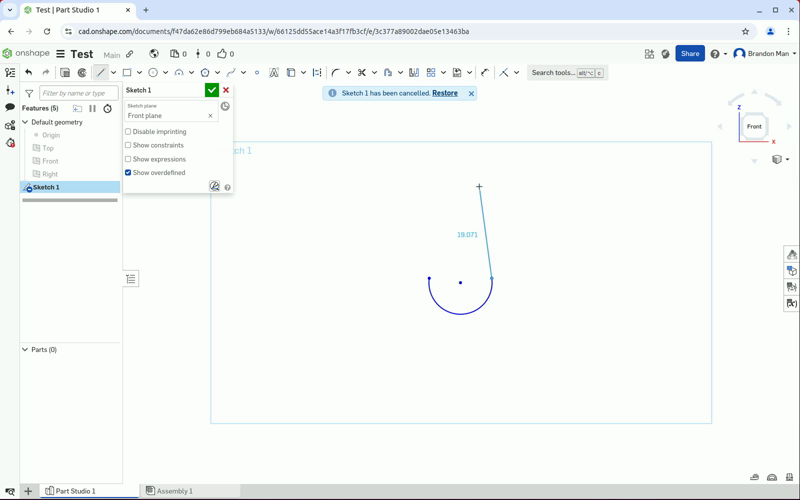
key(esc)
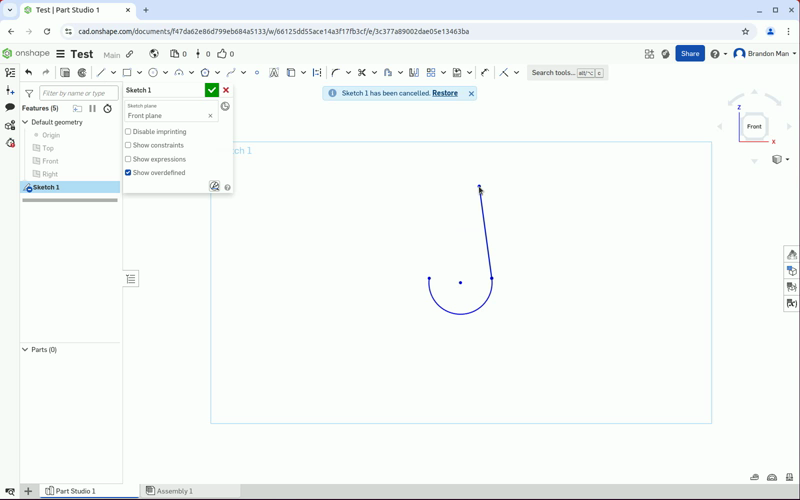
key(a)
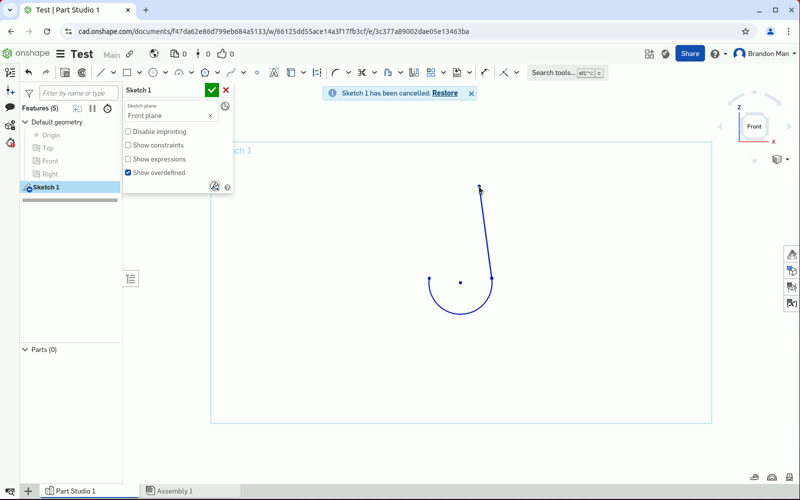
mouse_move(479, 186)
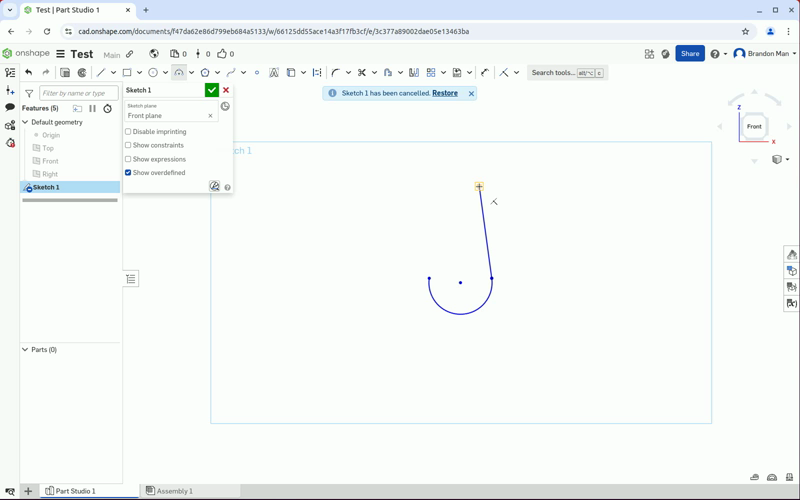
click(479, 186)
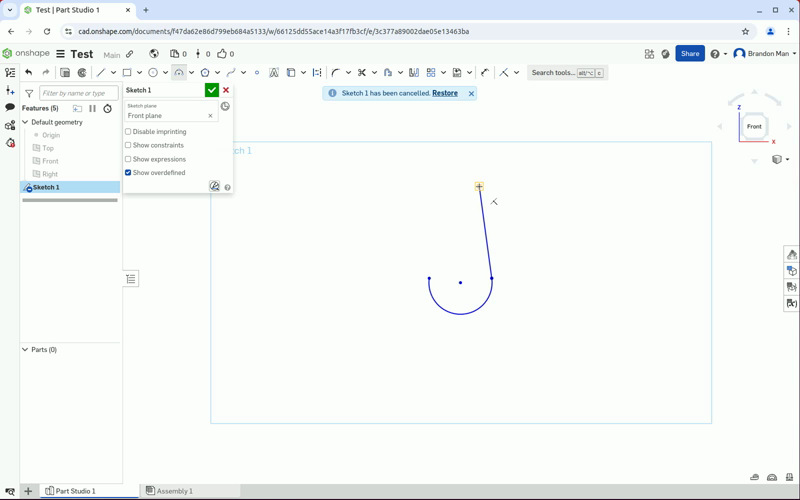
key_down(shift)
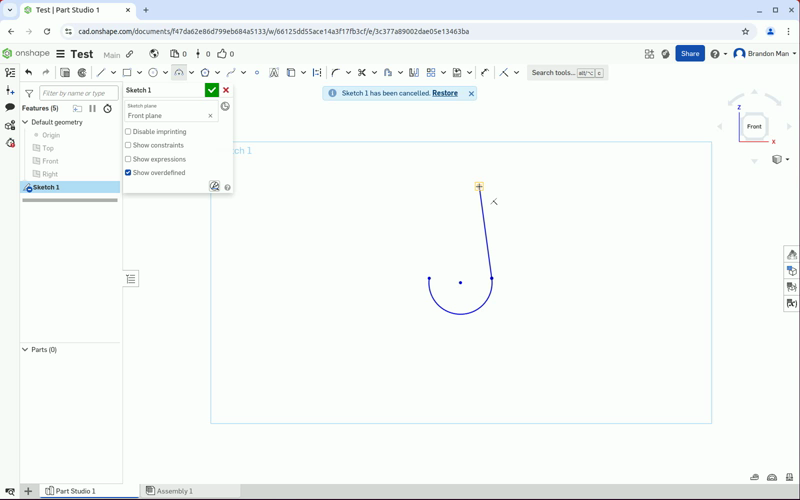
mouse_move(441, 186)
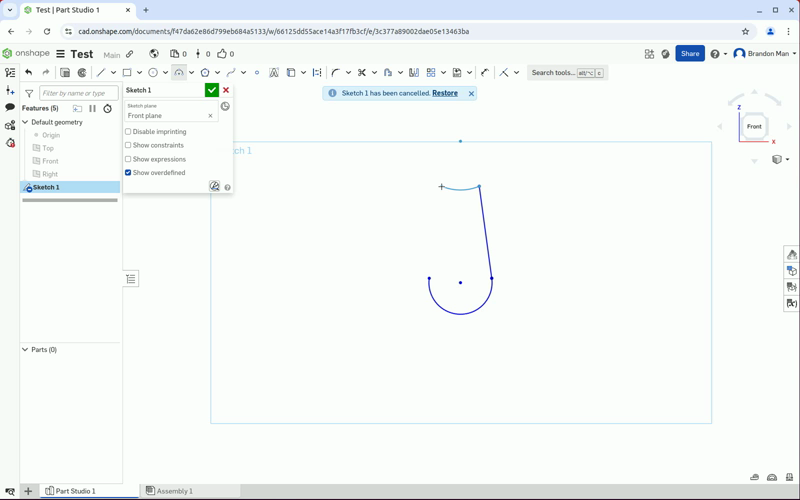
click(441, 186)
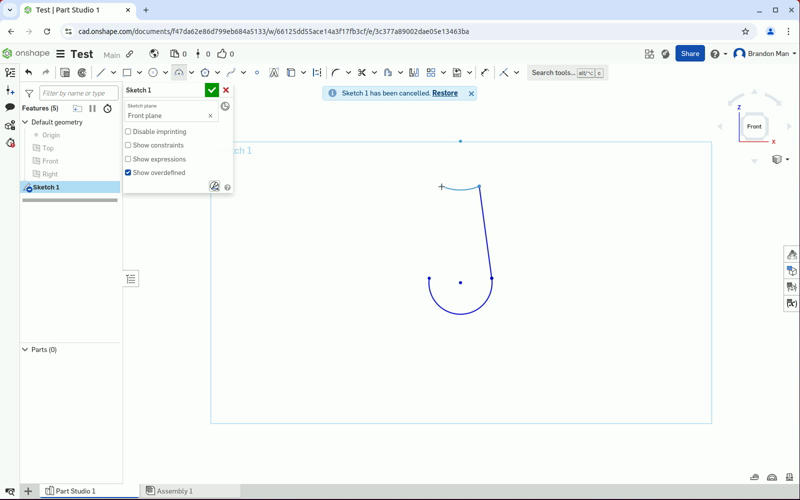
mouse_move(460, 169)
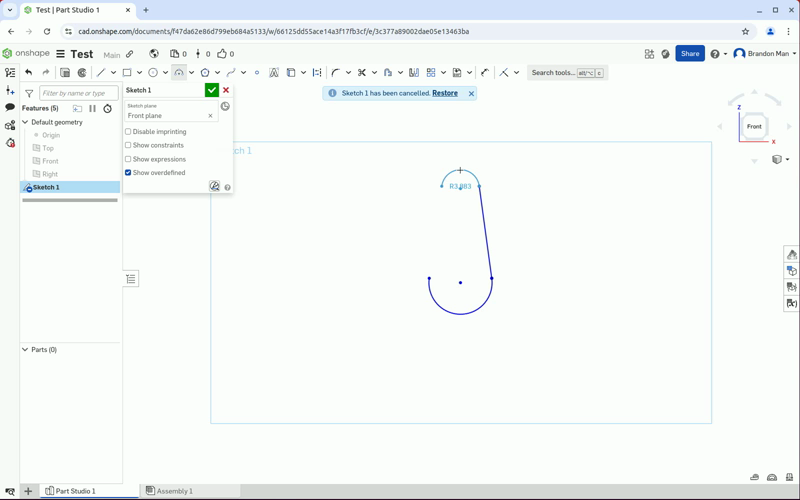
click(460, 169)
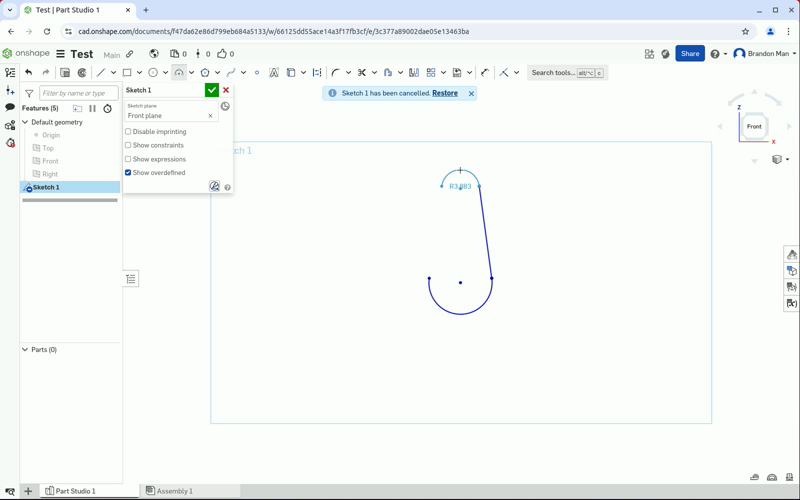
key_up(shift)
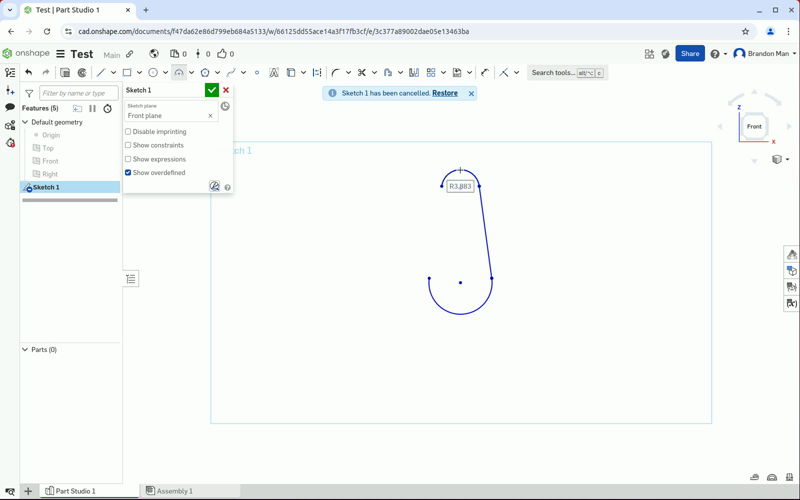
key(esc)
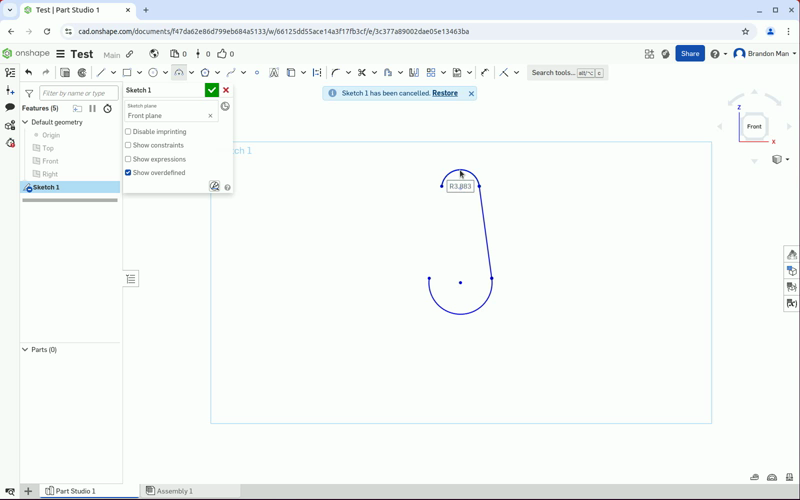
key(l)
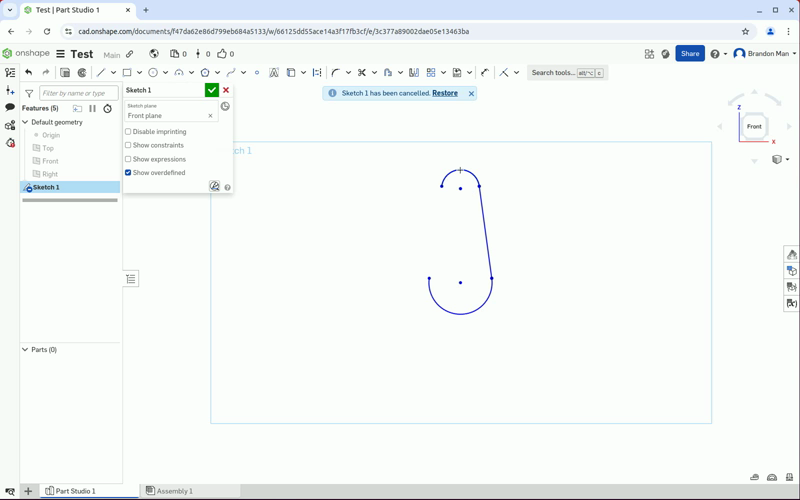
mouse_move(441, 186)
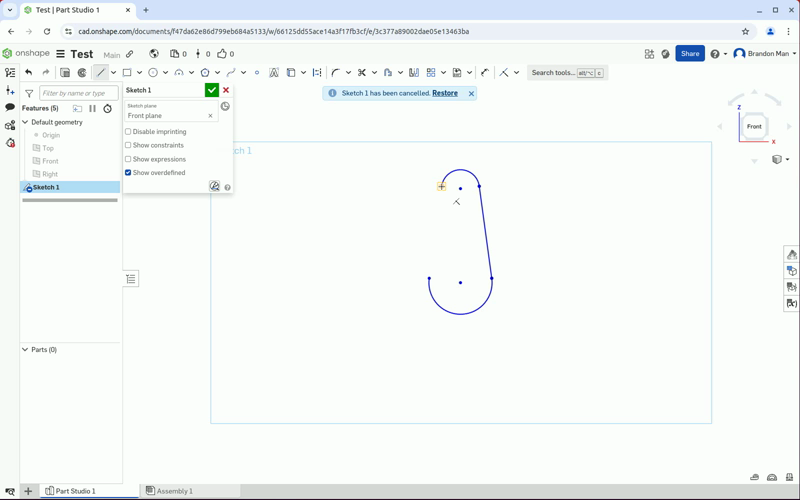
click(441, 186)
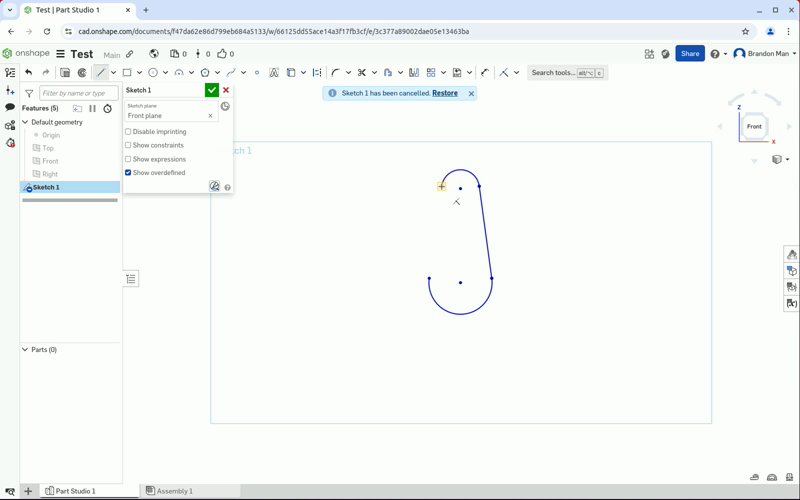
key_down(shift)
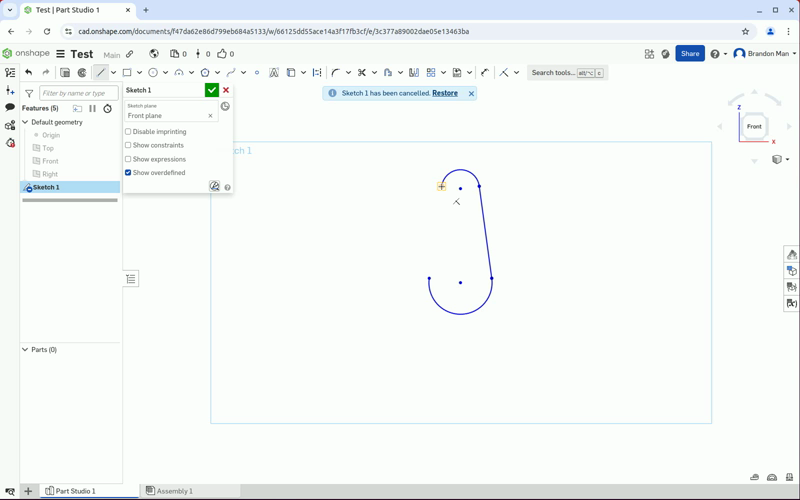
mouse_move(429, 278)
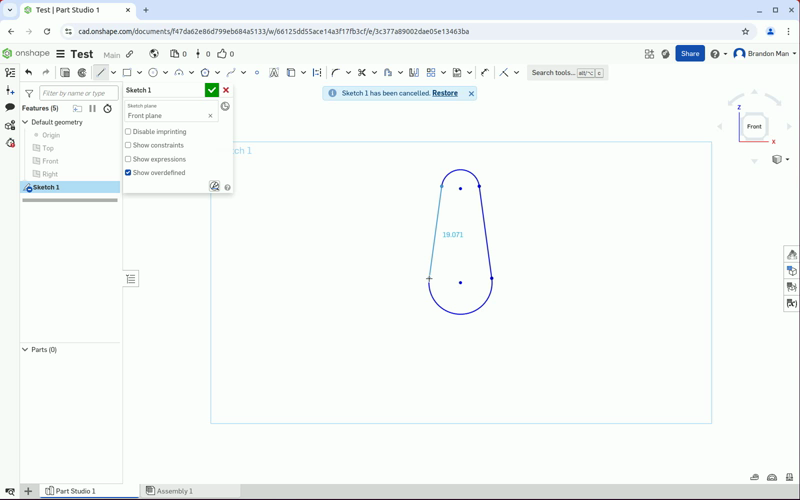
key_up(shift)
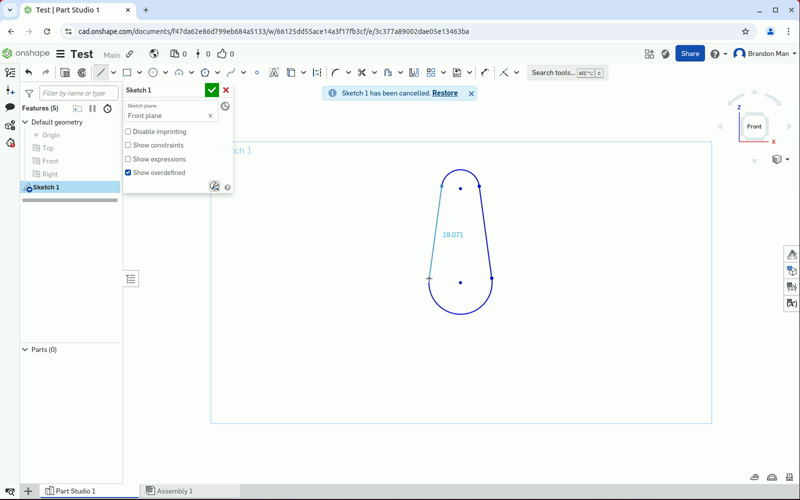
click(429, 278)
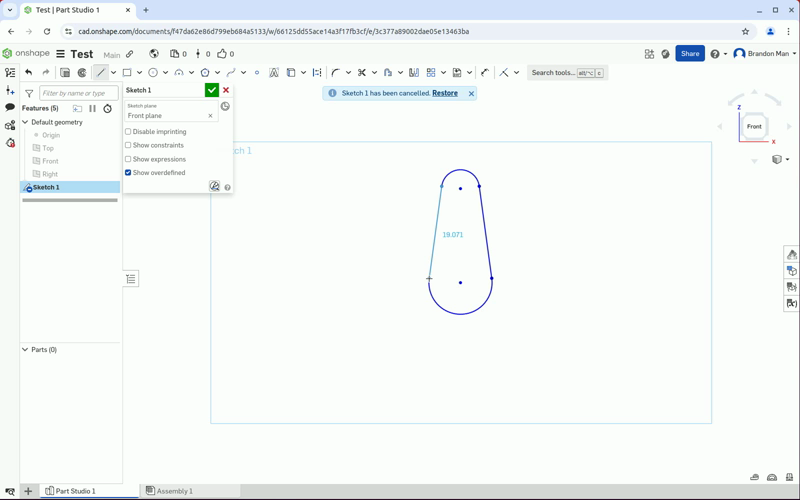
key(esc)
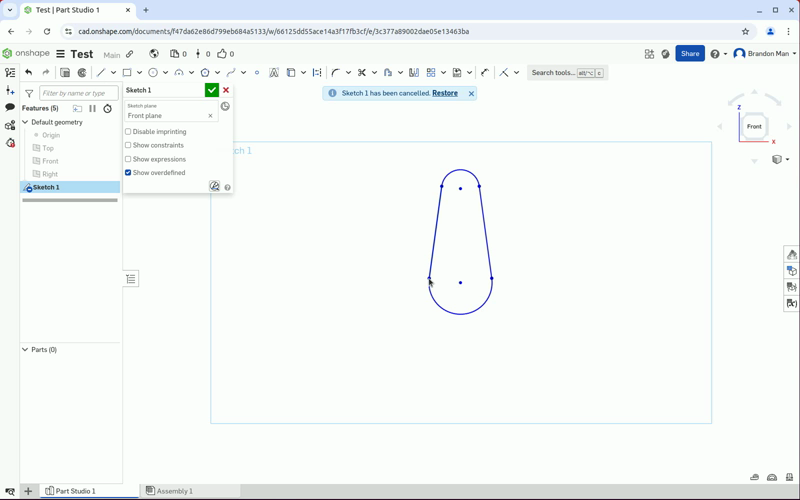
key(c)
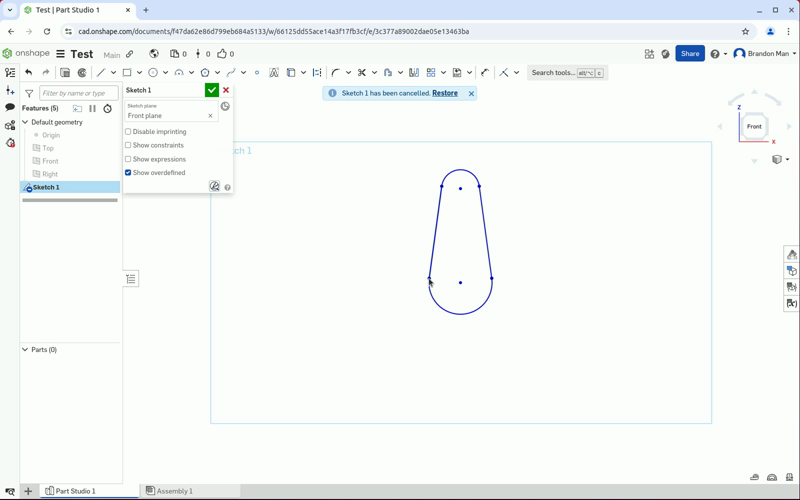
key_down(shift)
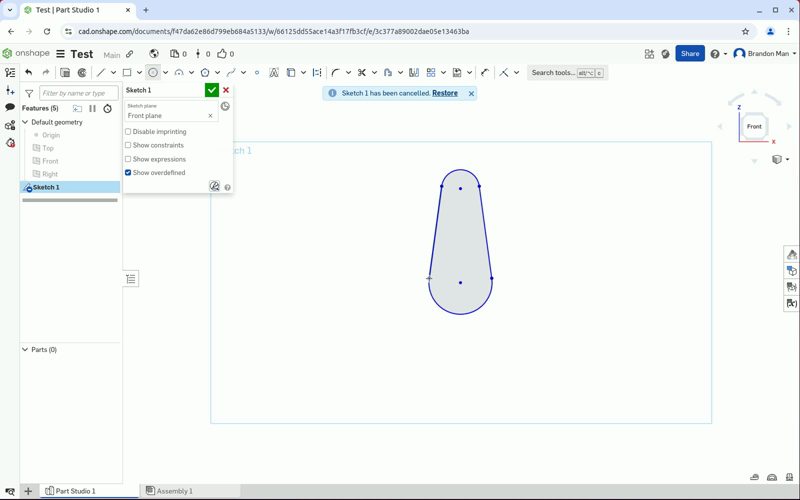
mouse_move(459, 282)
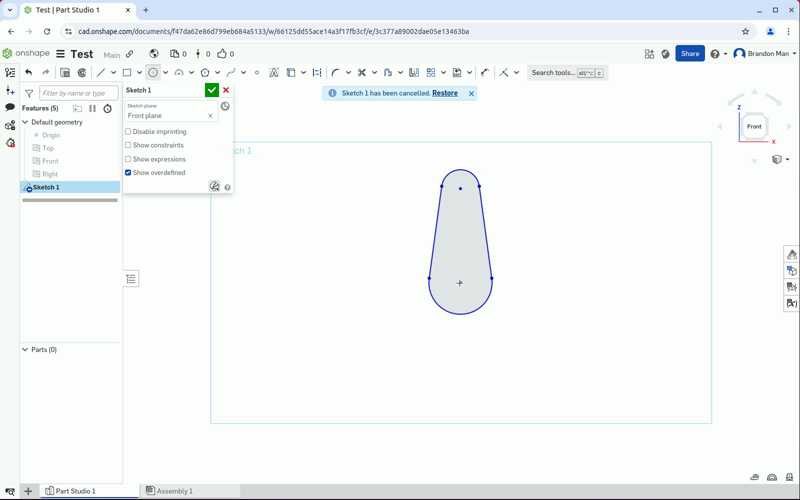
scroll(6)
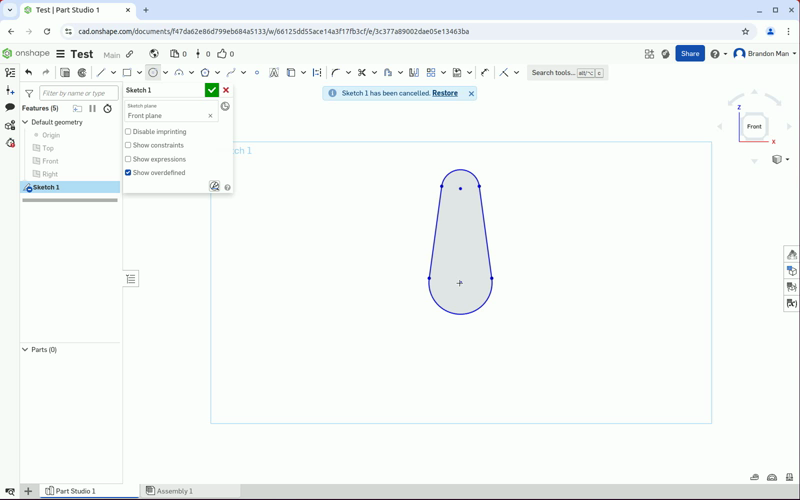
scroll(6)
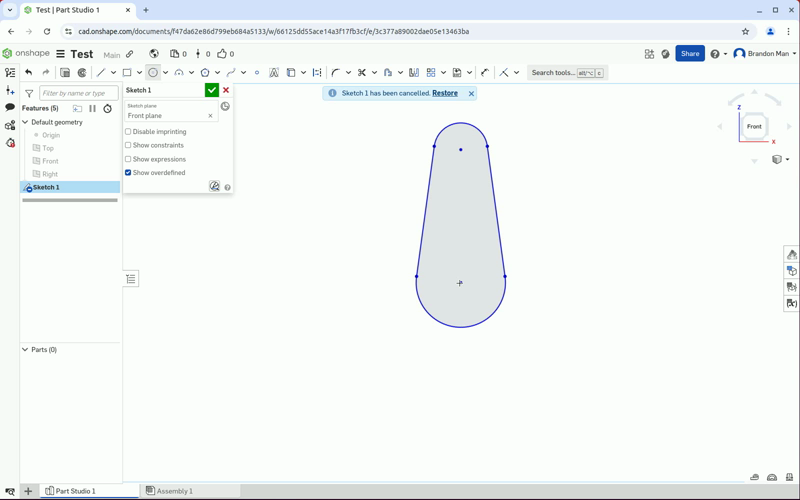
scroll(6)
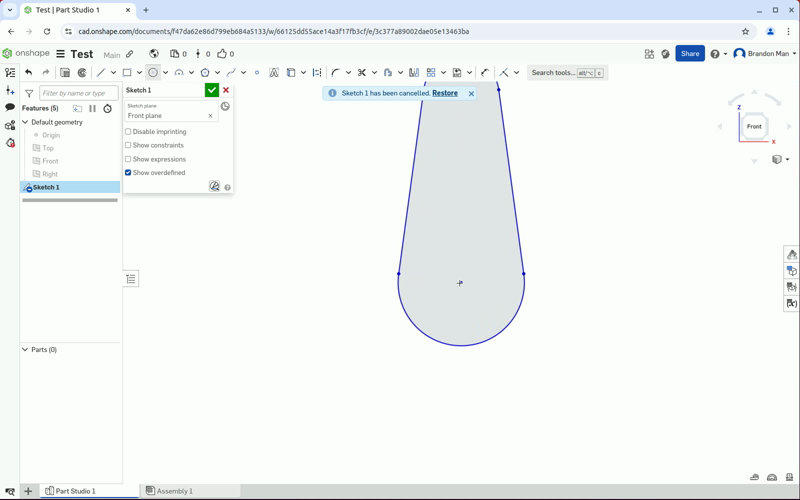
scroll(6)
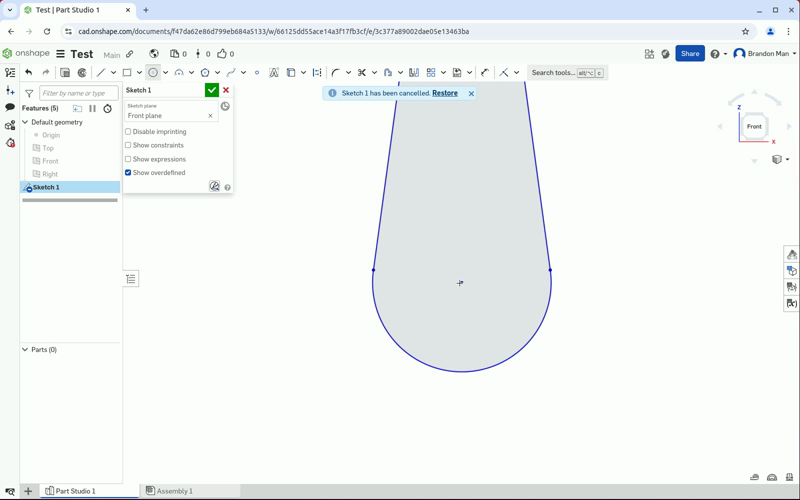
scroll(6)
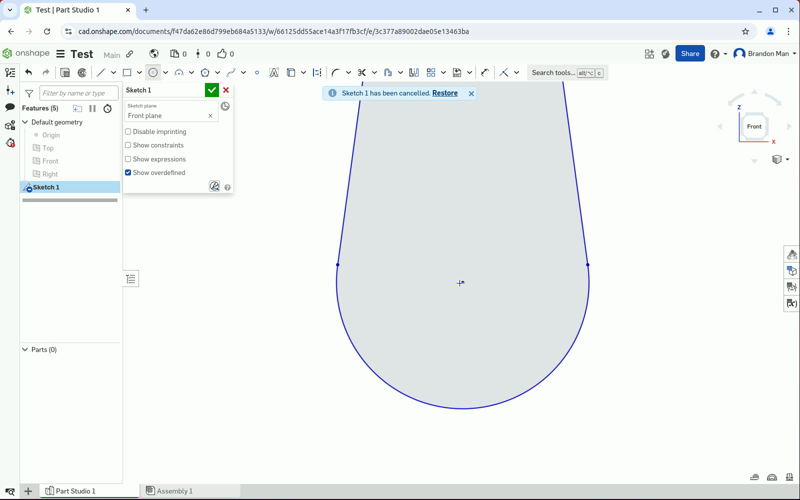
scroll(6)
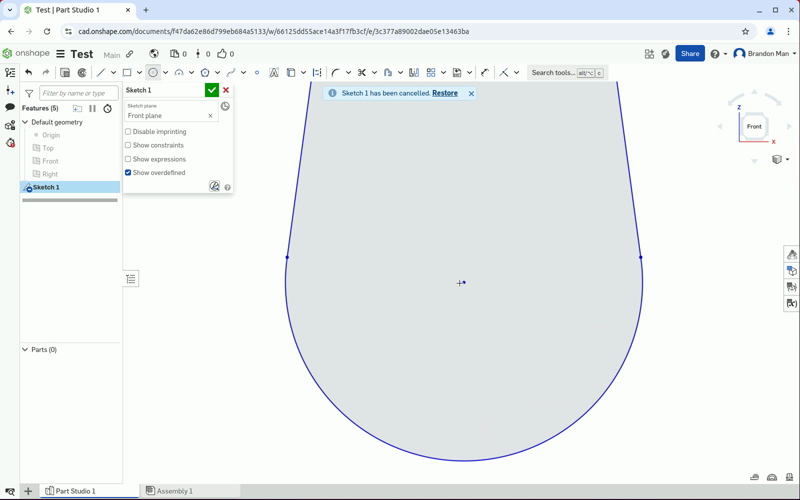
scroll(6)
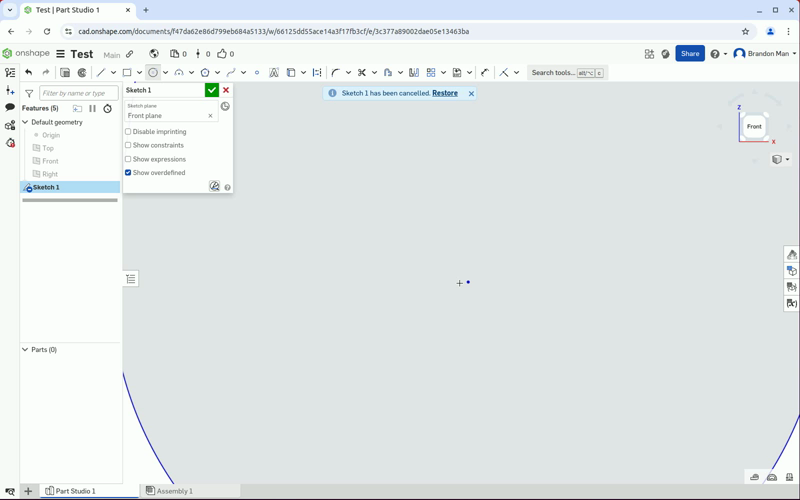
click(459, 282)
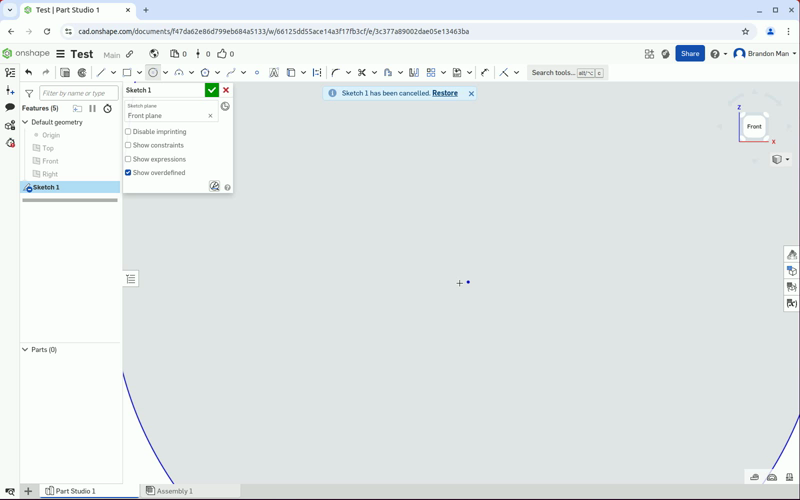
scroll(-6)
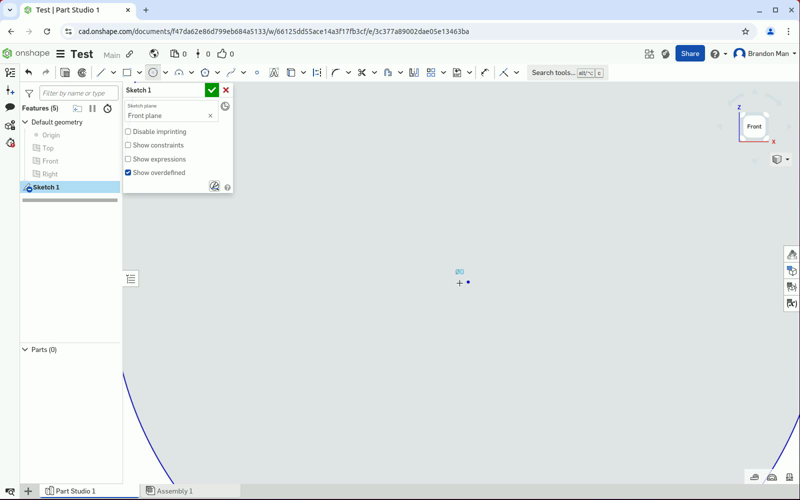
scroll(-6)
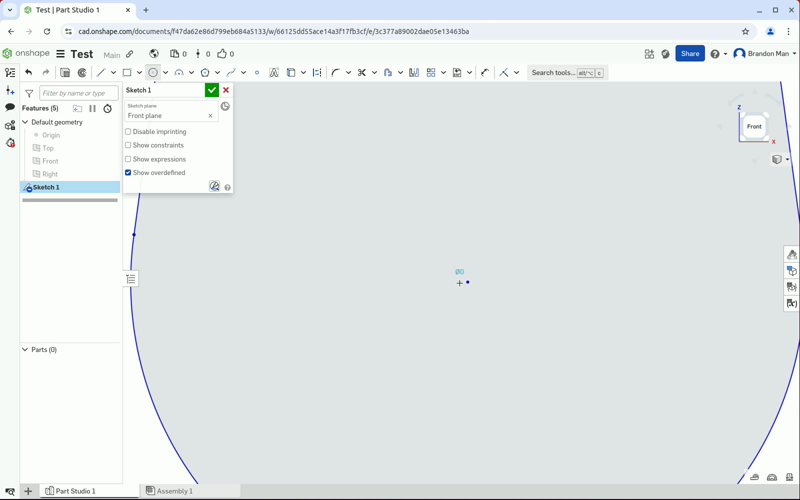
scroll(-6)
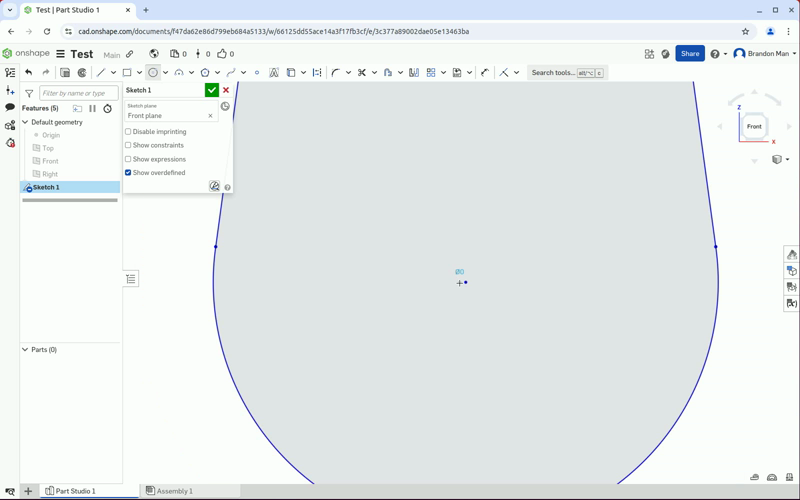
scroll(-6)
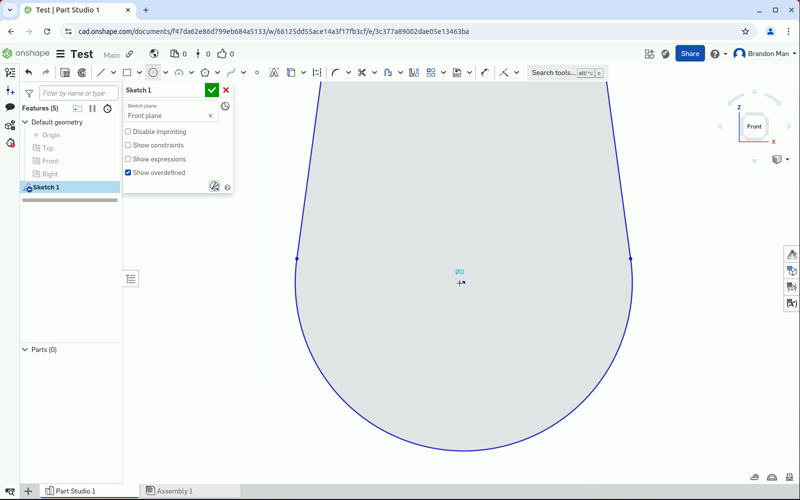
scroll(-6)
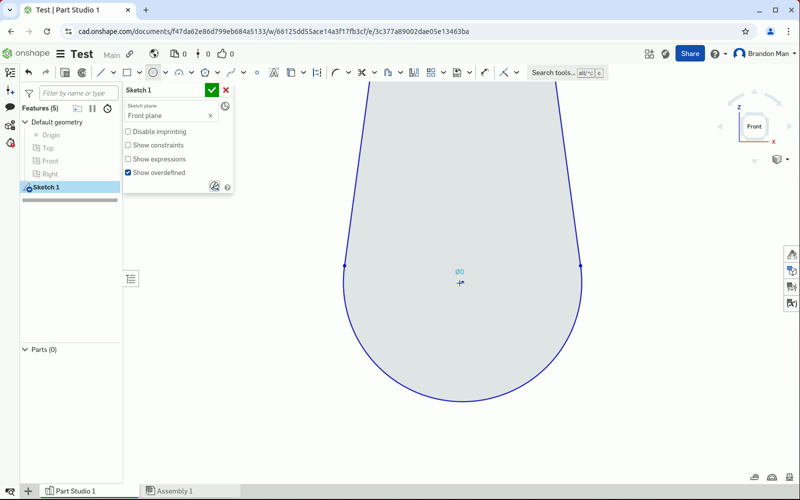
scroll(-6)
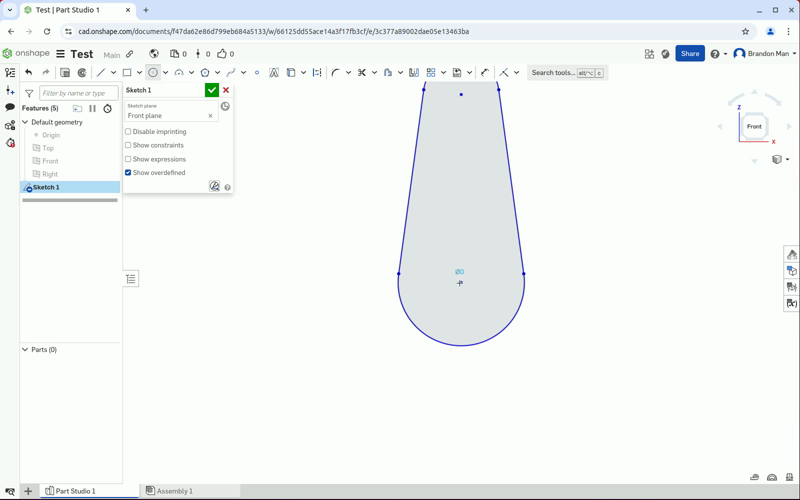
scroll(-6)
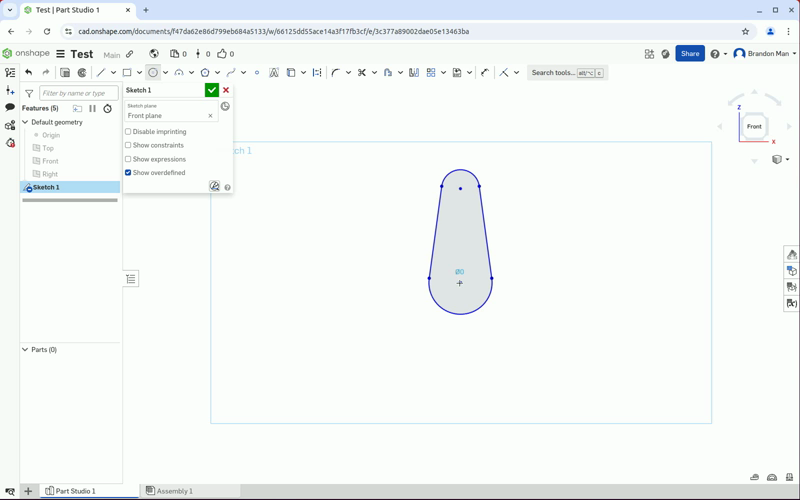
key_up(shift)
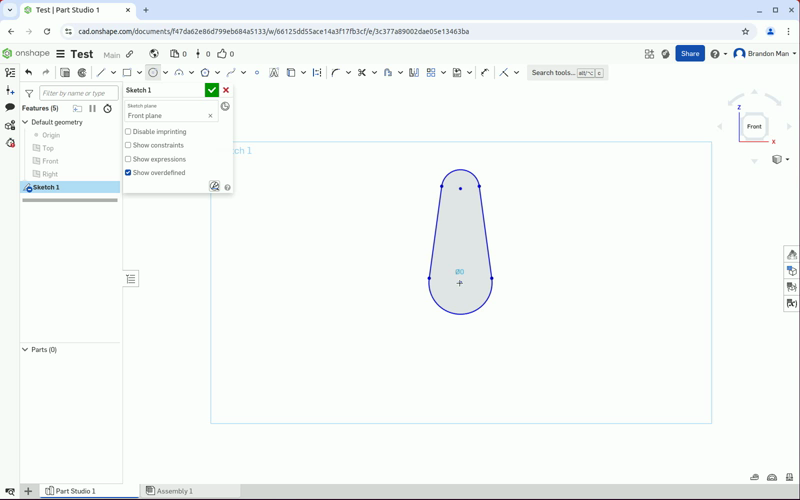
mouse_move(480, 282)
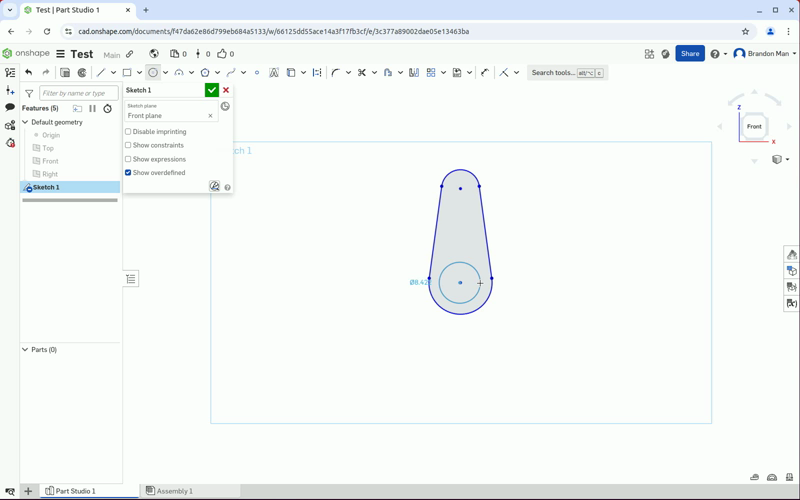
click(480, 282)
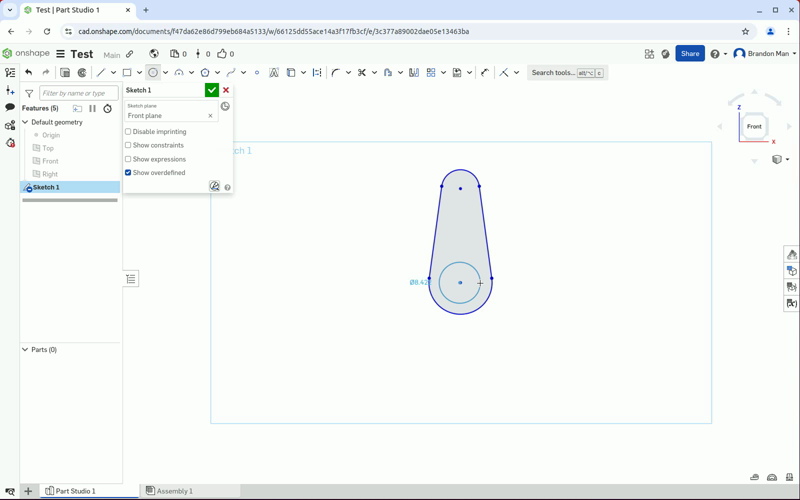
key(esc)
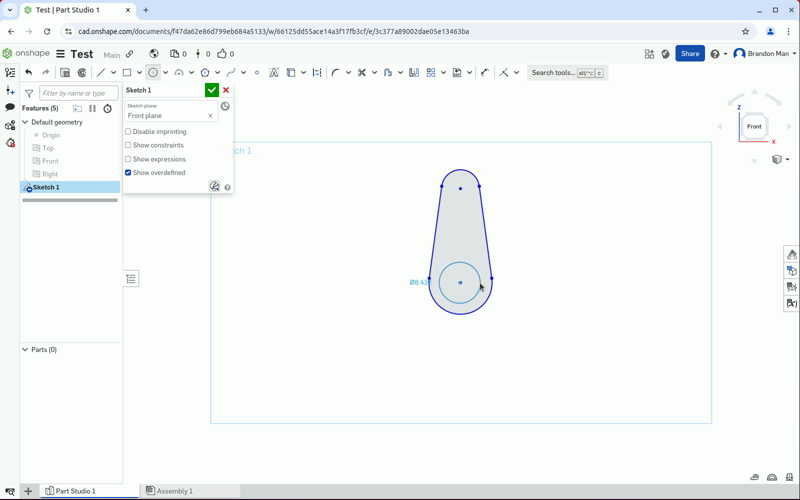
key(c)
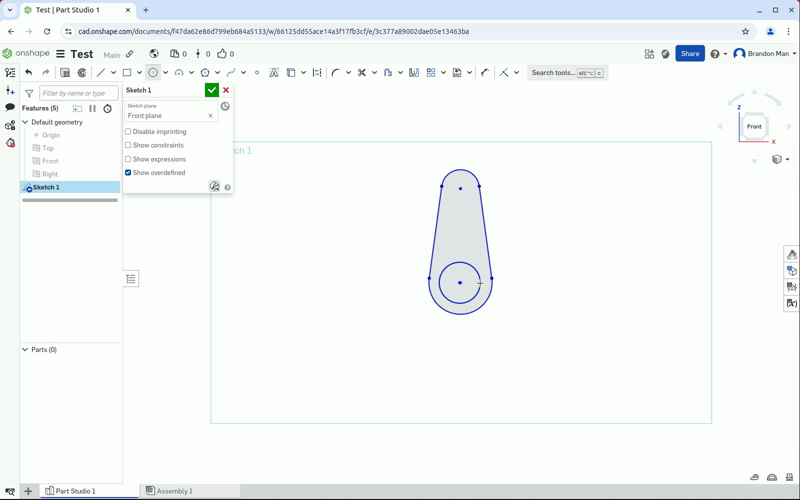
key_down(shift)
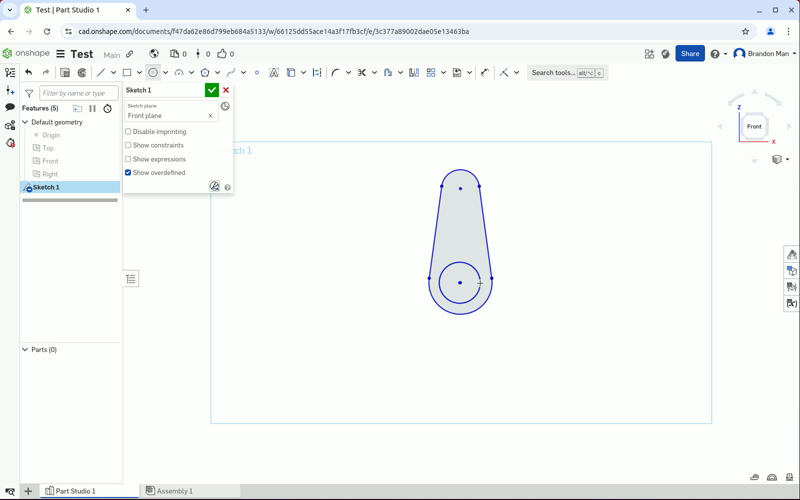
mouse_move(459, 189)
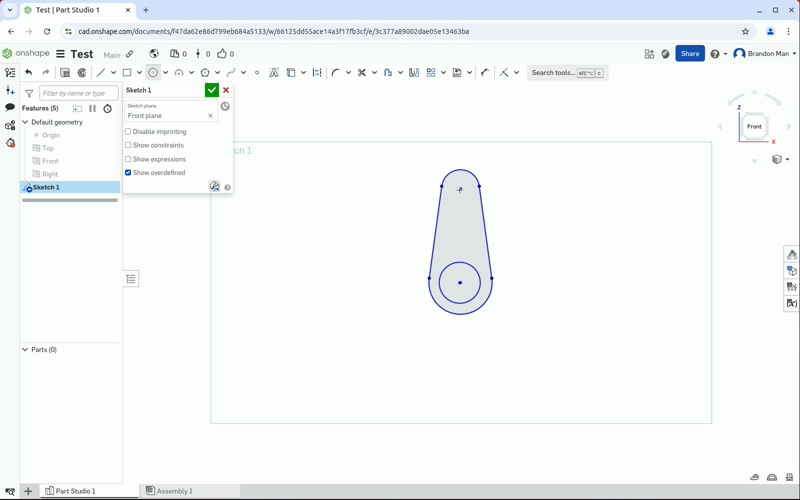
scroll(6)
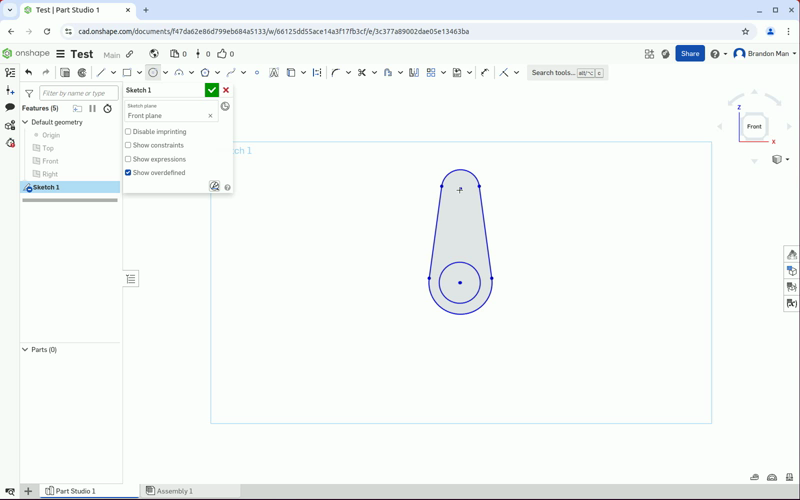
scroll(6)
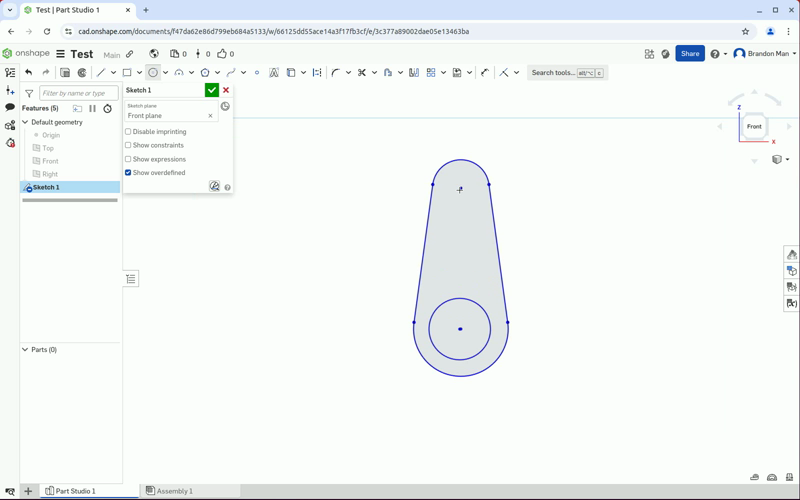
scroll(6)
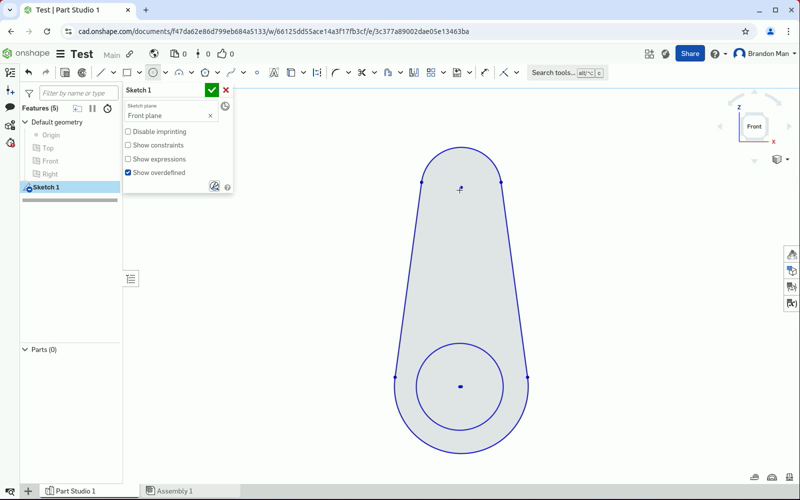
scroll(6)
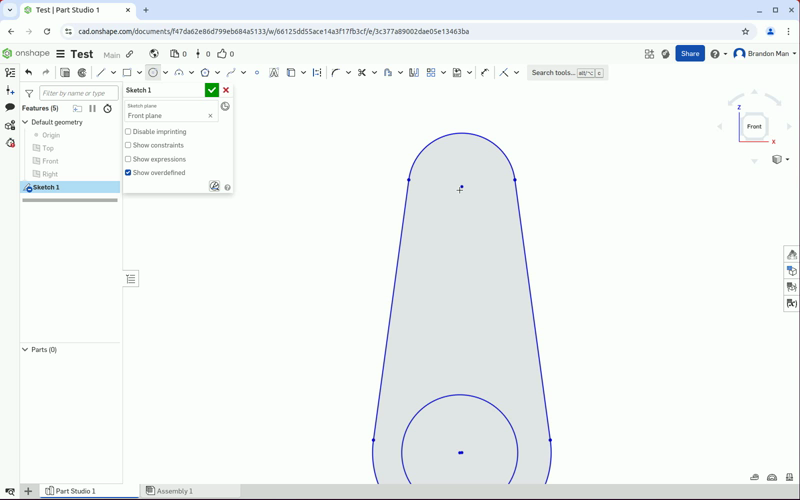
scroll(6)
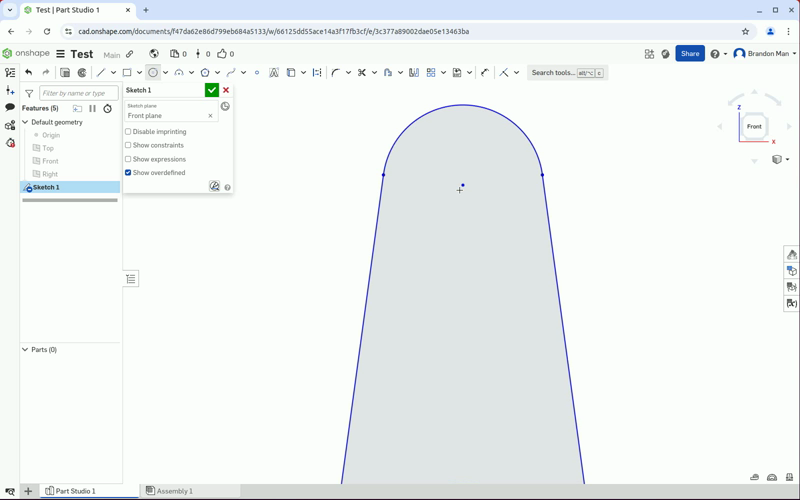
scroll(6)
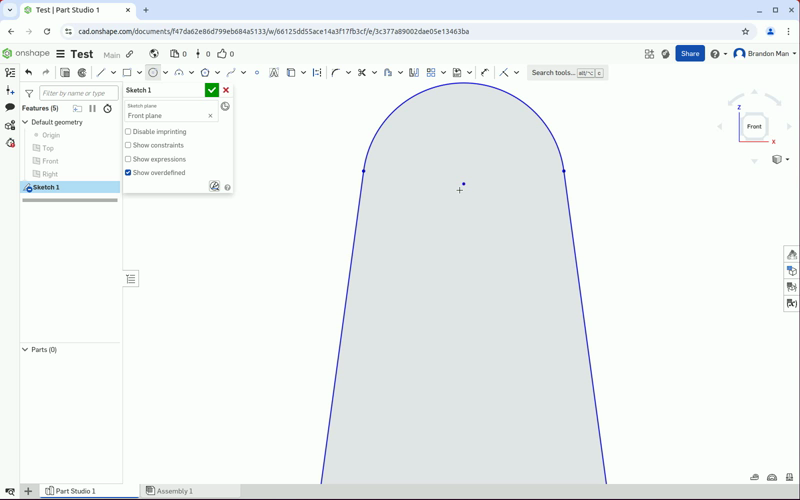
scroll(6)
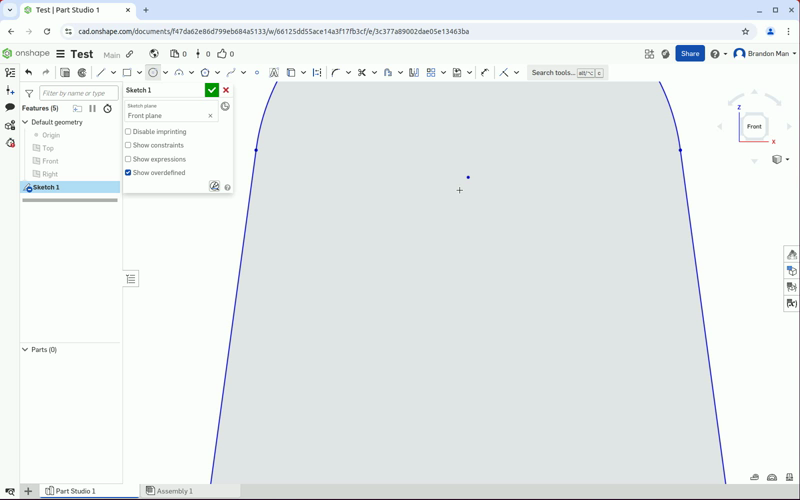
click(459, 189)
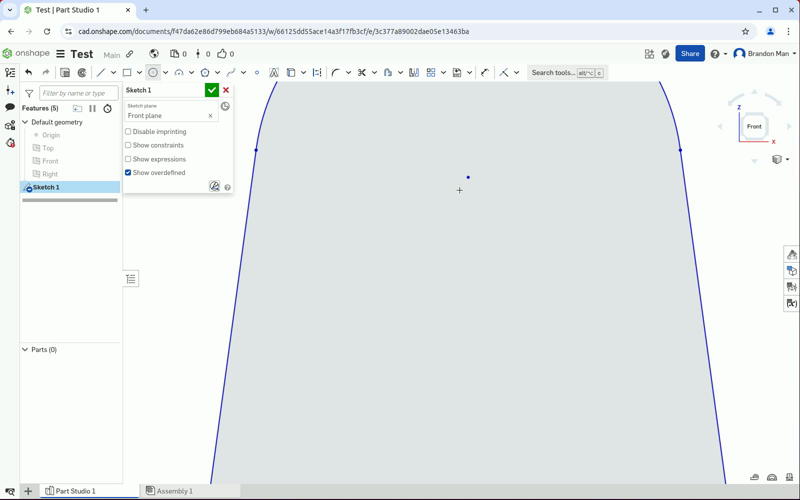
scroll(-6)
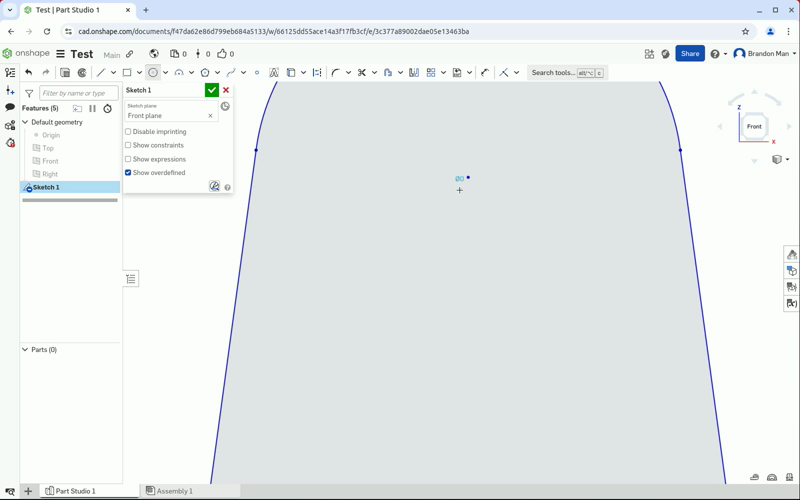
scroll(-6)
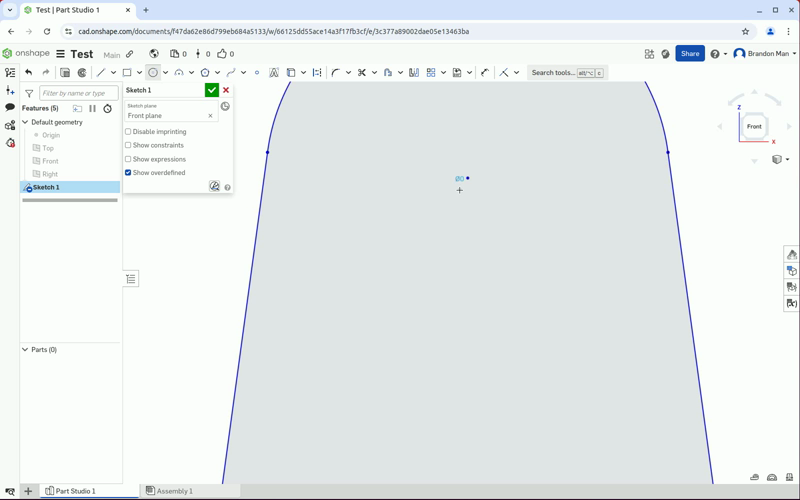
scroll(-6)
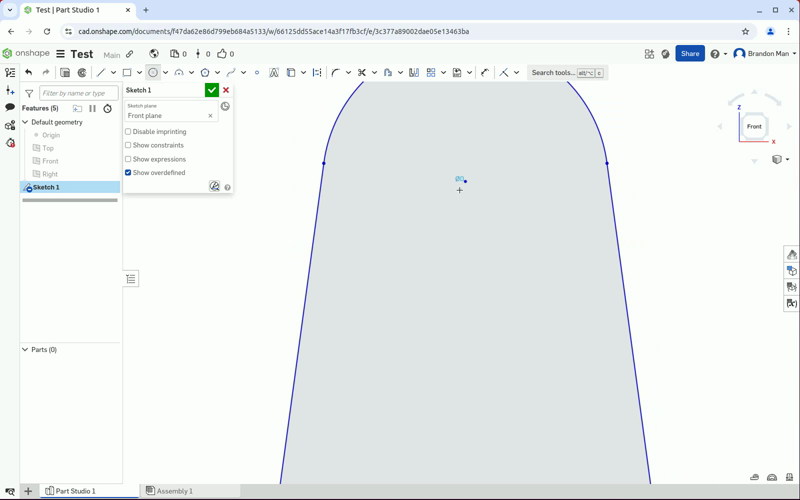
scroll(-6)
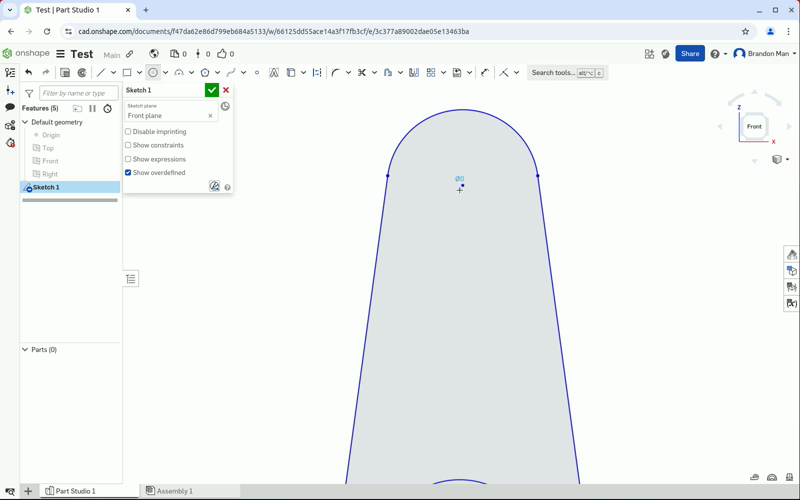
scroll(-6)
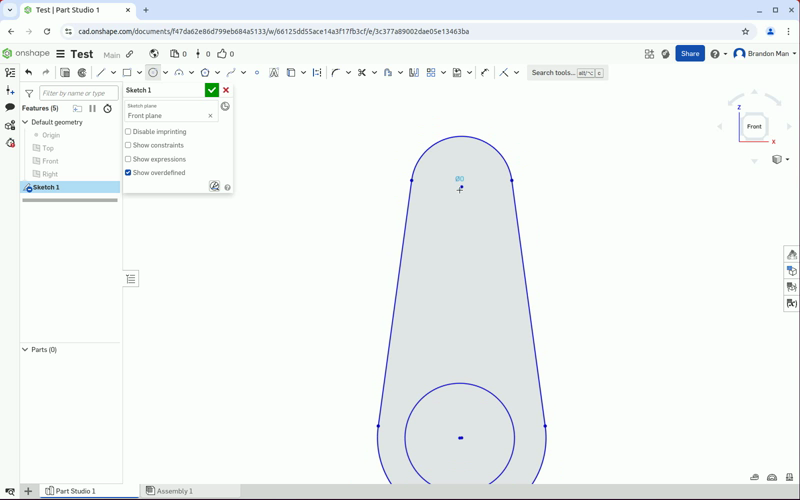
scroll(-6)
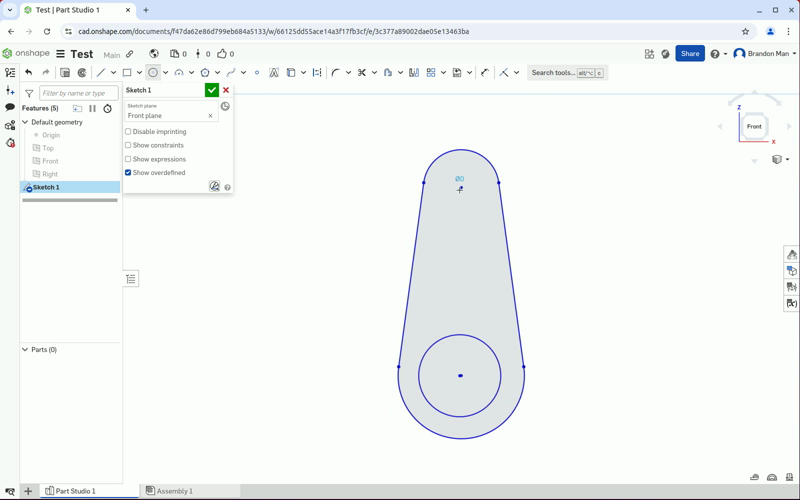
scroll(-6)
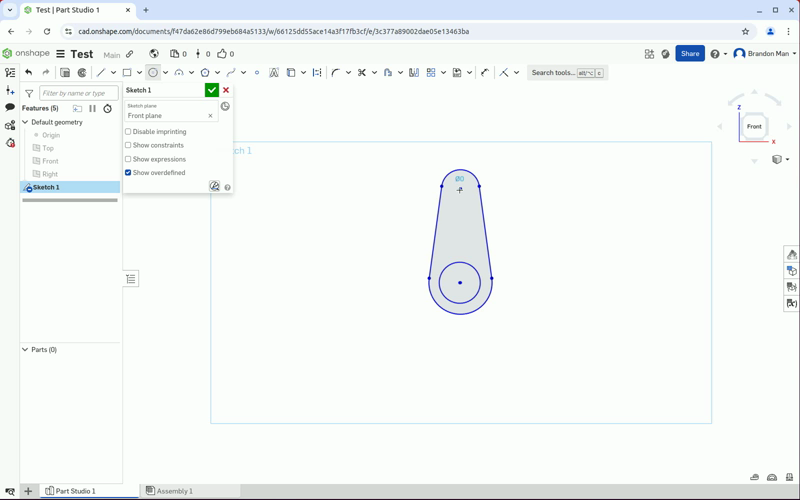
key_up(shift)
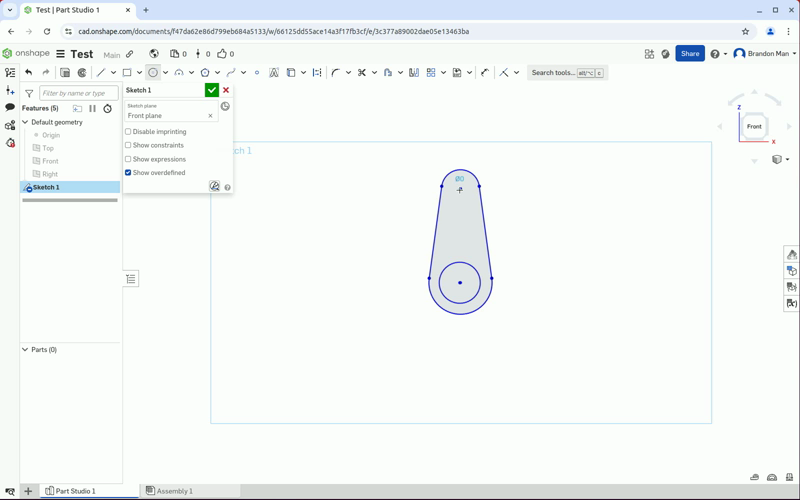
mouse_move(470, 189)
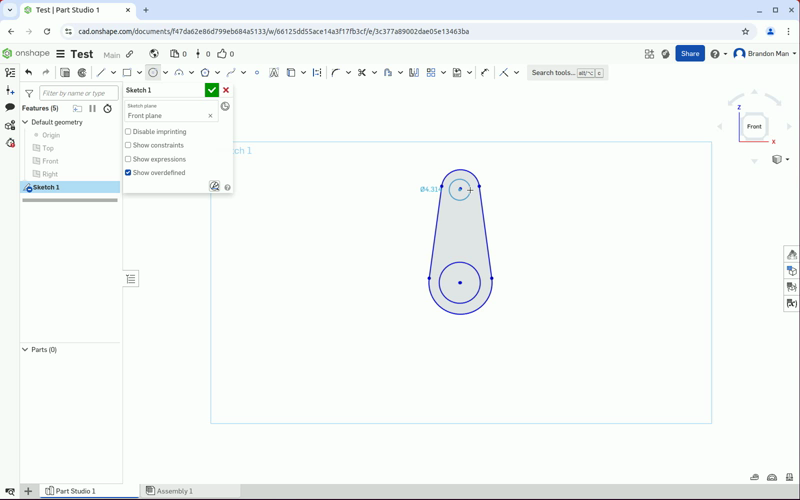
click(470, 189)
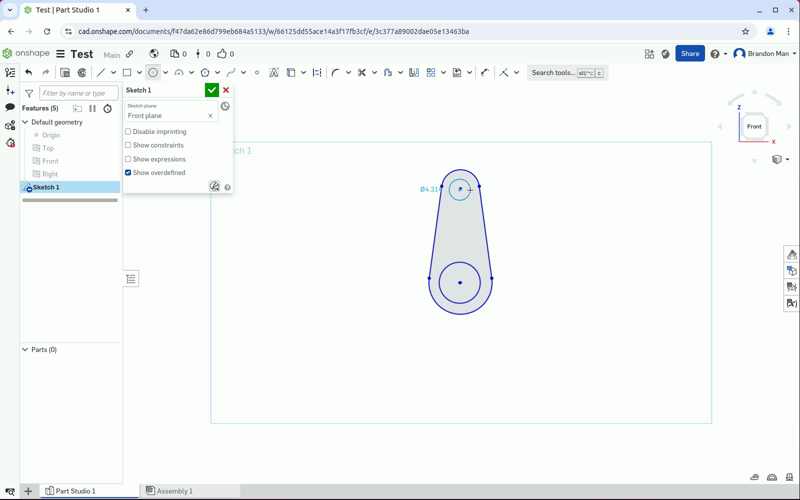
key(esc)
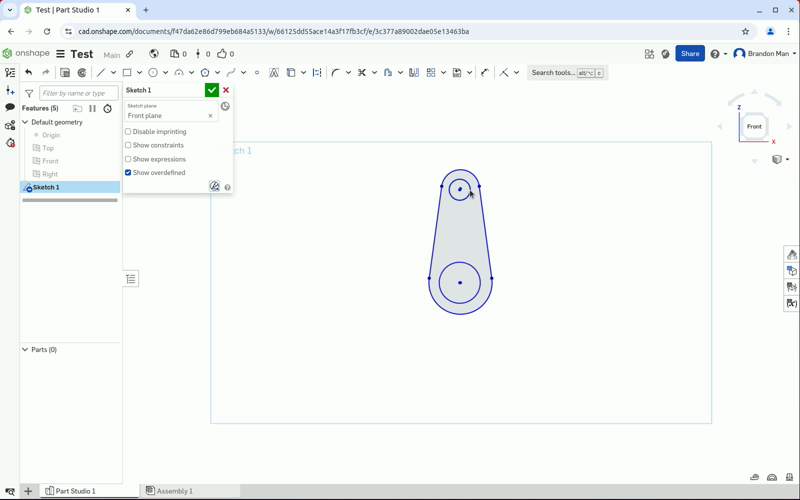
mouse_move(457, 208)
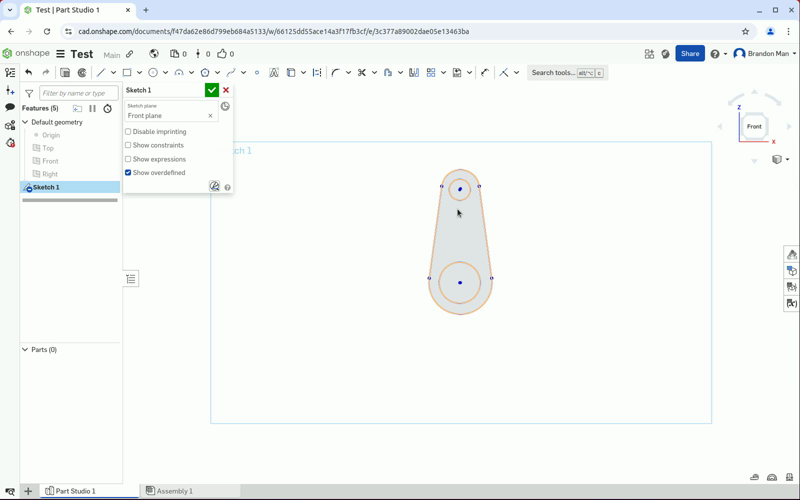
click(457, 208)
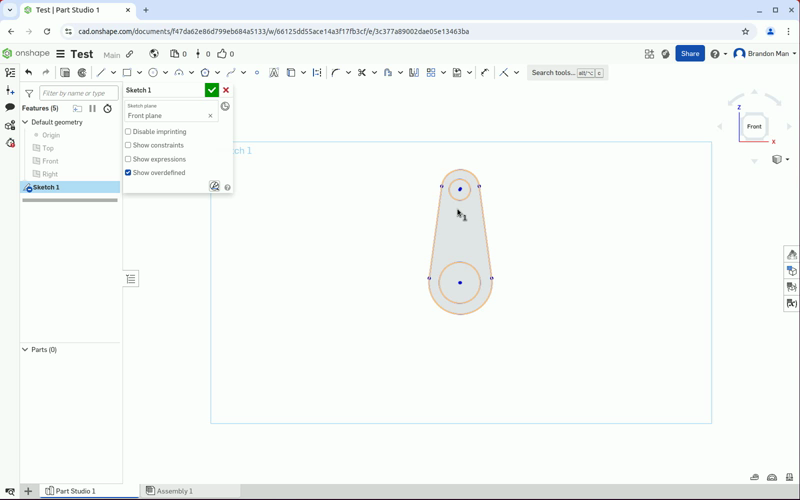
mouse_move(73, 352)
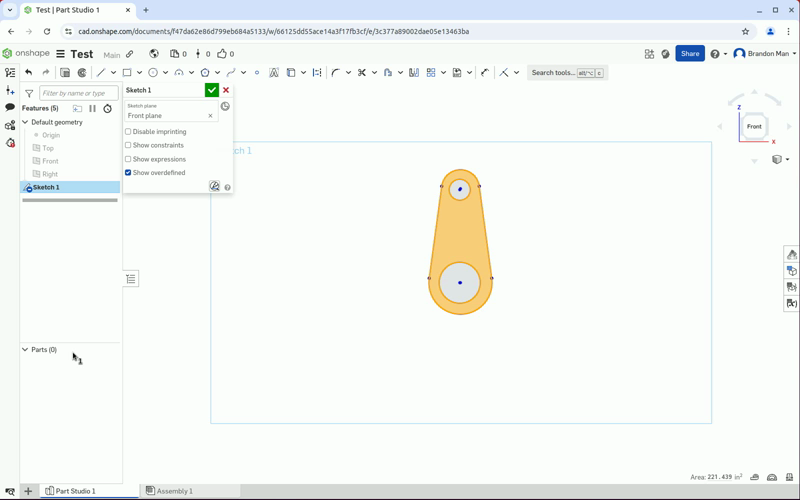
key(shift+y)
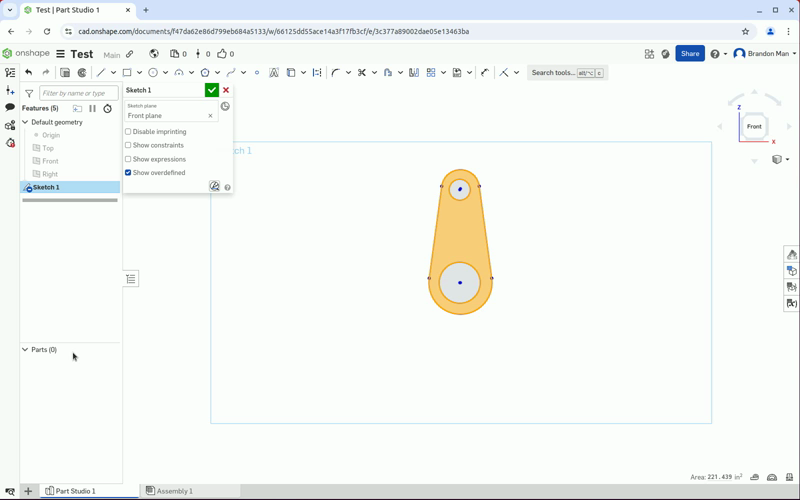
key(shift+e)
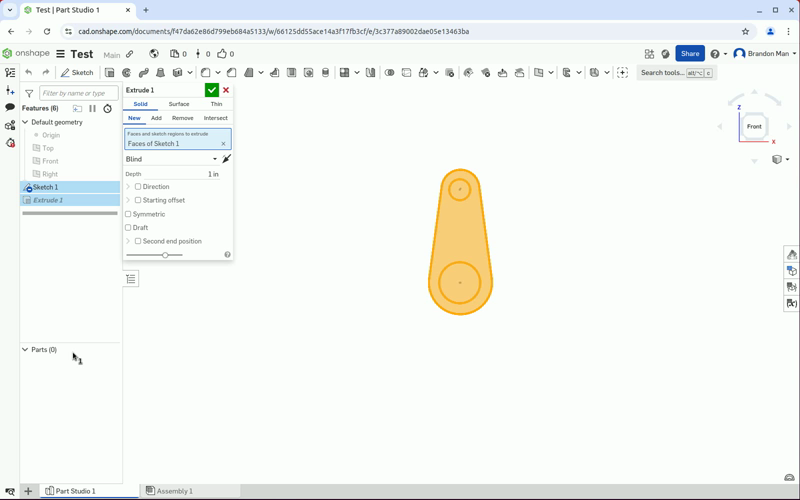
mouse_move(143, 106)
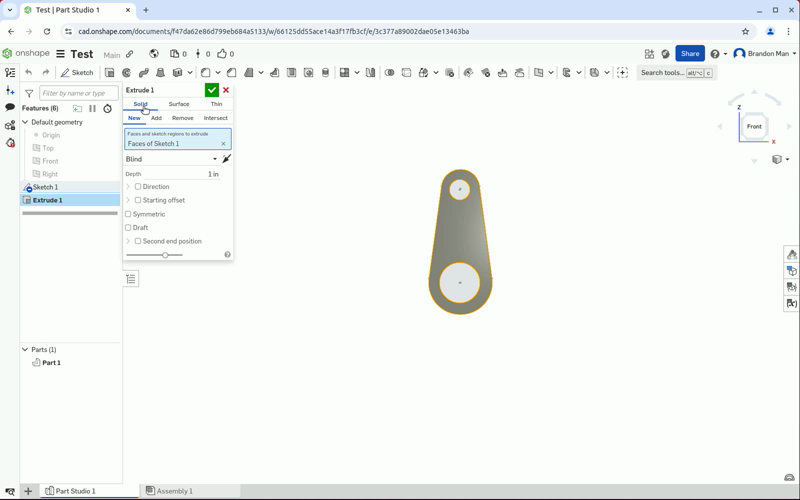
click(143, 106)
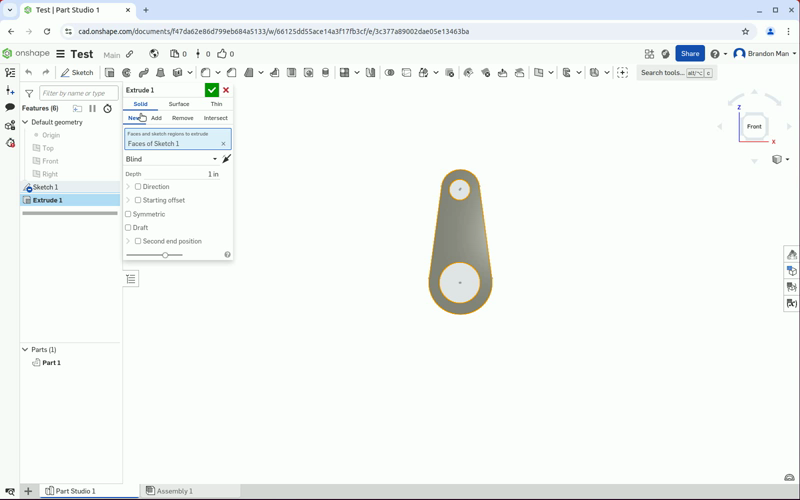
mouse_move(137, 120)
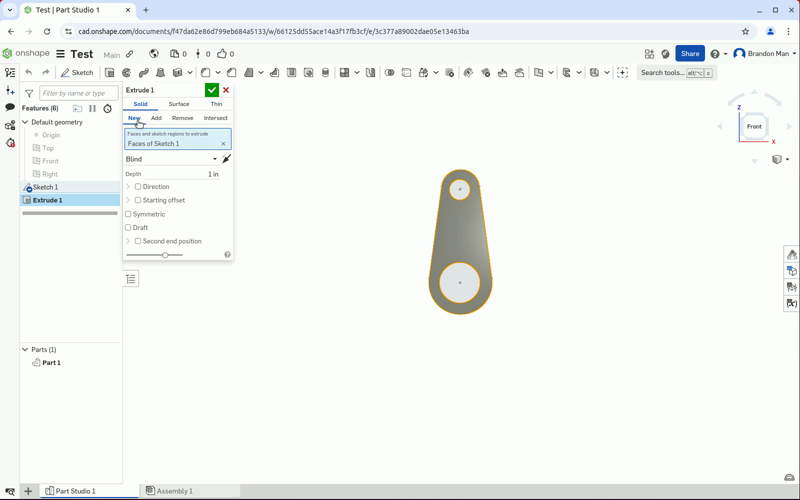
click(137, 120)
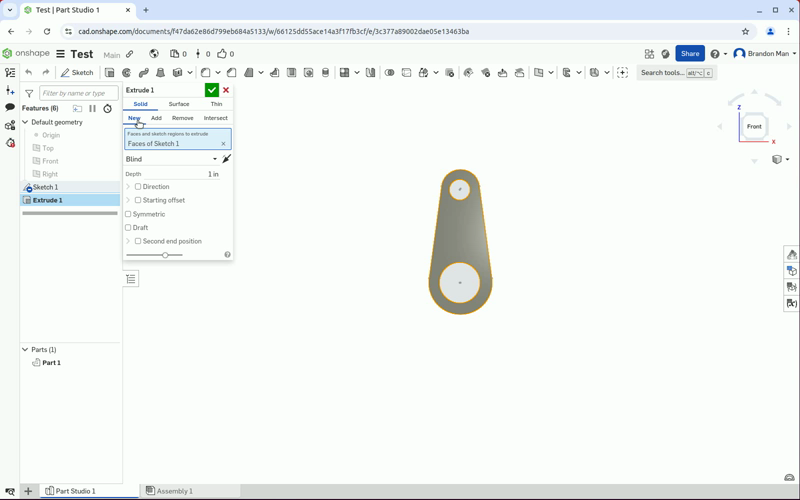
key(tab, 4)
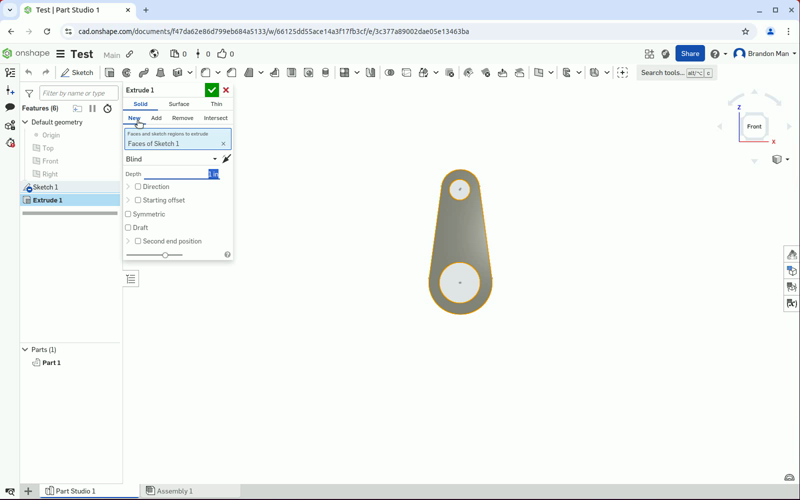
text(12.036)
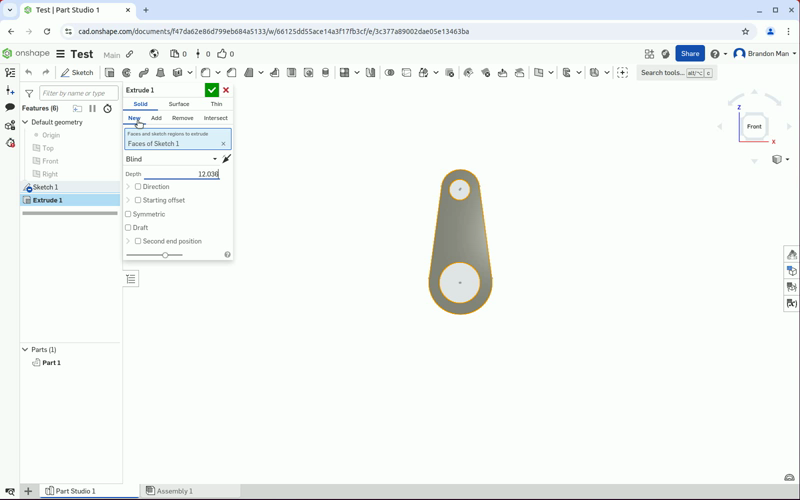
key(enter)
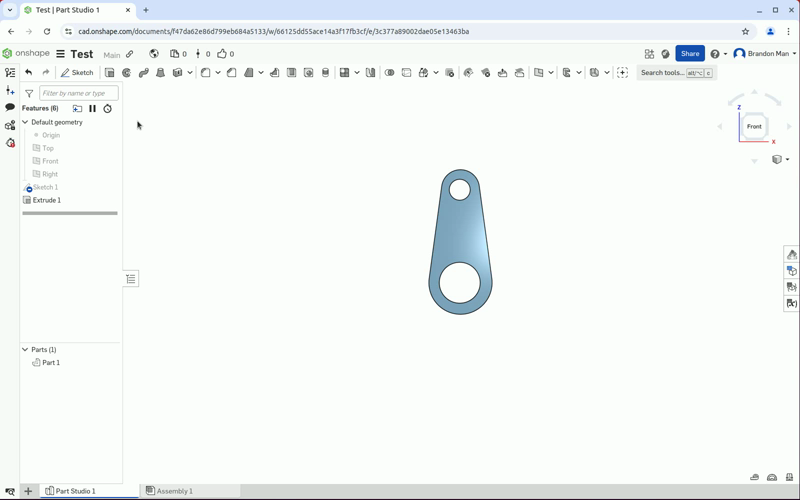
key(shift+h)
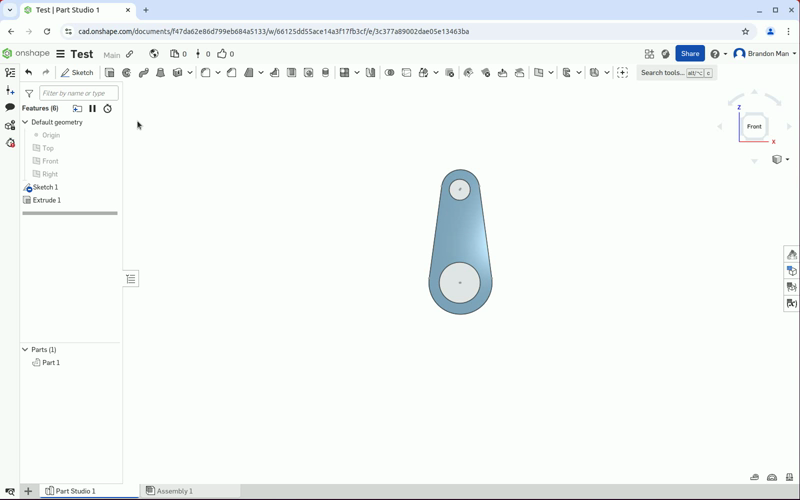
key(shift+h)
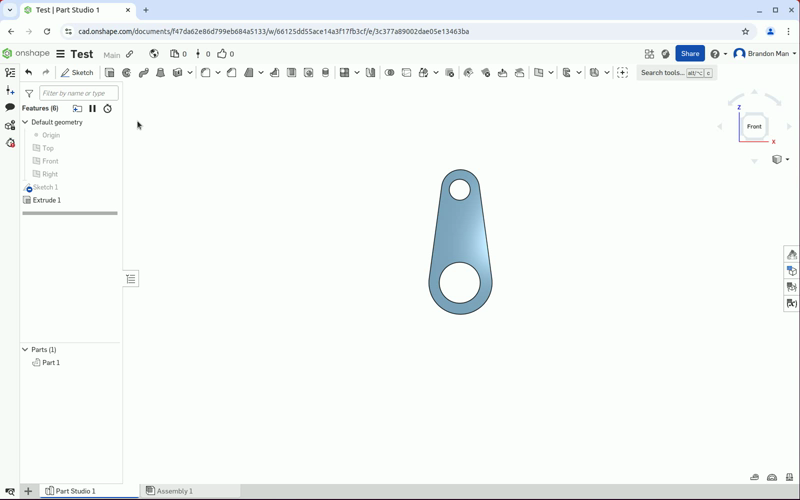
mouse_move(73, 189)
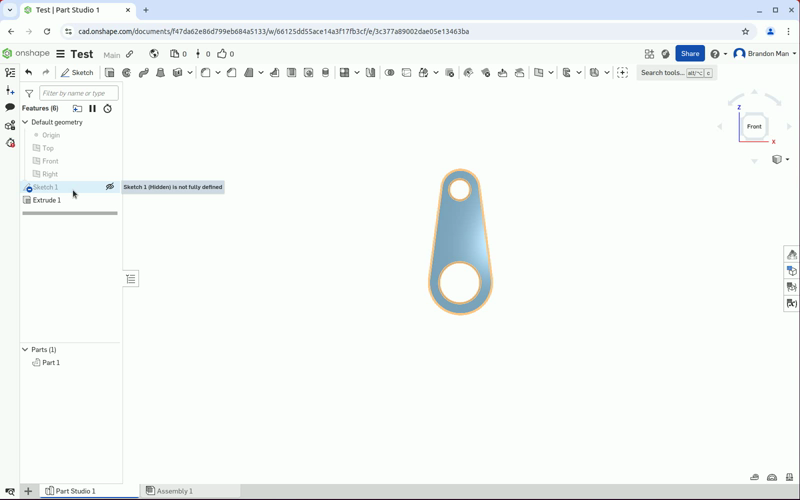
click(73, 189)
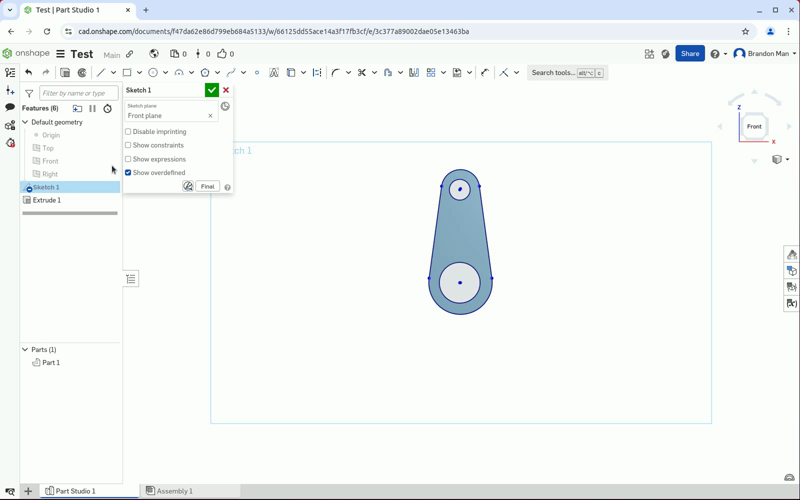
mouse_move(229, 92)
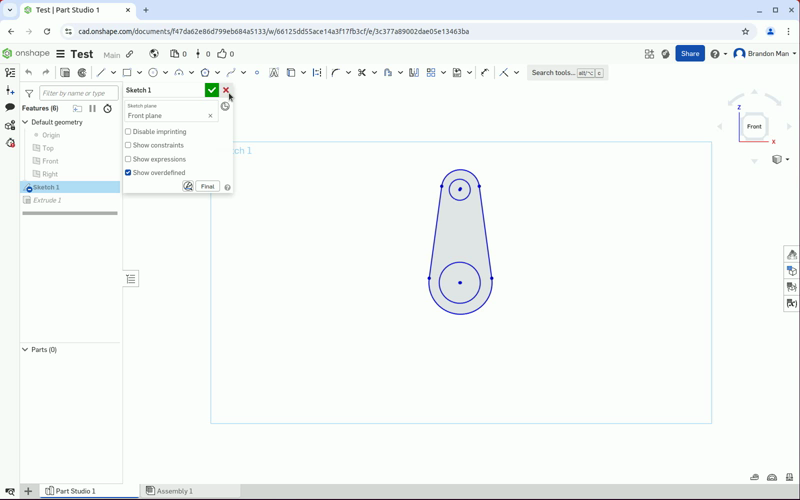
click(229, 92)
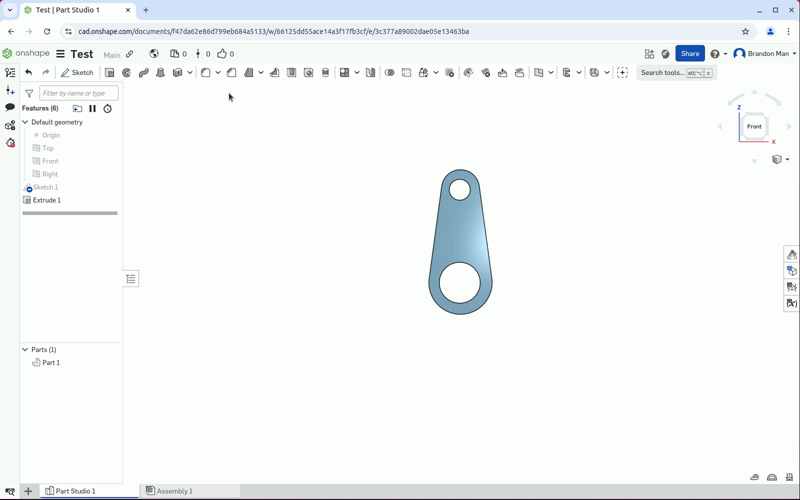
mouse_move(541, 75)
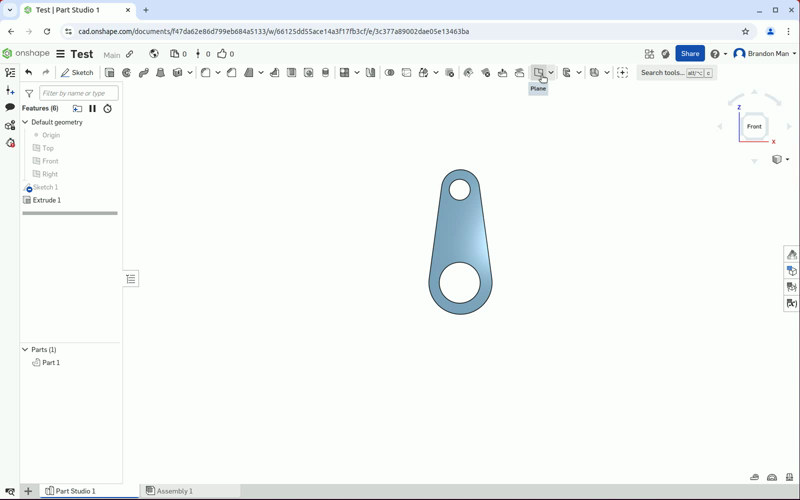
click(541, 75)
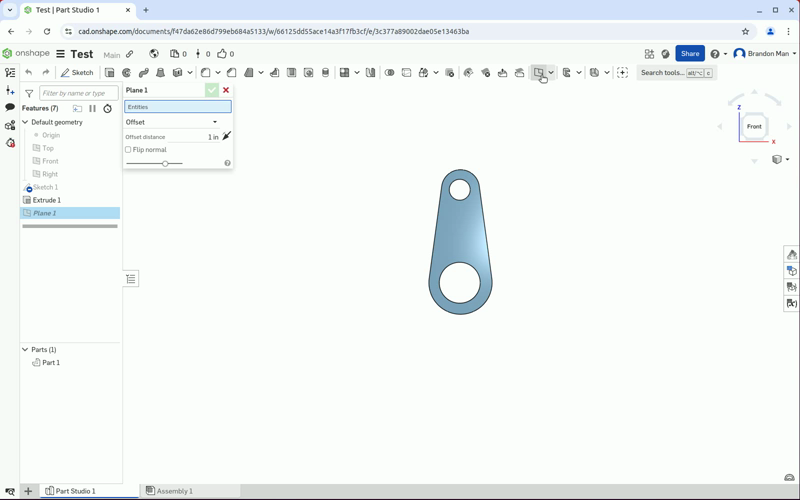
mouse_move(73, 163)
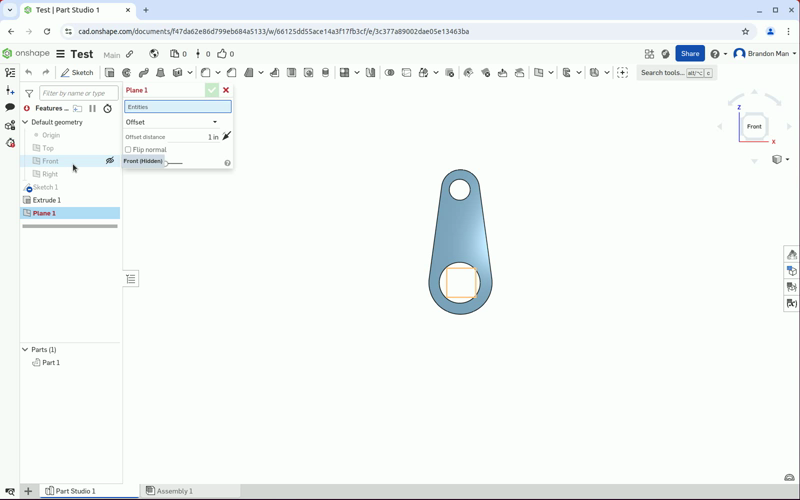
click(73, 163)
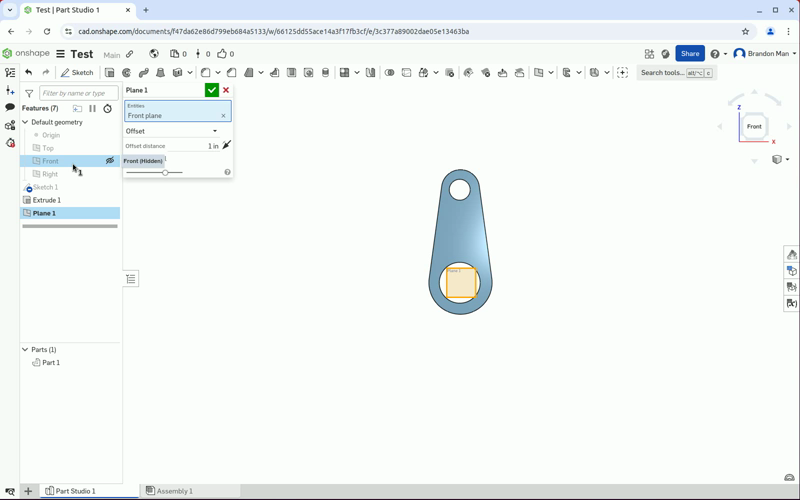
key(tab, 2)
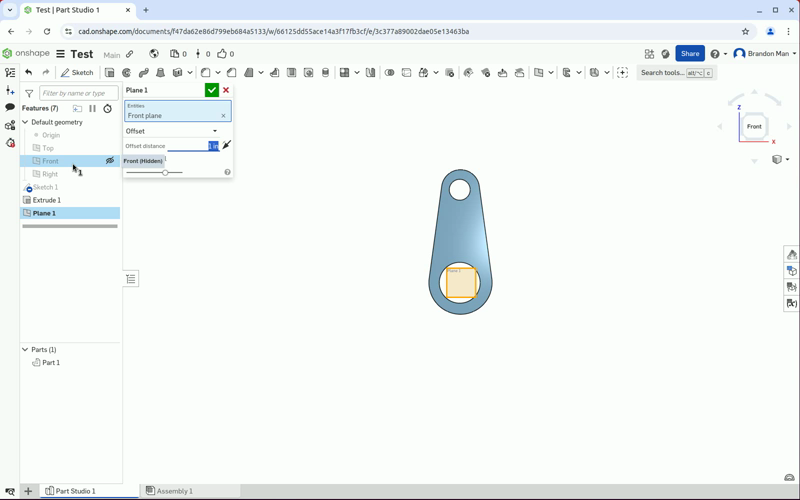
text(12.047)
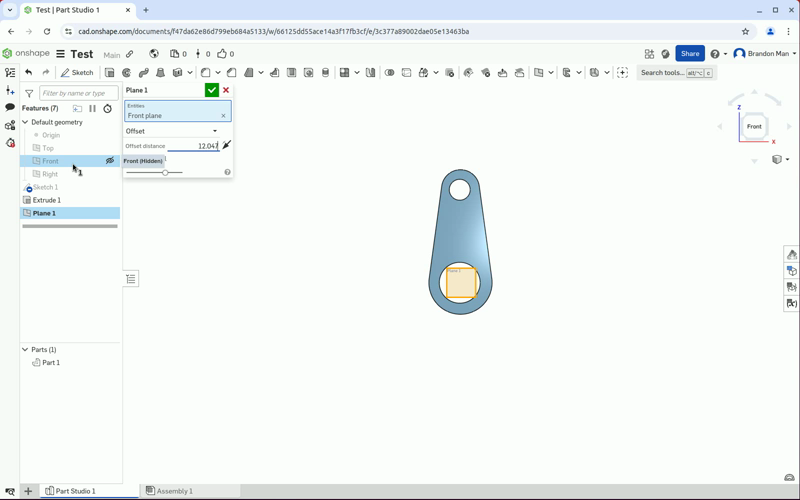
key(enter, 2)
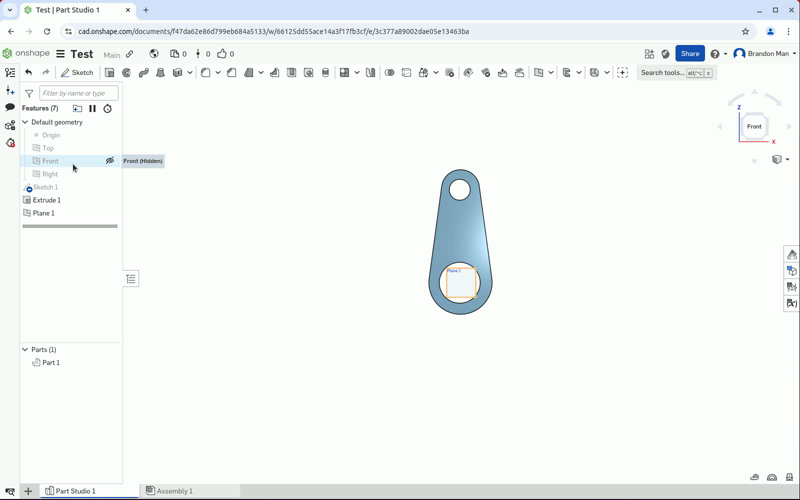
key(shift+s)
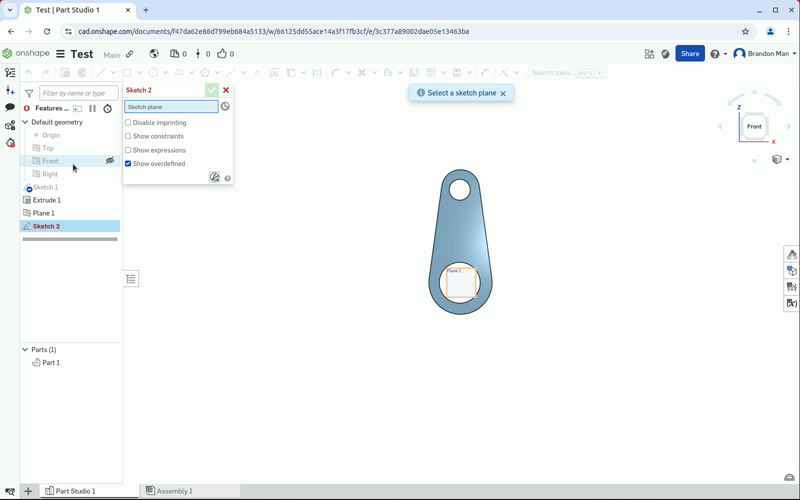
mouse_move(73, 215)
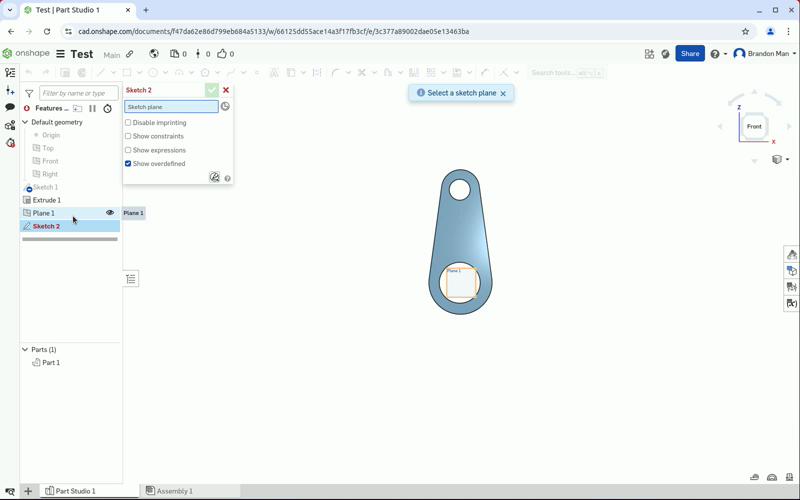
click(73, 215)
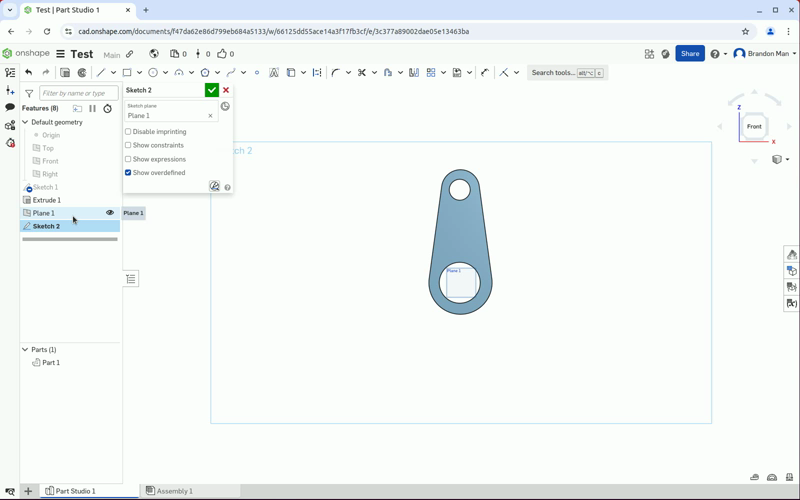
mouse_move(73, 352)
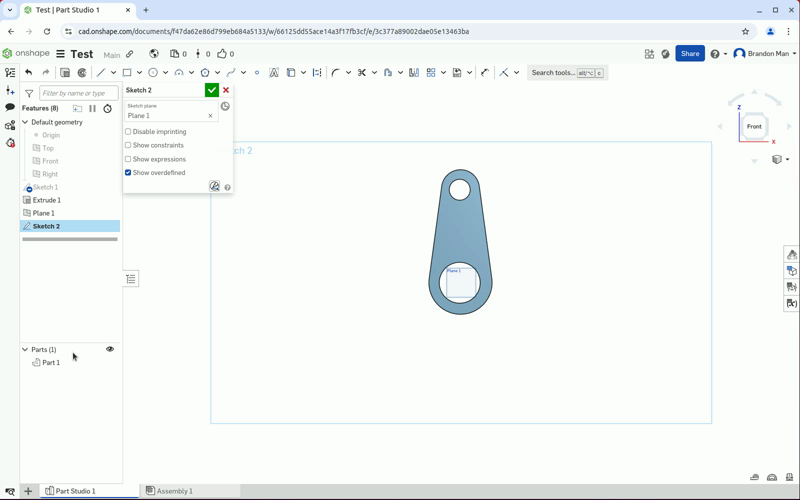
key(y)
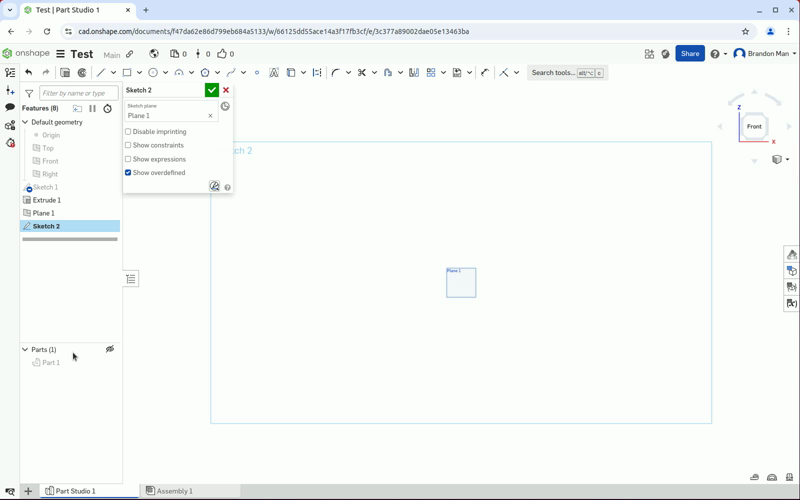
key(a)
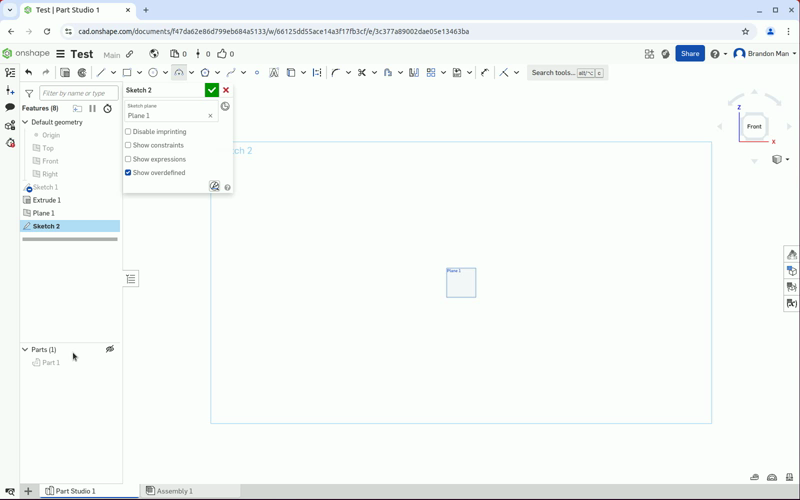
key_down(shift)
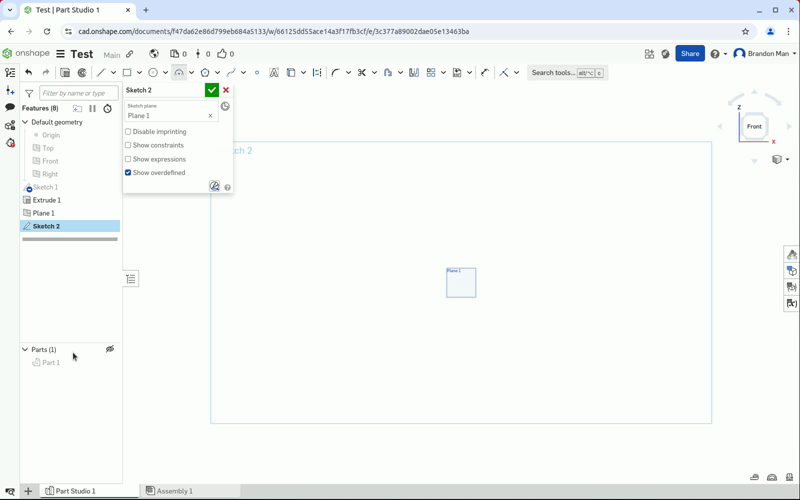
mouse_move(443, 252)
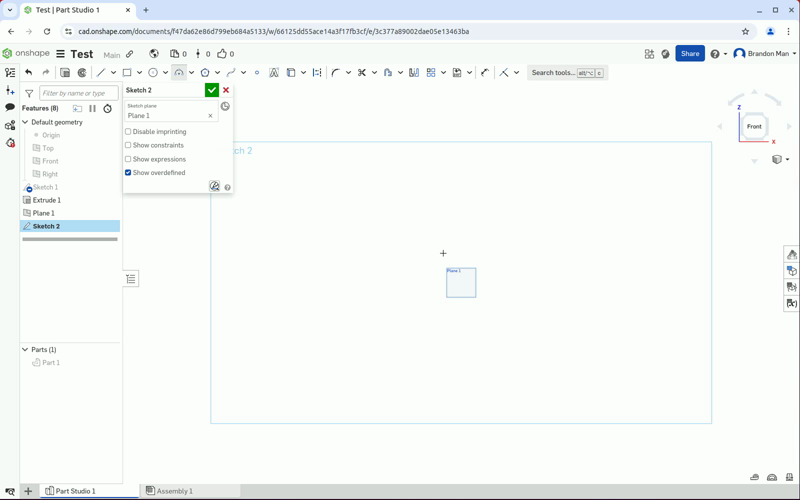
click(443, 252)
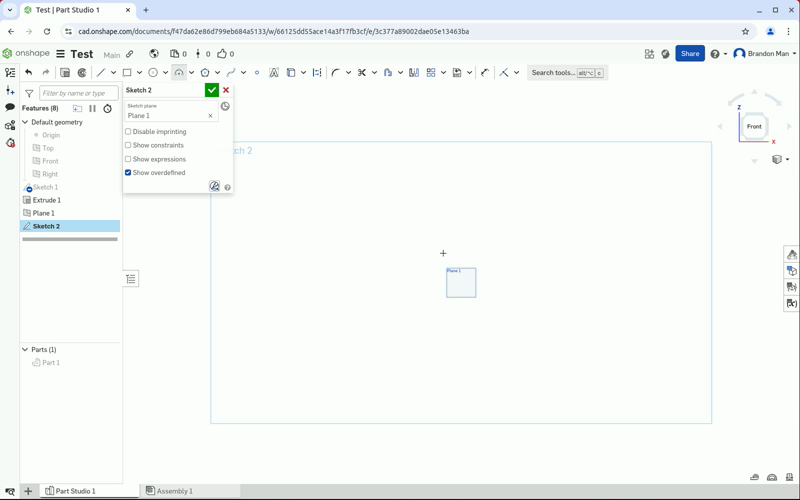
key_up(shift)
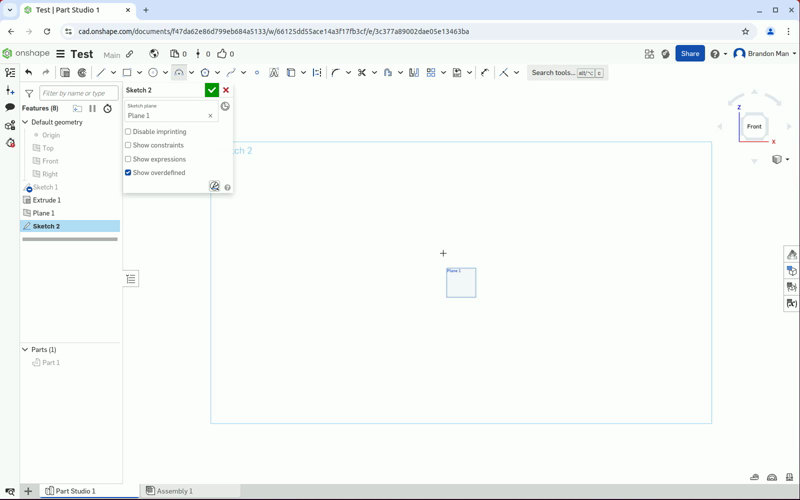
key_down(shift)
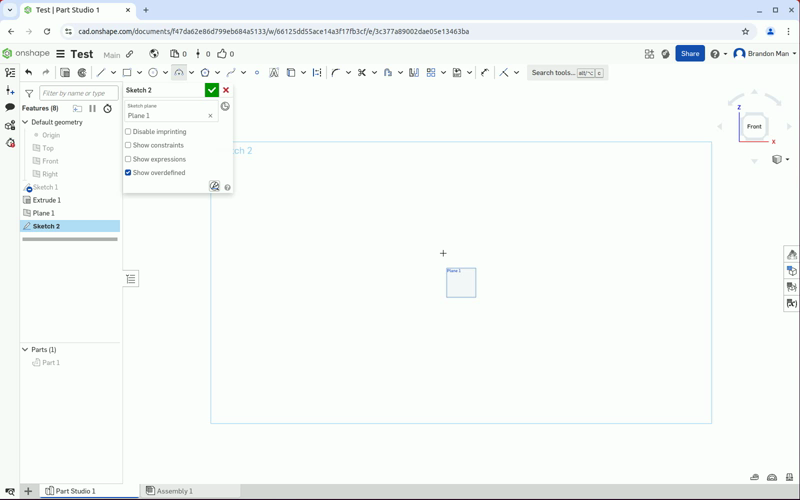
mouse_move(479, 252)
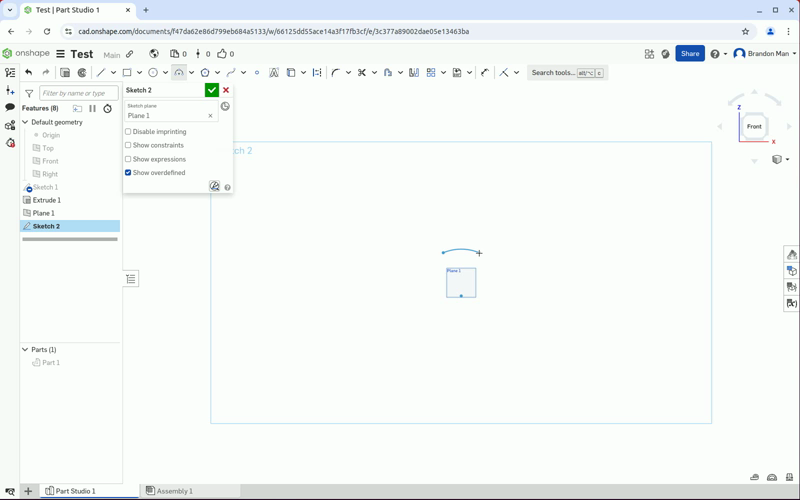
click(479, 252)
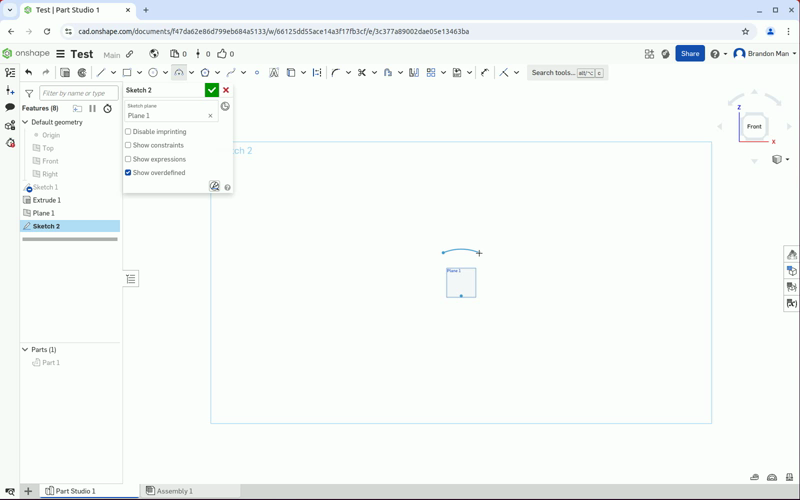
mouse_move(461, 247)
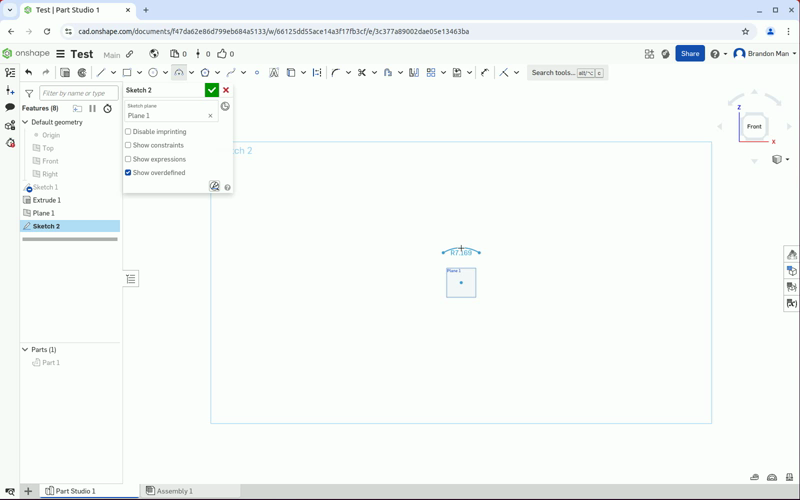
click(461, 247)
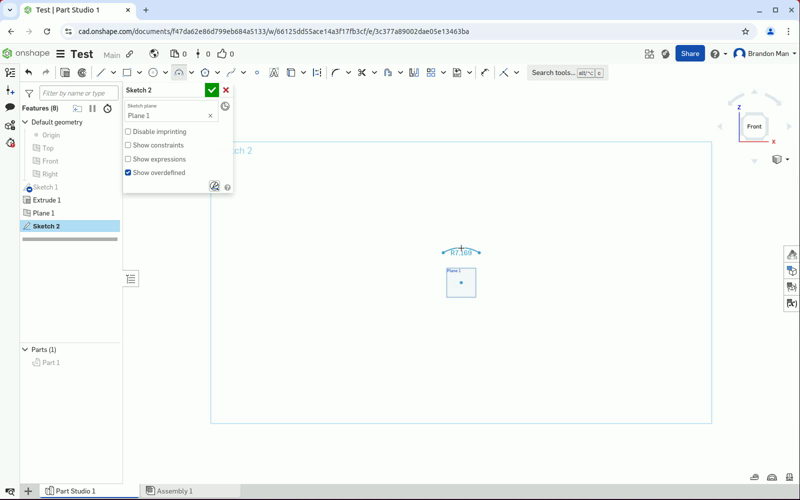
key_up(shift)
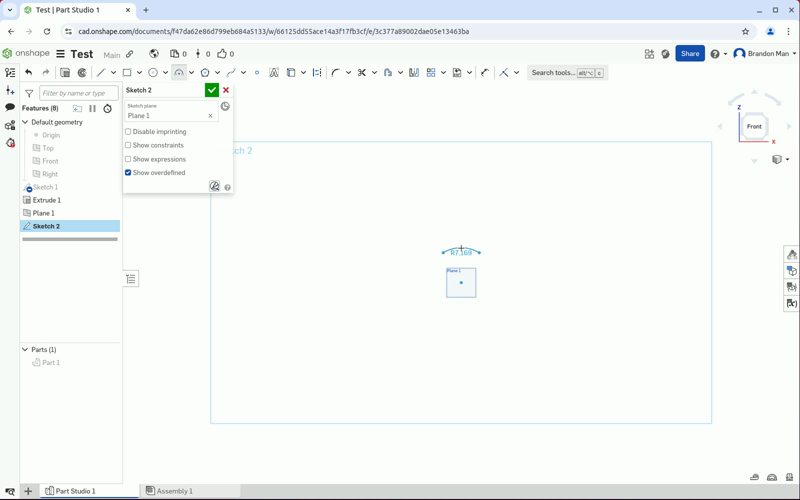
key(esc)
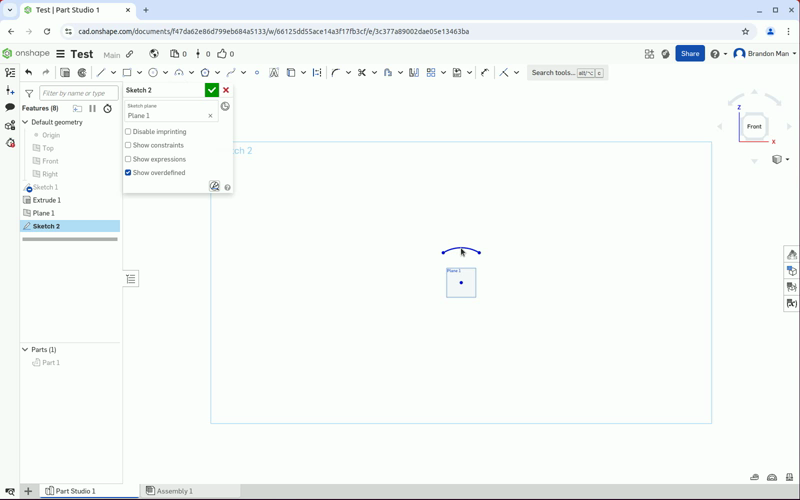
key(l)
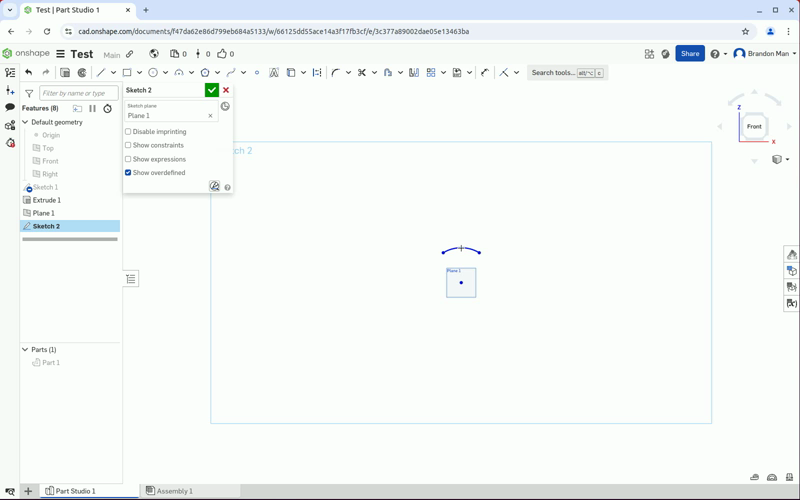
mouse_move(479, 252)
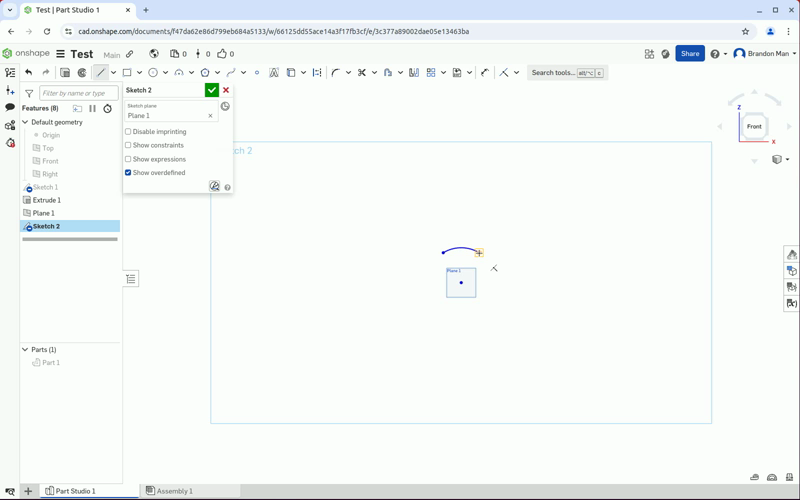
click(479, 252)
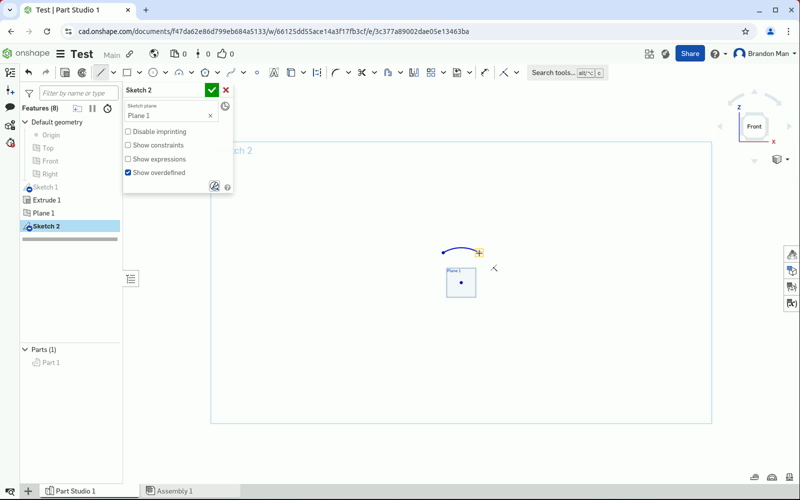
key_down(shift)
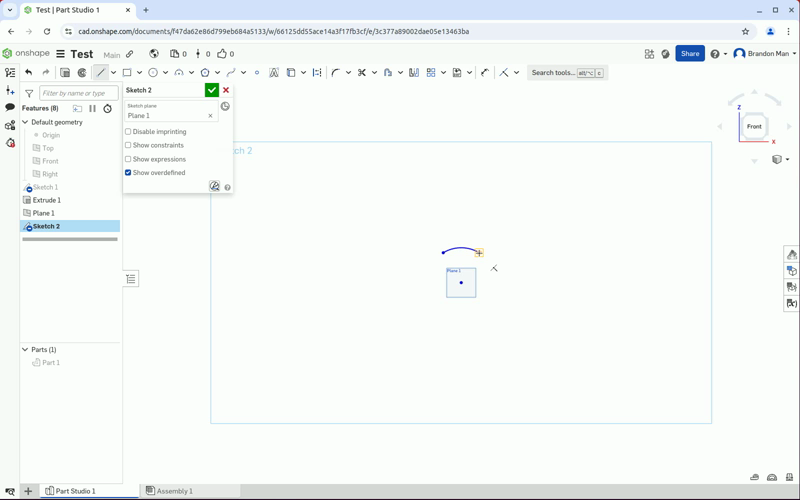
mouse_move(509, 252)
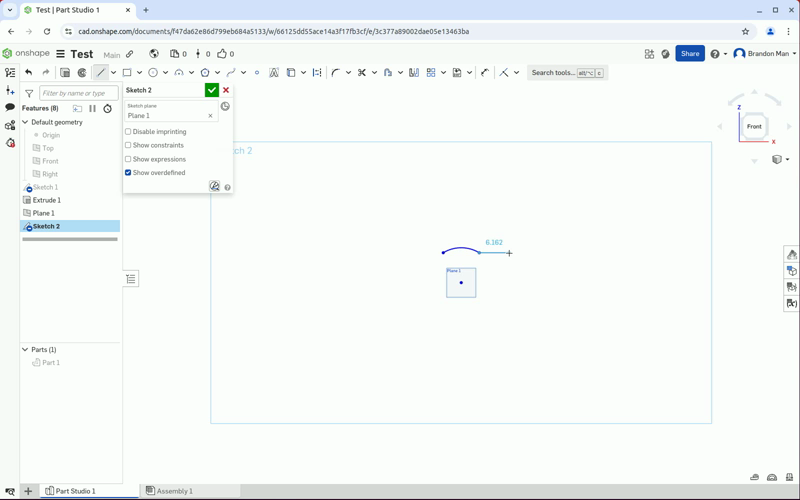
mouse_move(472, 203)
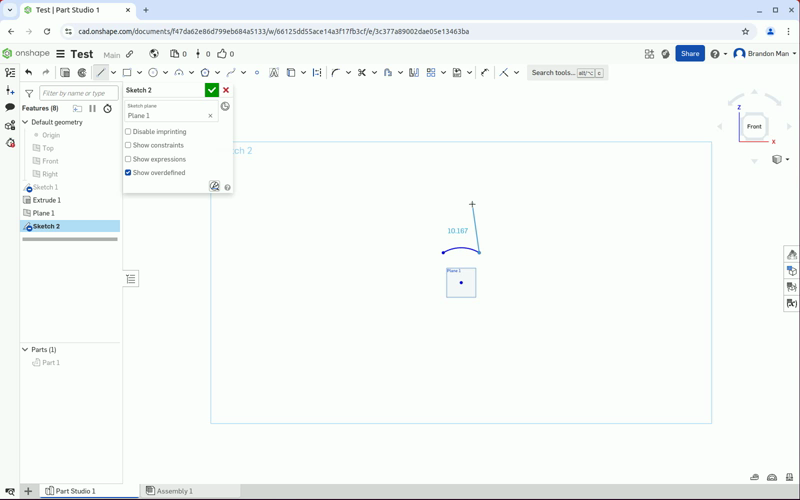
click(472, 203)
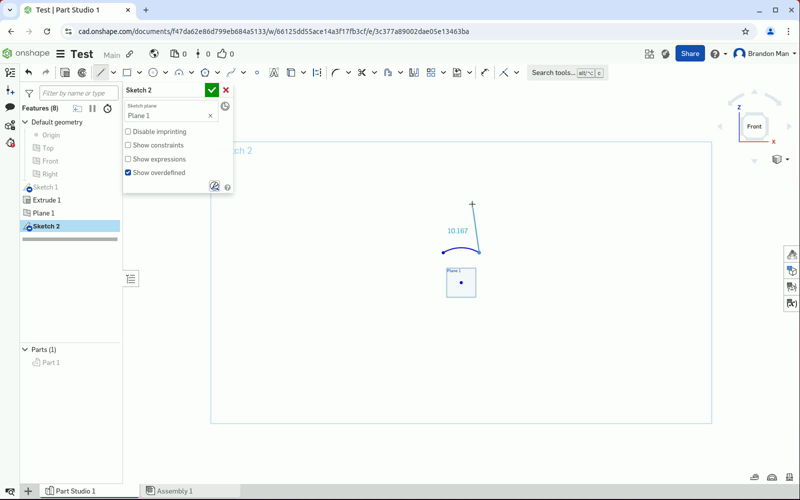
key_up(shift)
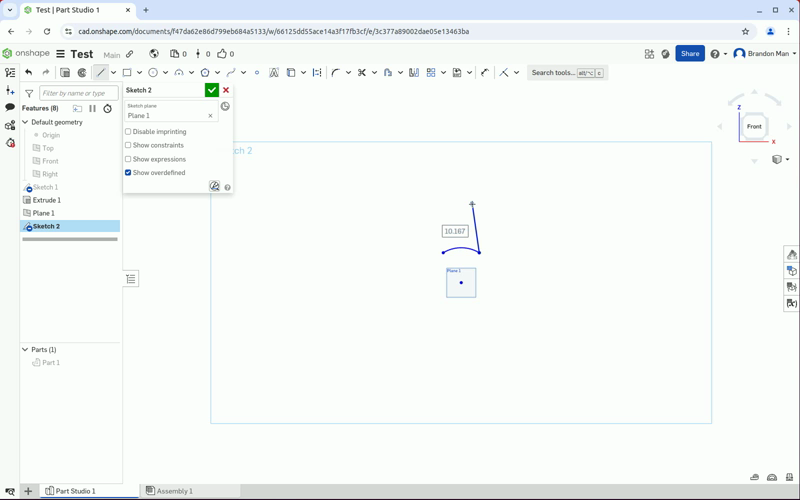
key(esc)
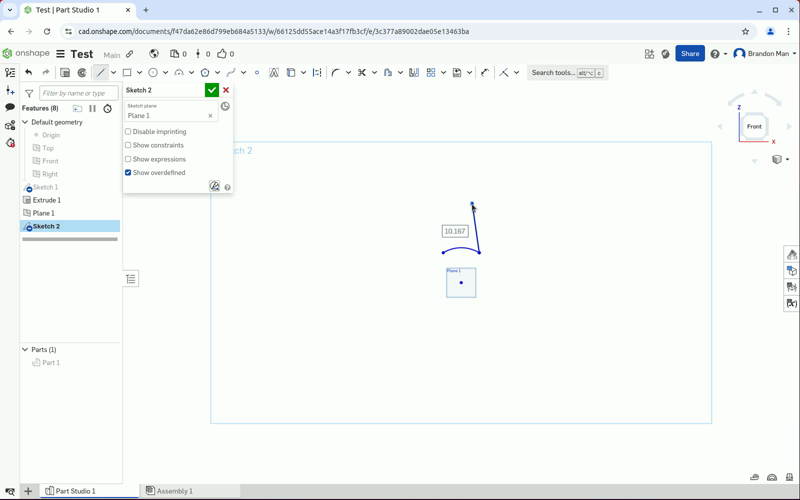
key(a)
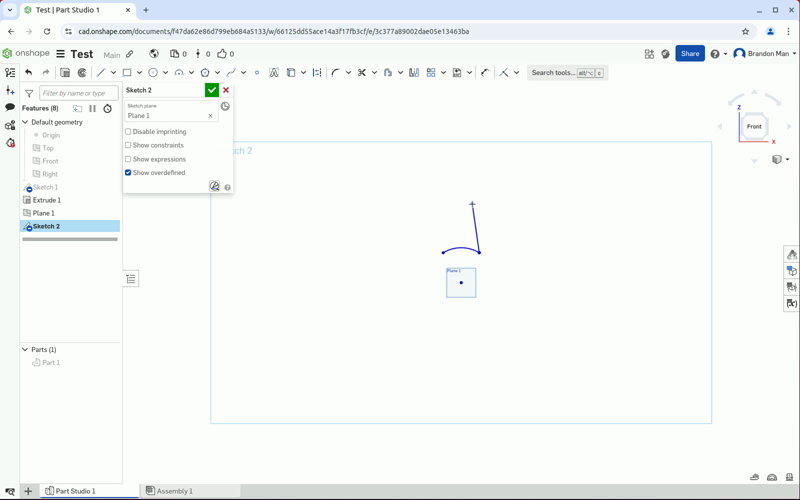
mouse_move(472, 203)
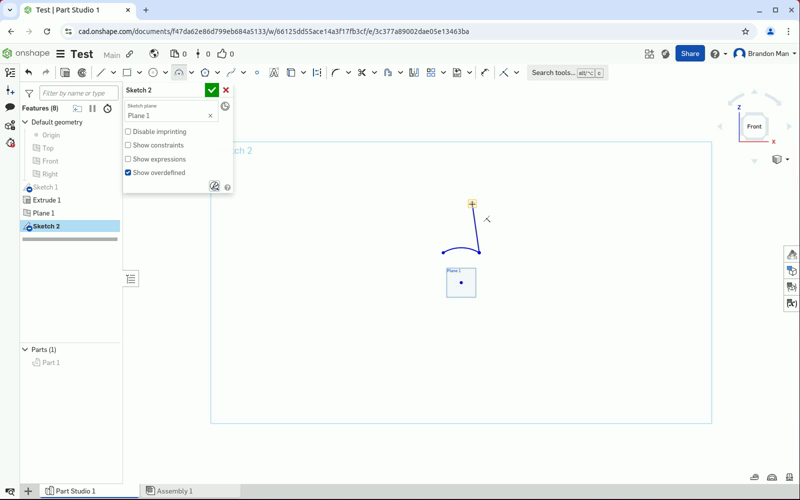
click(472, 203)
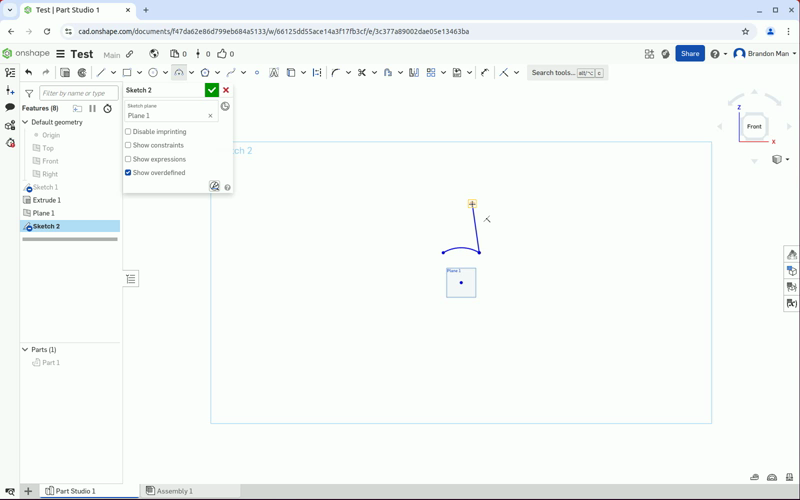
key_down(shift)
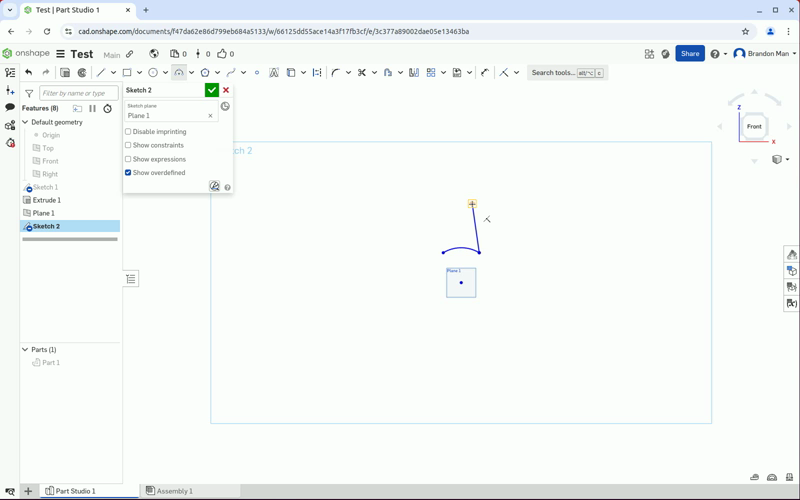
mouse_move(450, 203)
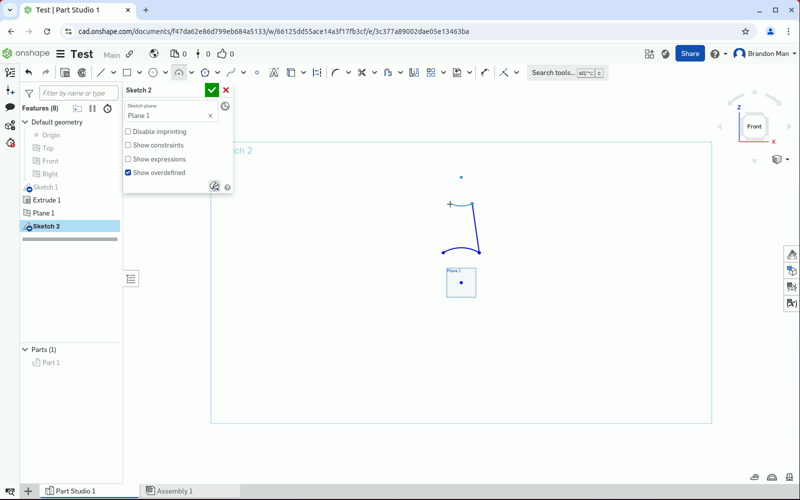
click(450, 203)
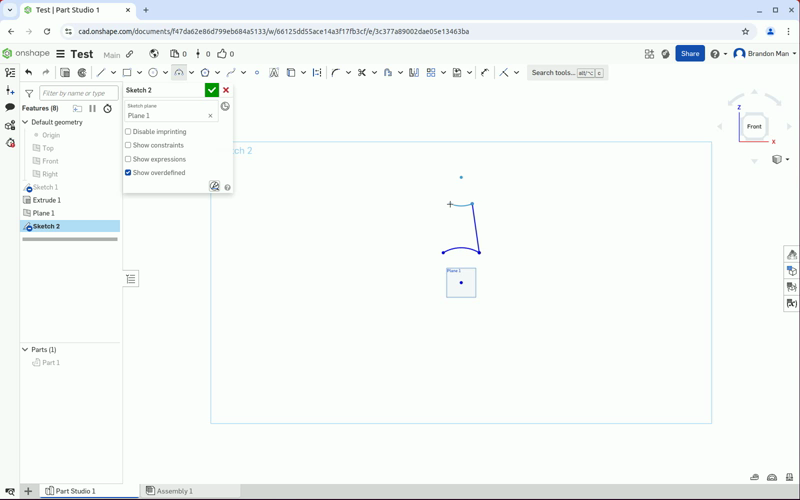
mouse_move(461, 207)
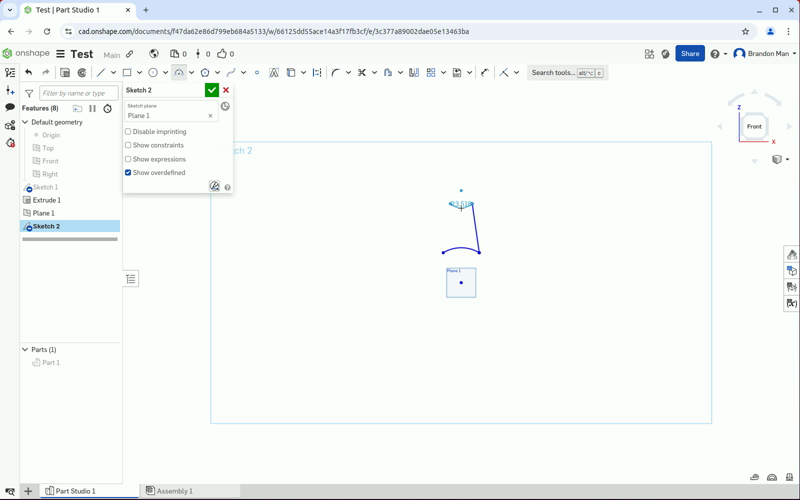
click(461, 207)
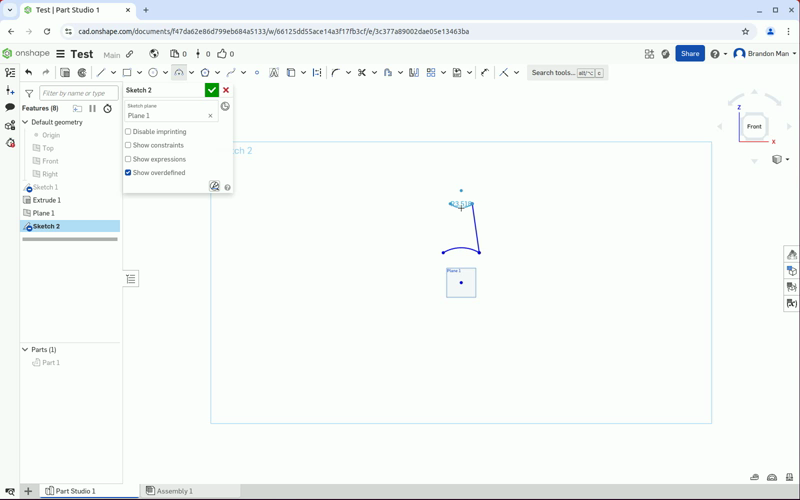
key_up(shift)
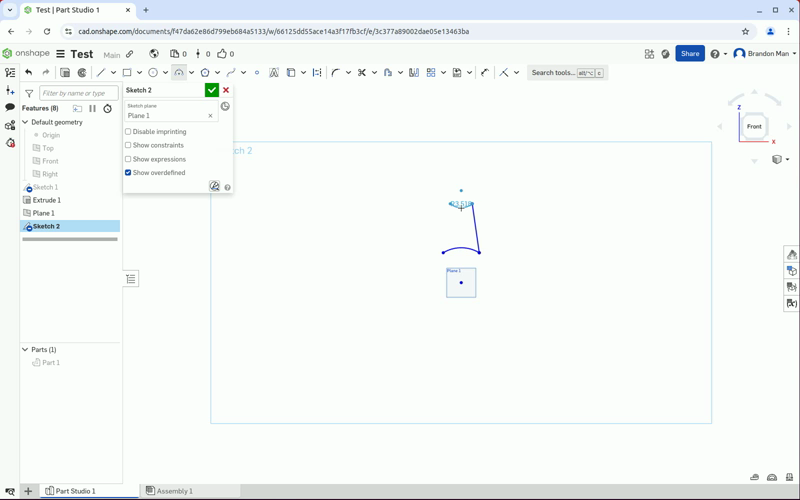
key(esc)
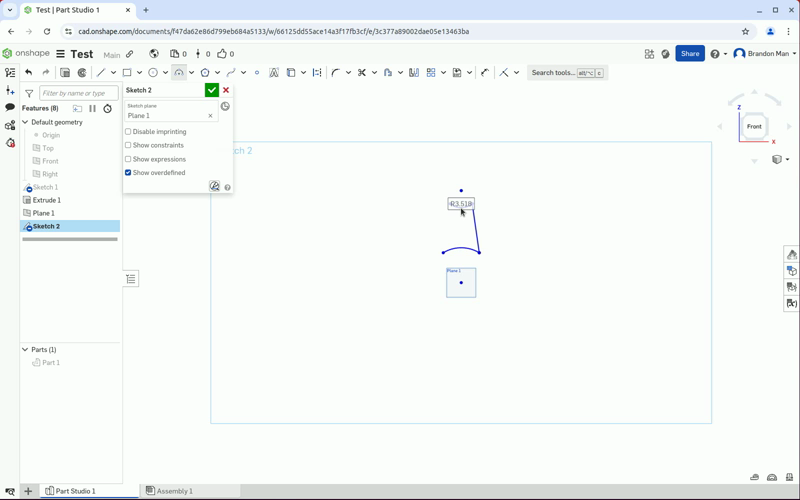
key(l)
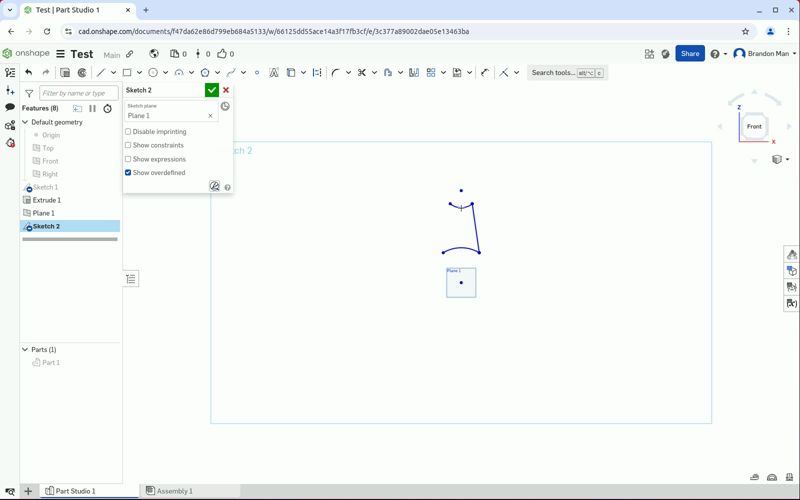
mouse_move(450, 203)
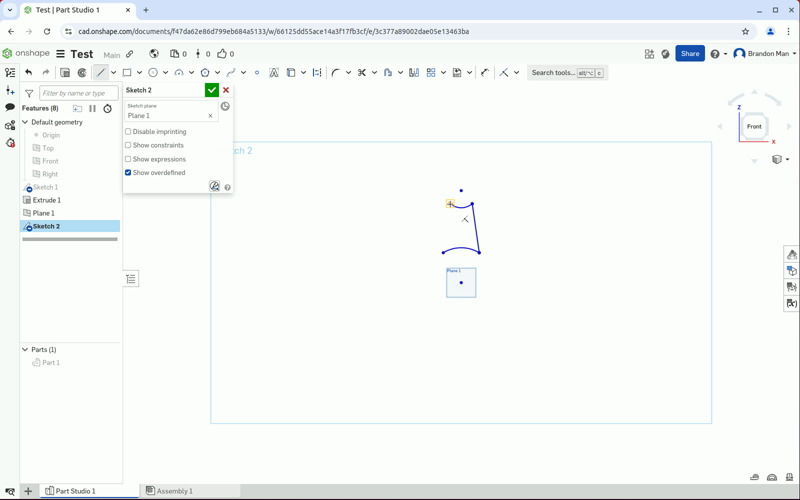
click(450, 203)
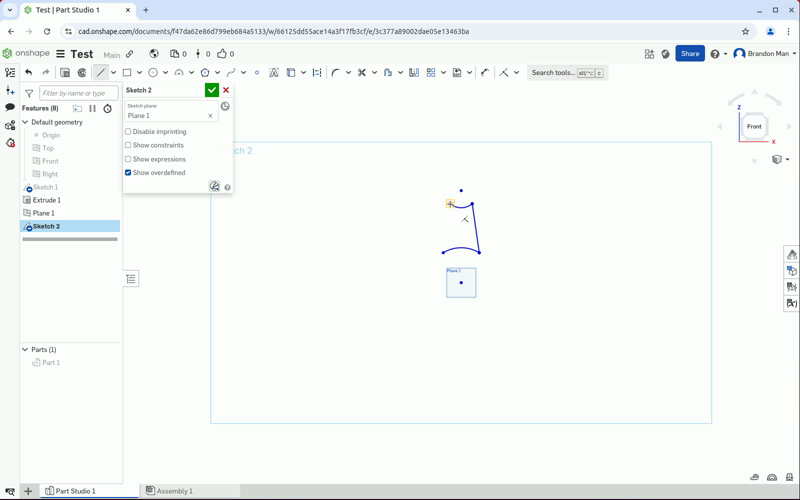
mouse_move(480, 203)
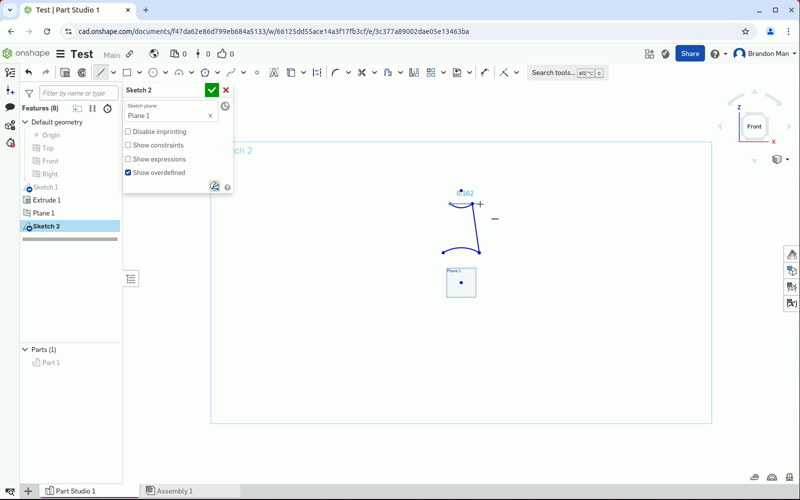
key_down(shift)
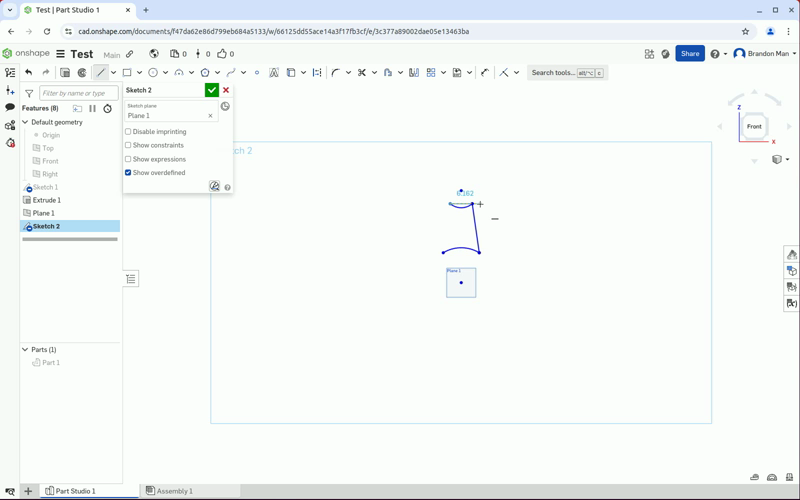
mouse_move(443, 252)
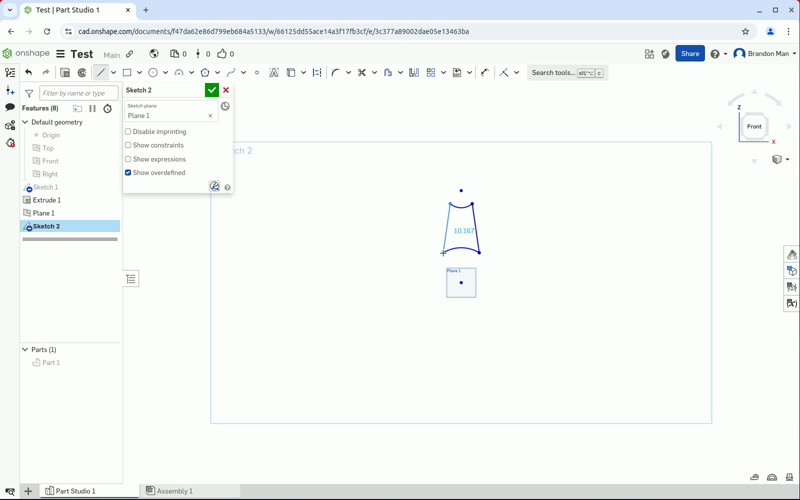
key_up(shift)
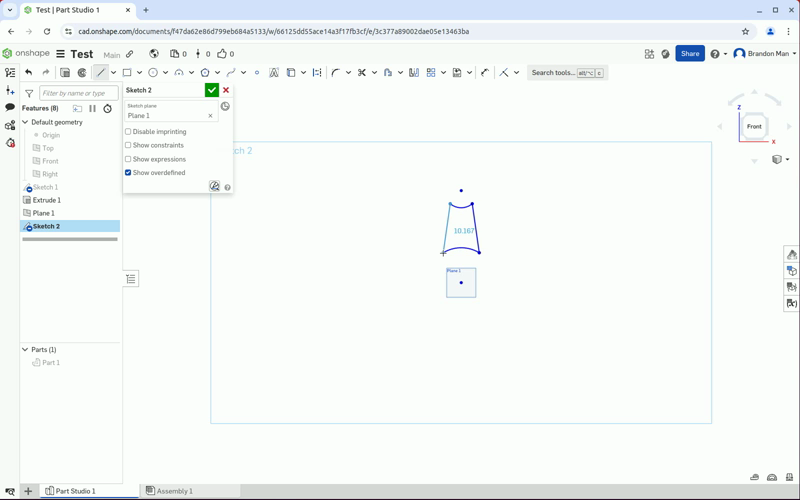
click(443, 252)
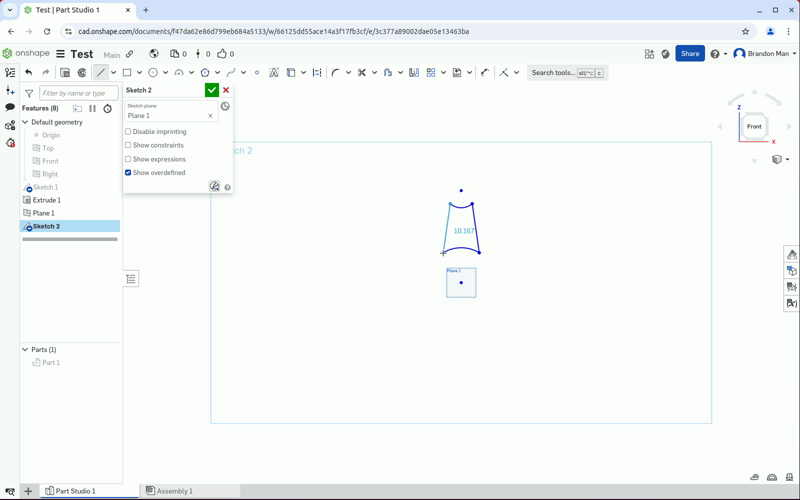
key(esc)
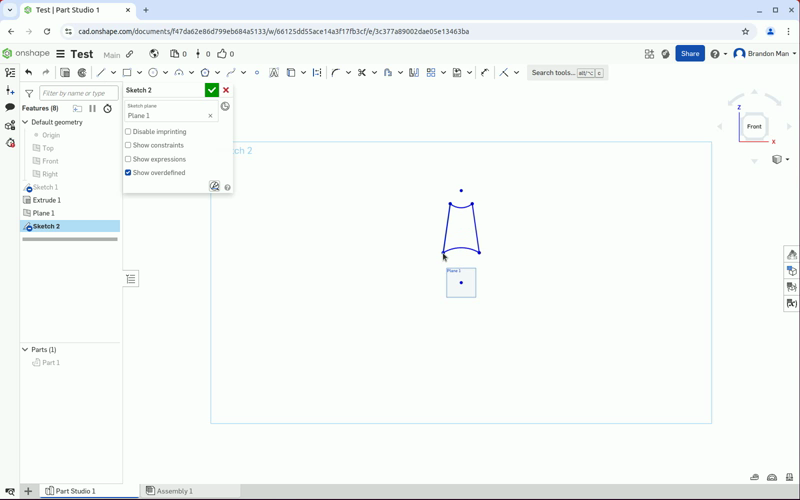
mouse_move(472, 236)
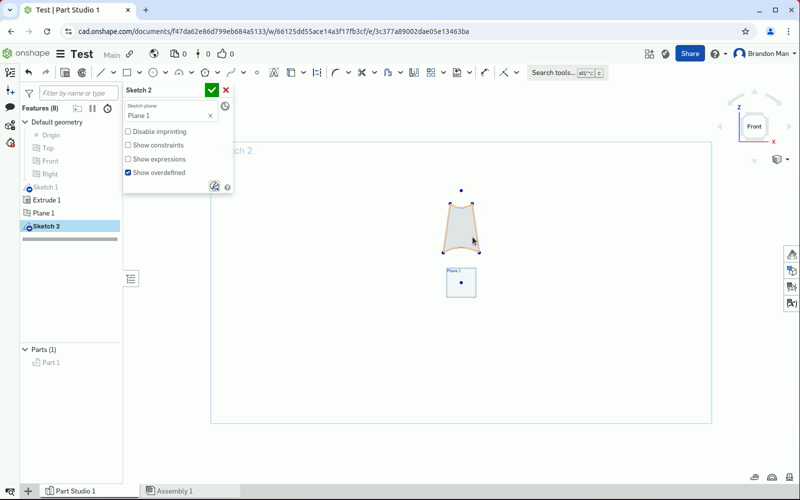
scroll(6)
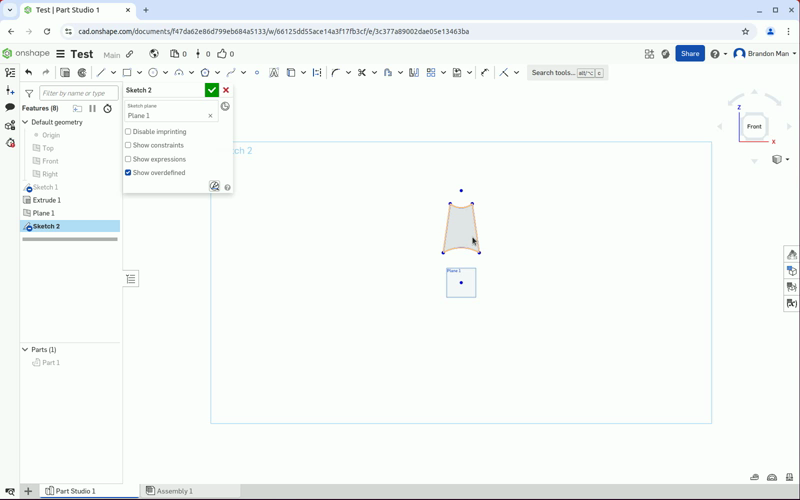
scroll(6)
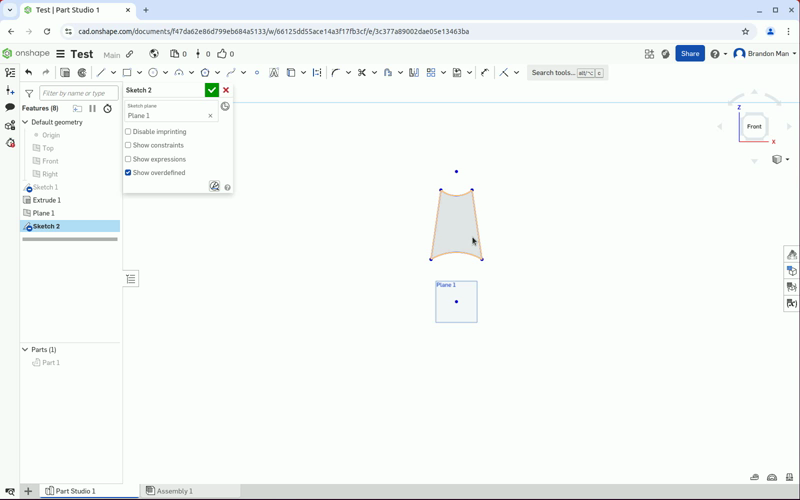
scroll(6)
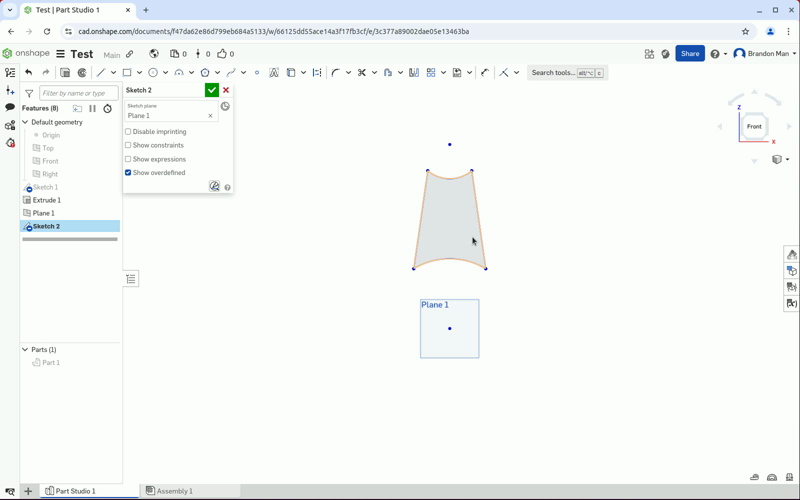
scroll(6)
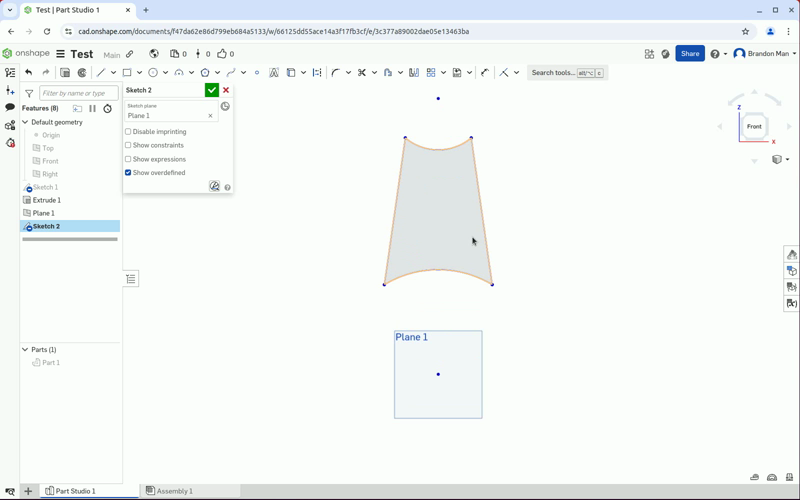
scroll(6)
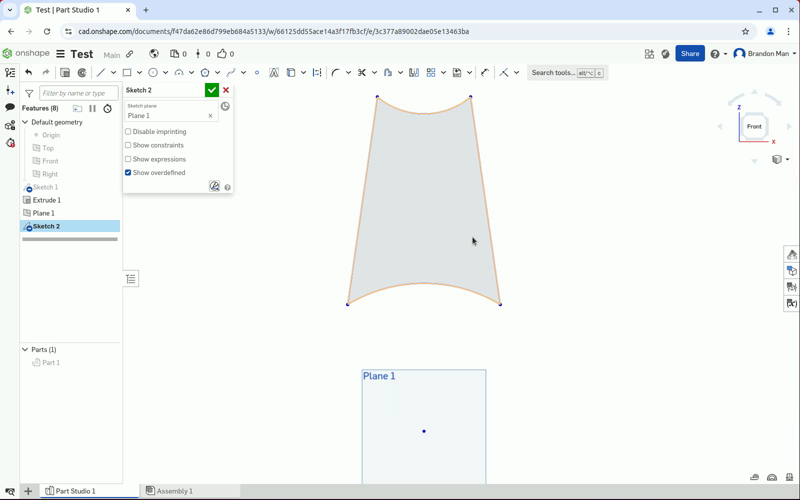
scroll(6)
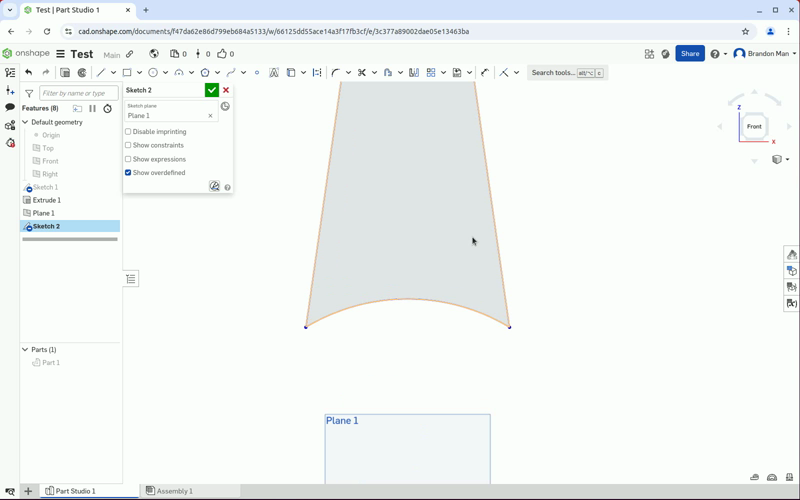
scroll(6)
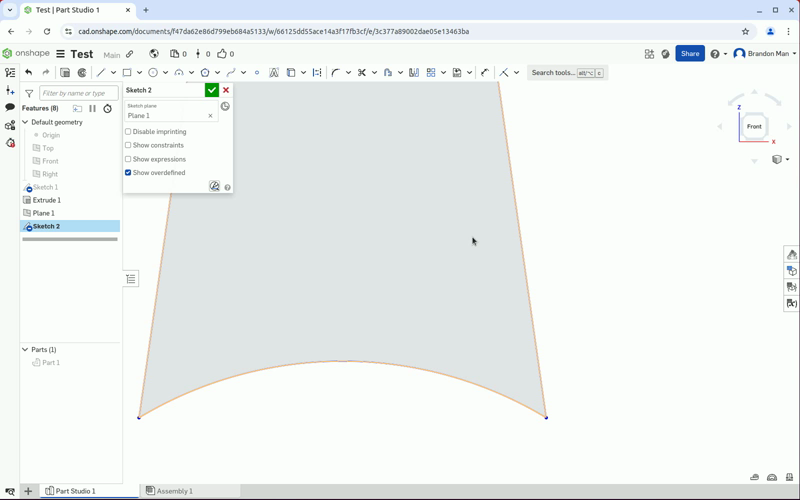
click(472, 236)
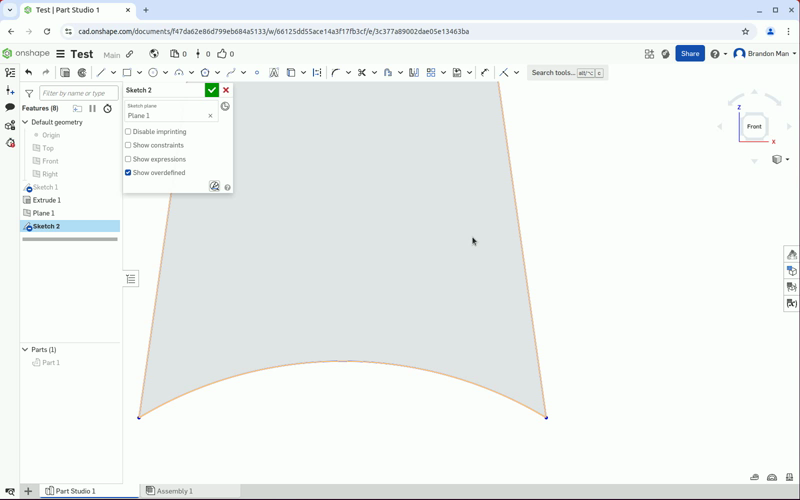
scroll(-6)
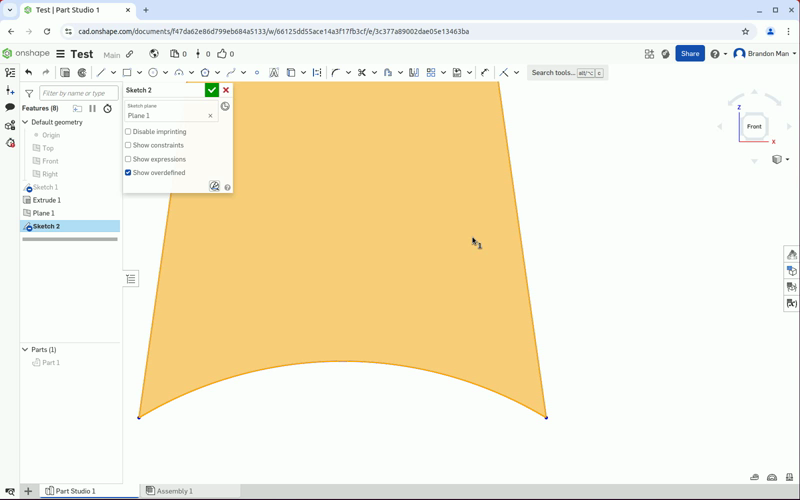
scroll(-6)
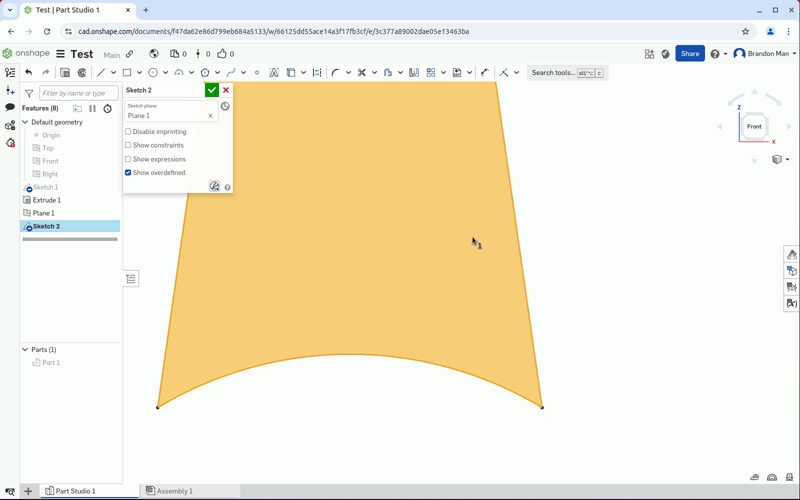
scroll(-6)
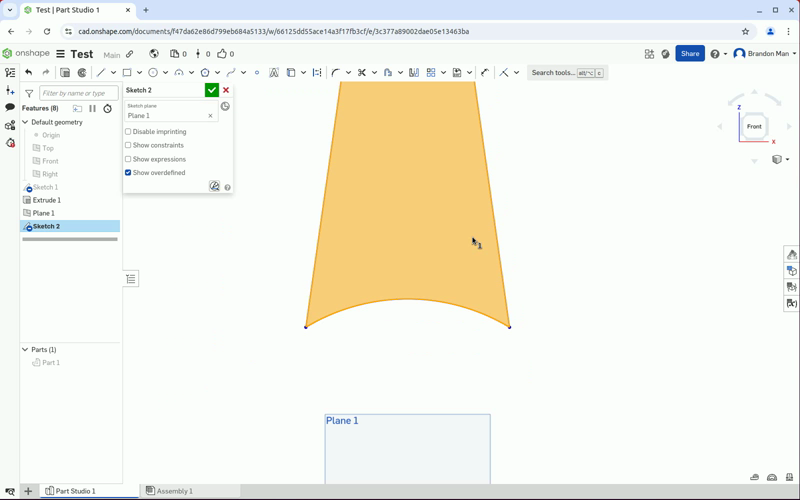
scroll(-6)
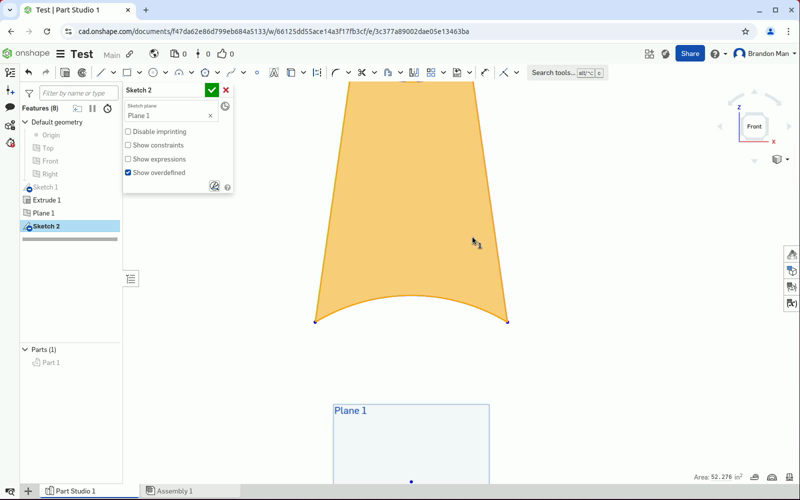
scroll(-6)
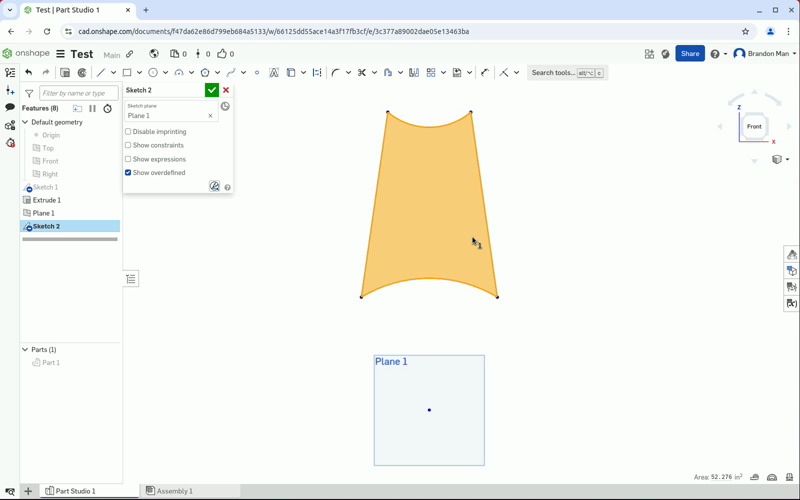
scroll(-6)
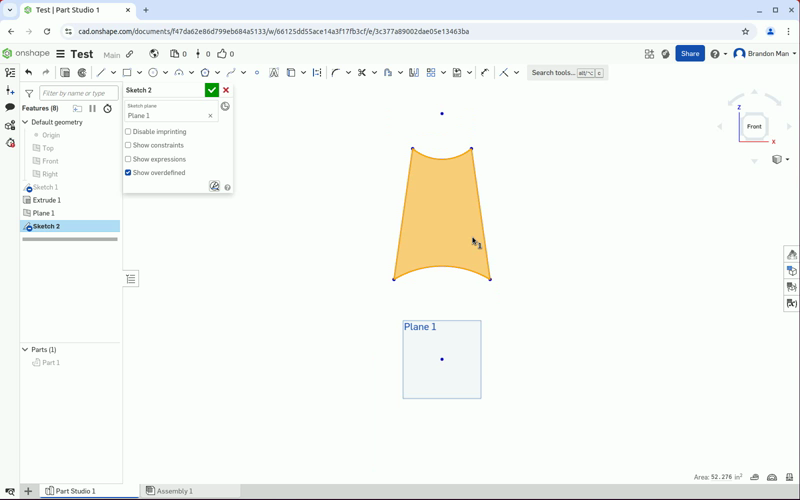
scroll(-6)
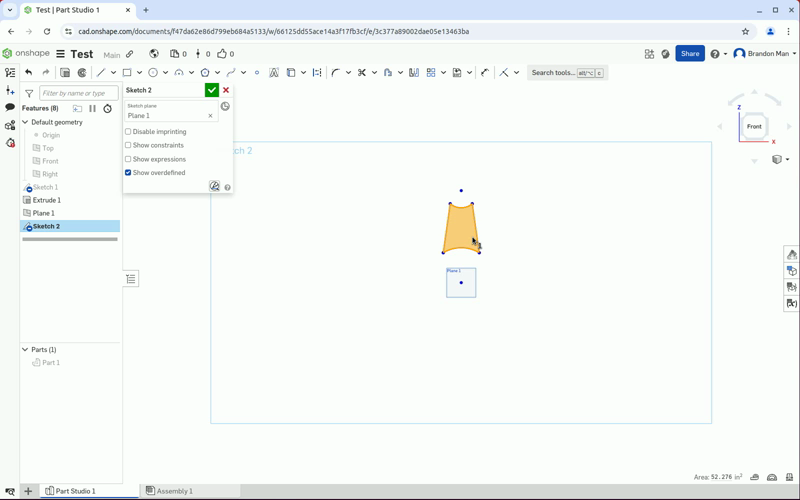
mouse_move(73, 352)
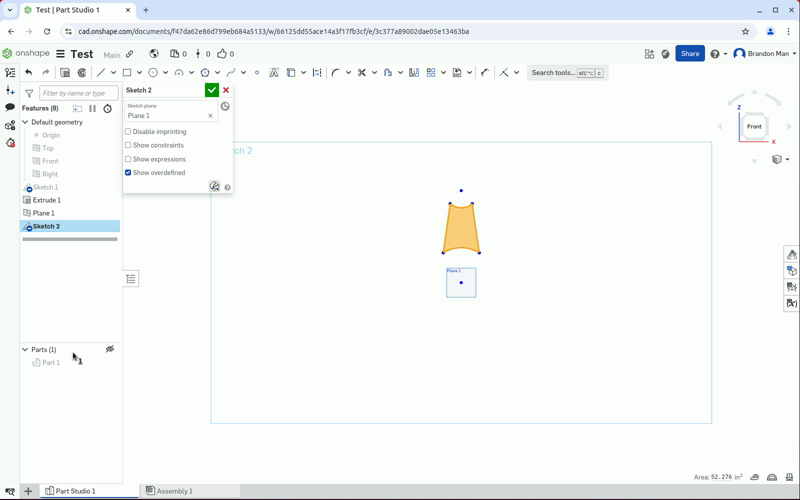
key(shift+y)
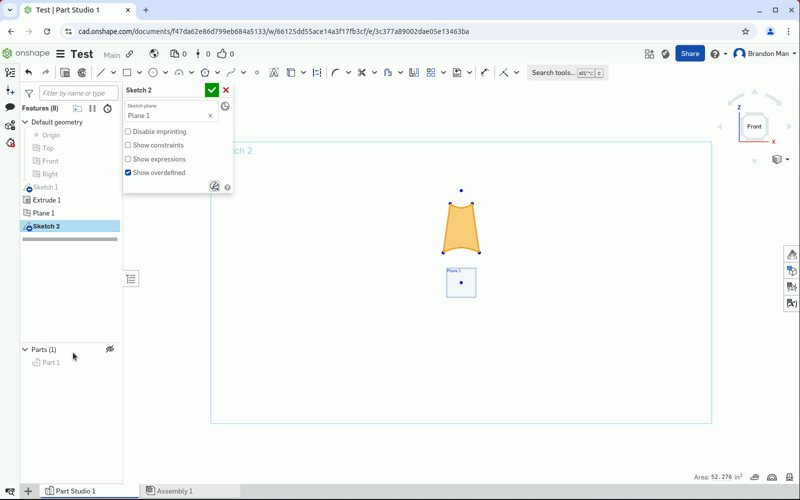
key(shift+e)
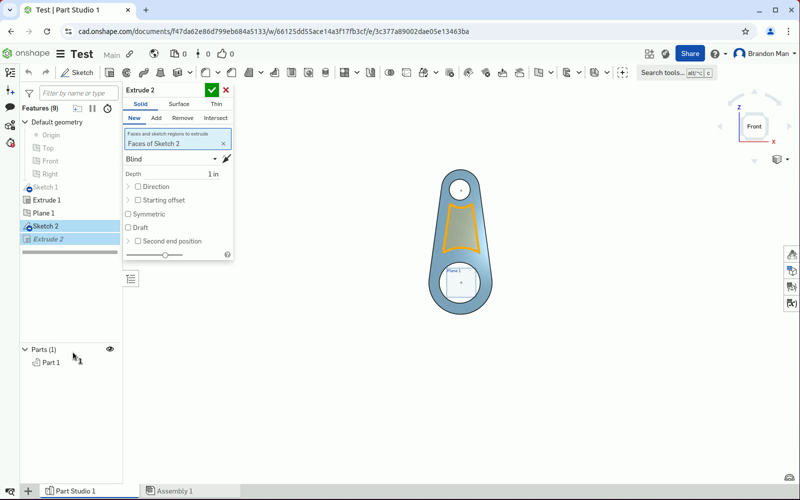
mouse_move(143, 106)
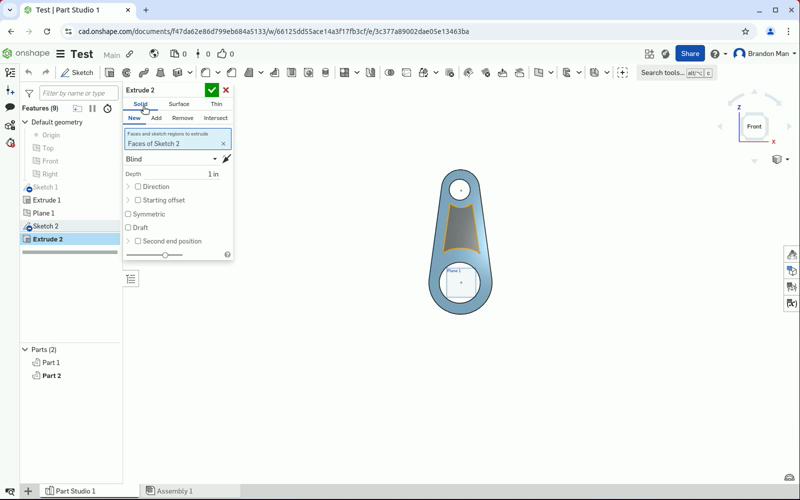
click(143, 106)
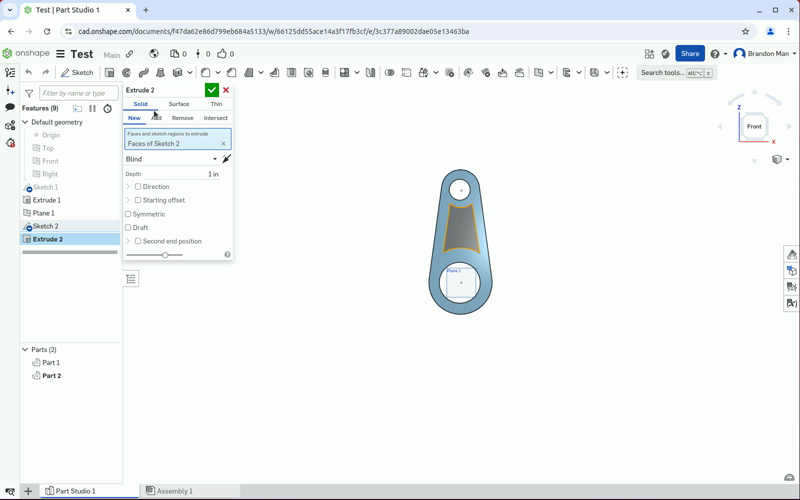
mouse_move(186, 120)
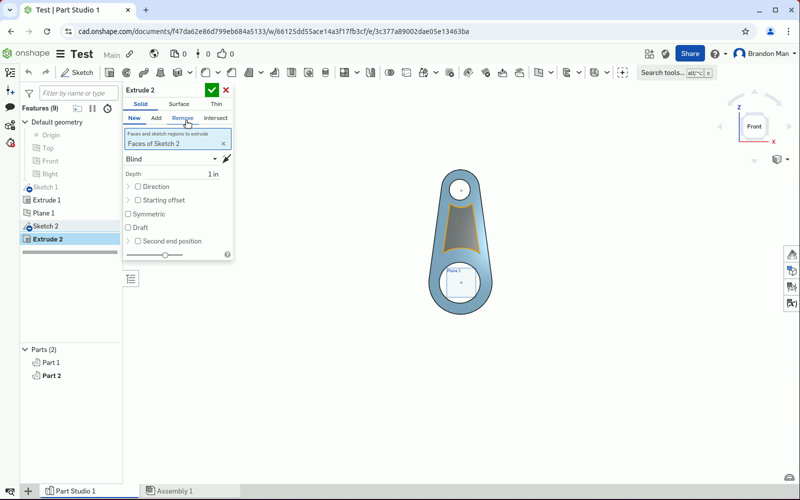
click(186, 120)
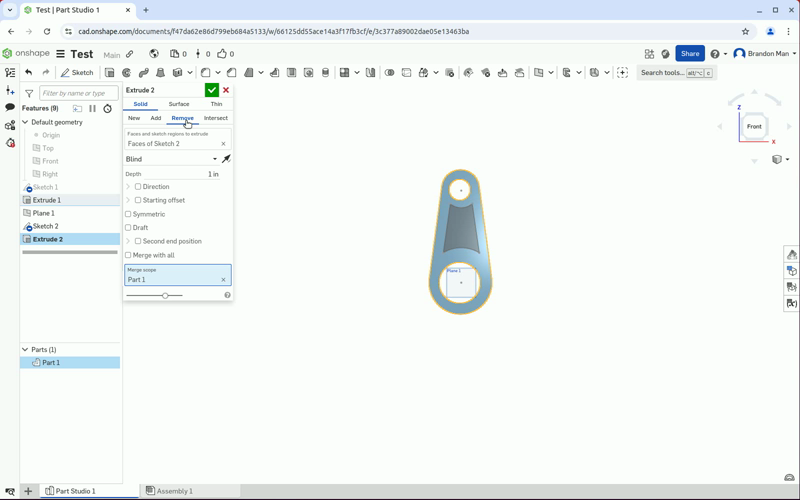
key(tab, 4)
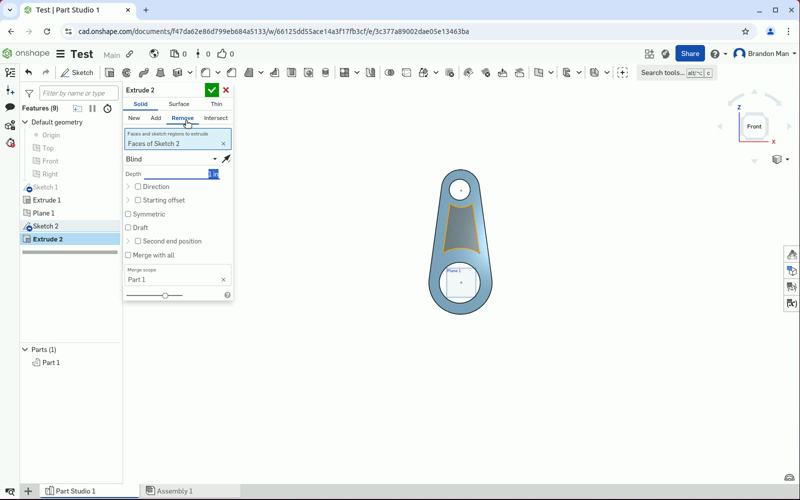
text(30.811)
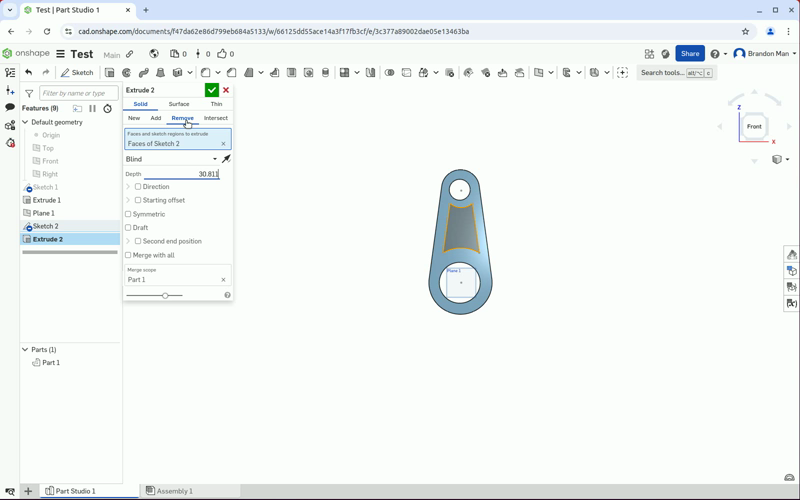
key(tab, 6)
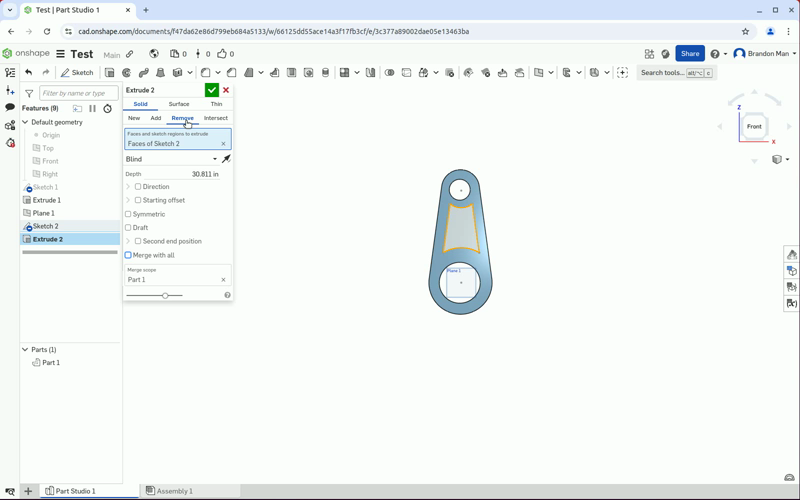
key(space)
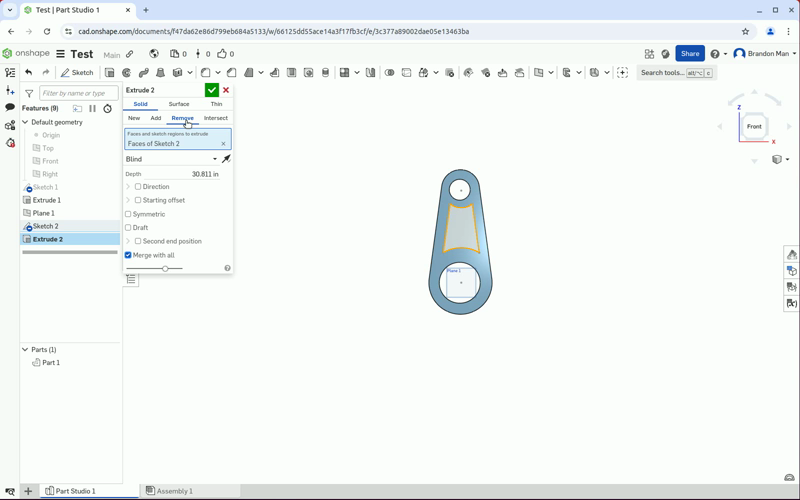
key(enter)
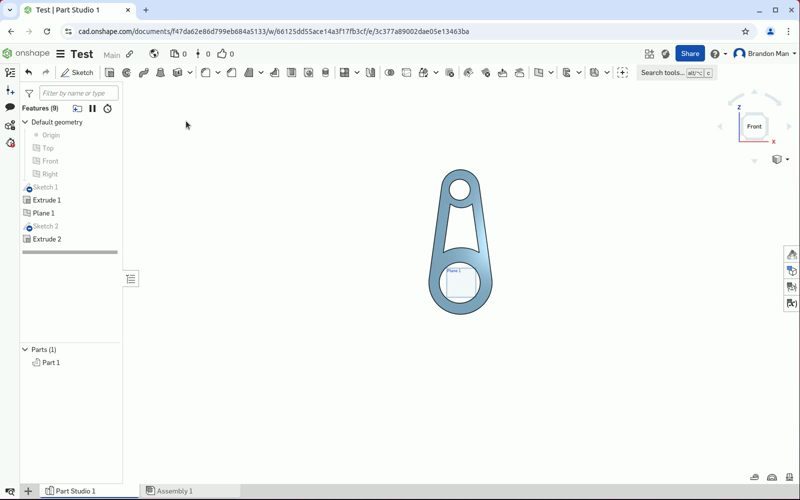
key(shift+h)
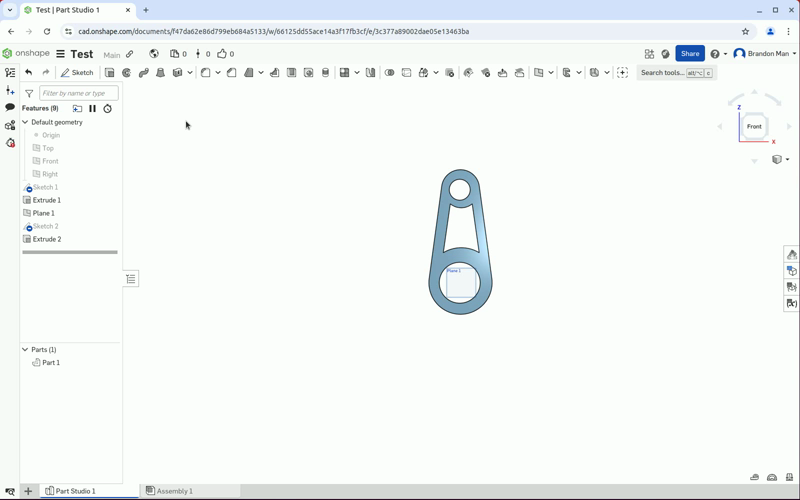
key(shift+h)
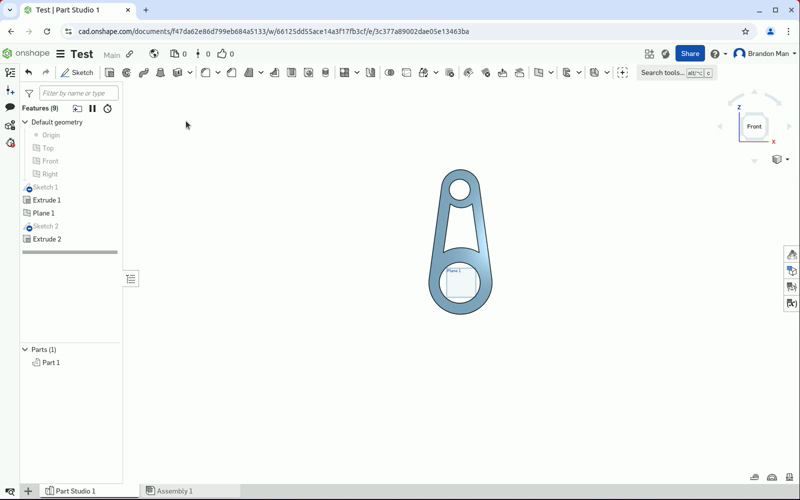
mouse_move(73, 189)
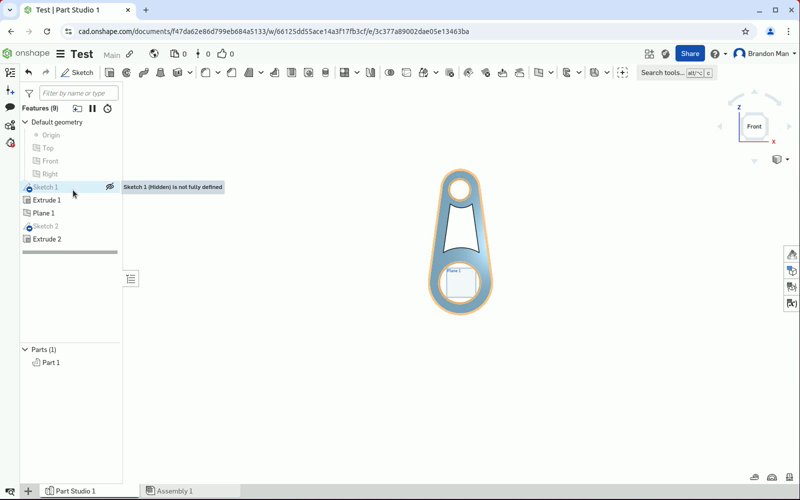
click(73, 189)
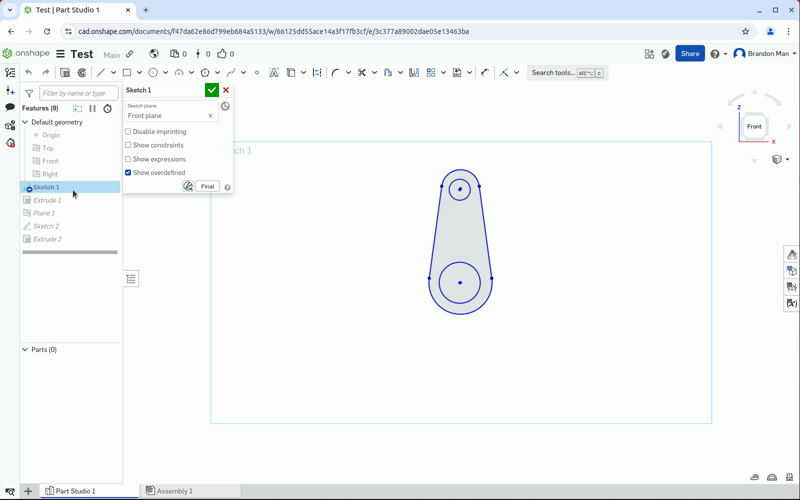
mouse_move(229, 92)
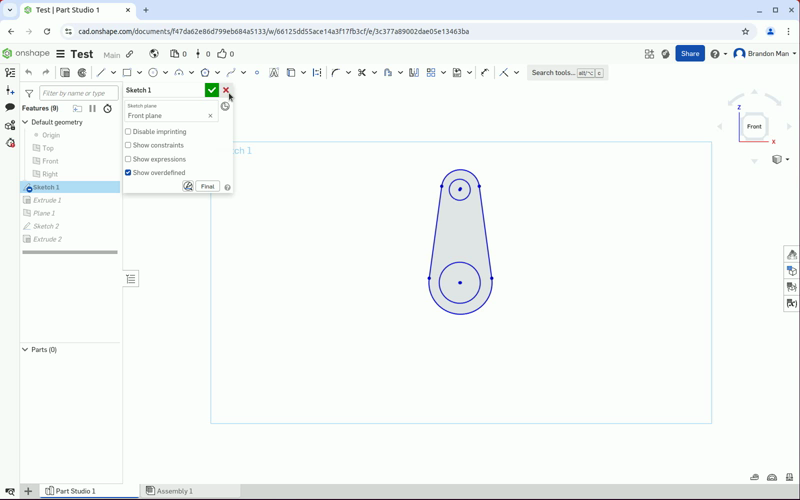
click(229, 92)
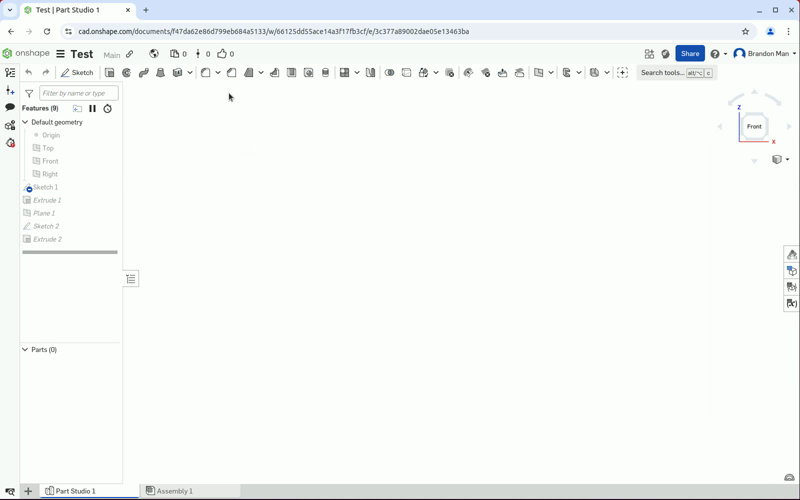
key(shift+s)
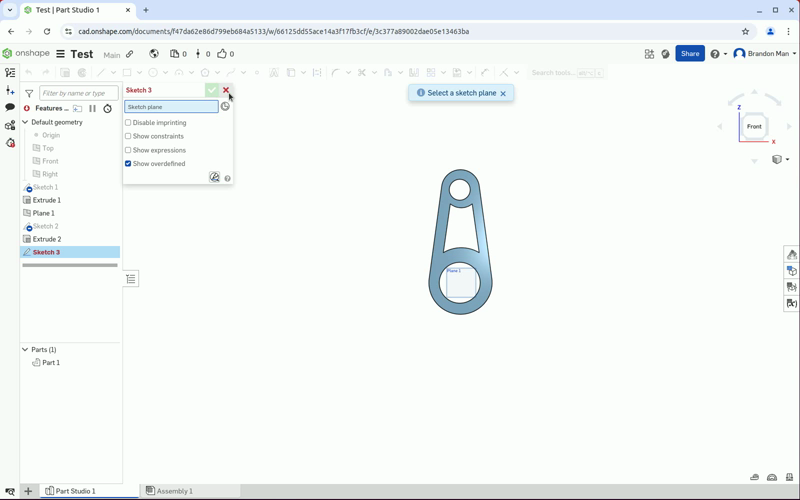
mouse_move(73, 215)
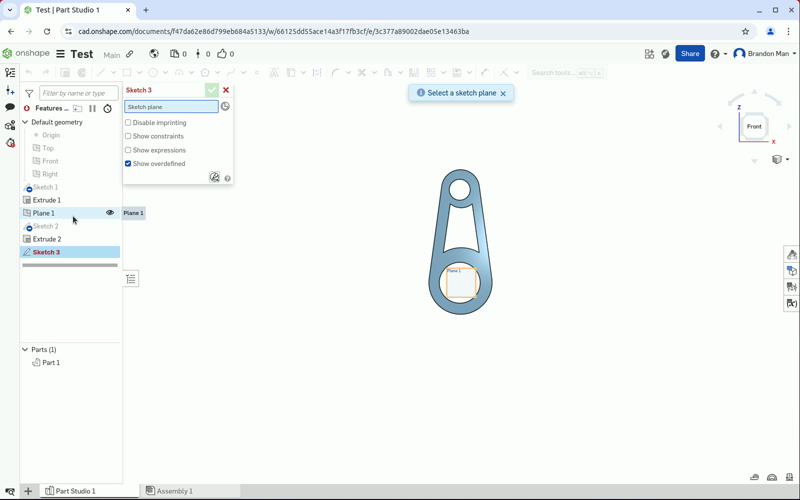
click(73, 215)
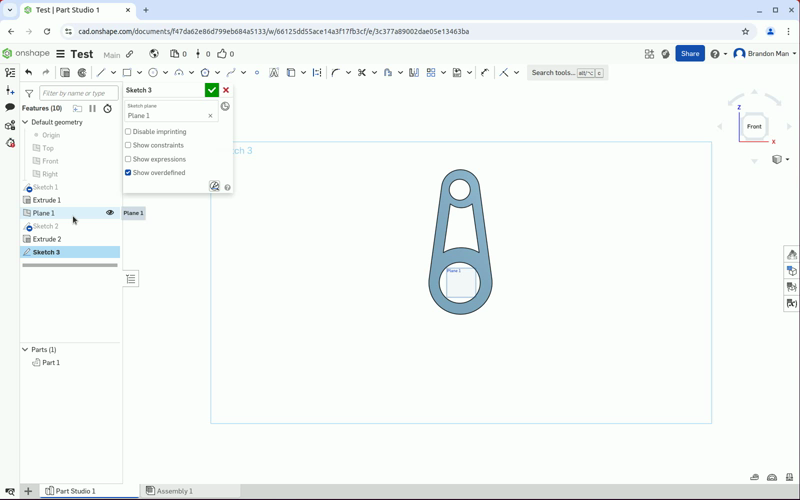
mouse_move(73, 352)
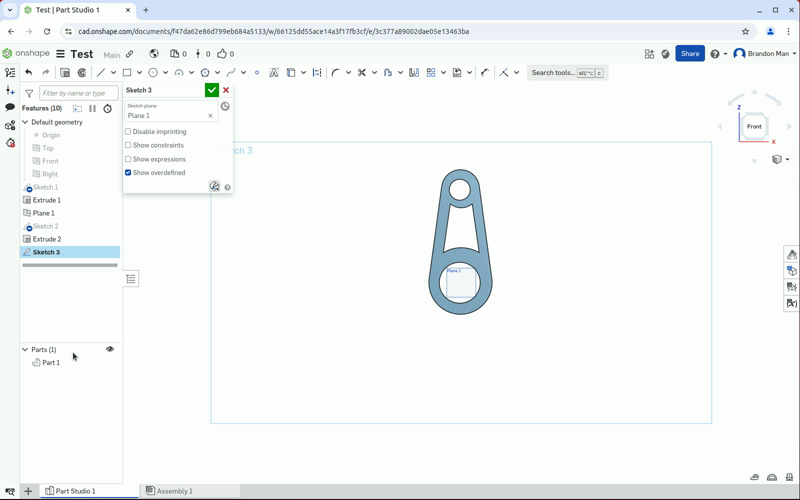
key(y)
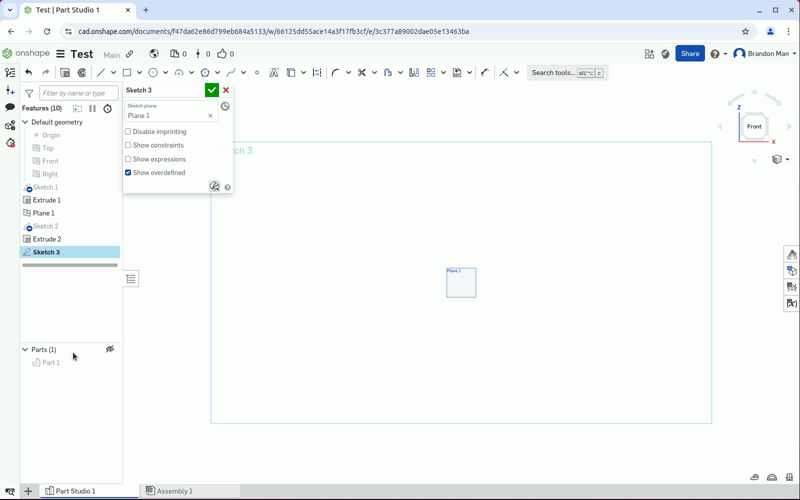
key(l)
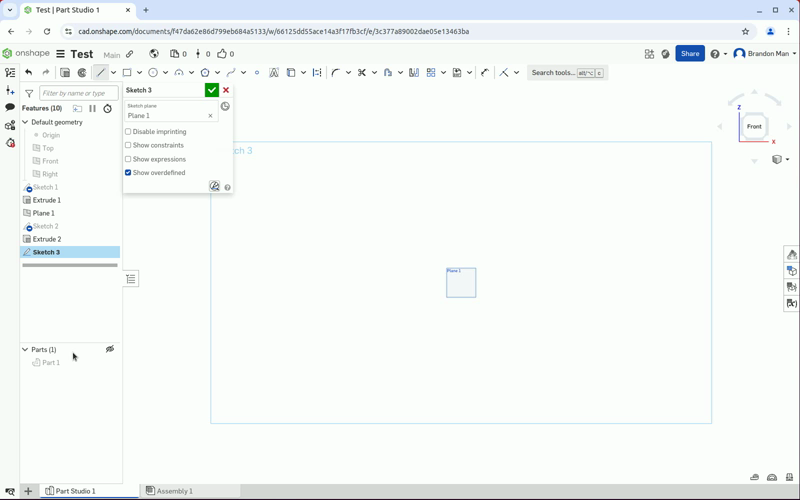
key_down(shift)
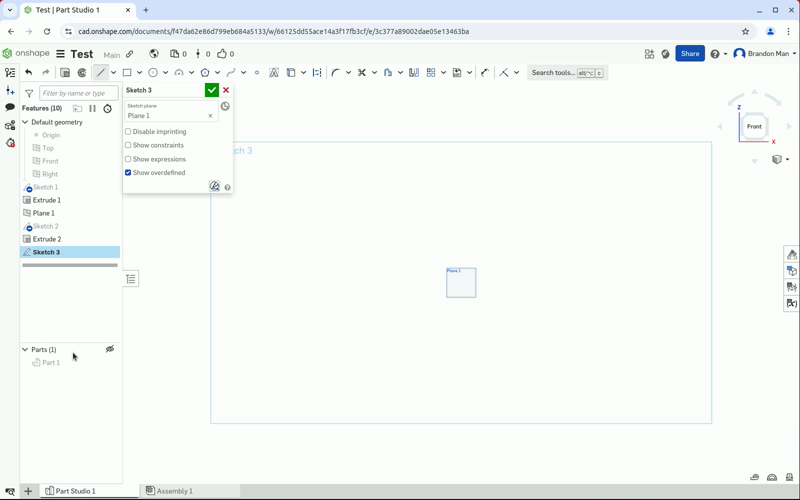
mouse_move(437, 287)
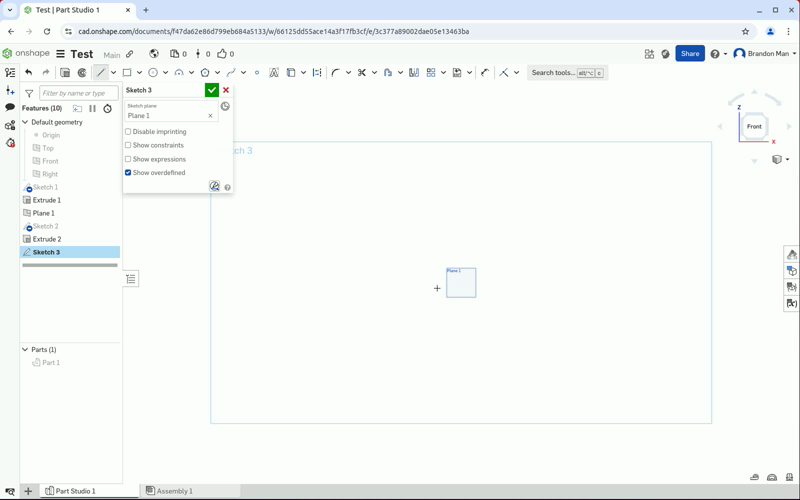
click(437, 287)
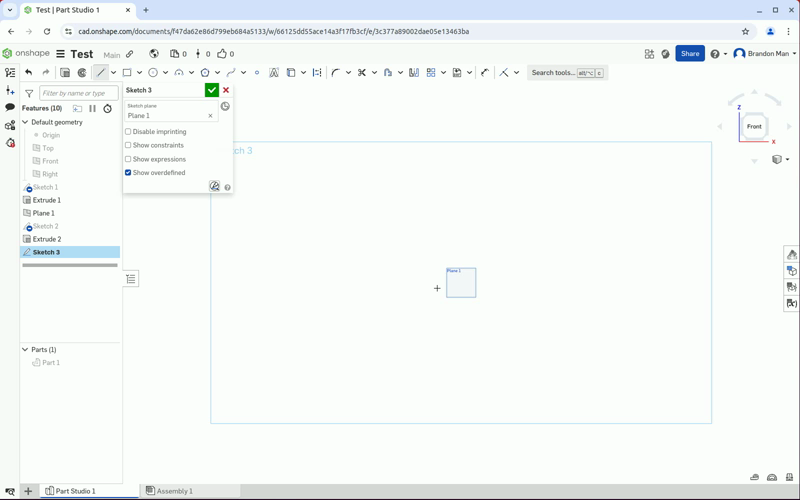
key_up(shift)
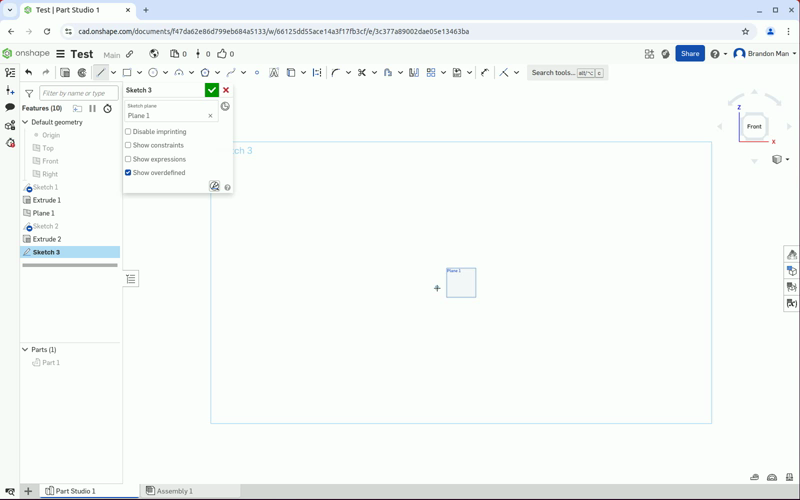
key_down(shift)
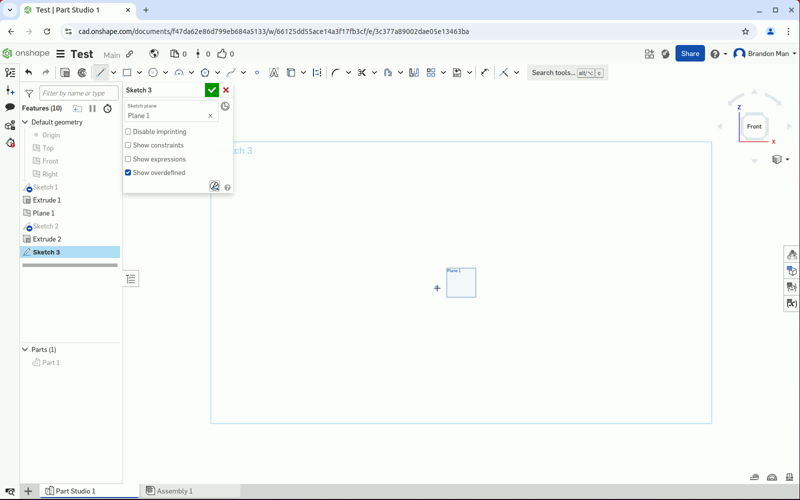
mouse_move(467, 287)
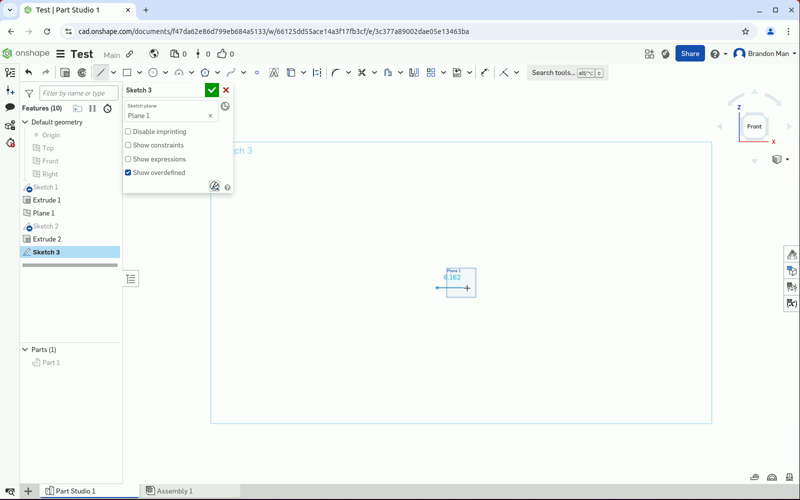
mouse_move(440, 285)
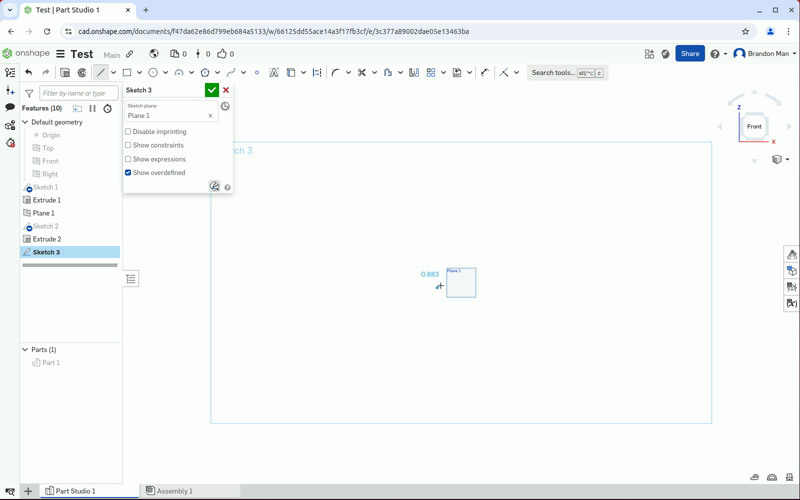
scroll(6)
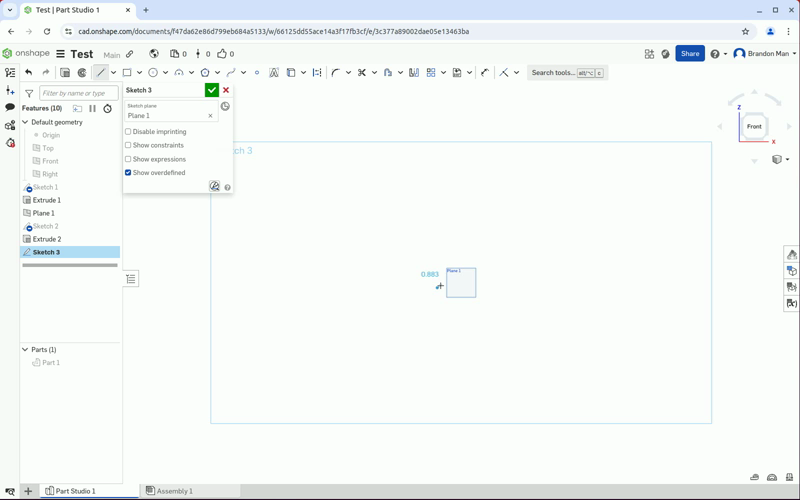
scroll(6)
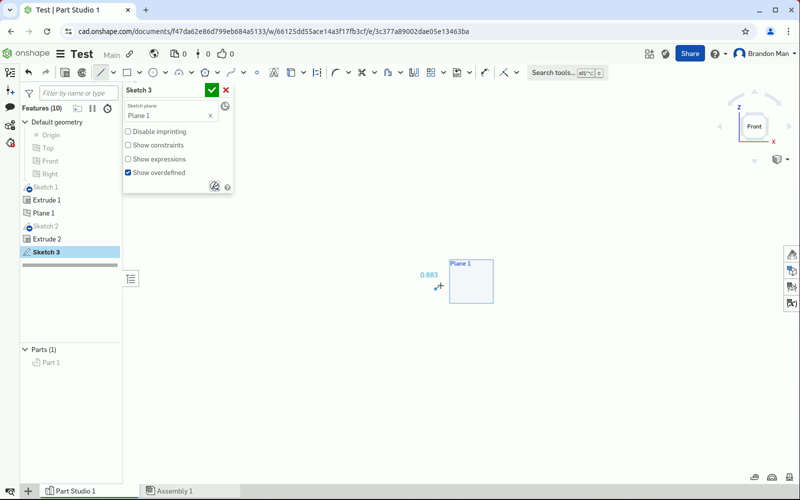
scroll(6)
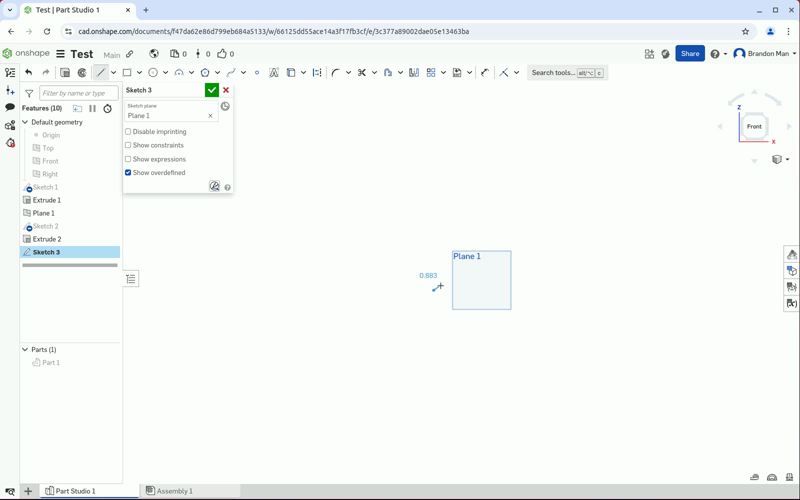
scroll(6)
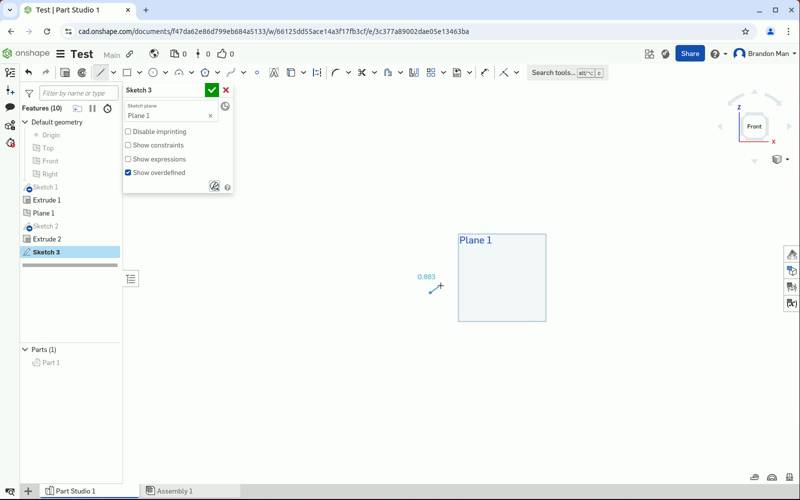
scroll(6)
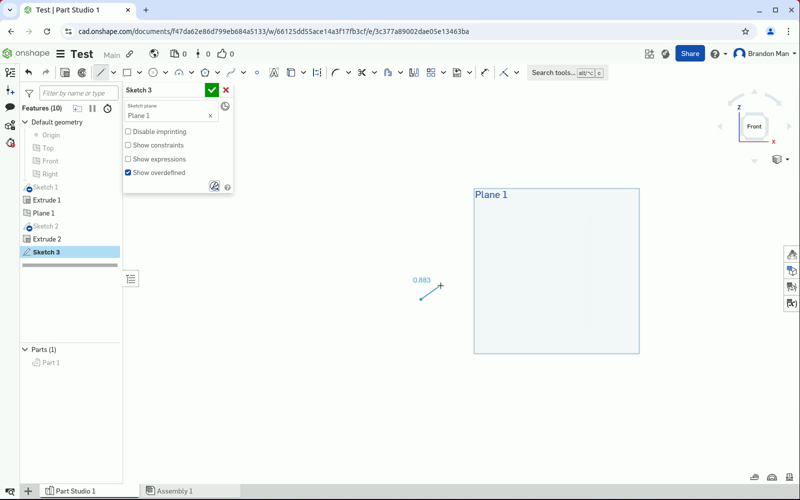
scroll(6)
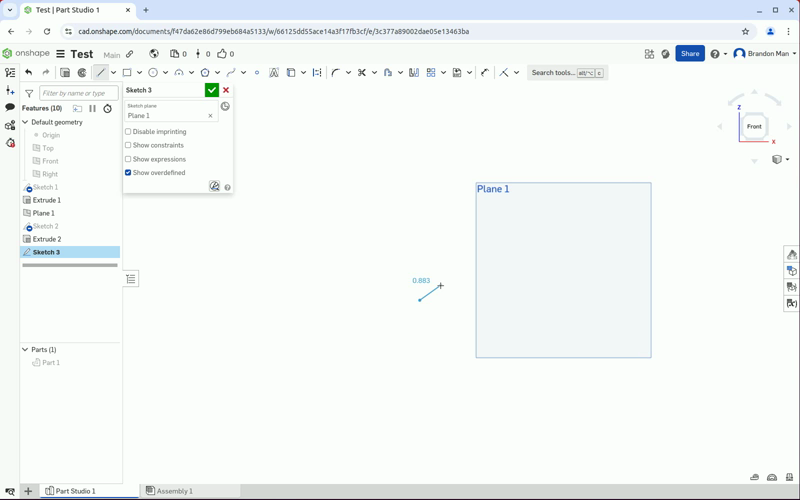
scroll(6)
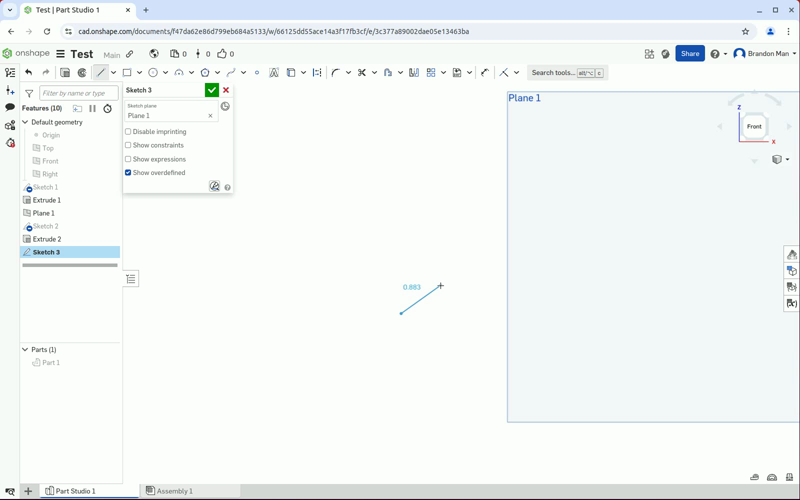
click(440, 285)
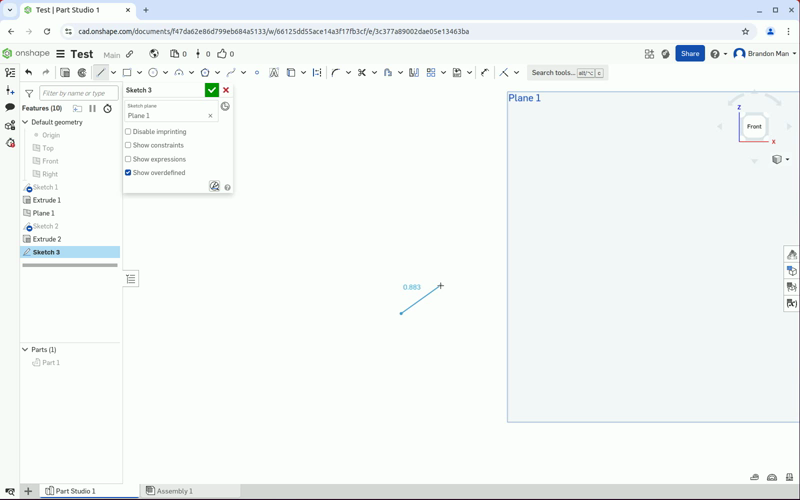
scroll(-6)
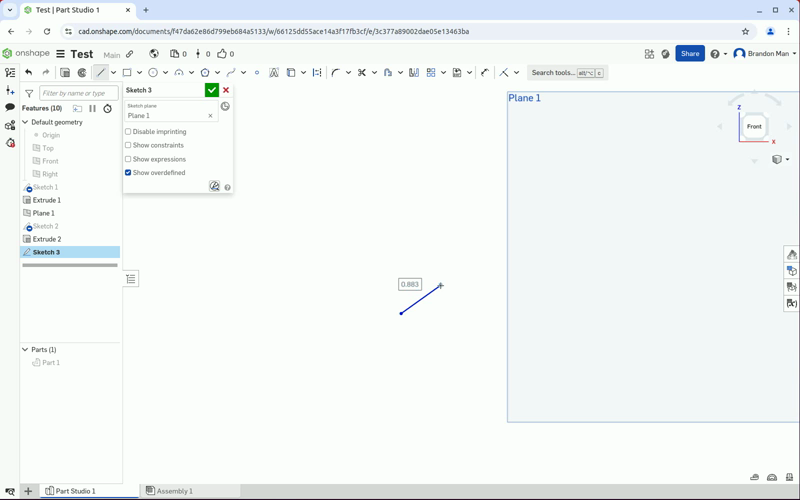
scroll(-6)
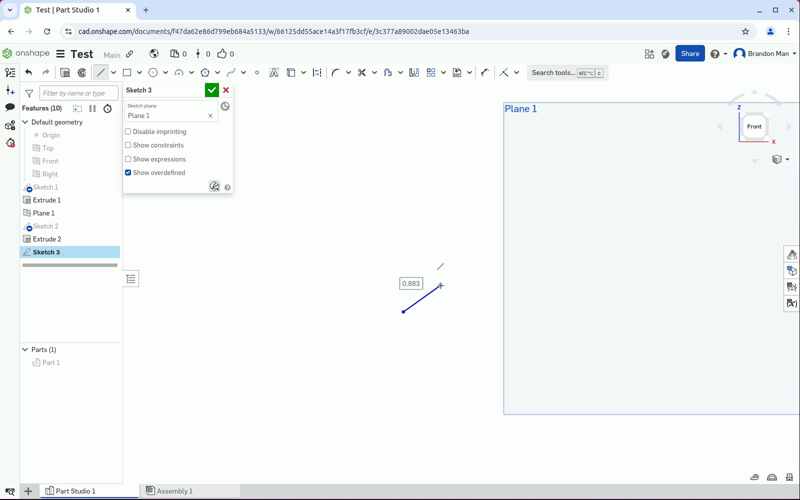
scroll(-6)
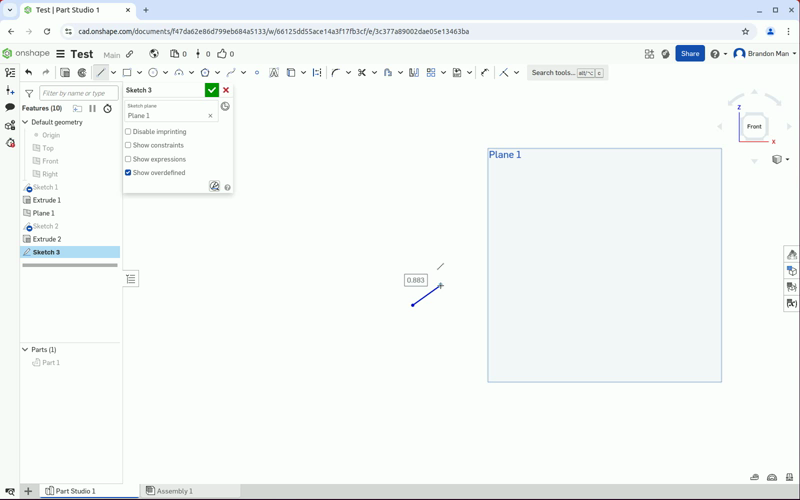
scroll(-6)
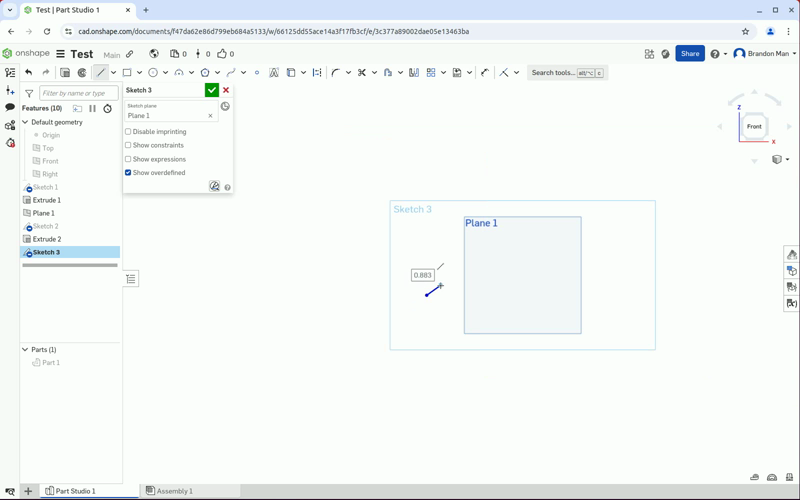
scroll(-6)
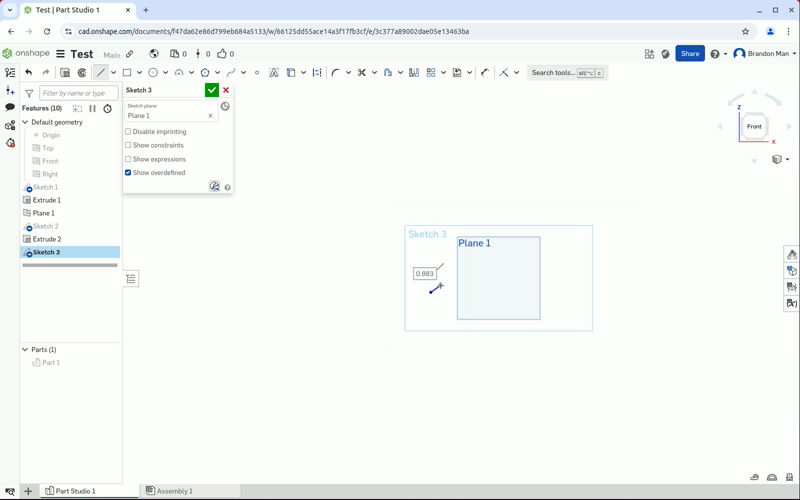
scroll(-6)
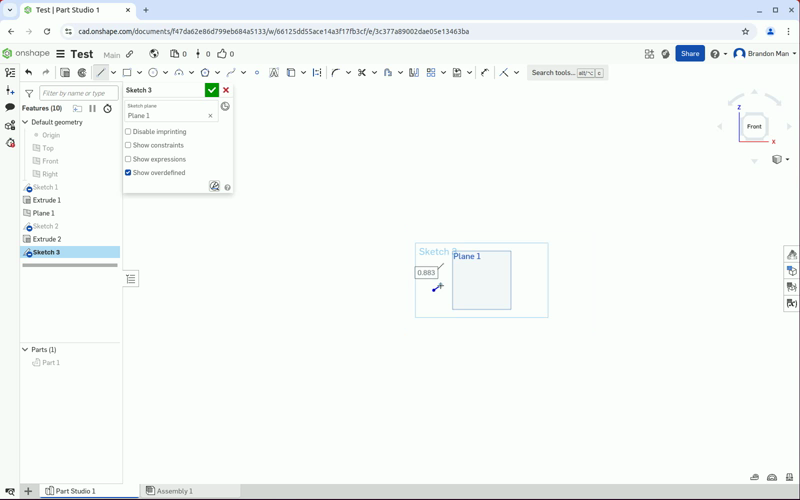
scroll(-6)
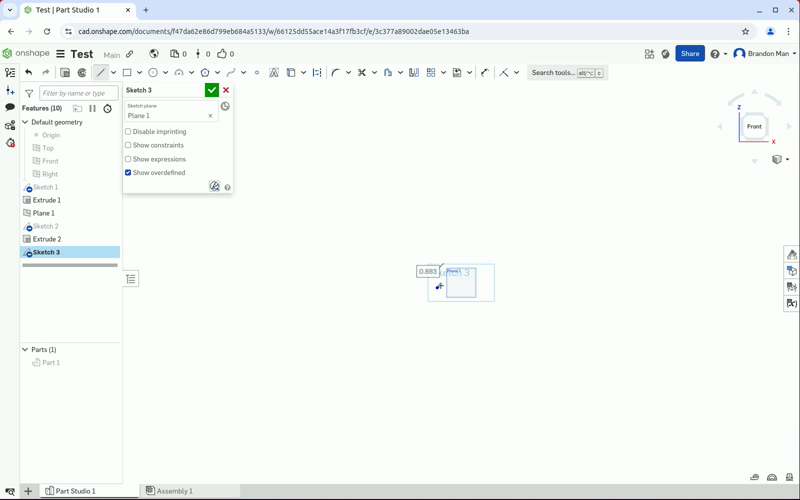
key_up(shift)
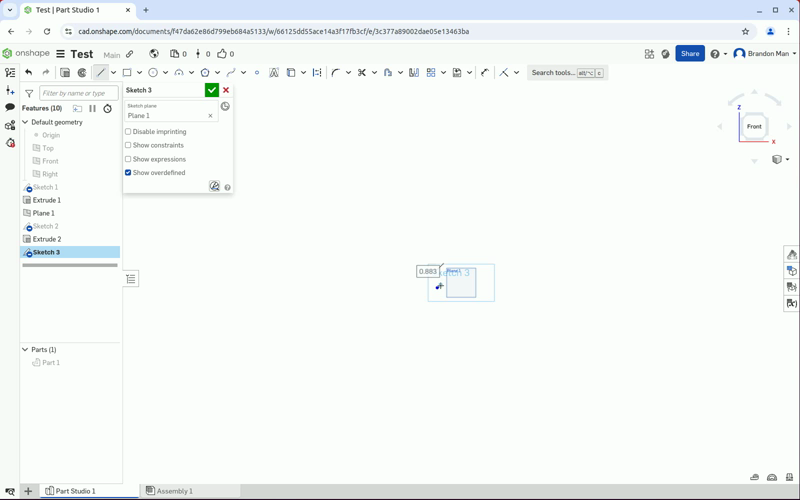
key(esc)
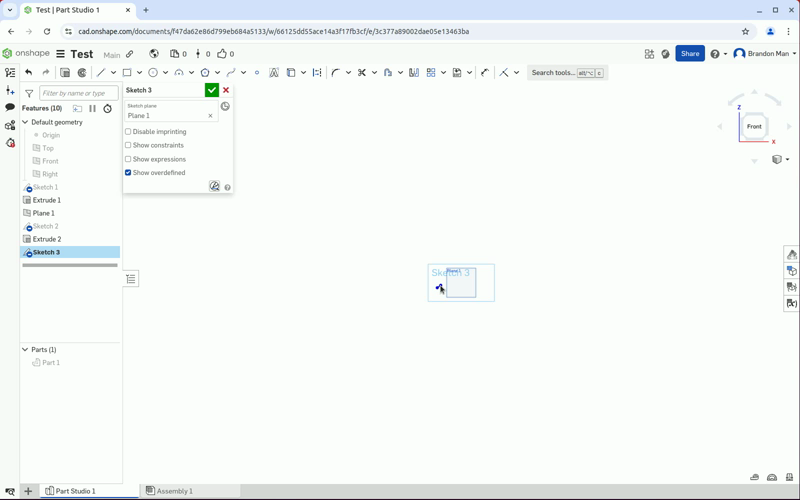
key(a)
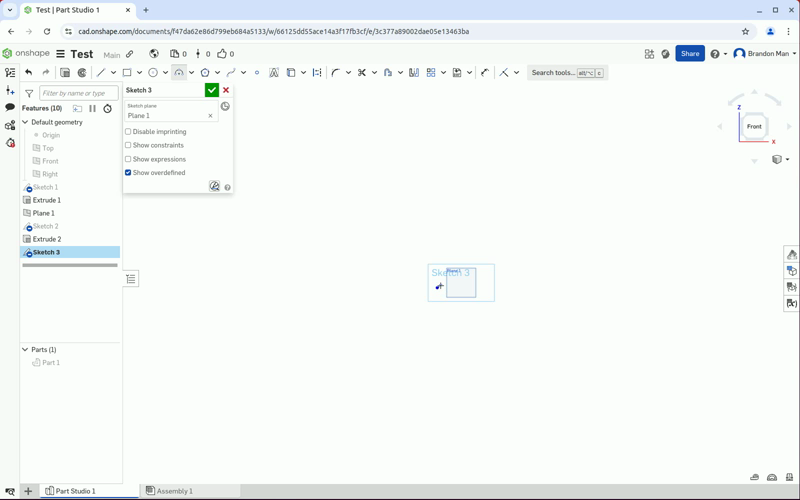
mouse_move(440, 285)
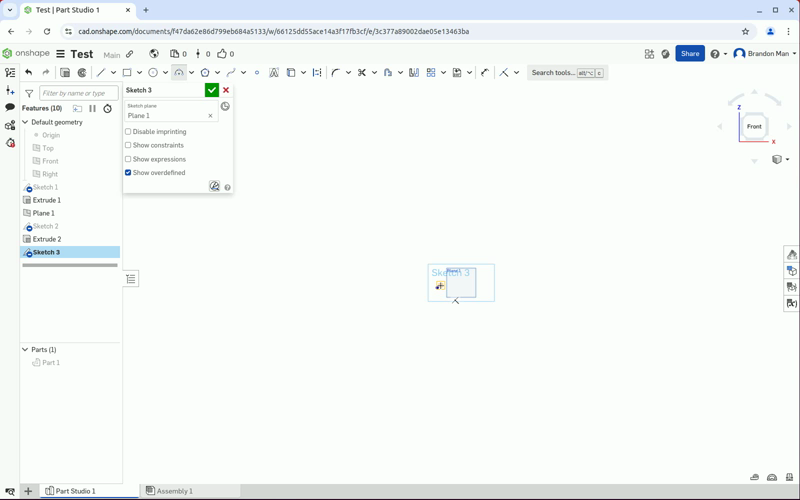
scroll(6)
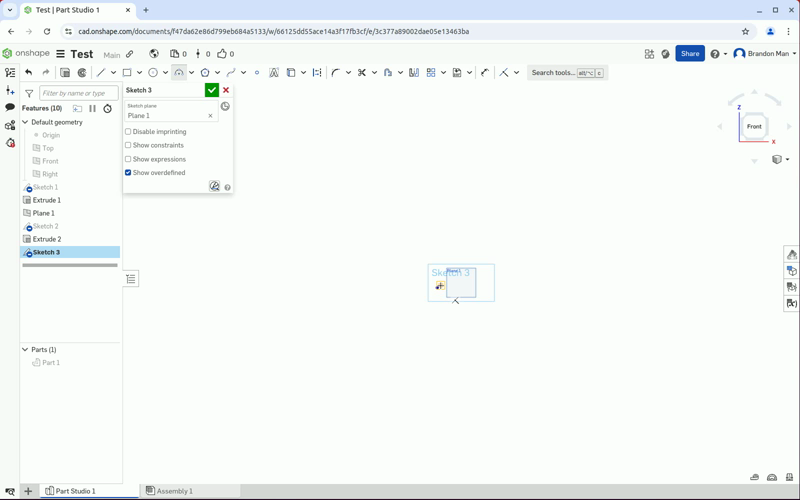
scroll(6)
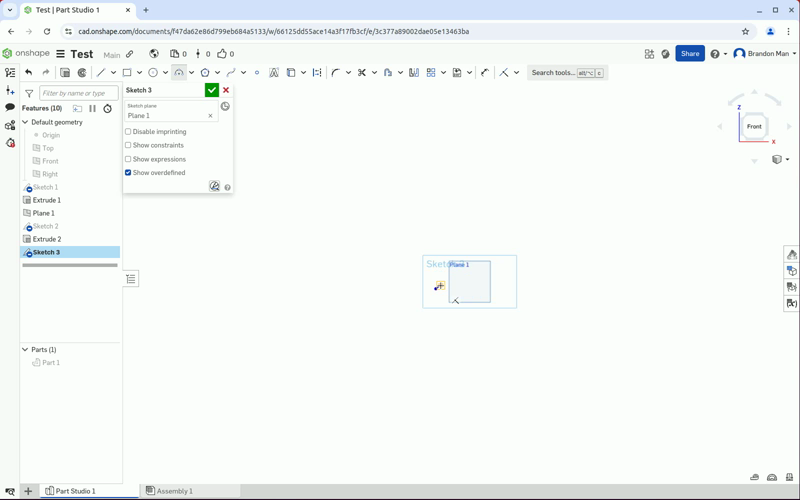
scroll(6)
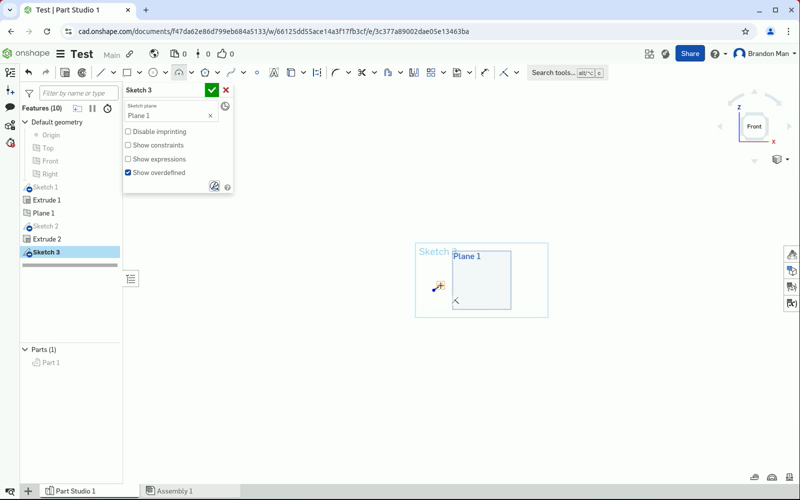
scroll(6)
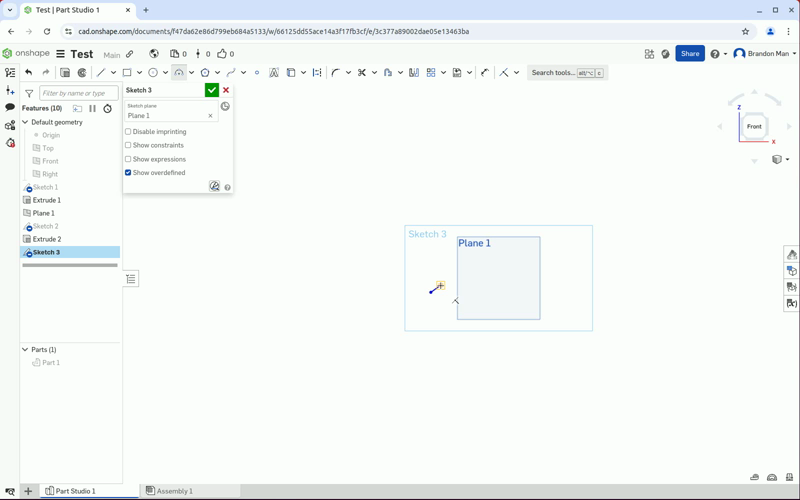
scroll(6)
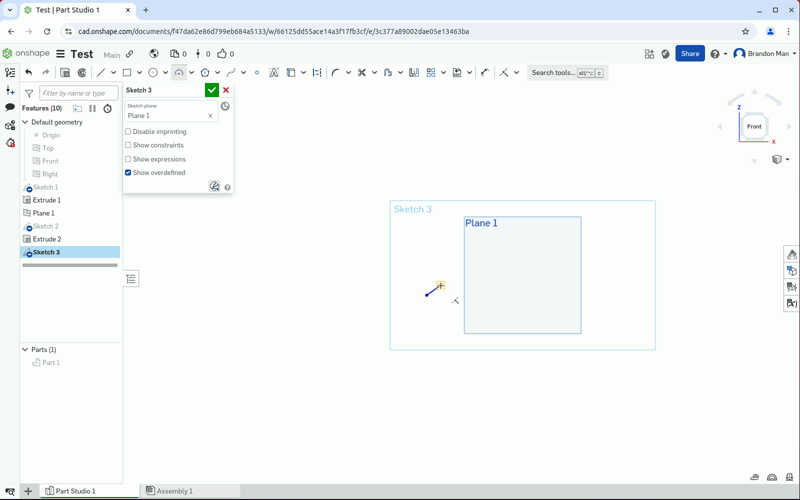
scroll(6)
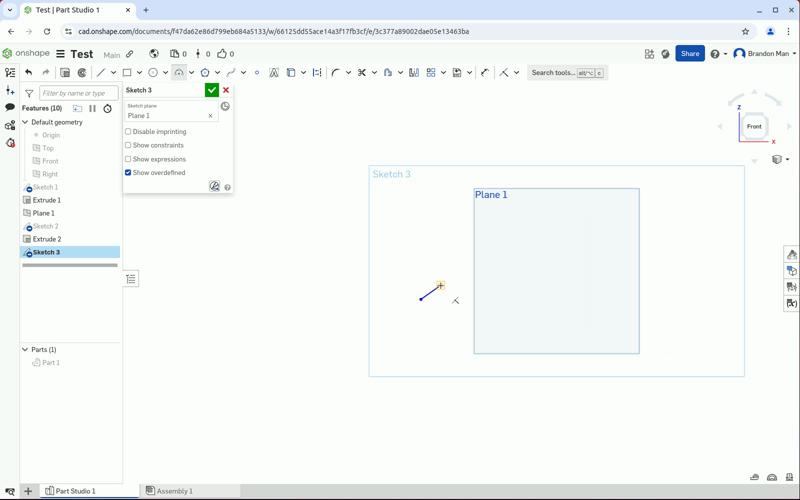
scroll(6)
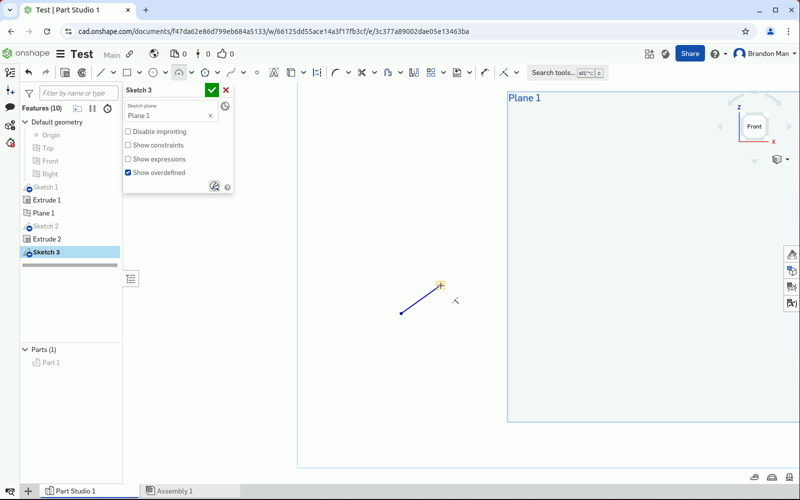
click(440, 285)
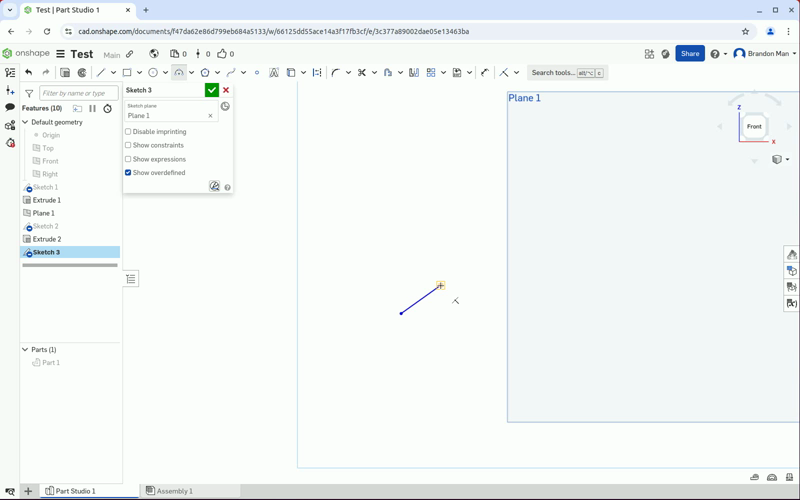
scroll(-6)
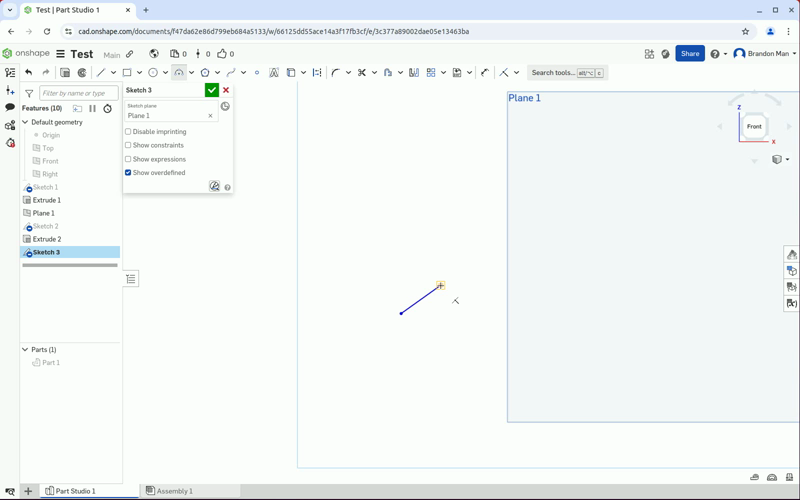
scroll(-6)
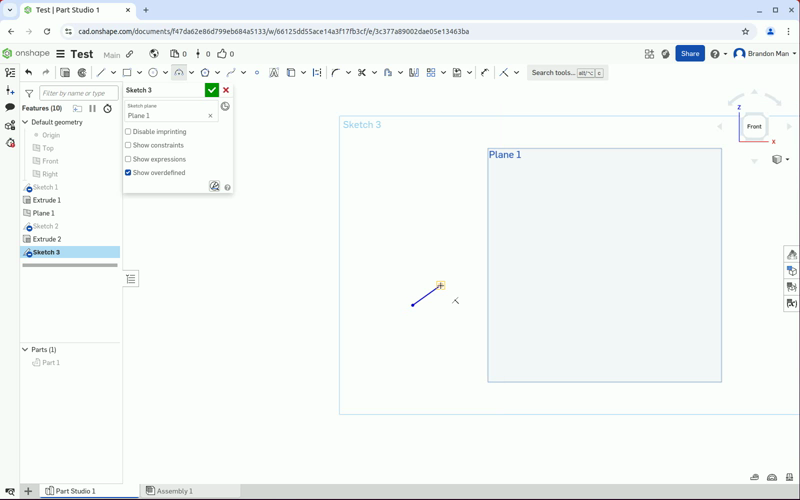
scroll(-6)
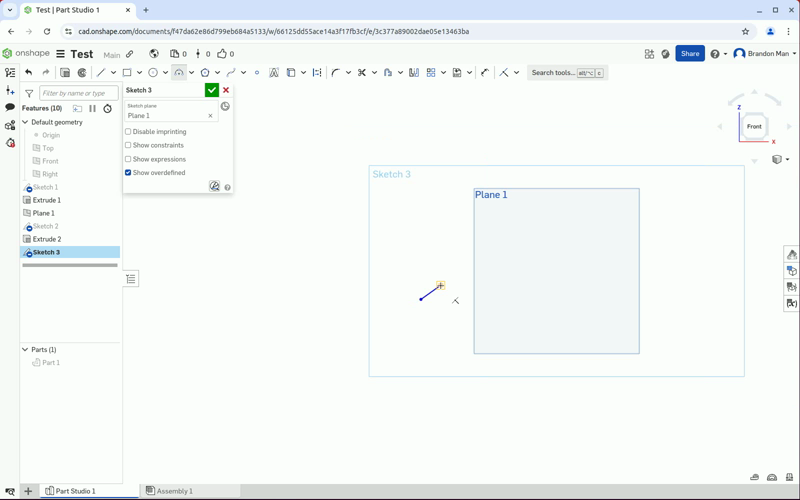
scroll(-6)
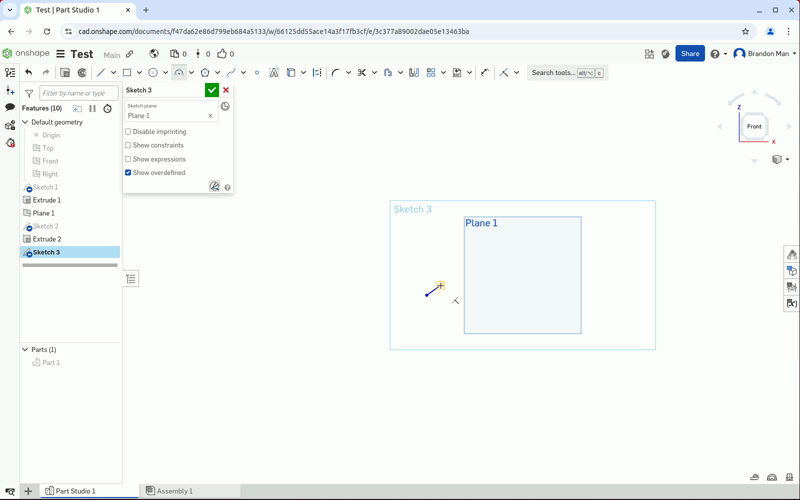
scroll(-6)
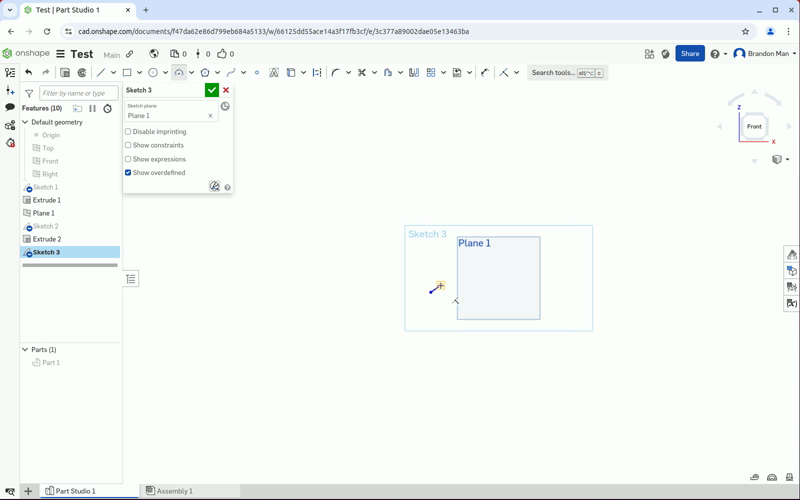
scroll(-6)
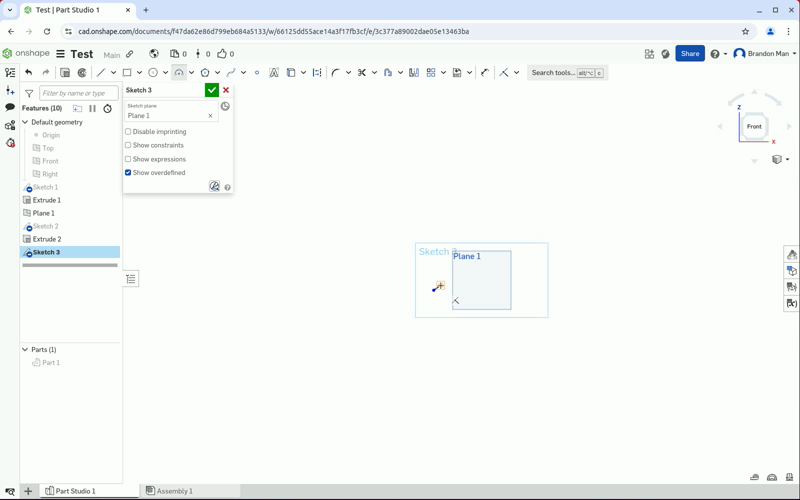
scroll(-6)
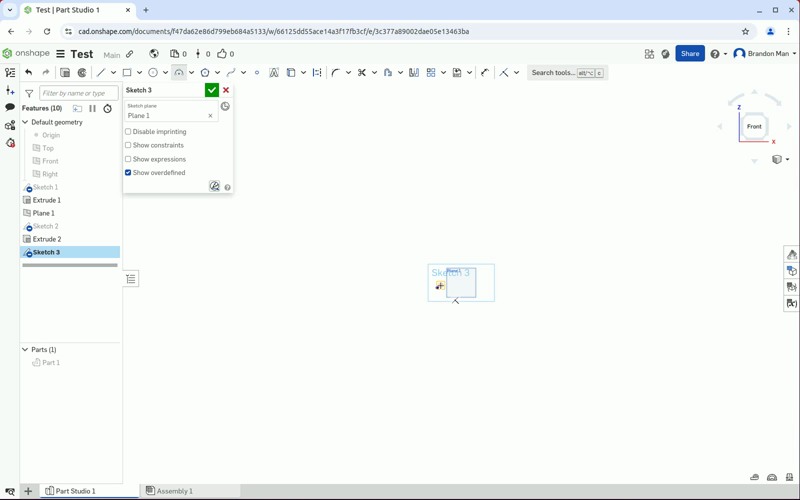
key_down(shift)
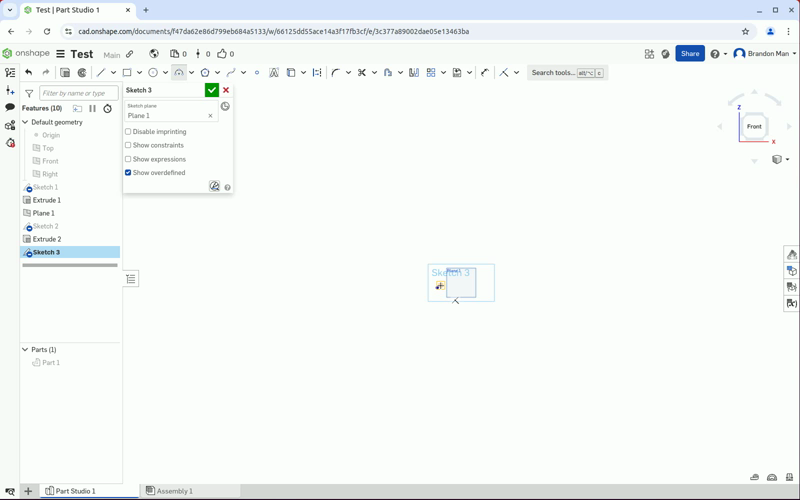
mouse_move(454, 262)
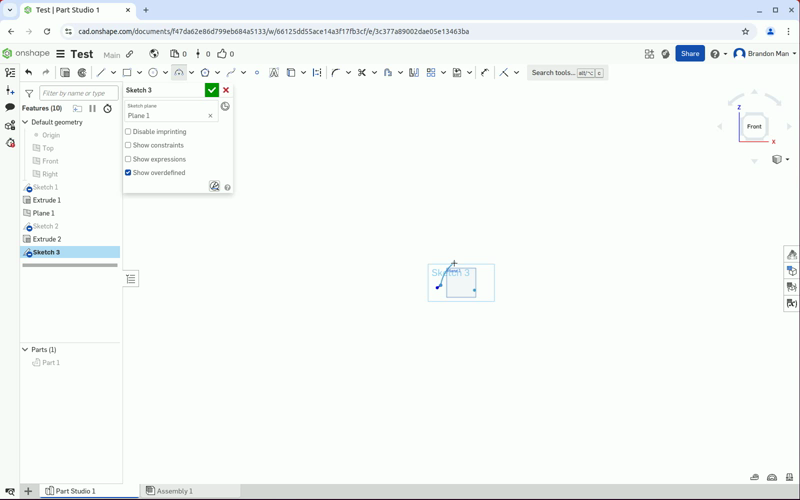
click(454, 262)
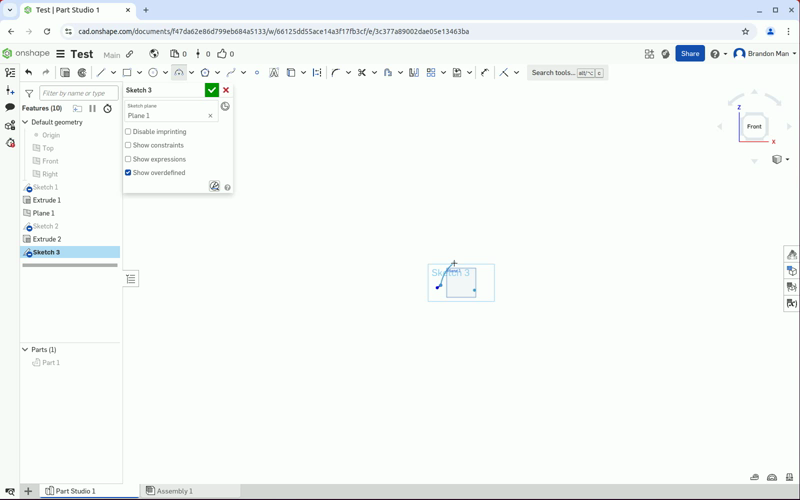
mouse_move(443, 271)
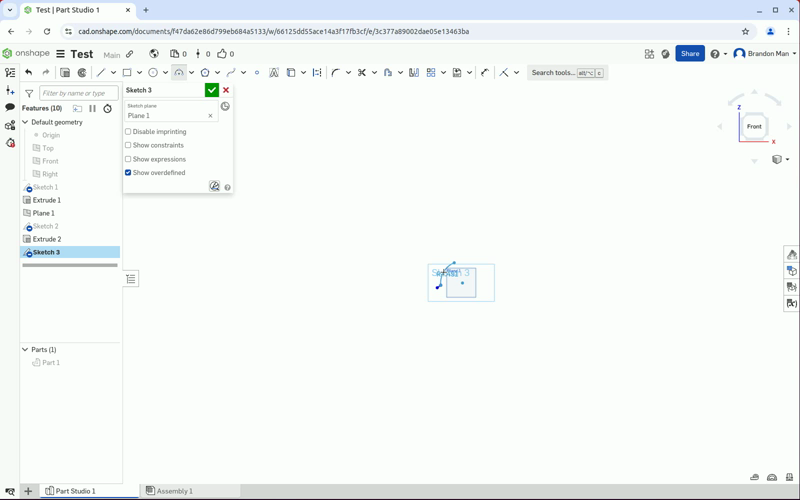
click(443, 271)
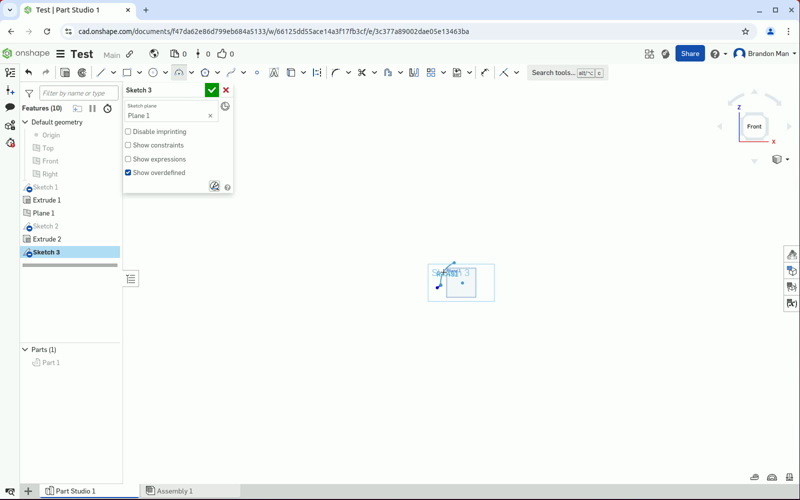
key_up(shift)
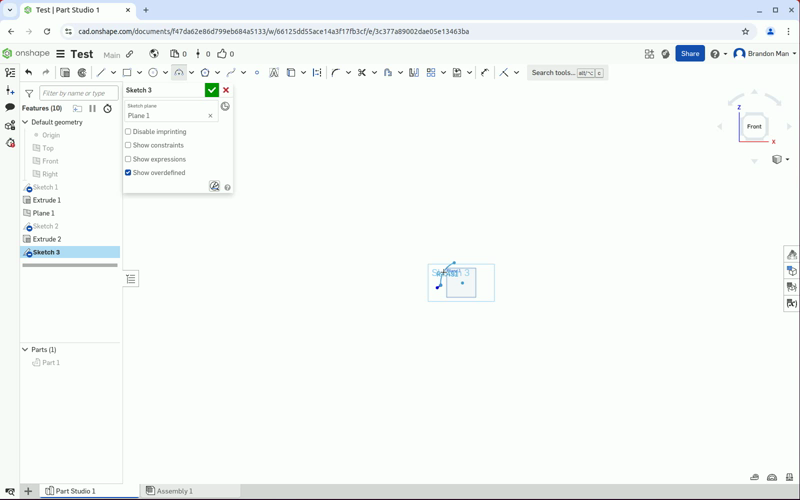
key(esc)
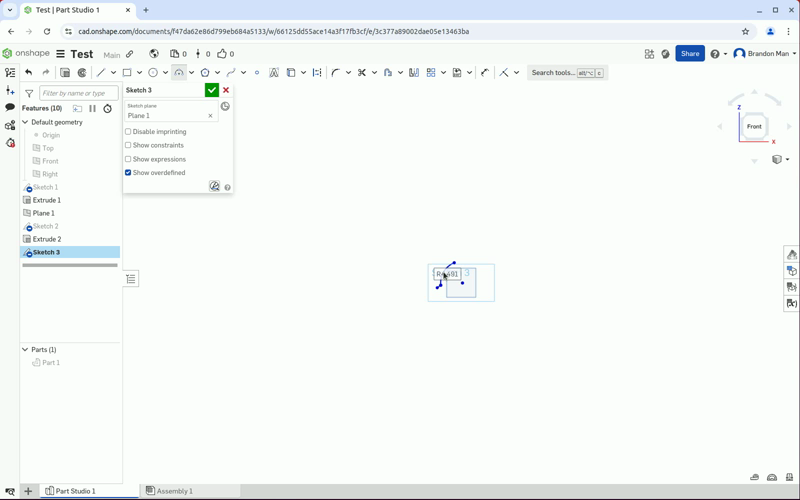
key(l)
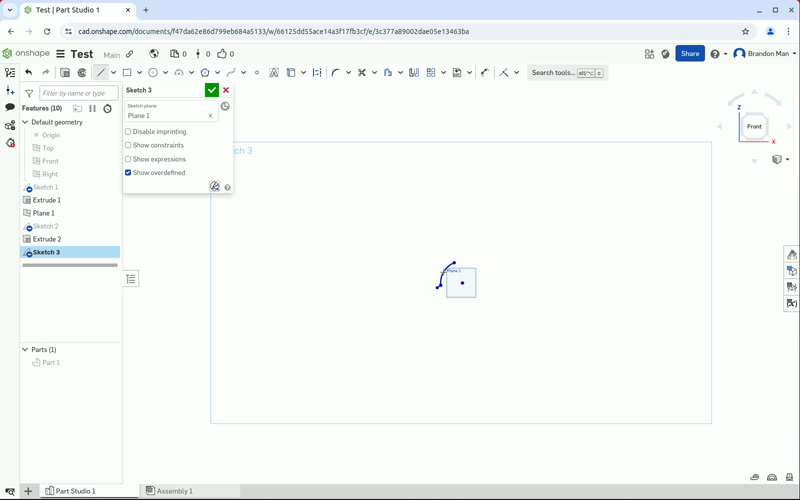
mouse_move(454, 262)
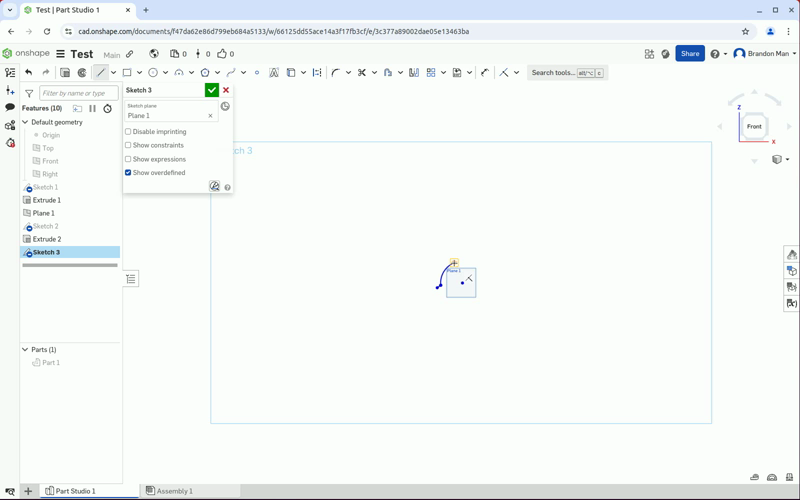
click(454, 262)
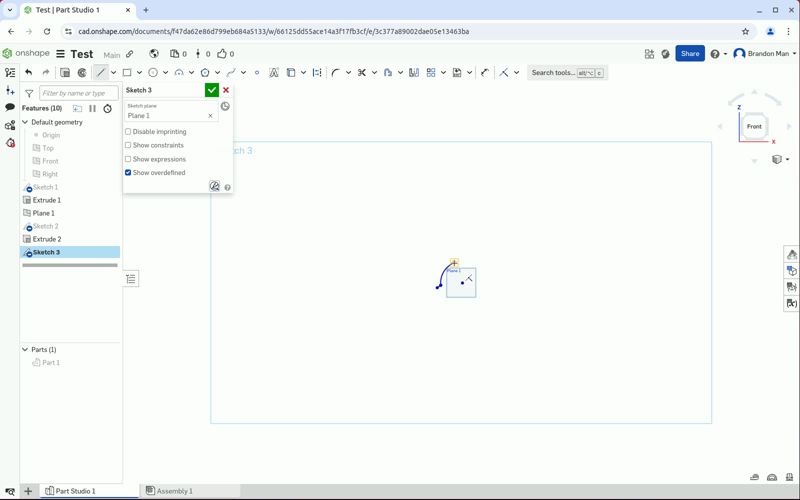
key_down(shift)
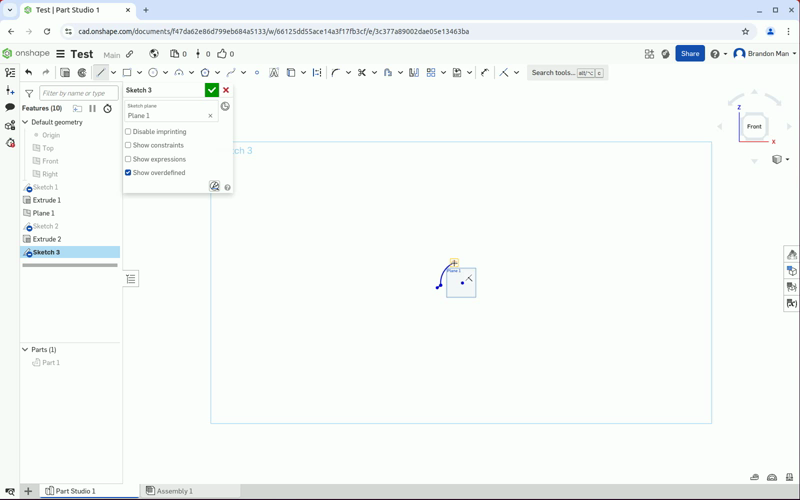
mouse_move(484, 262)
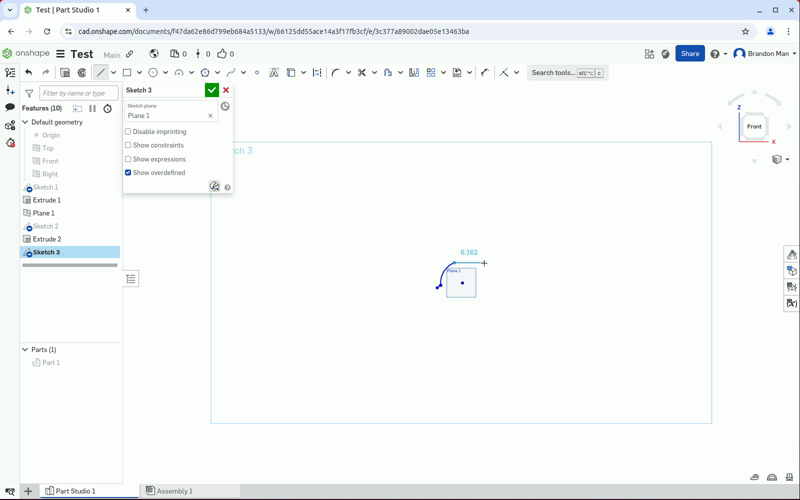
mouse_move(454, 258)
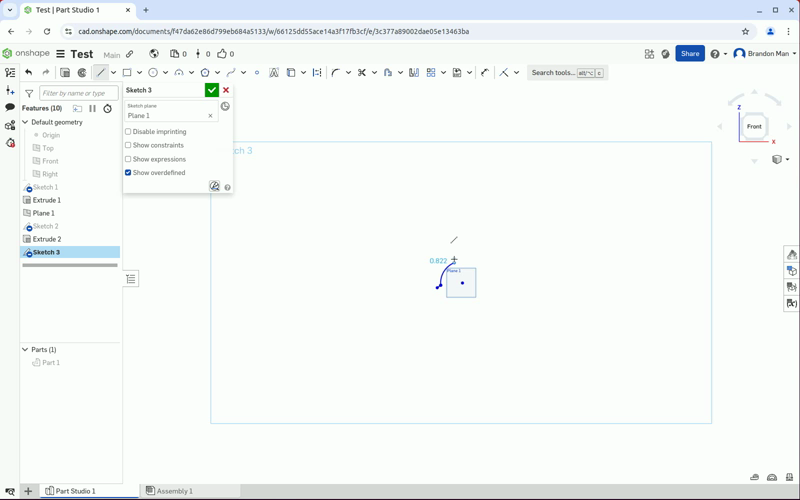
scroll(6)
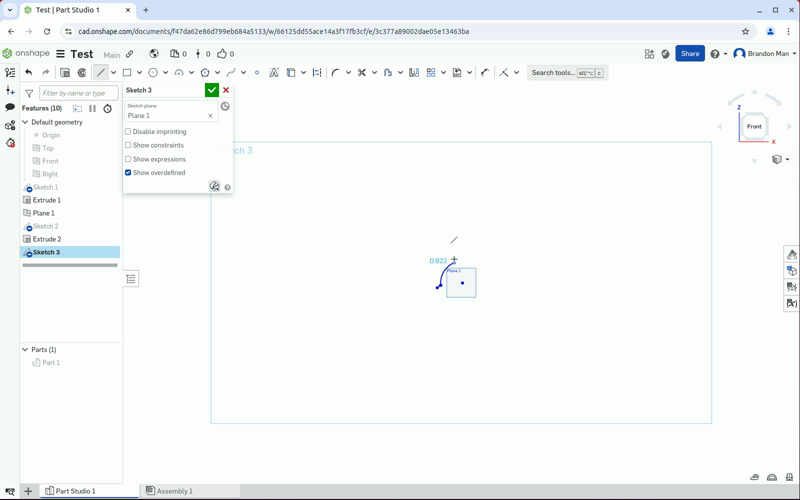
scroll(6)
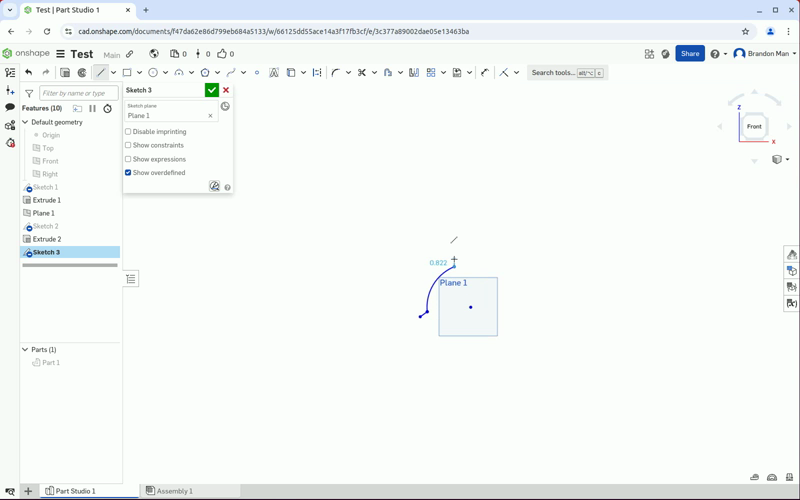
scroll(6)
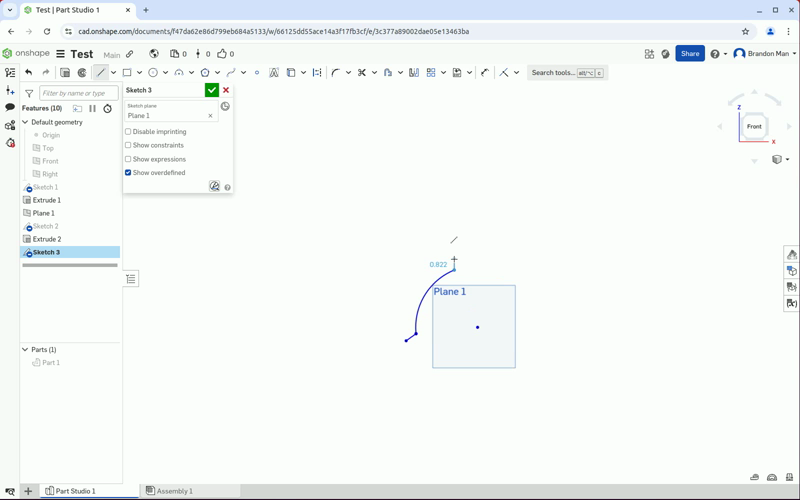
scroll(6)
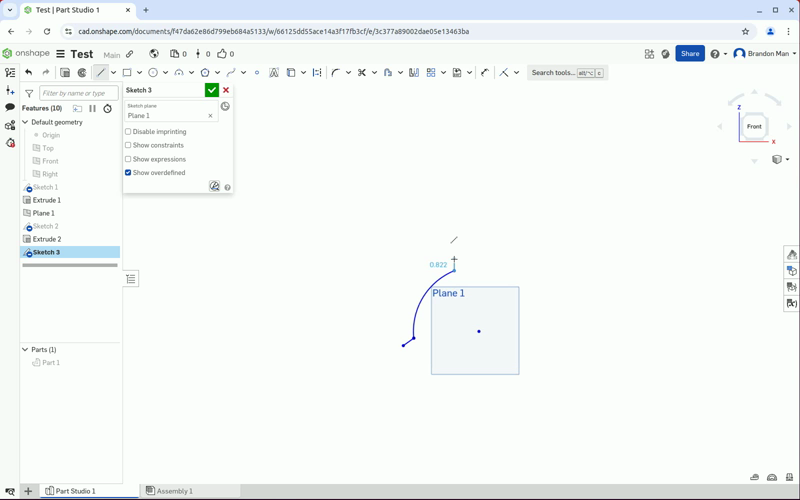
scroll(6)
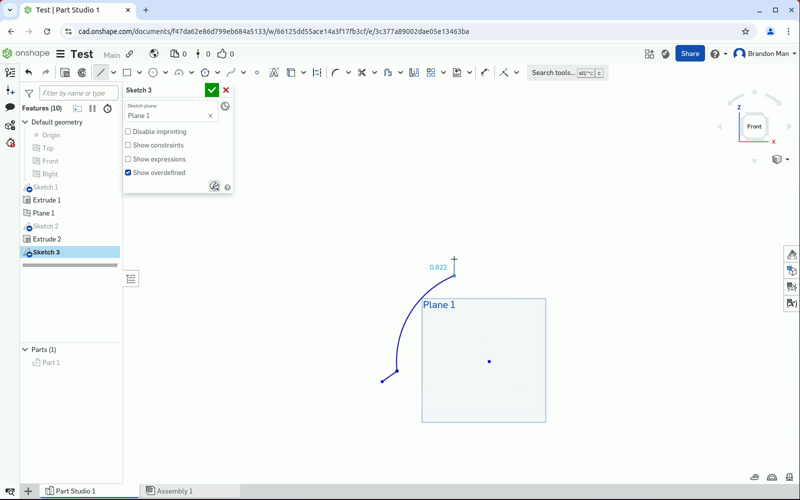
scroll(6)
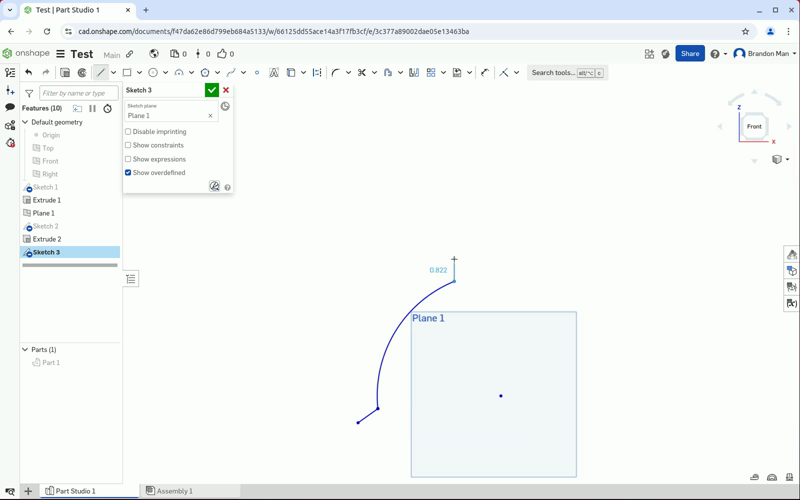
scroll(6)
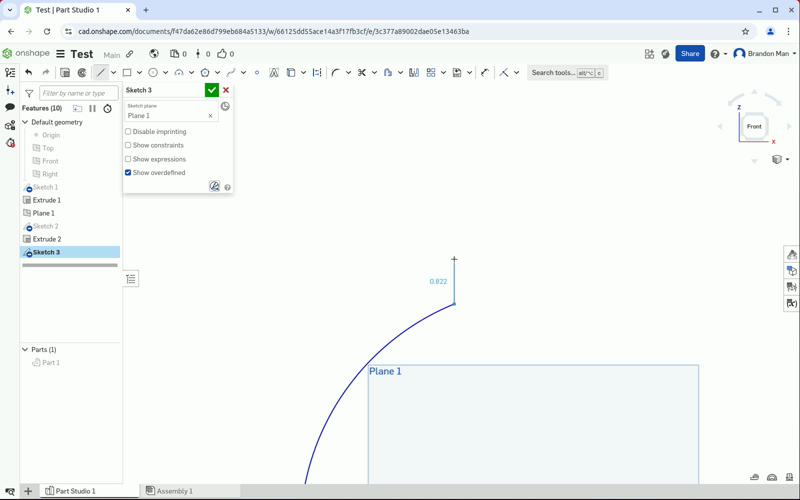
click(454, 258)
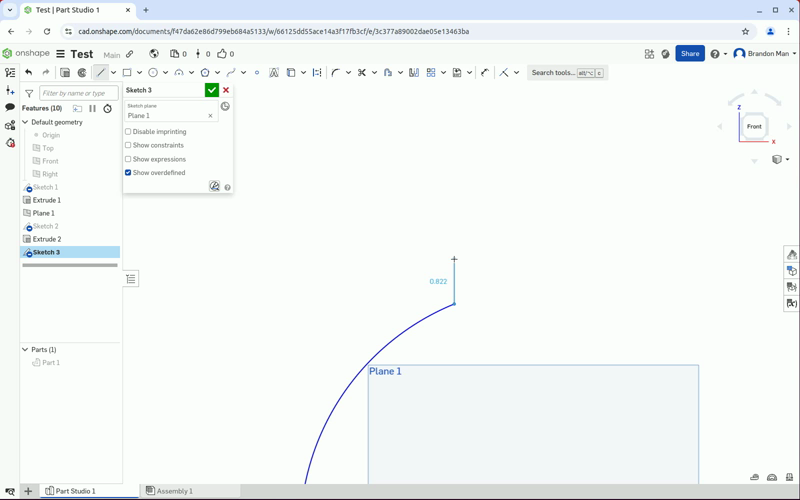
scroll(-6)
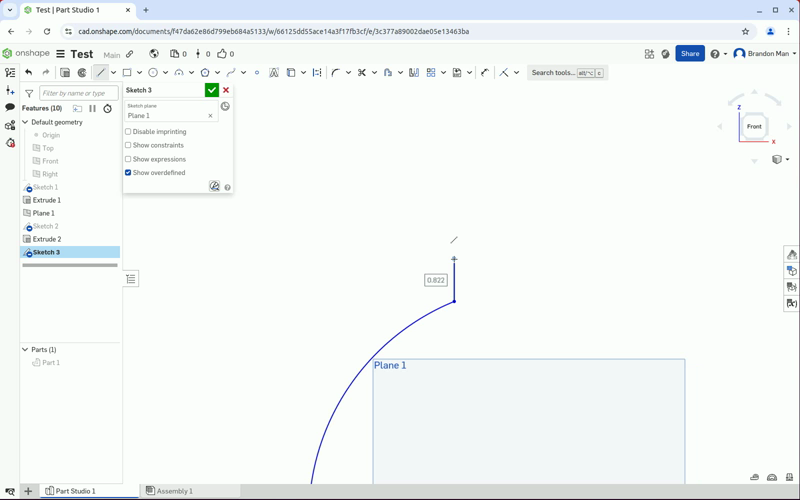
scroll(-6)
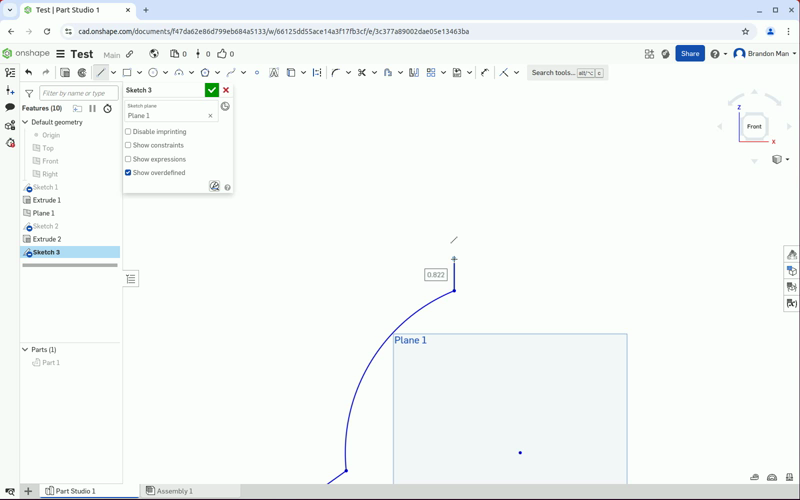
scroll(-6)
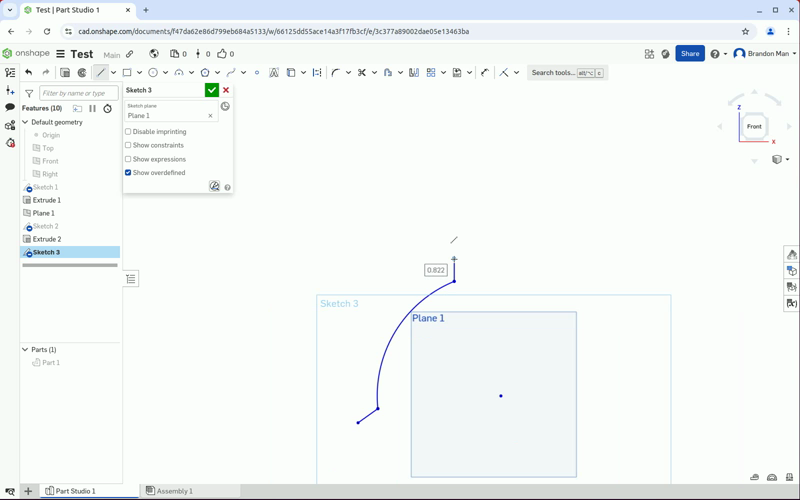
scroll(-6)
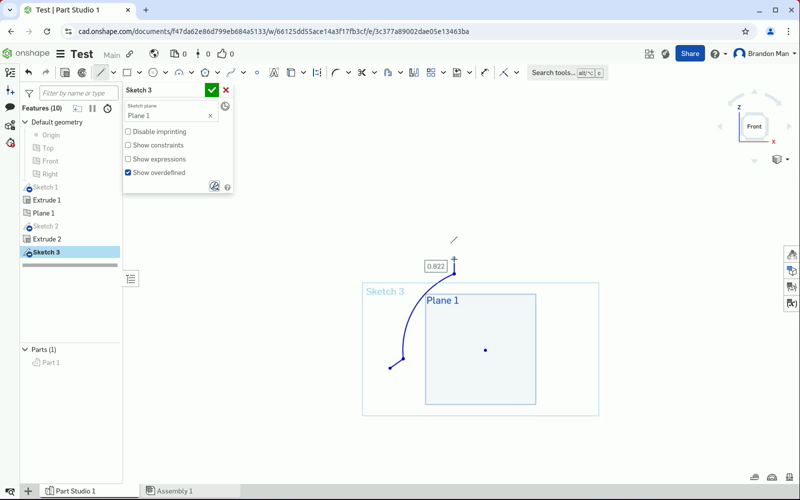
scroll(-6)
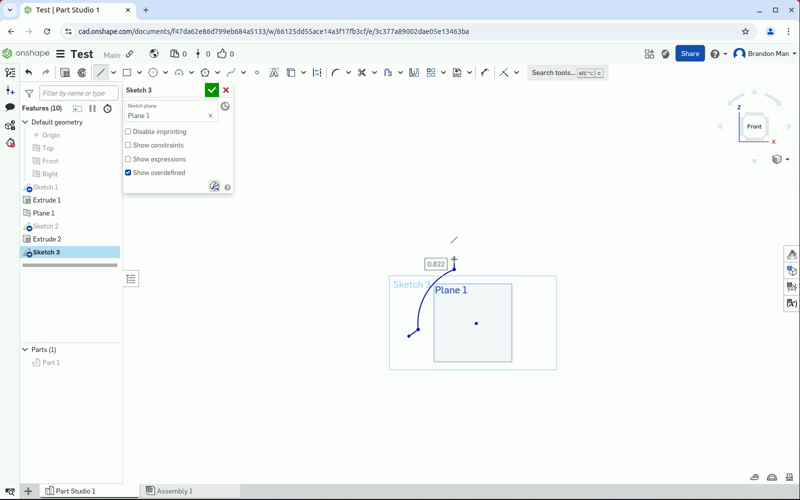
scroll(-6)
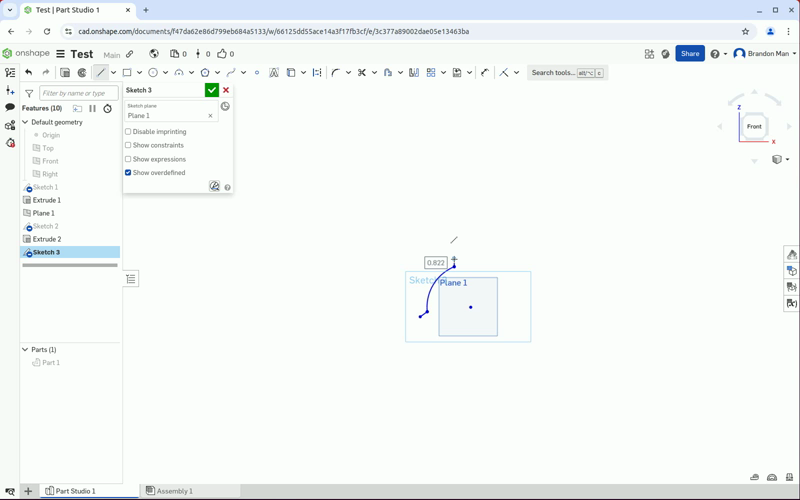
scroll(-6)
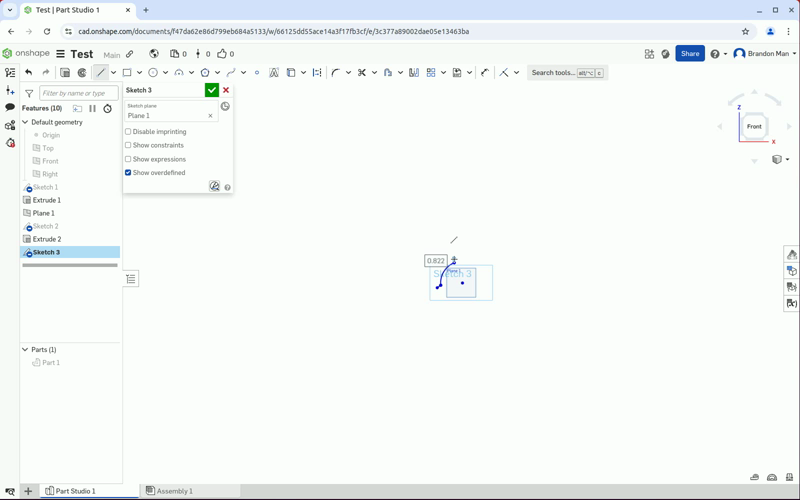
key_up(shift)
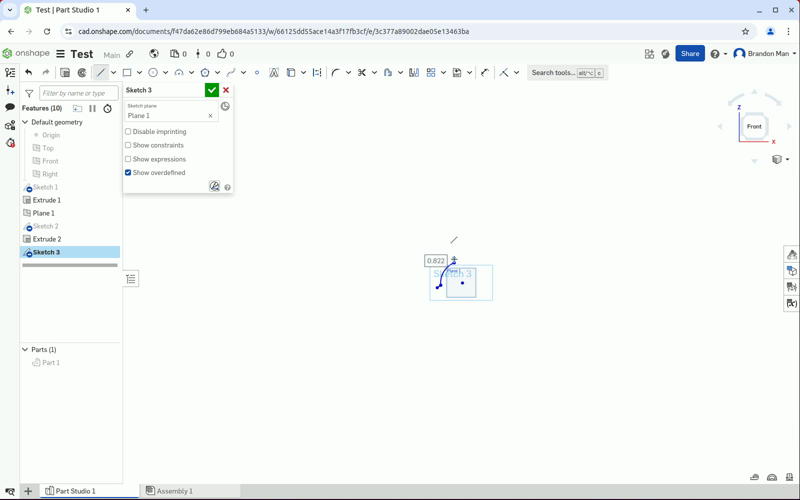
key(esc)
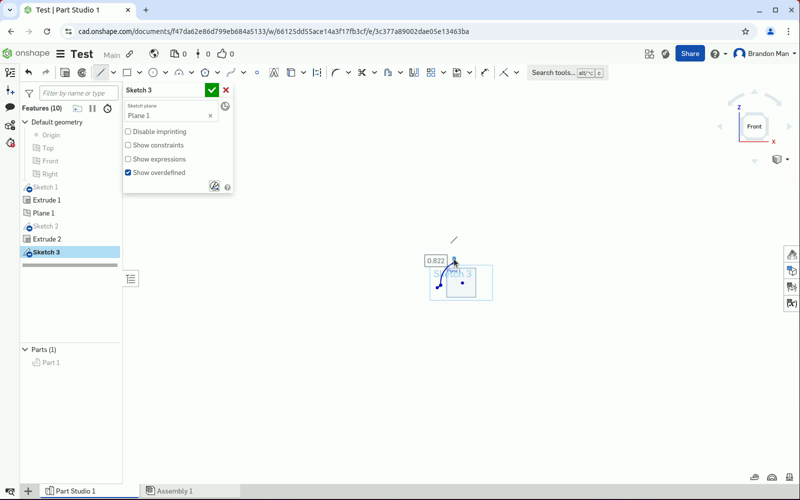
key(a)
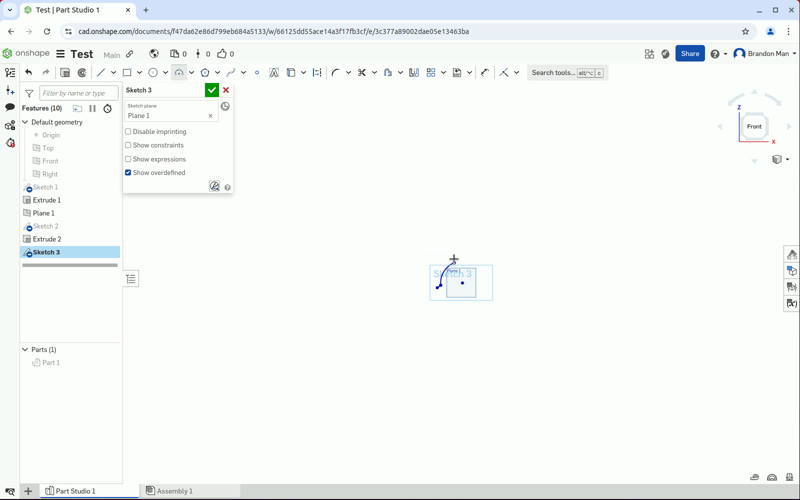
mouse_move(454, 258)
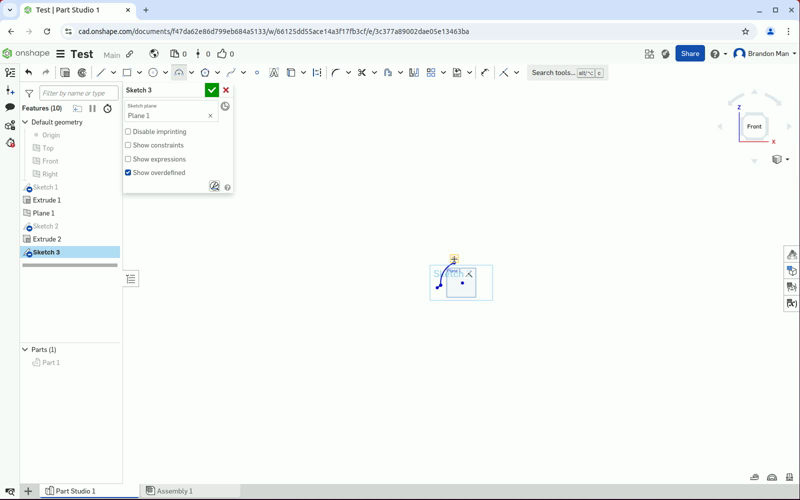
scroll(6)
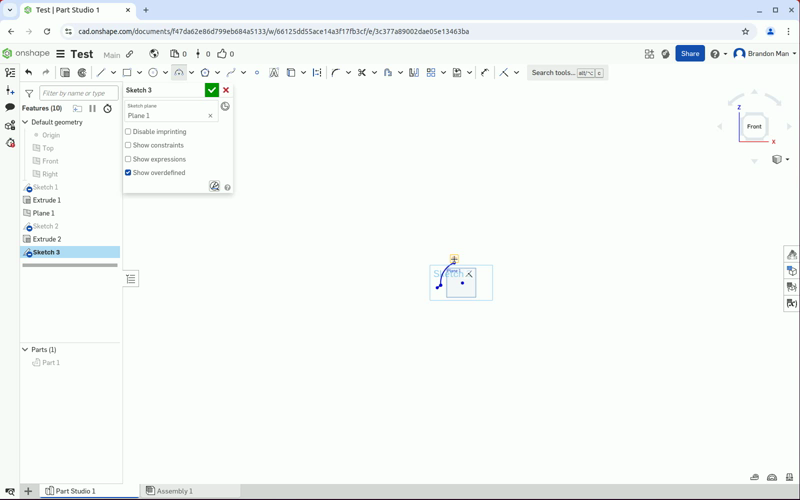
scroll(6)
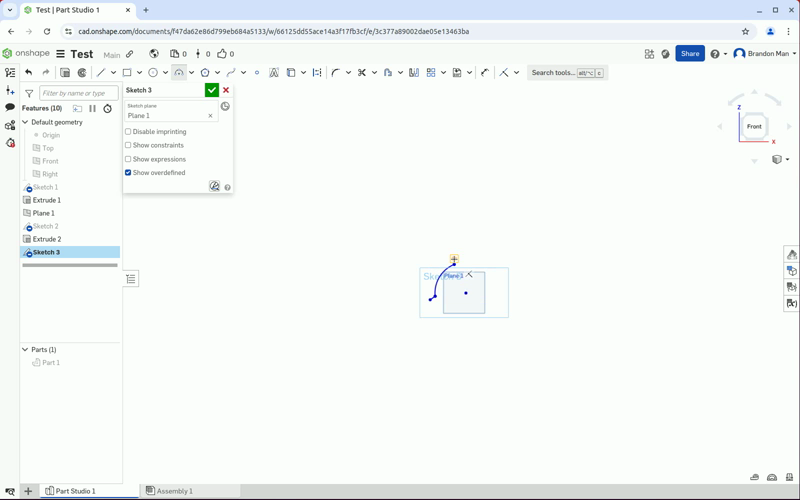
scroll(6)
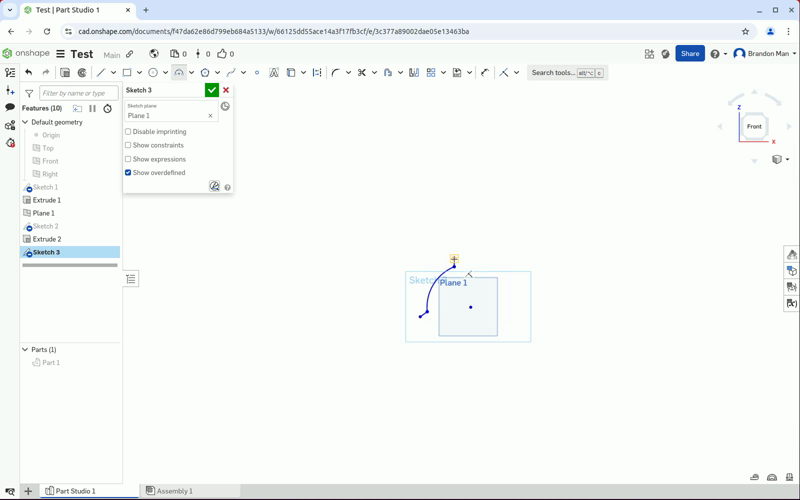
scroll(6)
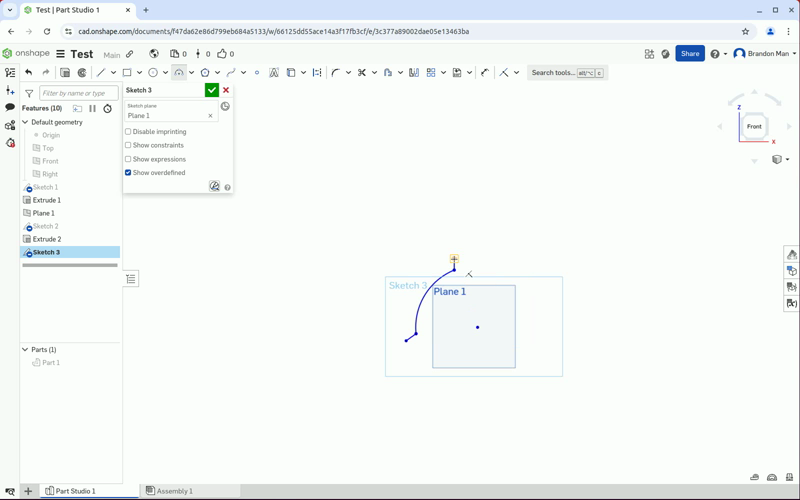
scroll(6)
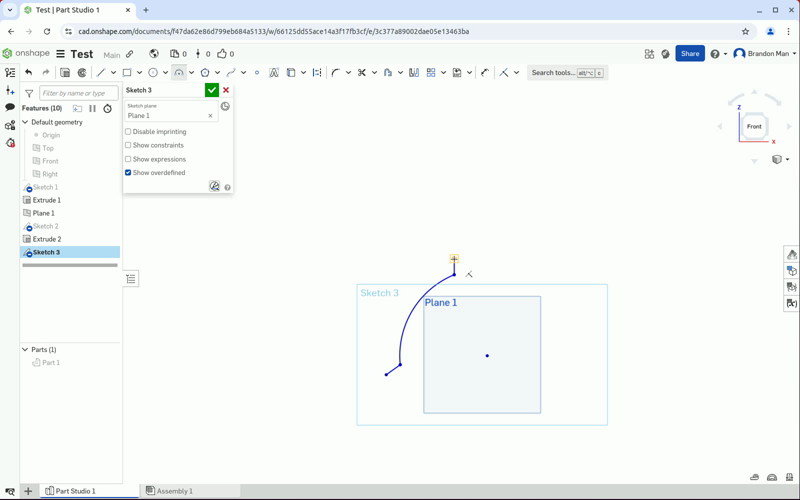
scroll(6)
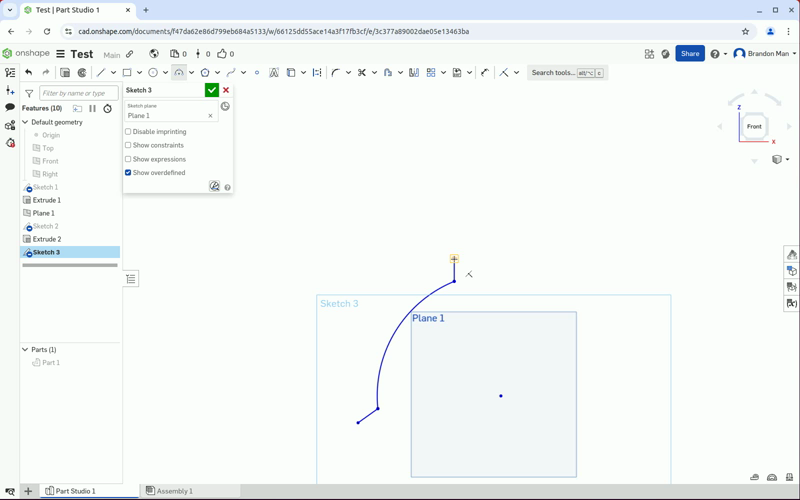
scroll(6)
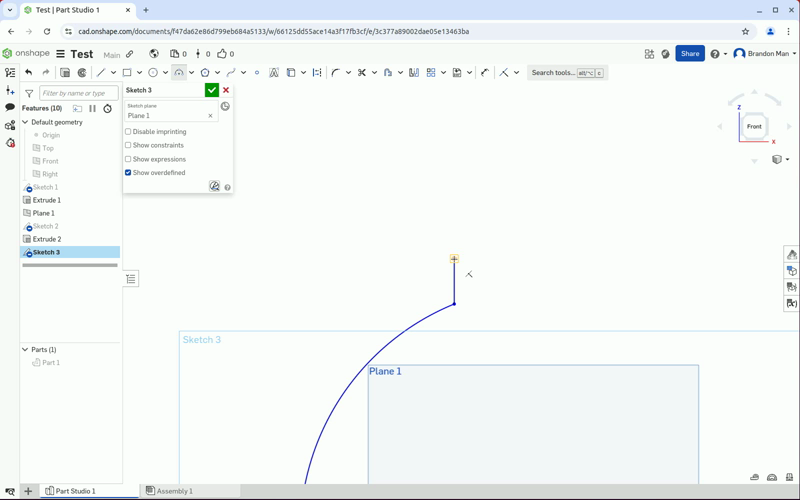
click(454, 258)
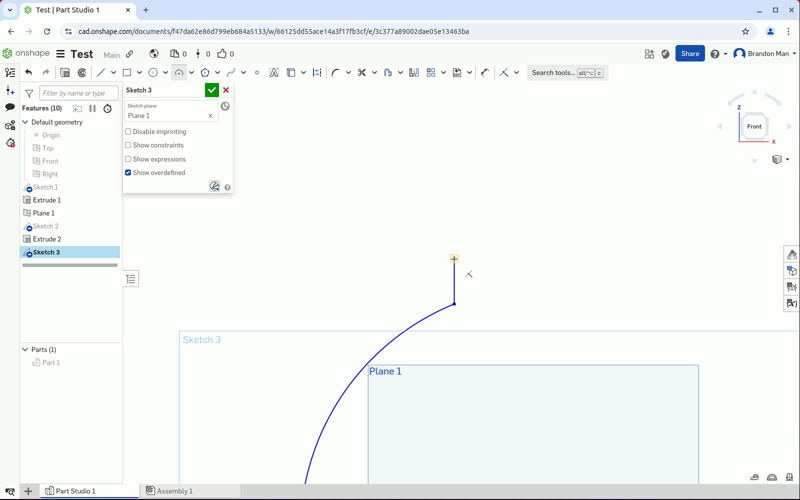
scroll(-6)
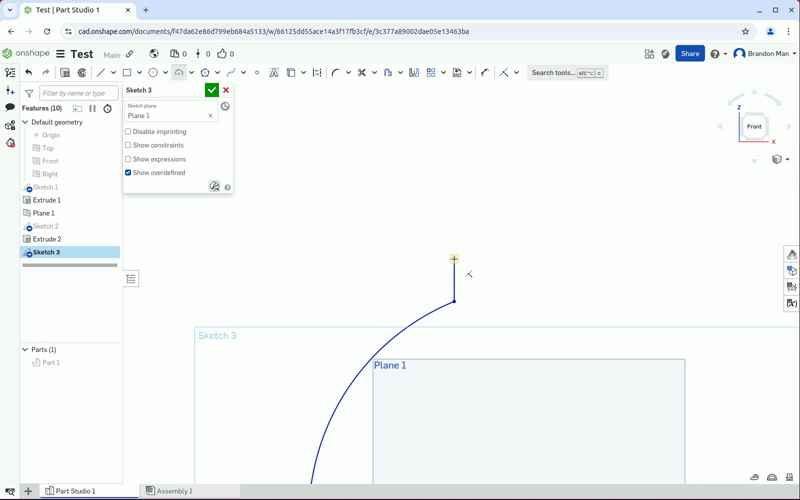
scroll(-6)
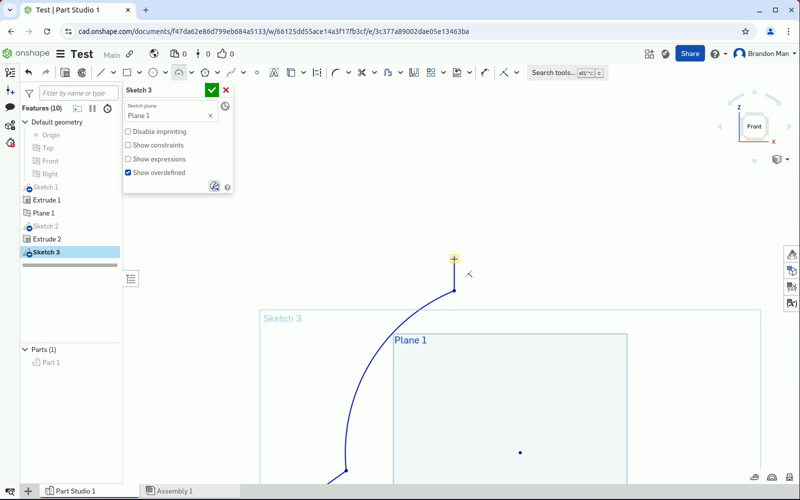
scroll(-6)
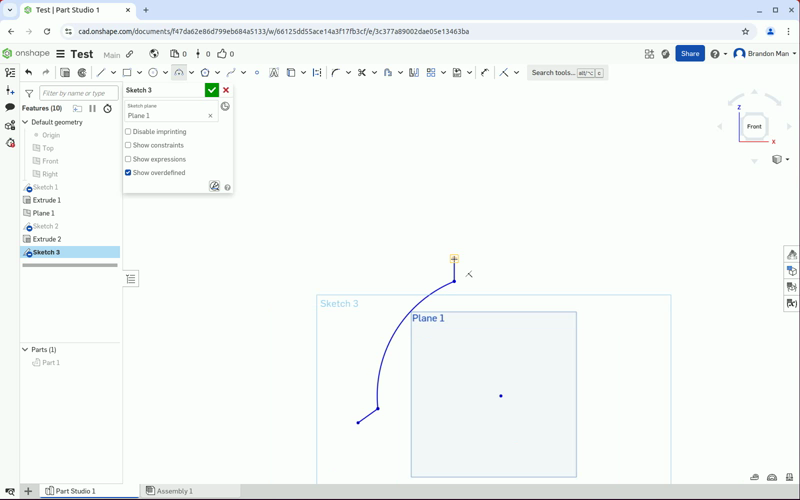
scroll(-6)
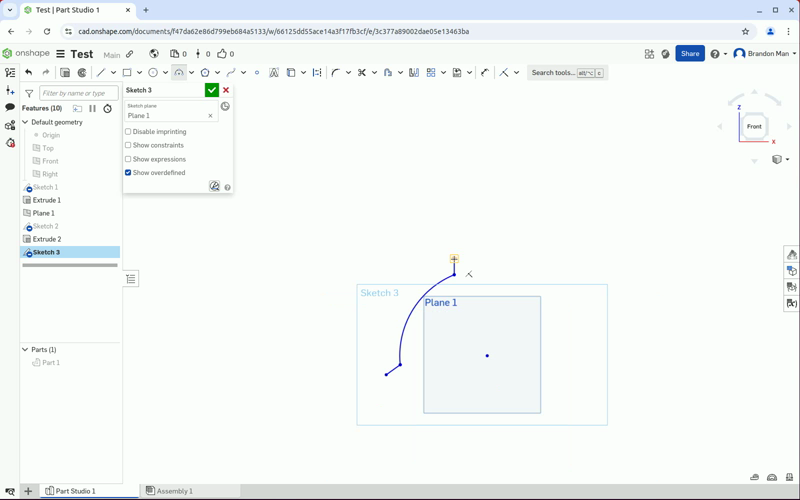
scroll(-6)
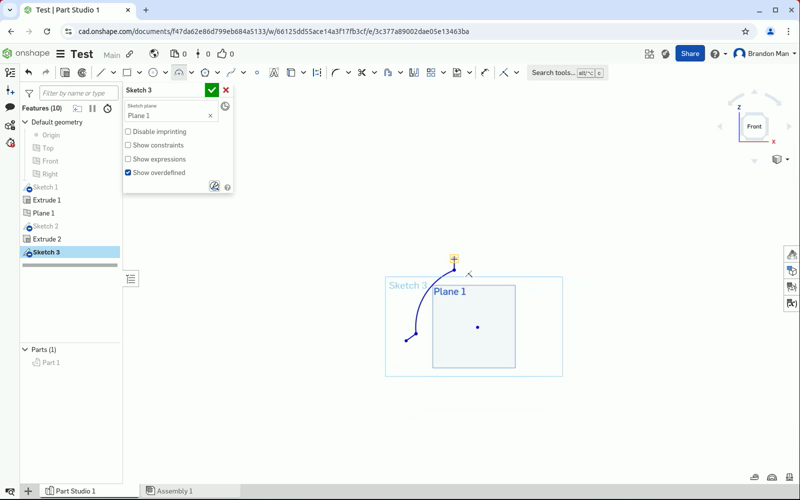
scroll(-6)
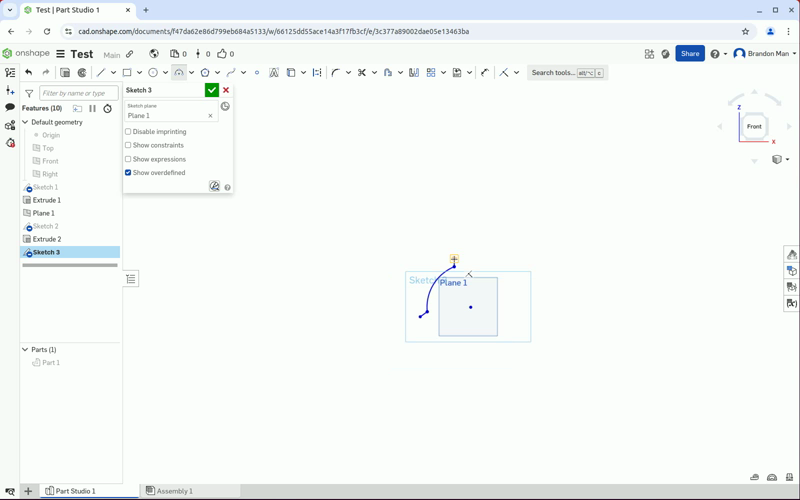
scroll(-6)
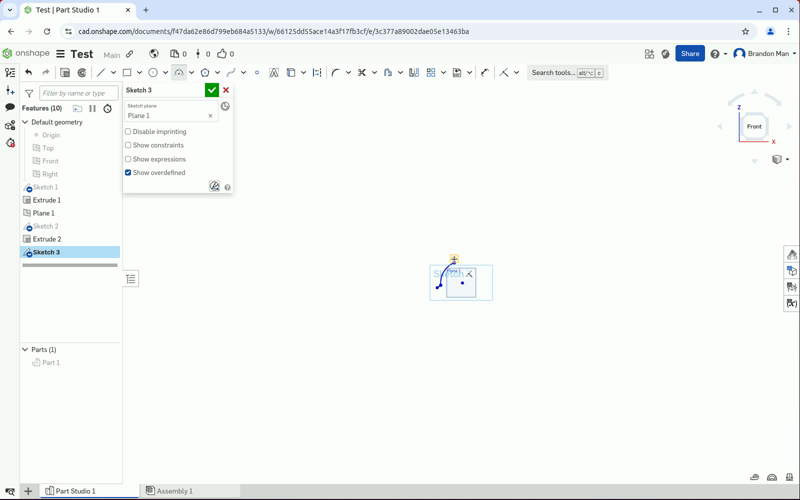
mouse_move(437, 287)
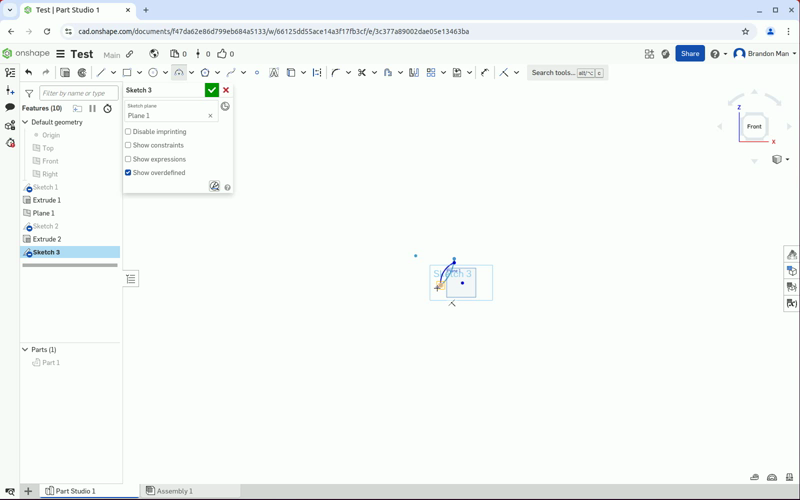
scroll(6)
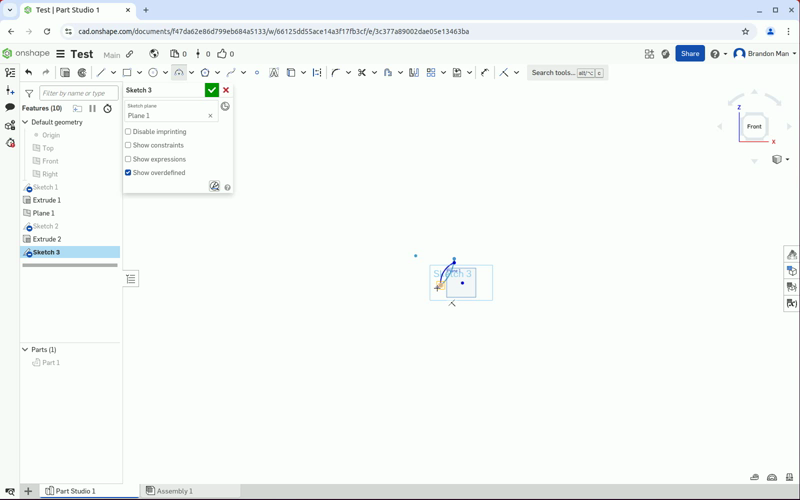
scroll(6)
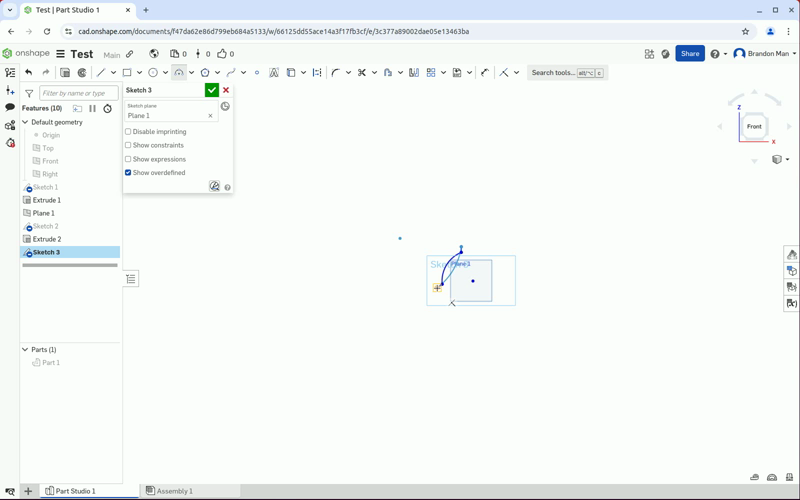
scroll(6)
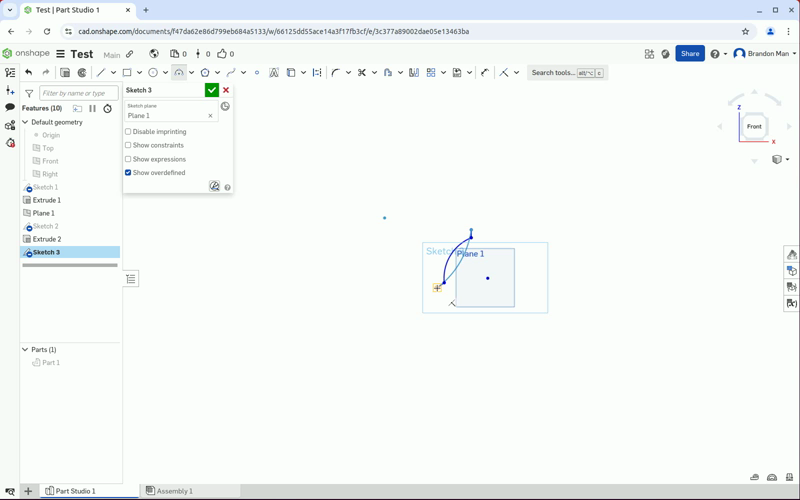
scroll(6)
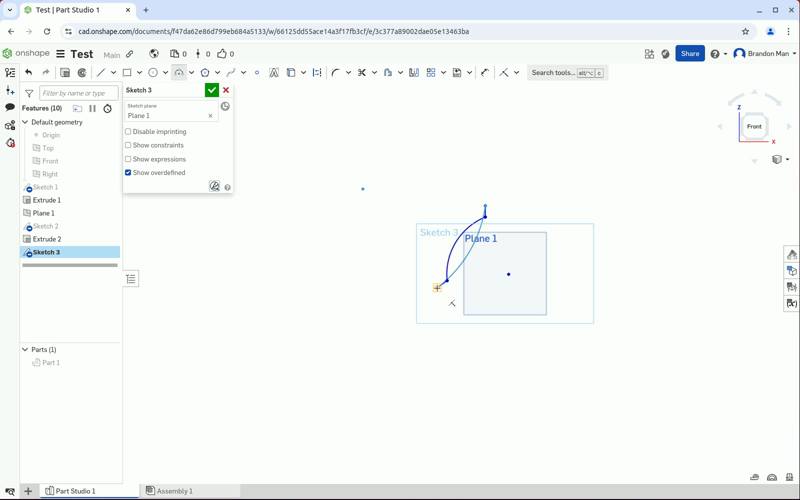
scroll(6)
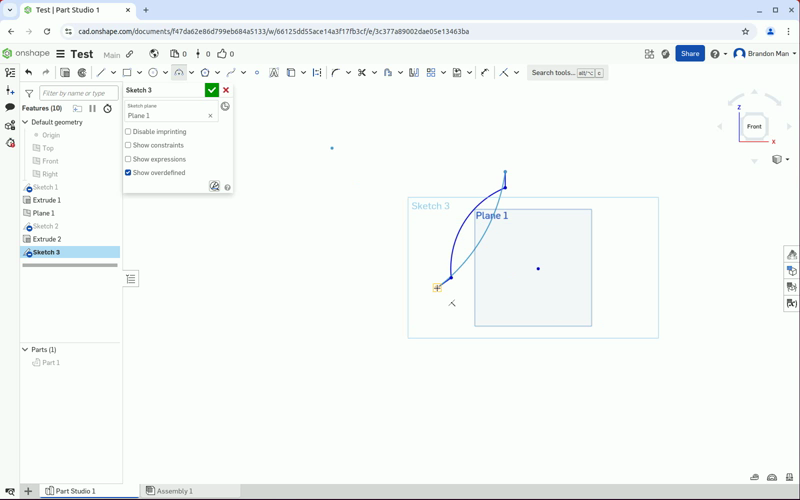
scroll(6)
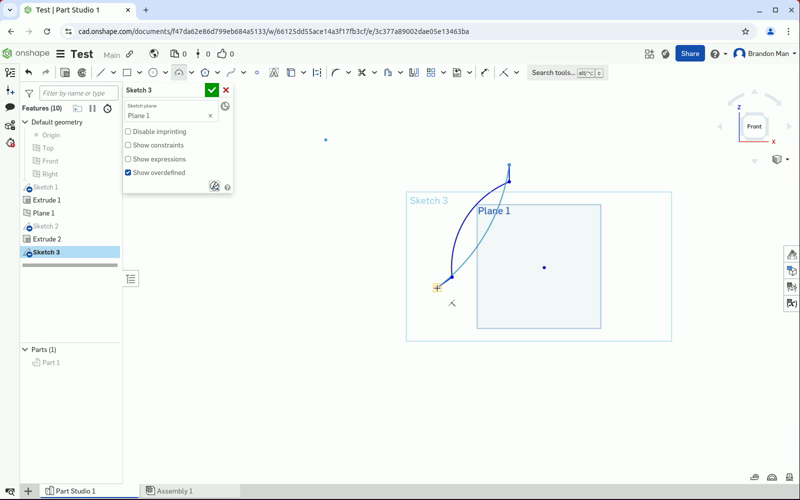
scroll(6)
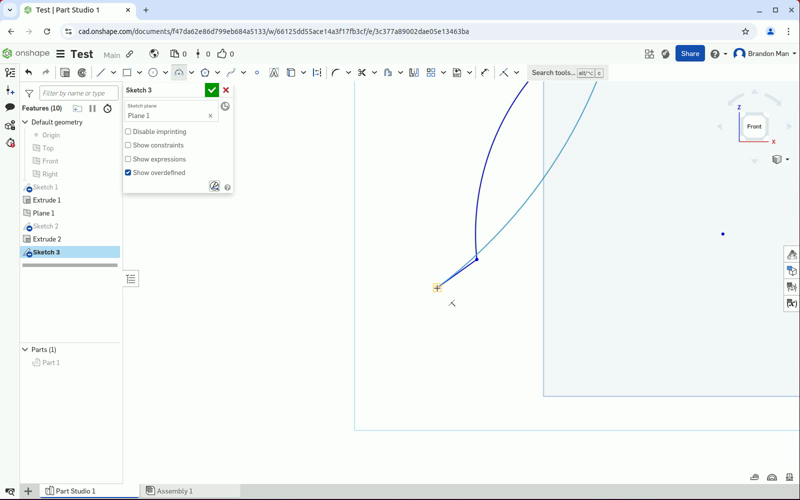
click(437, 287)
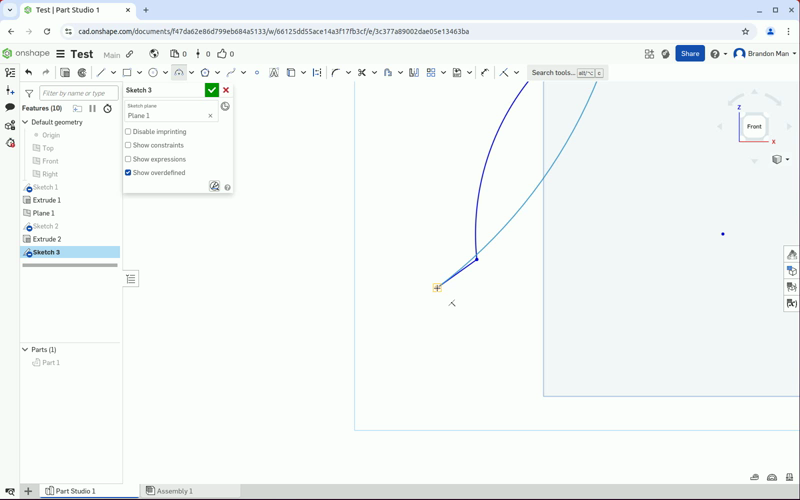
scroll(-6)
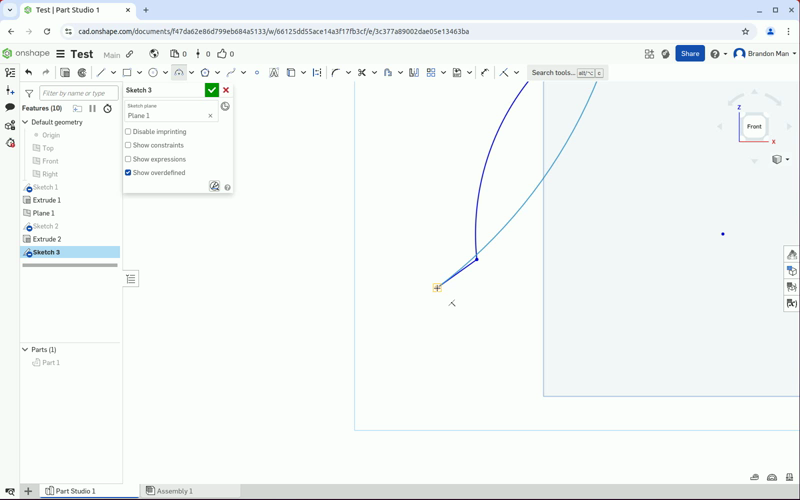
scroll(-6)
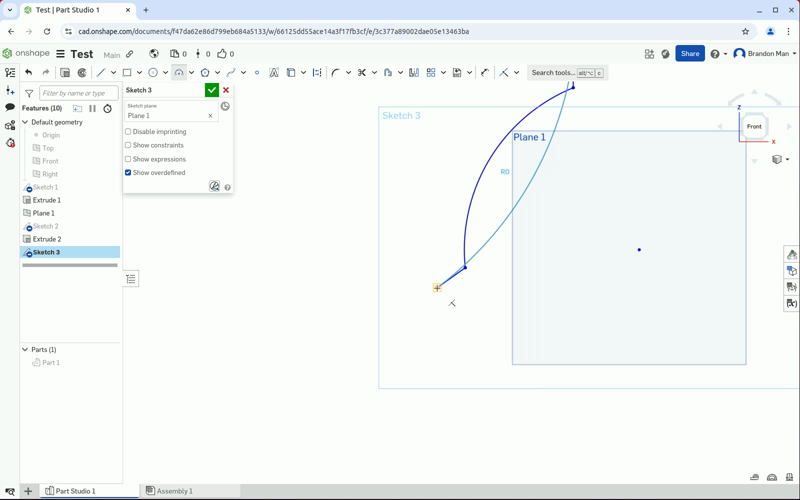
scroll(-6)
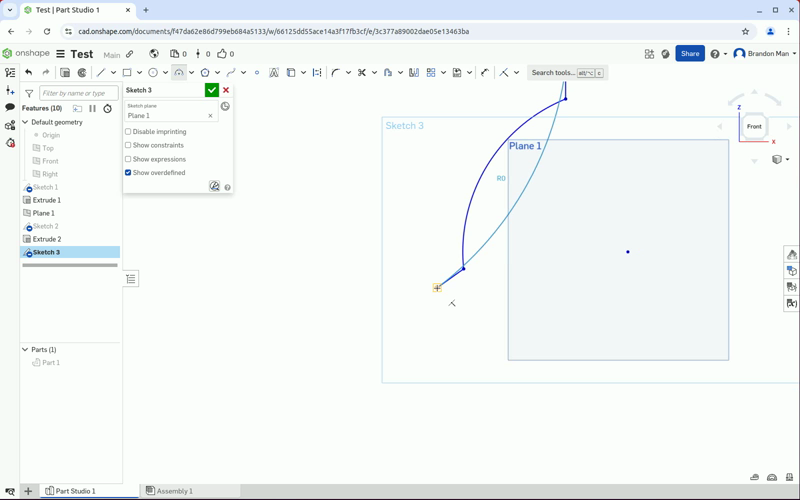
scroll(-6)
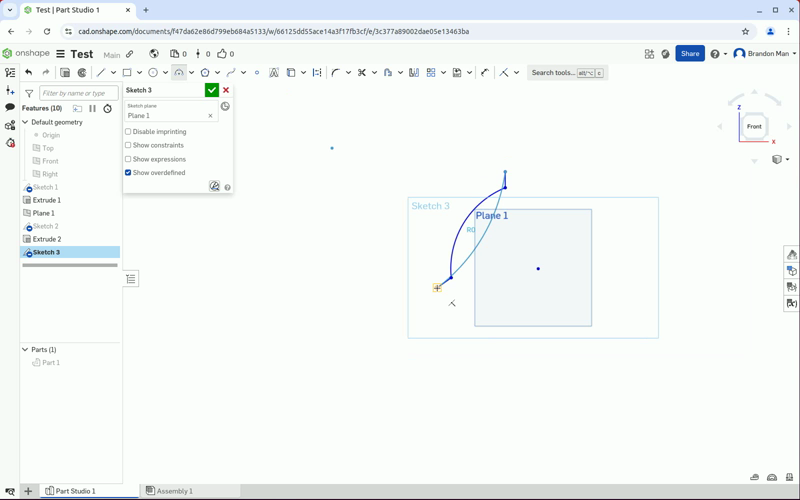
scroll(-6)
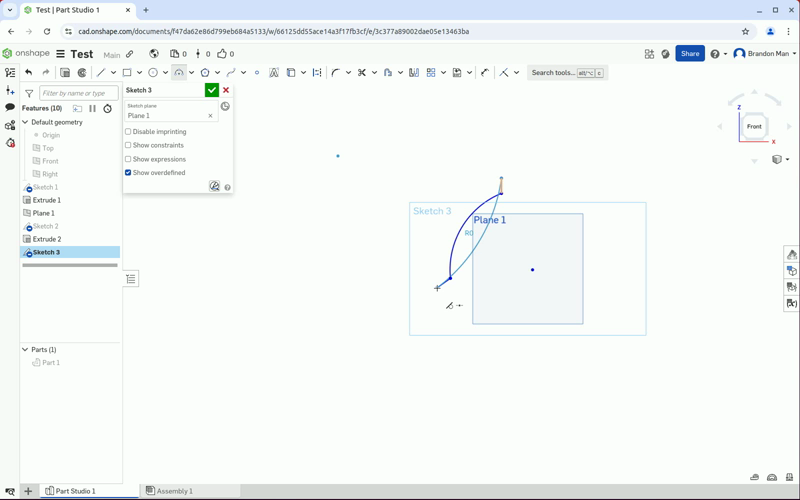
scroll(-6)
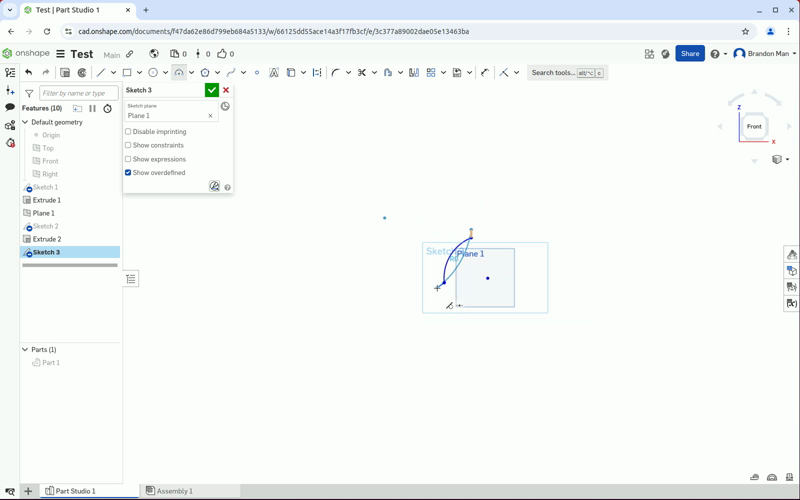
scroll(-6)
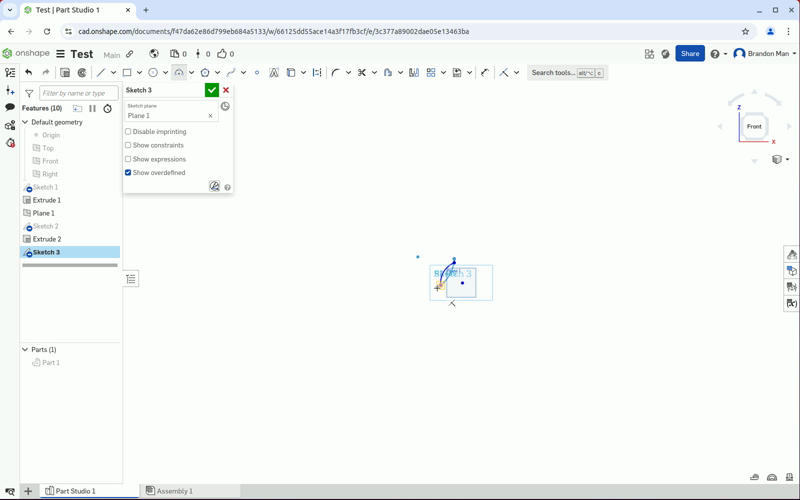
key_down(shift)
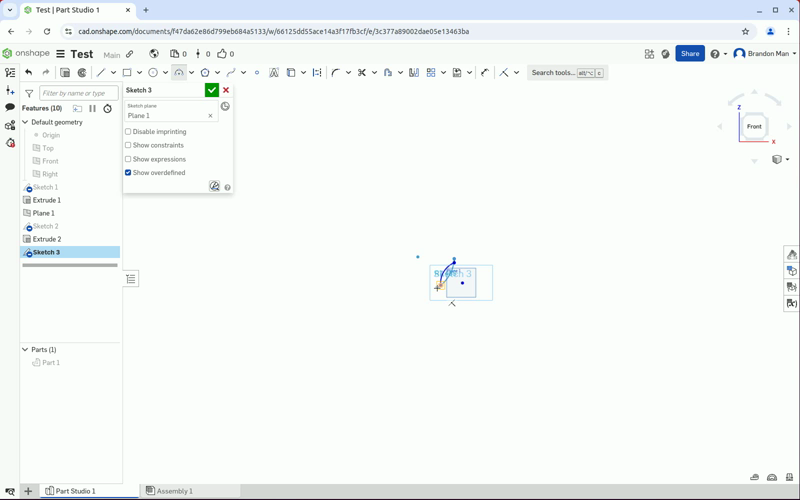
mouse_move(440, 269)
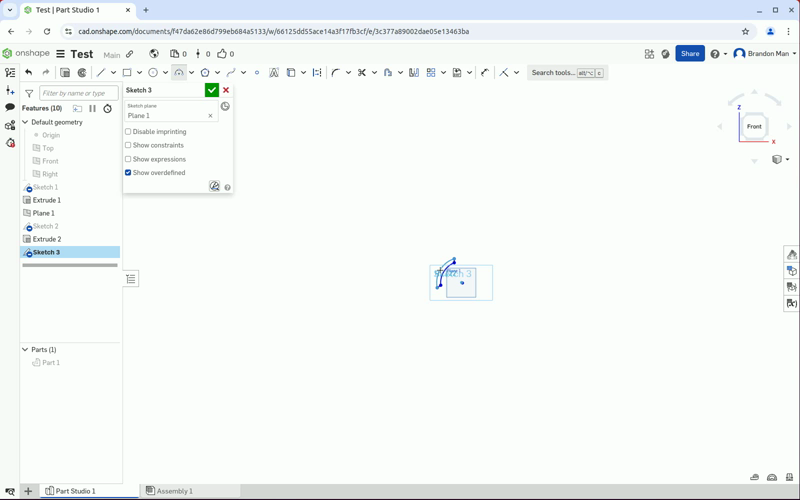
scroll(6)
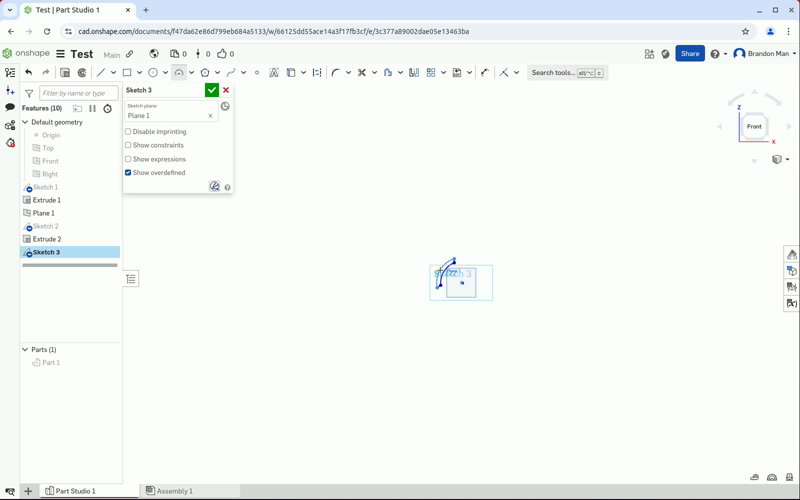
scroll(6)
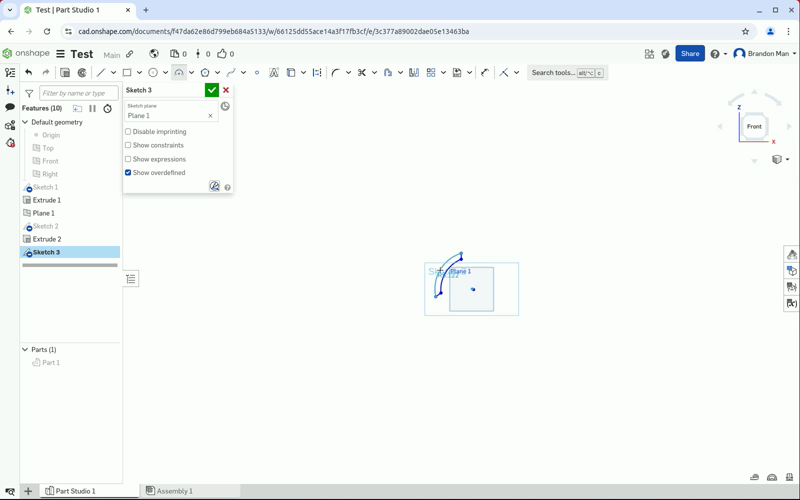
scroll(6)
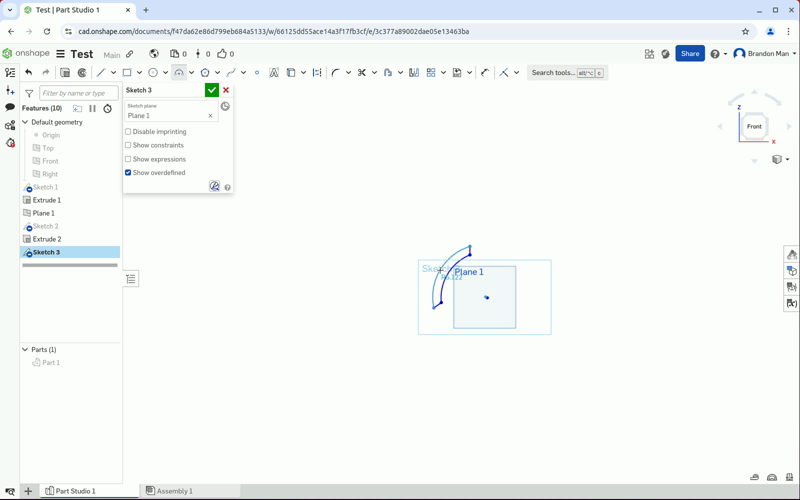
scroll(6)
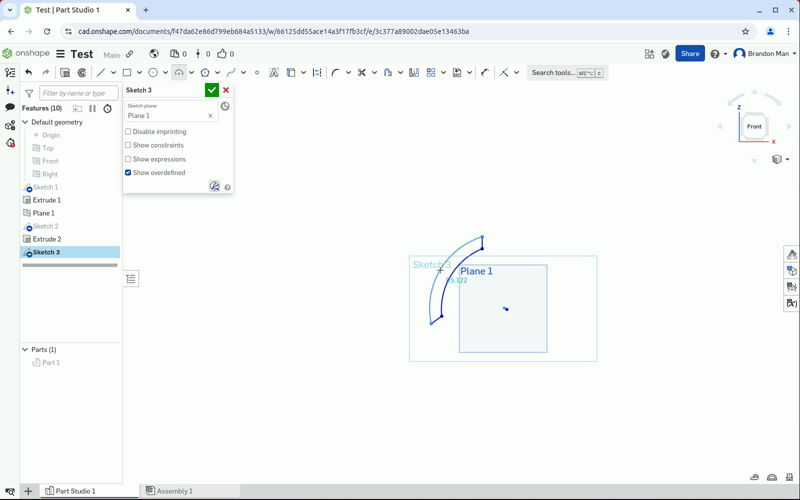
scroll(6)
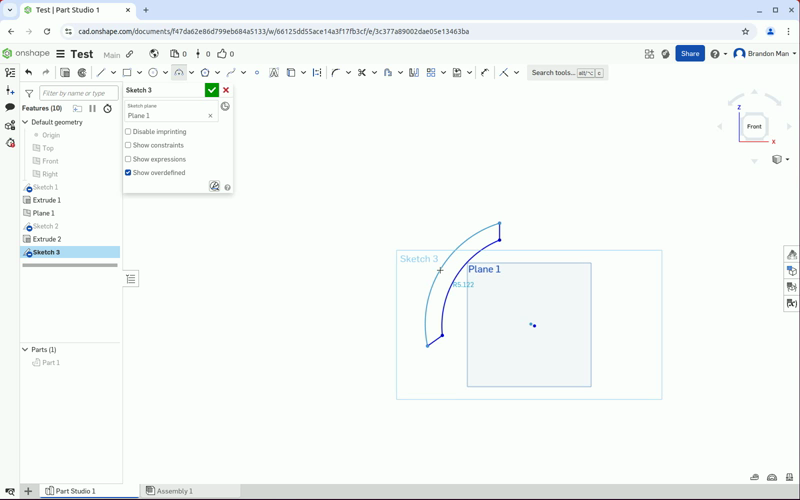
scroll(6)
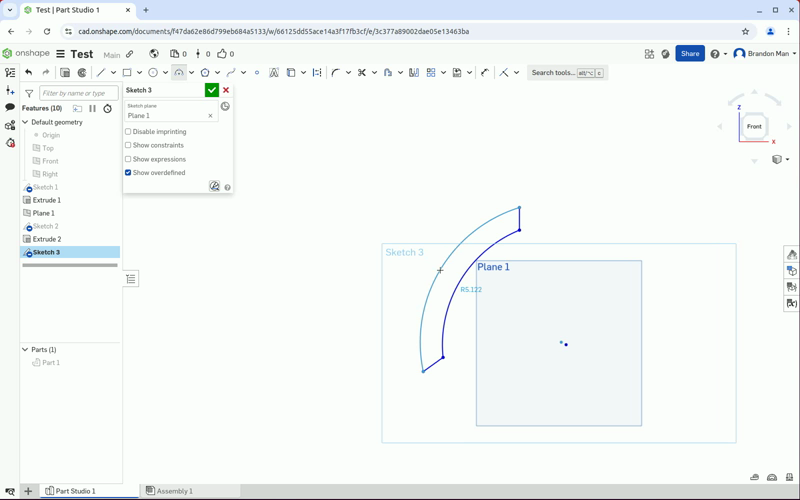
scroll(6)
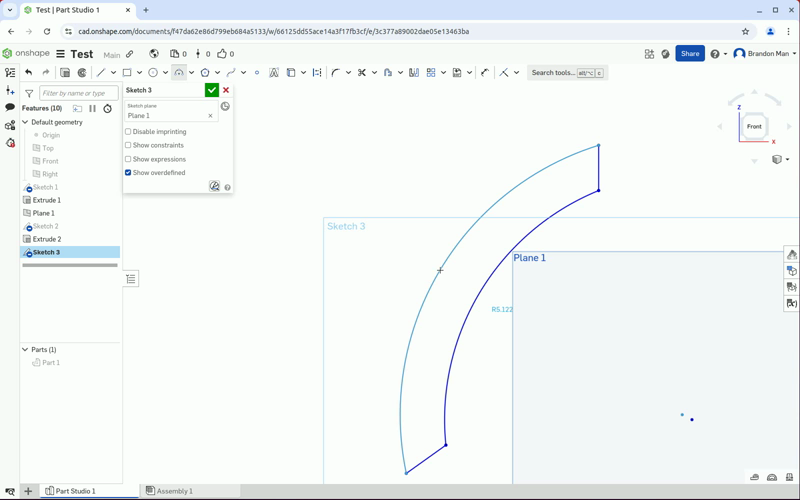
click(440, 269)
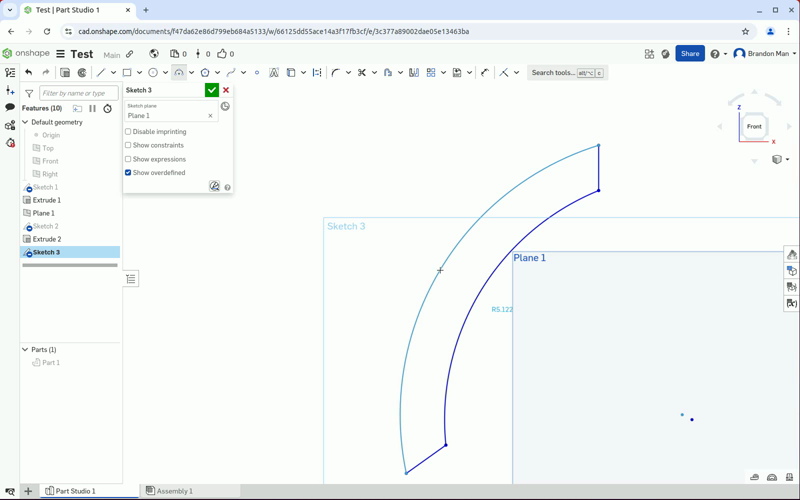
scroll(-6)
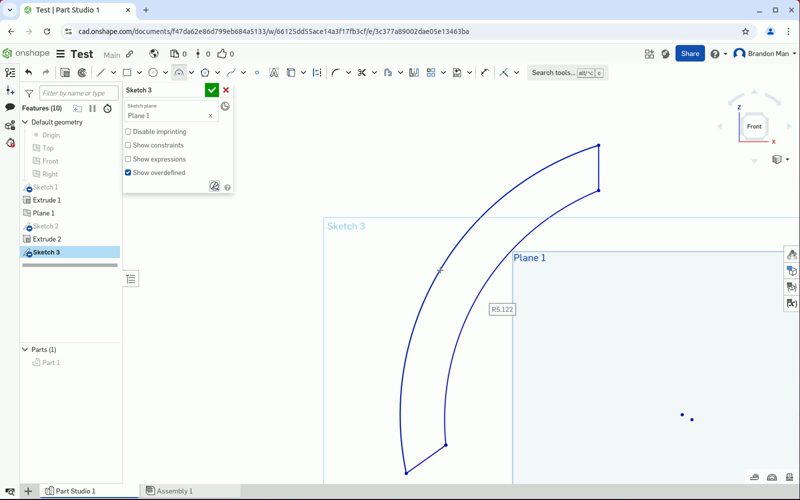
scroll(-6)
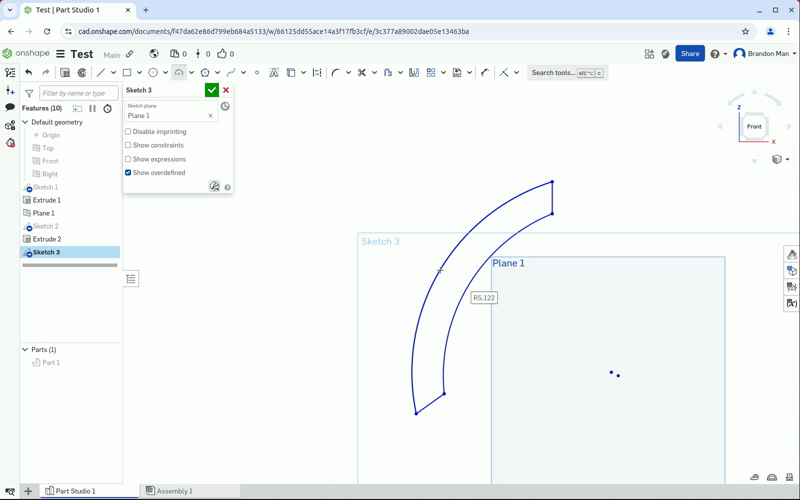
scroll(-6)
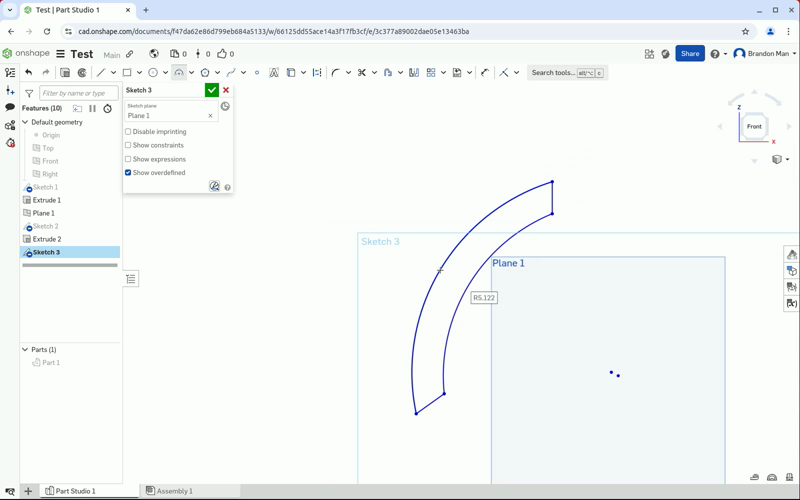
scroll(-6)
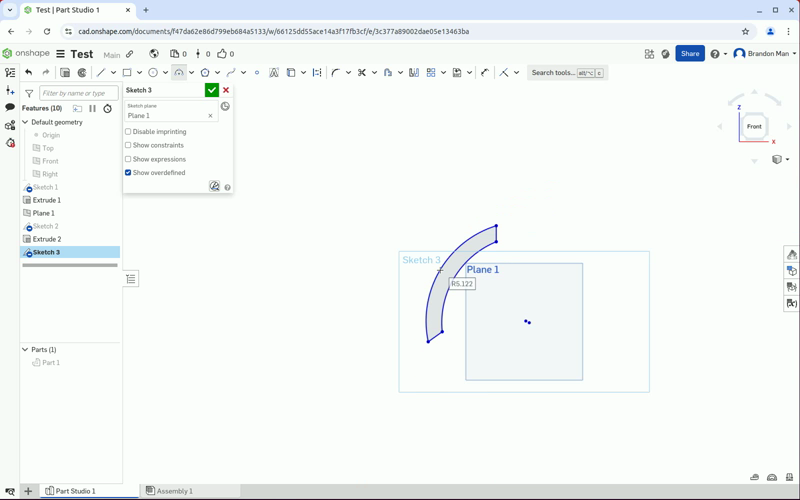
scroll(-6)
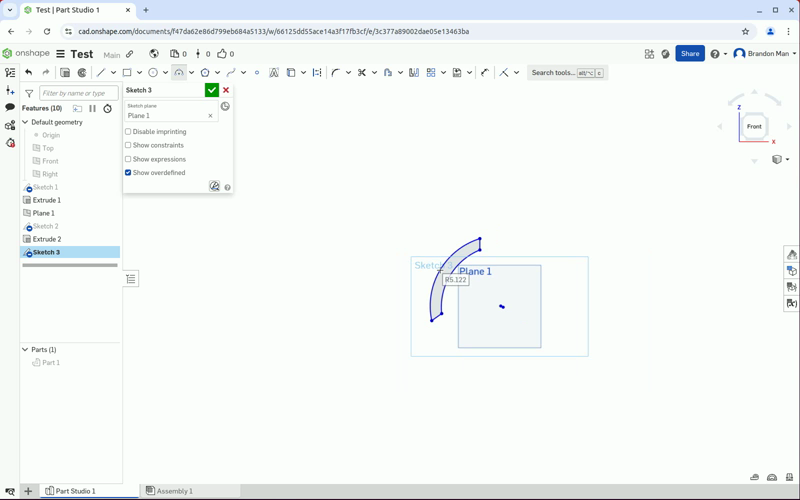
scroll(-6)
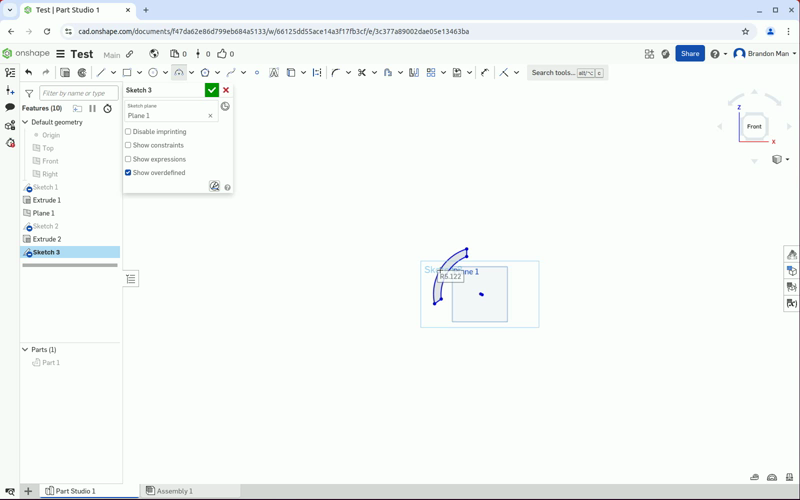
scroll(-6)
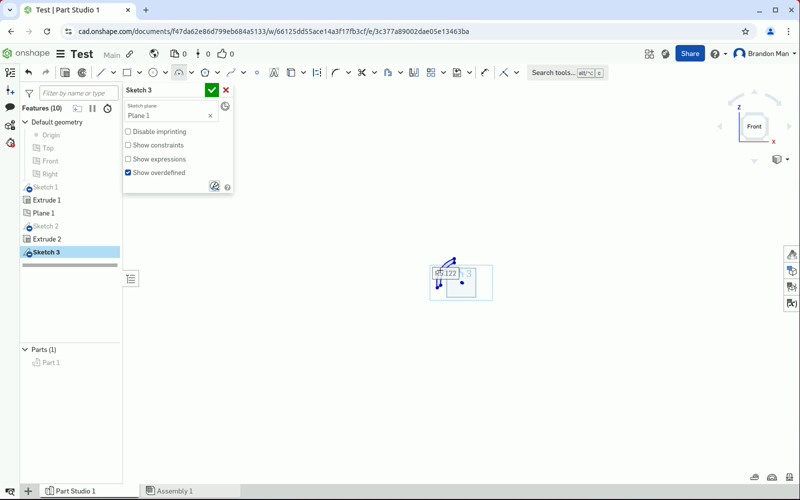
key_up(shift)
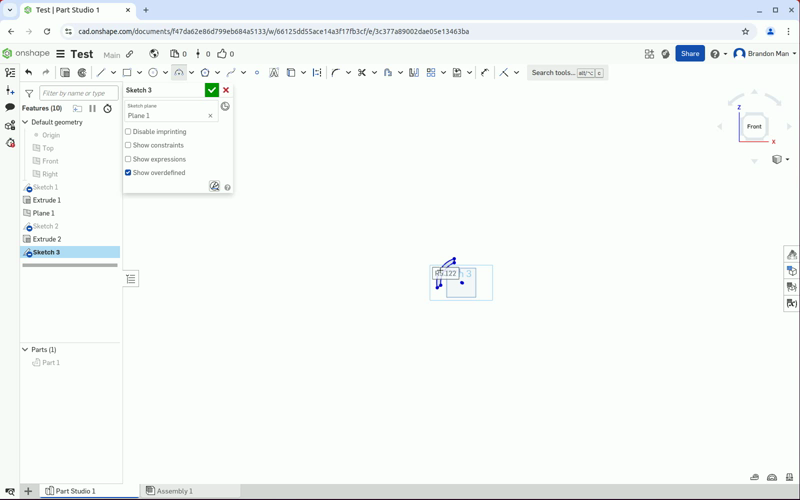
key(esc)
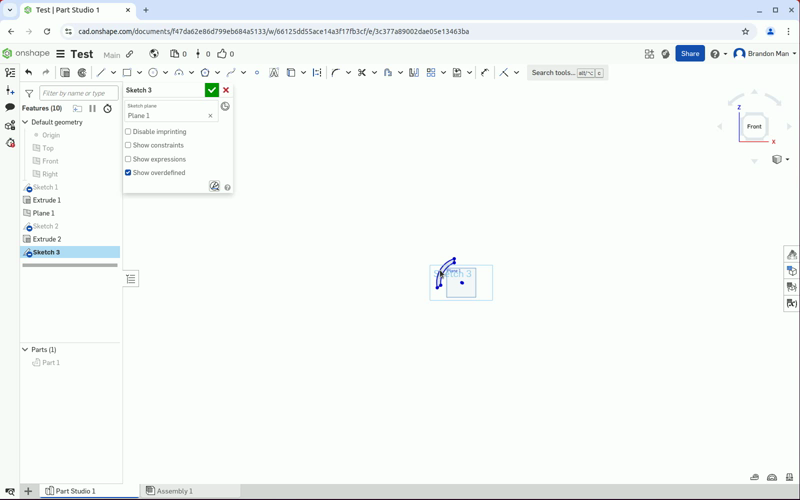
mouse_move(437, 281)
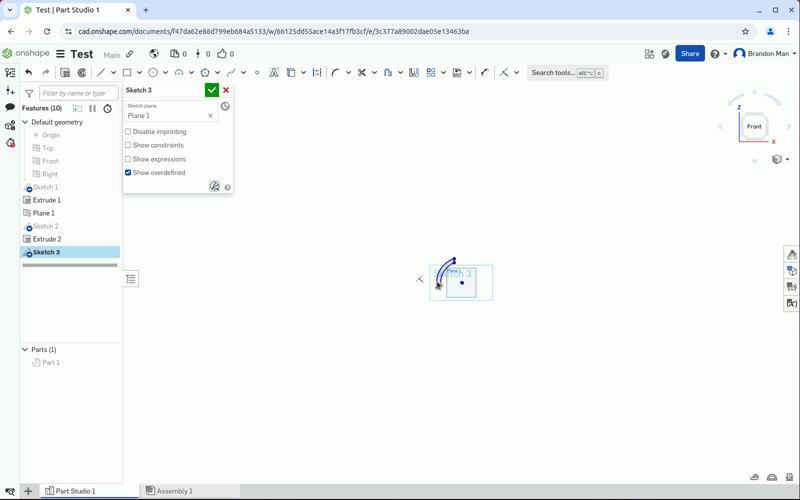
scroll(6)
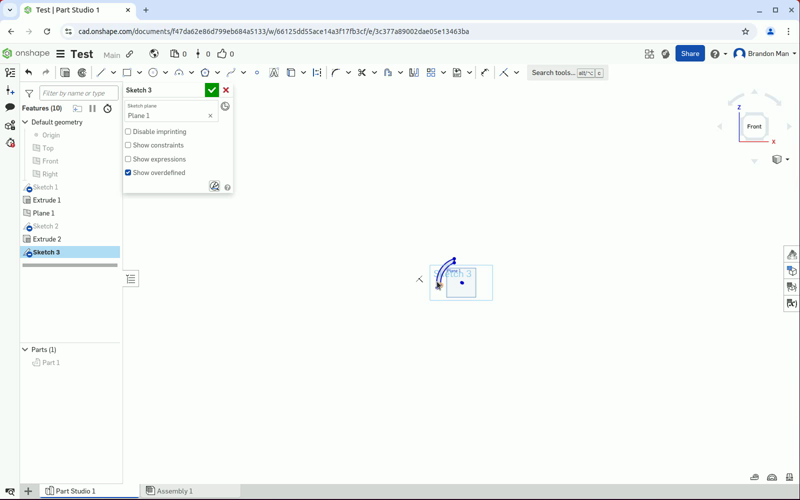
scroll(6)
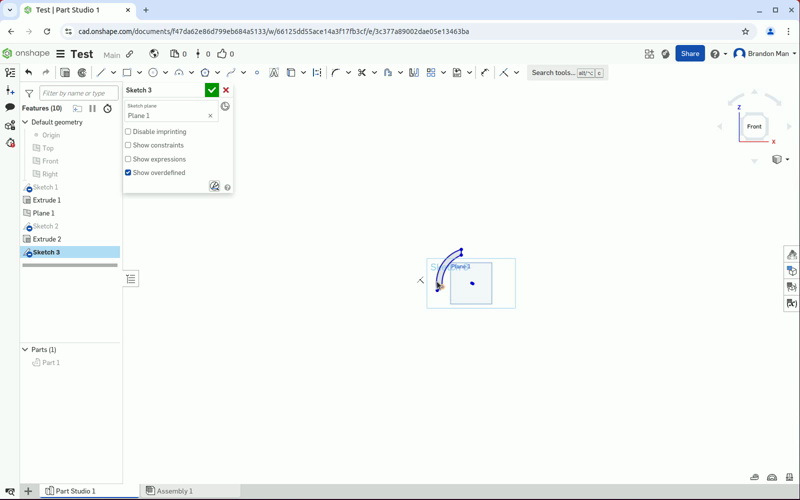
scroll(6)
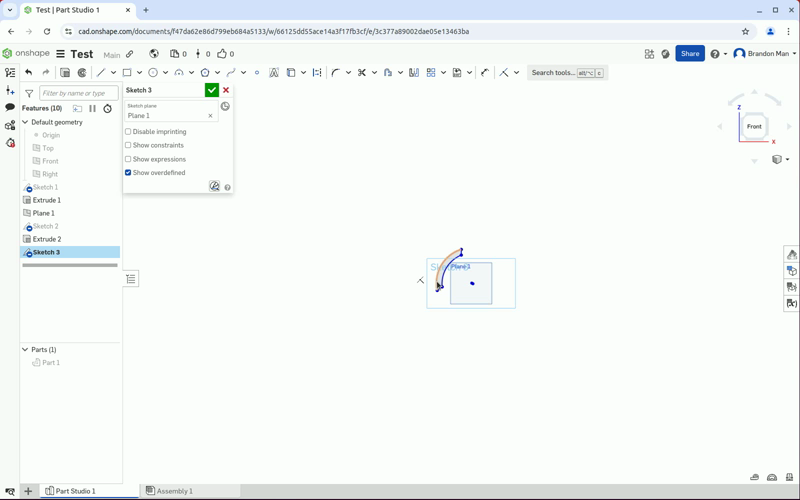
scroll(6)
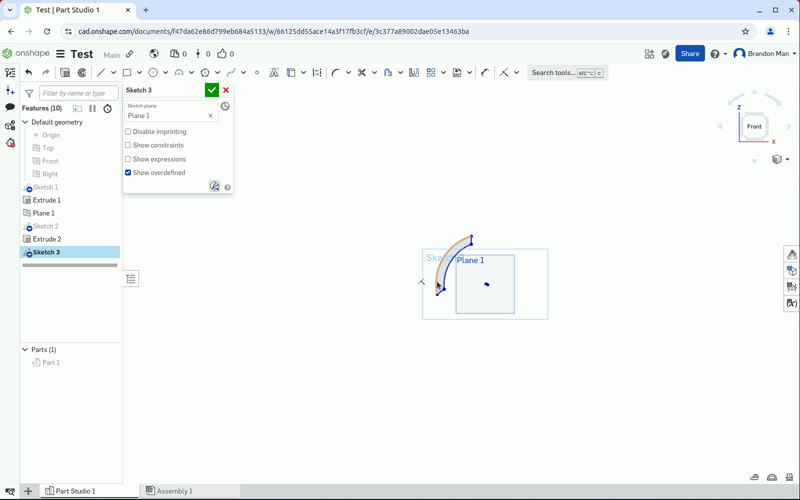
scroll(6)
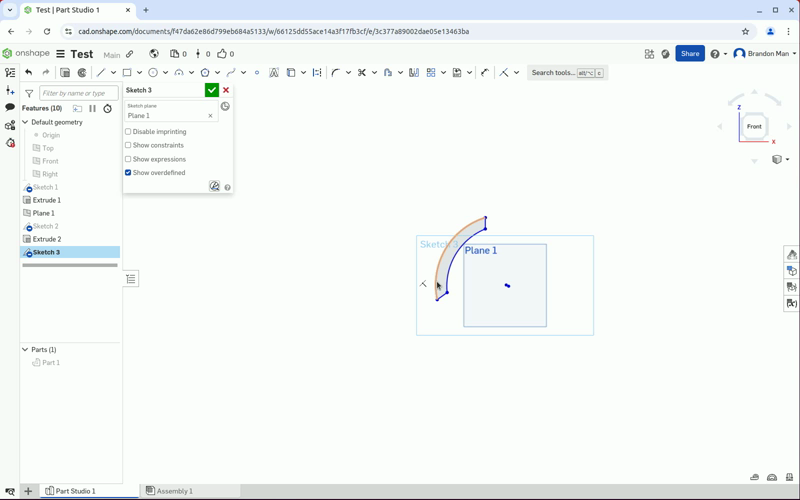
scroll(6)
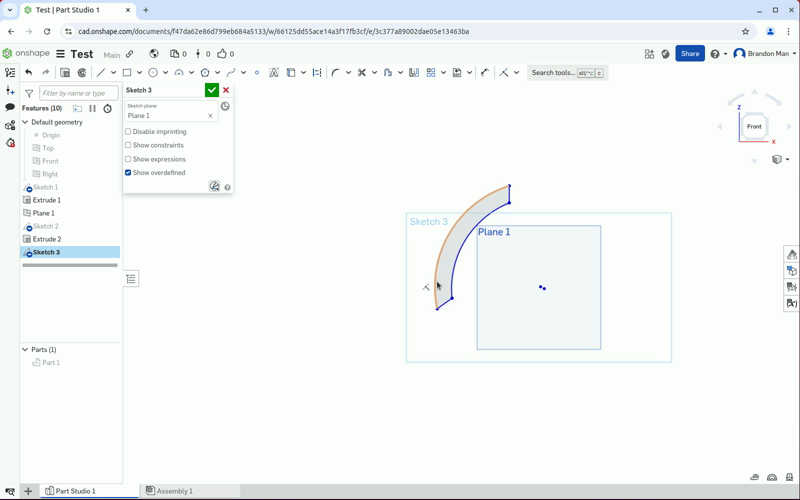
scroll(6)
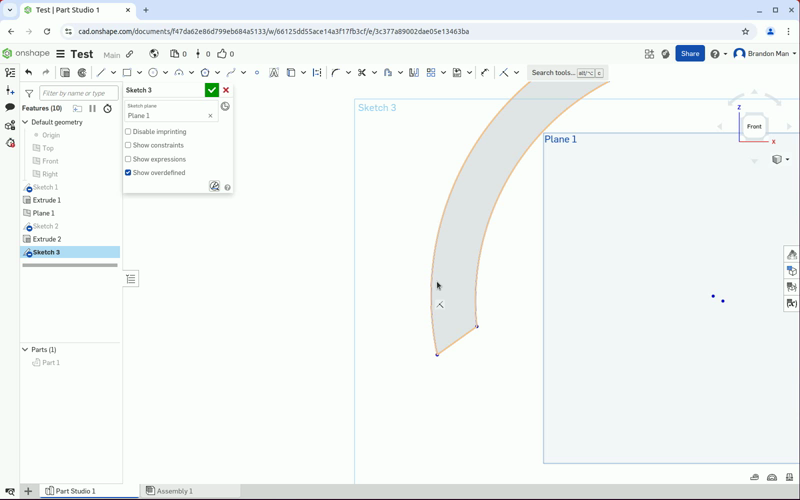
click(437, 281)
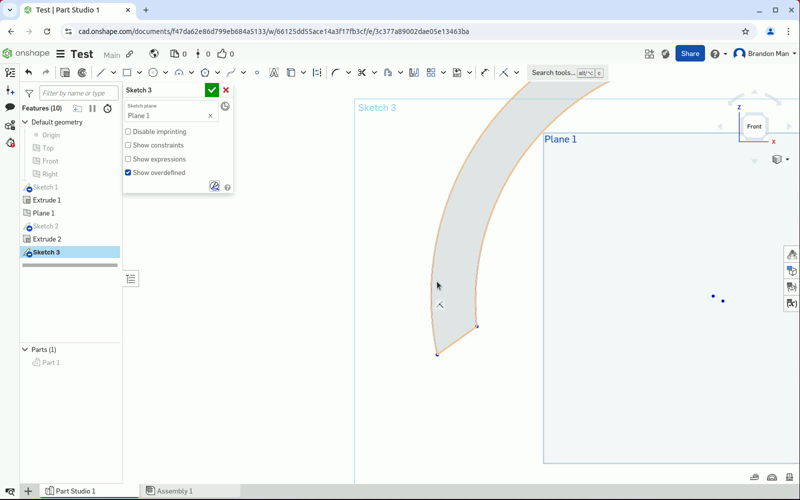
scroll(-6)
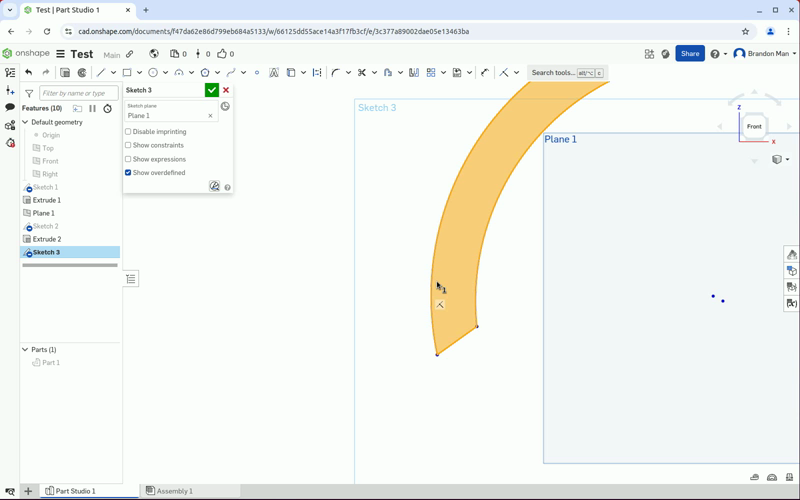
scroll(-6)
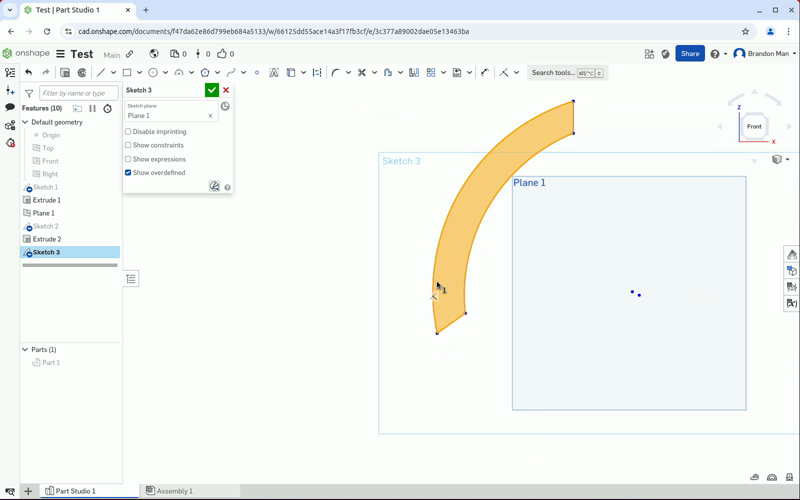
scroll(-6)
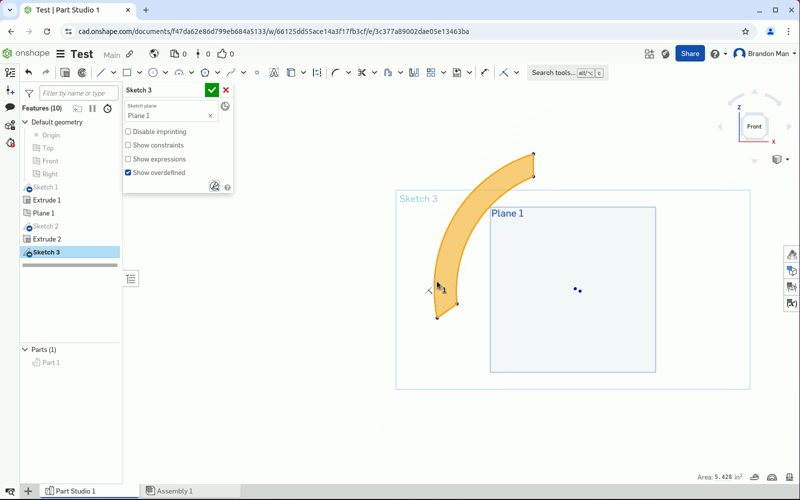
scroll(-6)
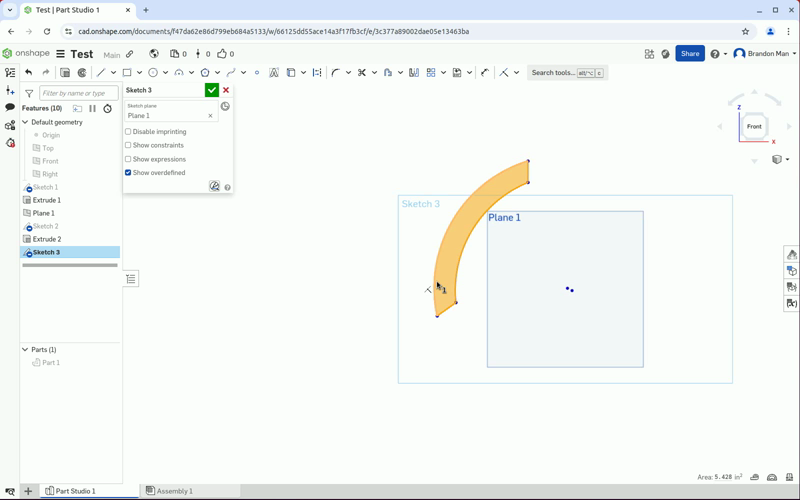
scroll(-6)
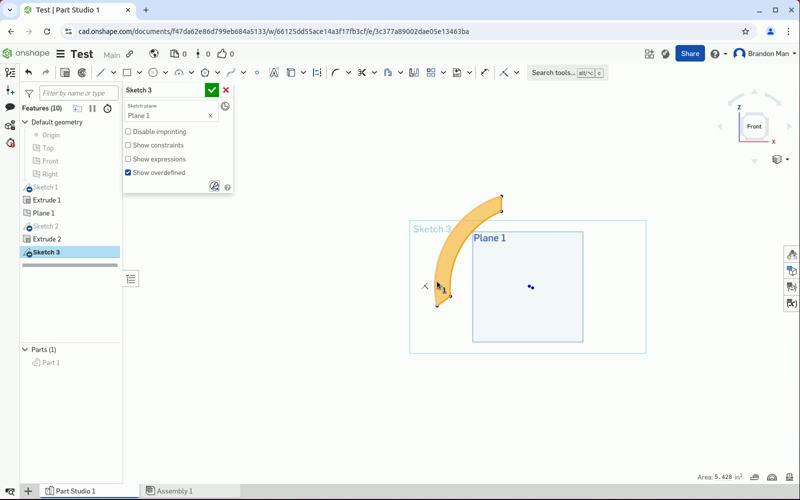
scroll(-6)
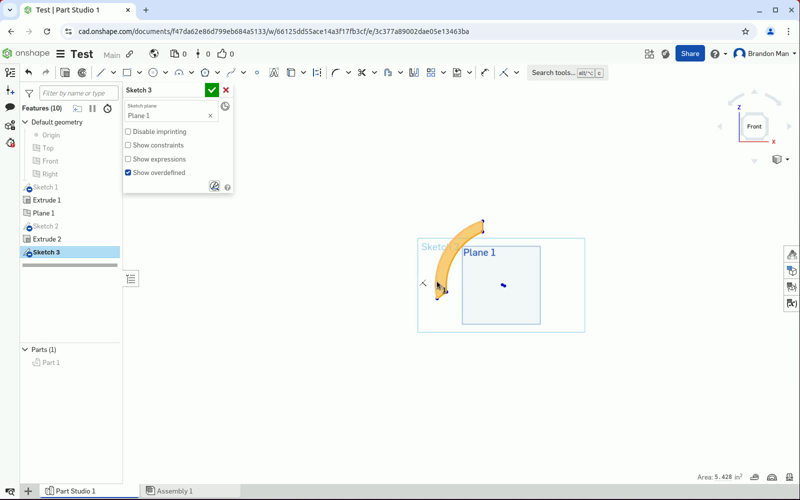
scroll(-6)
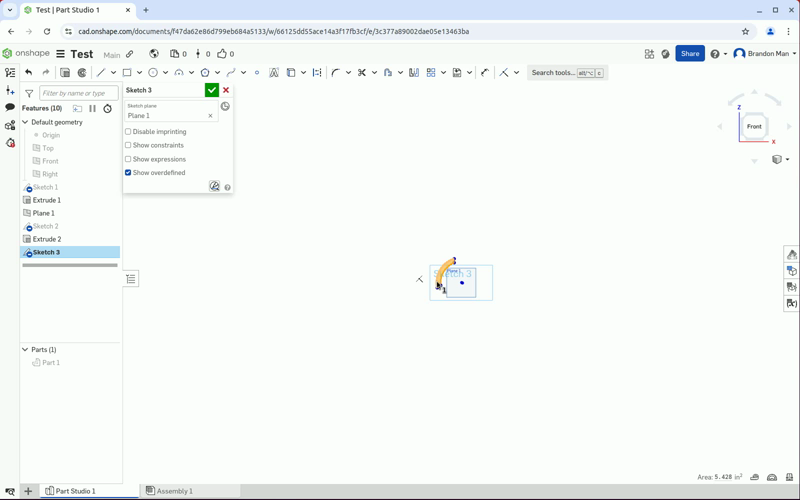
mouse_move(73, 352)
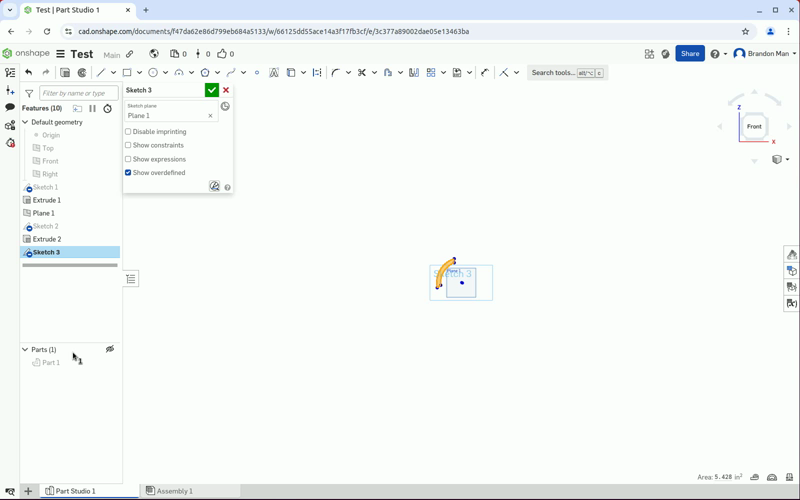
key(shift+y)
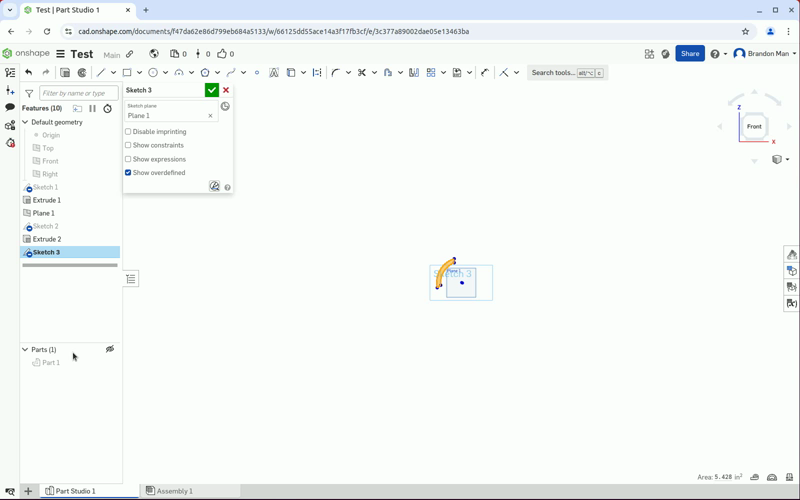
key(shift+e)
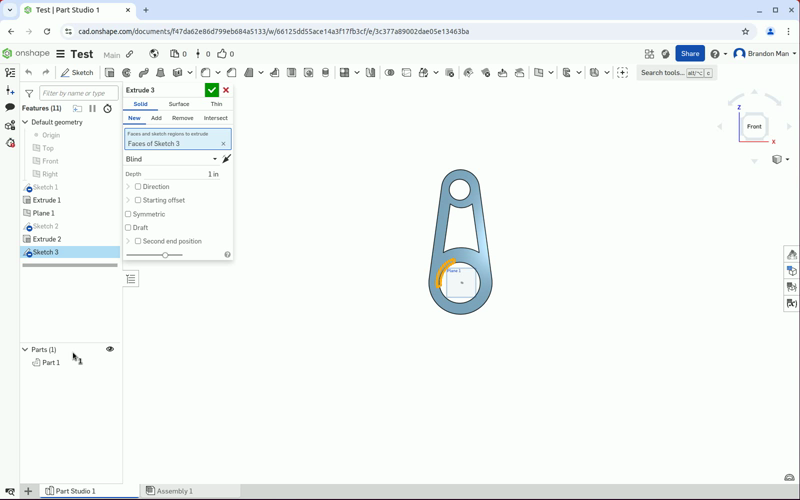
mouse_move(143, 106)
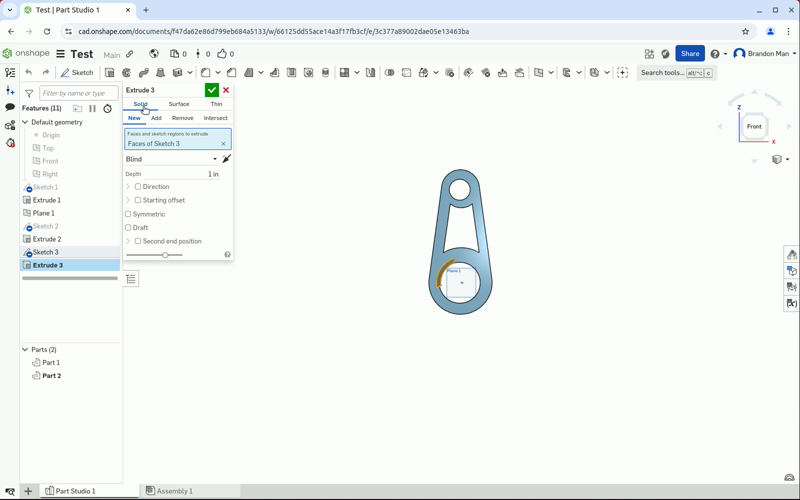
click(143, 106)
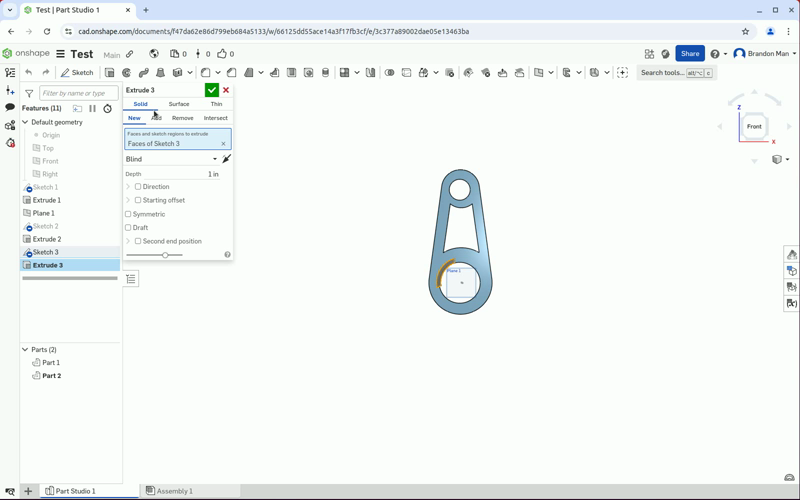
mouse_move(186, 120)
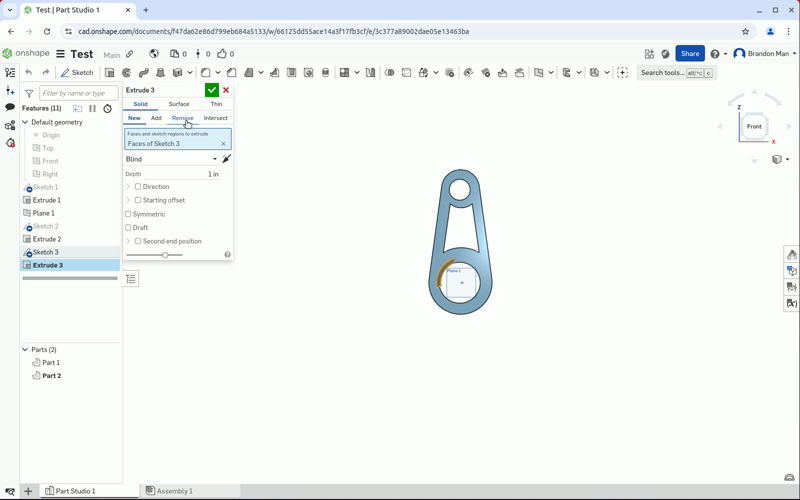
click(186, 120)
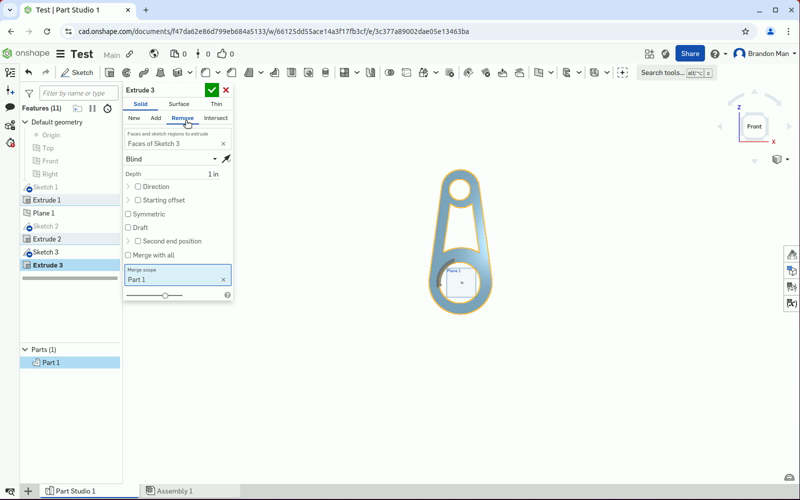
key(tab, 4)
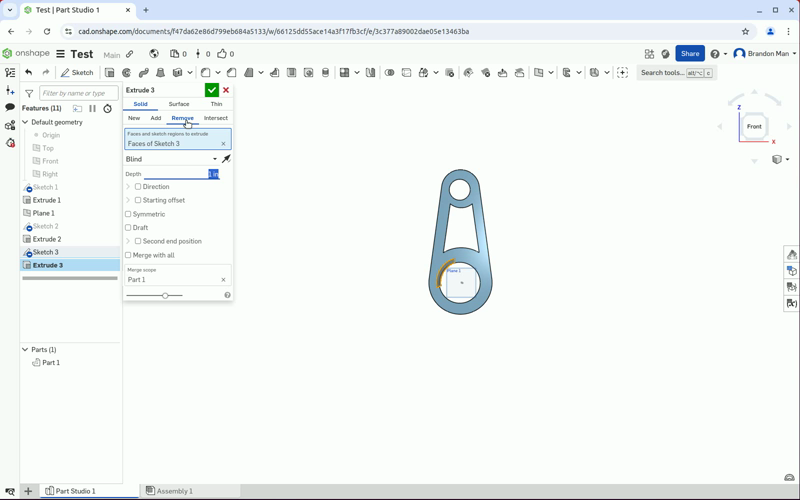
text(30.811)
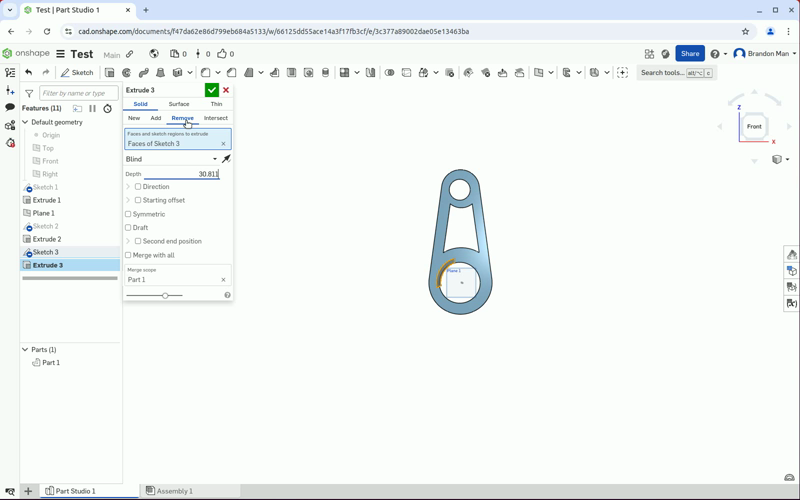
key(tab, 6)
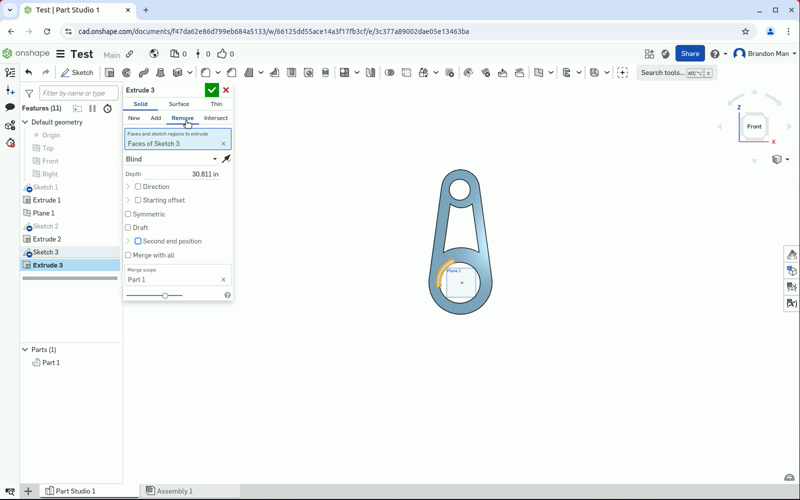
key(space)
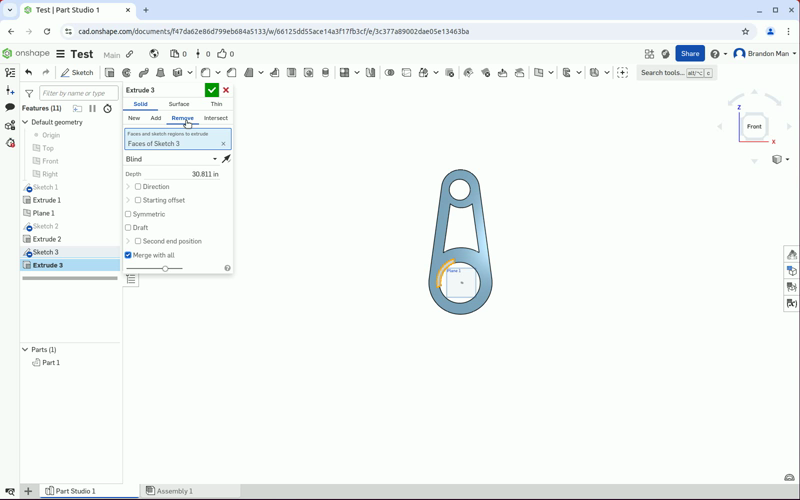
key(enter)
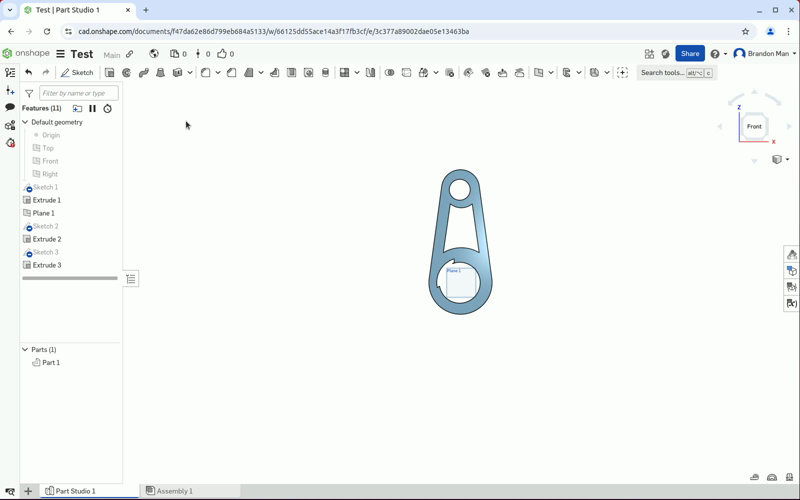
key(shift+h)
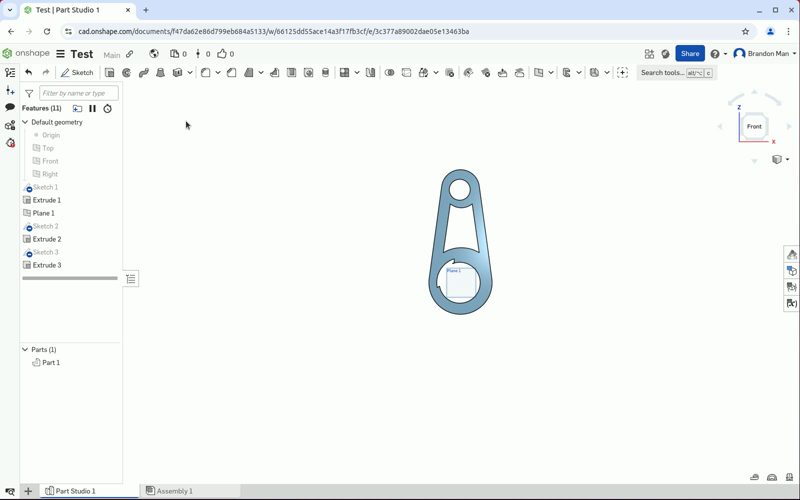
key(shift+h)
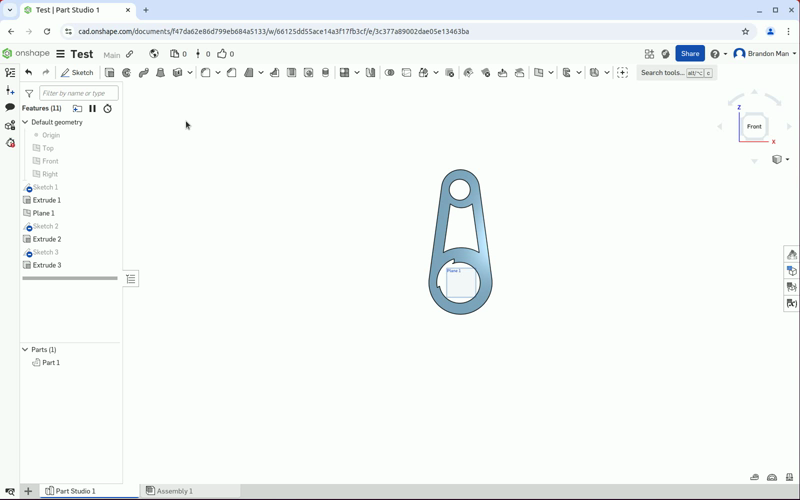
mouse_move(73, 189)
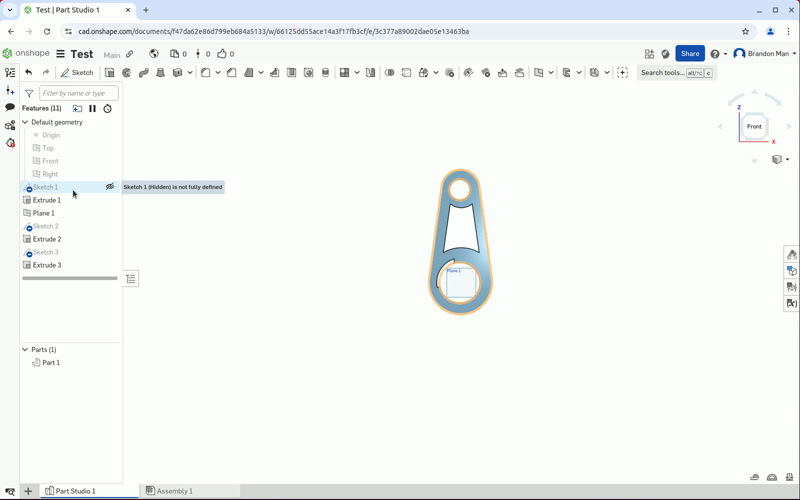
click(73, 189)
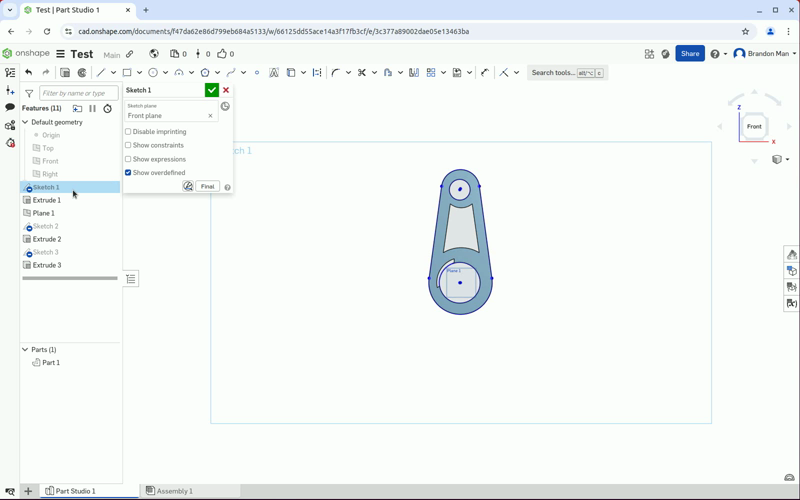
mouse_move(229, 92)
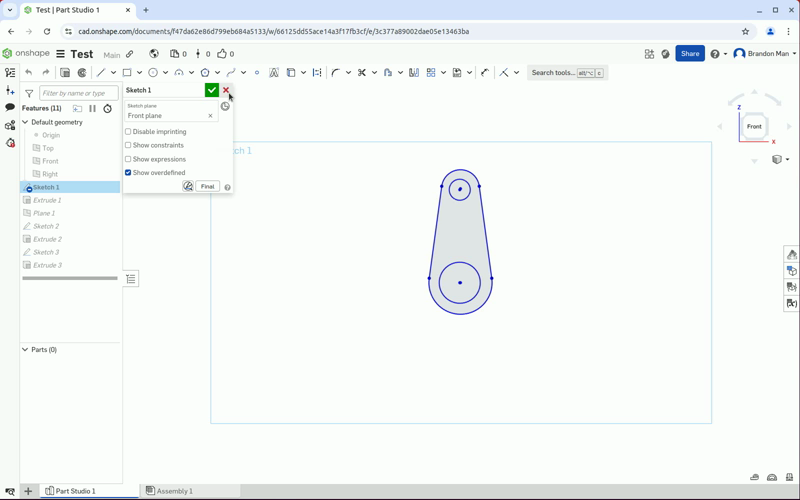
click(229, 92)
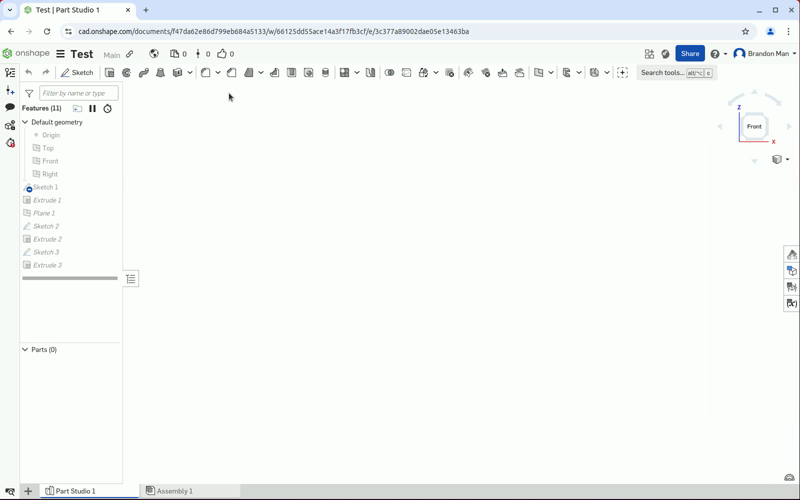
key(shift+s)
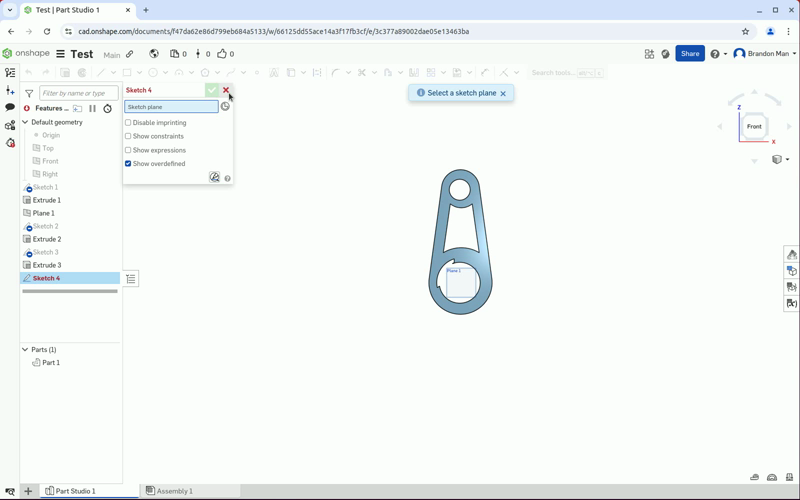
mouse_move(73, 215)
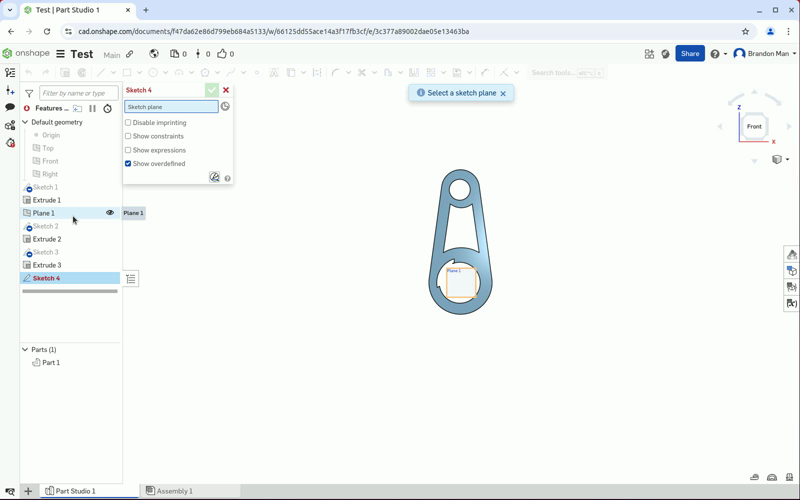
click(73, 215)
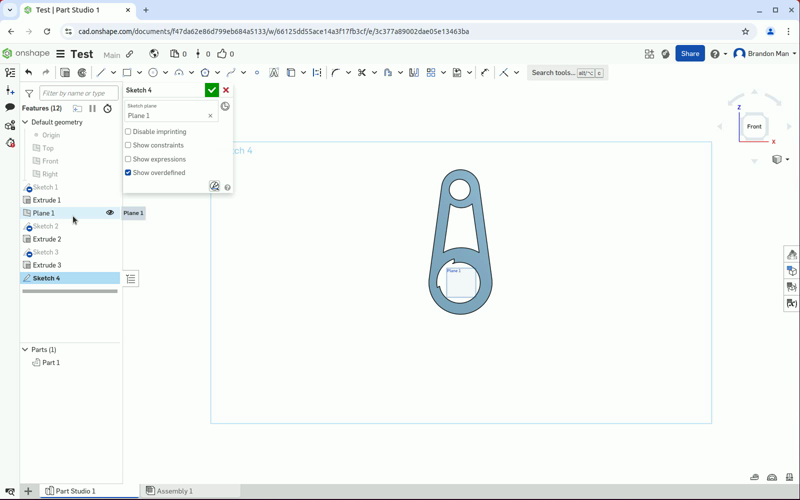
mouse_move(73, 352)
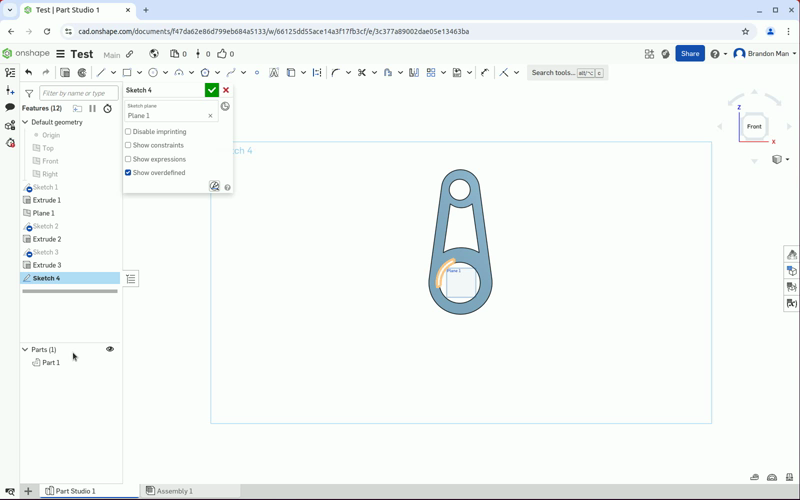
key(y)
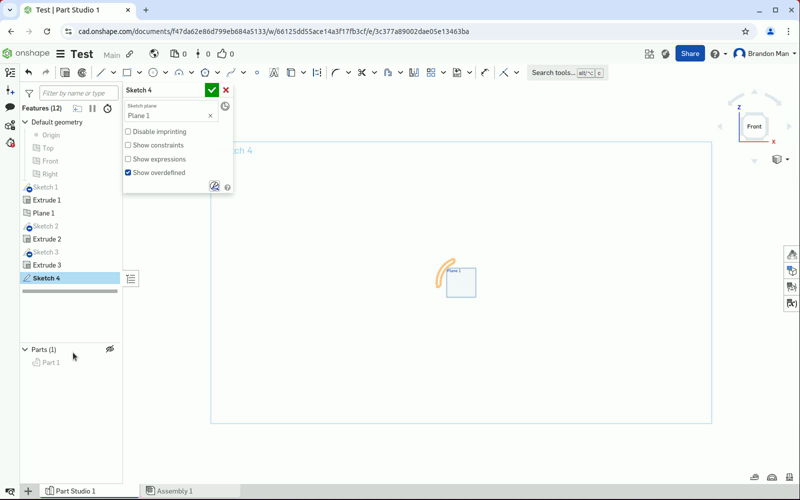
key(a)
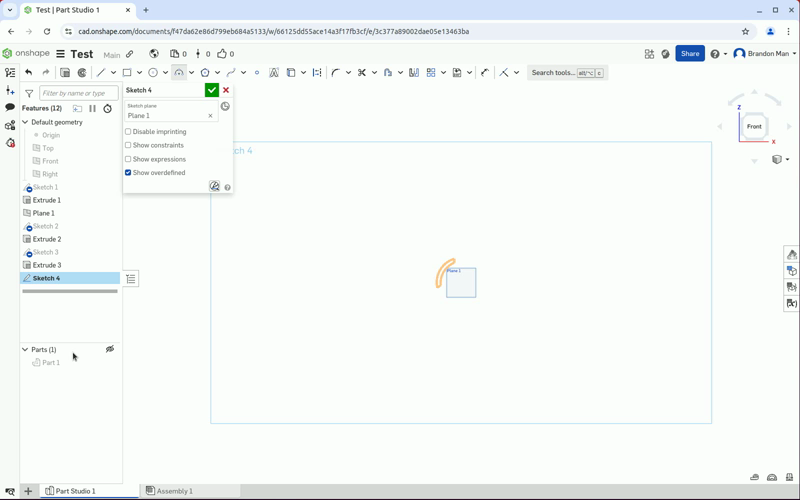
key_down(shift)
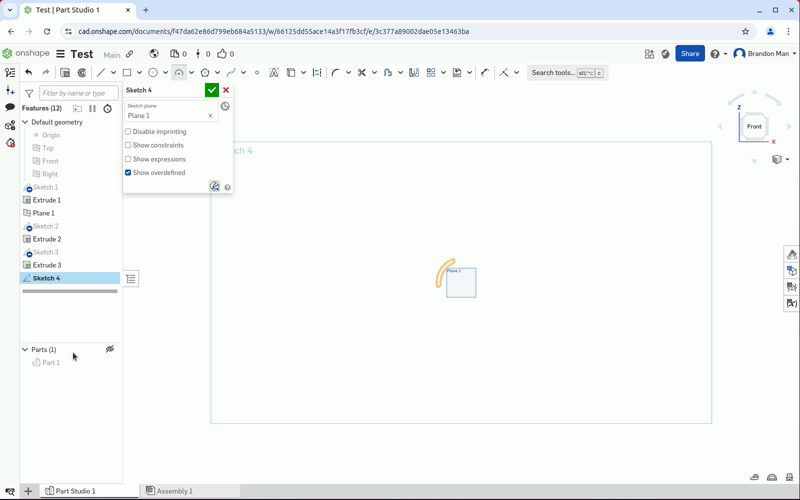
mouse_move(444, 300)
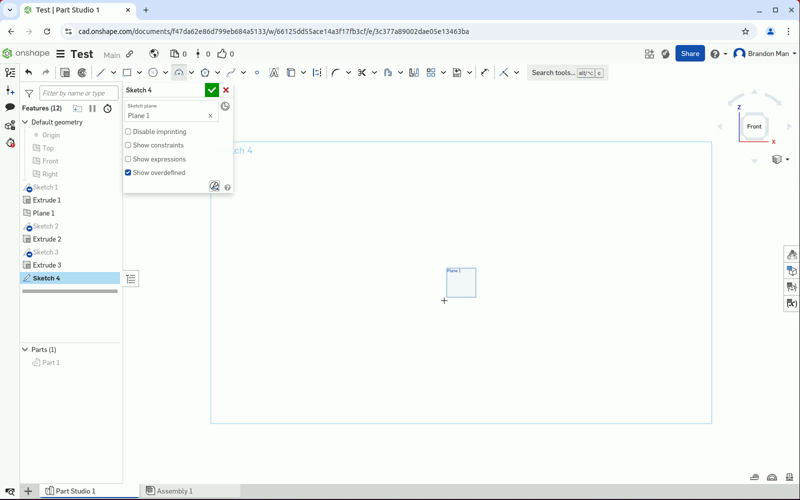
click(444, 300)
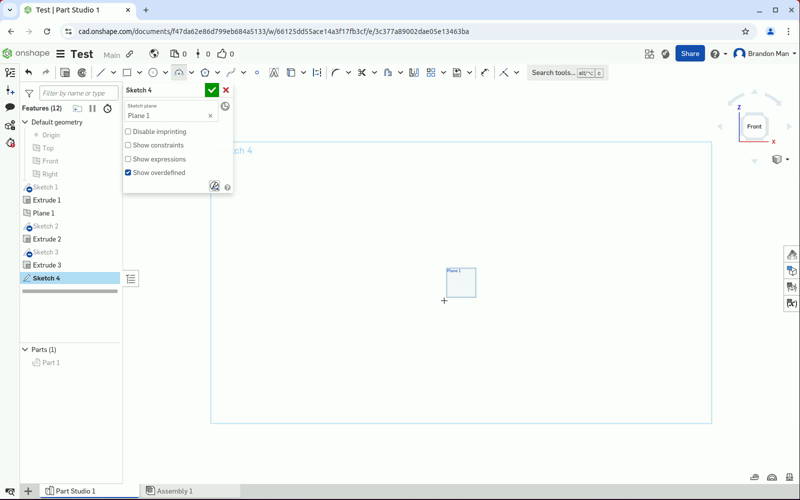
key_up(shift)
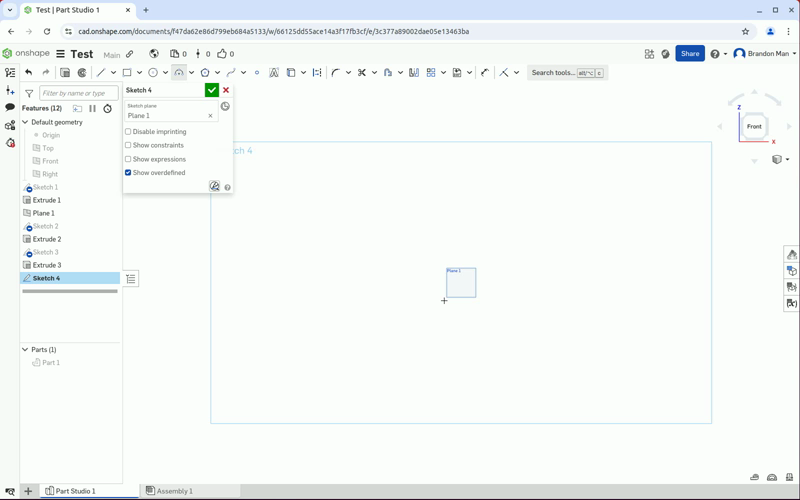
key_down(shift)
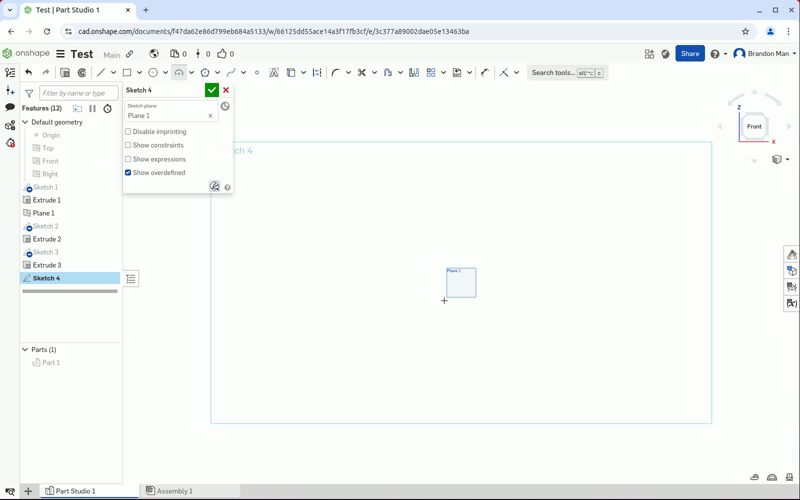
mouse_move(478, 300)
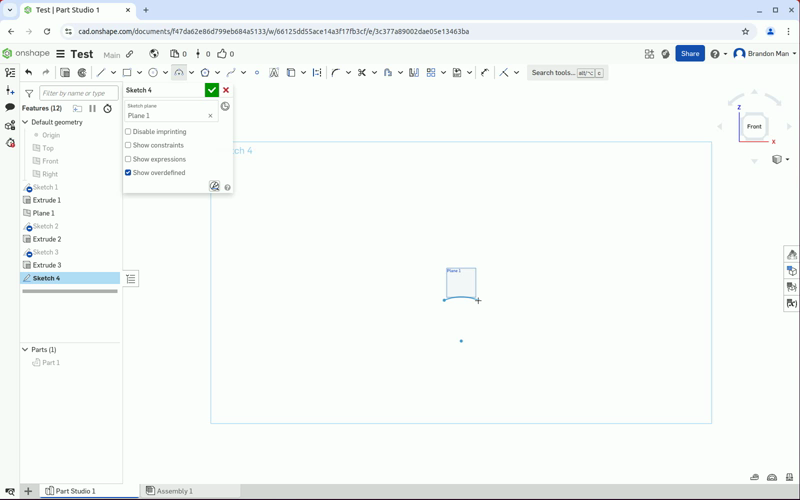
click(478, 300)
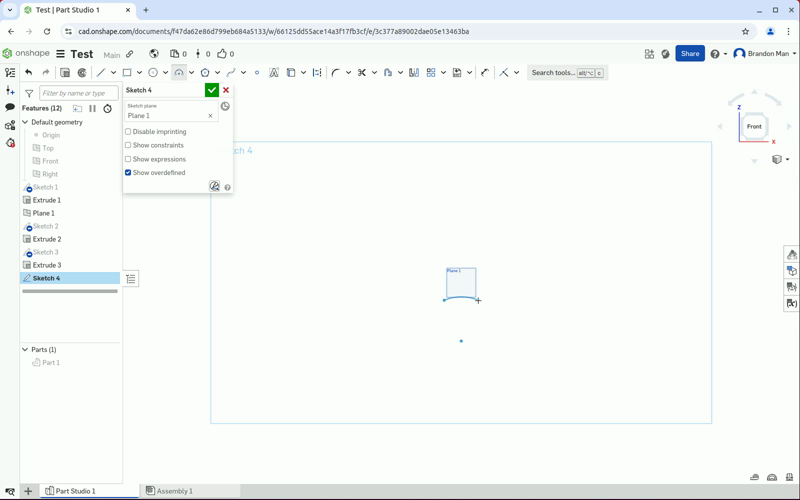
mouse_move(461, 307)
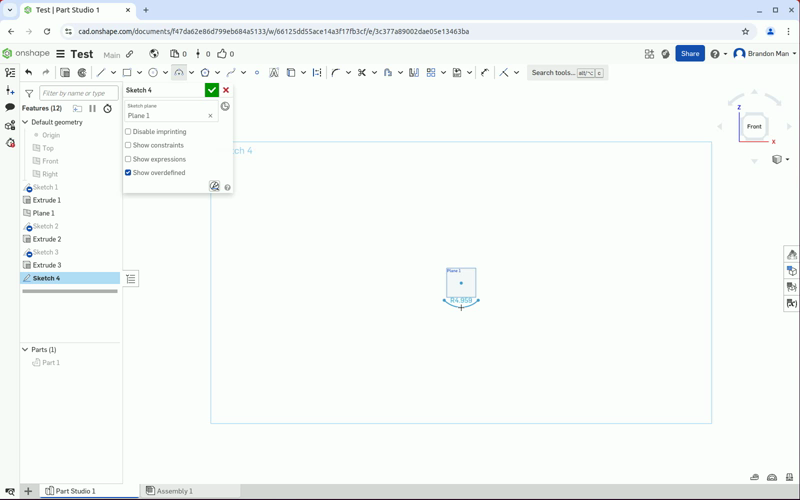
click(461, 307)
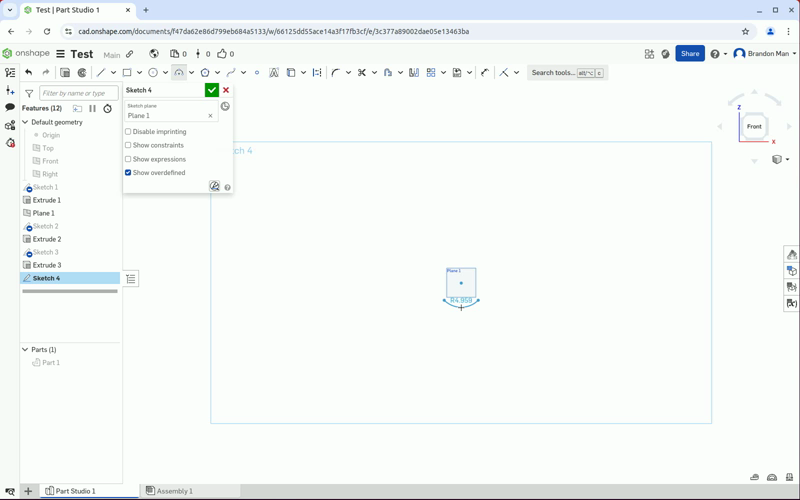
key_up(shift)
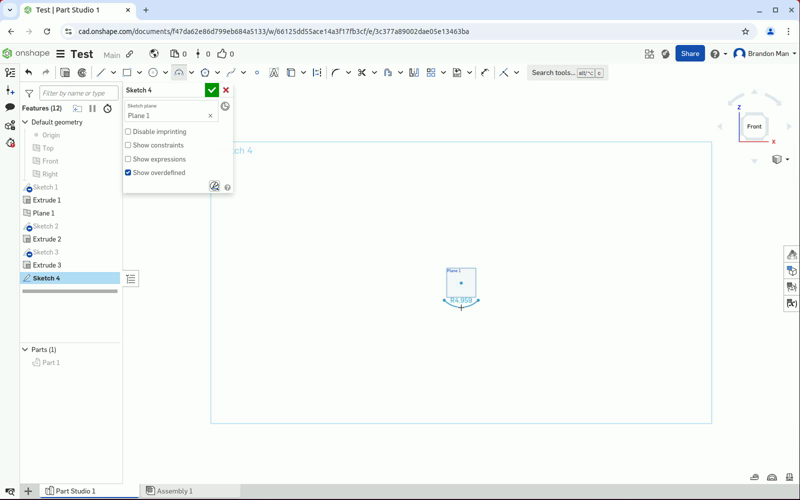
key(esc)
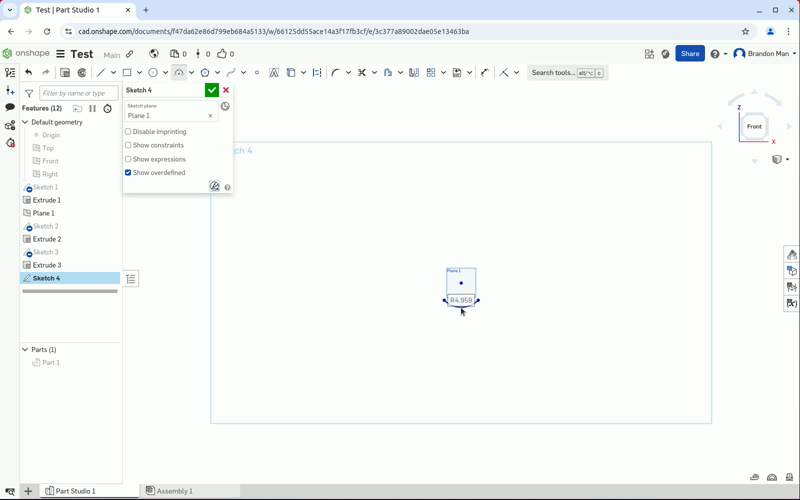
key(l)
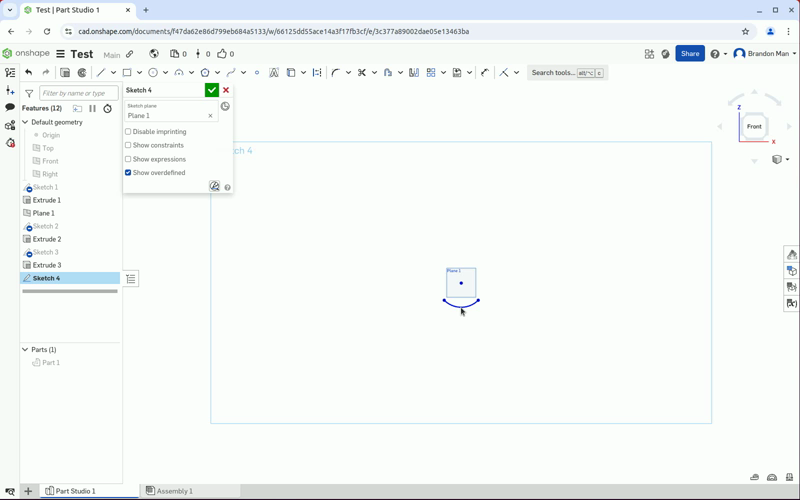
mouse_move(478, 300)
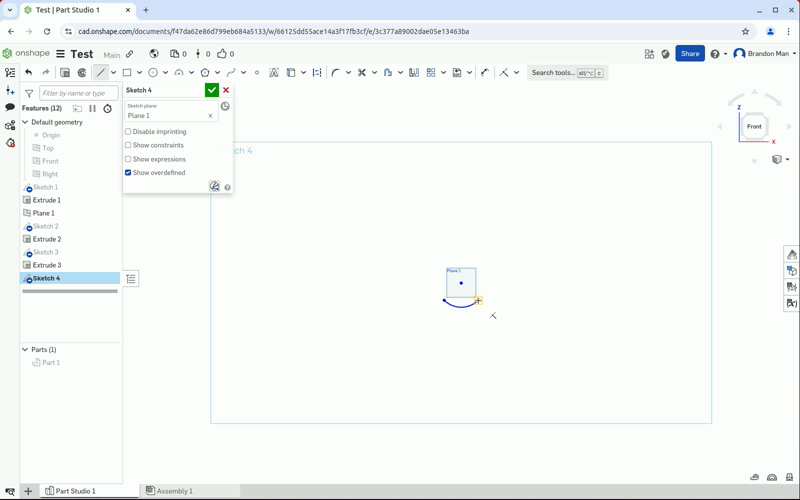
click(478, 300)
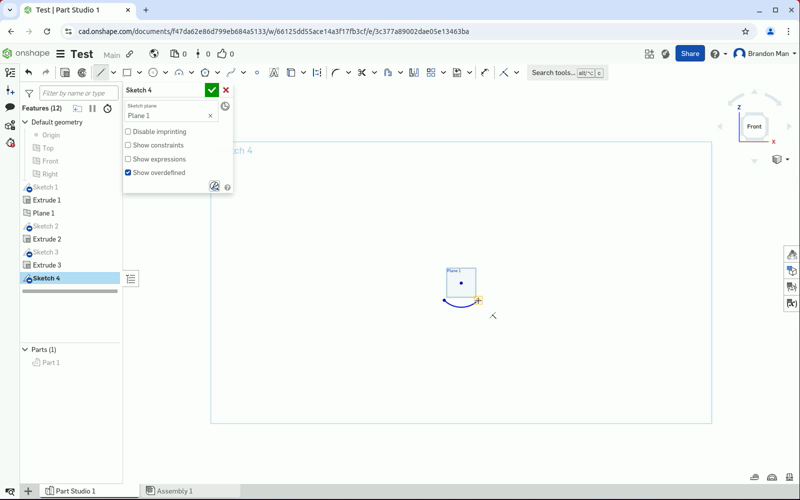
key_down(shift)
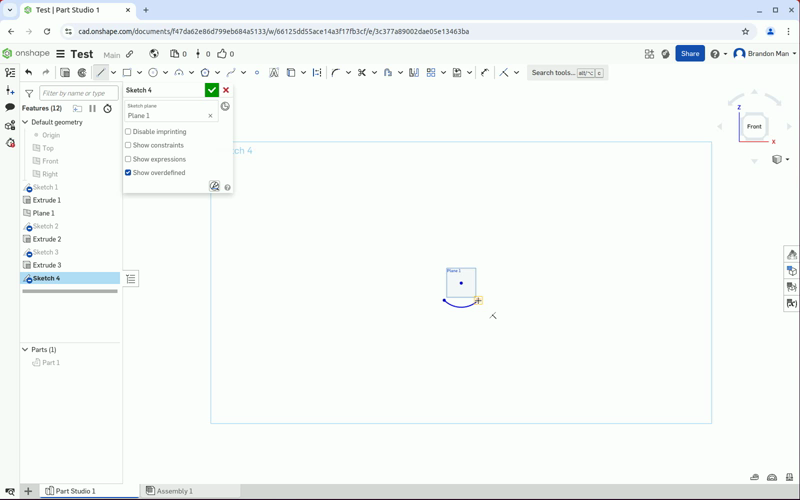
mouse_move(508, 300)
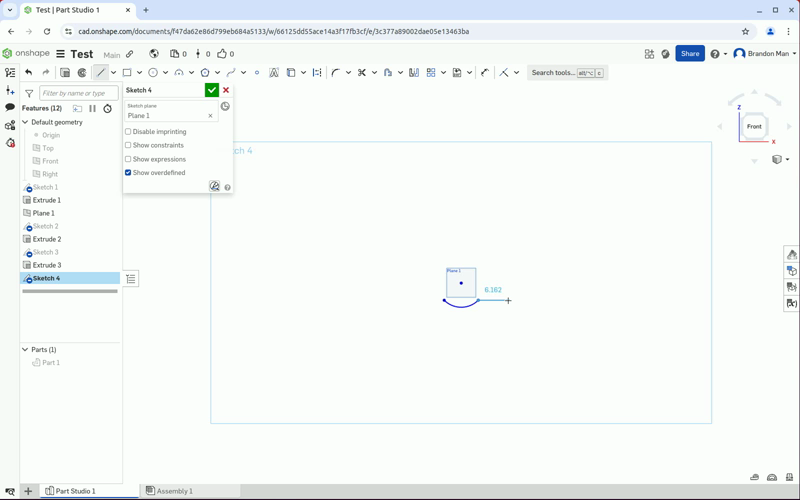
mouse_move(474, 298)
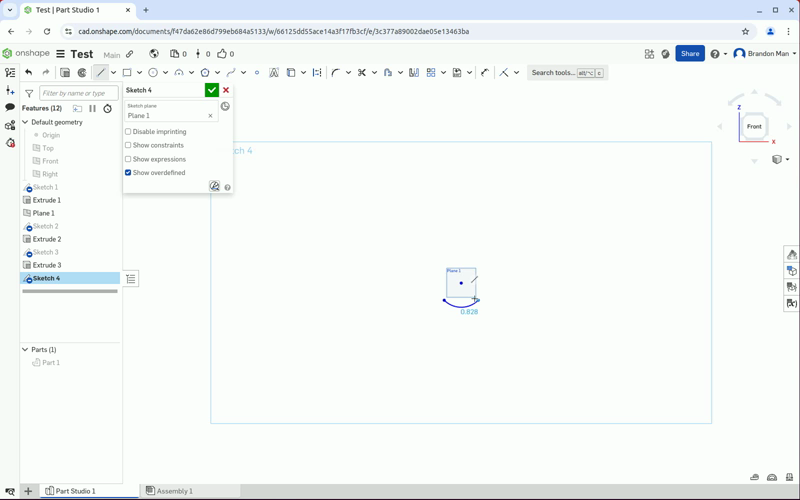
scroll(6)
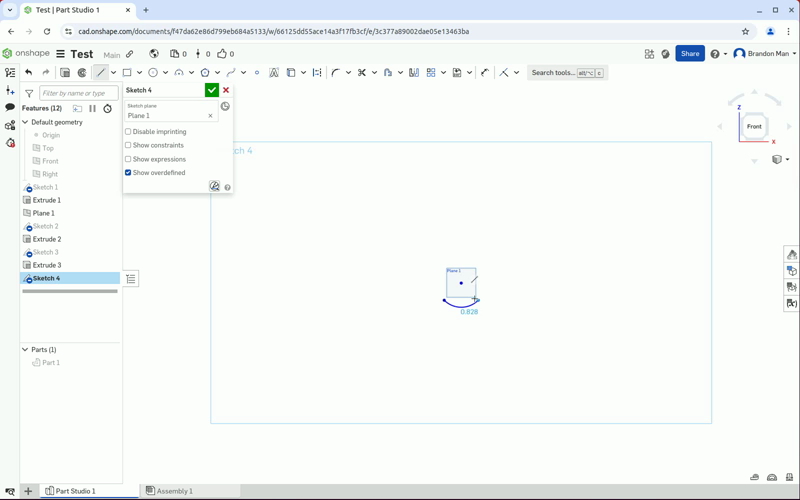
scroll(6)
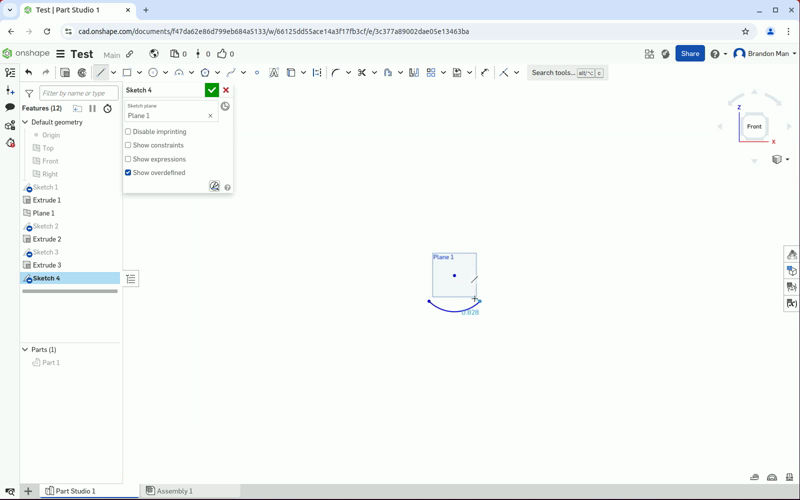
scroll(6)
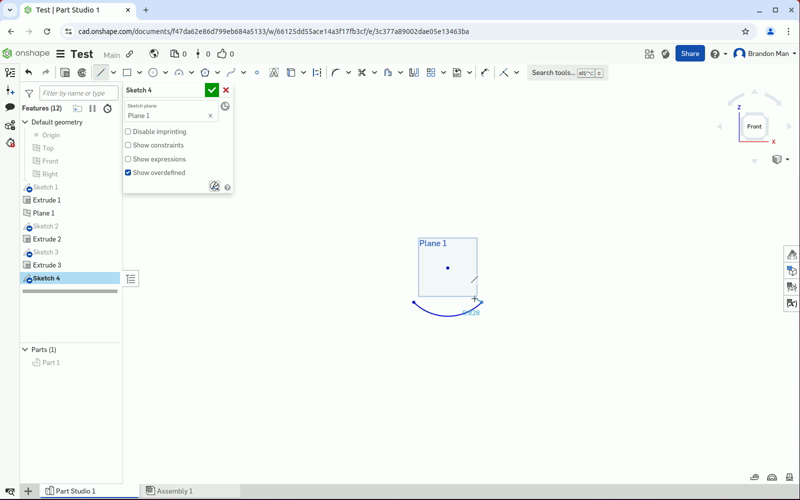
scroll(6)
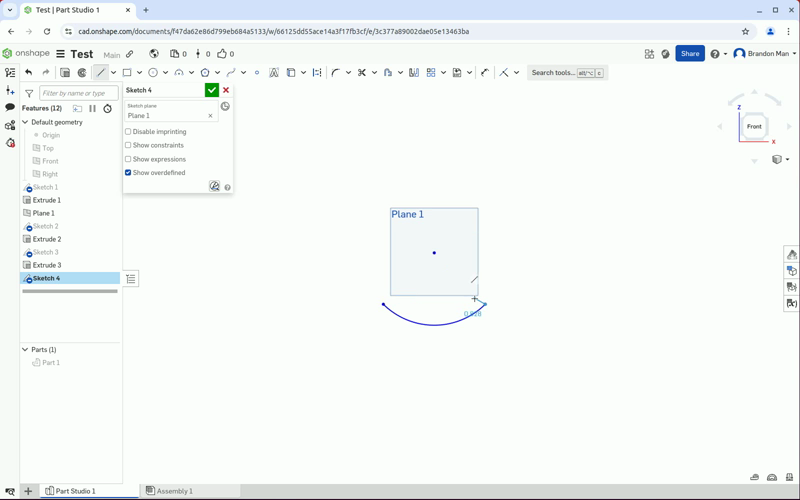
scroll(6)
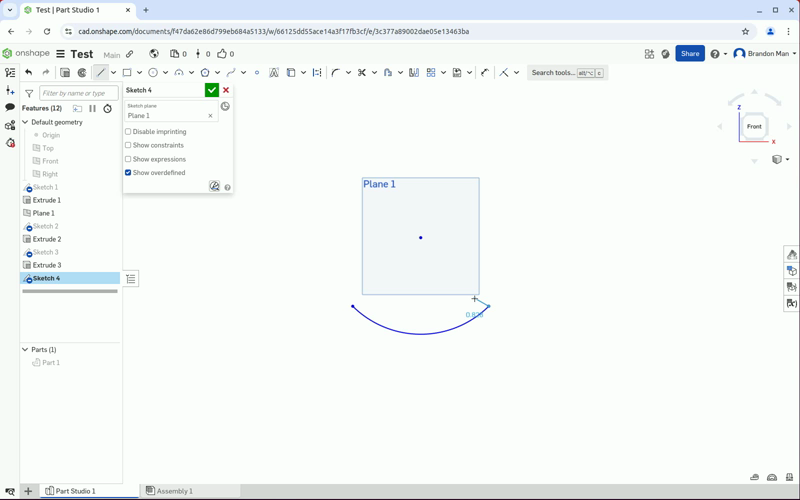
scroll(6)
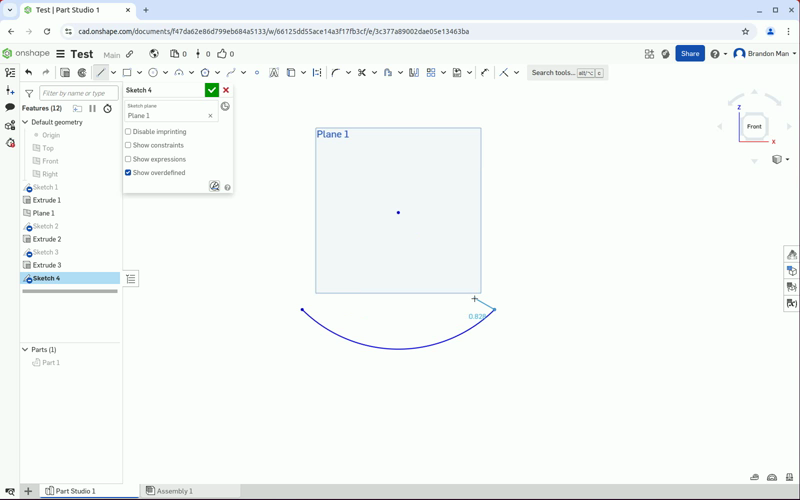
scroll(6)
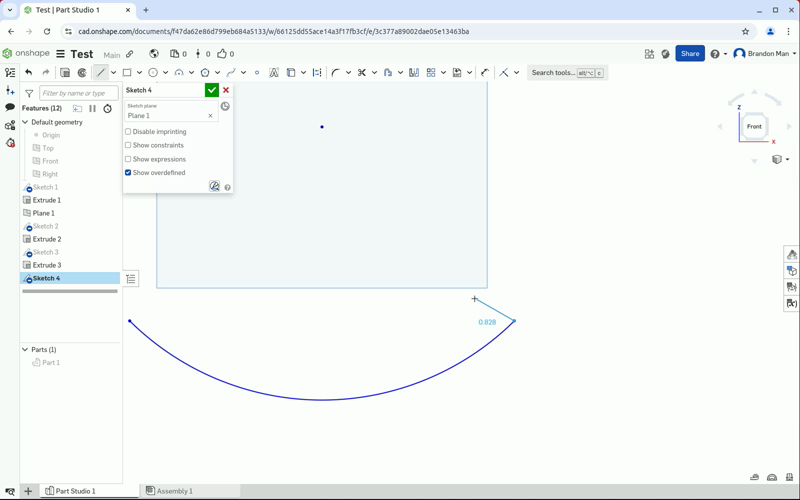
click(474, 298)
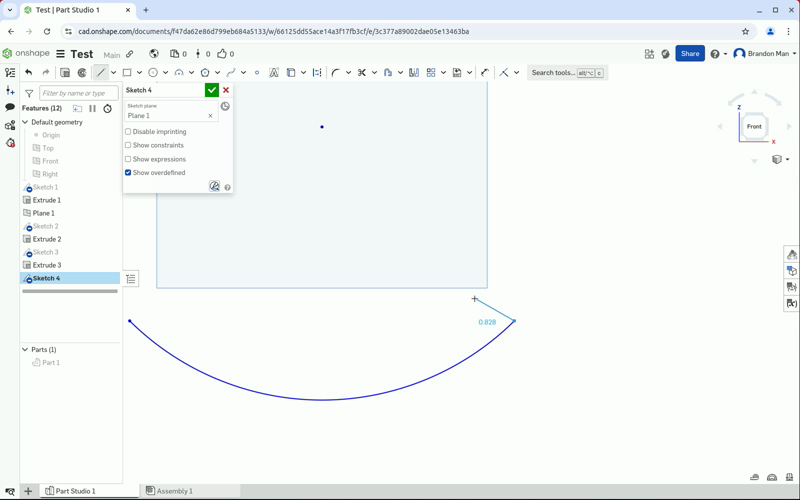
scroll(-6)
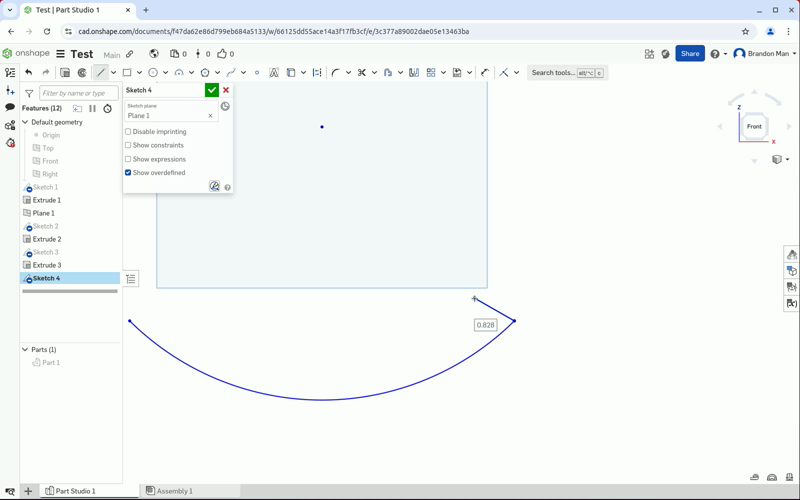
scroll(-6)
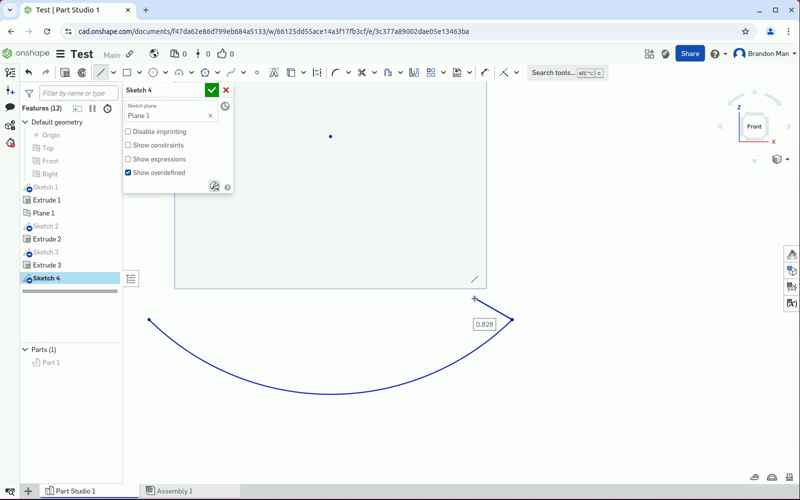
scroll(-6)
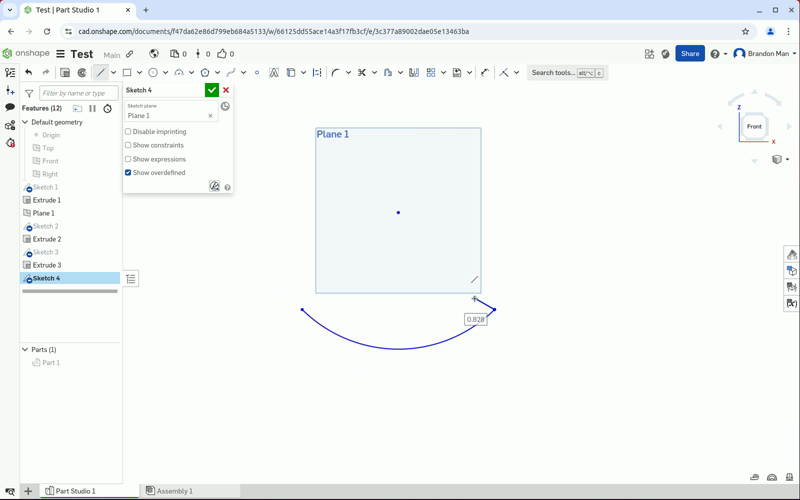
scroll(-6)
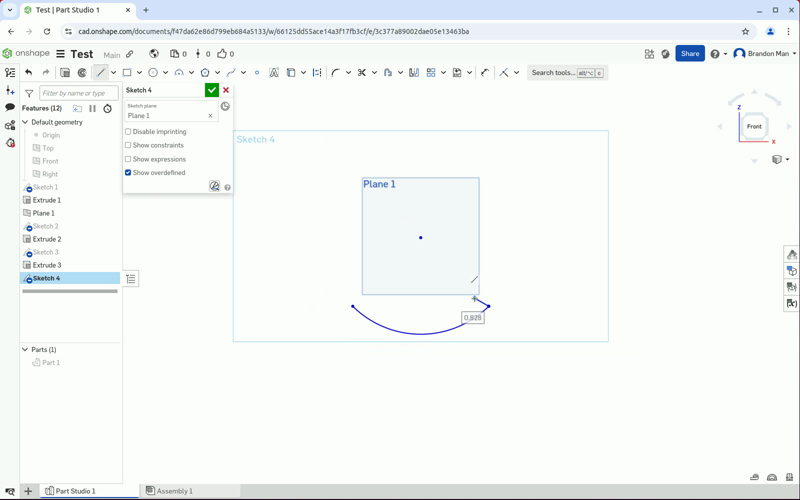
scroll(-6)
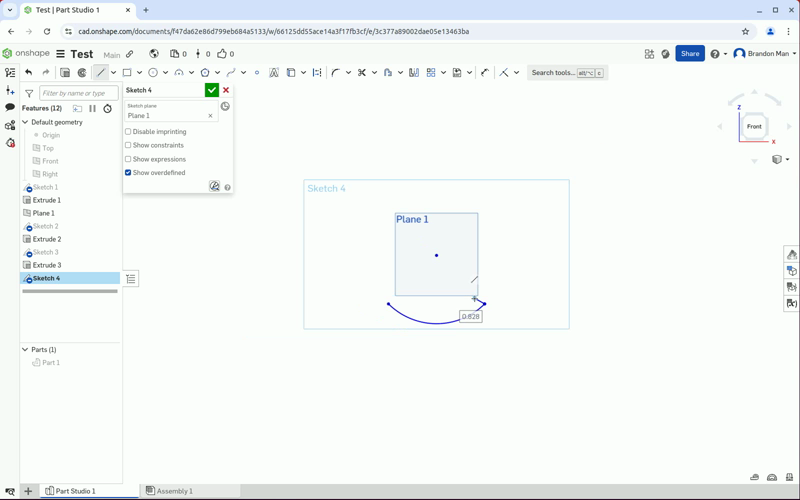
scroll(-6)
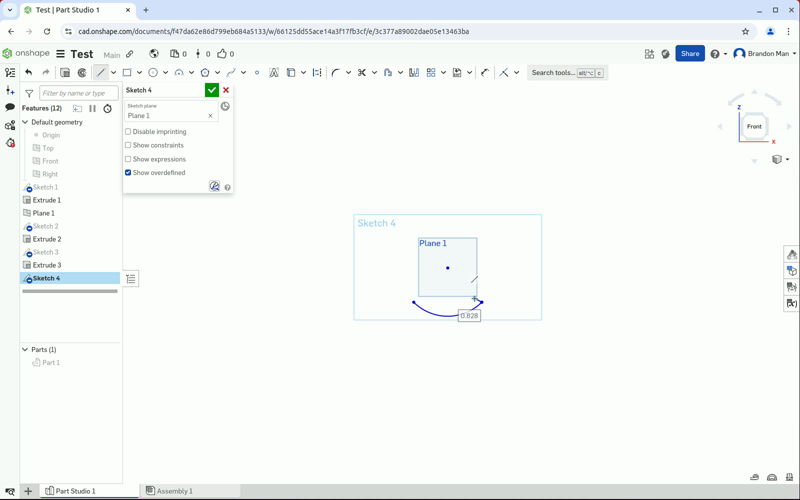
scroll(-6)
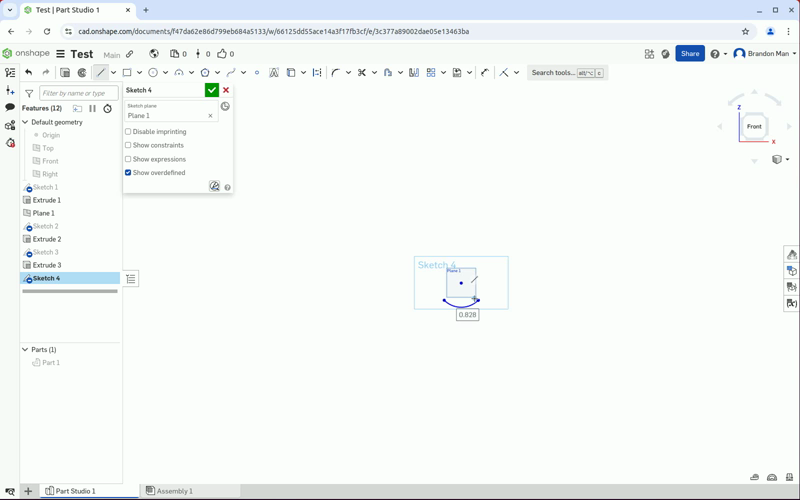
key_up(shift)
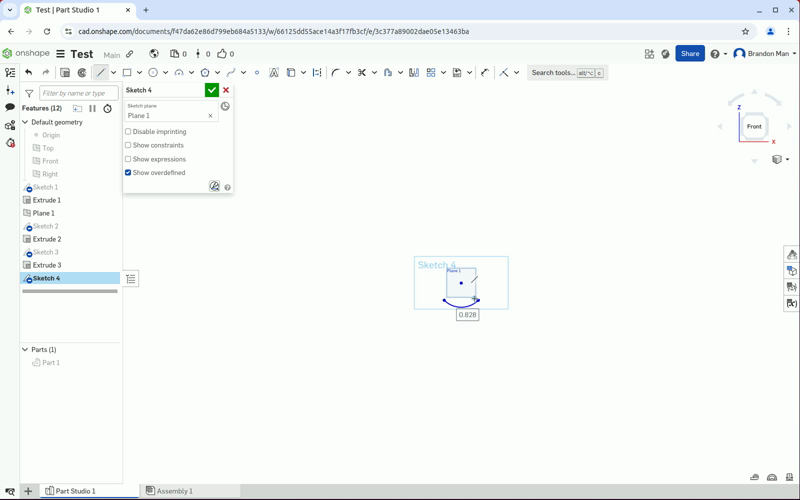
key(esc)
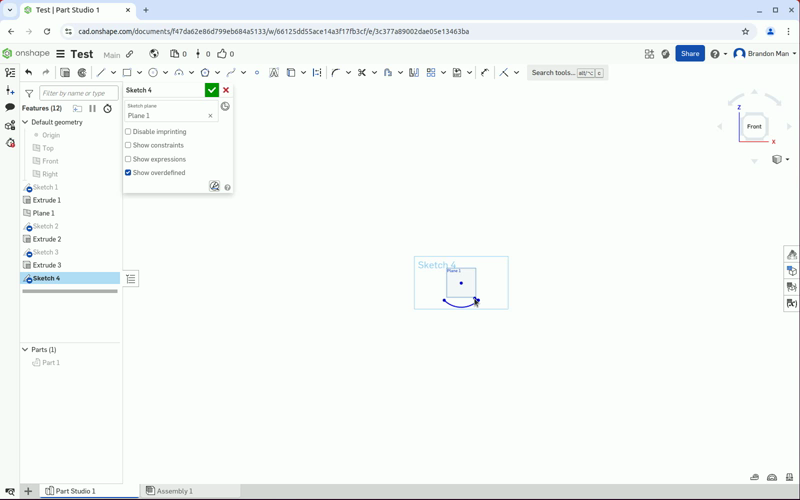
key(a)
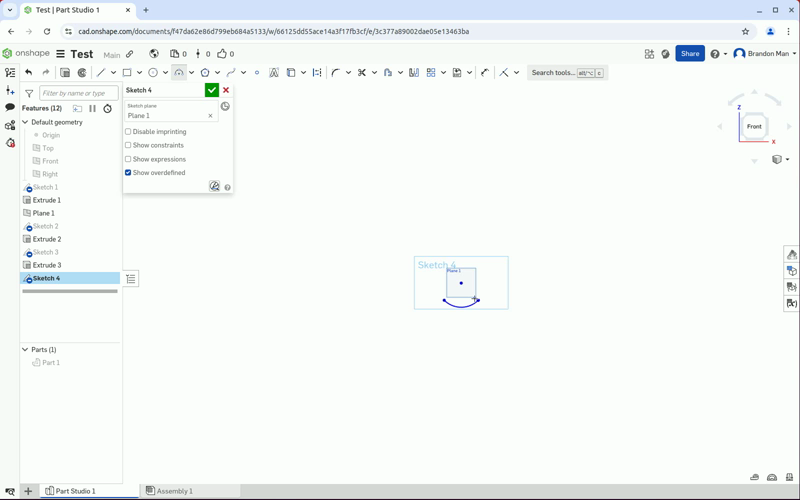
mouse_move(474, 298)
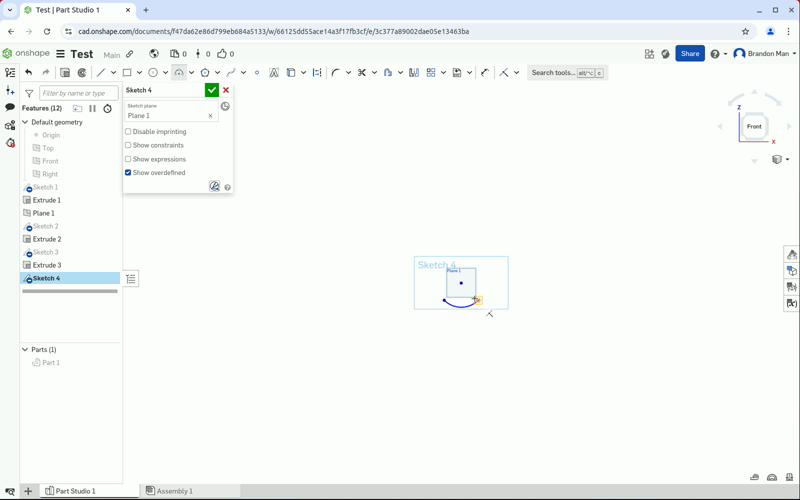
scroll(6)
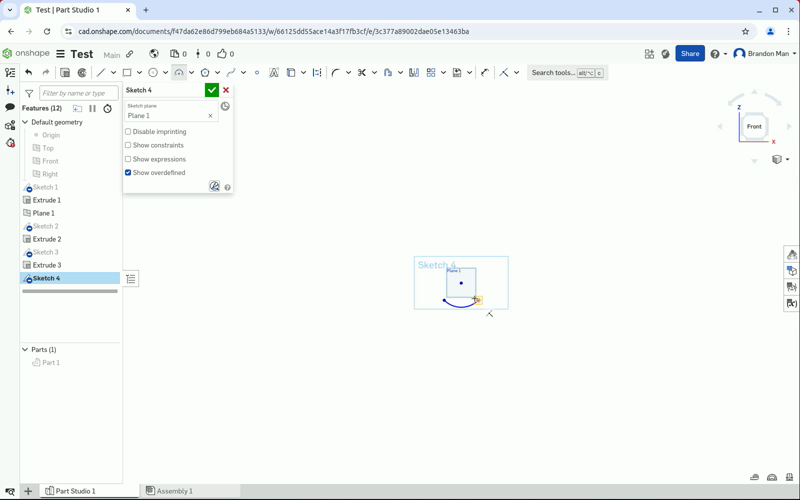
scroll(6)
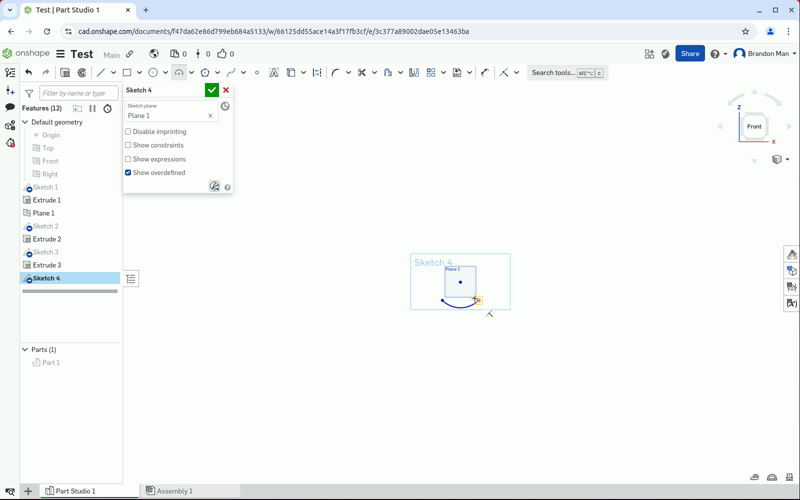
scroll(6)
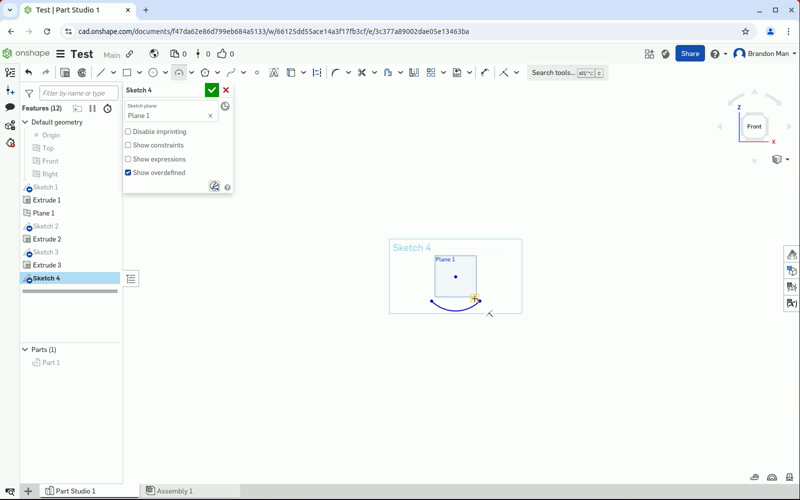
scroll(6)
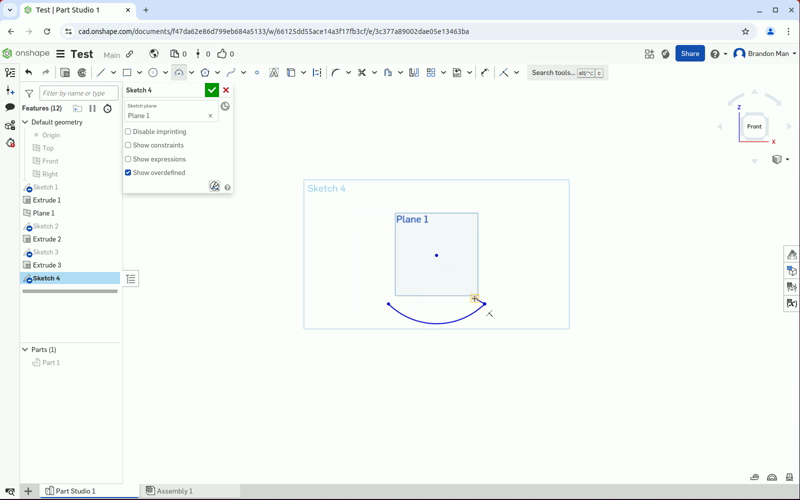
scroll(6)
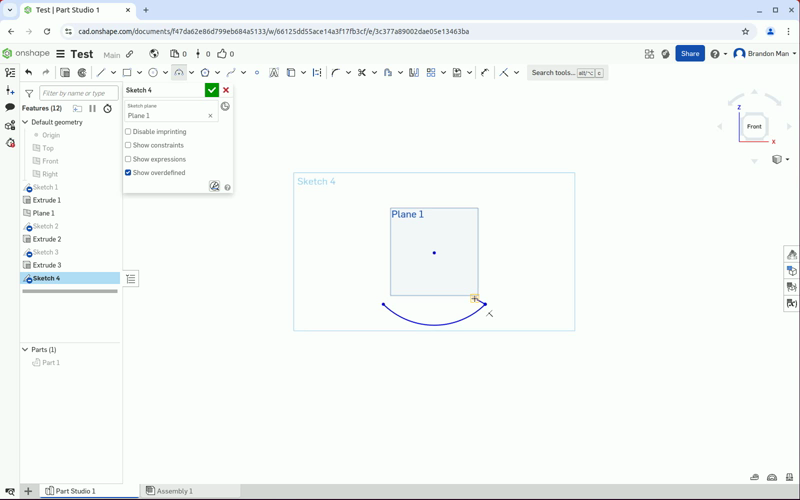
scroll(6)
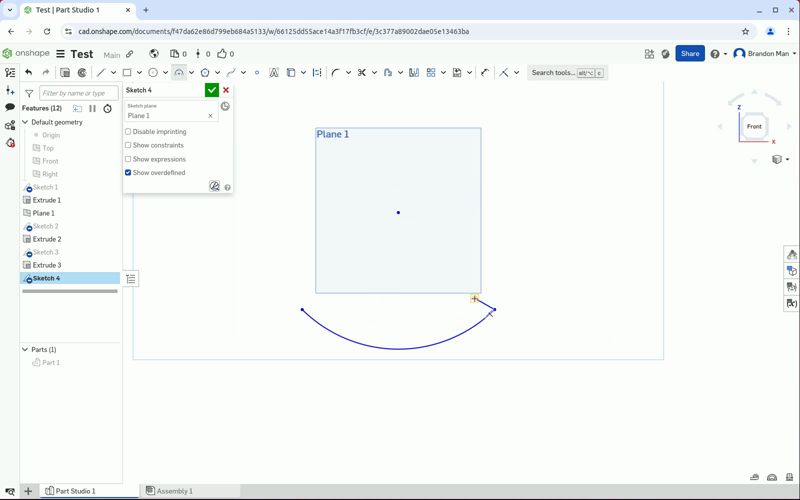
scroll(6)
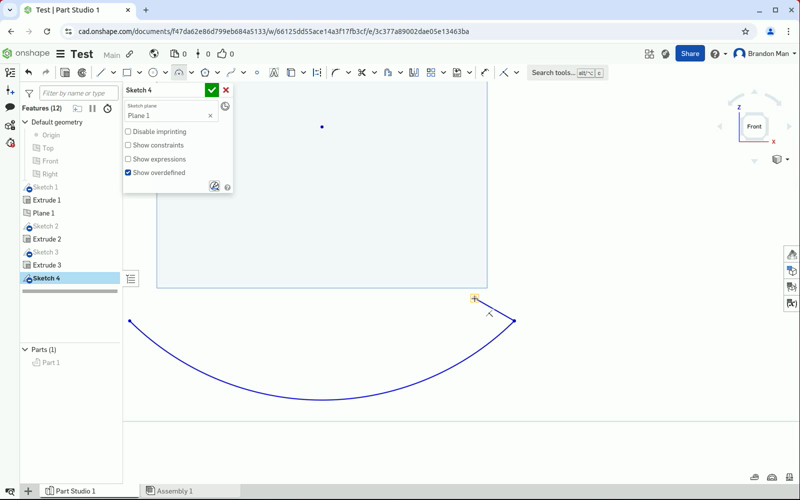
click(474, 298)
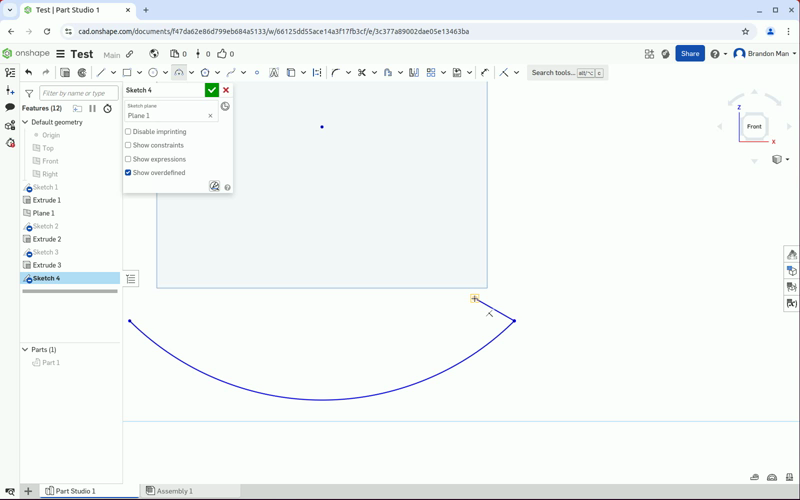
scroll(-6)
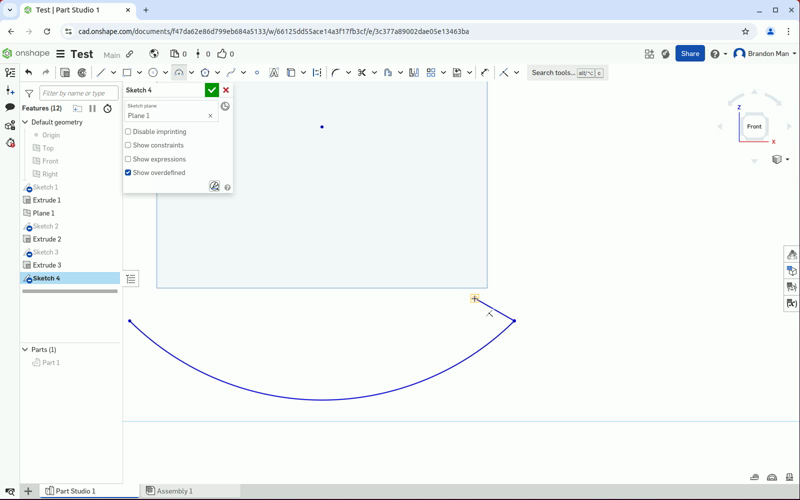
scroll(-6)
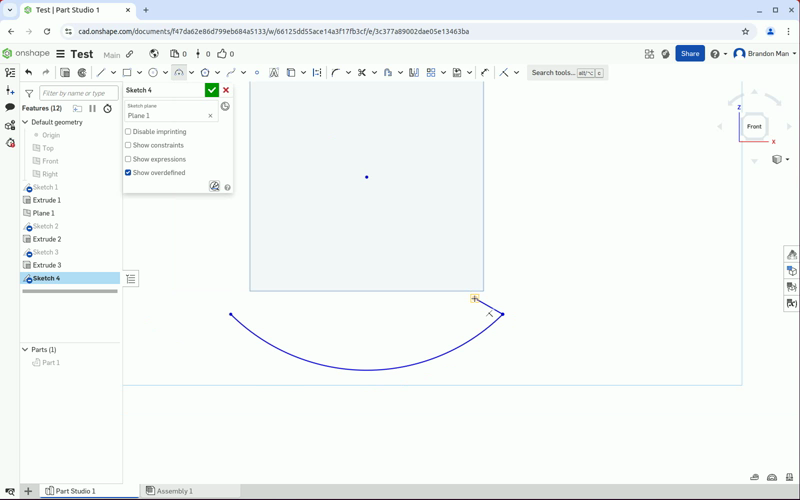
scroll(-6)
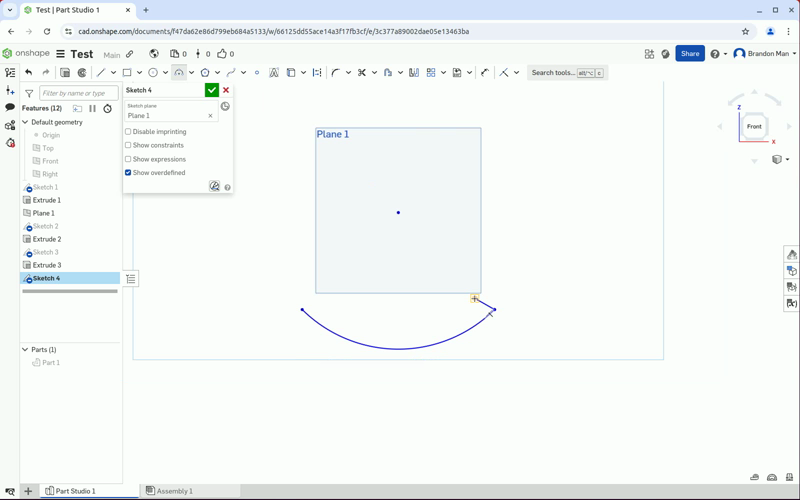
scroll(-6)
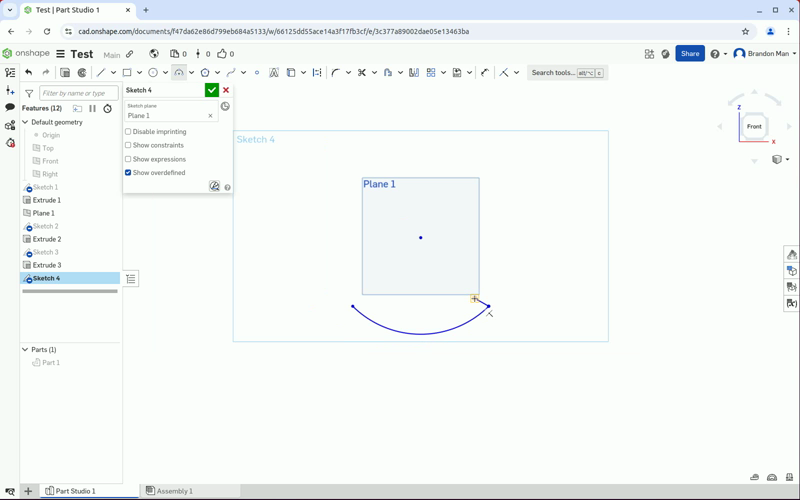
scroll(-6)
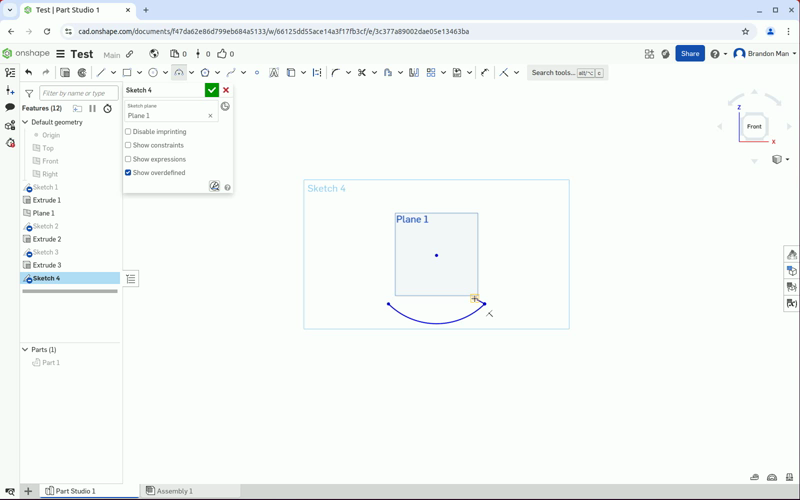
scroll(-6)
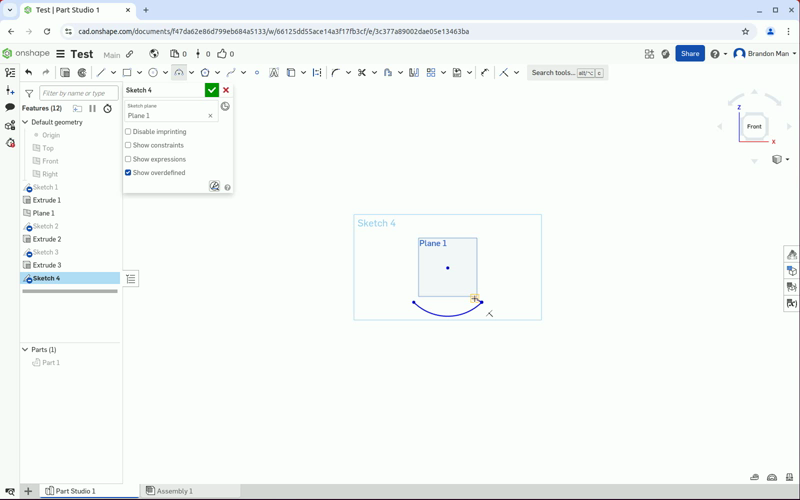
scroll(-6)
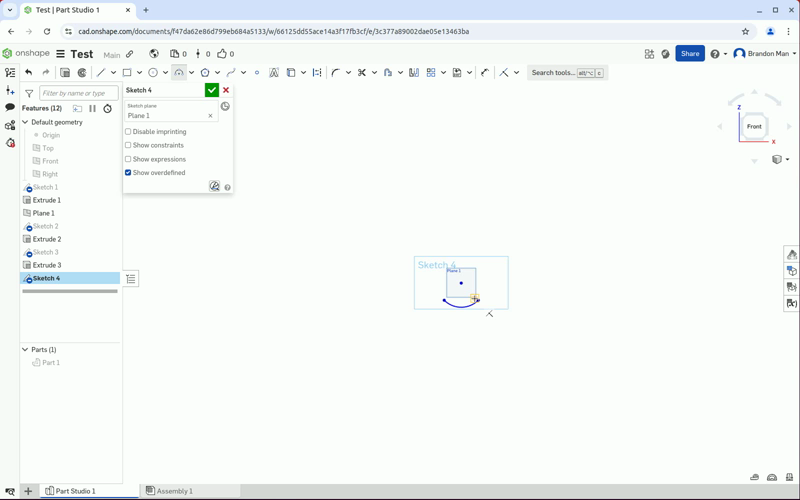
key_down(shift)
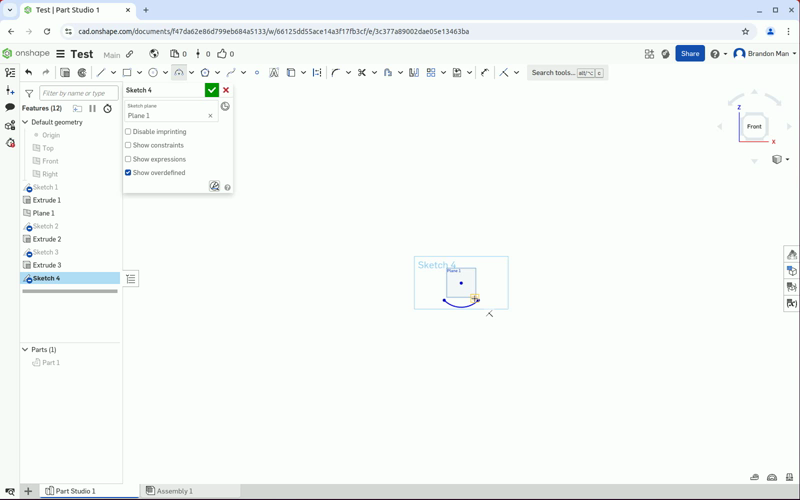
mouse_move(447, 298)
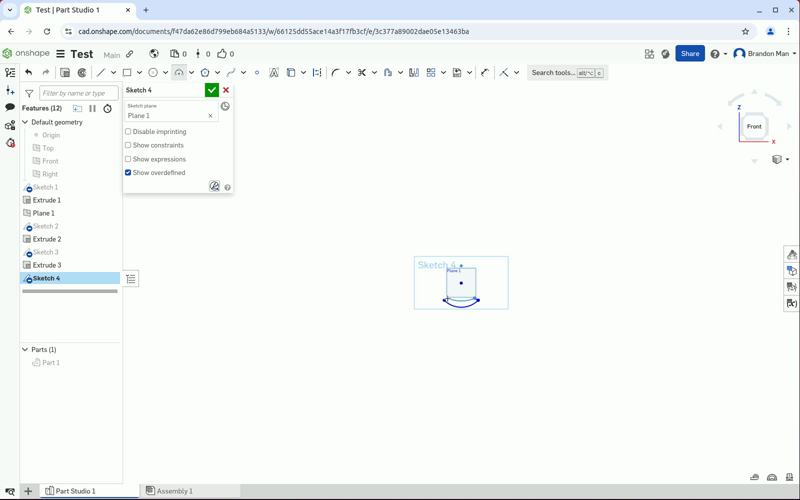
scroll(6)
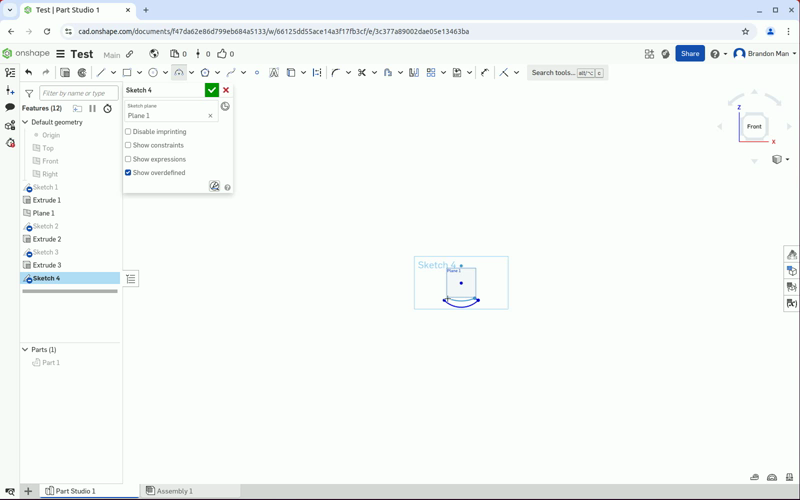
scroll(6)
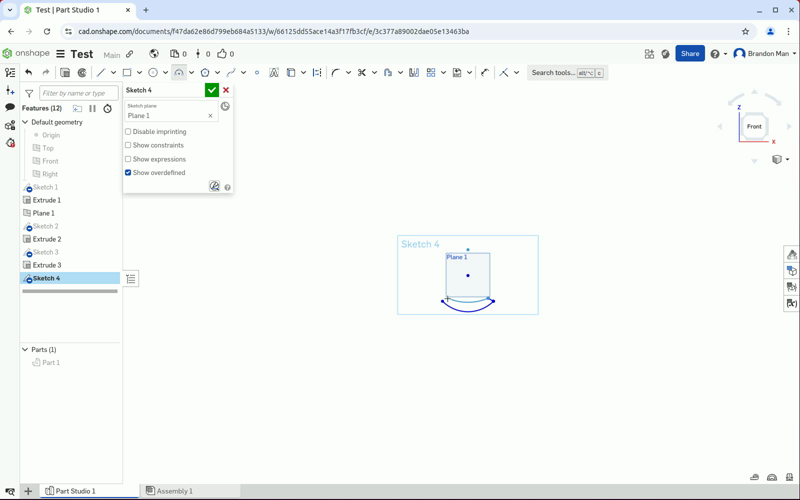
scroll(6)
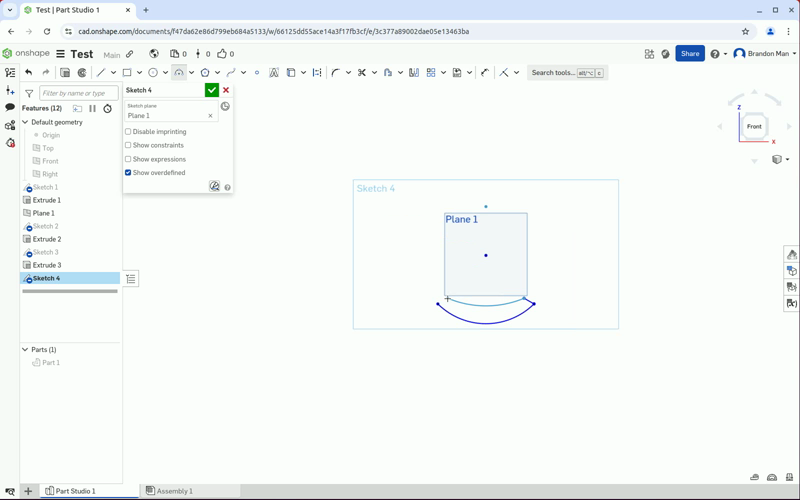
scroll(6)
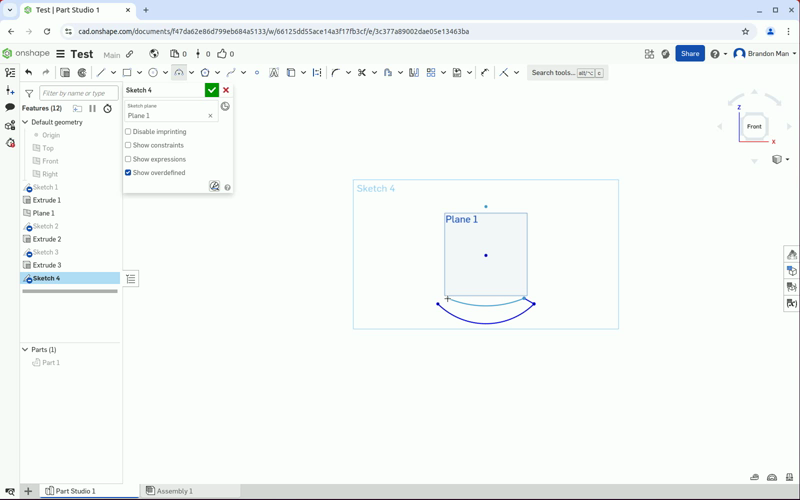
scroll(6)
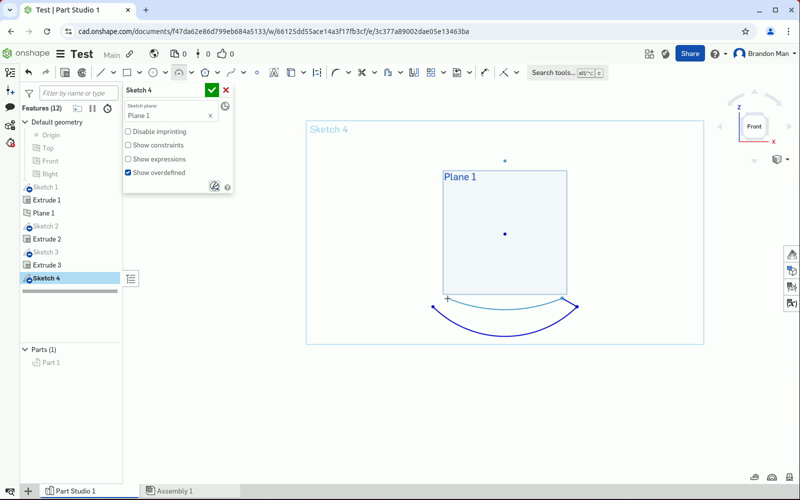
scroll(6)
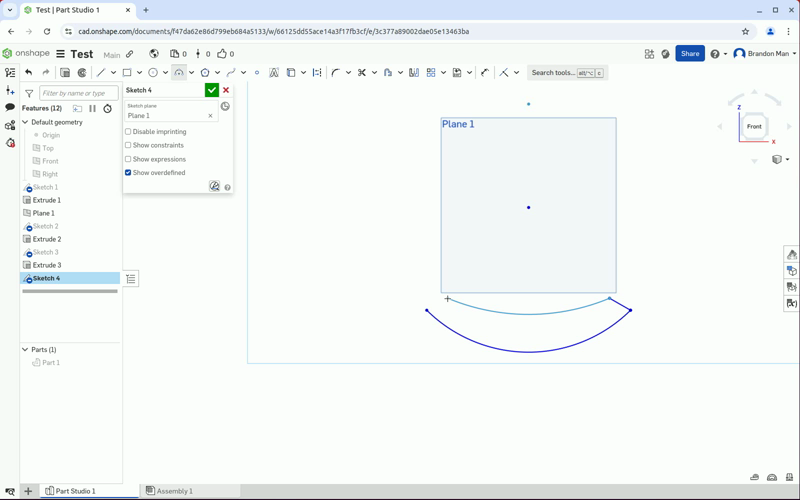
scroll(6)
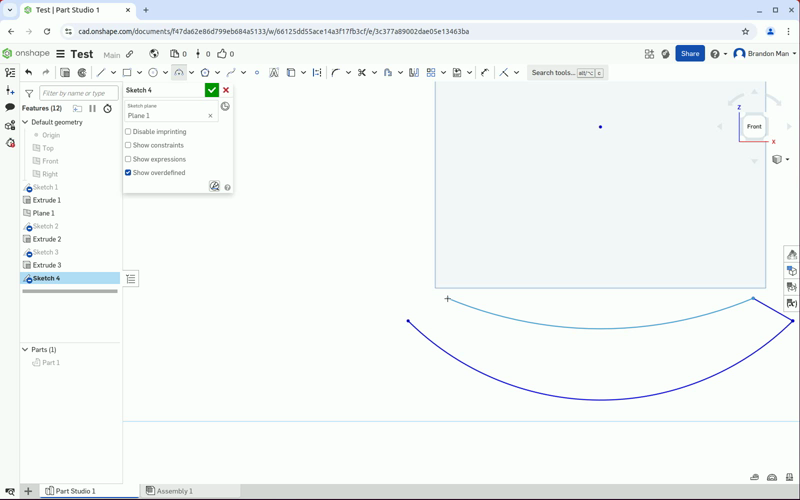
click(447, 298)
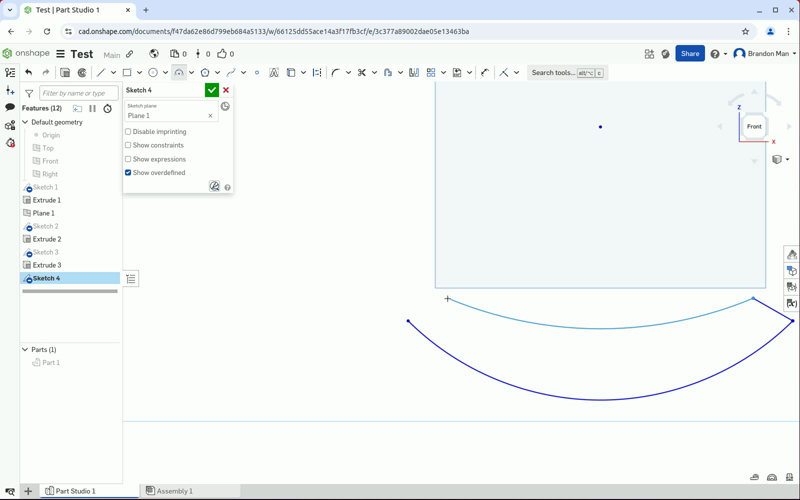
scroll(-6)
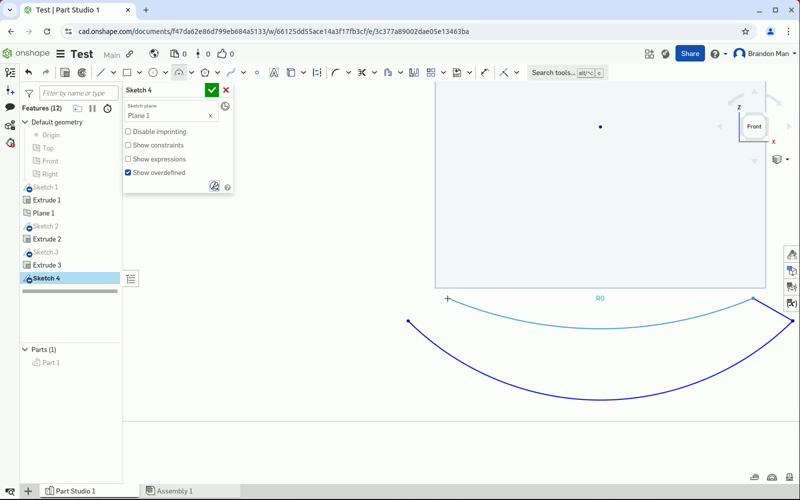
scroll(-6)
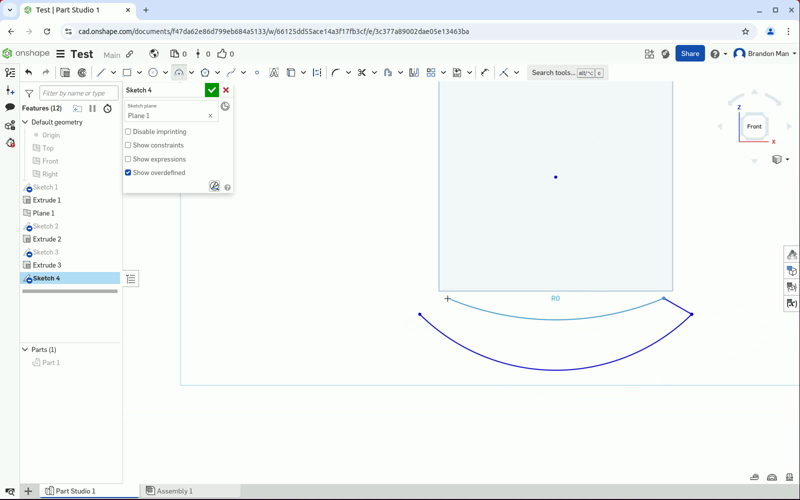
scroll(-6)
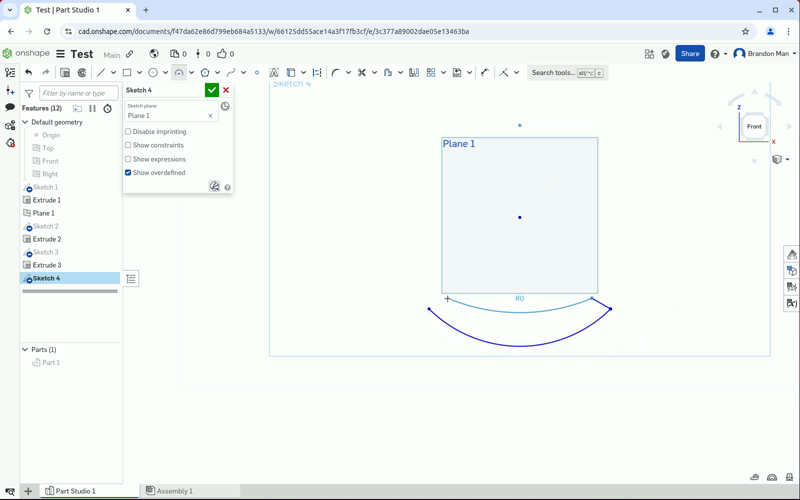
scroll(-6)
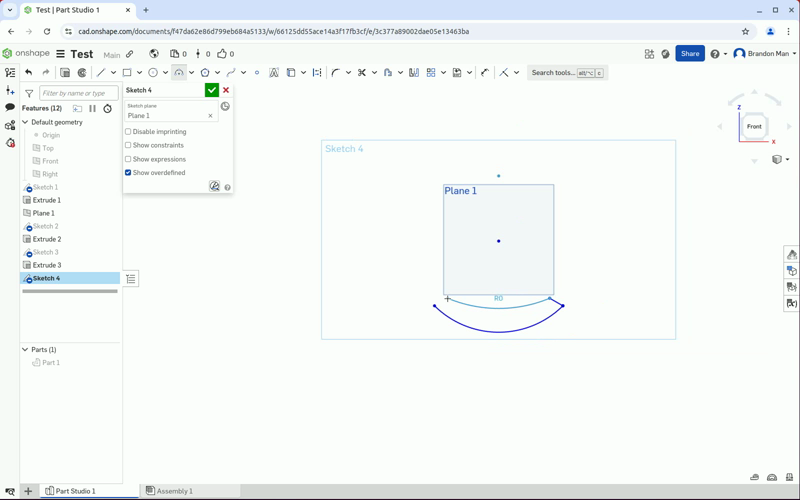
scroll(-6)
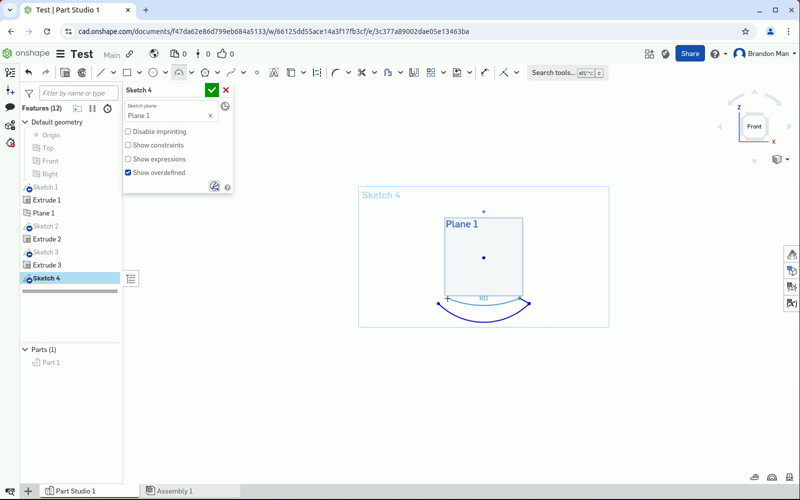
scroll(-6)
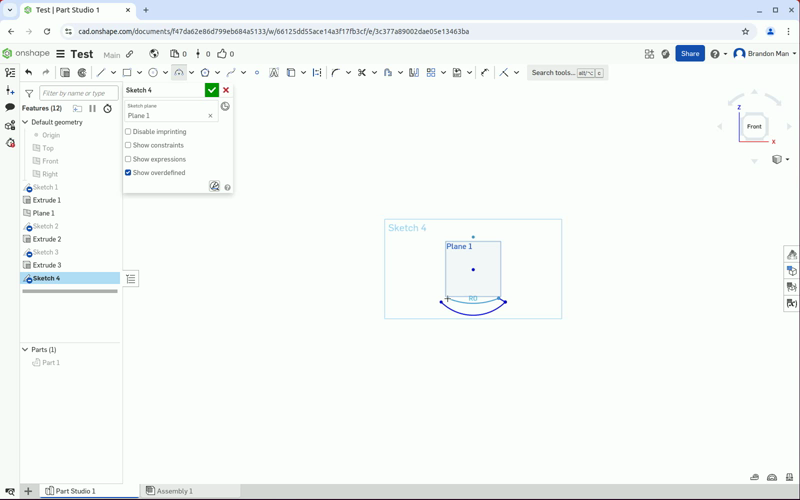
scroll(-6)
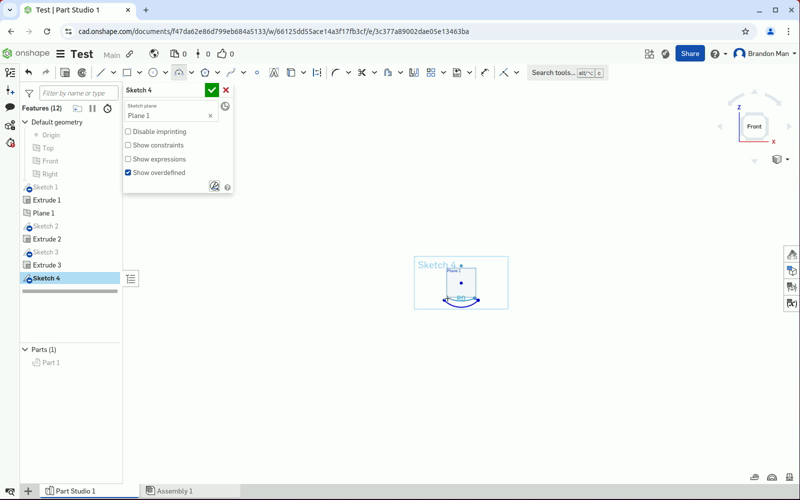
mouse_move(461, 303)
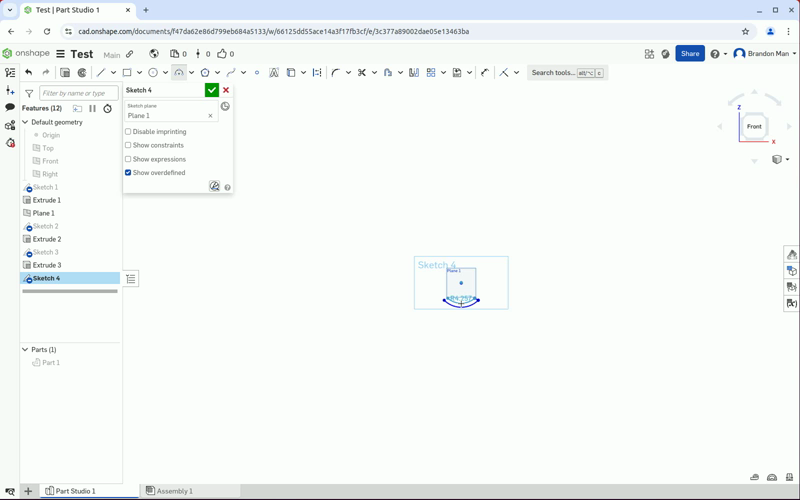
scroll(6)
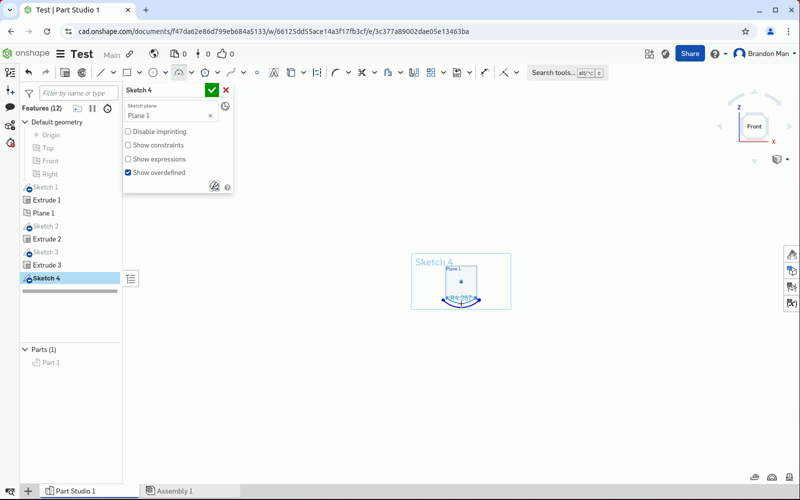
scroll(6)
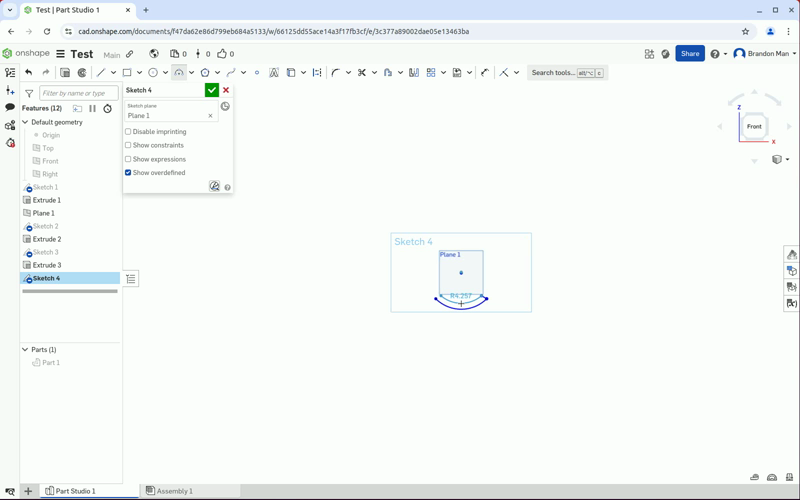
scroll(6)
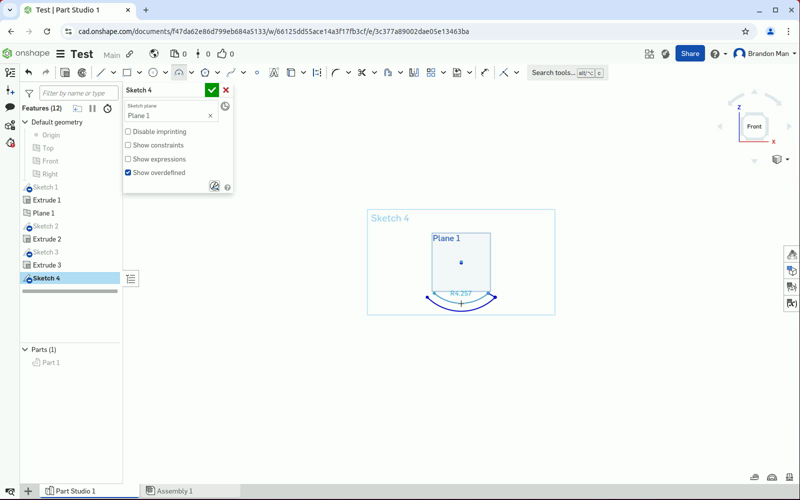
scroll(6)
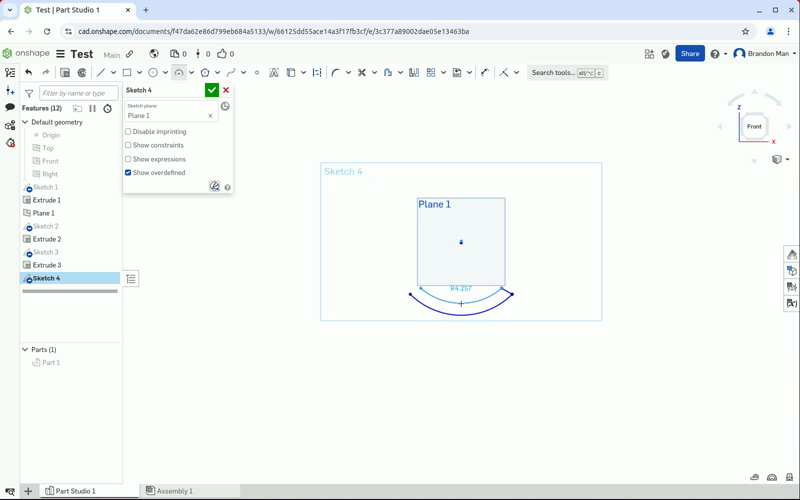
scroll(6)
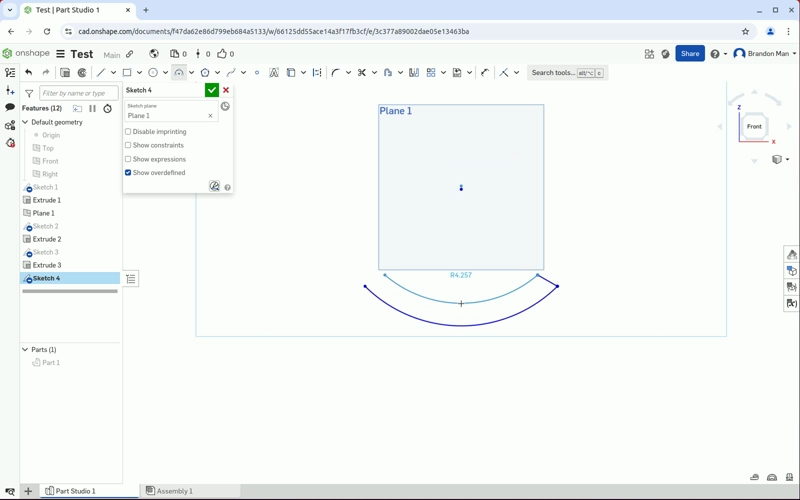
scroll(6)
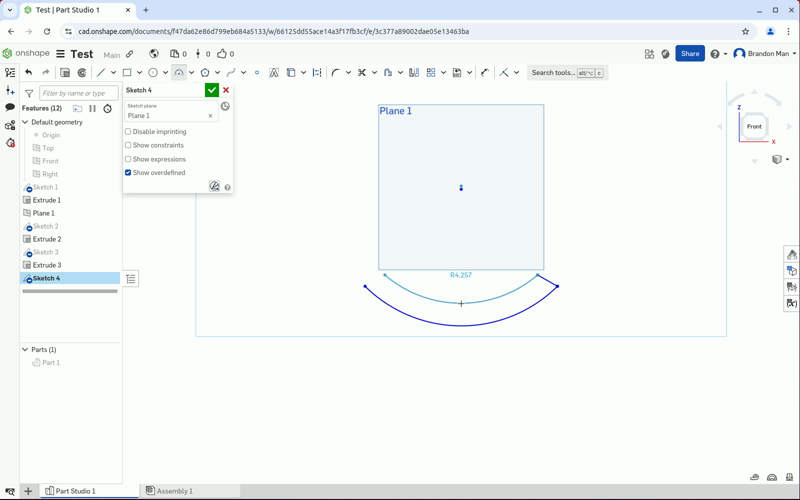
scroll(6)
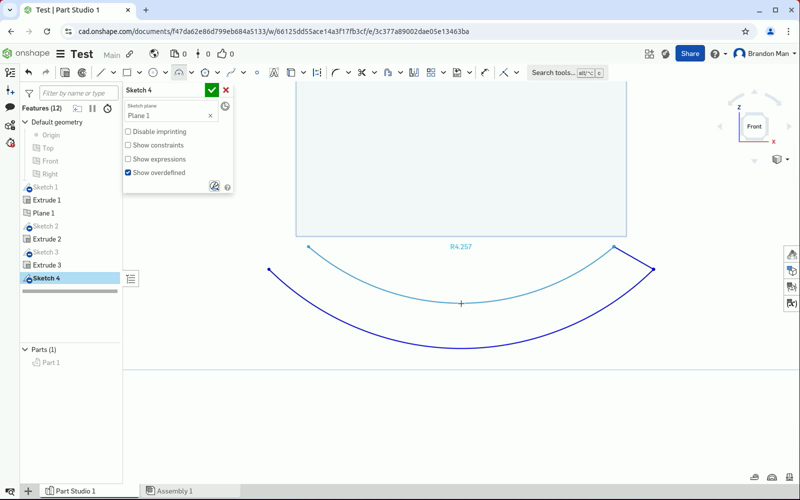
click(461, 303)
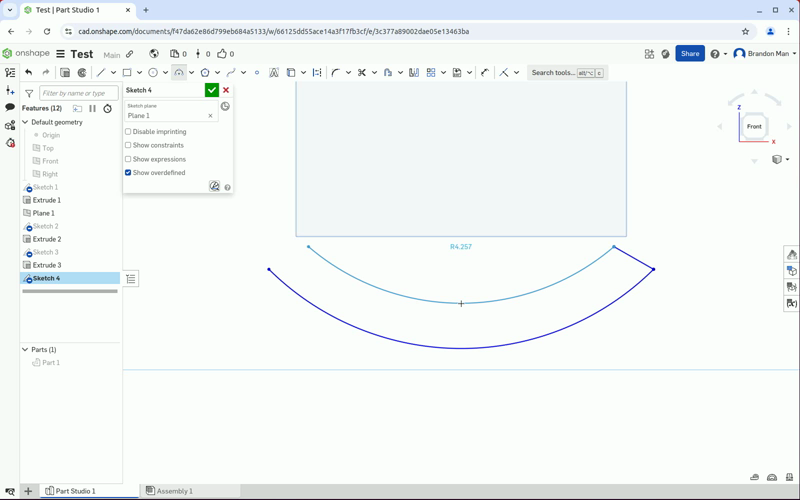
scroll(-6)
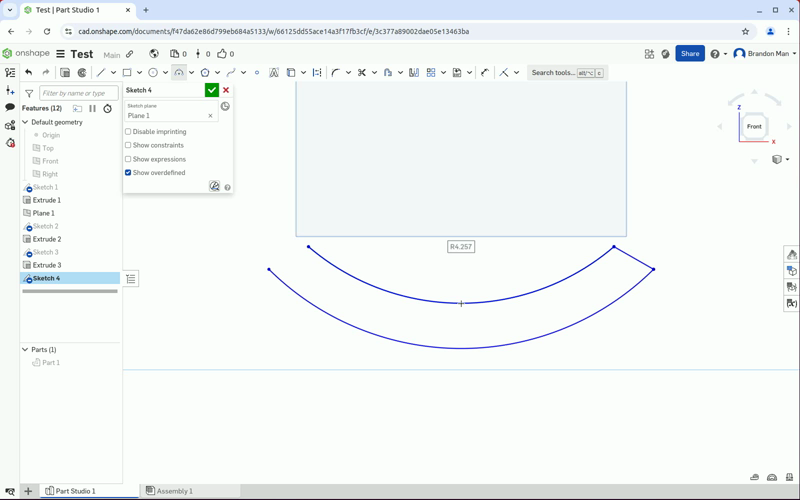
scroll(-6)
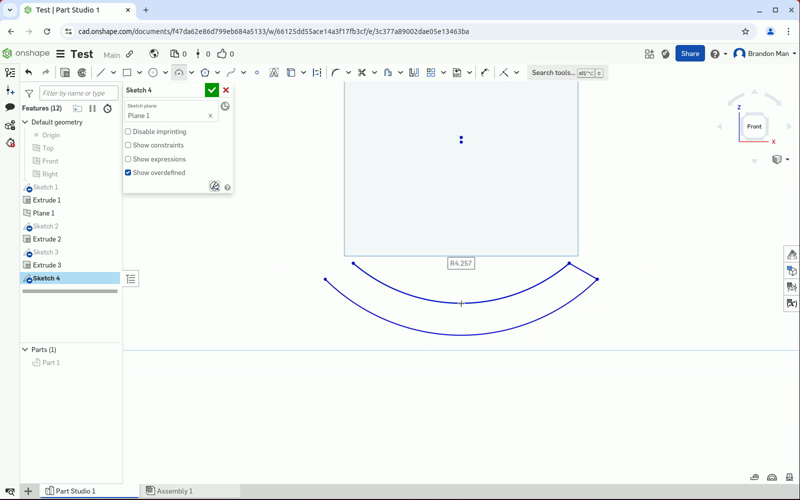
scroll(-6)
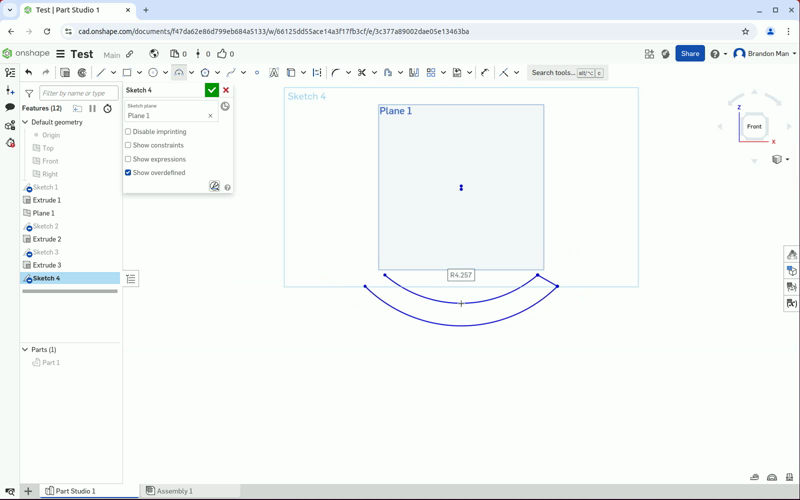
scroll(-6)
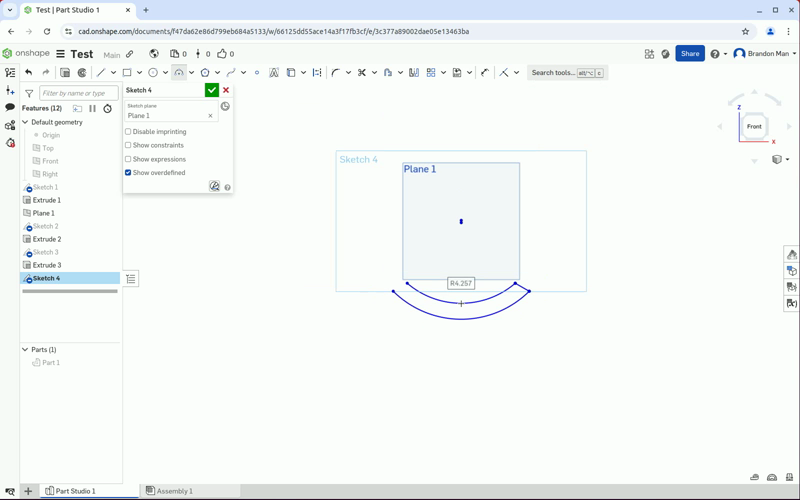
scroll(-6)
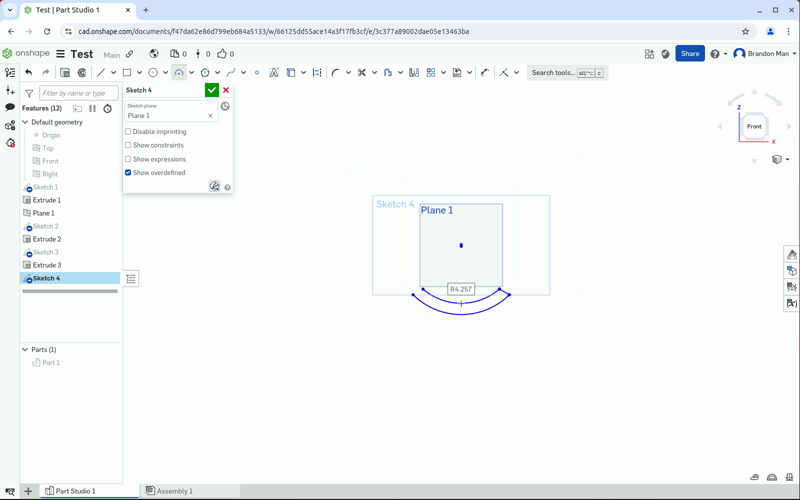
scroll(-6)
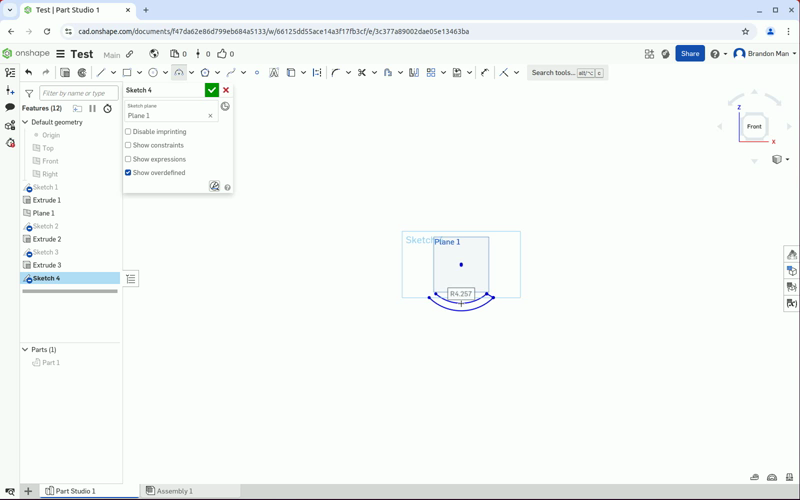
scroll(-6)
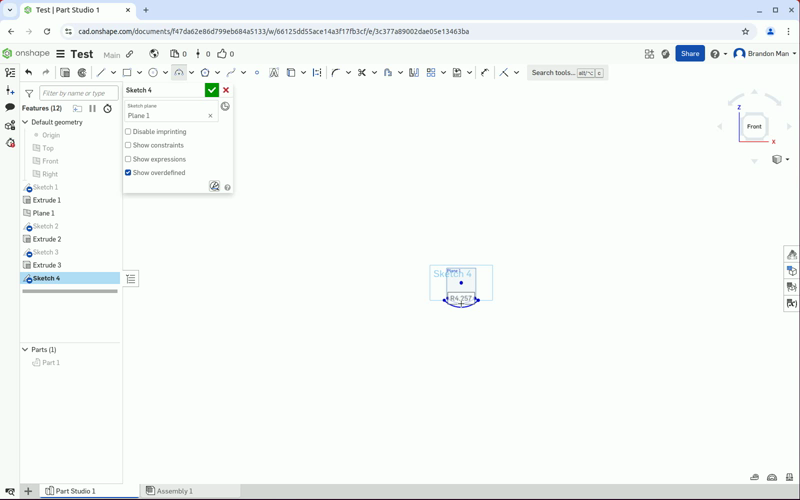
key_up(shift)
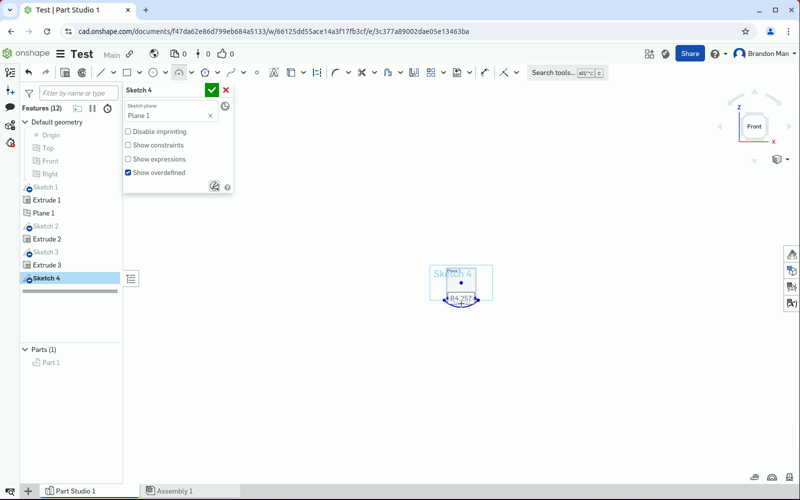
key(esc)
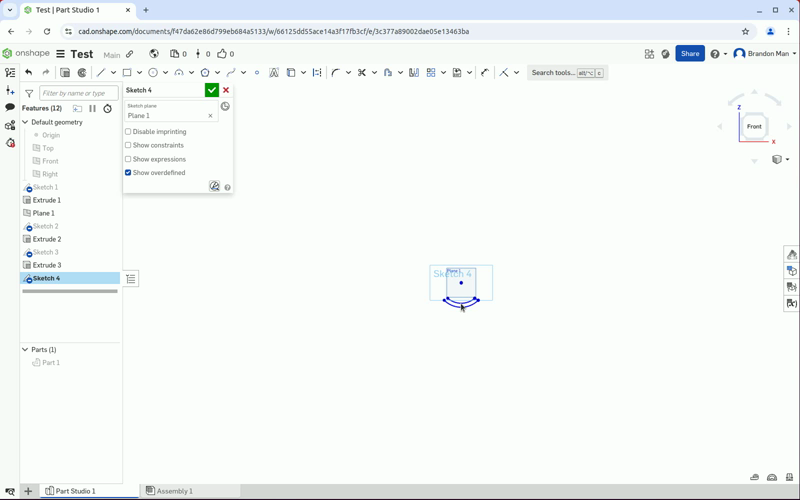
key(l)
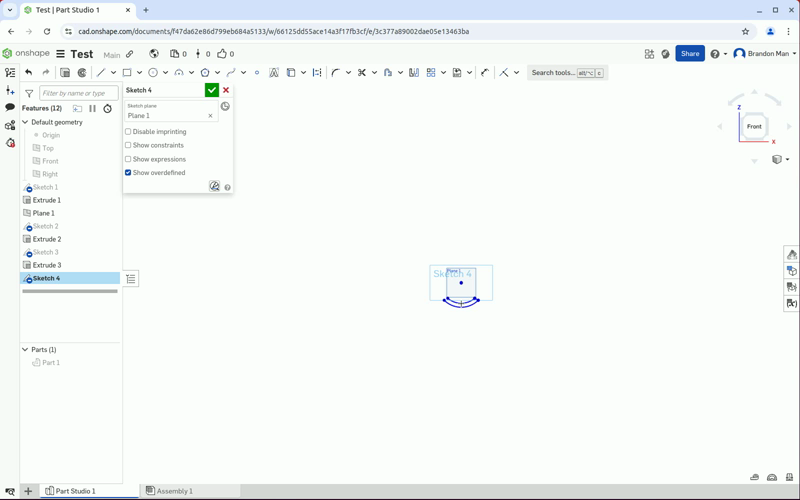
mouse_move(447, 298)
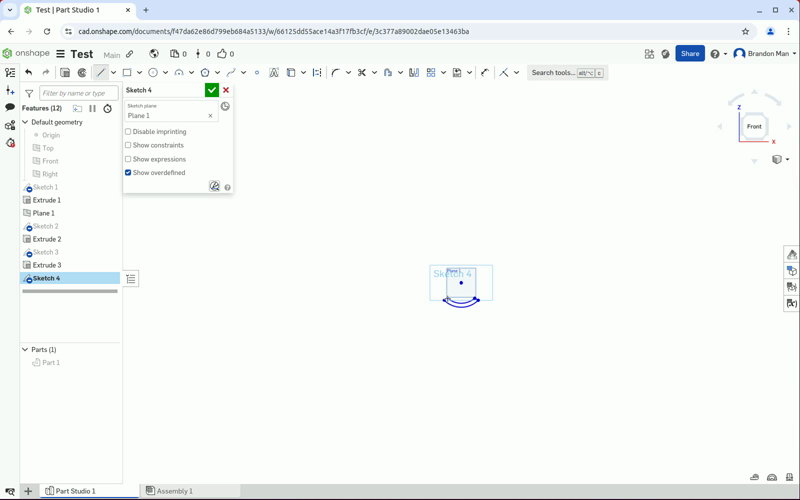
scroll(6)
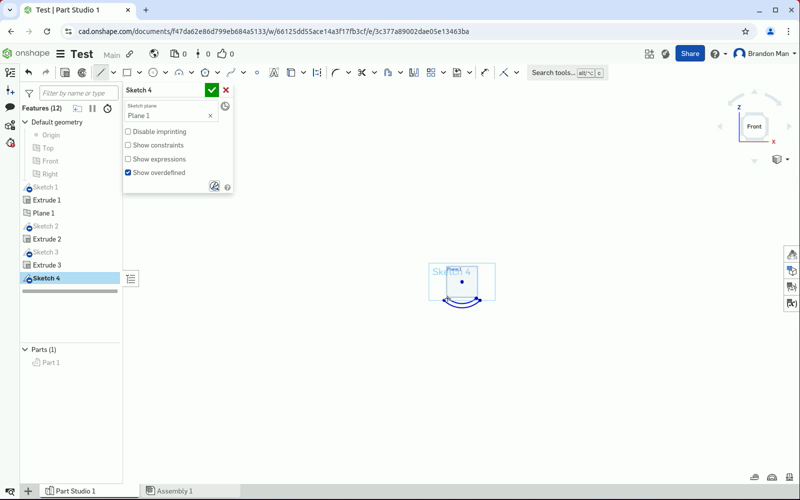
scroll(6)
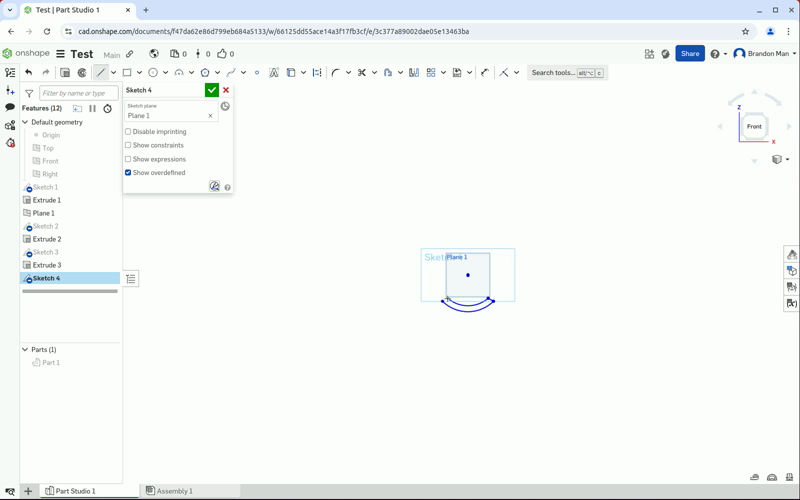
scroll(6)
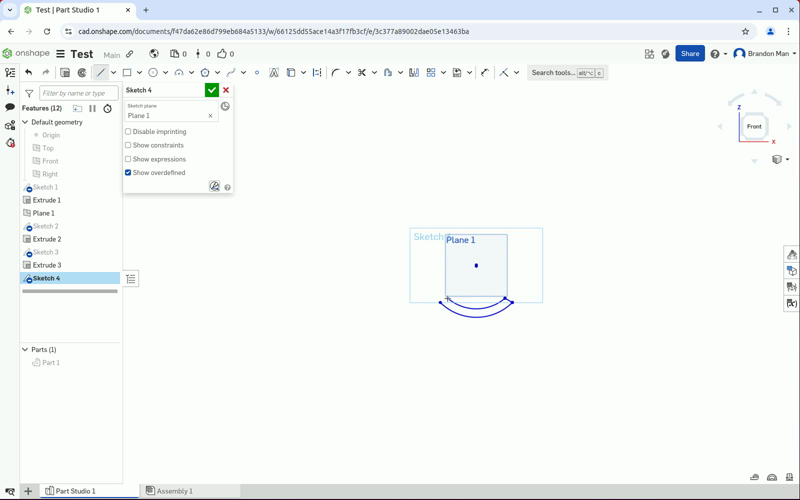
scroll(6)
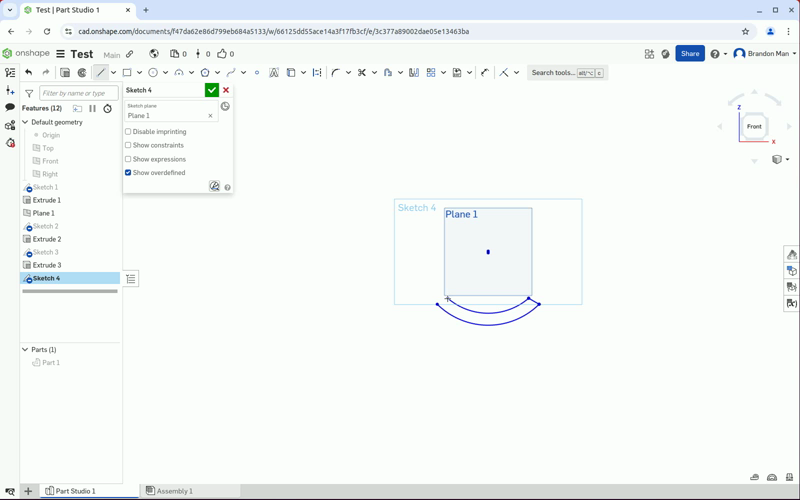
scroll(6)
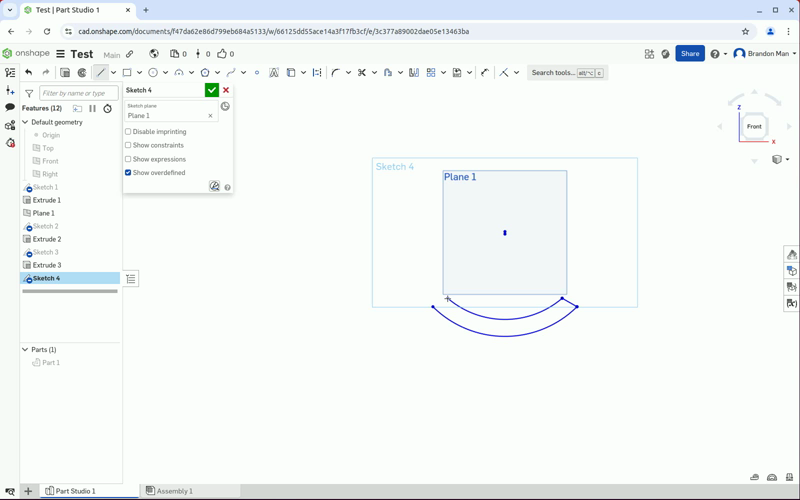
scroll(6)
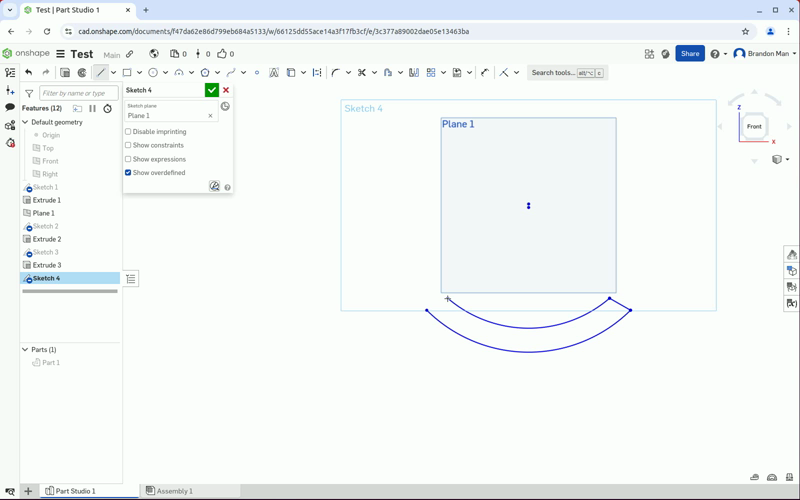
scroll(6)
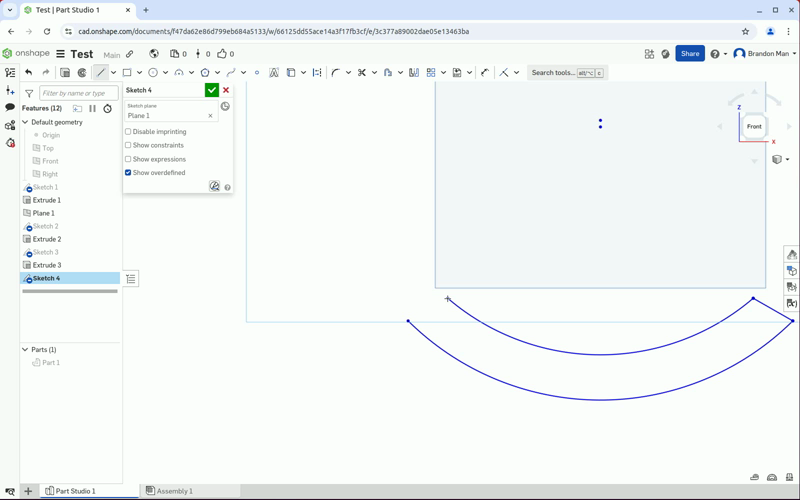
click(447, 298)
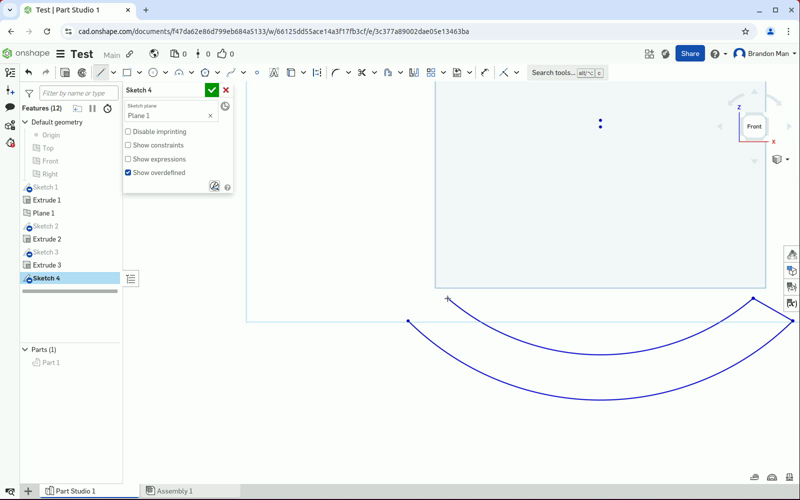
scroll(-6)
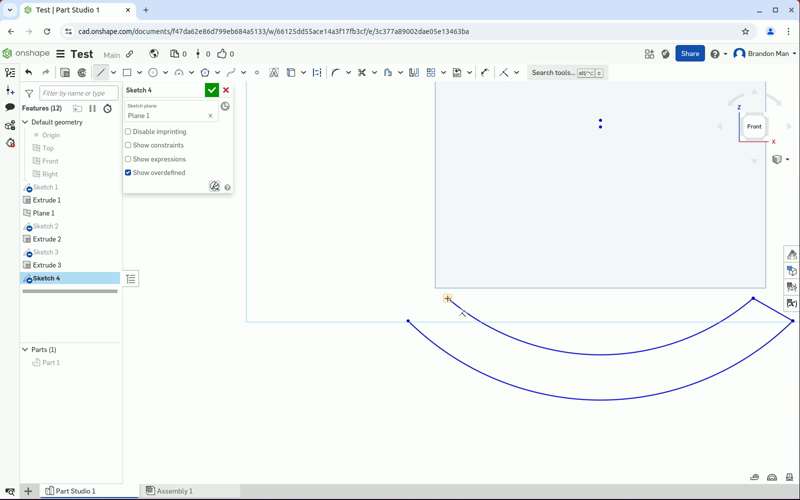
scroll(-6)
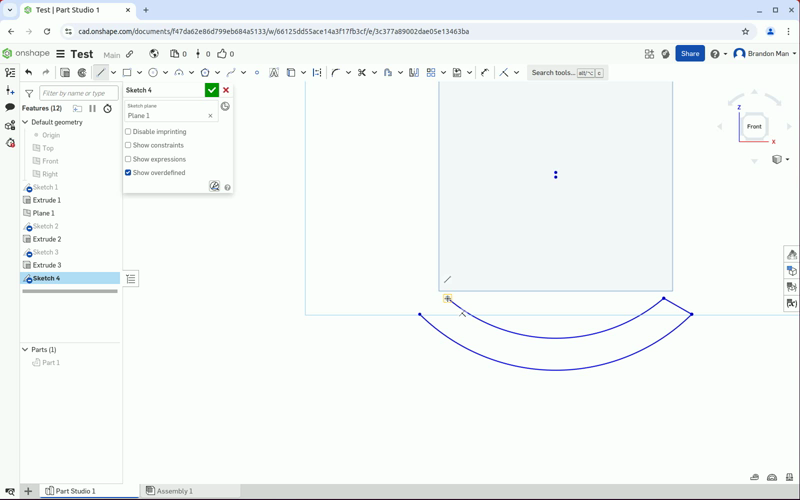
scroll(-6)
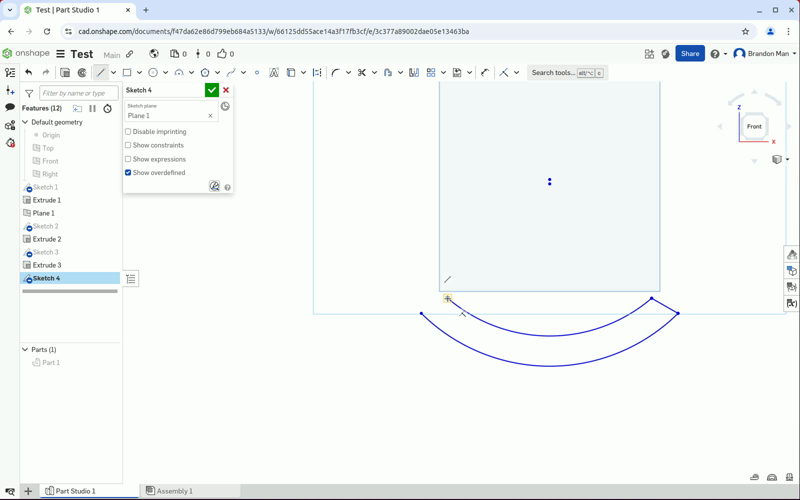
scroll(-6)
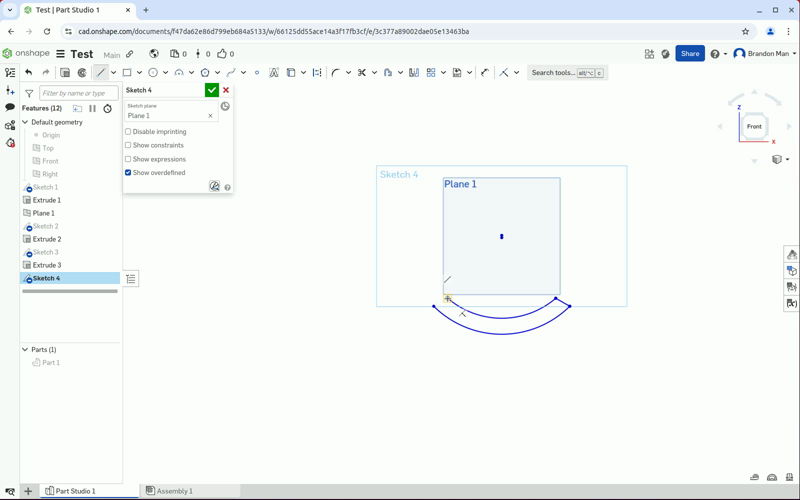
scroll(-6)
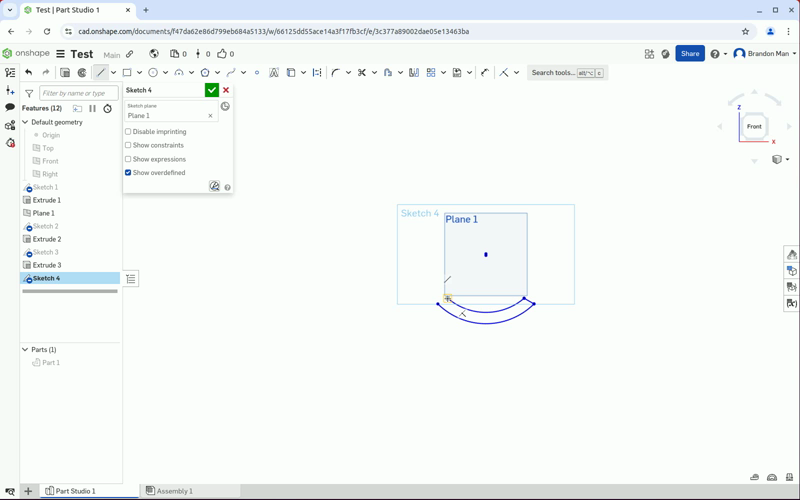
scroll(-6)
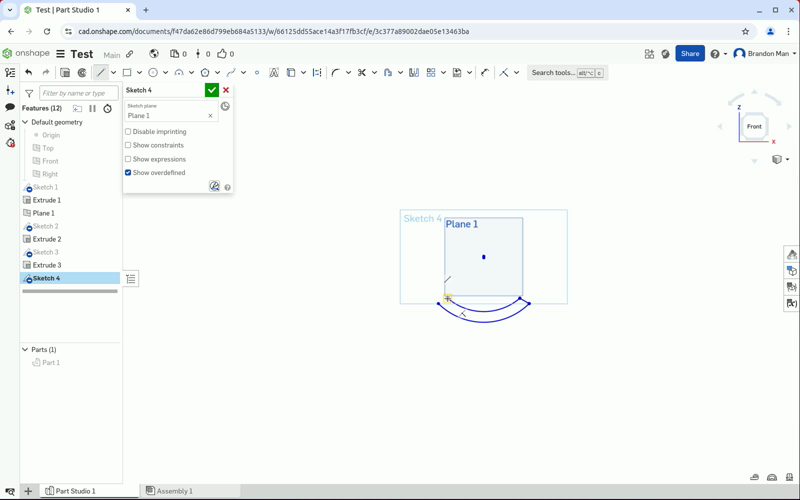
scroll(-6)
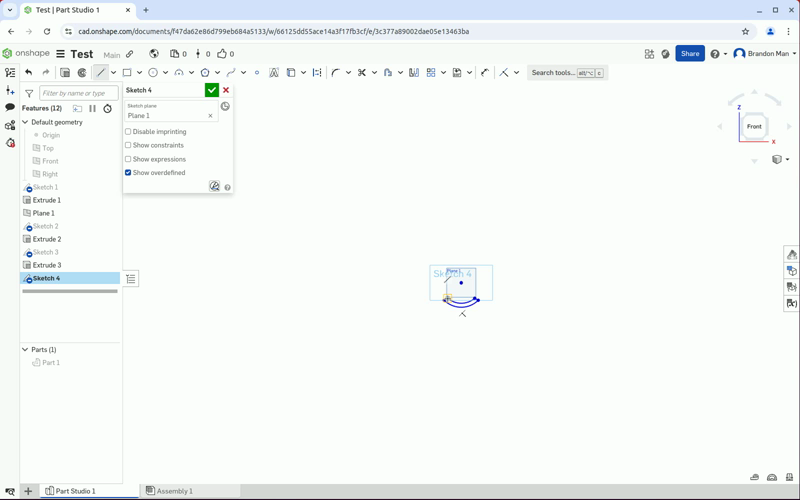
mouse_move(477, 298)
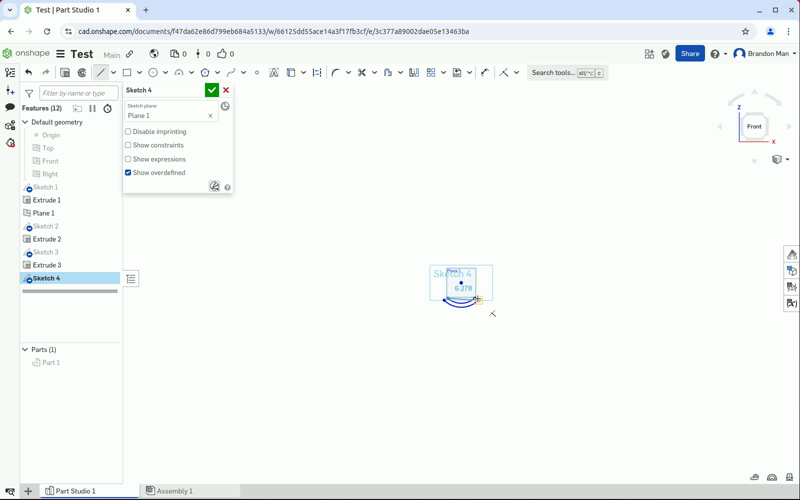
key_down(shift)
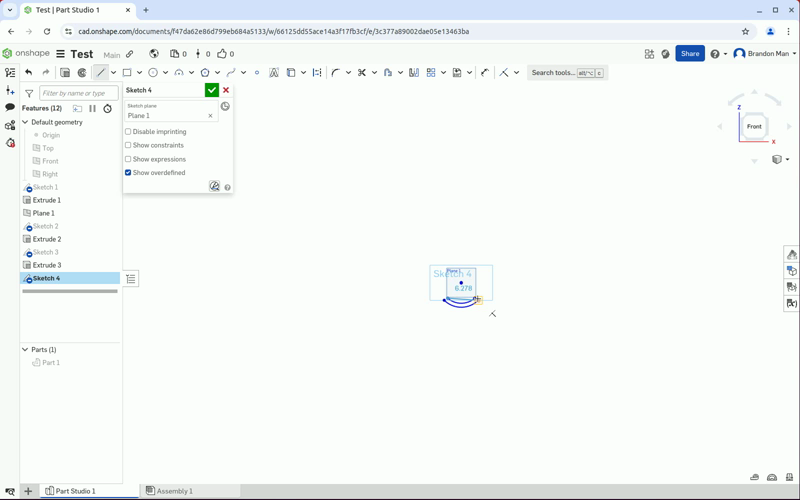
mouse_move(444, 300)
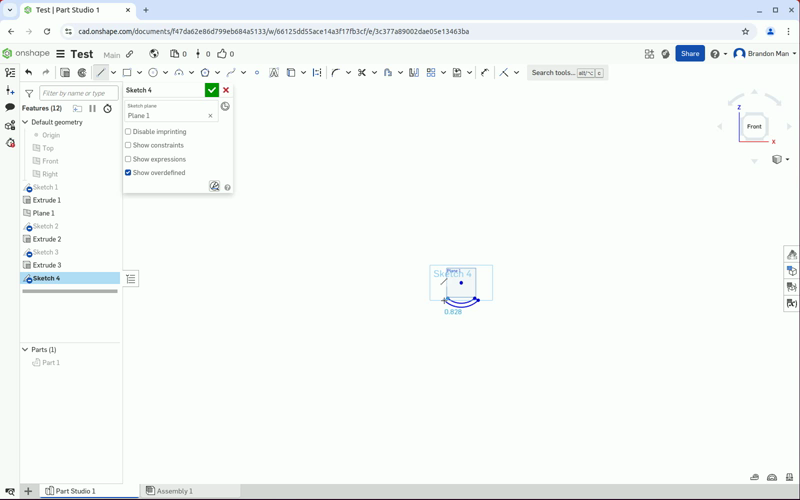
scroll(6)
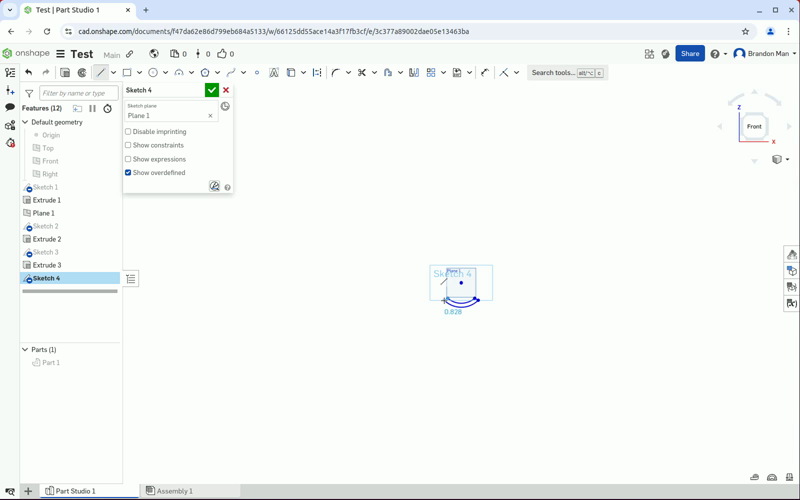
scroll(6)
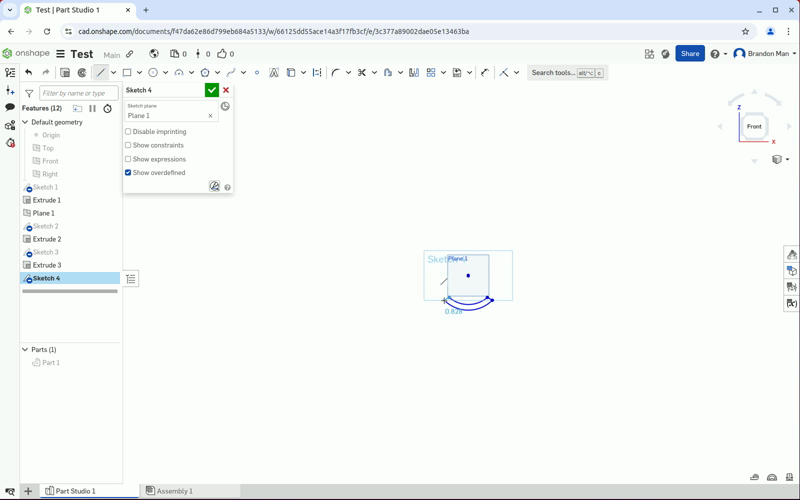
scroll(6)
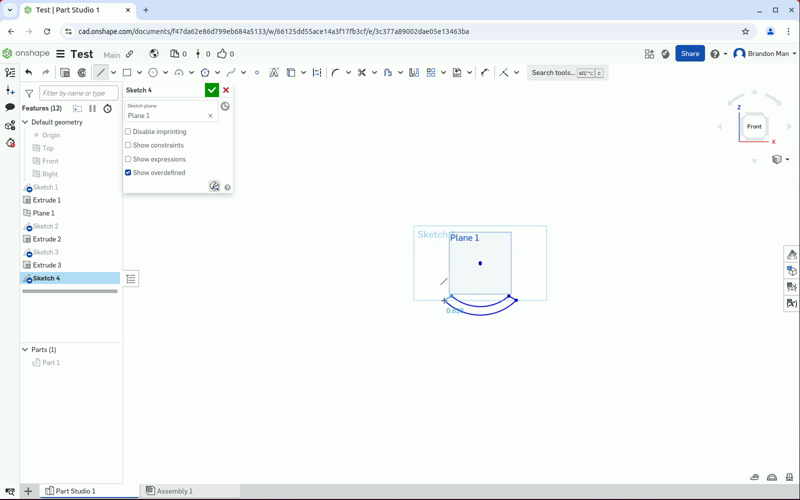
scroll(6)
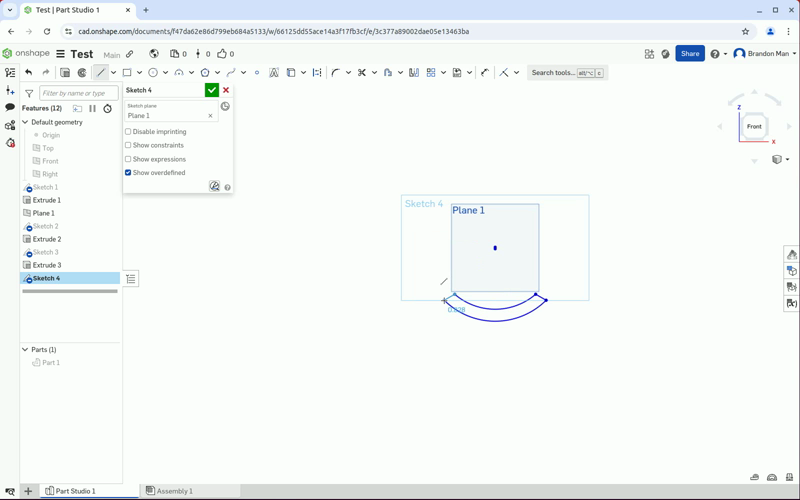
scroll(6)
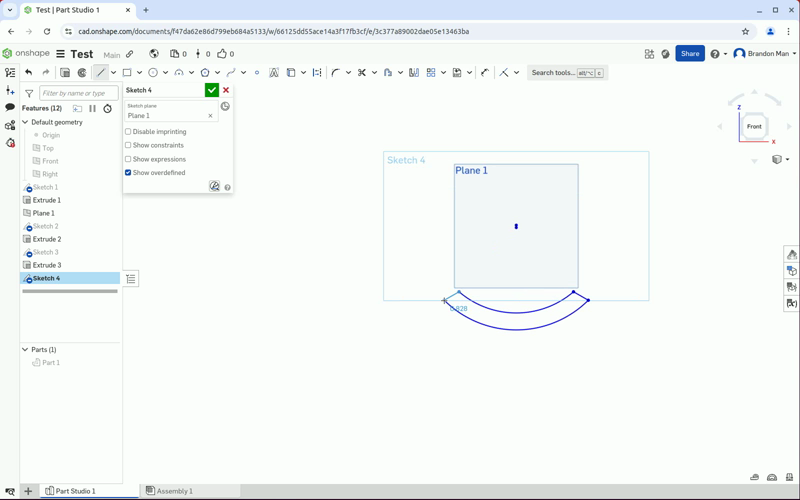
scroll(6)
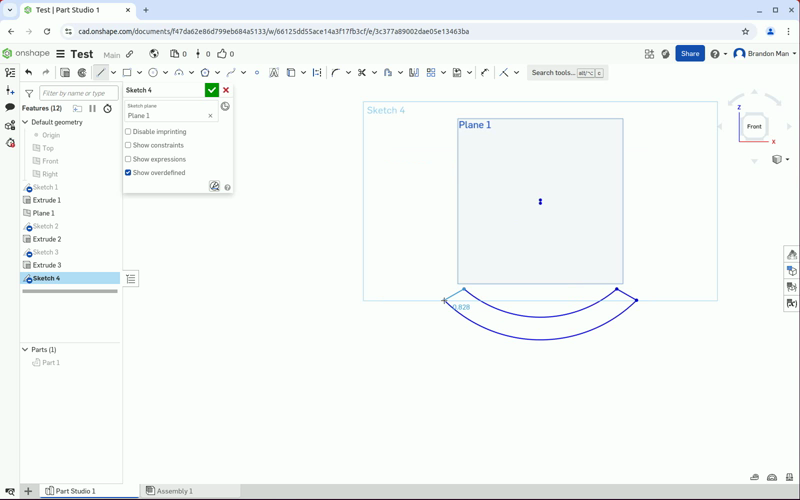
scroll(6)
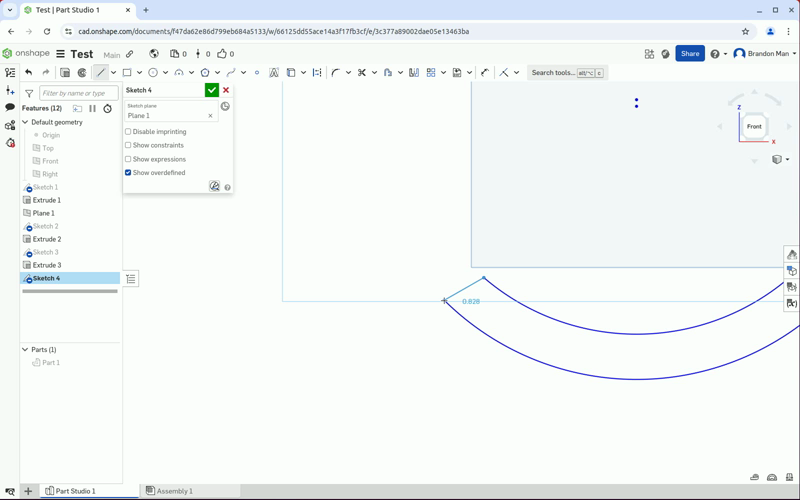
key_up(shift)
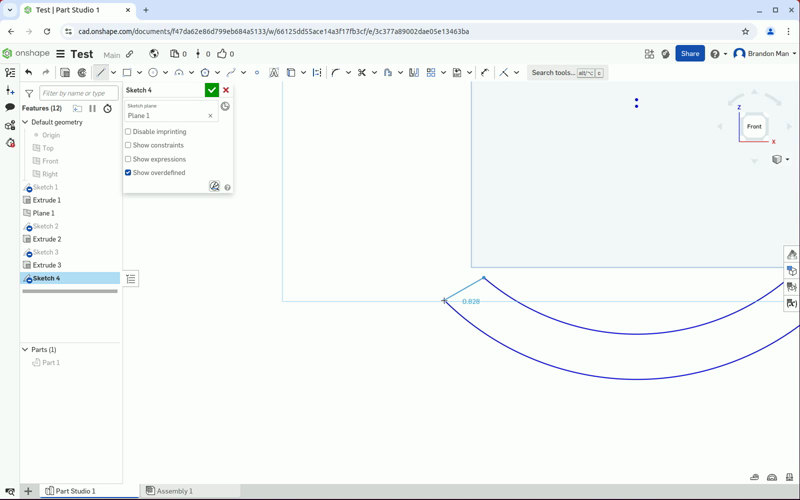
click(444, 300)
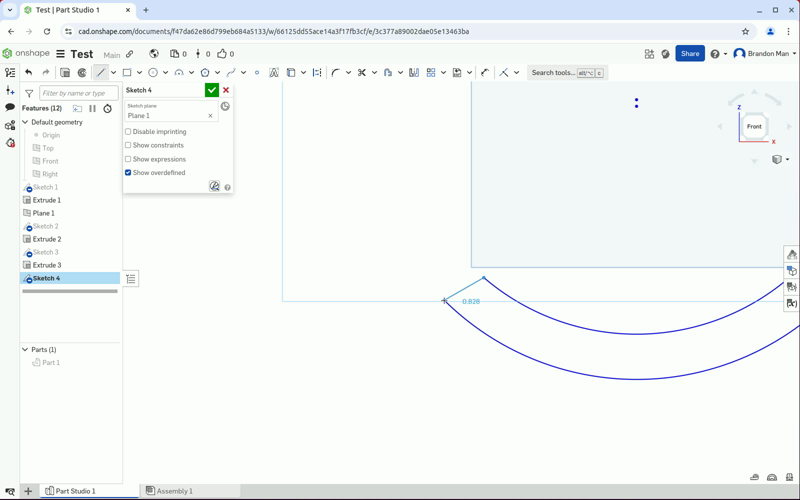
scroll(-6)
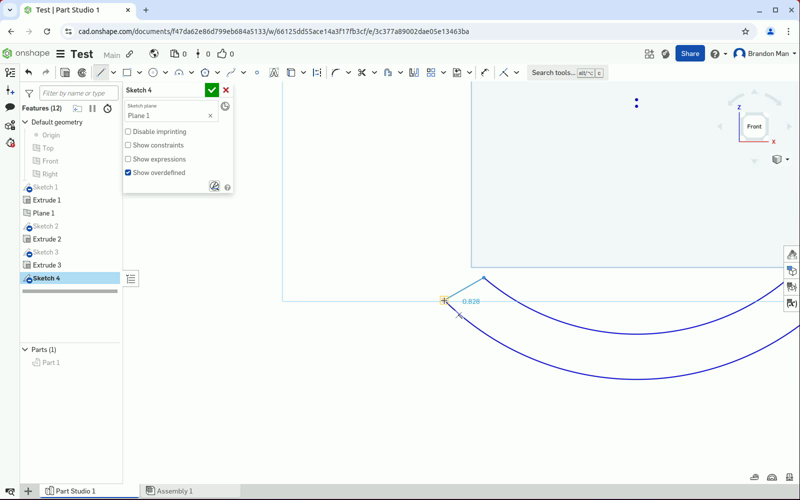
scroll(-6)
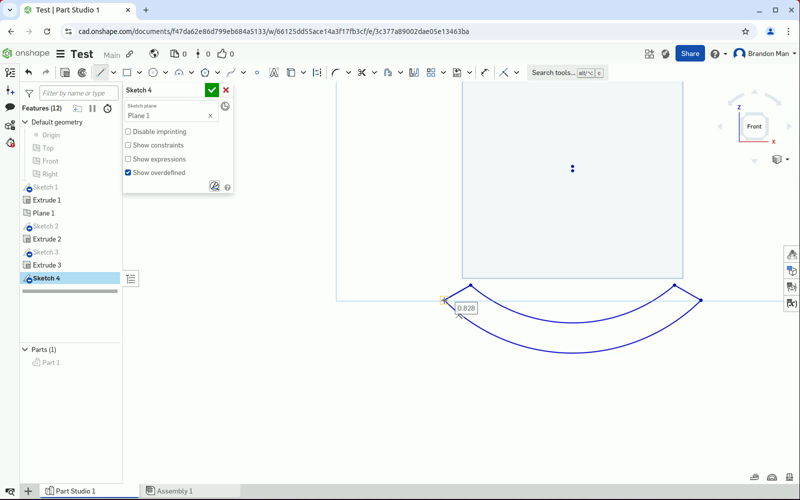
scroll(-6)
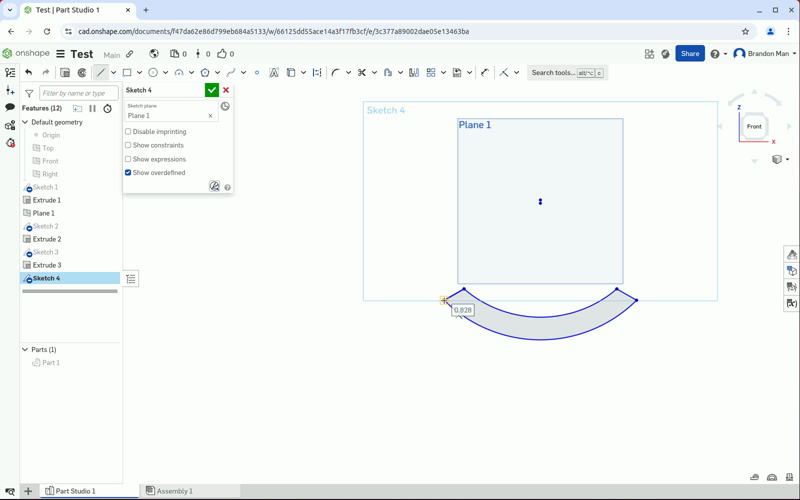
scroll(-6)
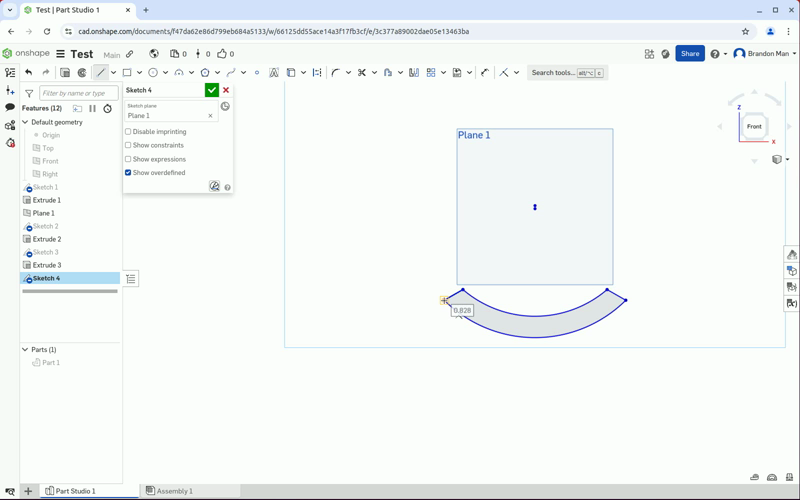
scroll(-6)
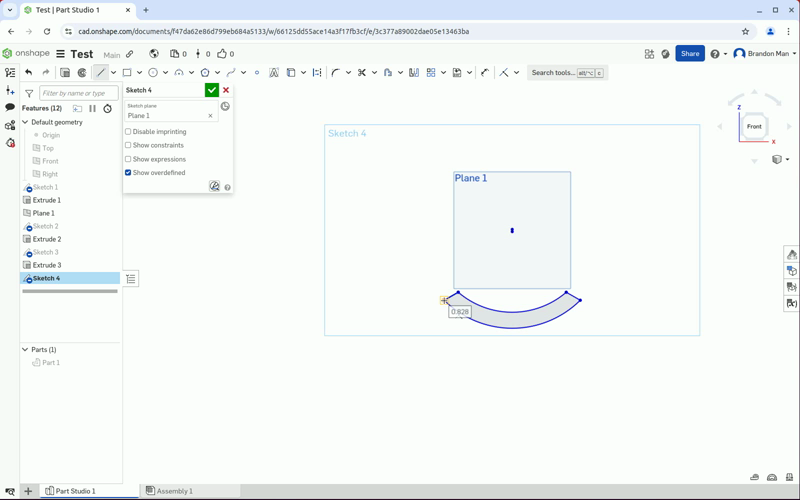
scroll(-6)
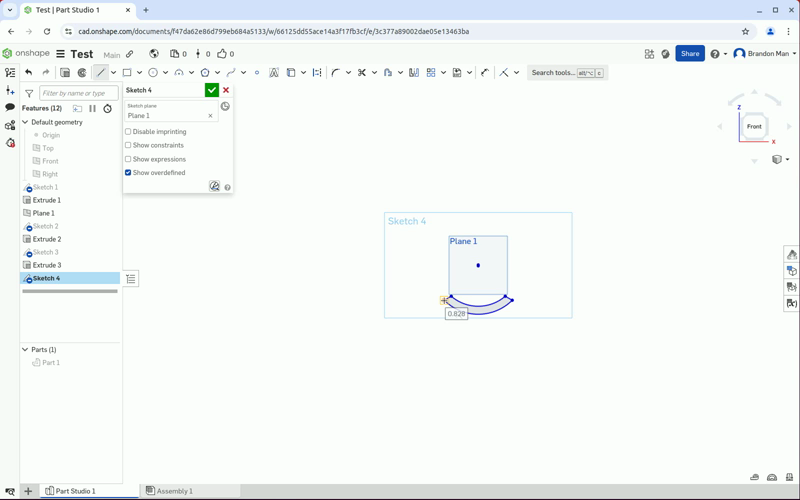
scroll(-6)
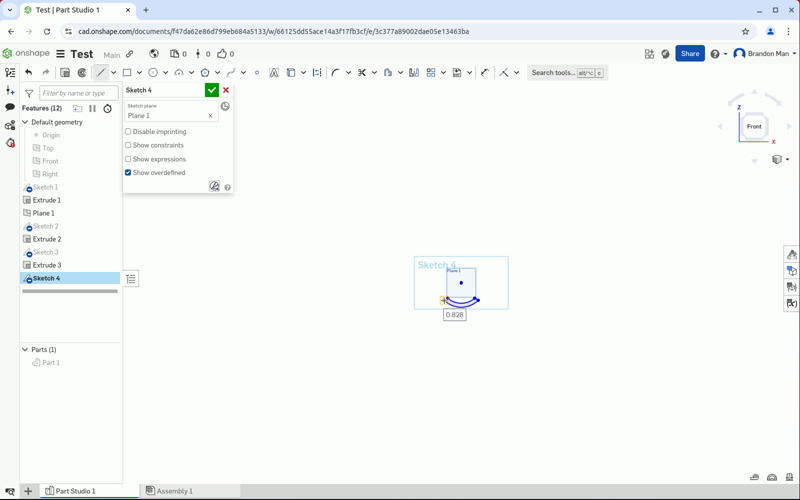
key(esc)
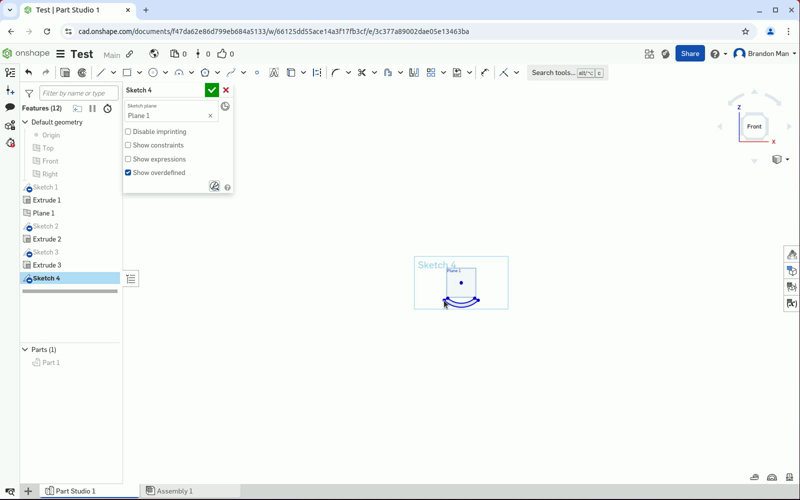
mouse_move(469, 305)
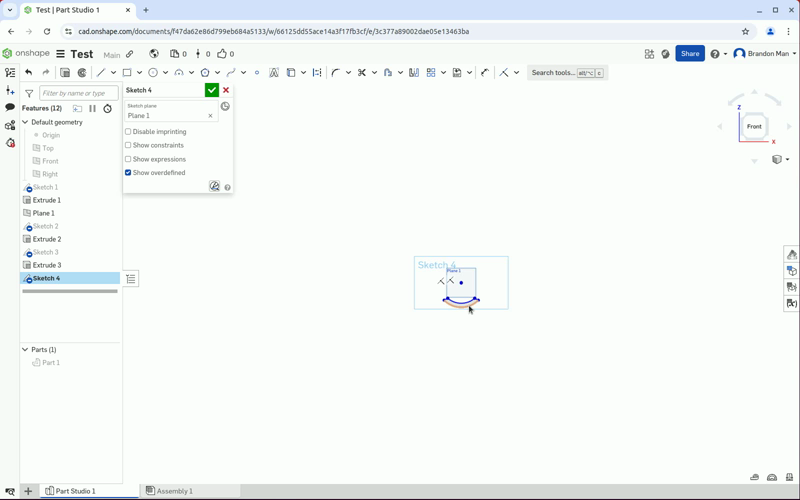
scroll(6)
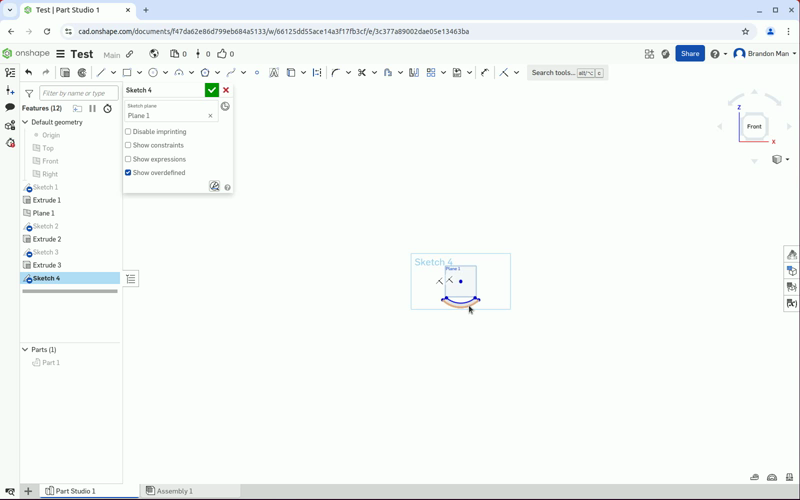
scroll(6)
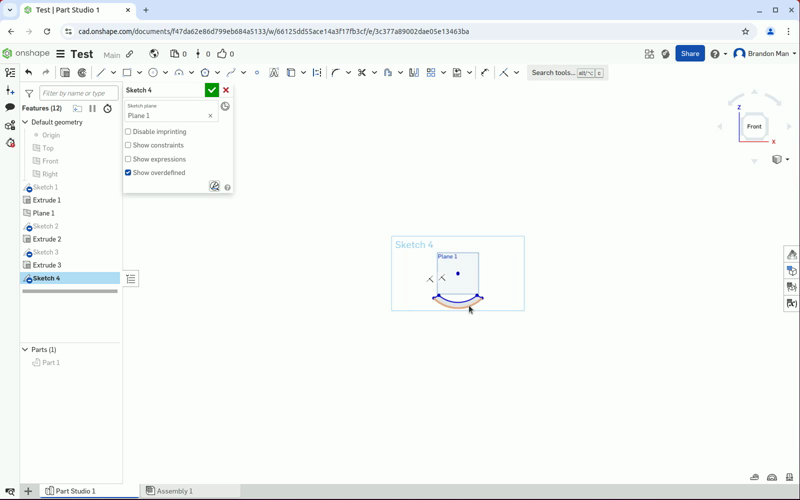
scroll(6)
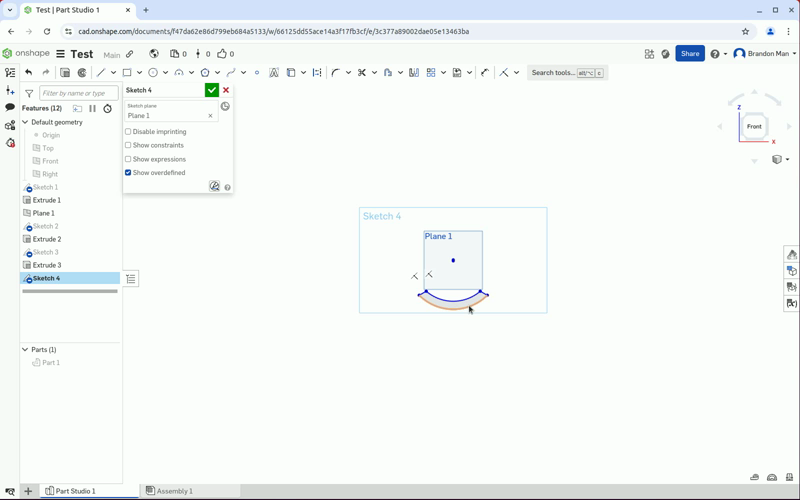
scroll(6)
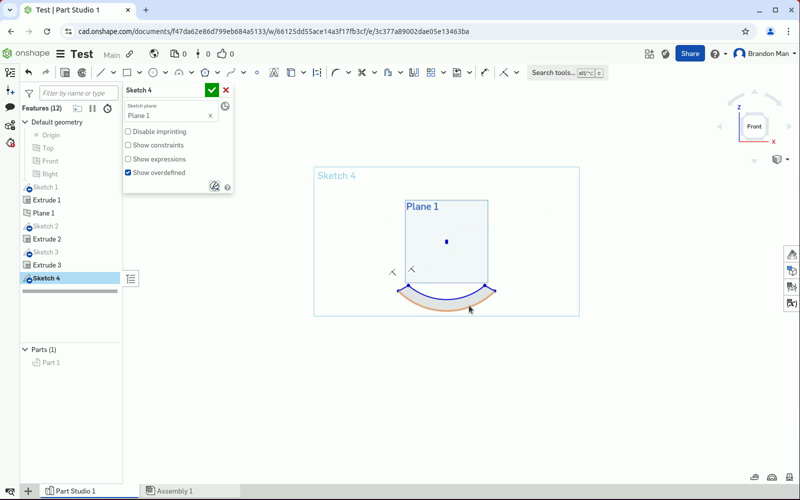
scroll(6)
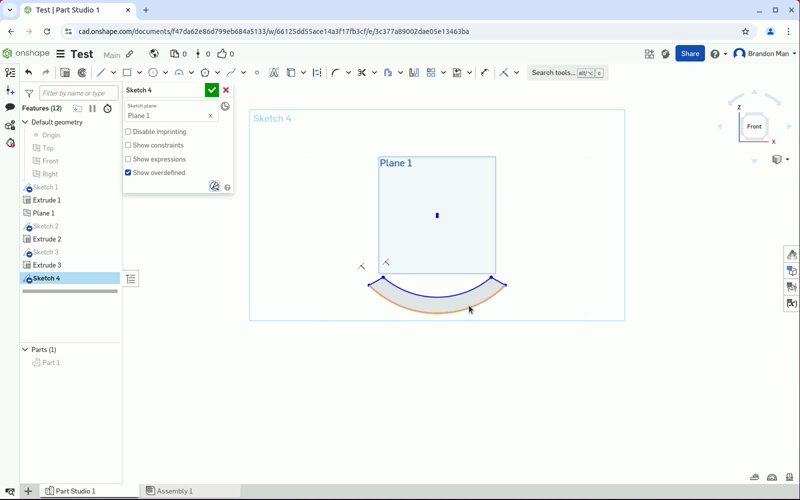
scroll(6)
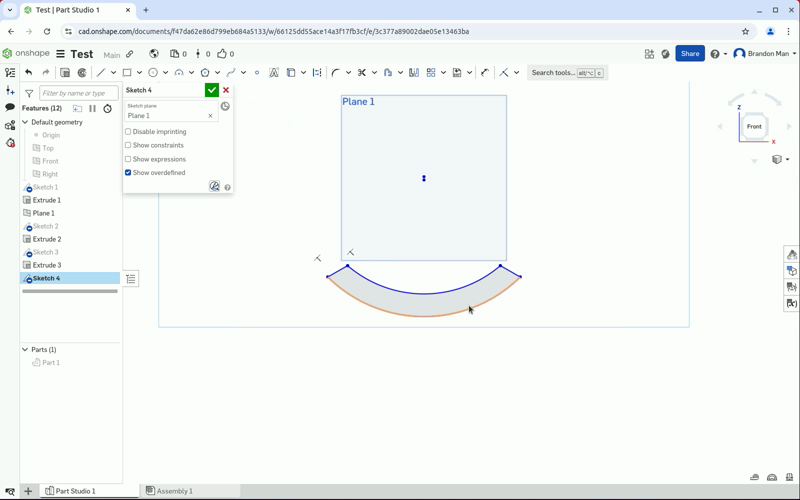
scroll(6)
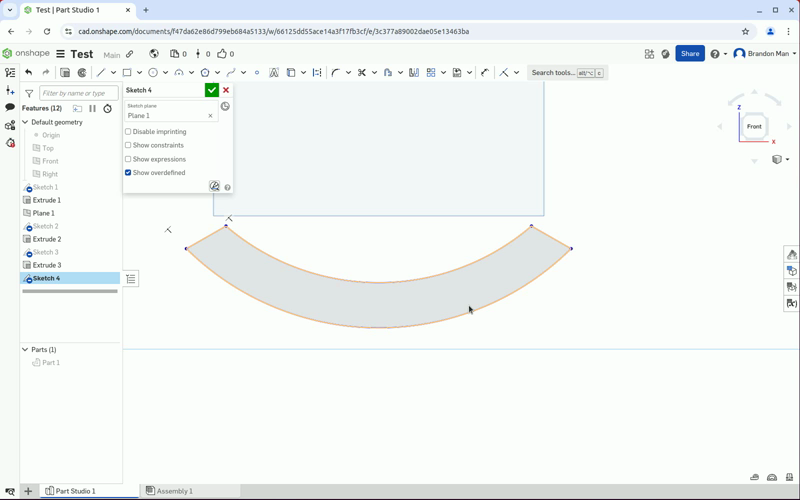
click(469, 305)
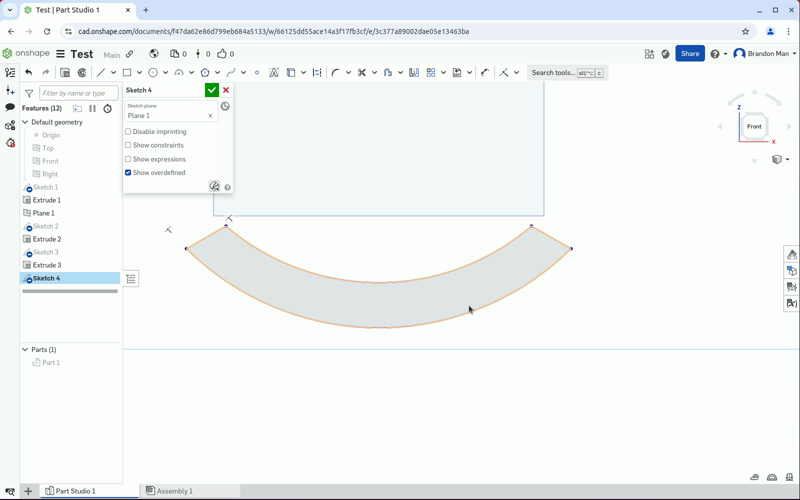
scroll(-6)
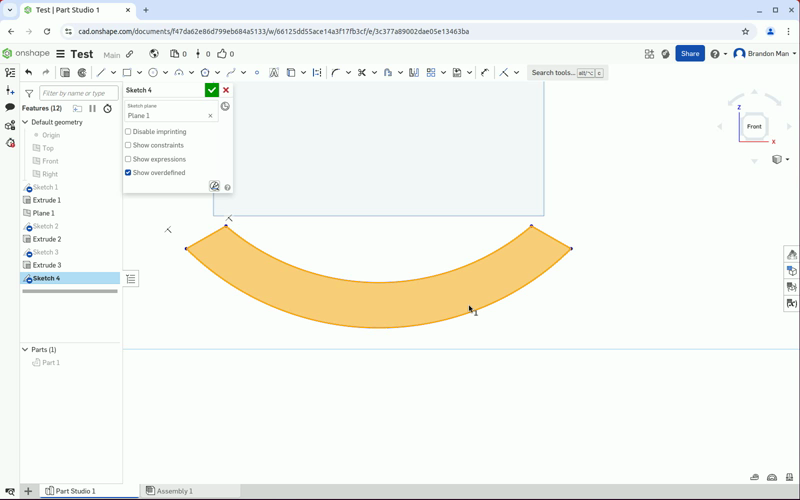
scroll(-6)
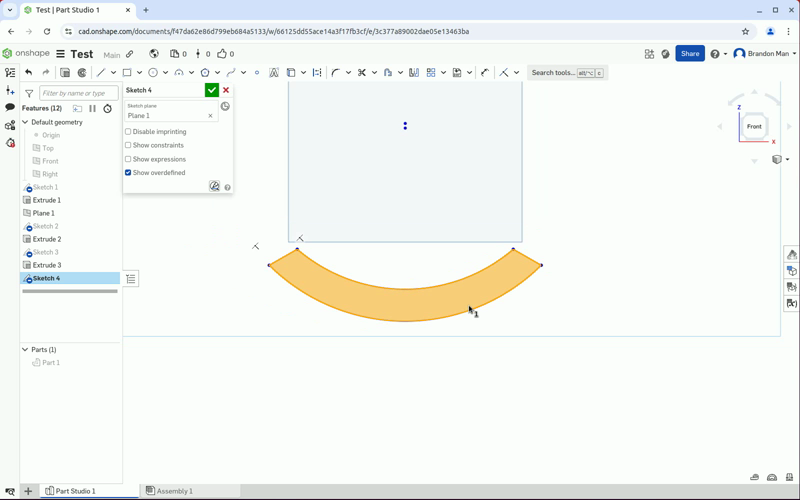
scroll(-6)
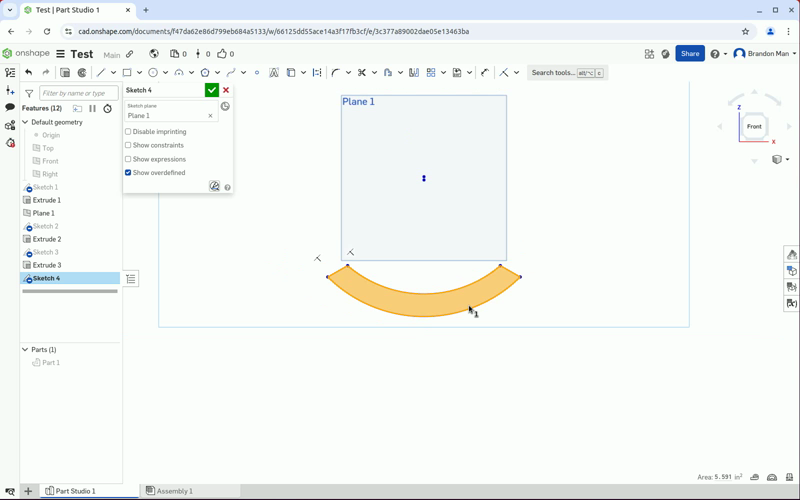
scroll(-6)
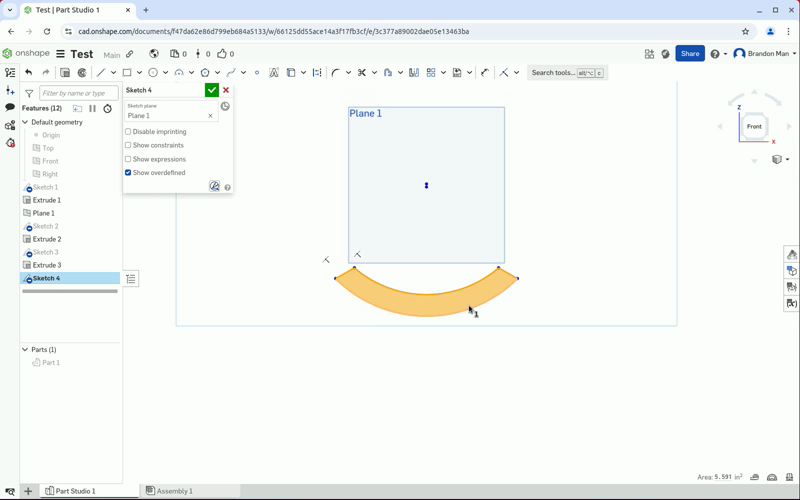
scroll(-6)
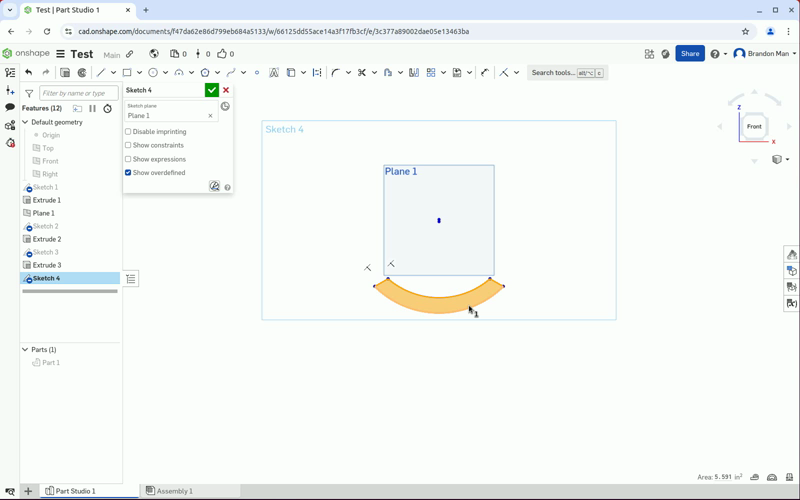
scroll(-6)
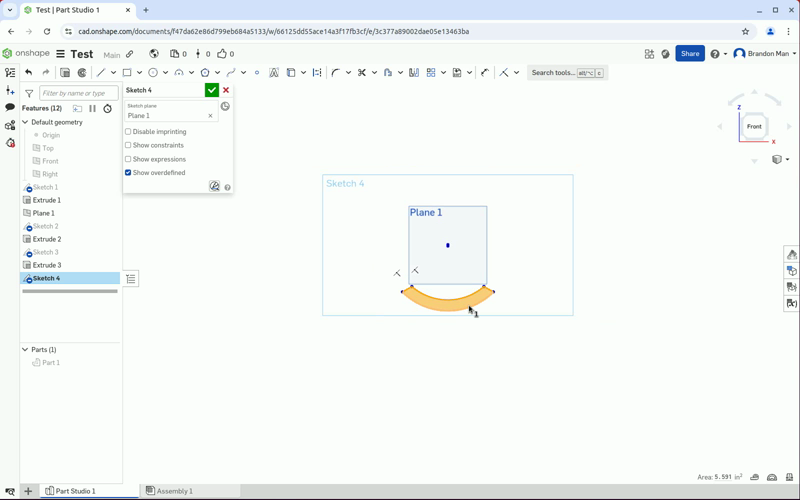
scroll(-6)
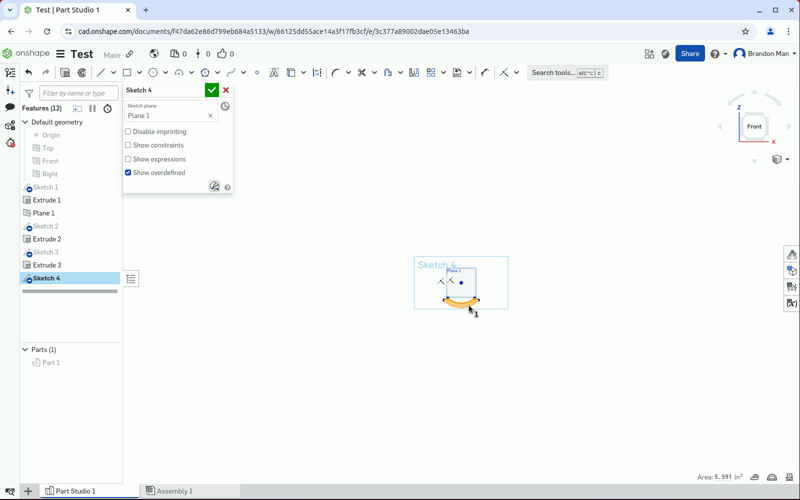
mouse_move(73, 352)
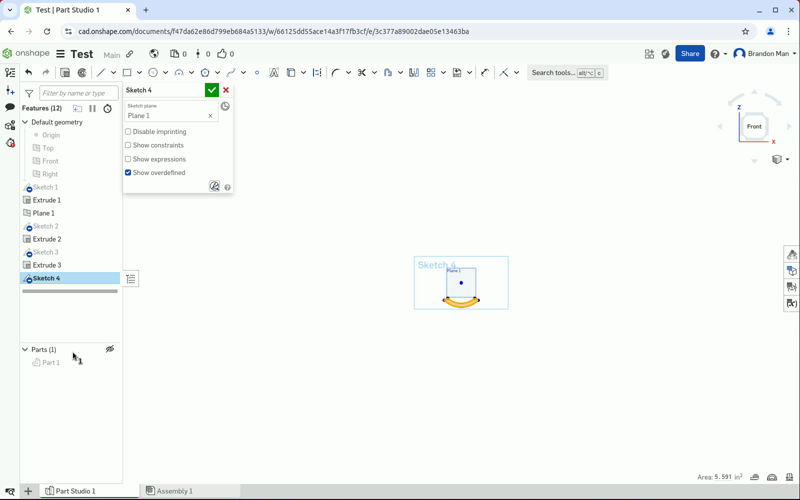
key(shift+y)
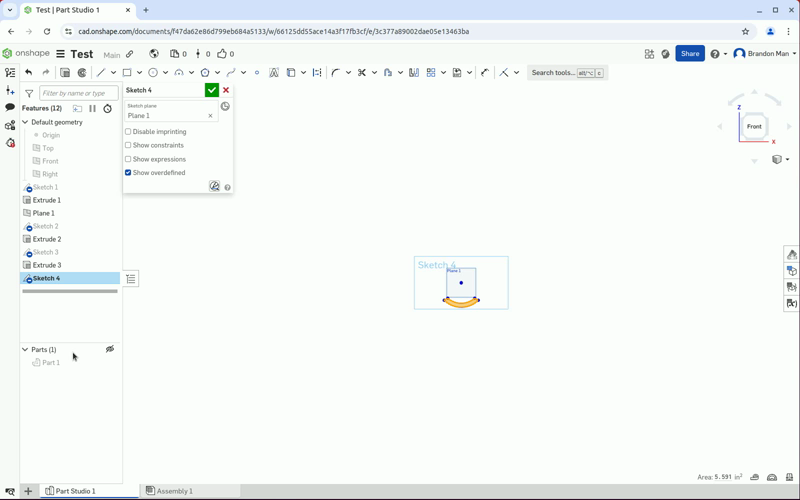
key(shift+e)
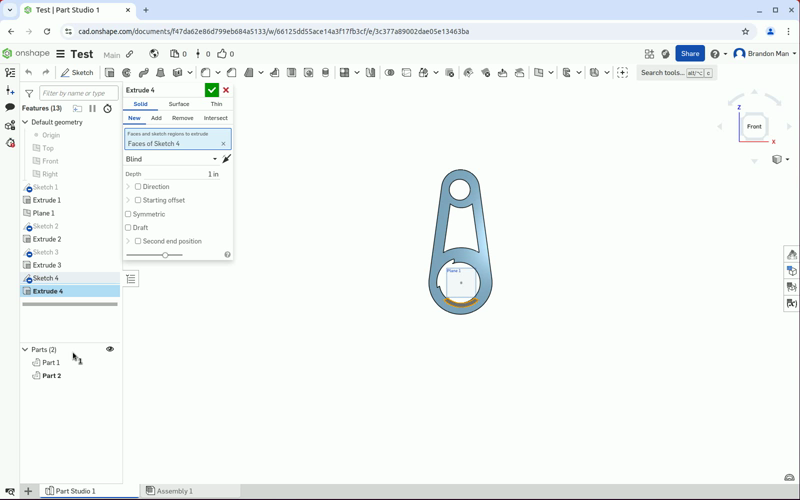
mouse_move(143, 106)
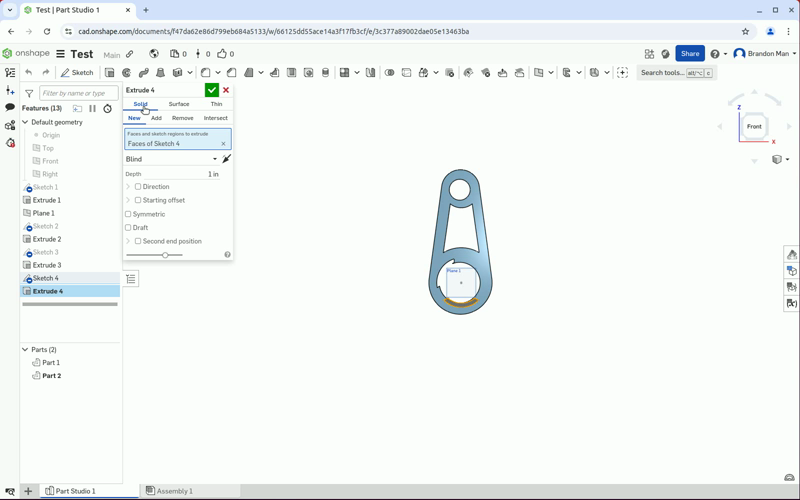
click(143, 106)
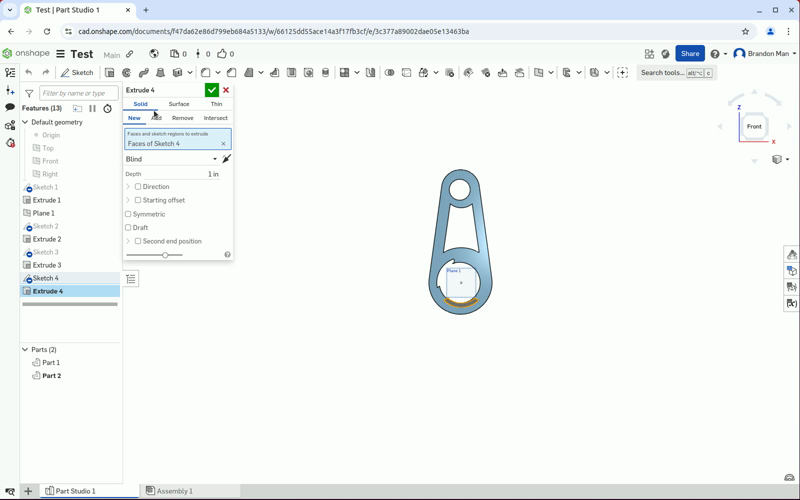
mouse_move(186, 120)
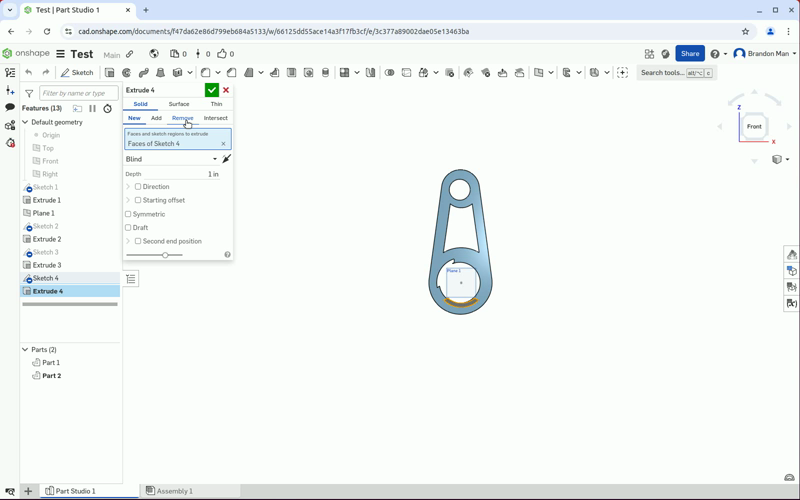
click(186, 120)
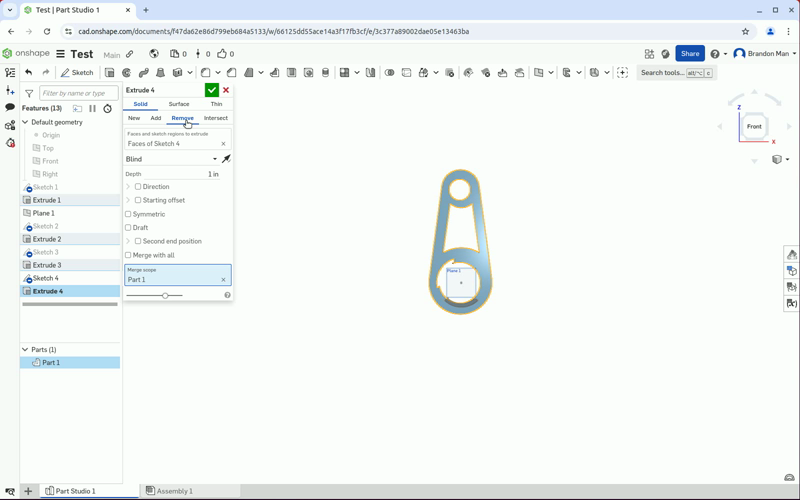
key(tab, 4)
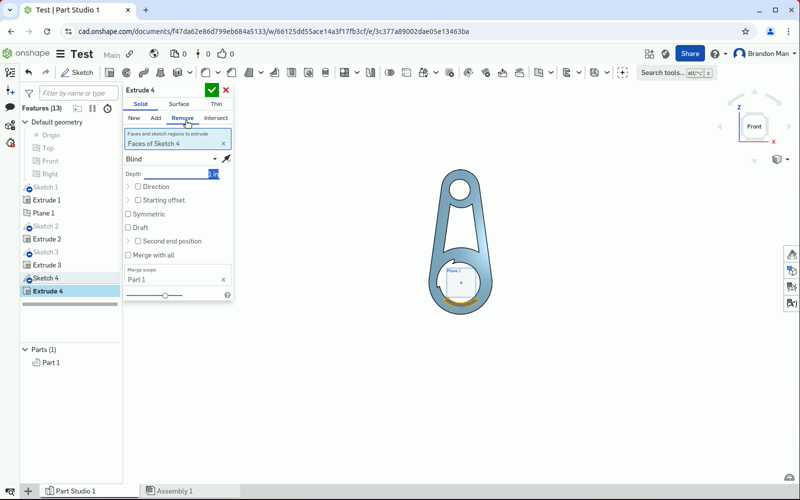
text(30.811)
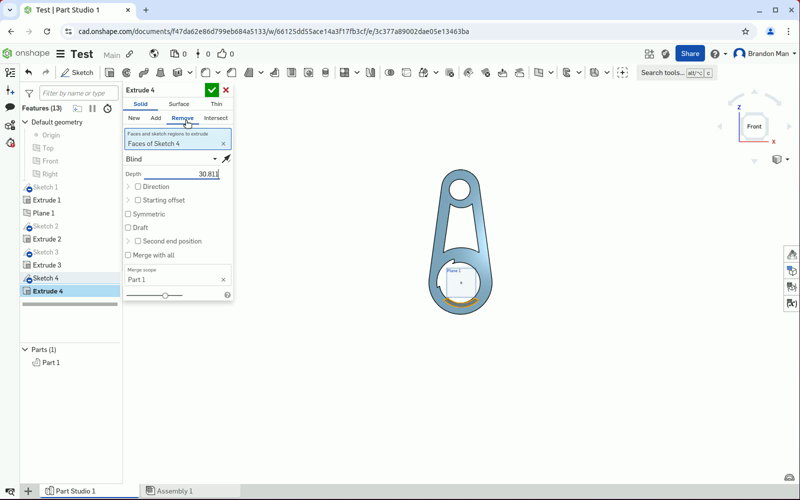
key(tab, 6)
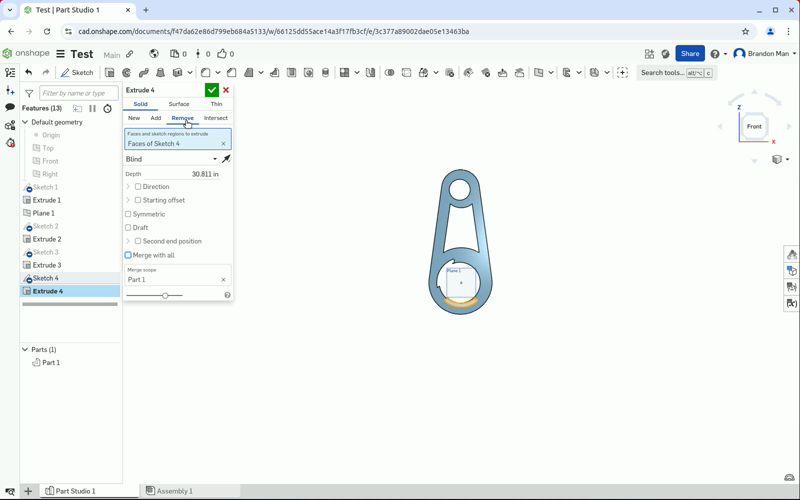
key(space)
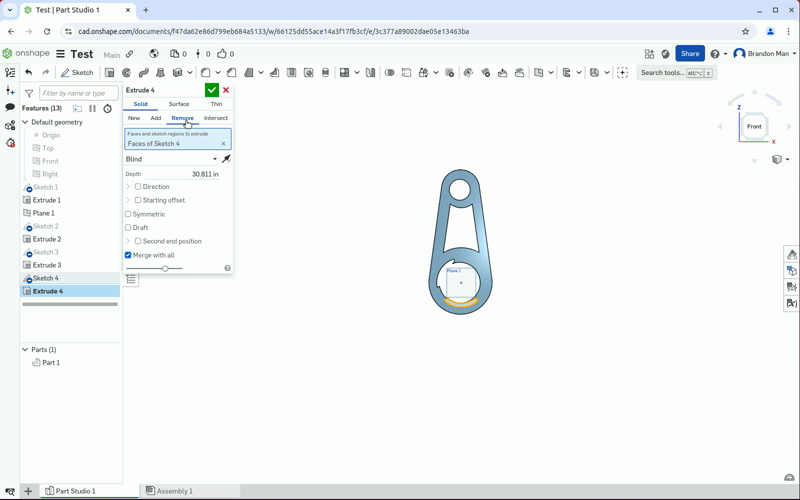
key(enter)
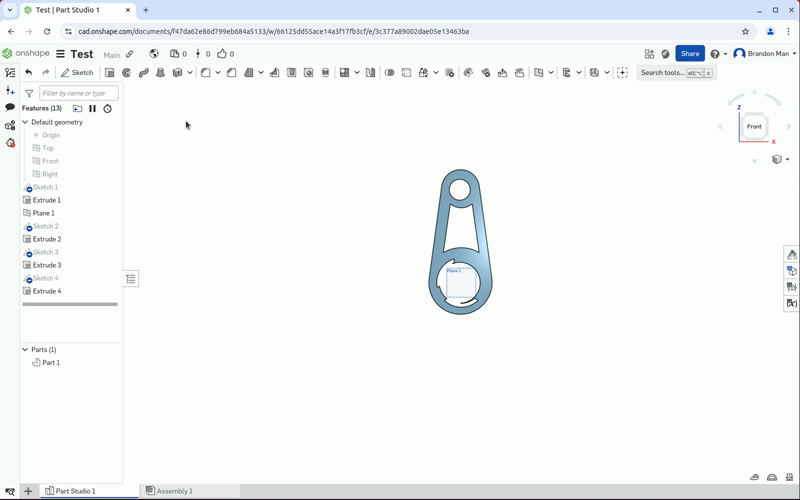
key(shift+h)
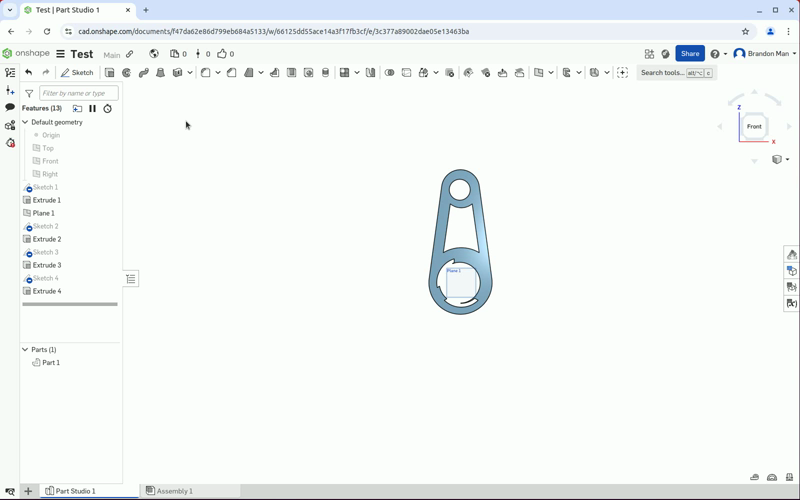
key(shift+h)
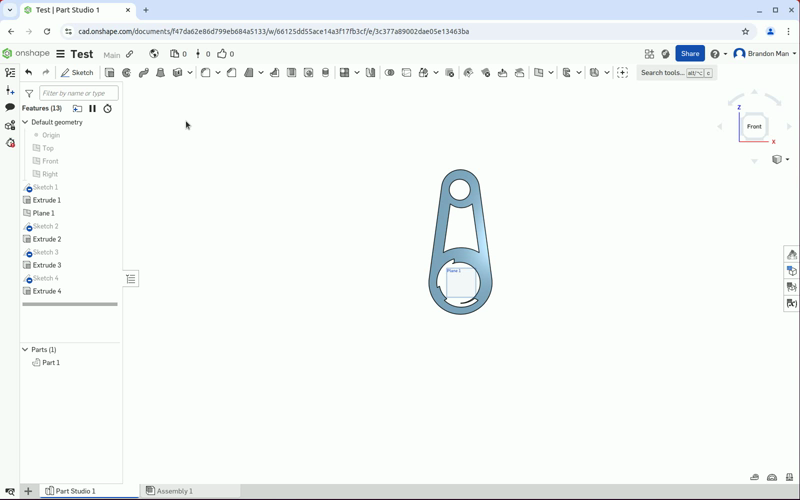
mouse_move(73, 189)
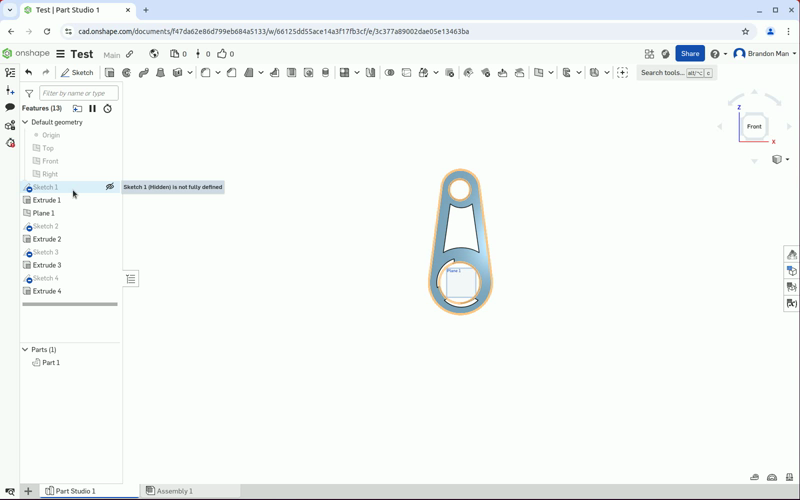
click(73, 189)
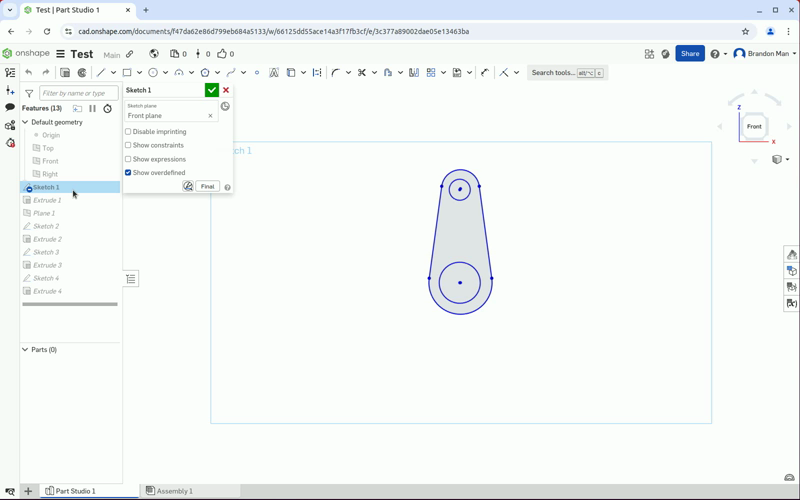
mouse_move(229, 92)
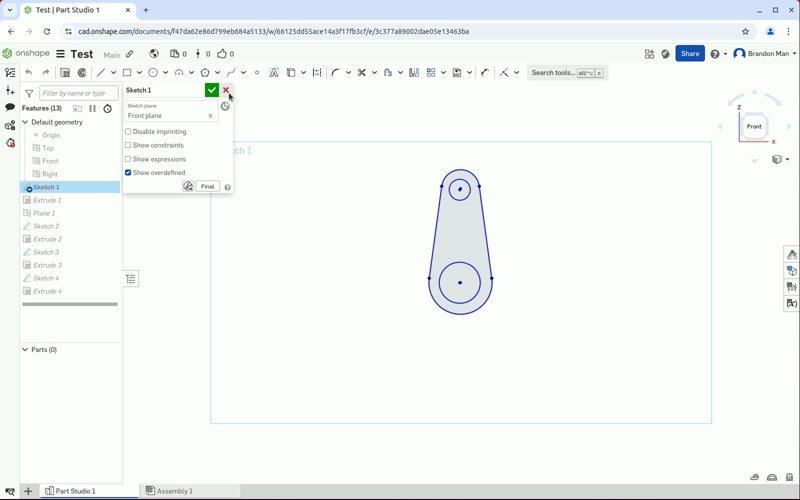
click(229, 92)
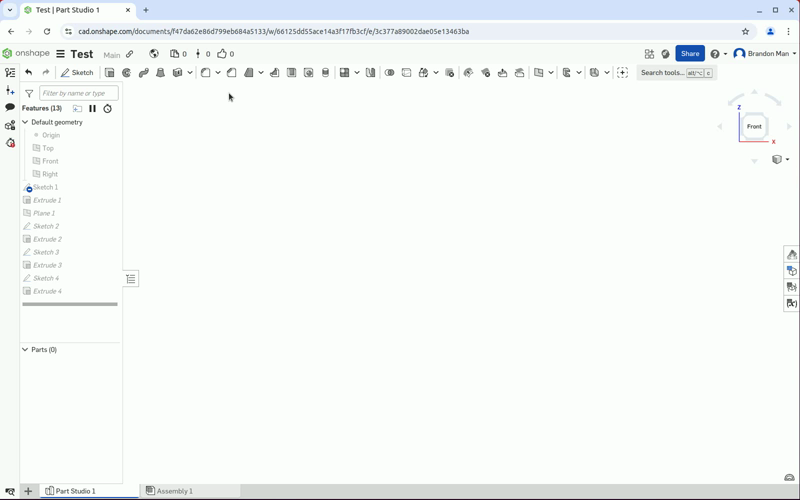
key(shift+s)
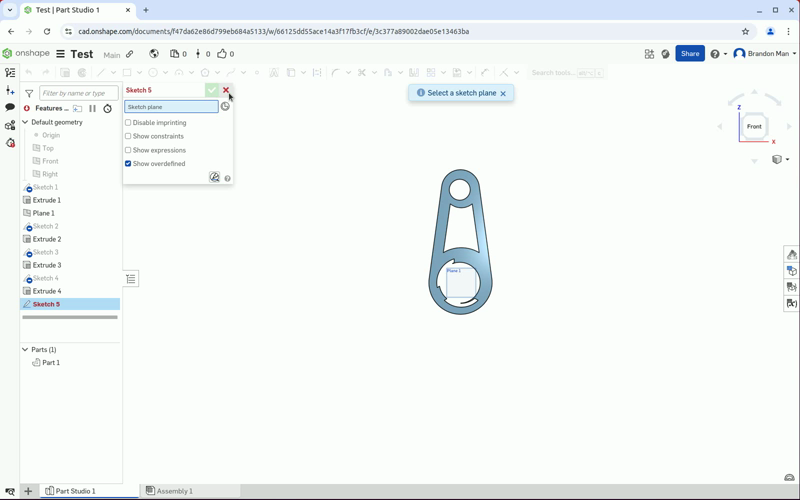
mouse_move(73, 215)
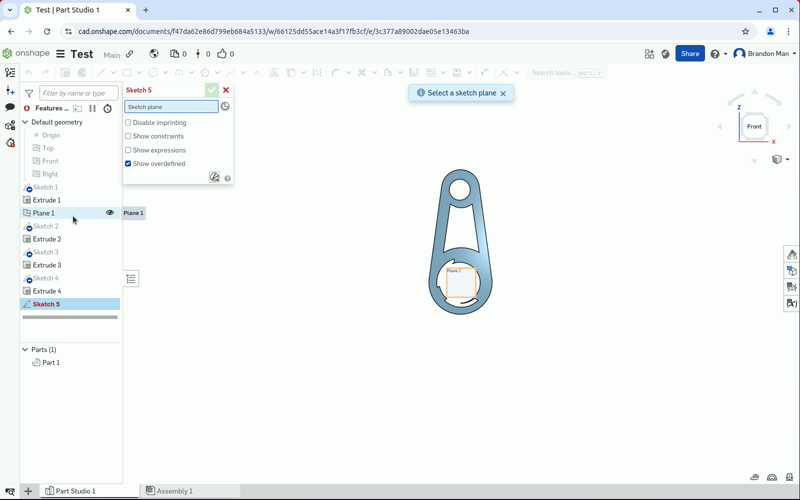
click(73, 215)
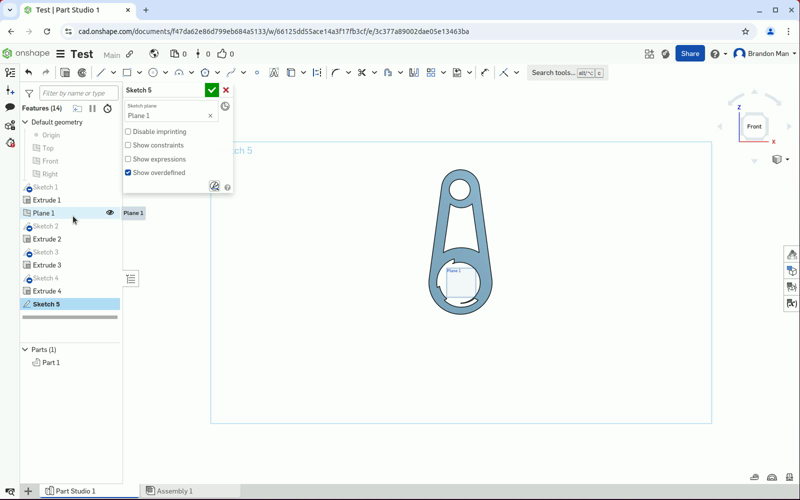
mouse_move(73, 352)
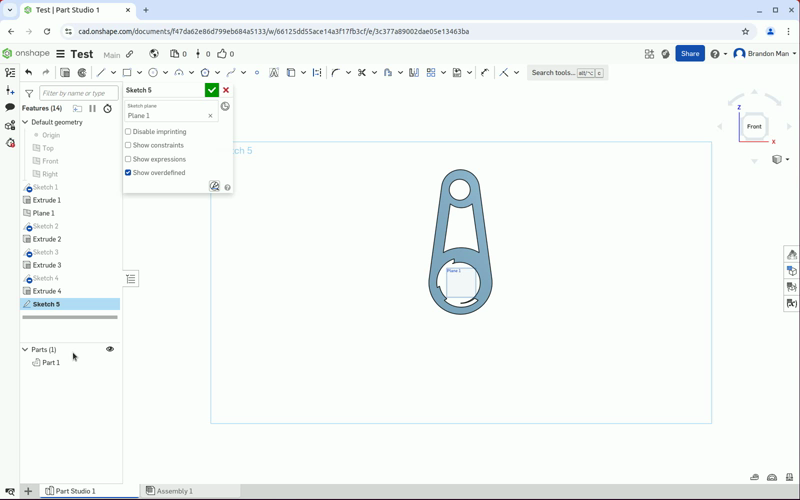
key(y)
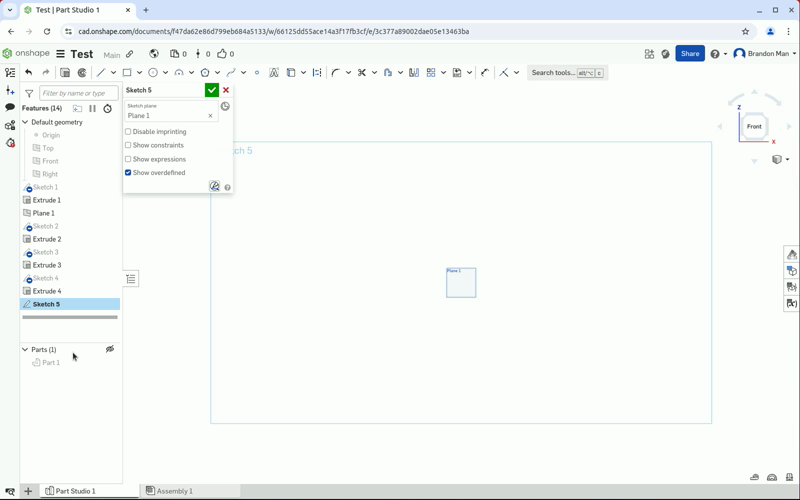
key(a)
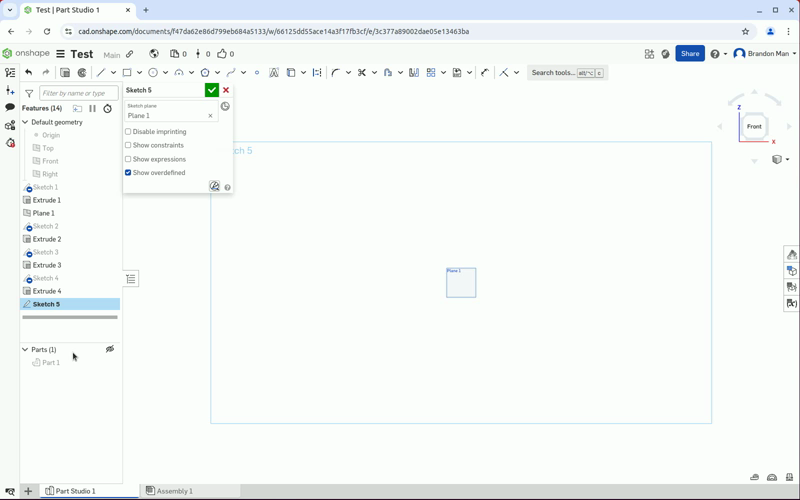
key_down(shift)
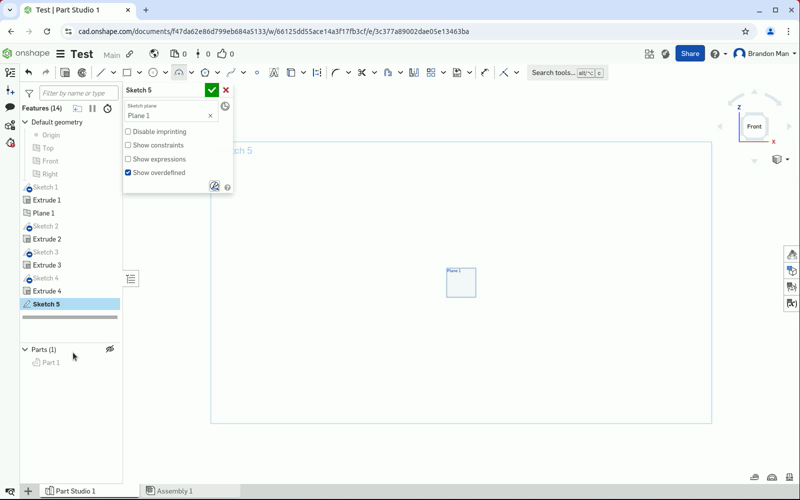
mouse_move(467, 264)
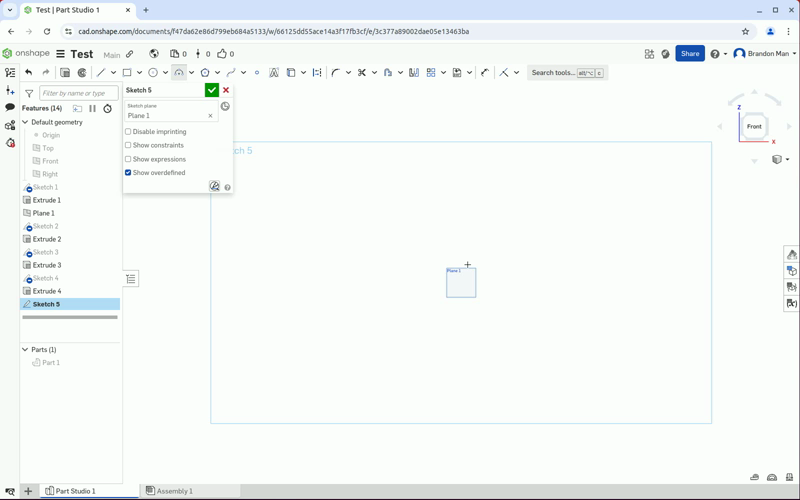
click(467, 264)
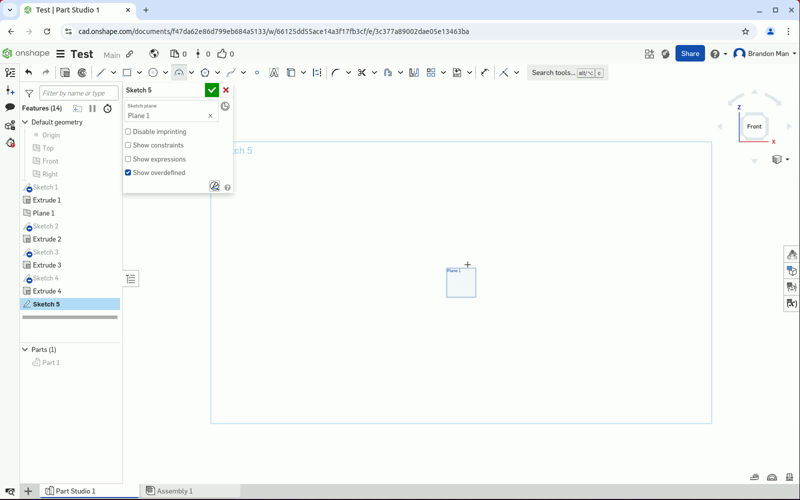
key_up(shift)
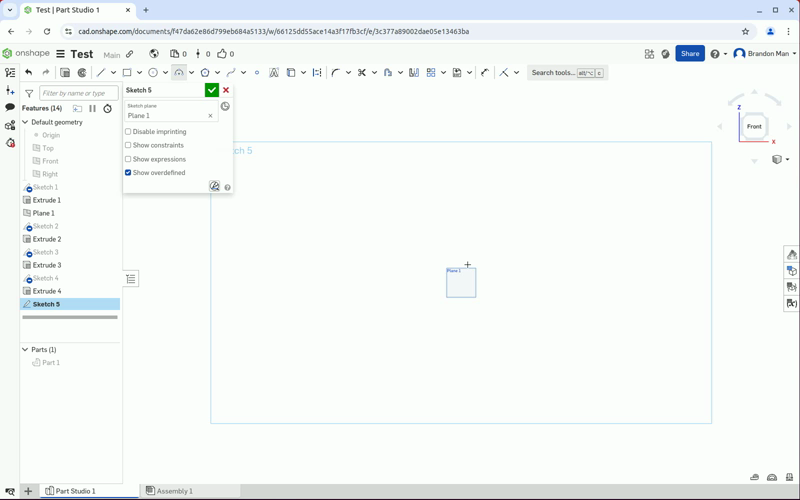
key_down(shift)
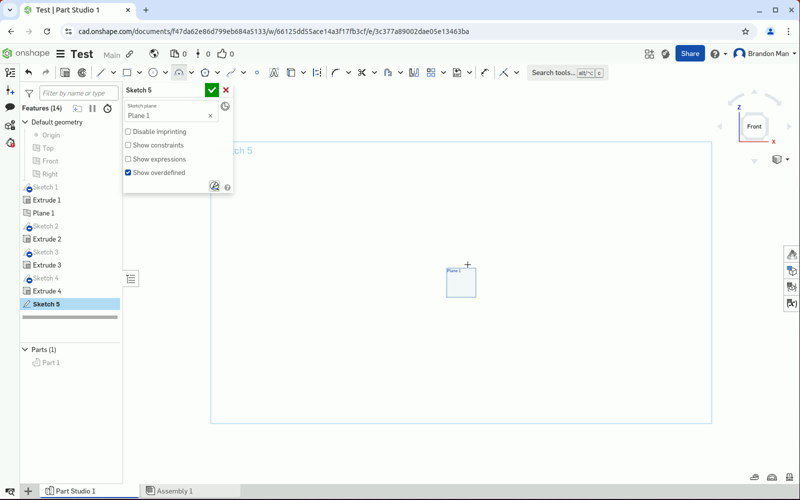
mouse_move(481, 287)
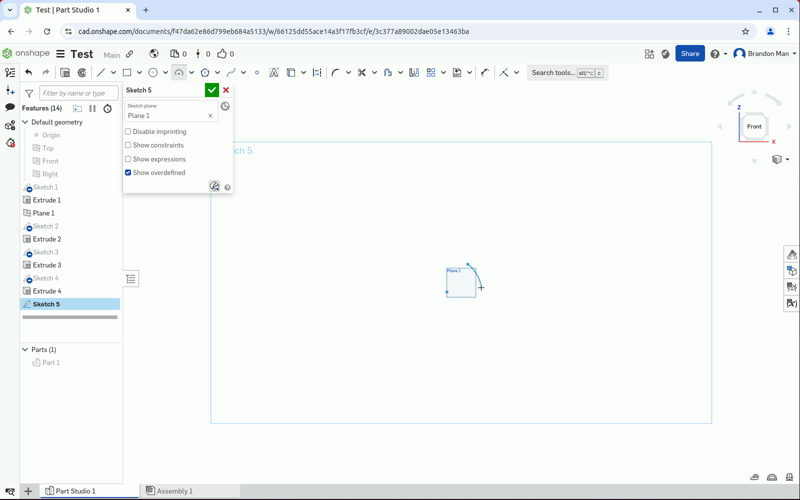
click(481, 287)
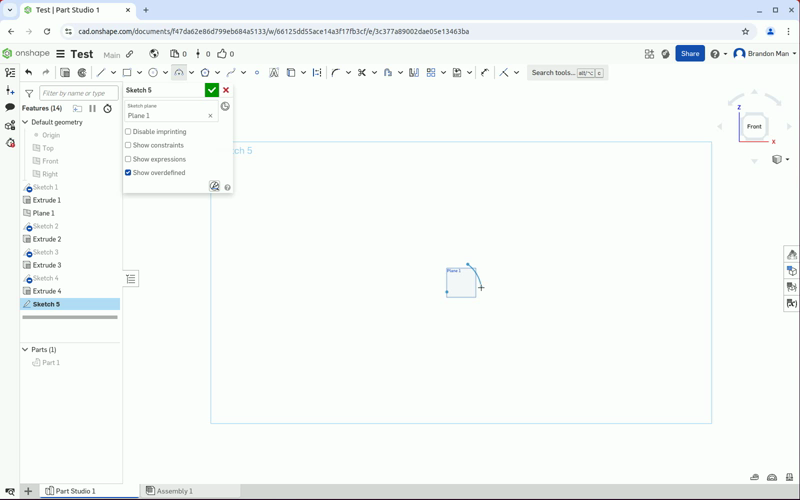
mouse_move(478, 273)
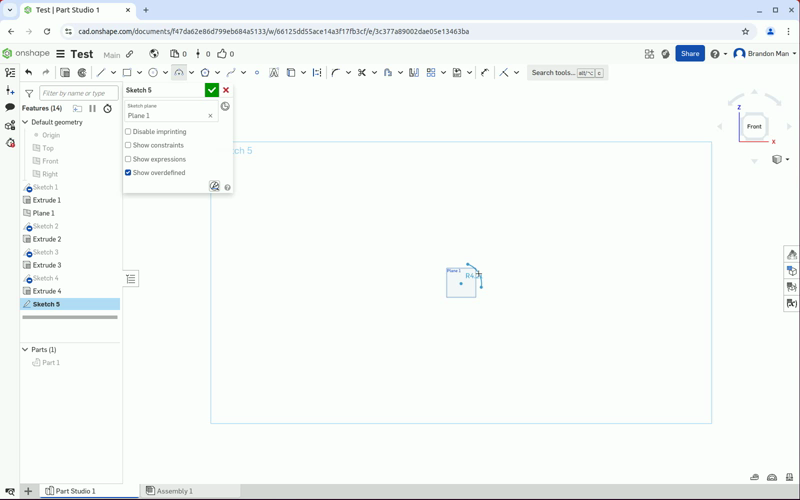
click(478, 273)
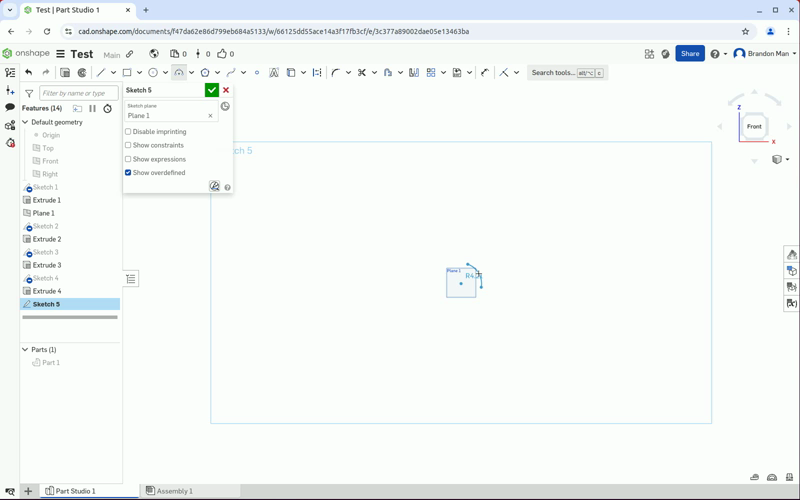
key_up(shift)
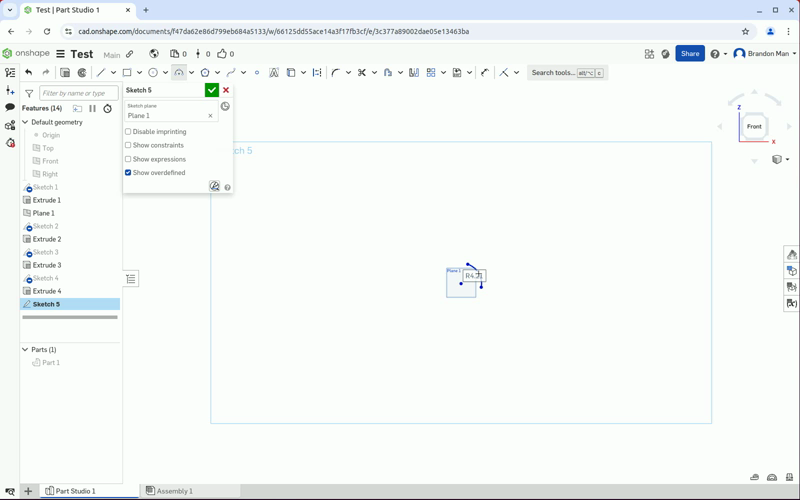
key(esc)
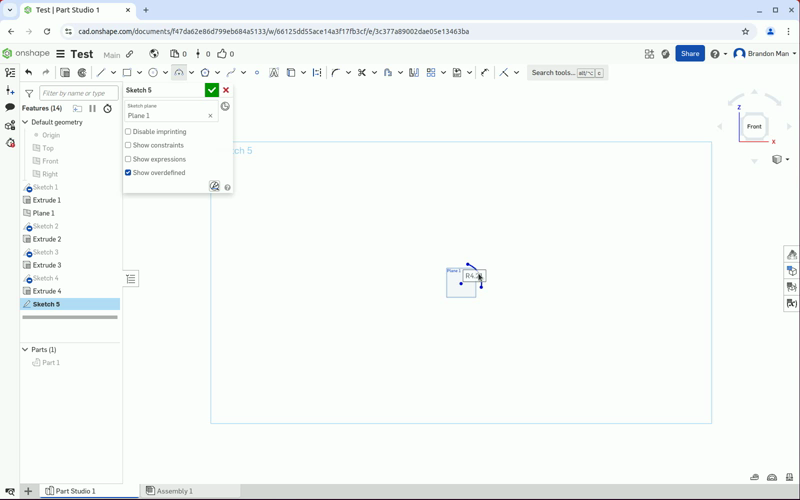
key(l)
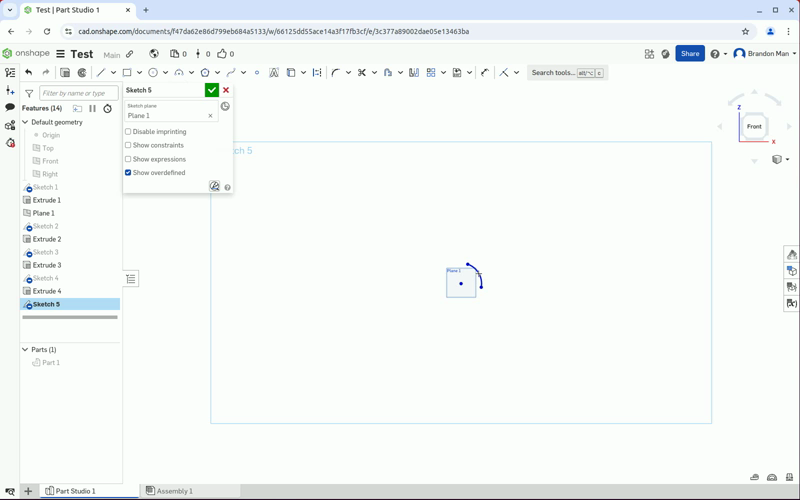
mouse_move(481, 287)
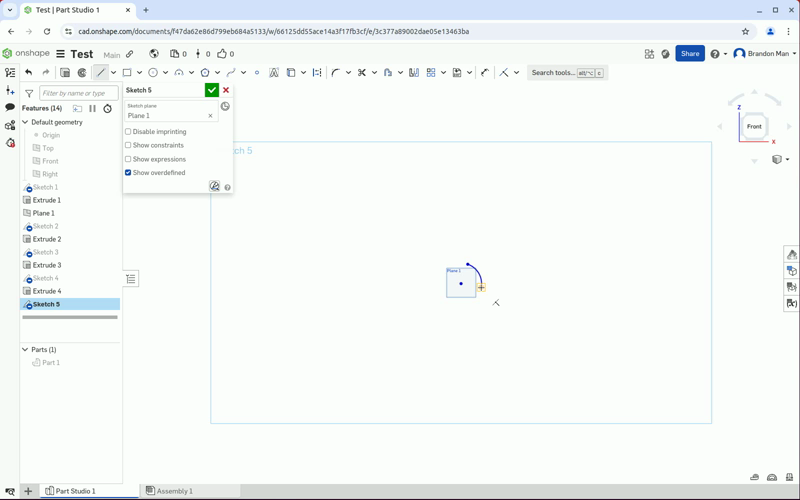
click(481, 287)
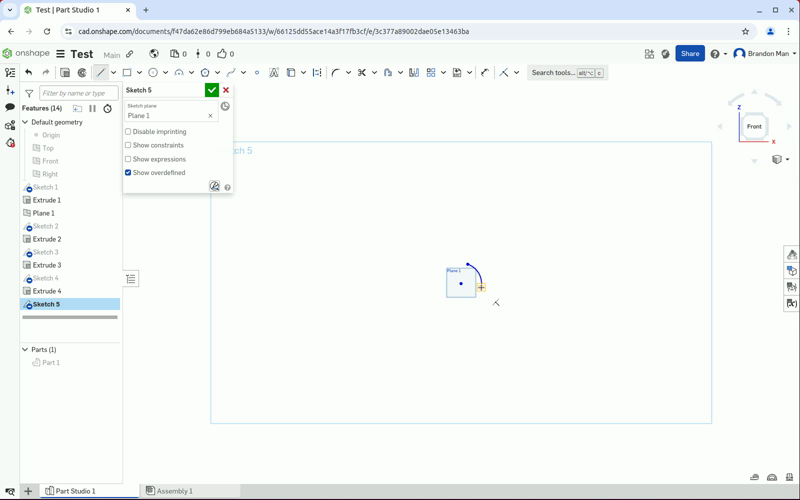
key_down(shift)
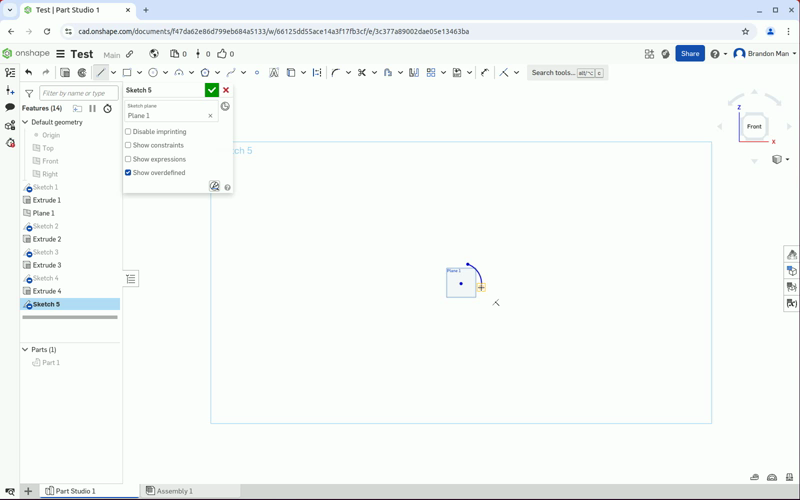
mouse_move(511, 287)
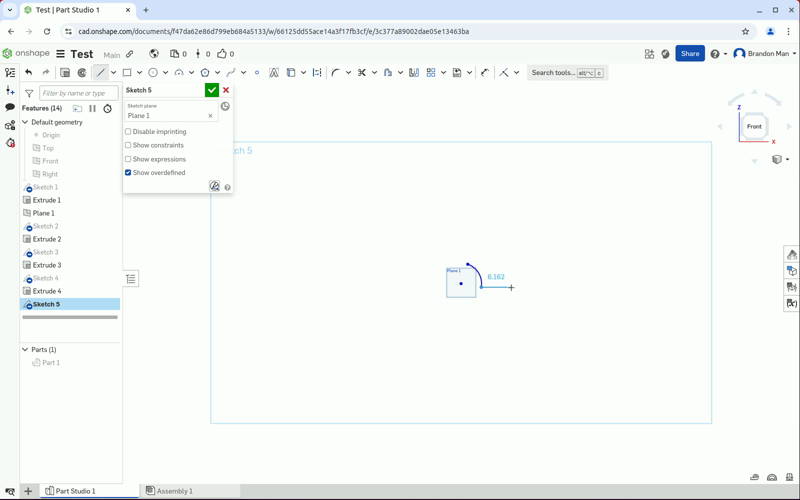
mouse_move(485, 289)
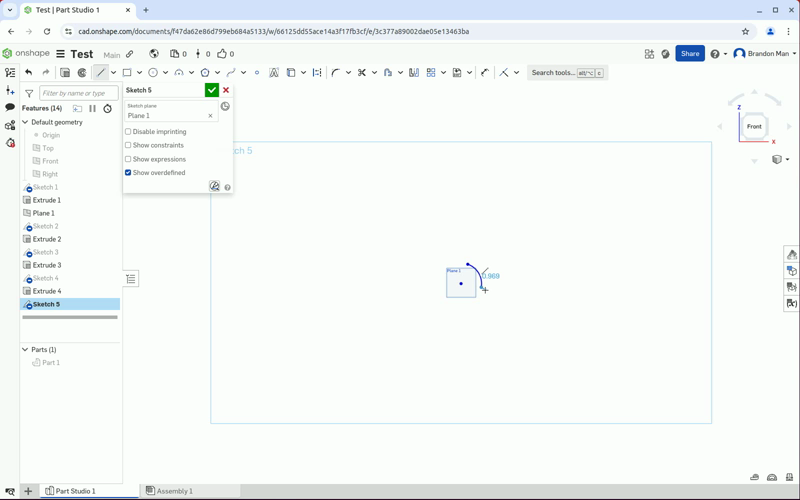
scroll(6)
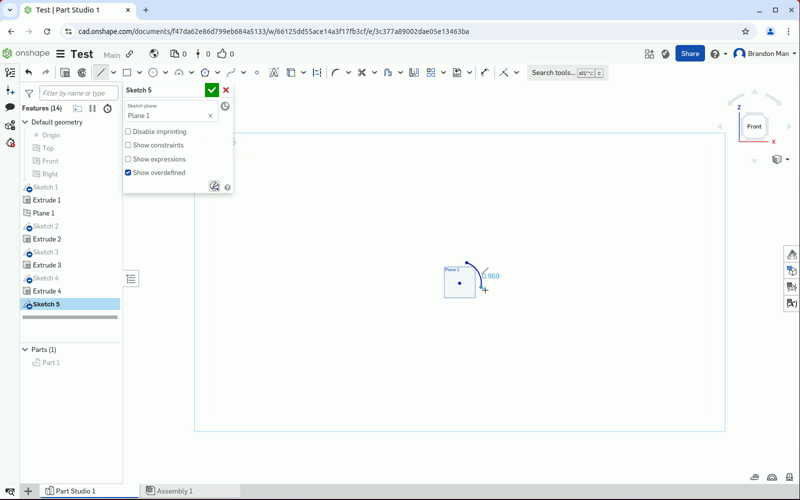
scroll(6)
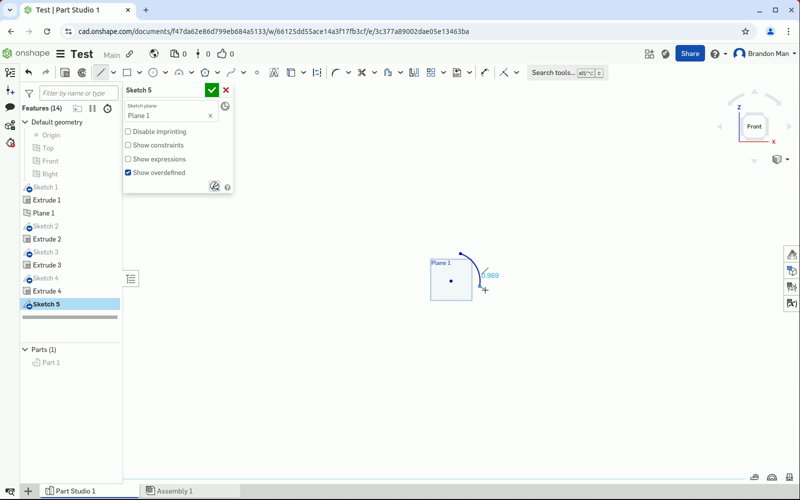
scroll(6)
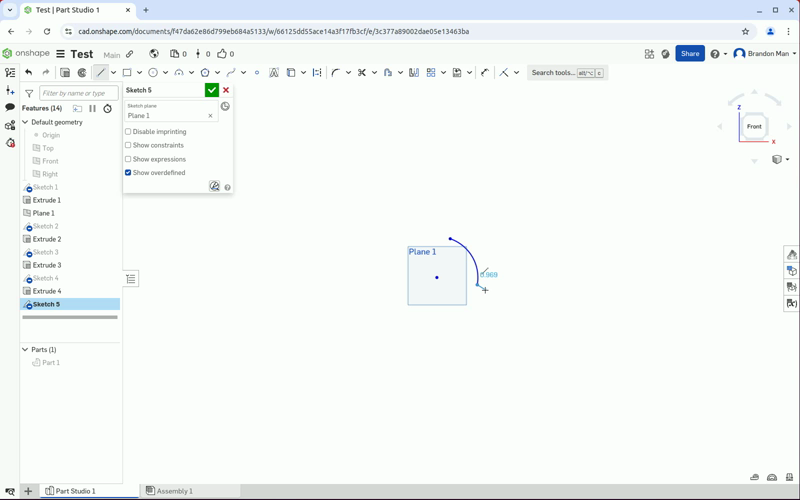
scroll(6)
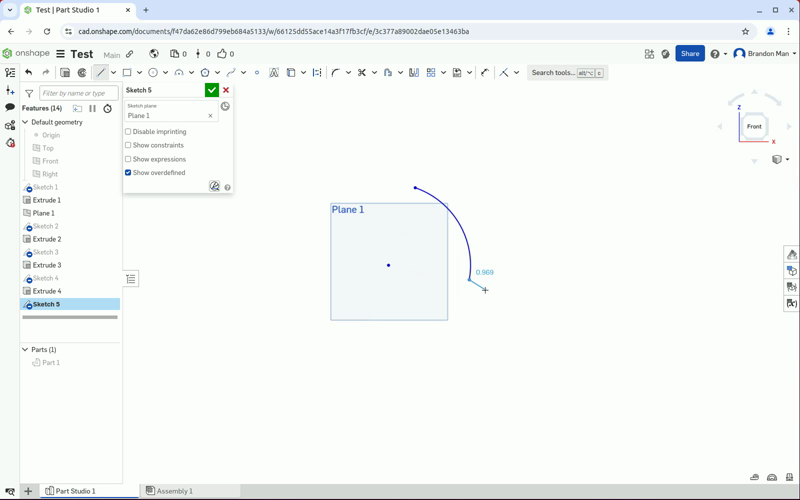
scroll(6)
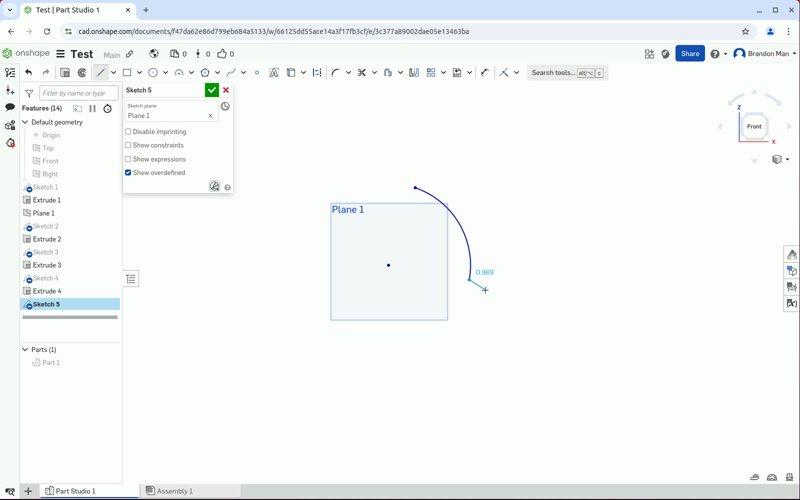
scroll(6)
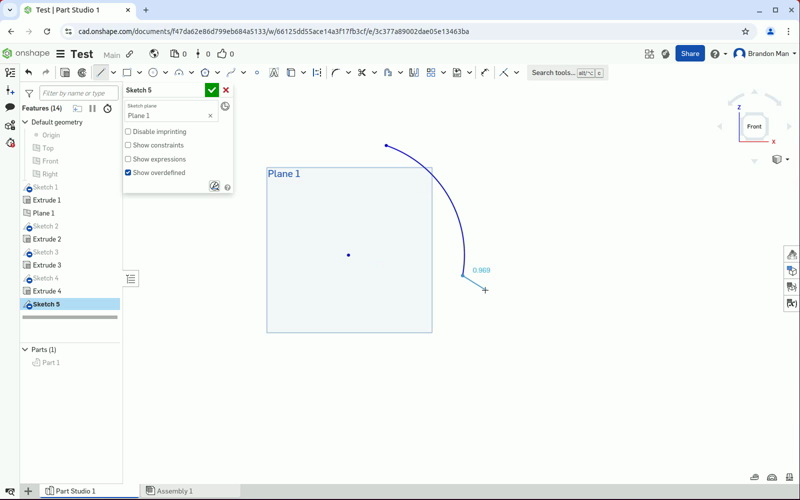
scroll(6)
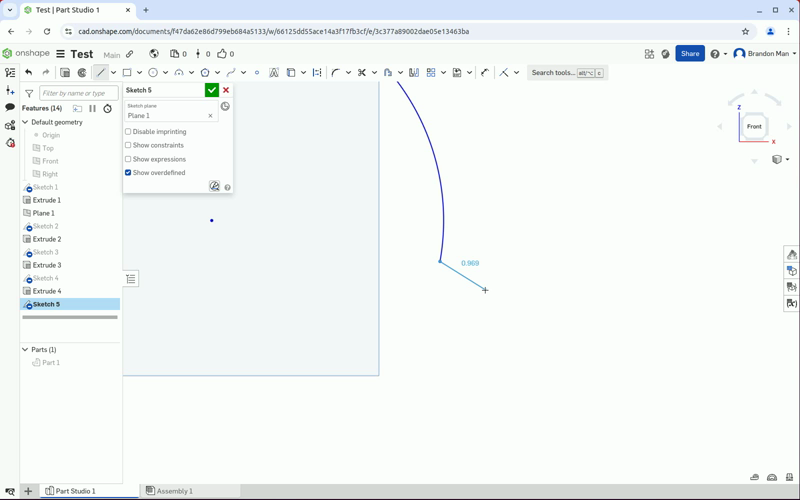
click(485, 289)
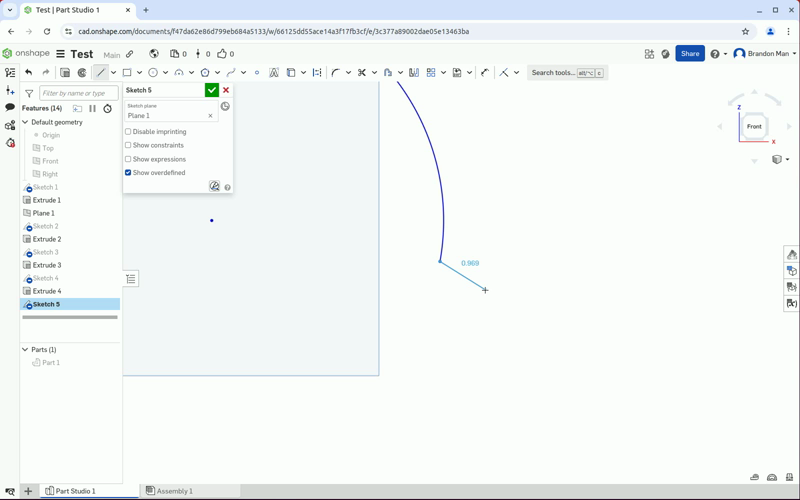
scroll(-6)
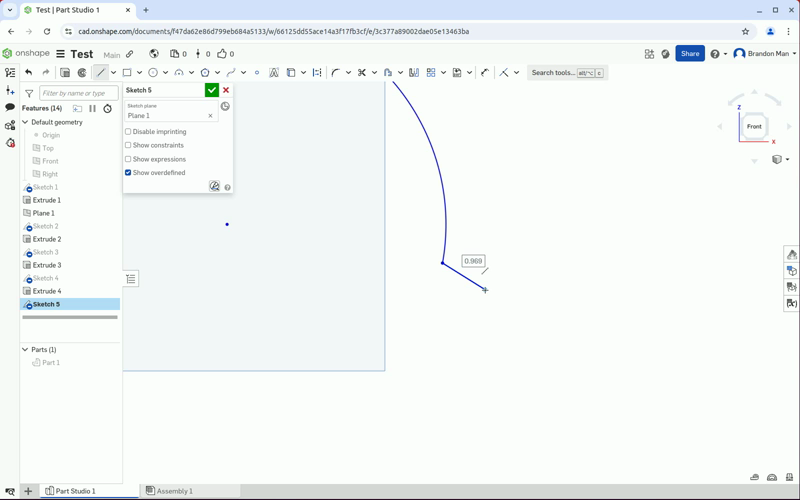
scroll(-6)
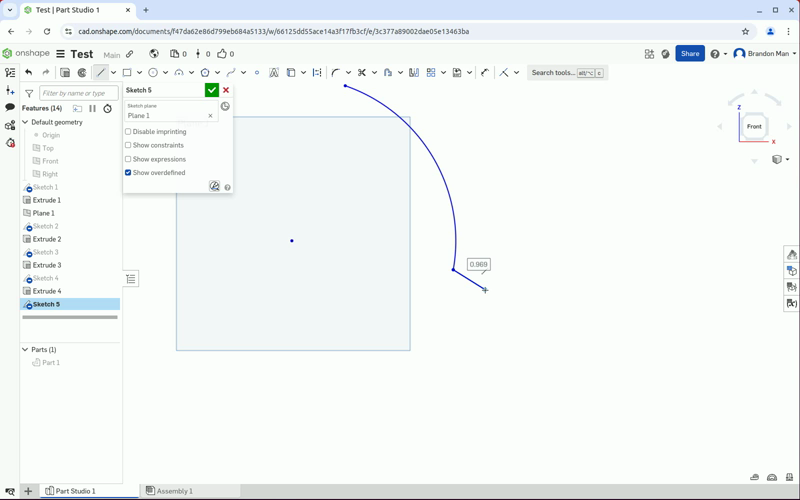
scroll(-6)
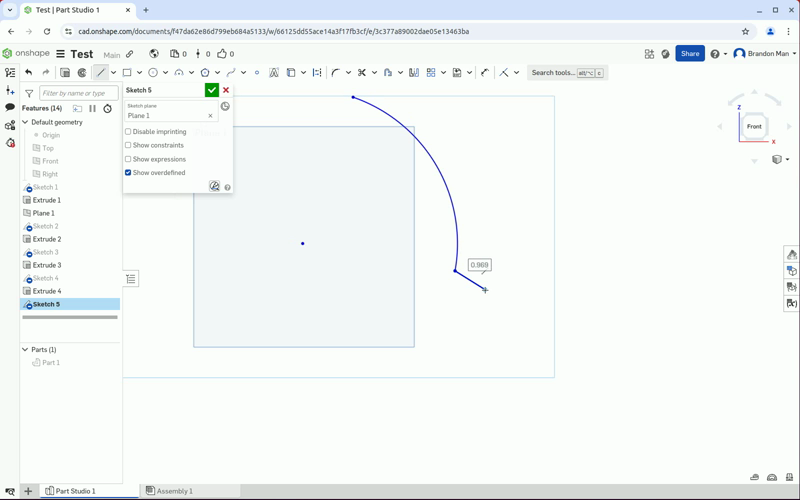
scroll(-6)
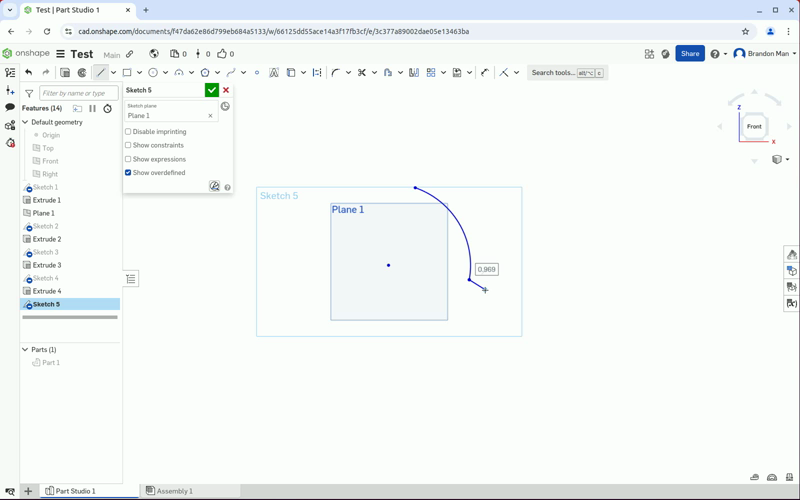
scroll(-6)
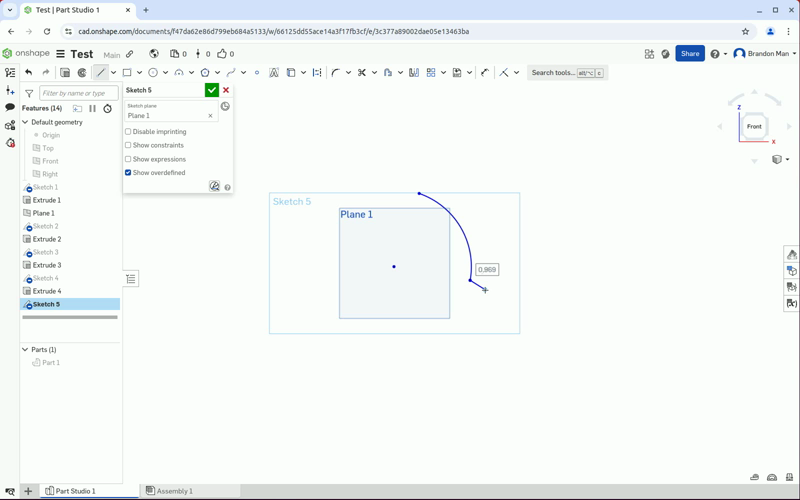
scroll(-6)
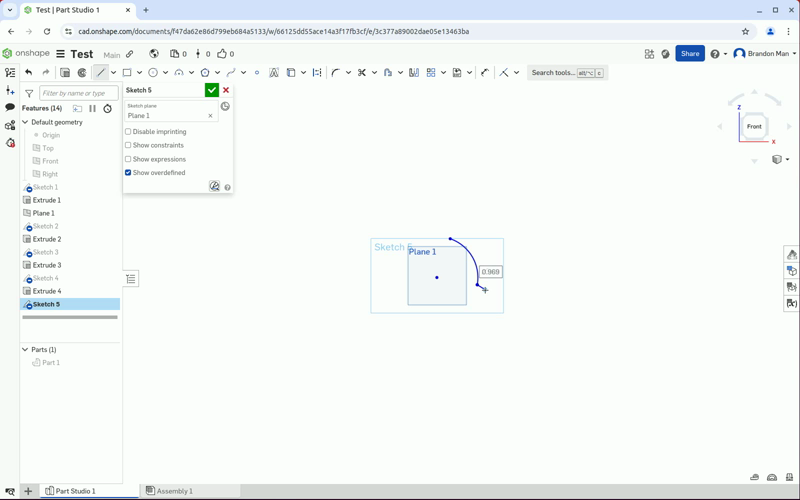
scroll(-6)
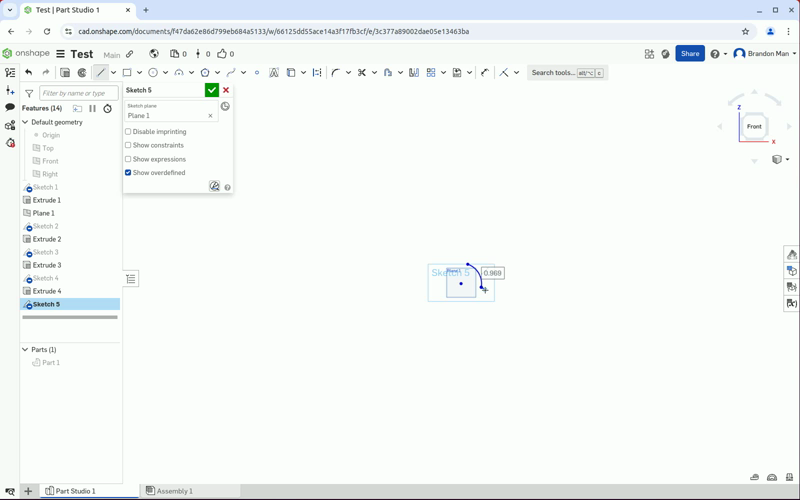
key_up(shift)
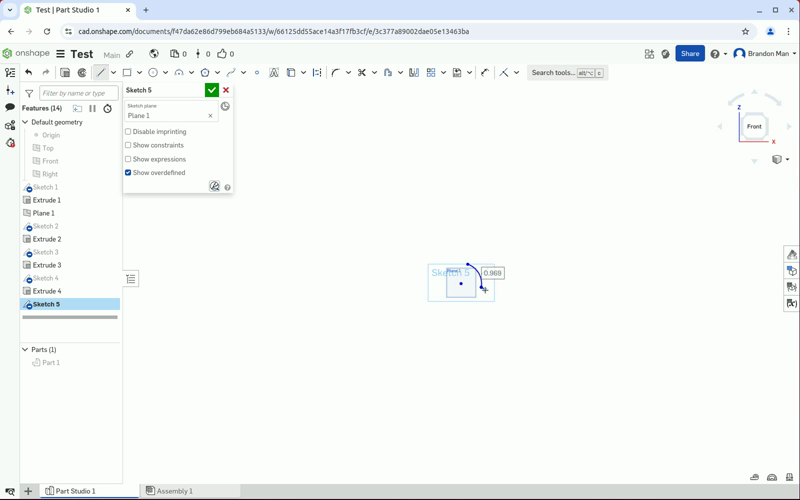
key(esc)
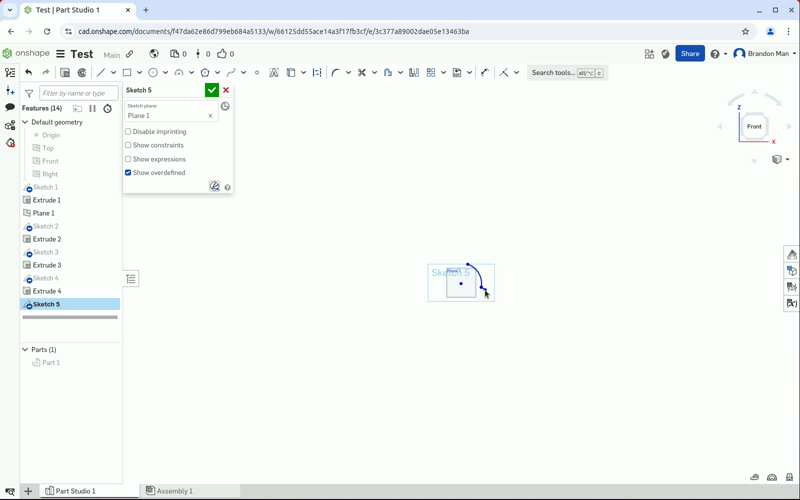
key(a)
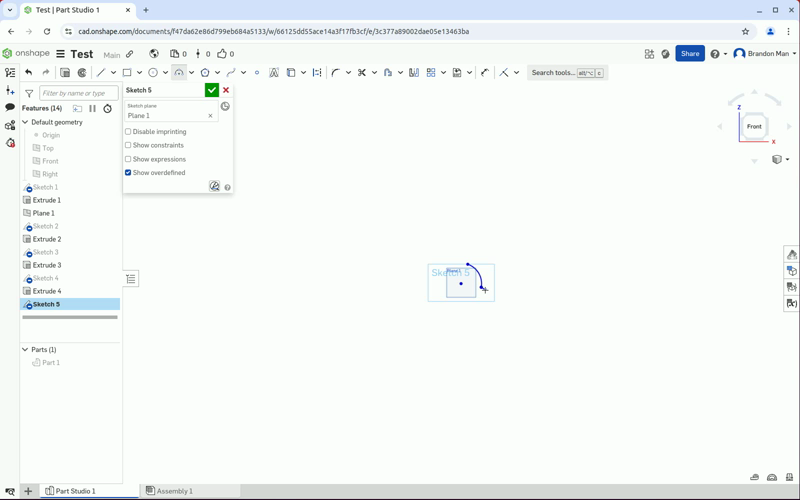
mouse_move(485, 289)
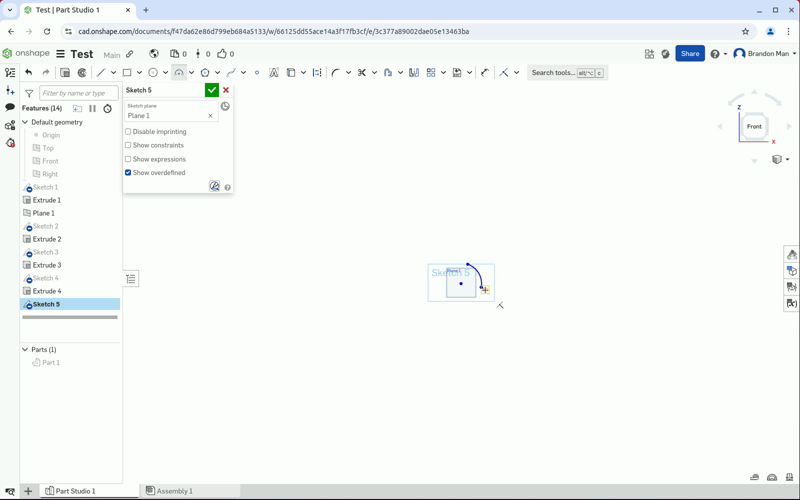
click(485, 289)
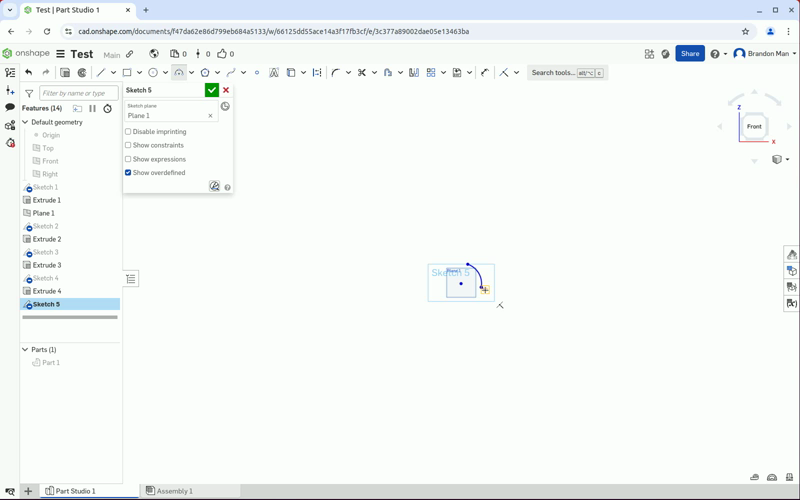
key_down(shift)
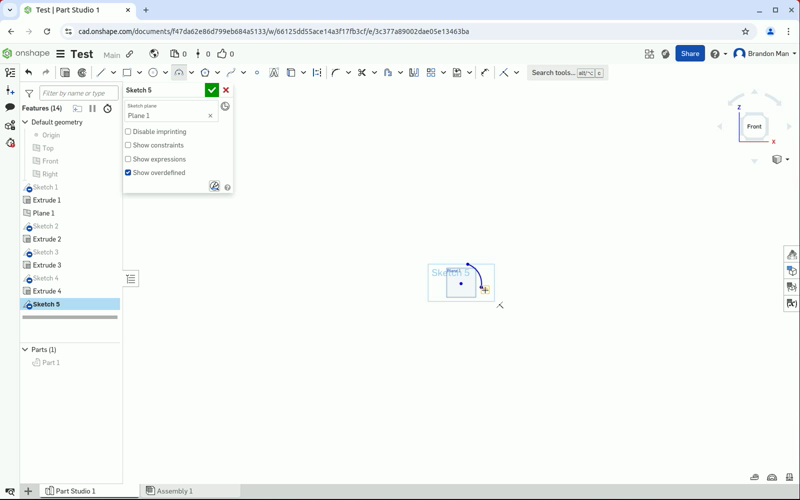
mouse_move(467, 259)
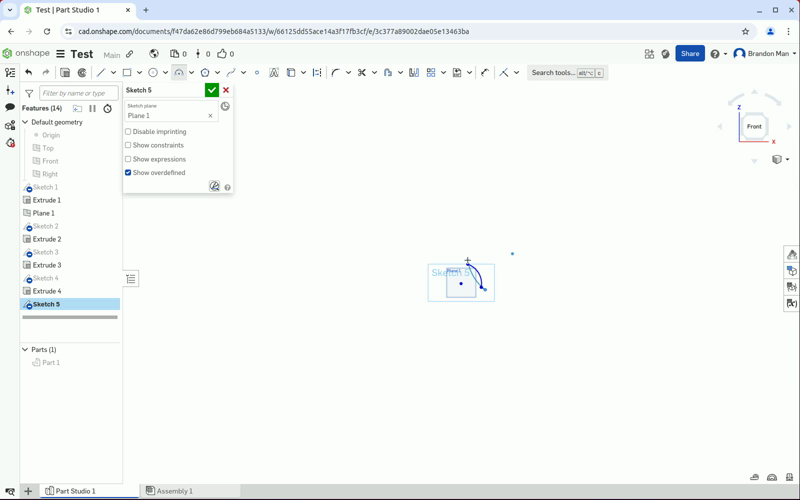
click(467, 259)
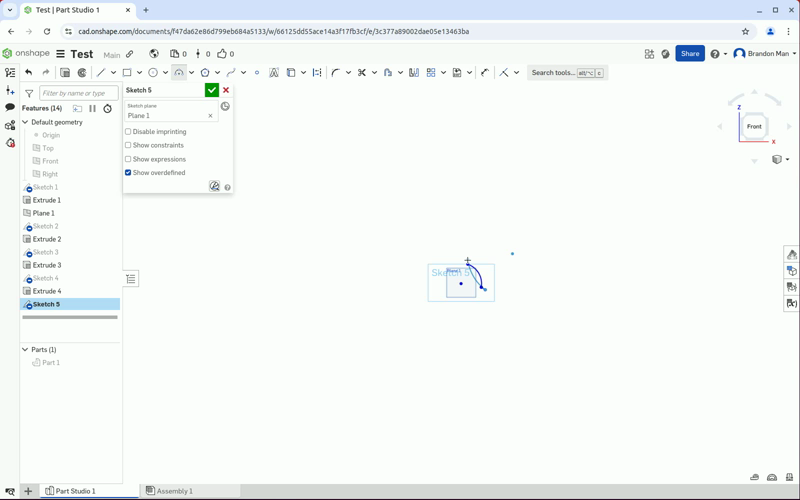
mouse_move(482, 271)
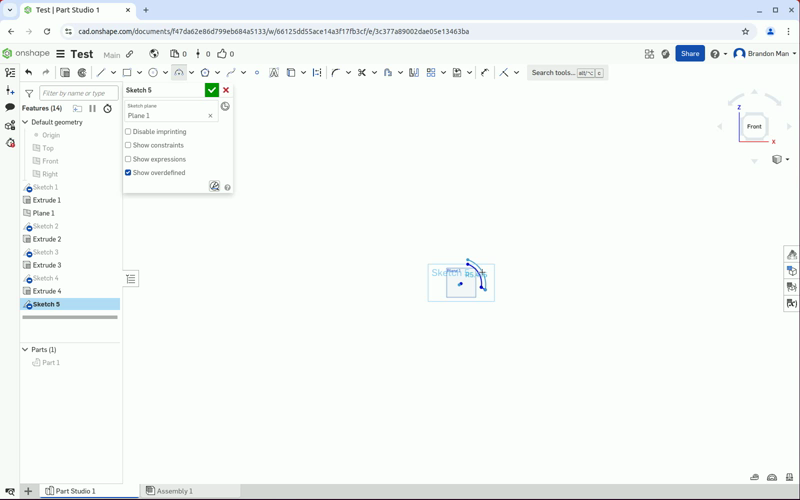
scroll(6)
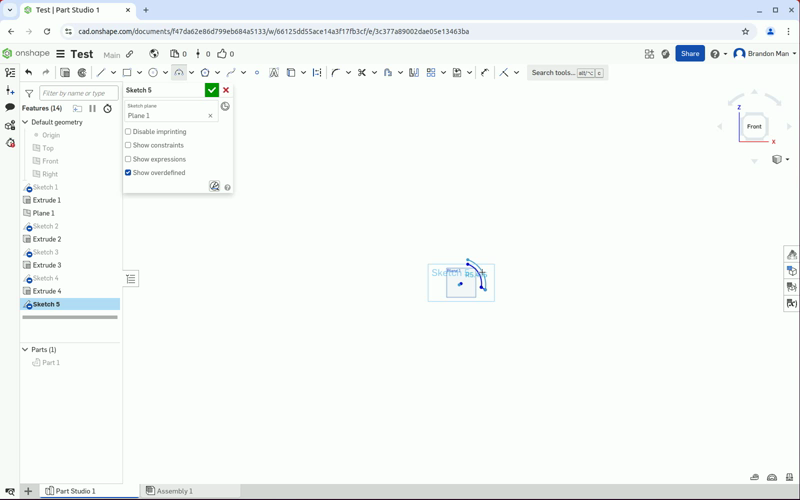
scroll(6)
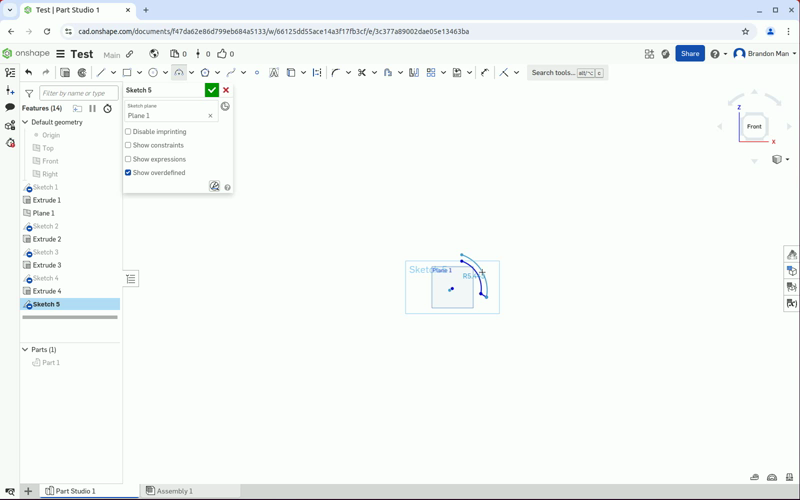
scroll(6)
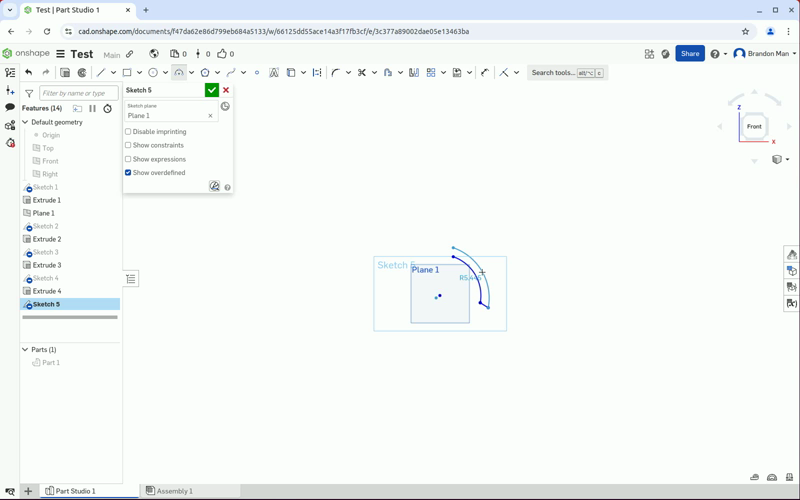
scroll(6)
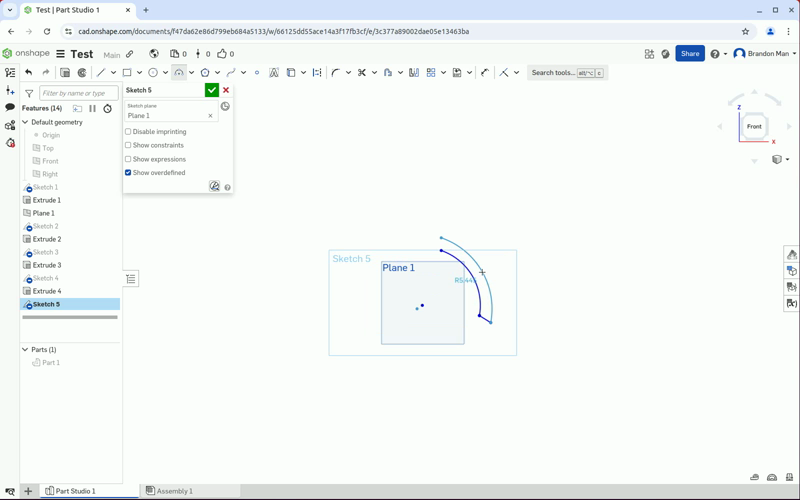
scroll(6)
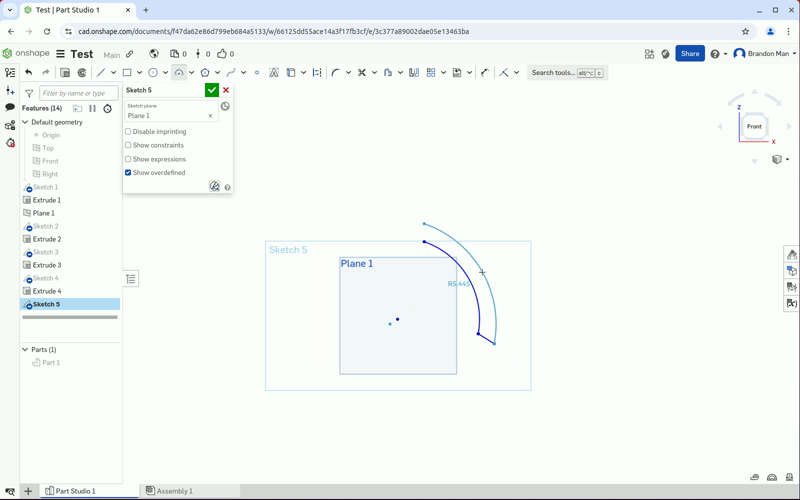
scroll(6)
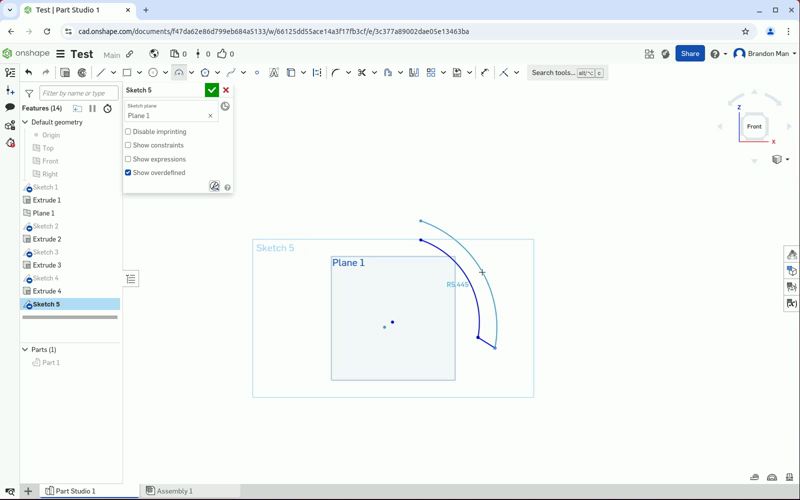
scroll(6)
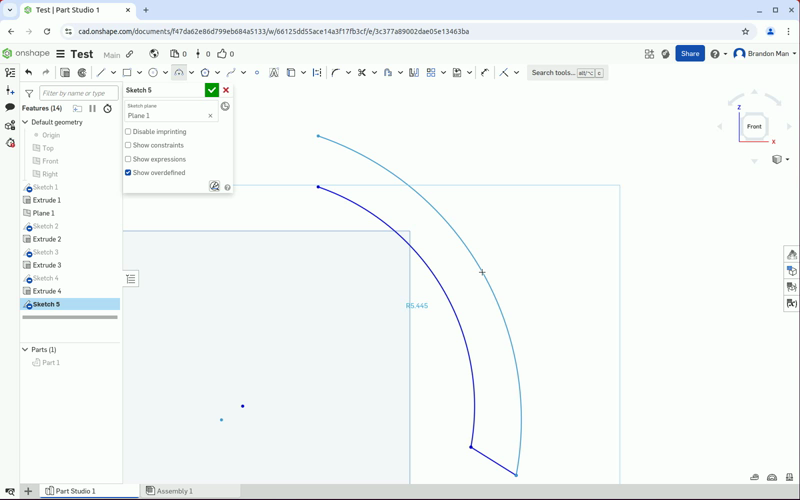
click(482, 271)
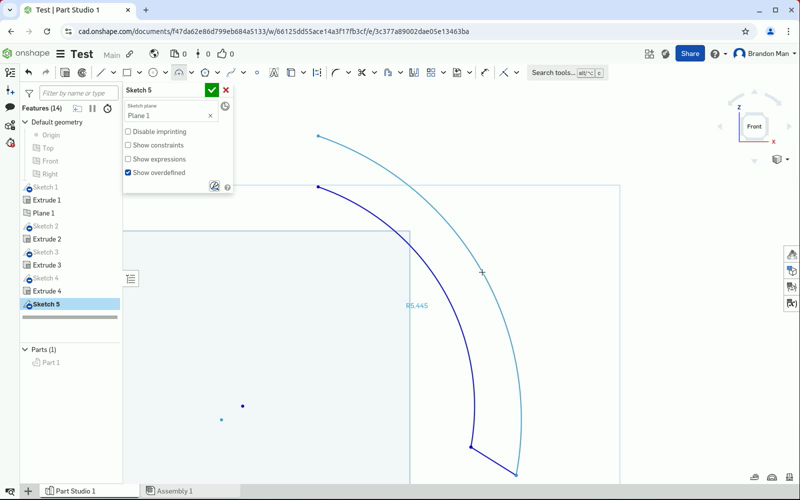
scroll(-6)
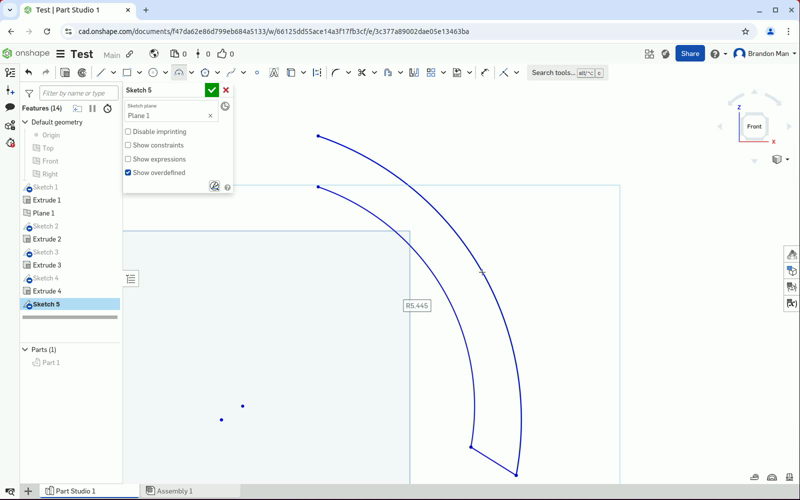
scroll(-6)
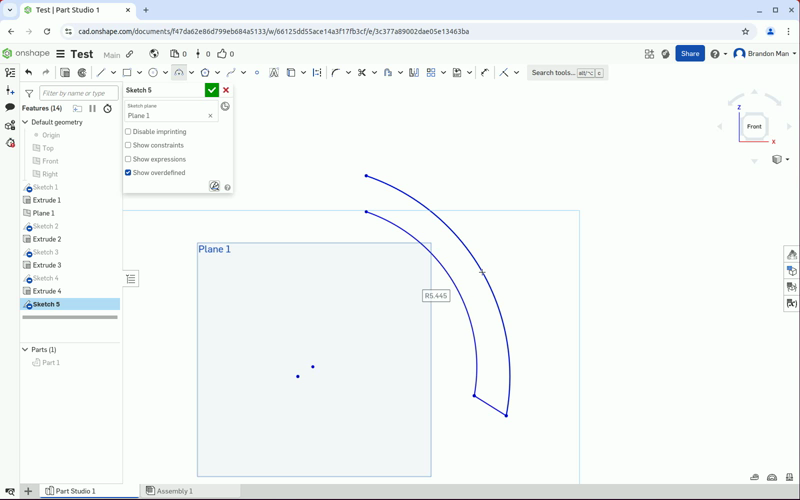
scroll(-6)
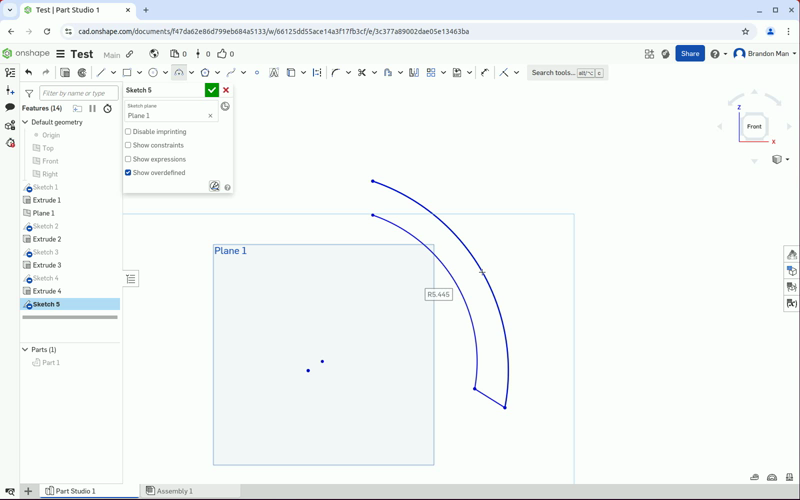
scroll(-6)
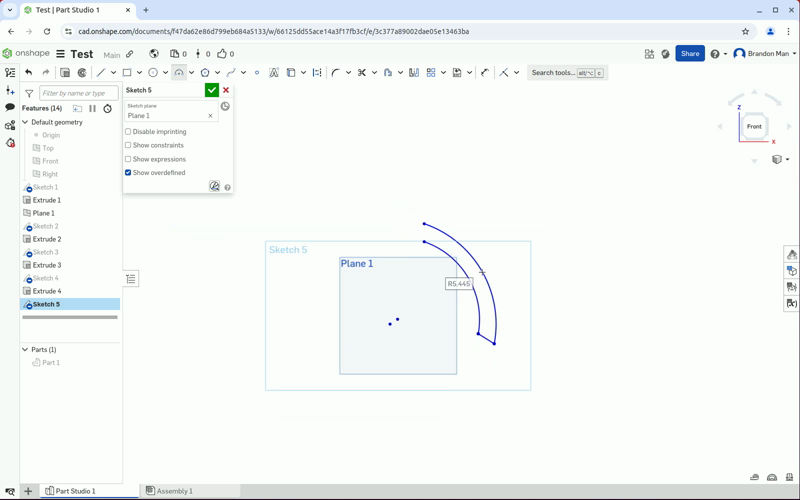
scroll(-6)
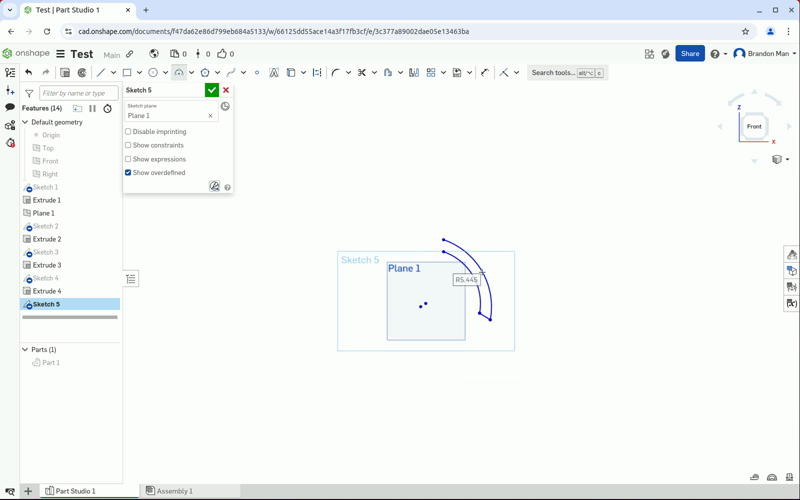
scroll(-6)
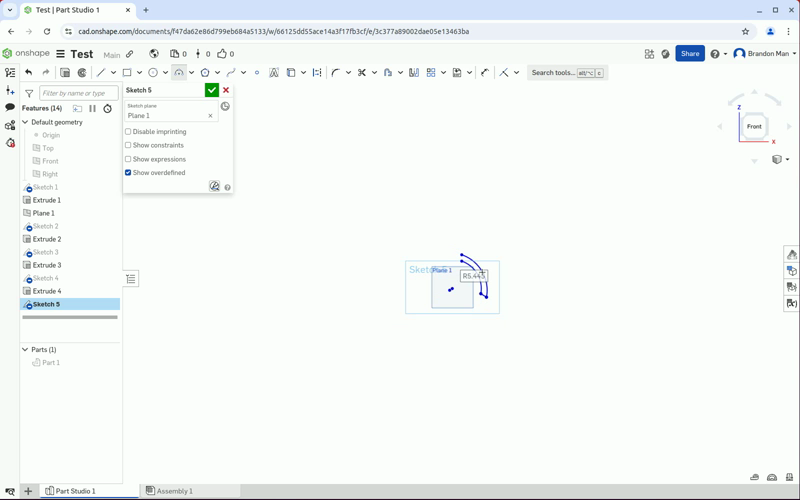
scroll(-6)
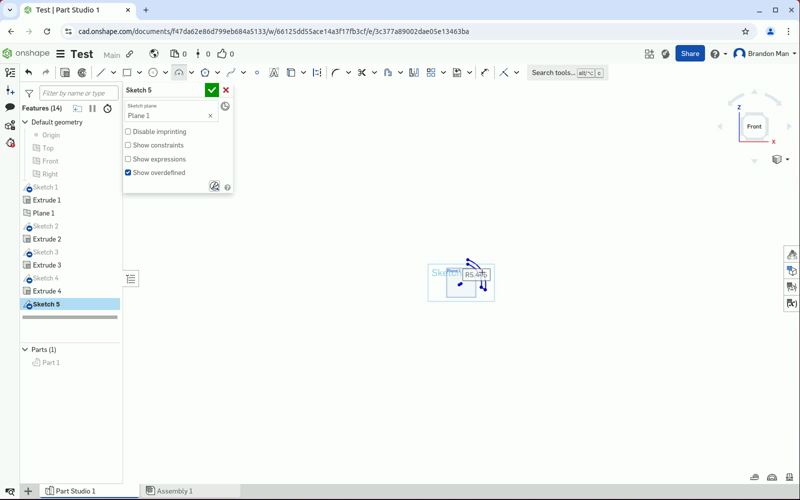
key_up(shift)
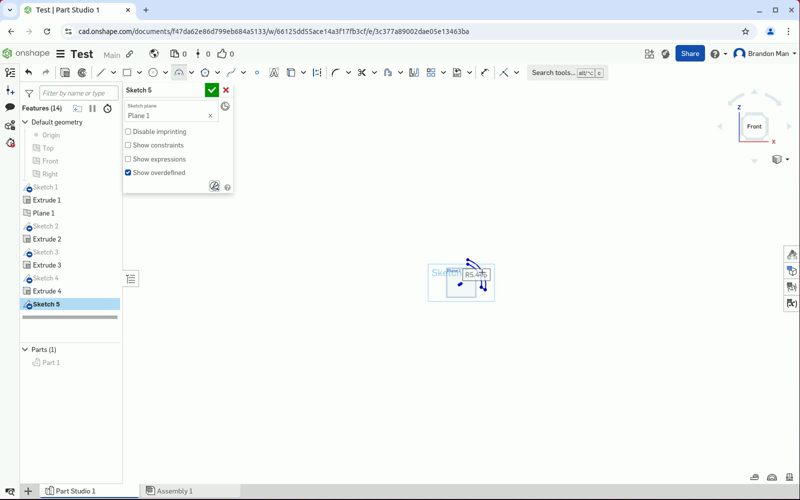
key(esc)
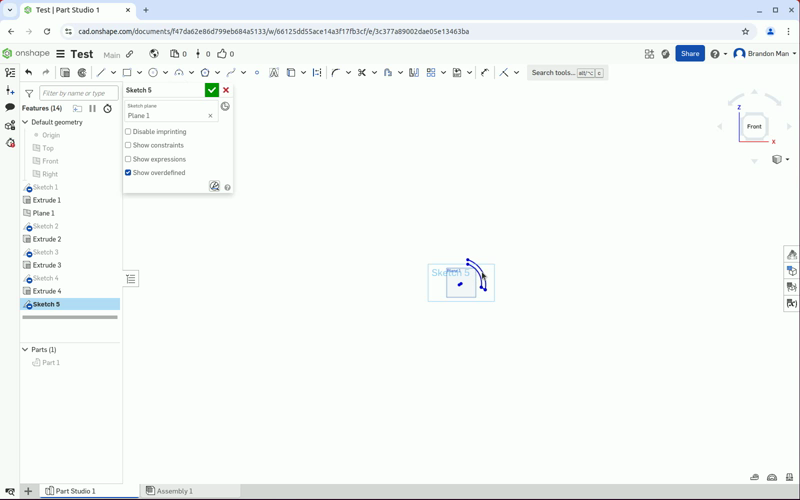
key(l)
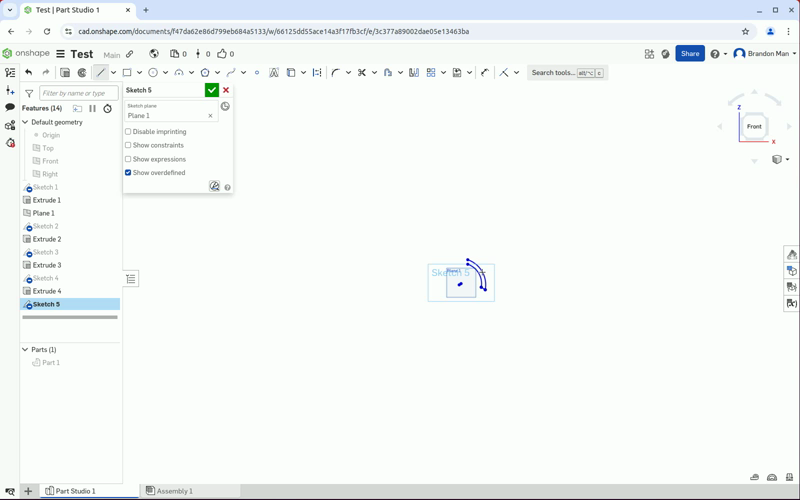
mouse_move(467, 259)
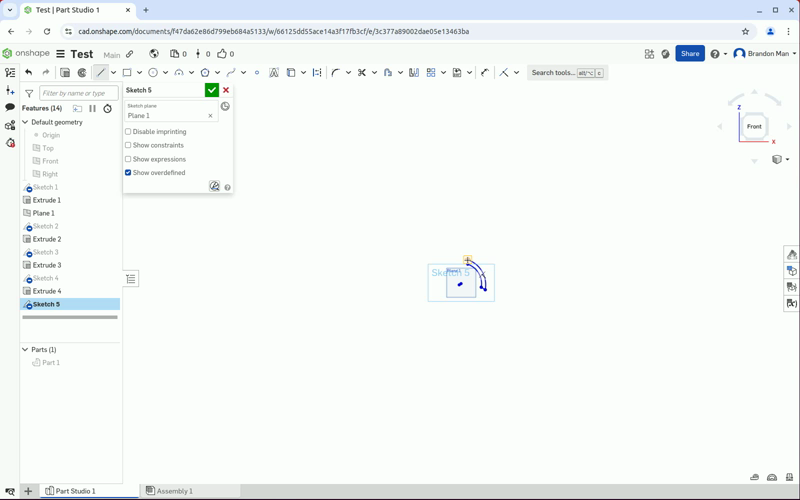
click(467, 259)
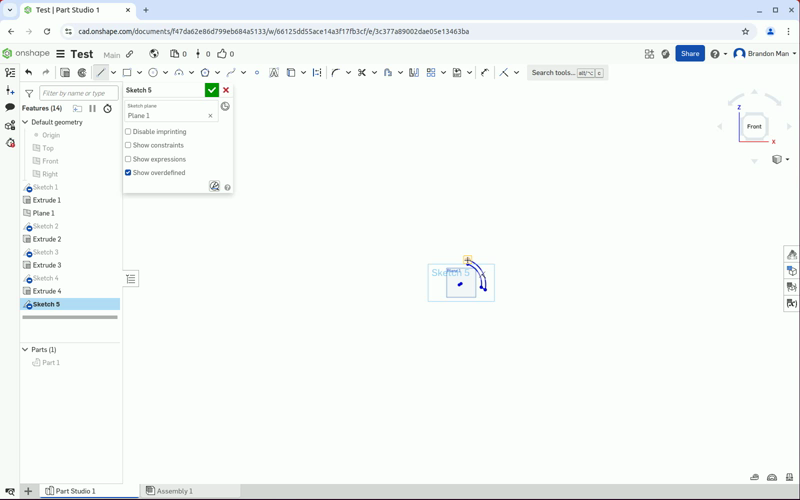
mouse_move(497, 259)
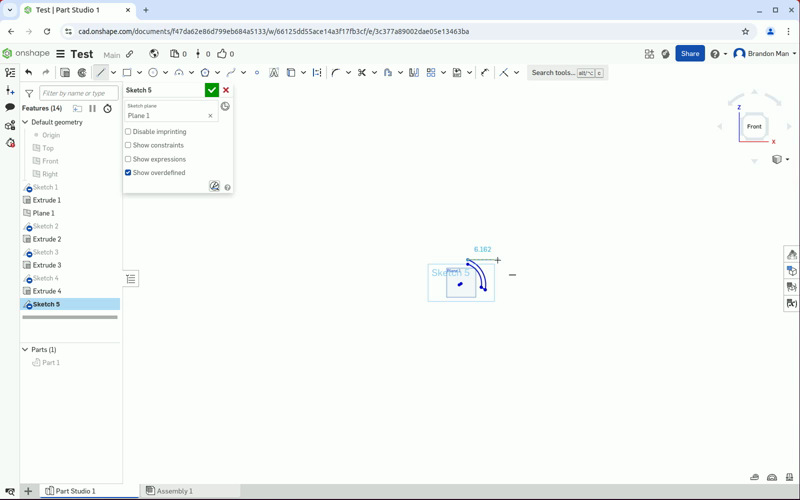
key_down(shift)
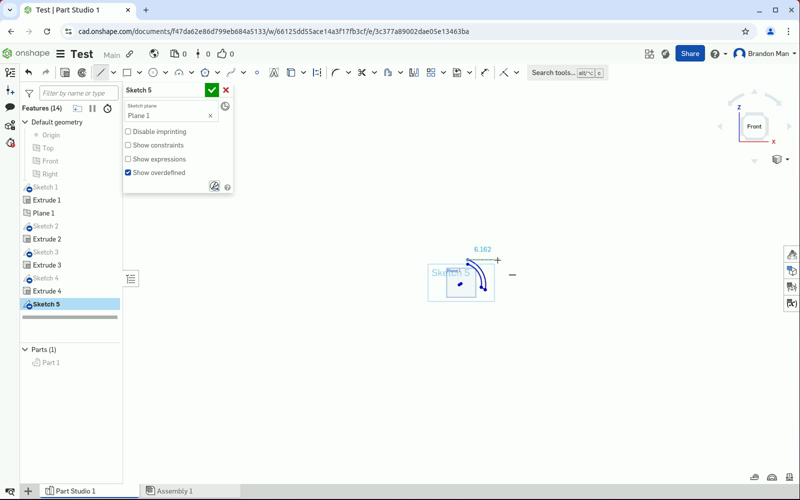
mouse_move(467, 264)
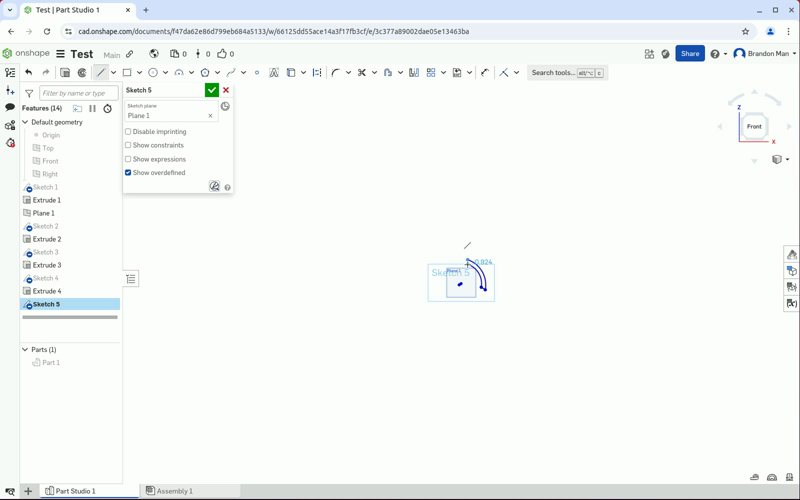
scroll(6)
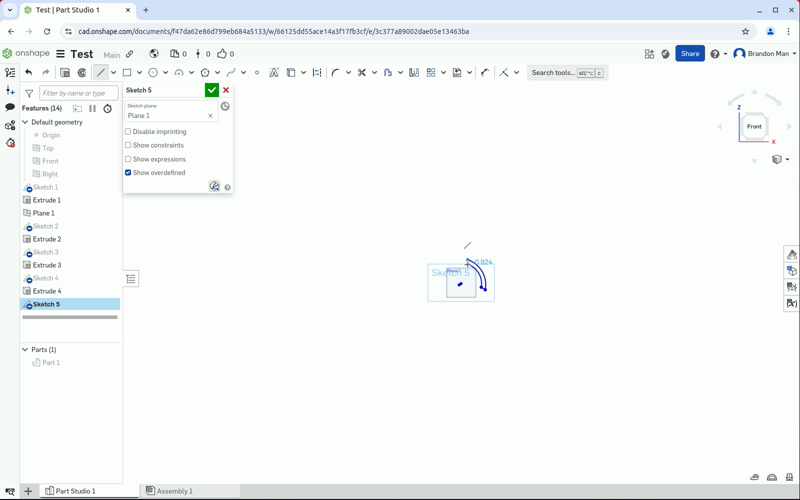
scroll(6)
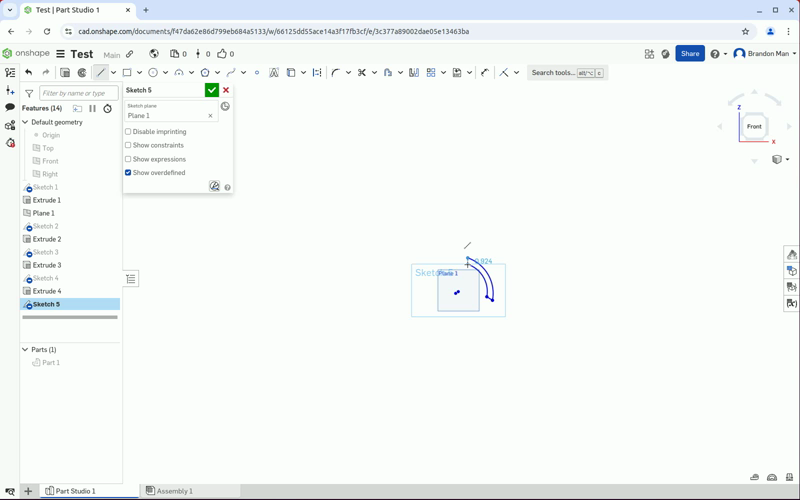
scroll(6)
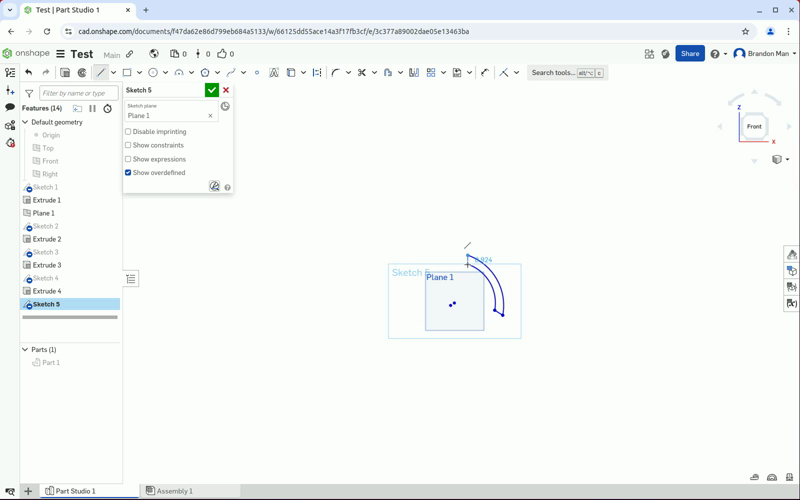
scroll(6)
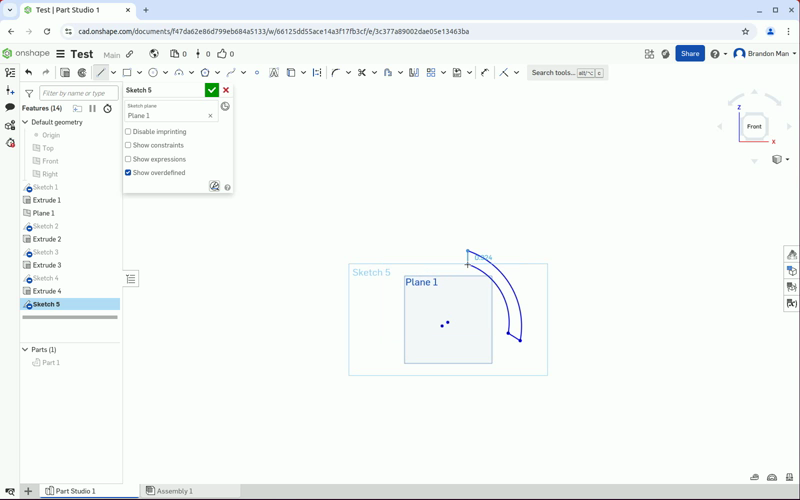
scroll(6)
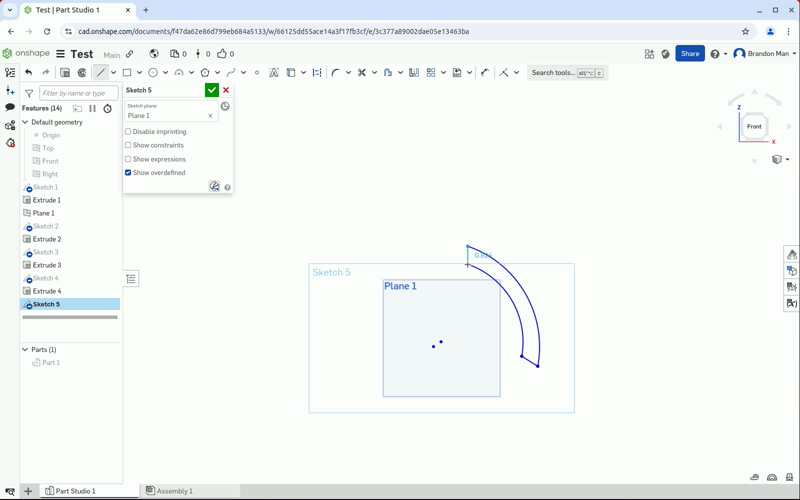
scroll(6)
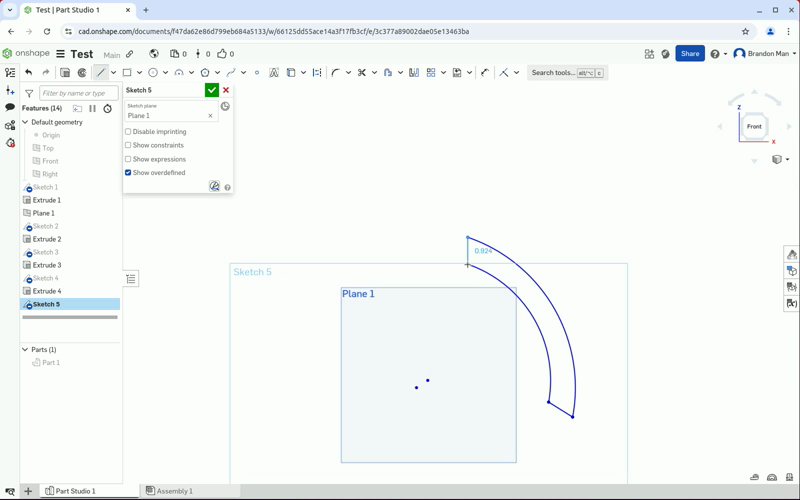
scroll(6)
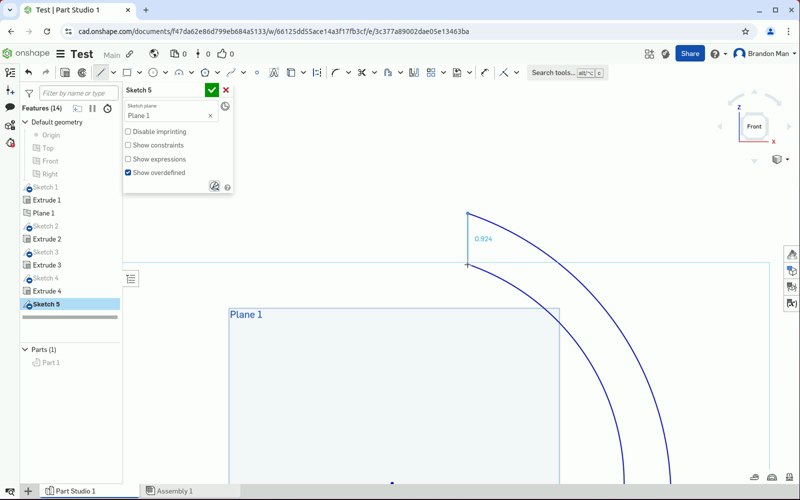
key_up(shift)
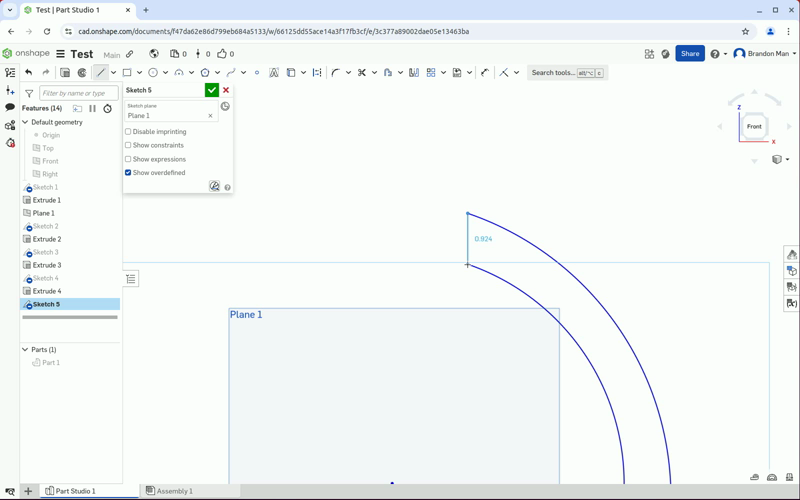
click(467, 264)
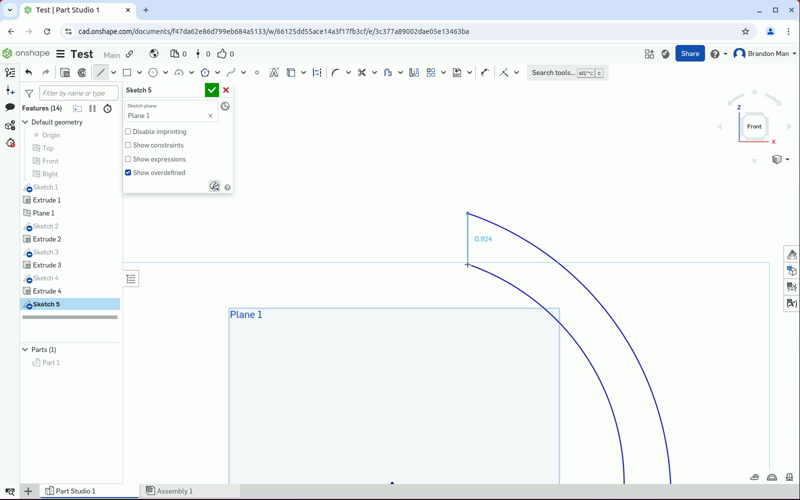
scroll(-6)
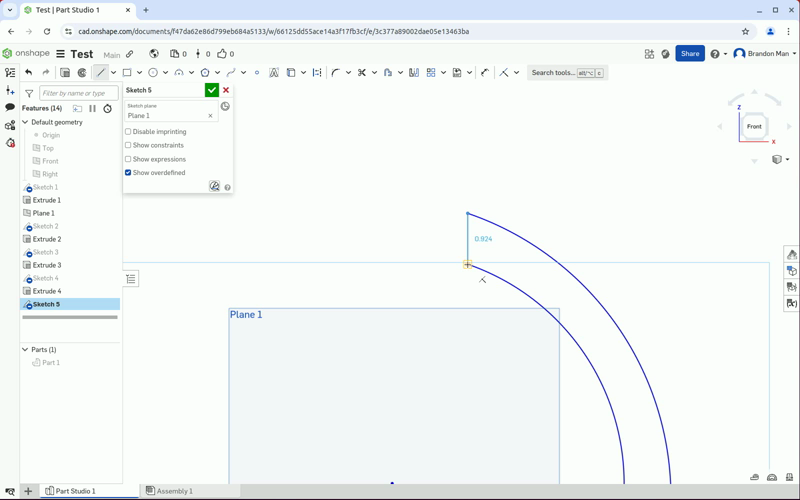
scroll(-6)
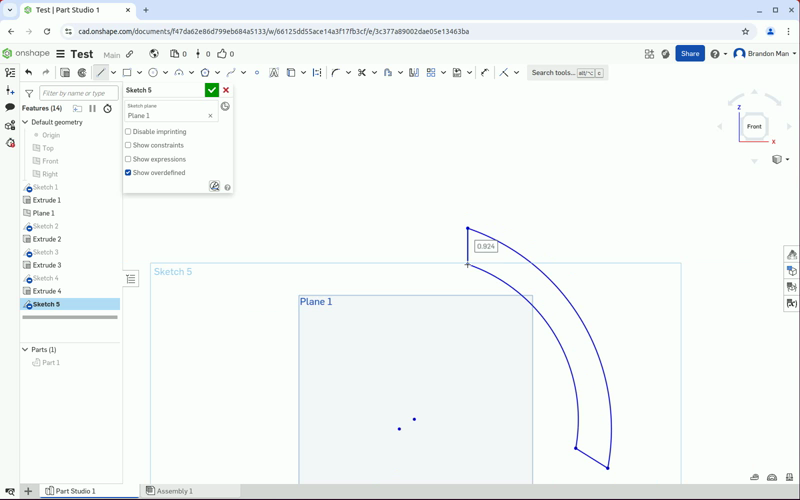
scroll(-6)
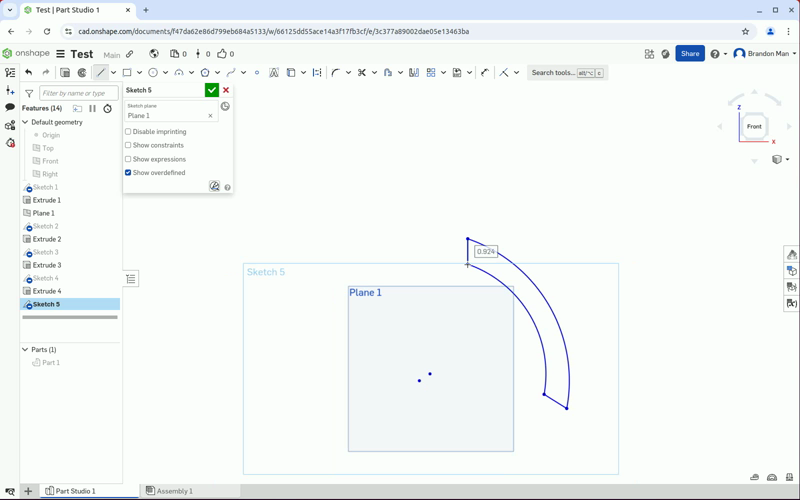
scroll(-6)
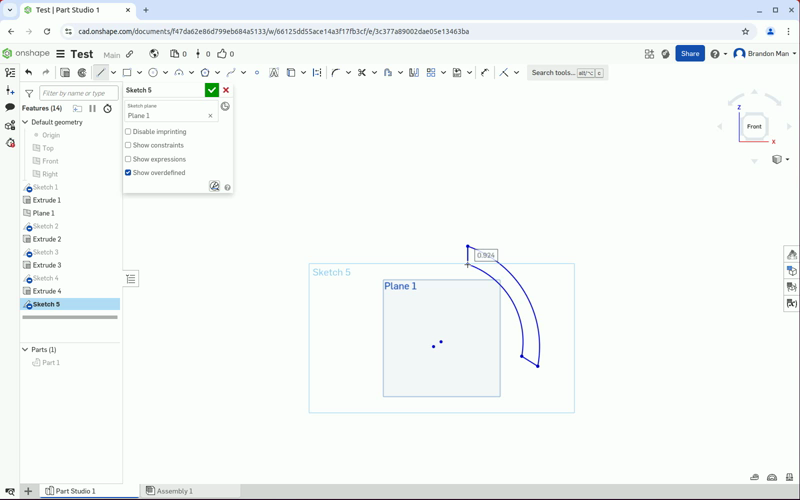
scroll(-6)
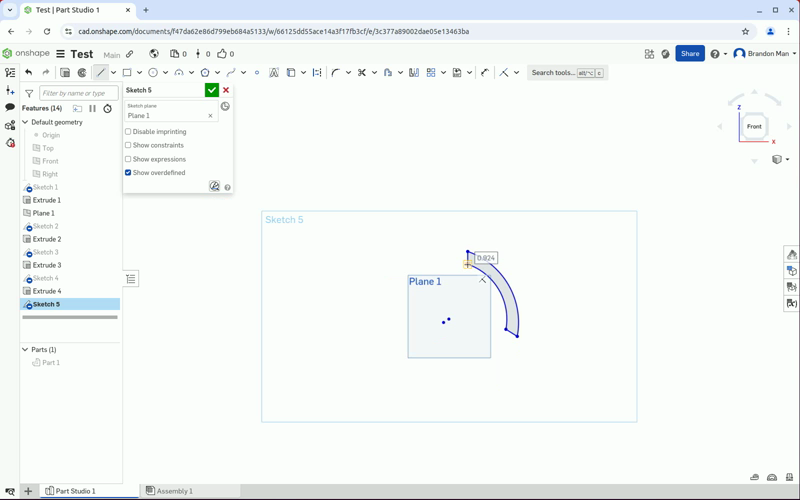
scroll(-6)
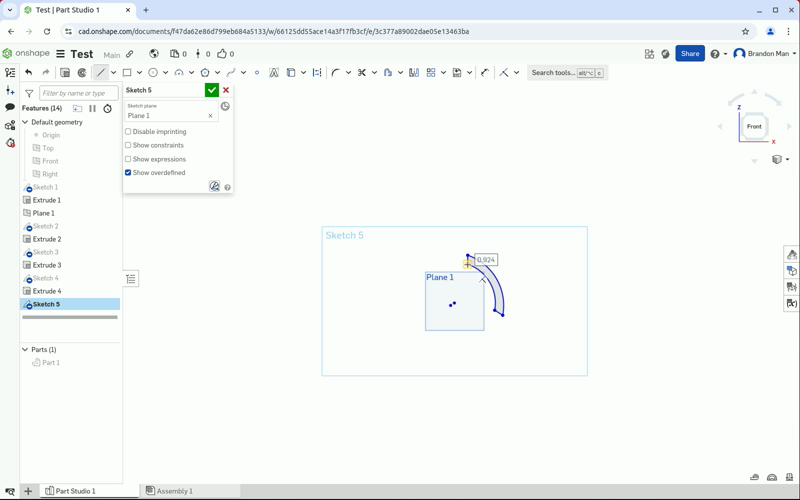
scroll(-6)
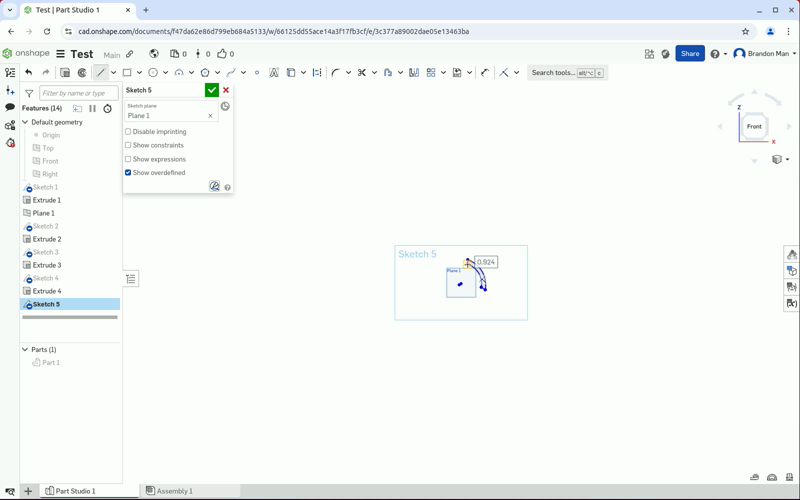
key(esc)
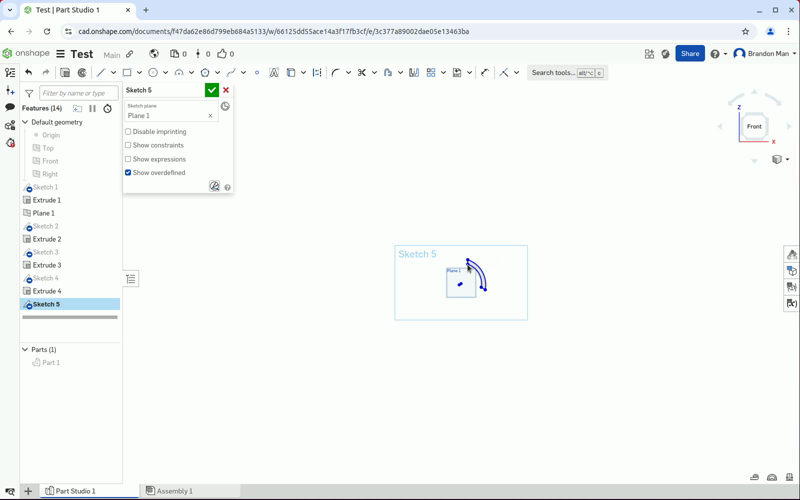
mouse_move(478, 271)
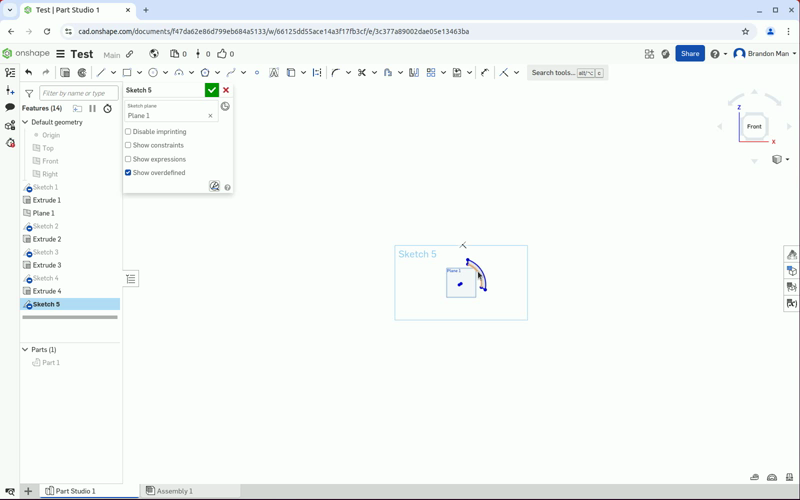
scroll(6)
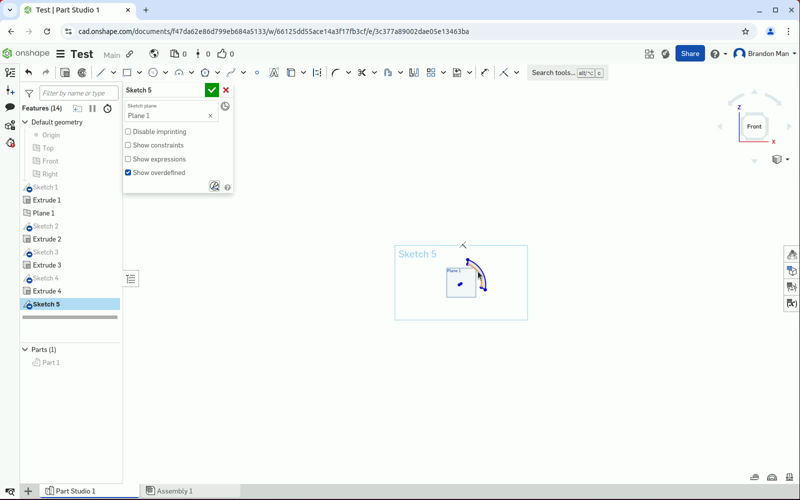
scroll(6)
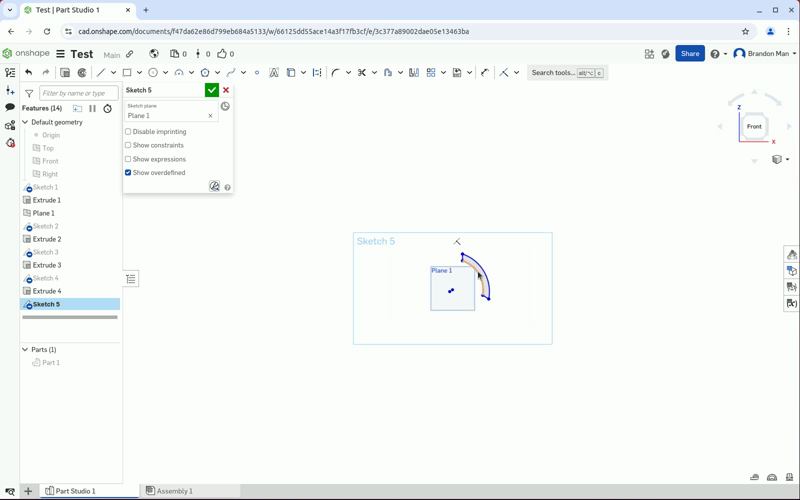
scroll(6)
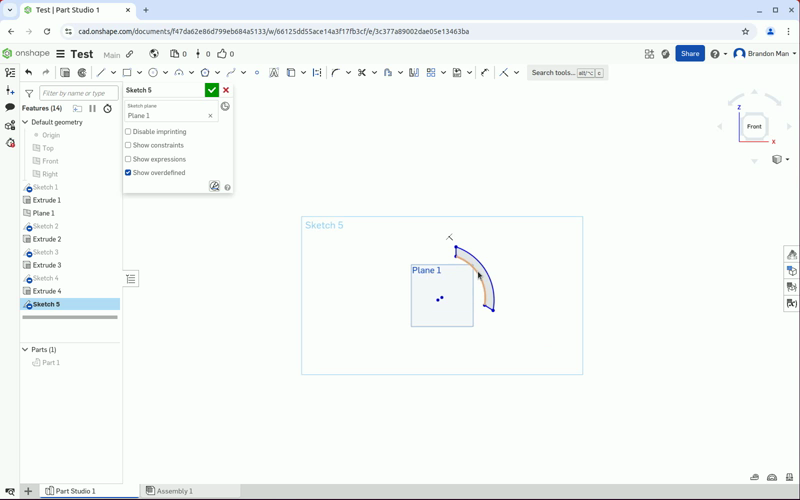
scroll(6)
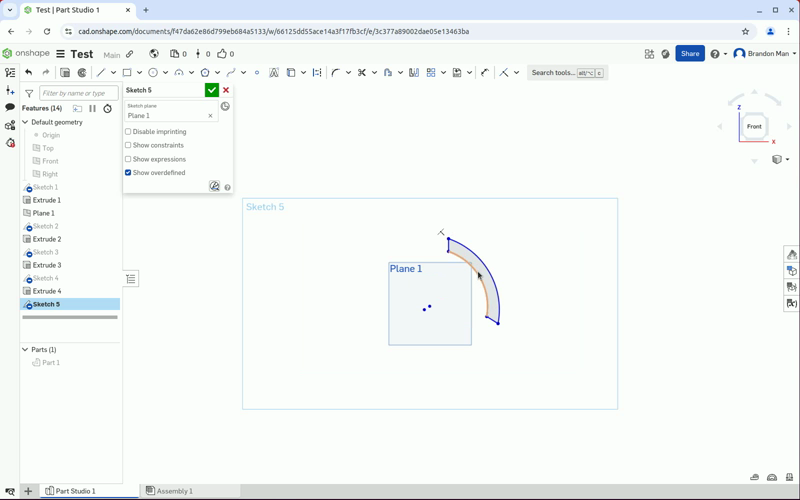
scroll(6)
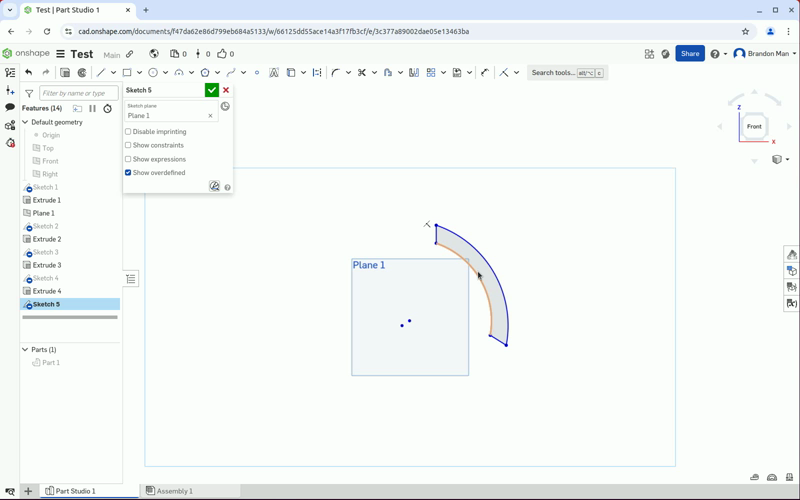
scroll(6)
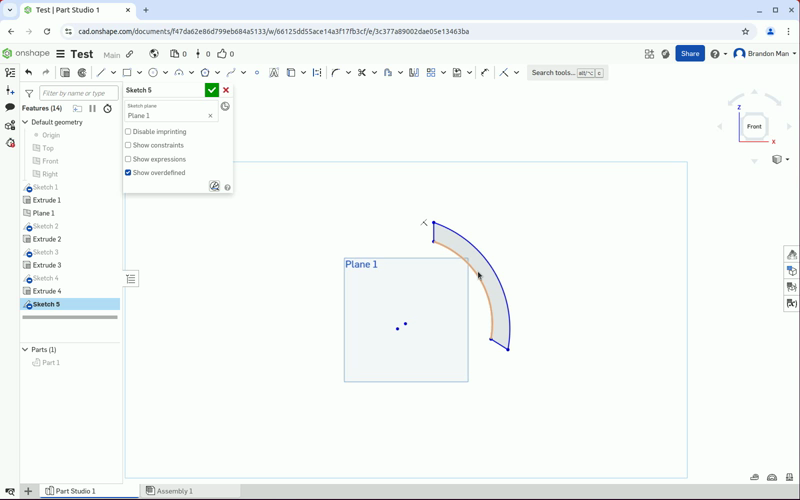
scroll(6)
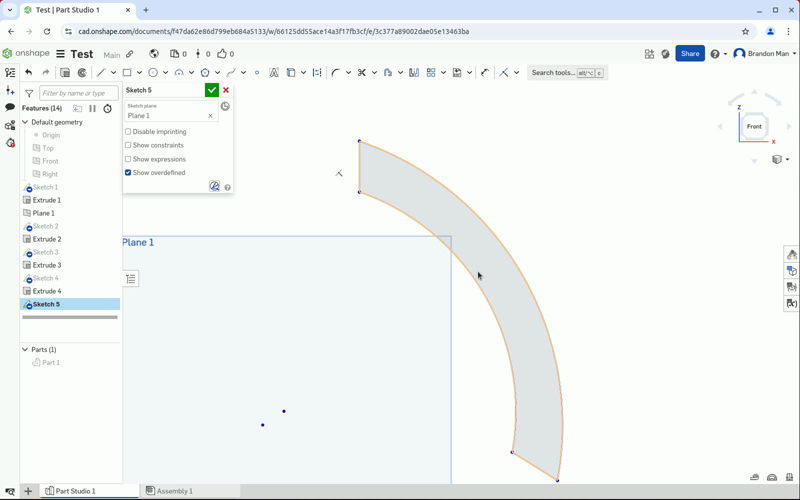
click(478, 271)
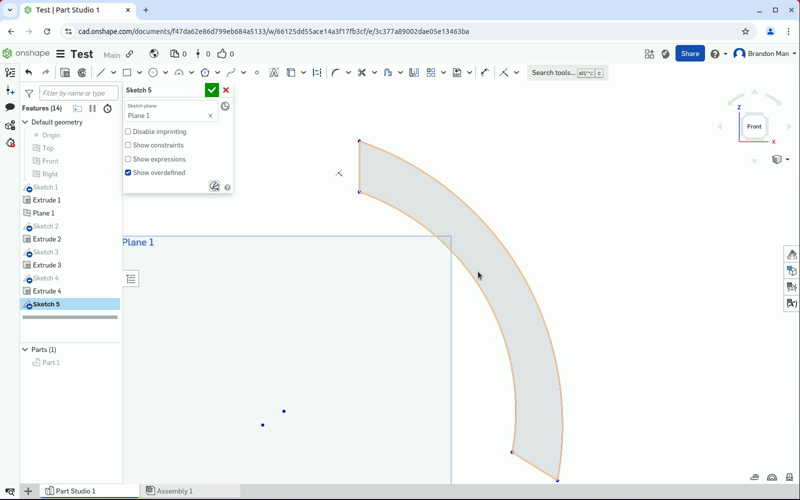
scroll(-6)
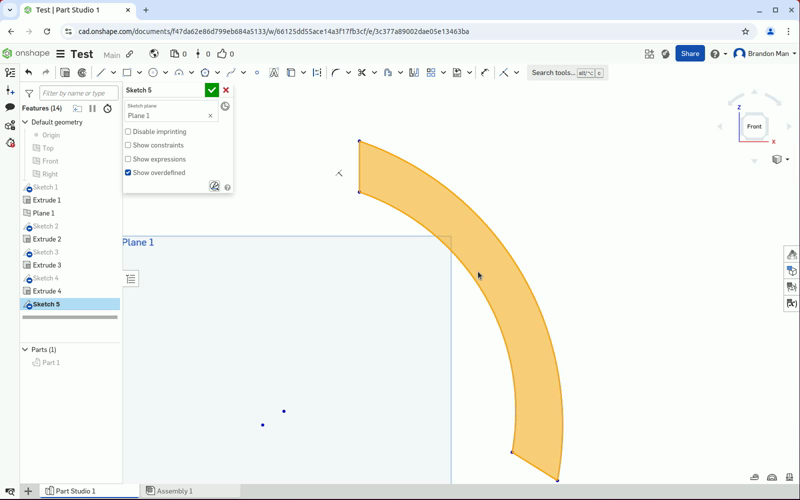
scroll(-6)
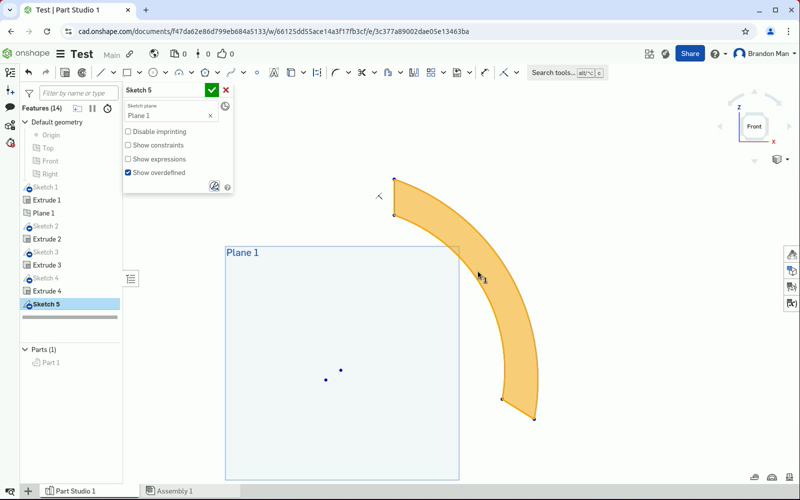
scroll(-6)
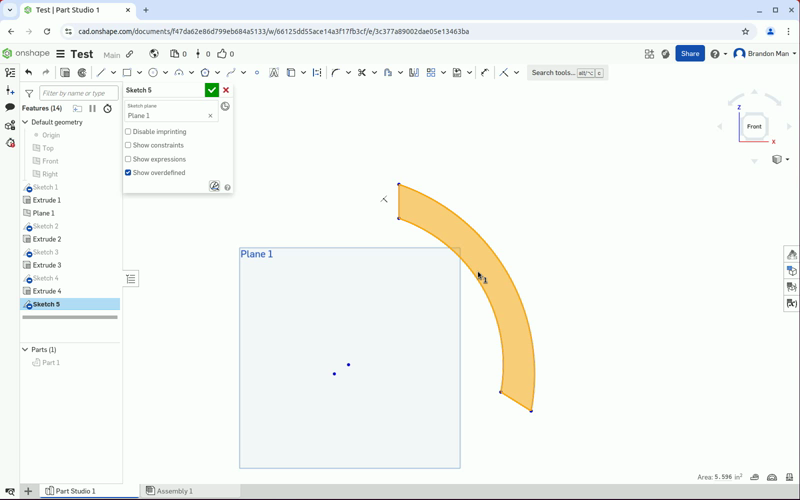
scroll(-6)
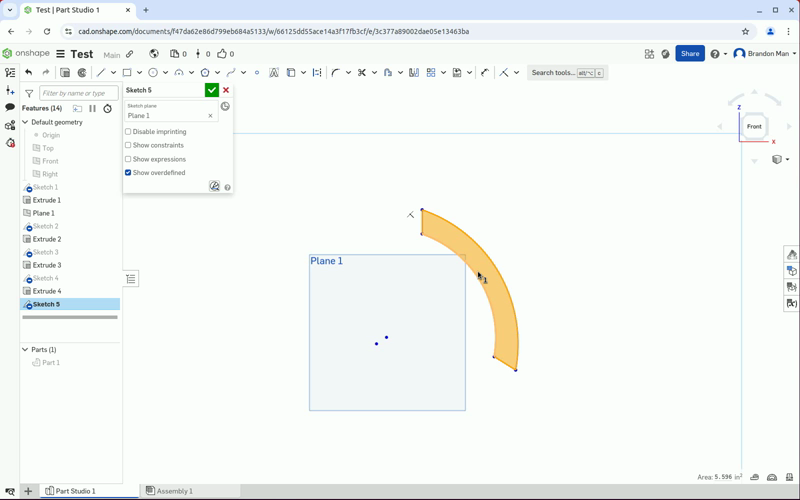
scroll(-6)
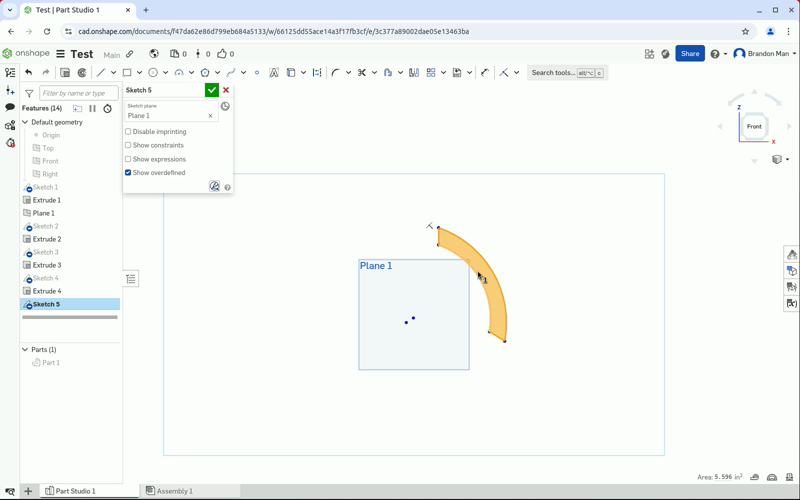
scroll(-6)
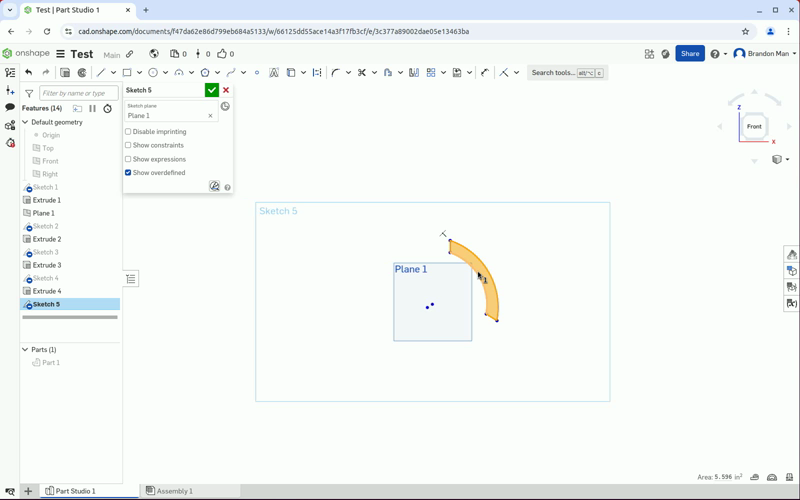
scroll(-6)
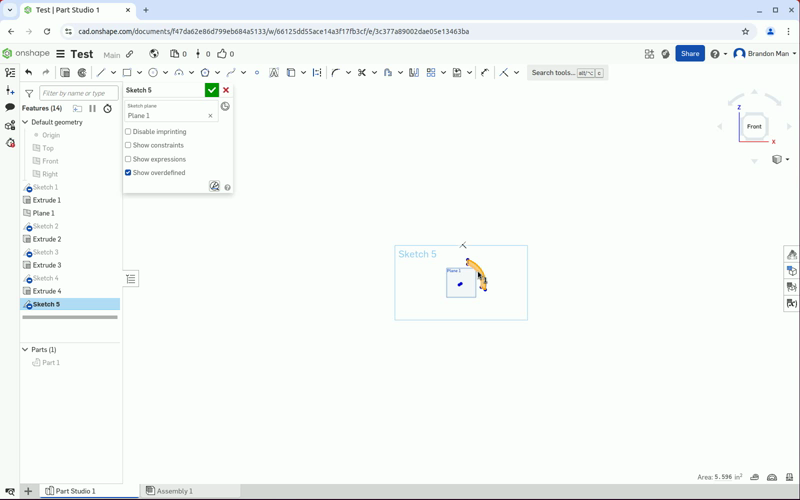
mouse_move(73, 352)
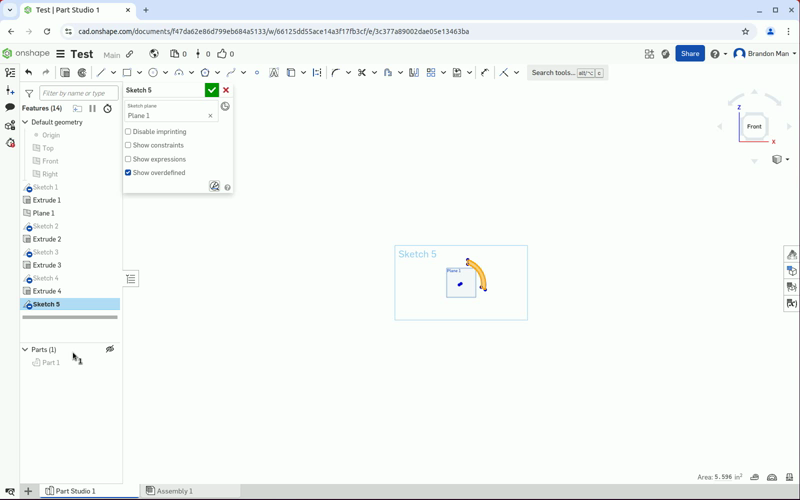
key(shift+y)
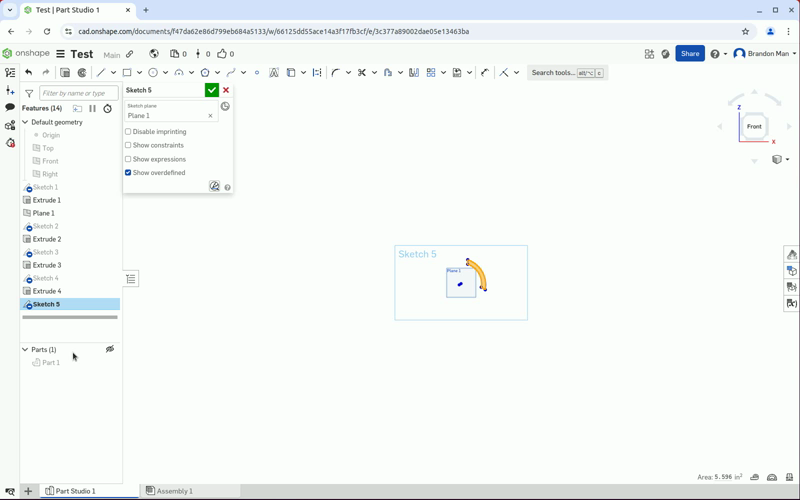
key(shift+e)
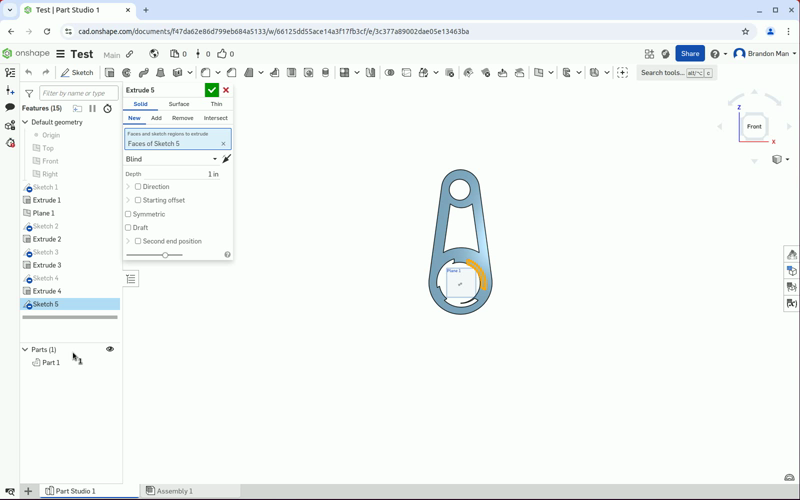
mouse_move(143, 106)
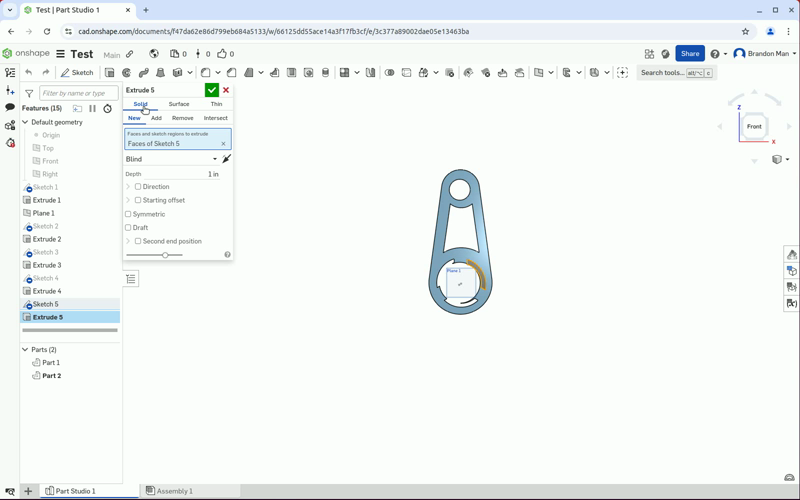
click(143, 106)
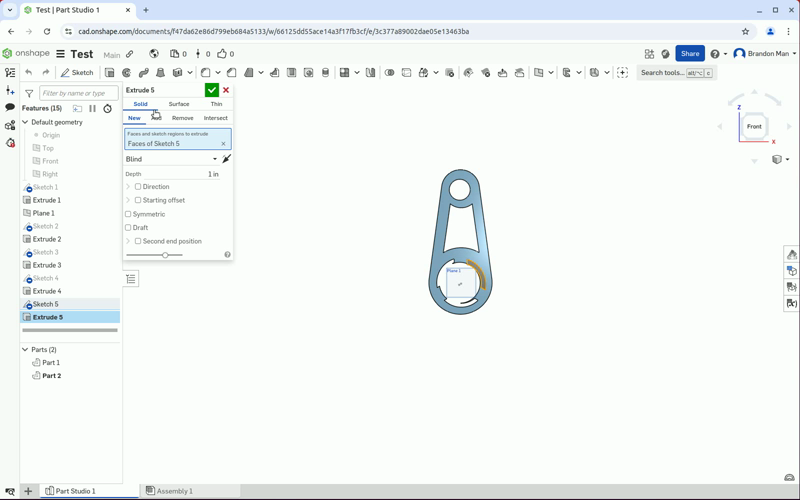
mouse_move(186, 120)
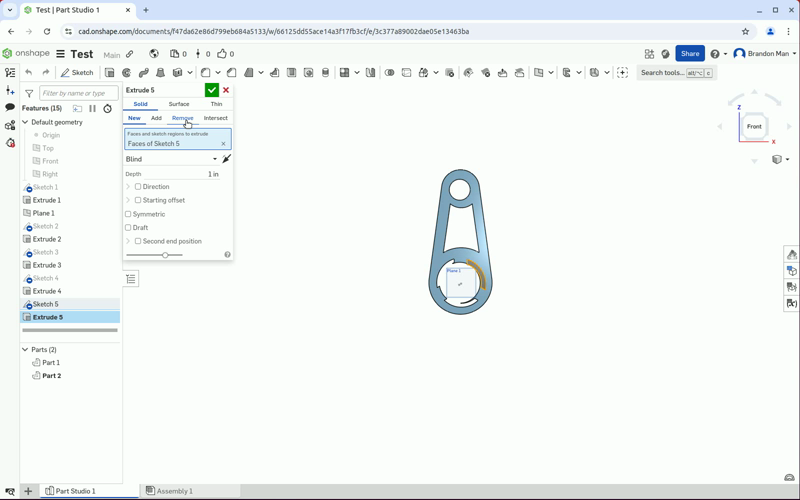
click(186, 120)
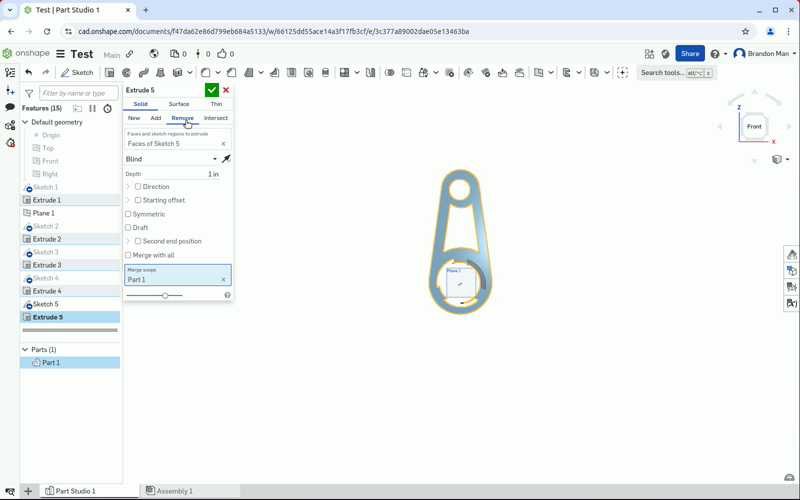
key(tab, 4)
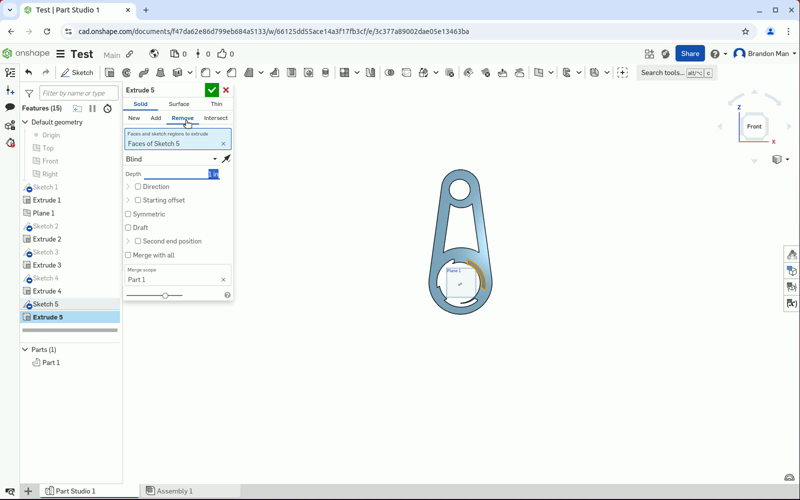
text(30.811)
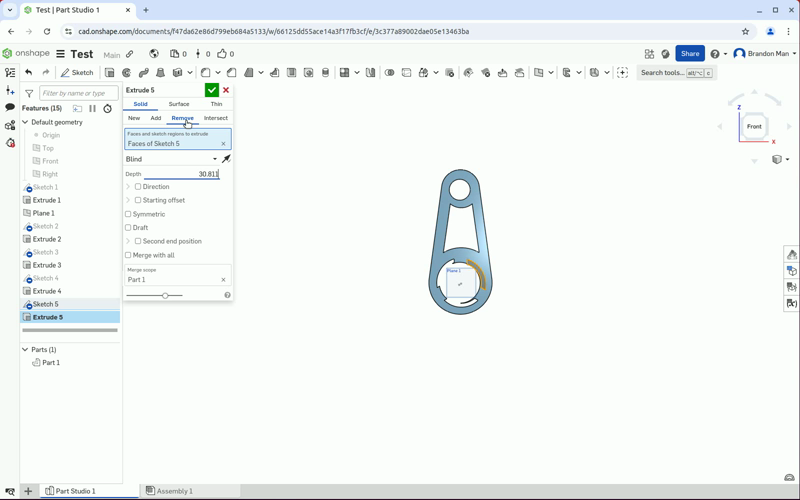
key(tab, 6)
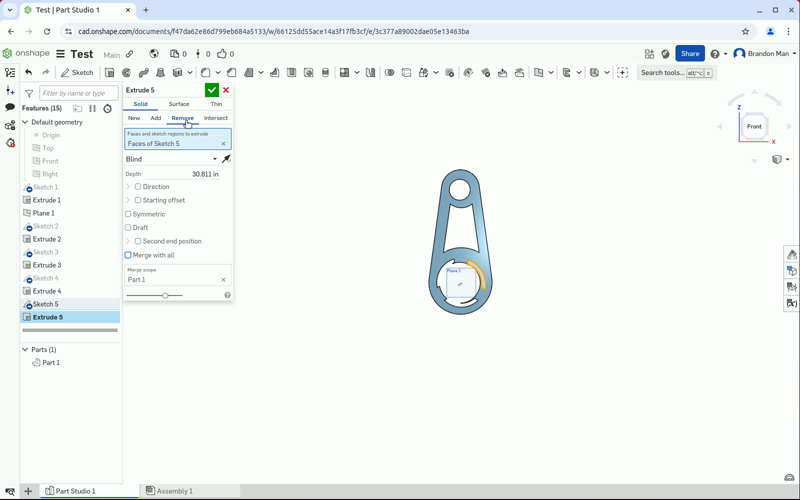
key(space)
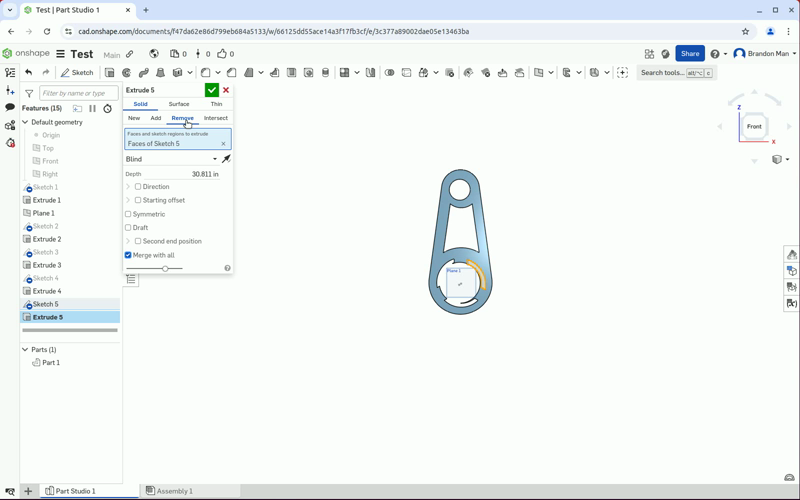
key(enter)
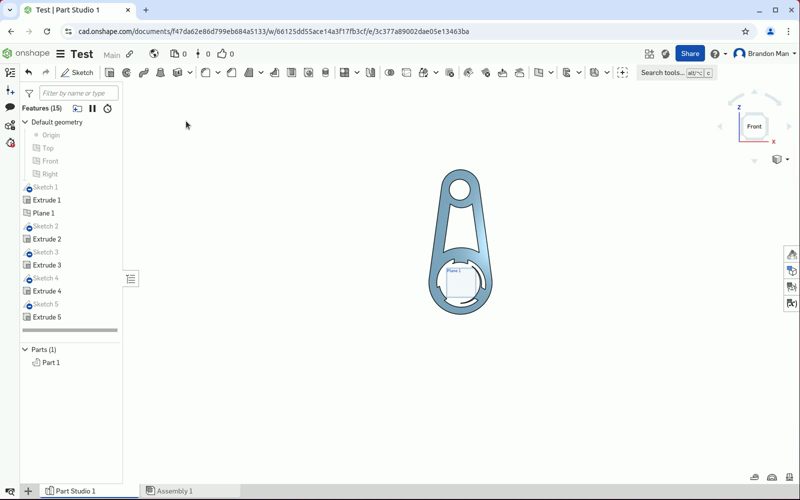
key(shift+h)
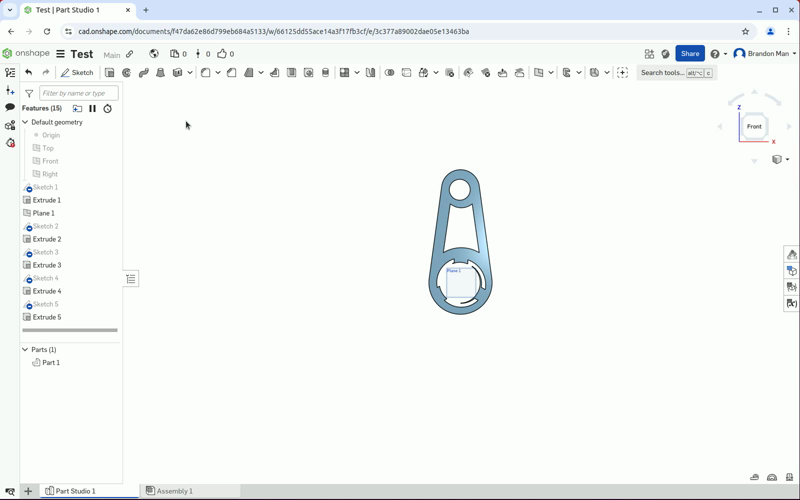
key(shift+h)
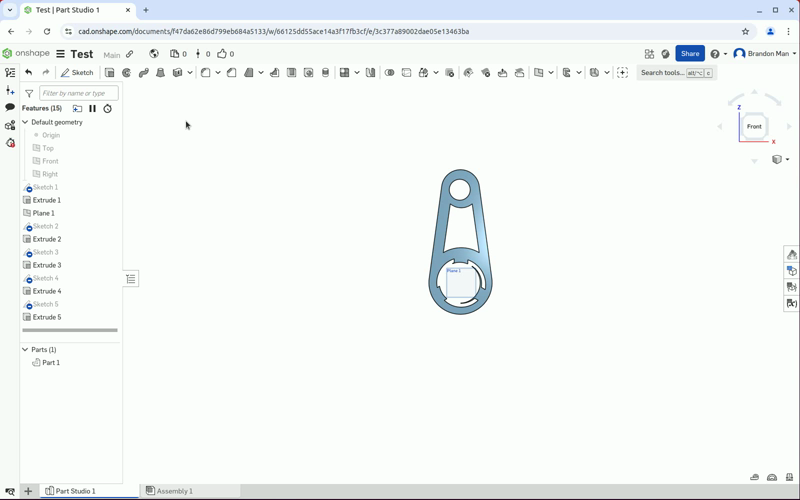
mouse_move(73, 189)
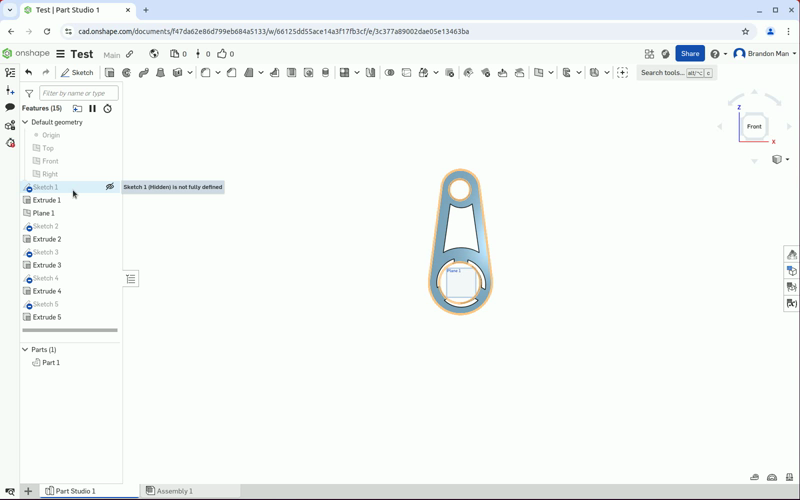
click(73, 189)
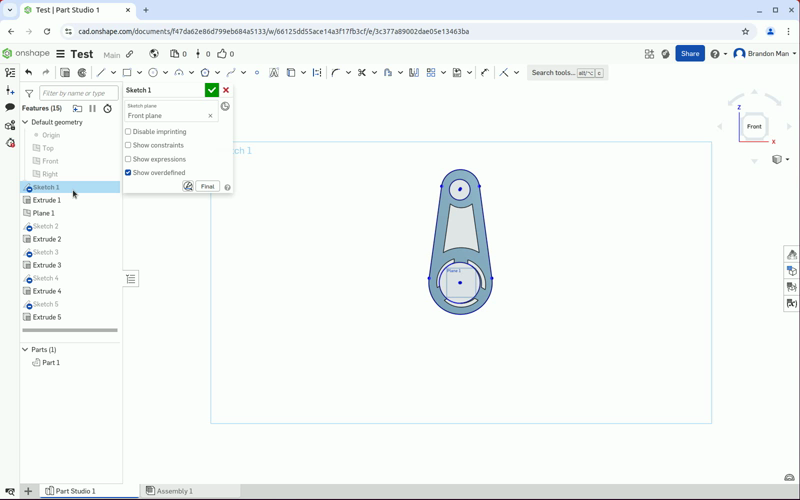
mouse_move(229, 92)
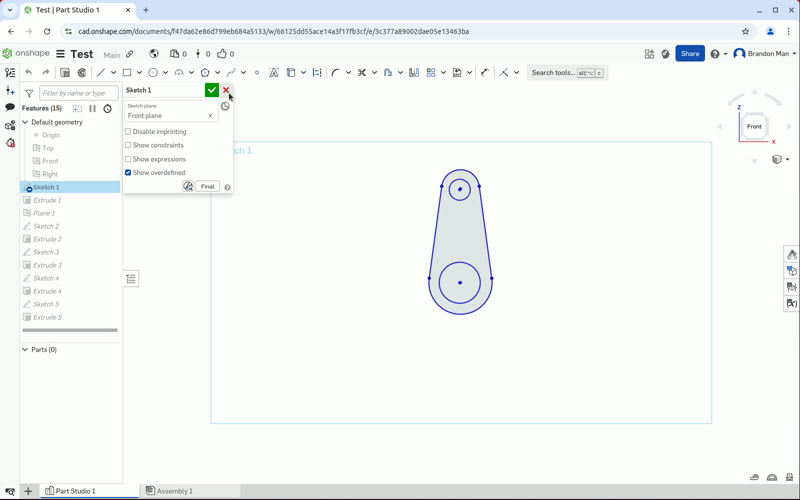
click(229, 92)
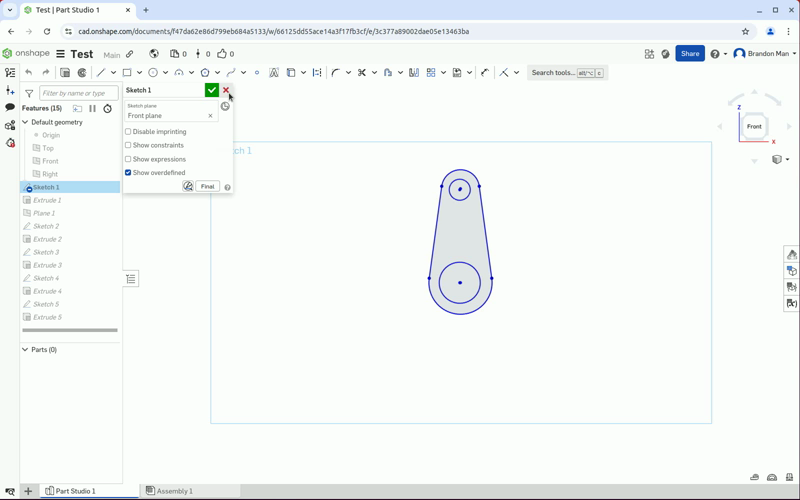
key(shift+s)
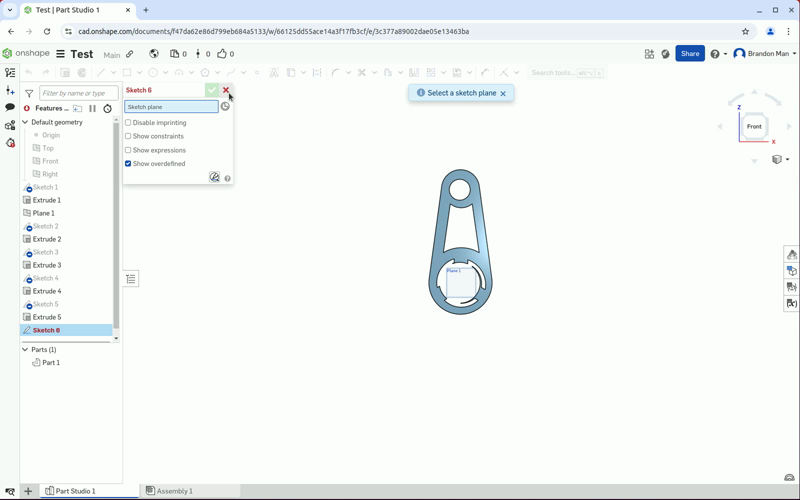
mouse_move(69, 215)
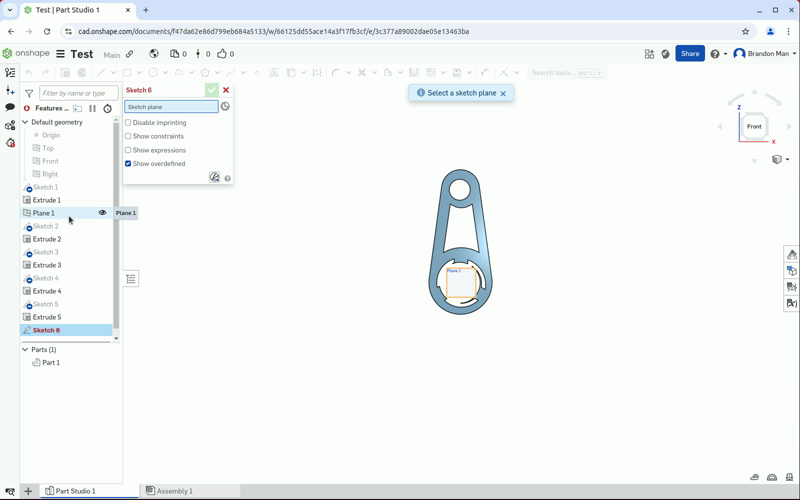
click(69, 215)
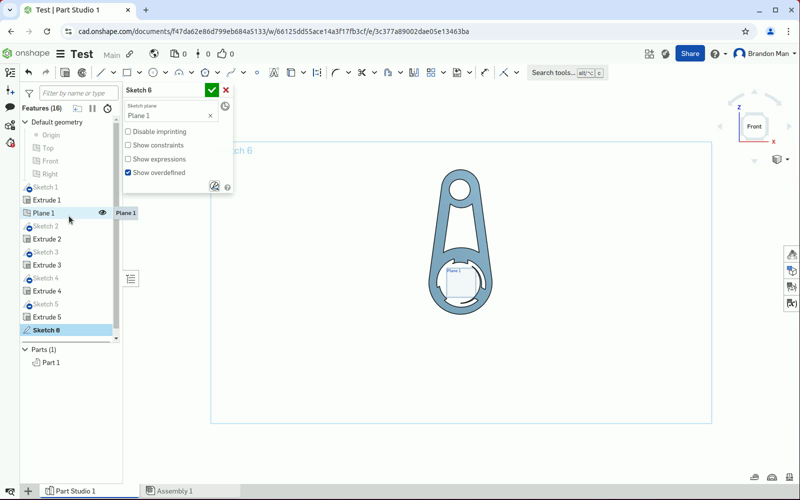
mouse_move(73, 352)
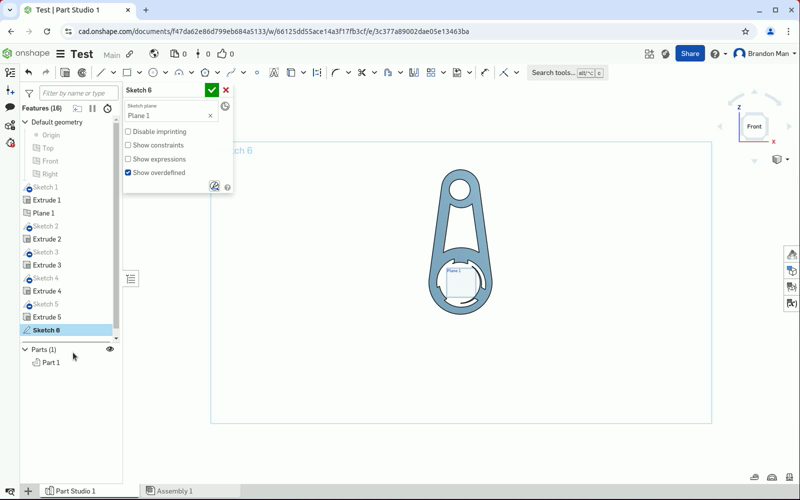
key(y)
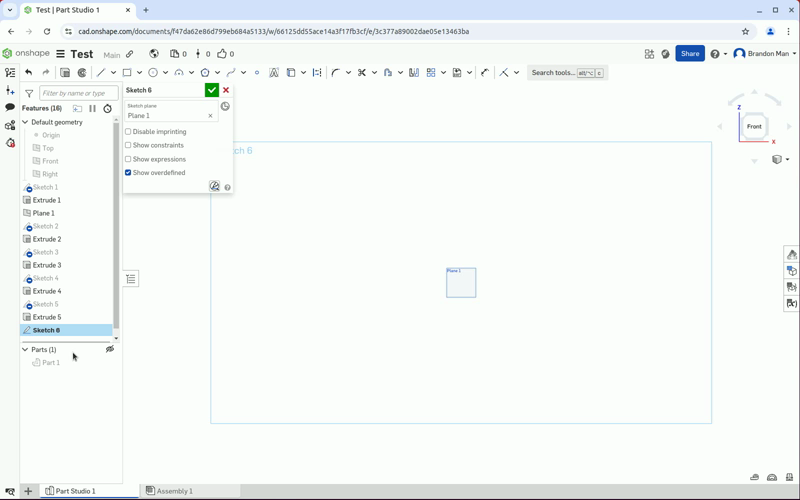
key(c)
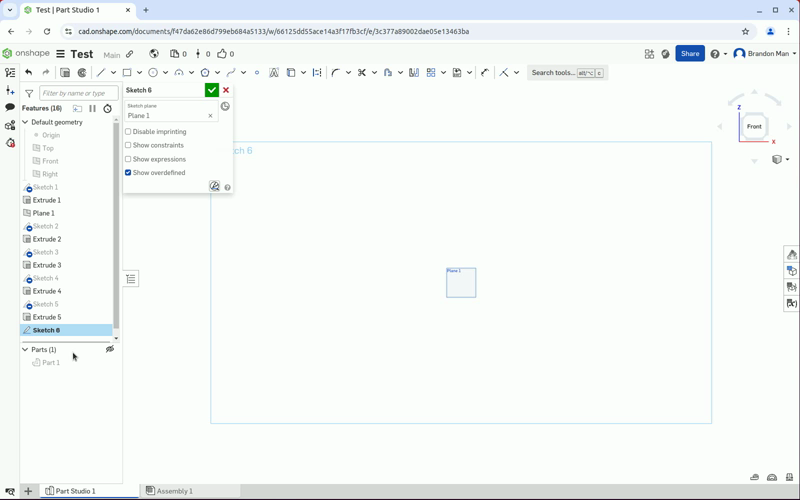
key_down(shift)
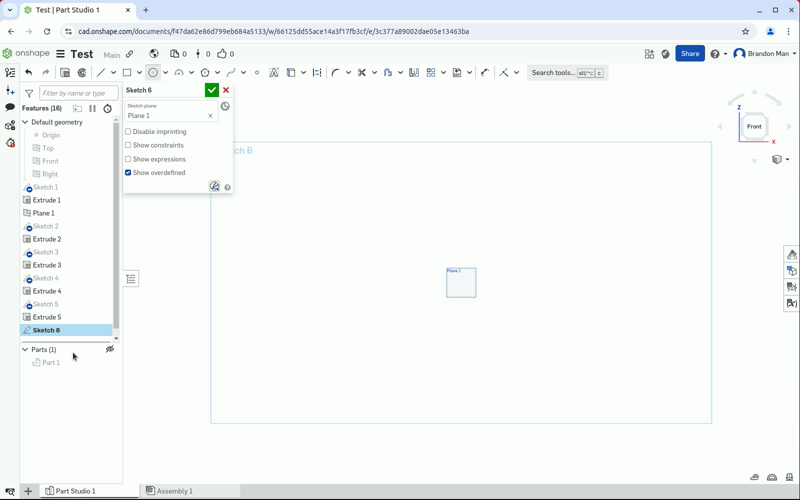
mouse_move(461, 189)
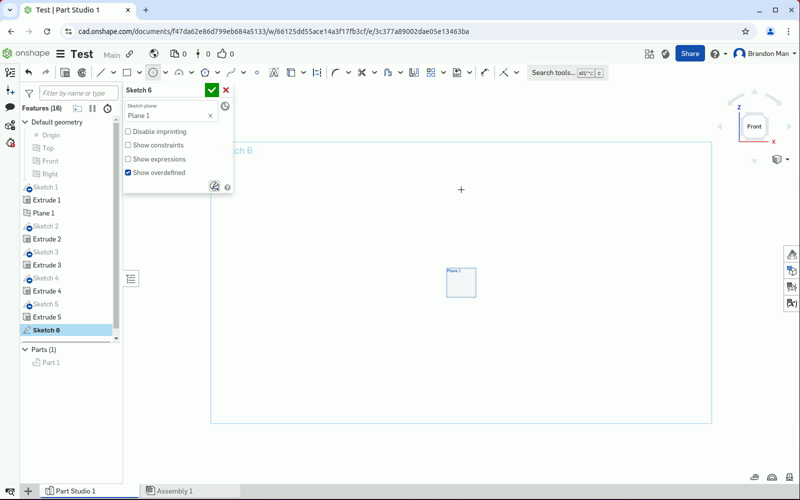
click(461, 189)
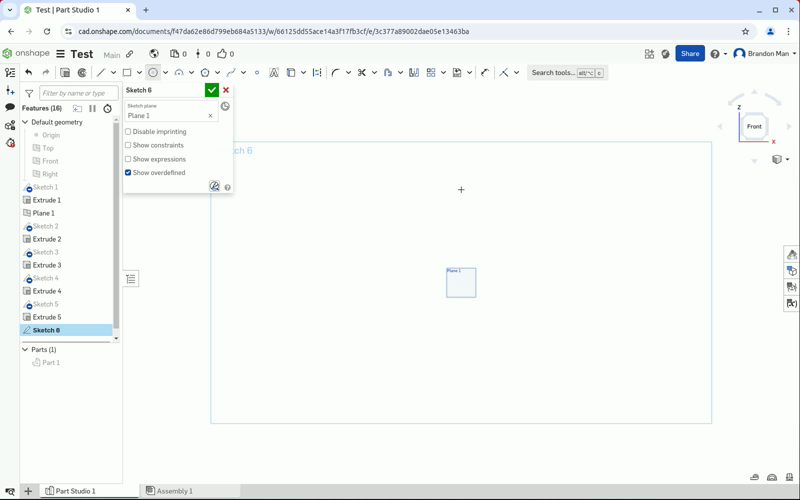
key_up(shift)
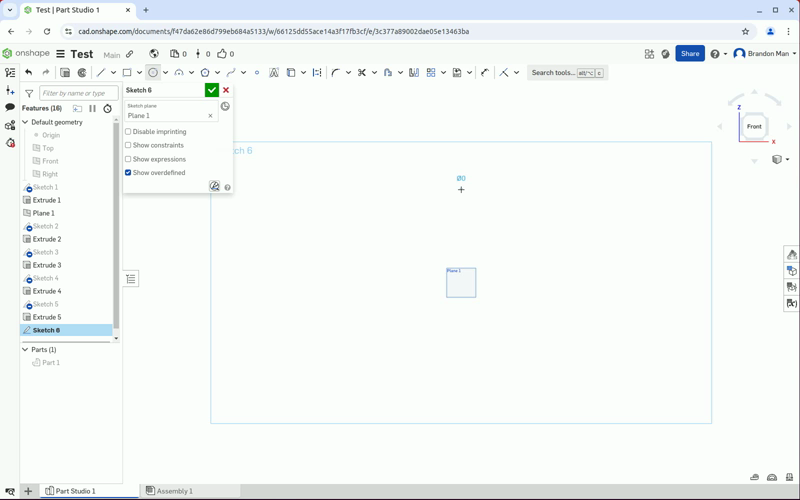
mouse_move(480, 189)
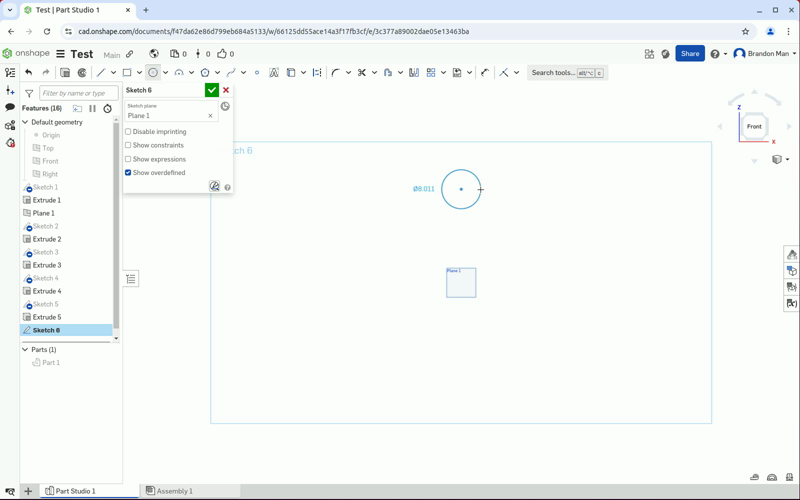
click(480, 189)
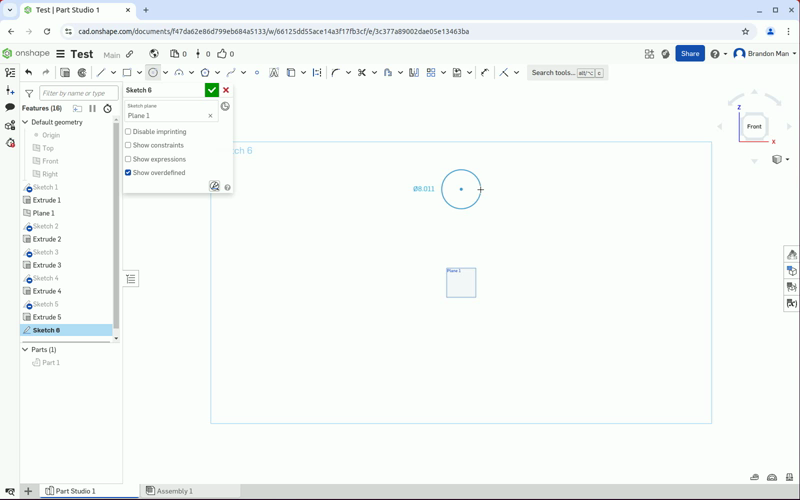
key(esc)
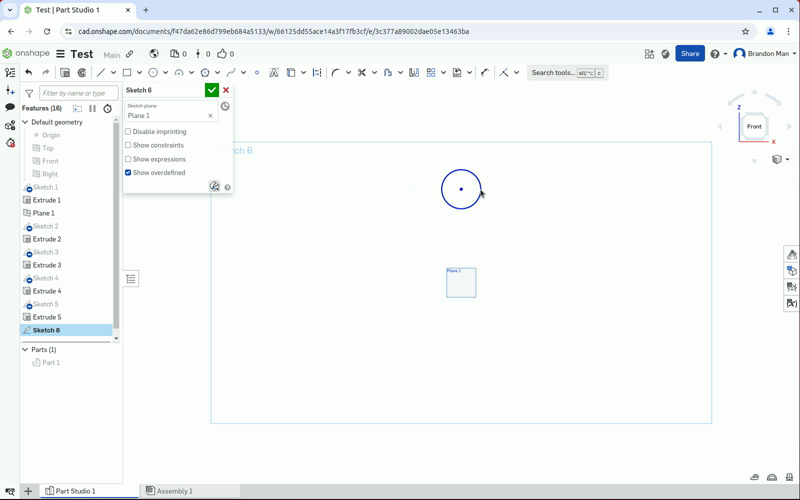
key(c)
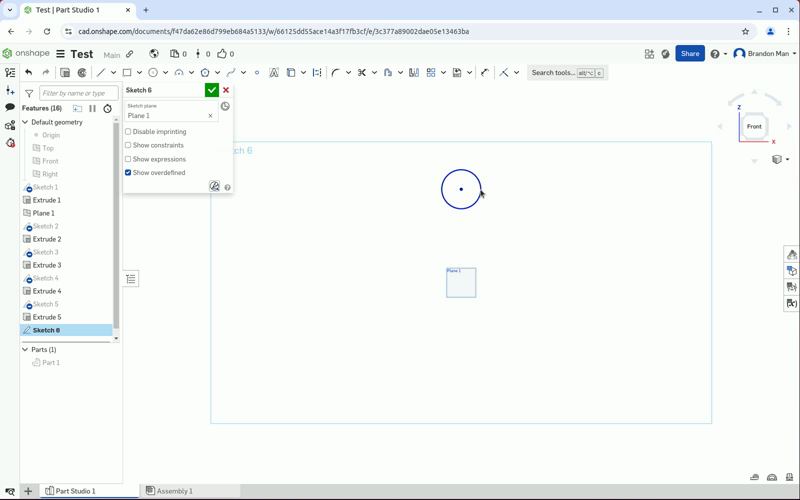
key_down(shift)
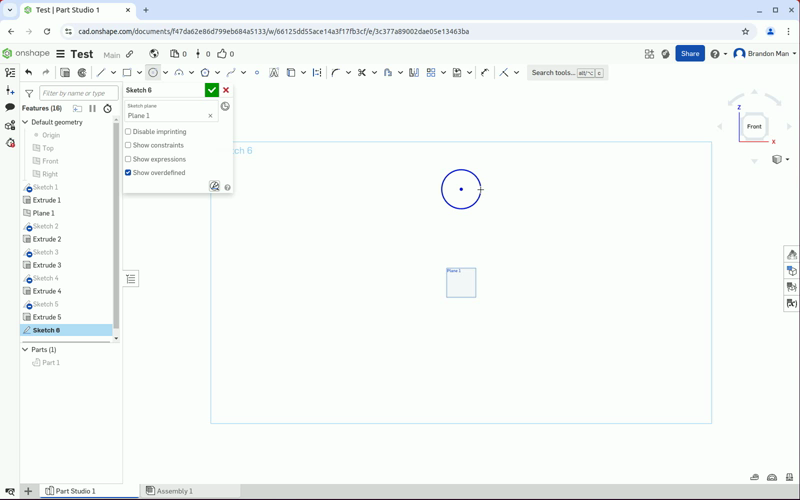
mouse_move(461, 189)
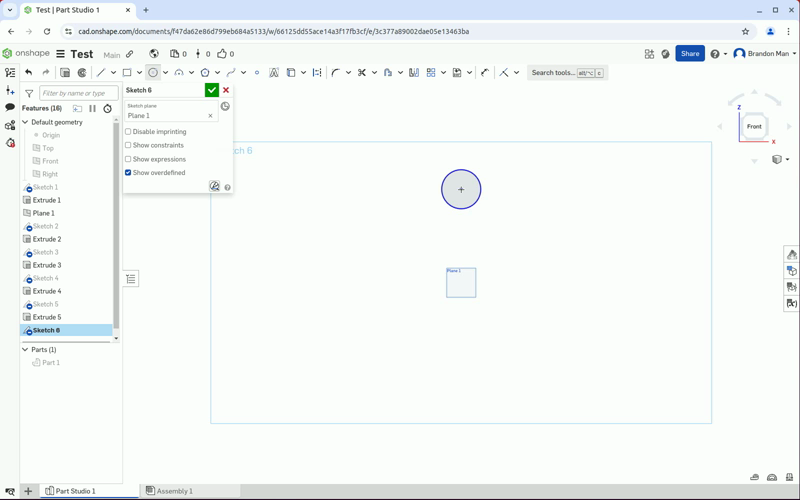
click(461, 189)
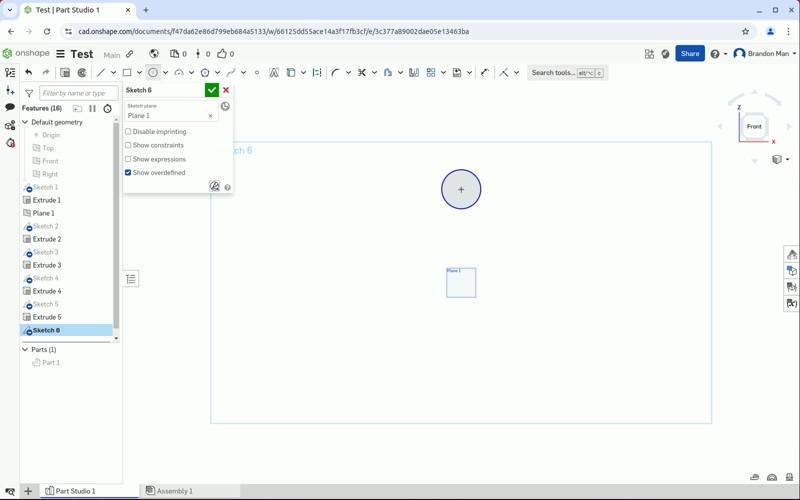
key_up(shift)
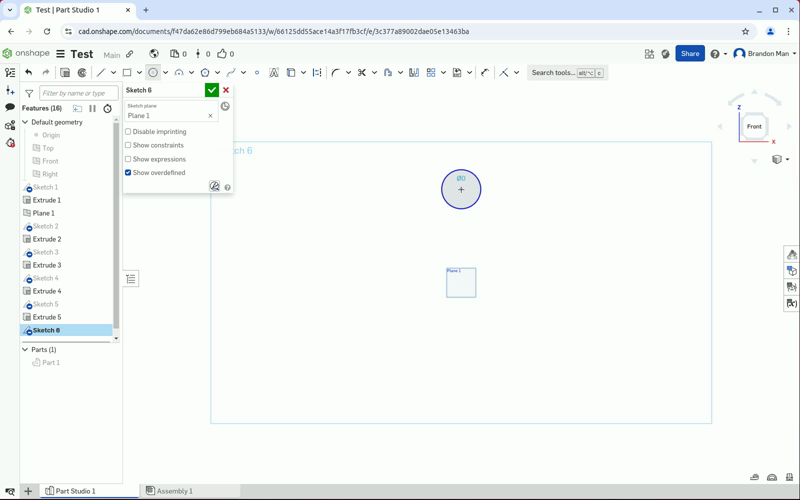
mouse_move(471, 189)
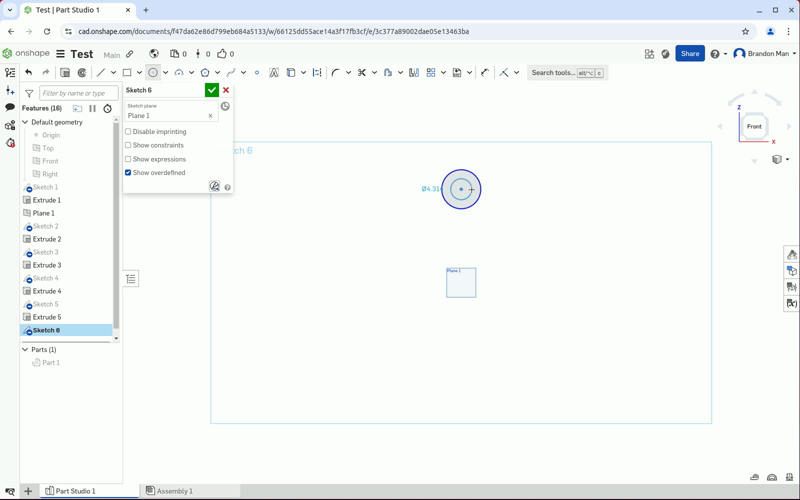
click(471, 189)
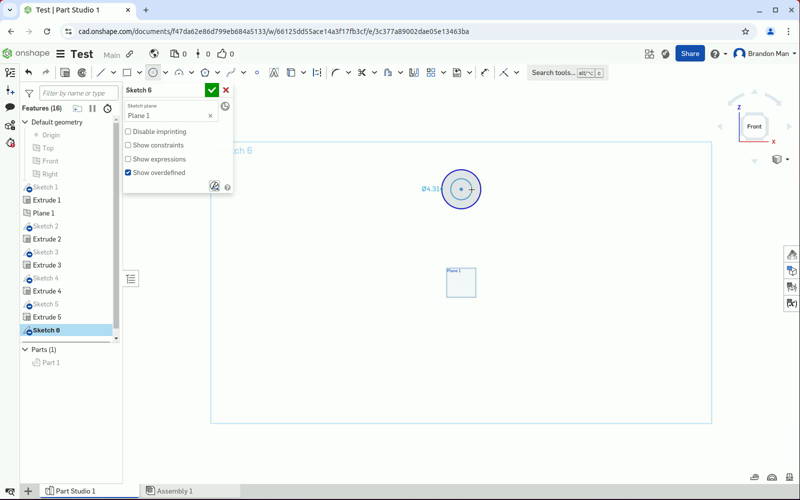
key(esc)
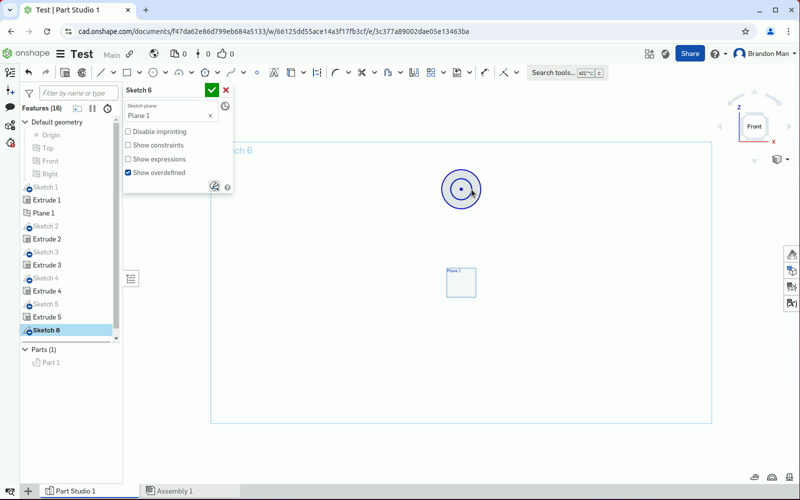
mouse_move(449, 193)
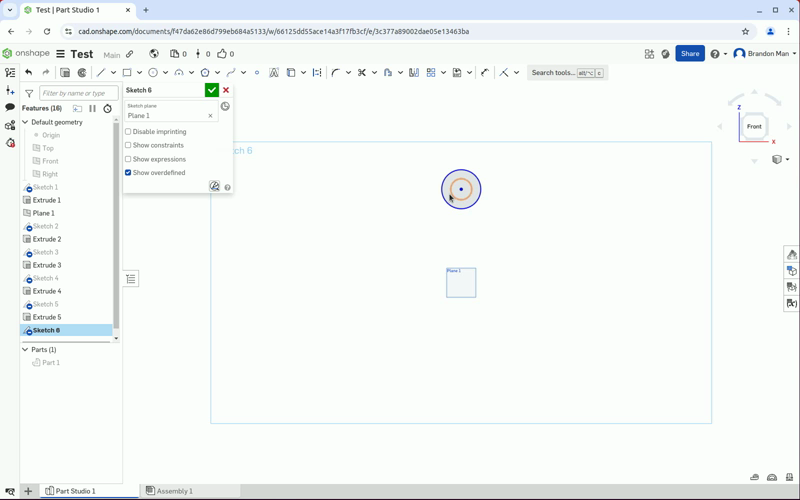
scroll(6)
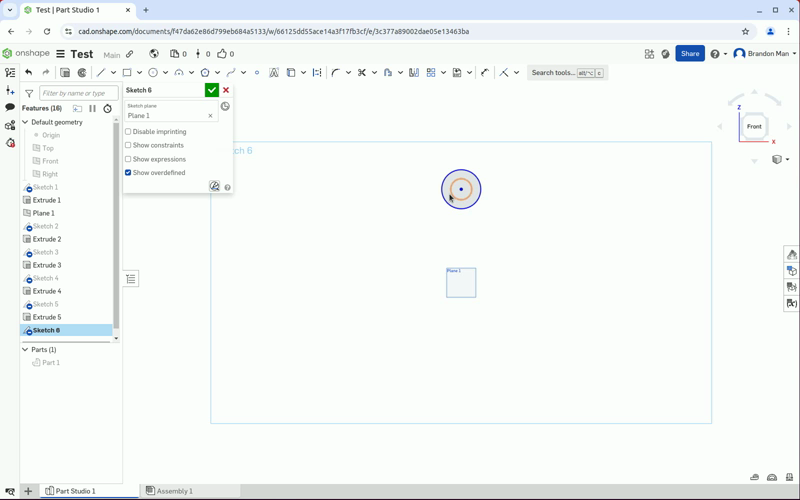
scroll(6)
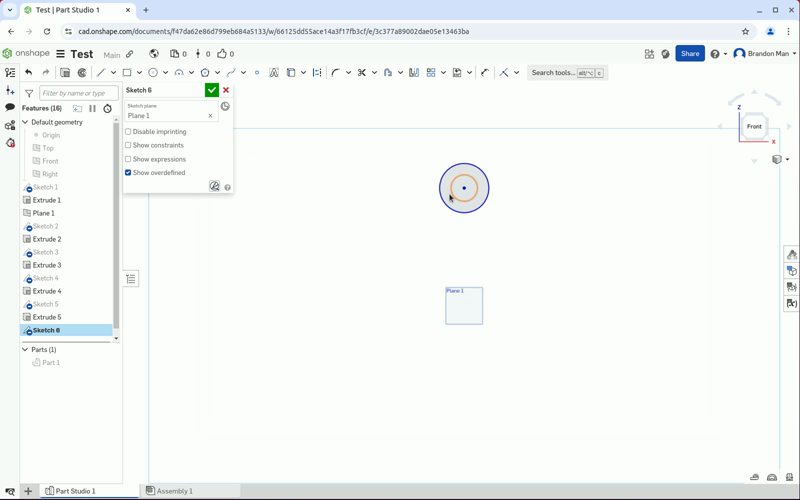
scroll(6)
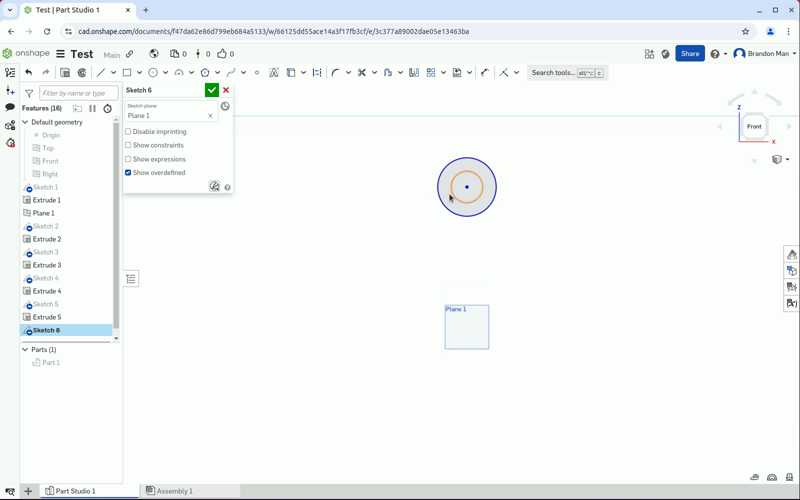
scroll(6)
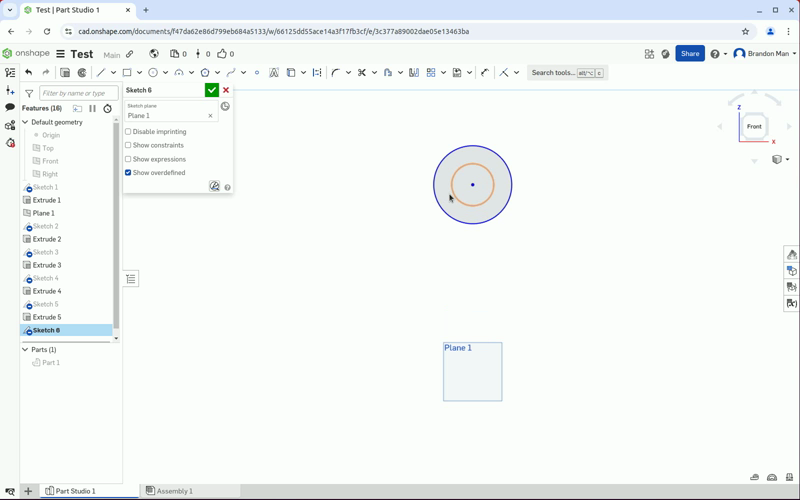
scroll(6)
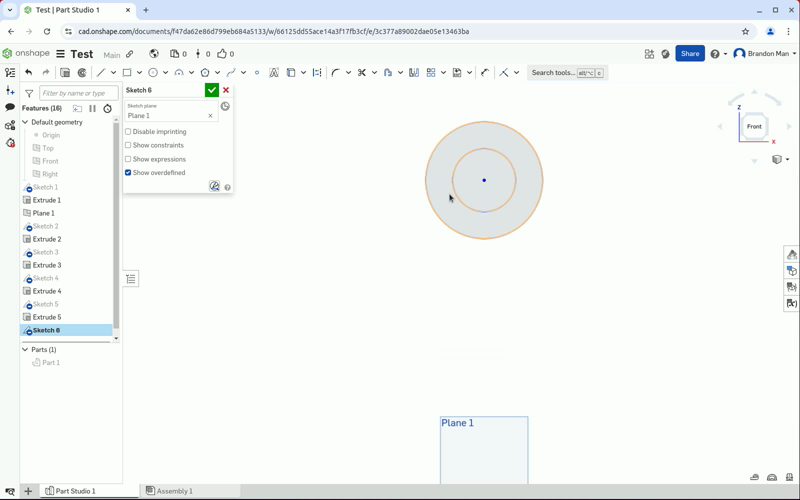
scroll(6)
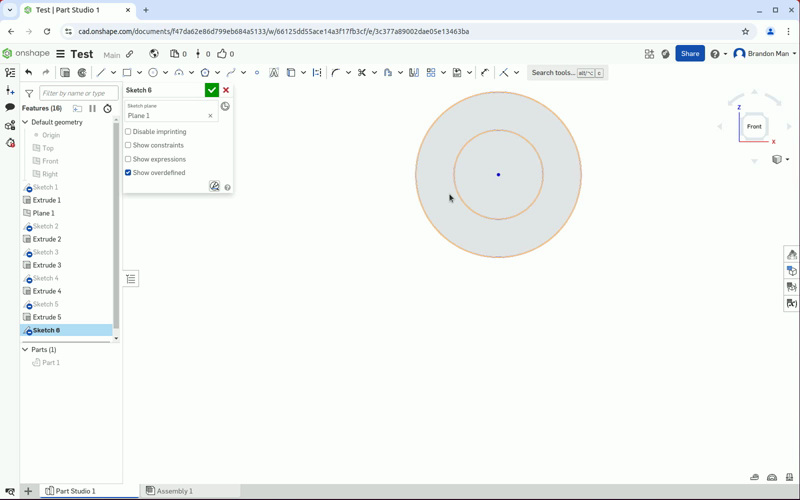
scroll(6)
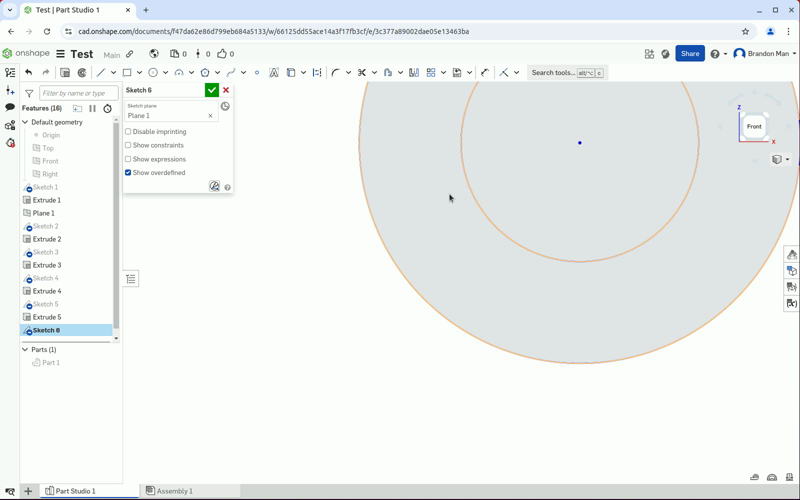
click(449, 193)
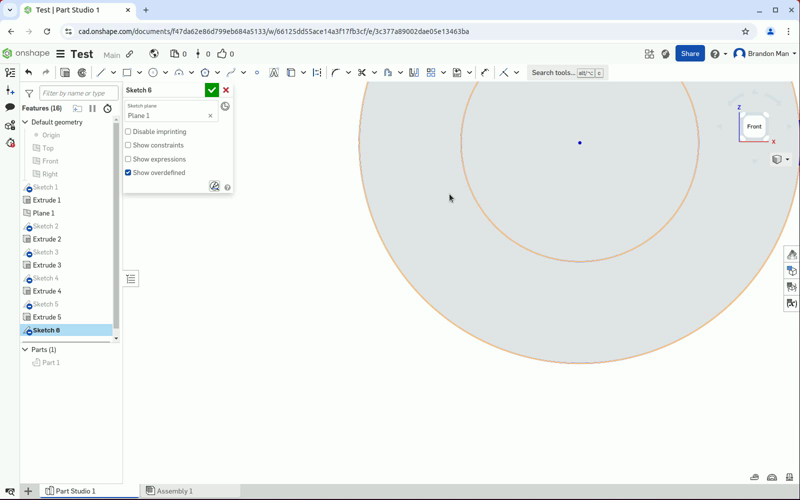
scroll(-6)
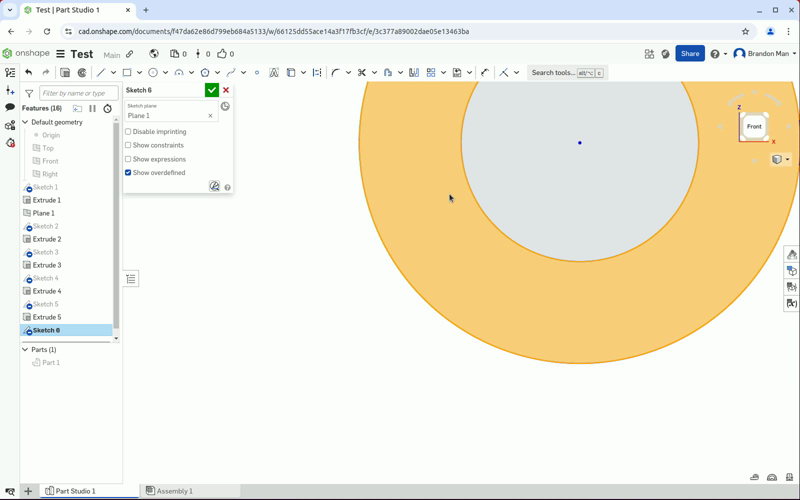
scroll(-6)
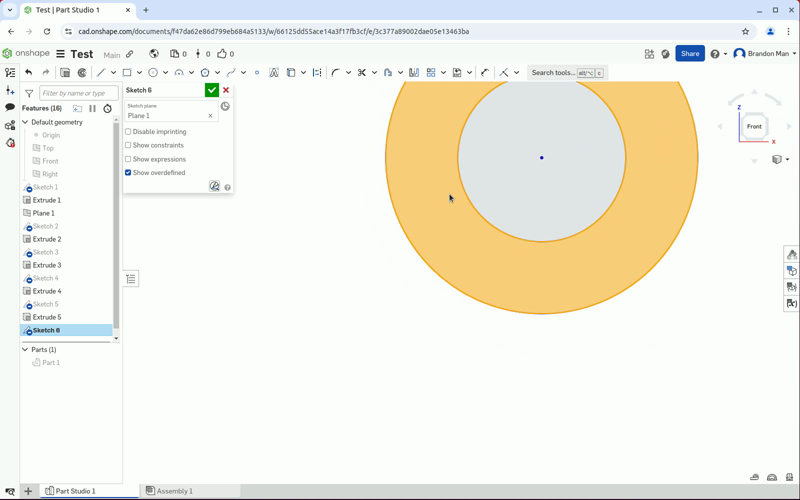
scroll(-6)
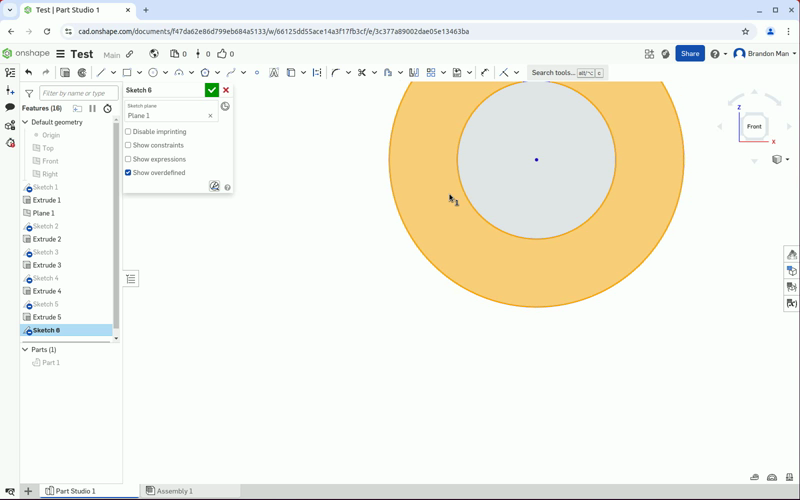
scroll(-6)
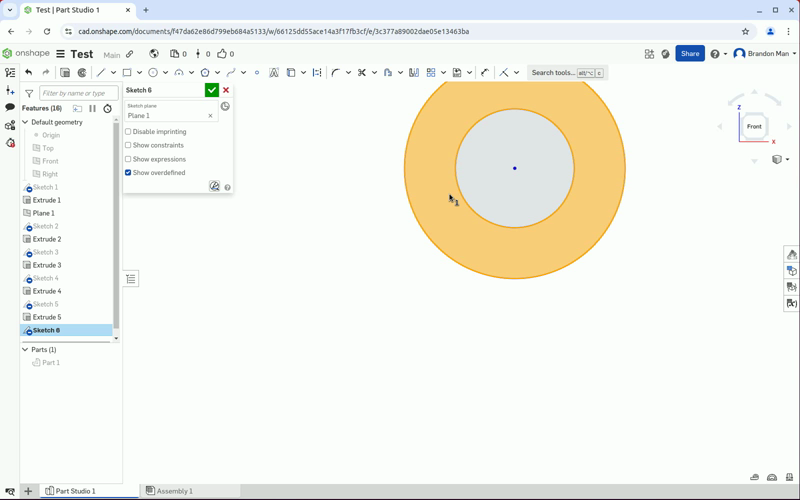
scroll(-6)
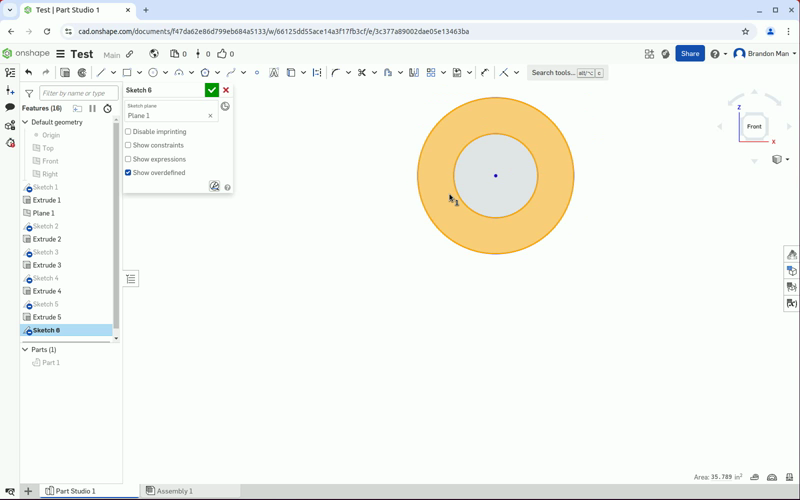
scroll(-6)
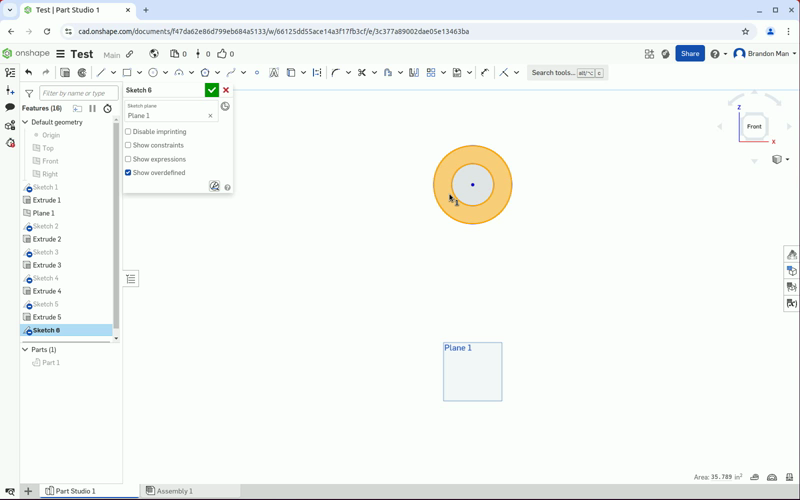
scroll(-6)
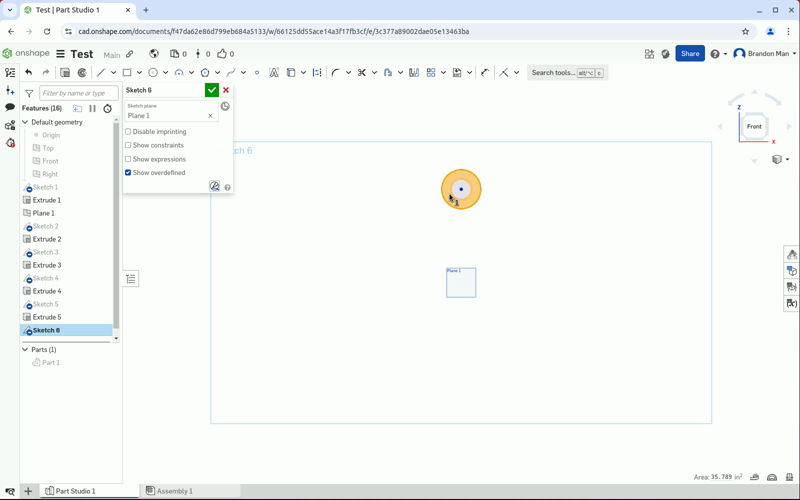
mouse_move(73, 352)
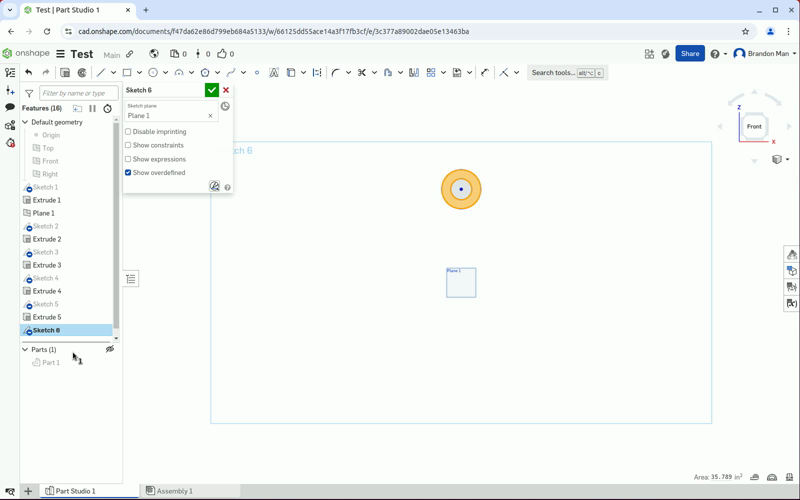
key(shift+y)
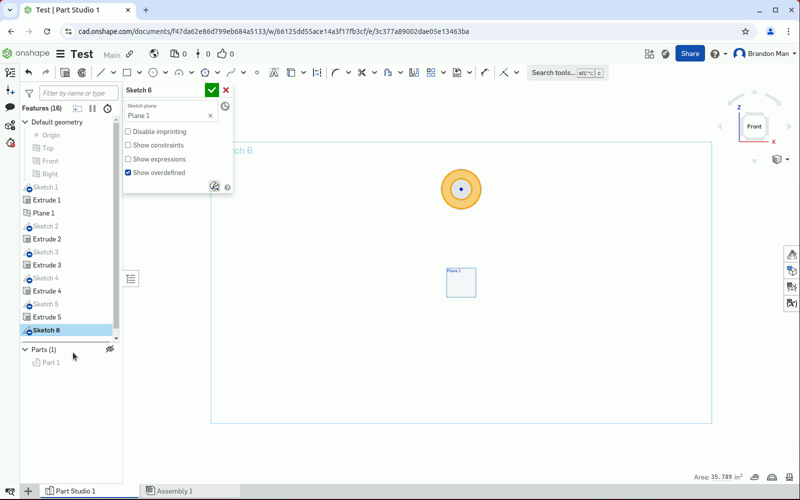
key(shift+e)
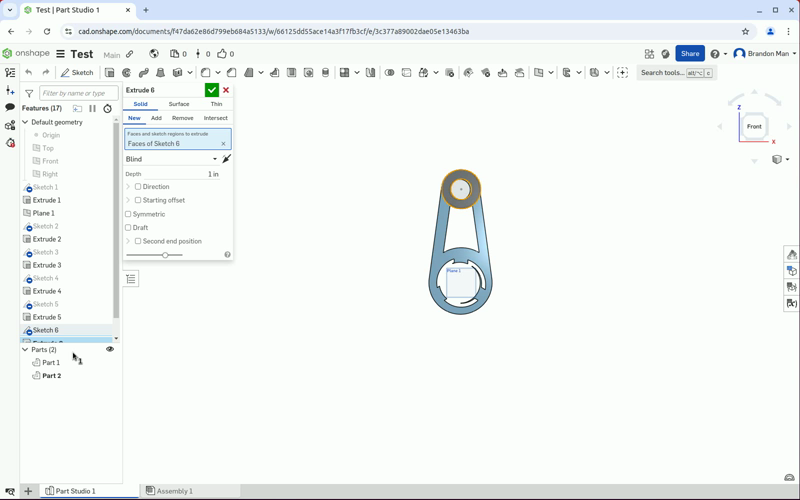
mouse_move(143, 106)
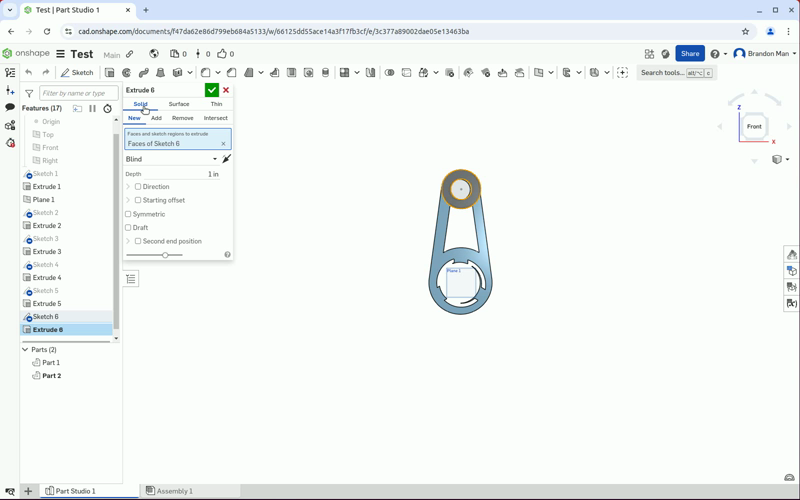
click(143, 106)
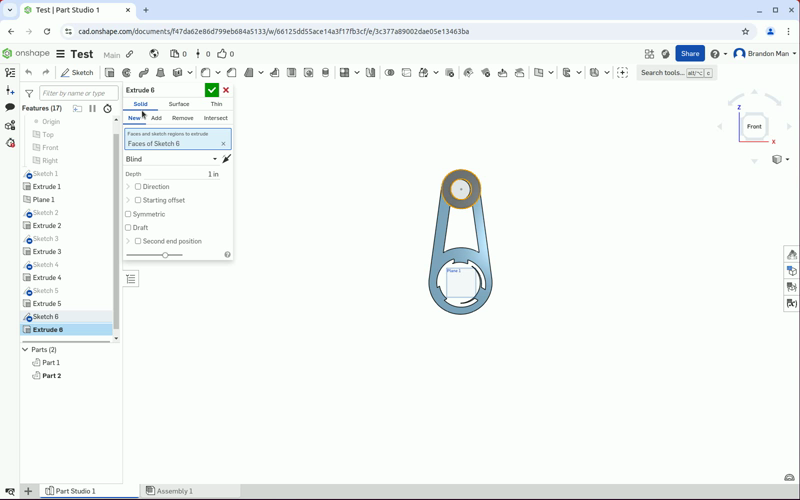
mouse_move(137, 120)
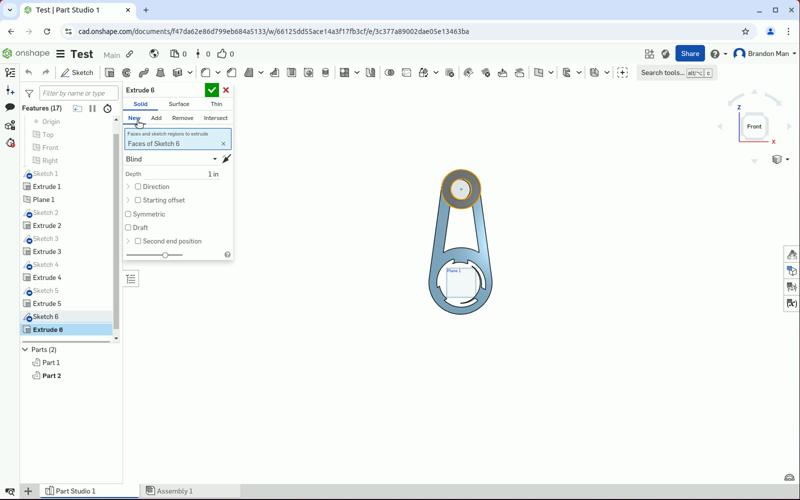
click(137, 120)
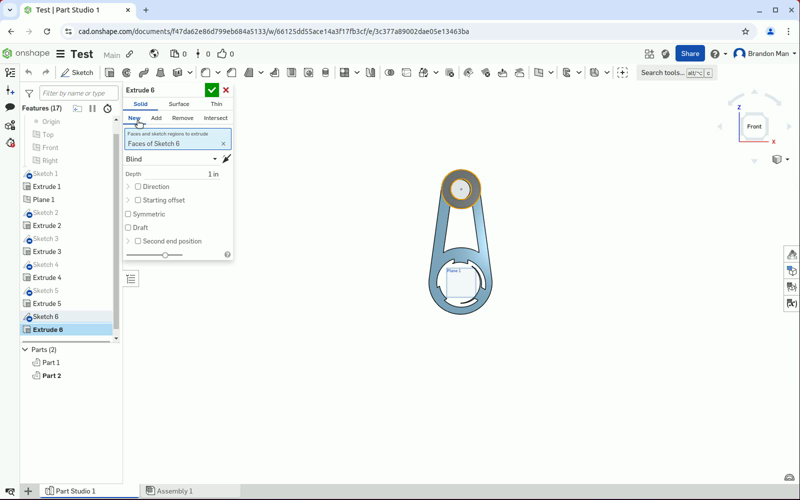
key(tab, 4)
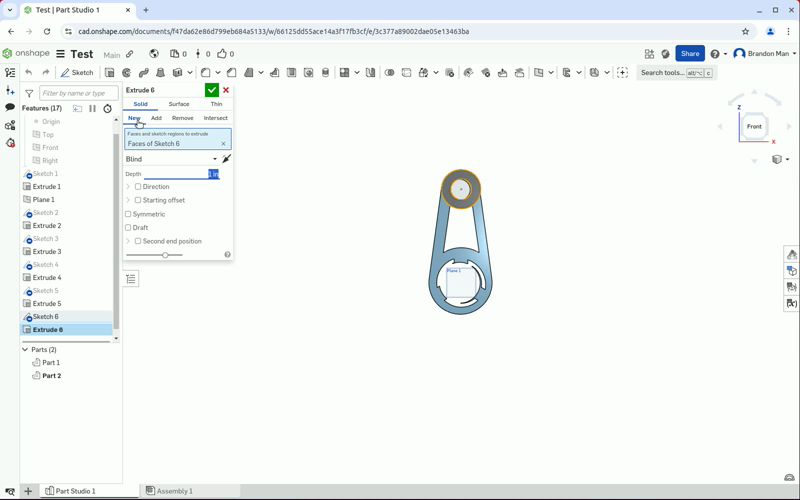
text(7.943)
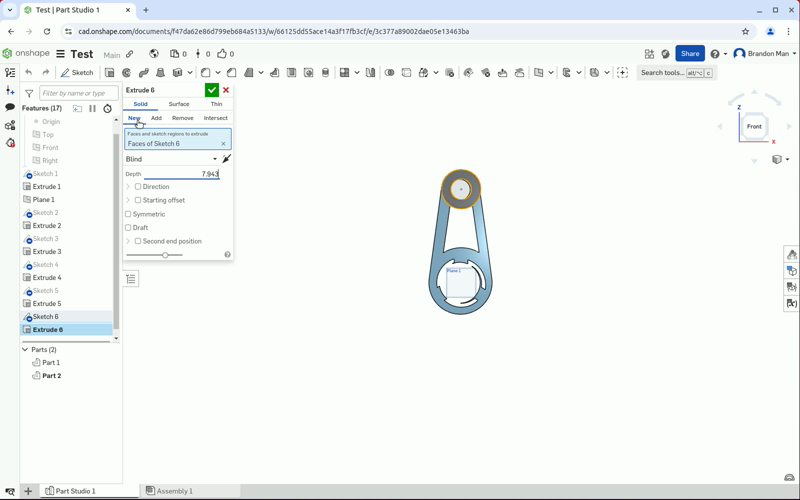
key(enter)
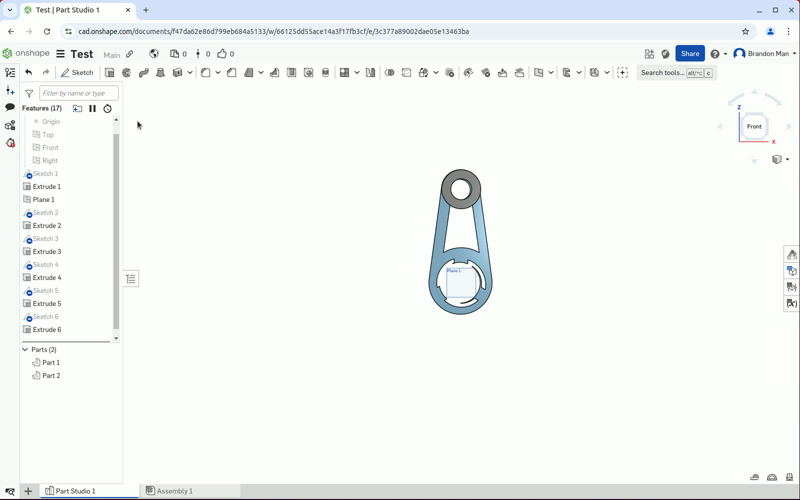
key(shift+h)
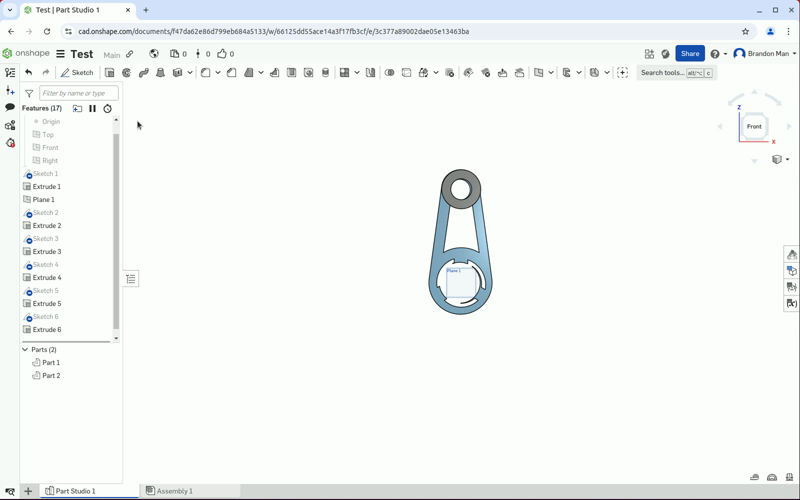
key(shift+h)
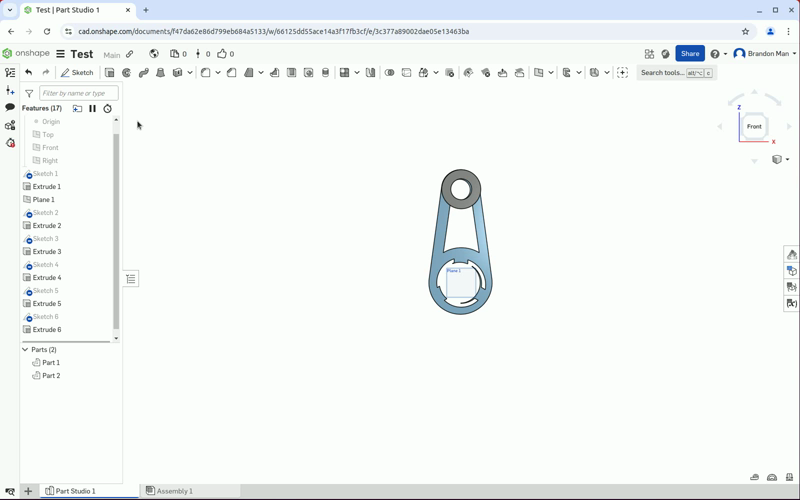
key(shift+7)
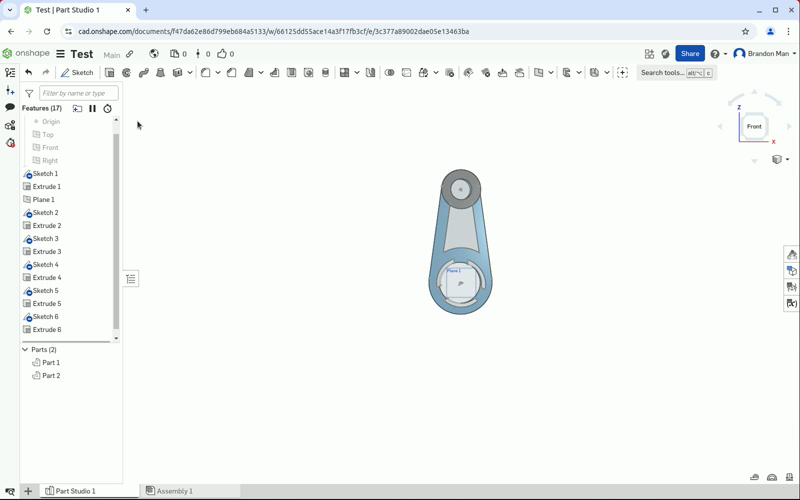
key(left, 2)
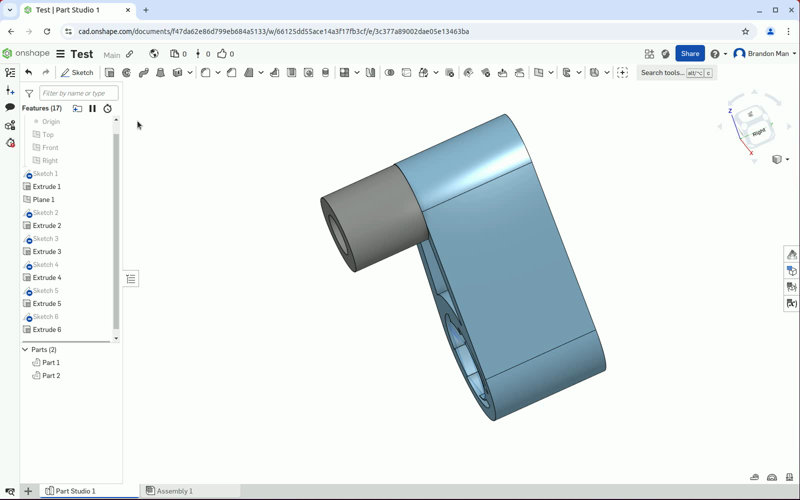
key(down, 2)
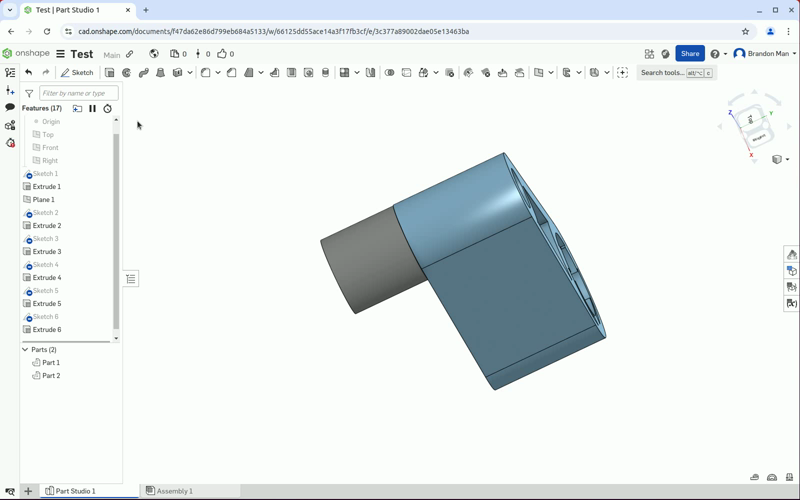
key(up, 2)
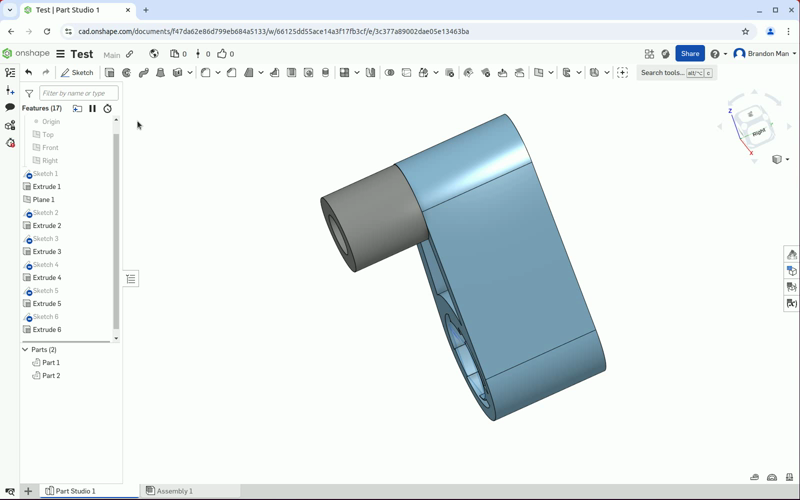
key(right, 2)
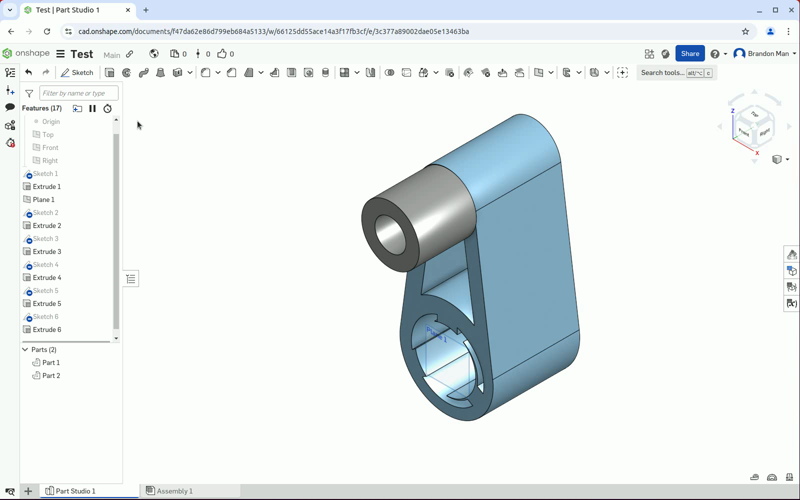
mouse_move(69, 176)
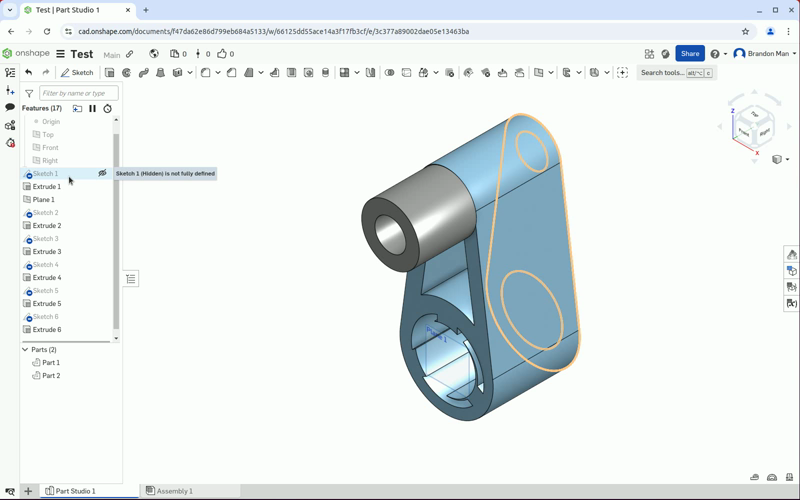
click(69, 176)